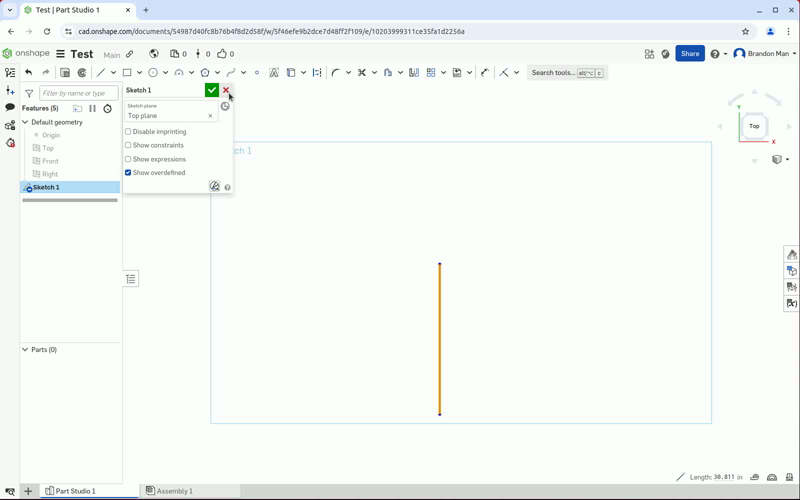
key(shift+h)
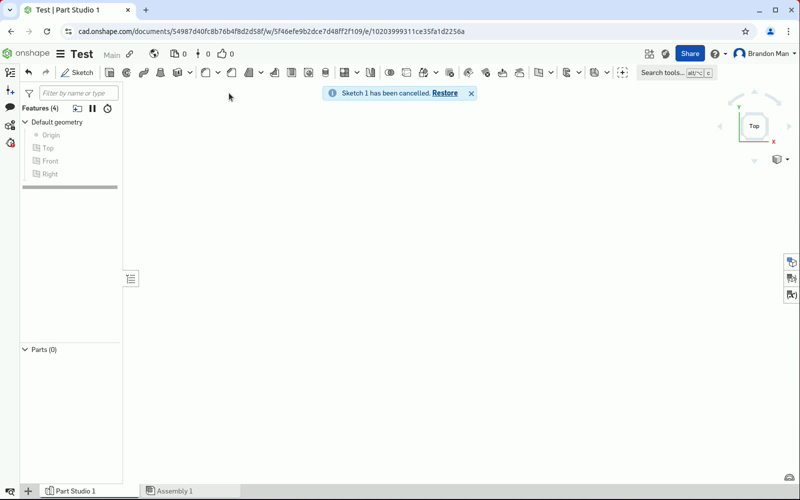
mouse_move(73, 352)
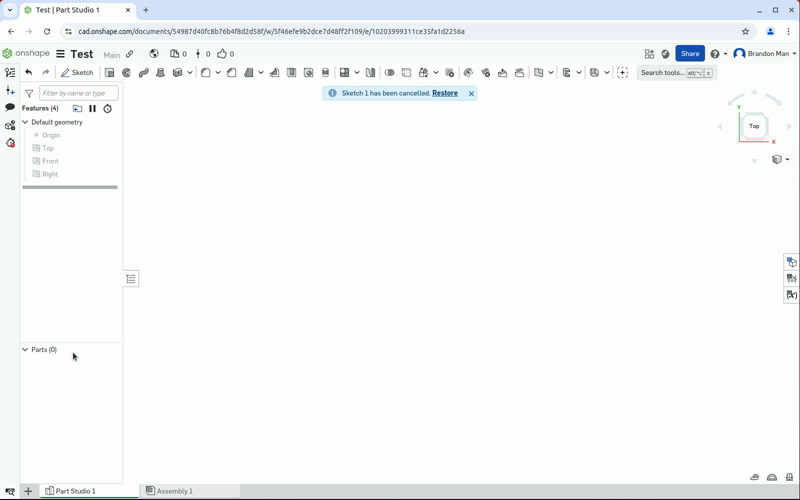
key(y)
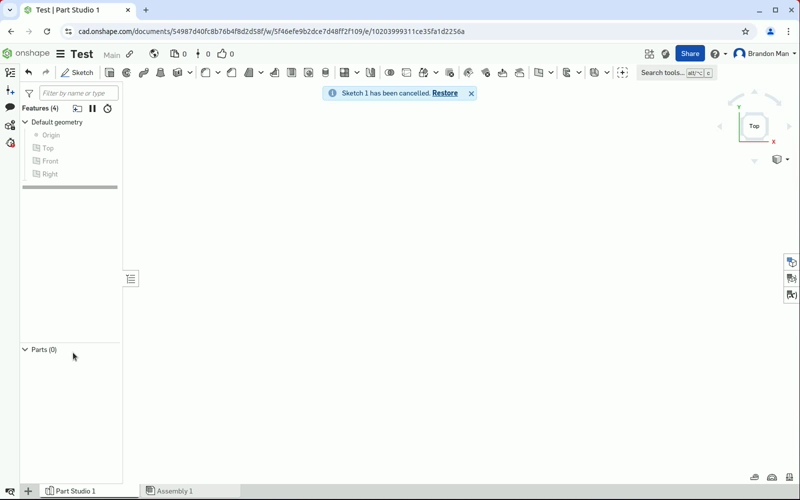
key(shift+p)
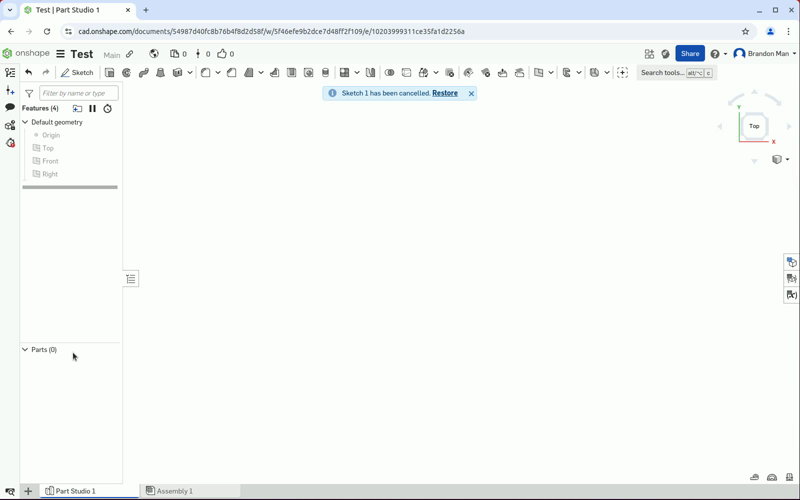
key(space)
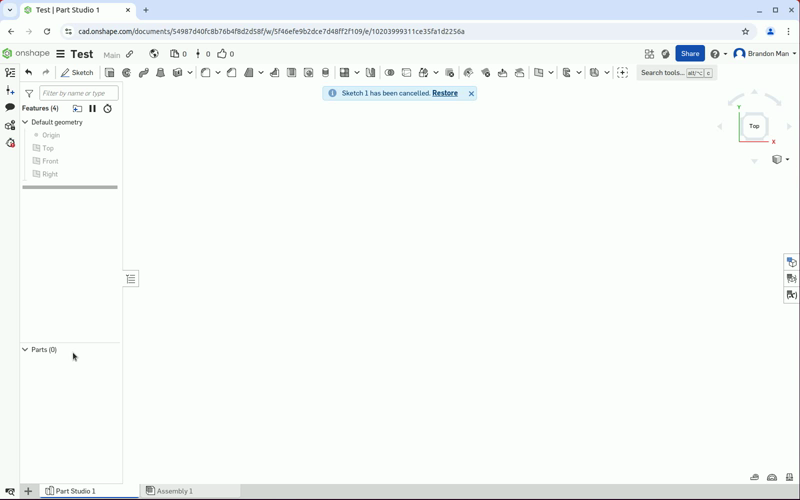
key_down(shift)
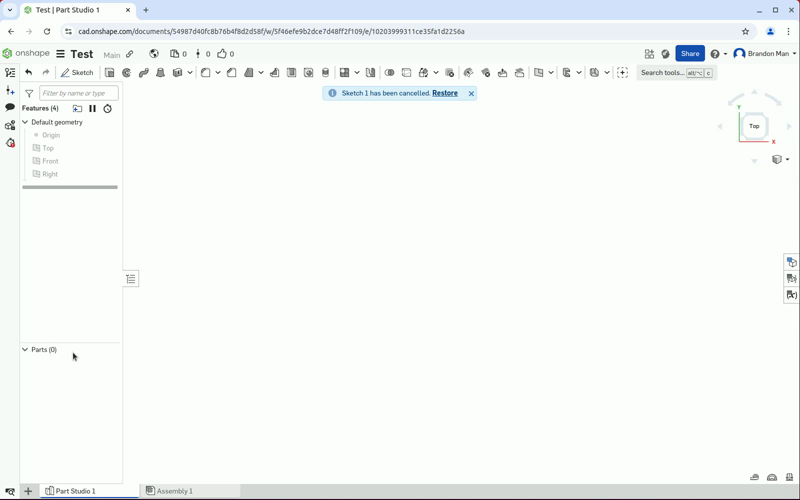
key(up)
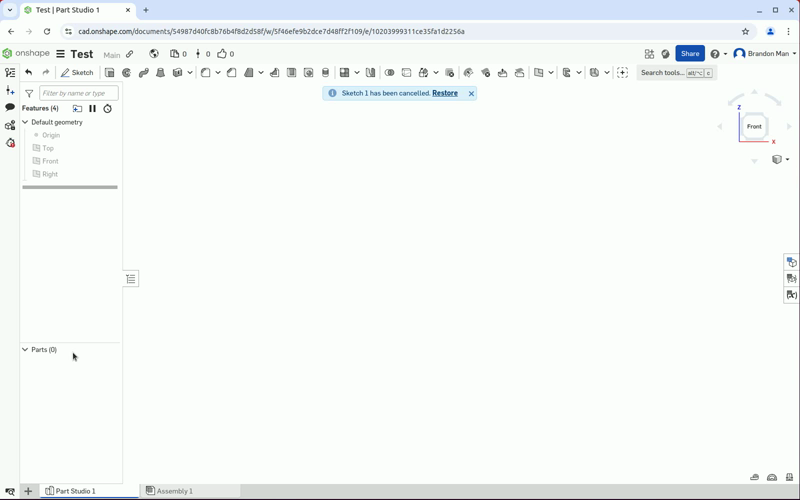
key_up(shift)
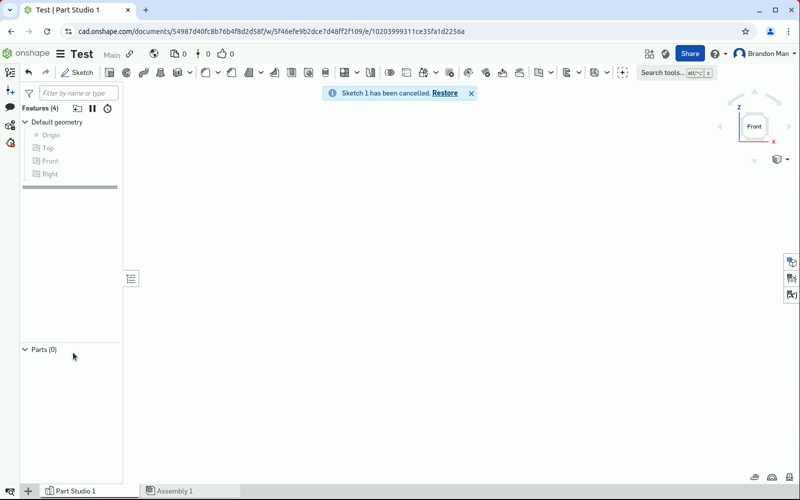
mouse_move(73, 352)
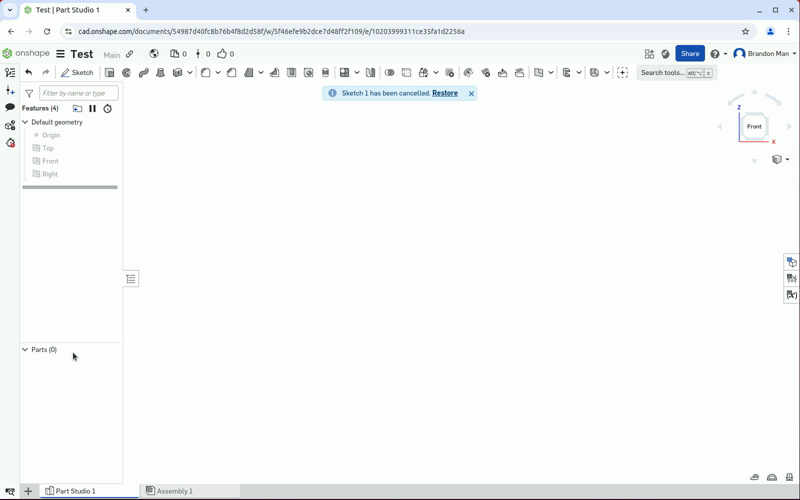
key(shift+y)
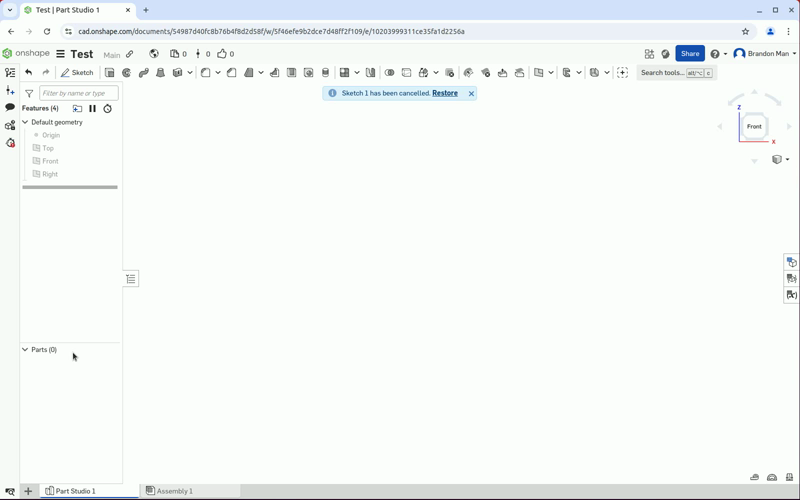
key(shift+s)
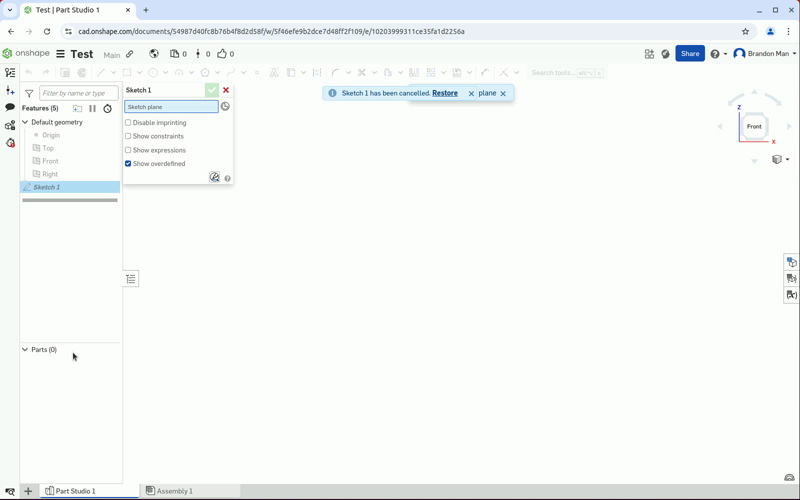
mouse_move(73, 163)
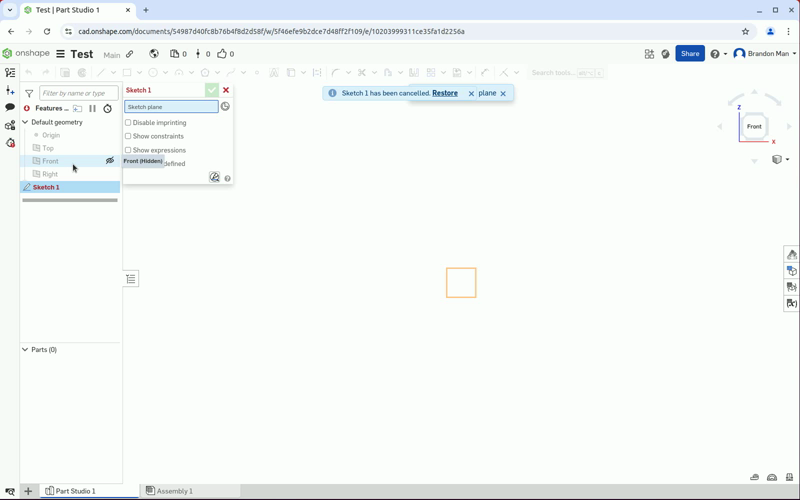
click(73, 163)
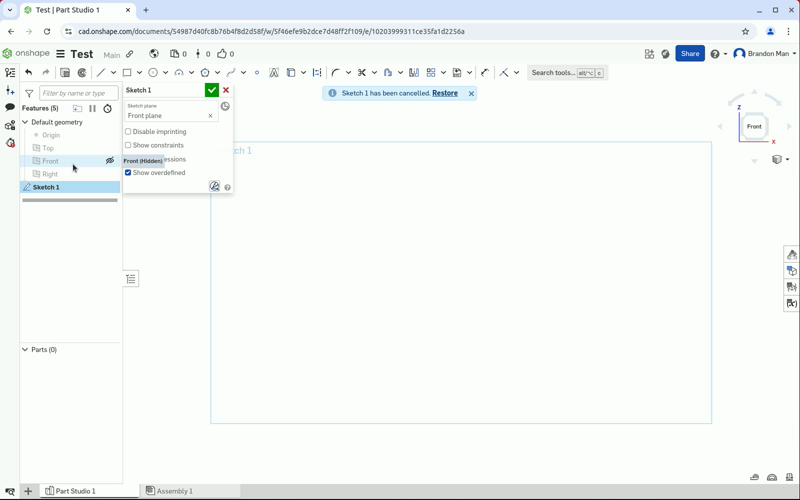
mouse_move(73, 352)
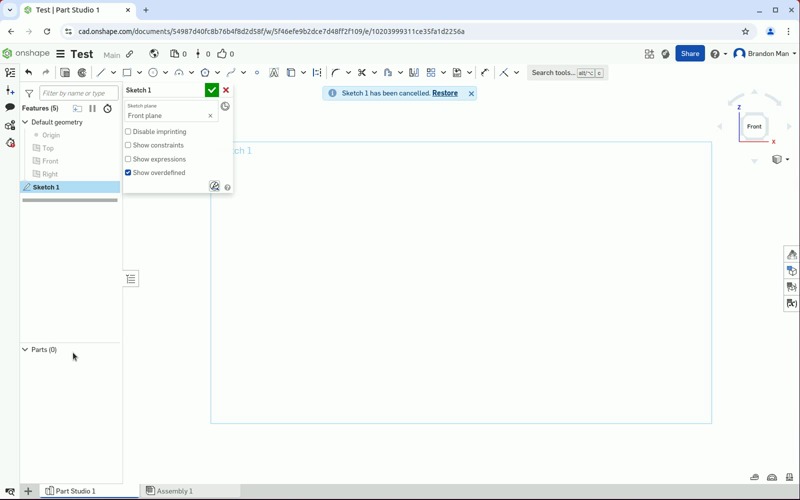
key(y)
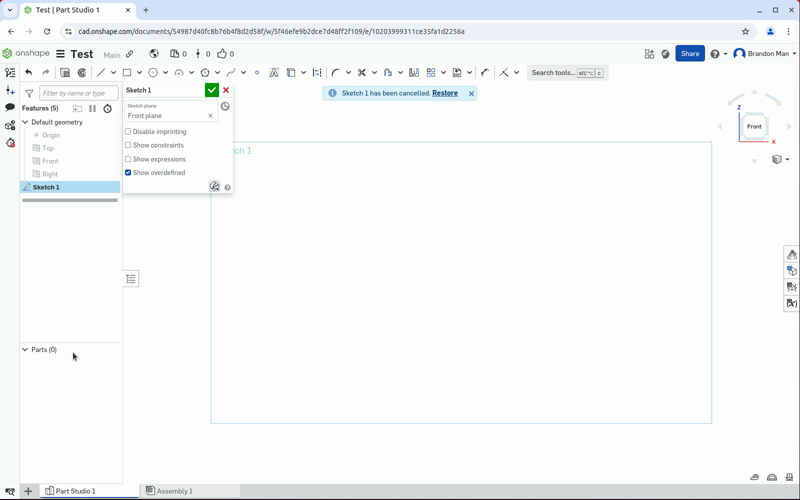
key(l)
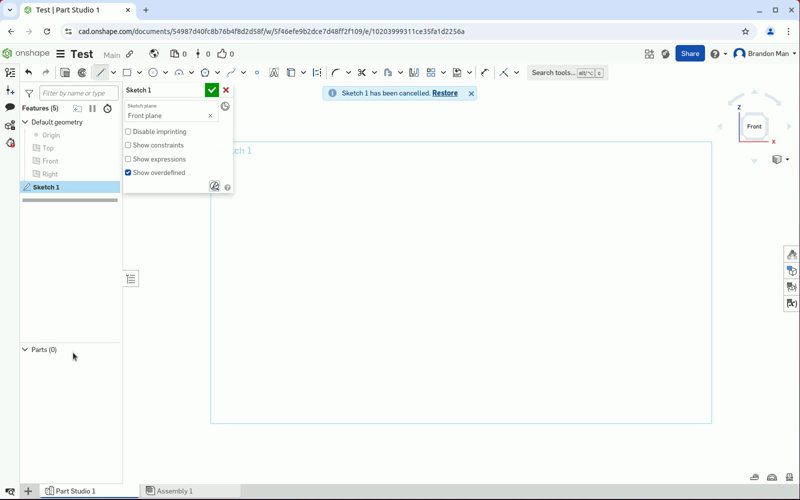
key_down(shift)
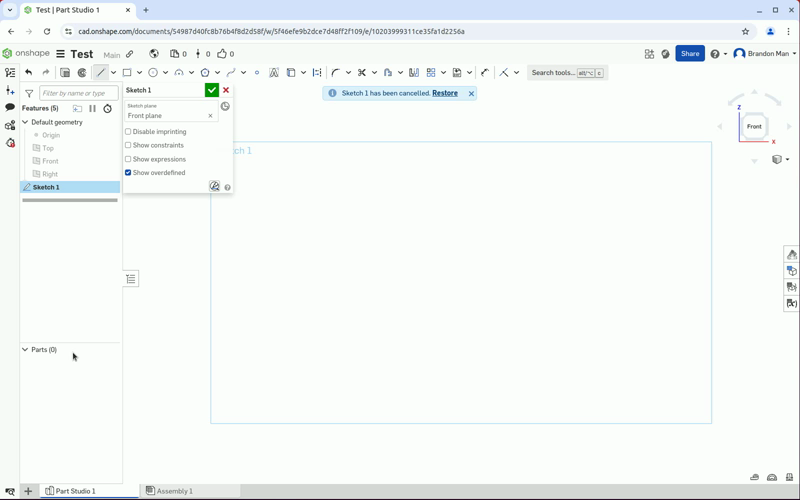
mouse_move(453, 282)
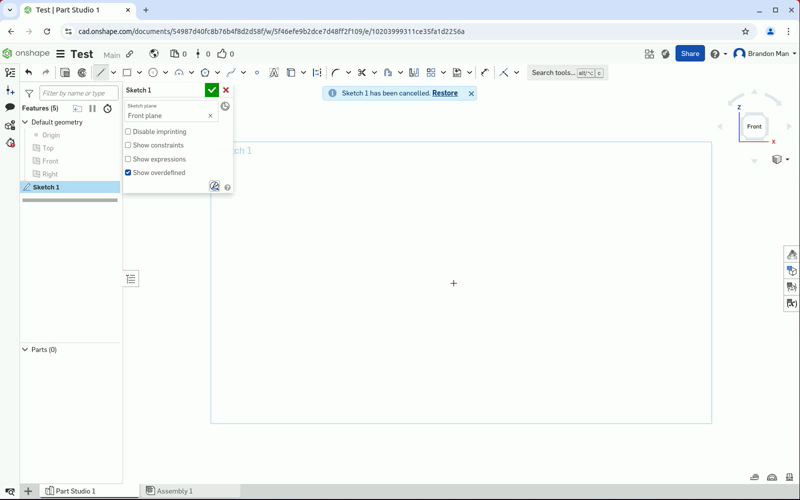
click(453, 282)
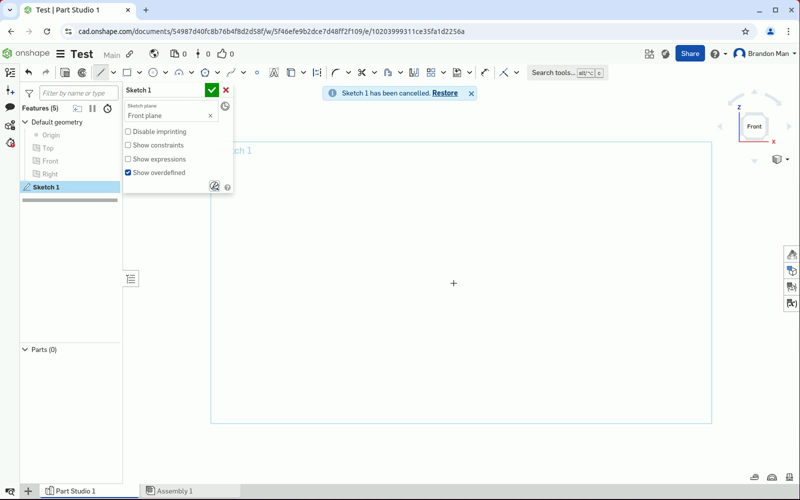
key_up(shift)
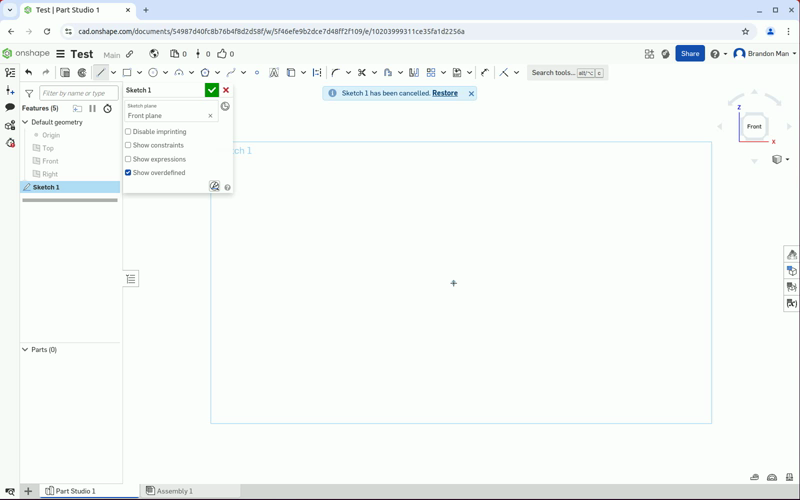
key_down(shift)
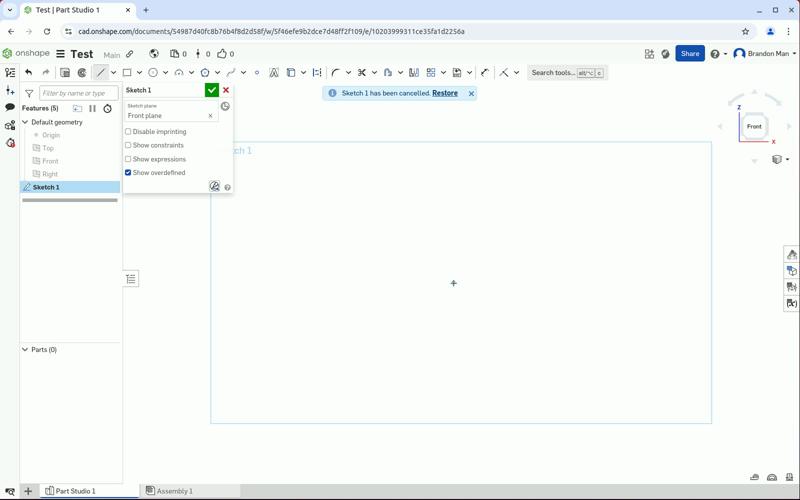
mouse_move(483, 282)
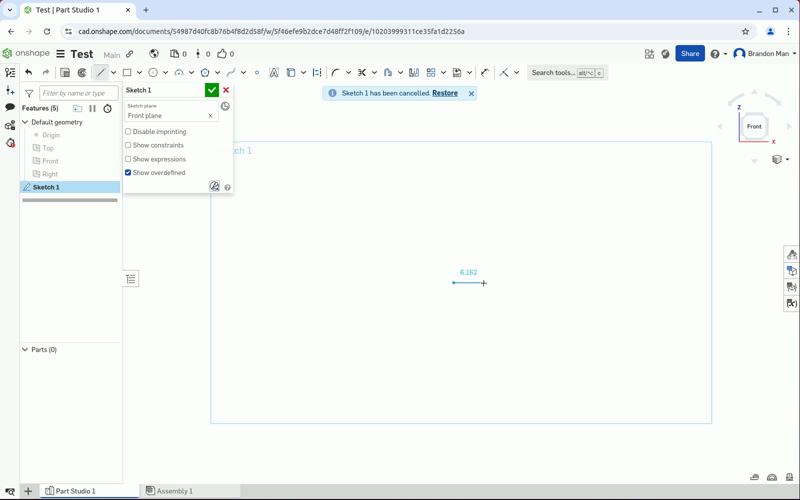
mouse_move(457, 282)
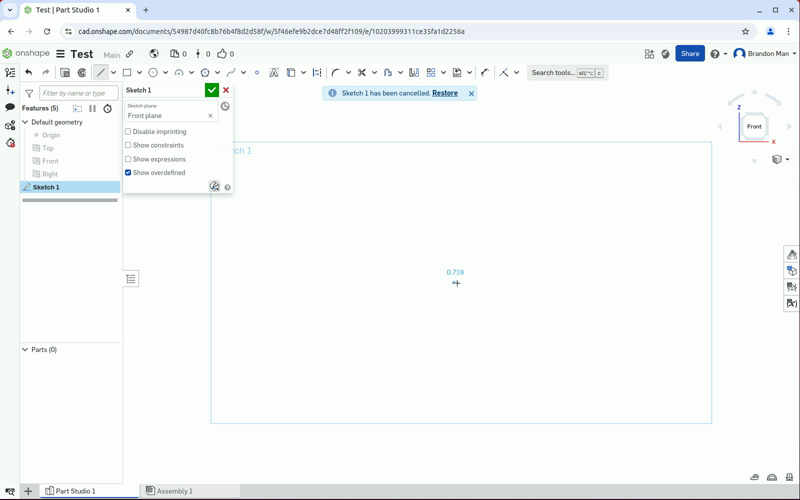
scroll(6)
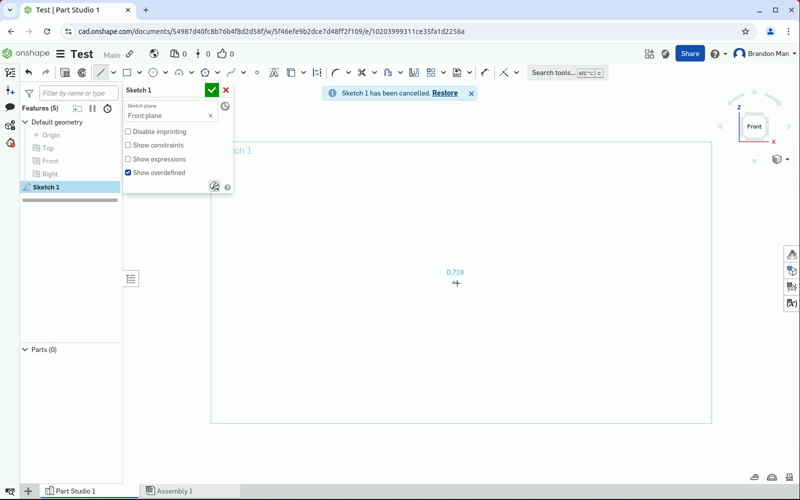
scroll(6)
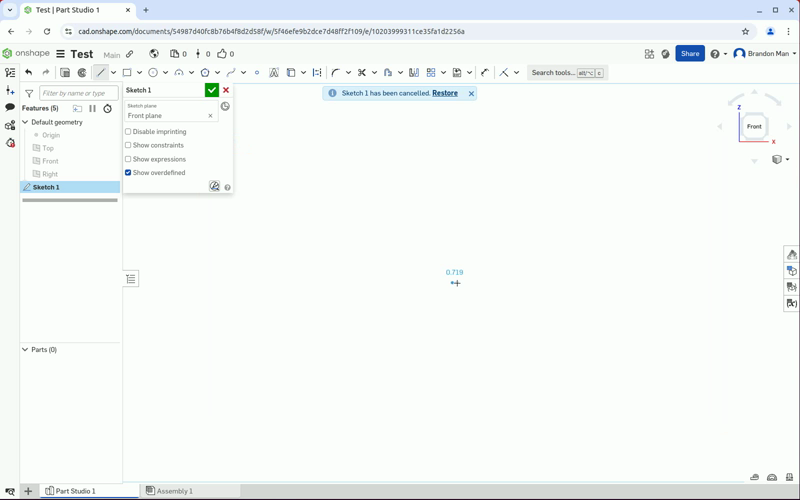
scroll(6)
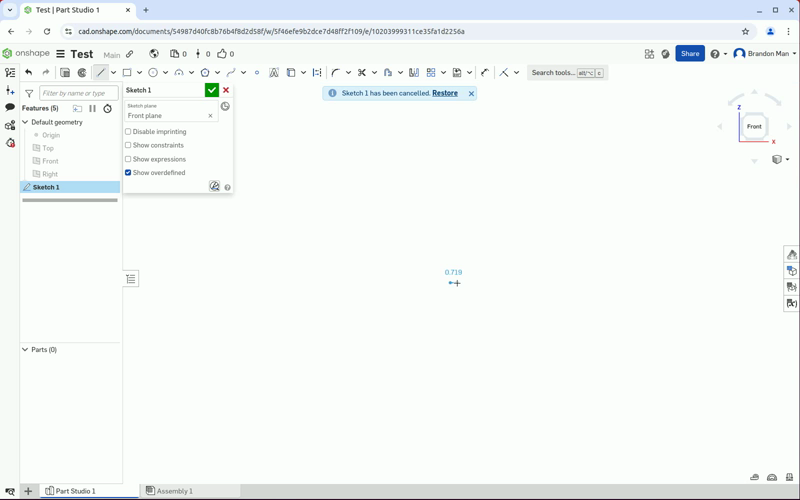
scroll(6)
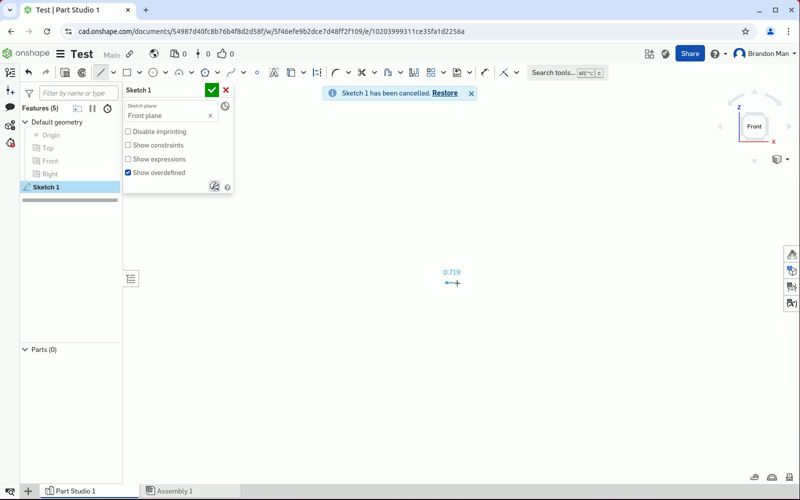
scroll(6)
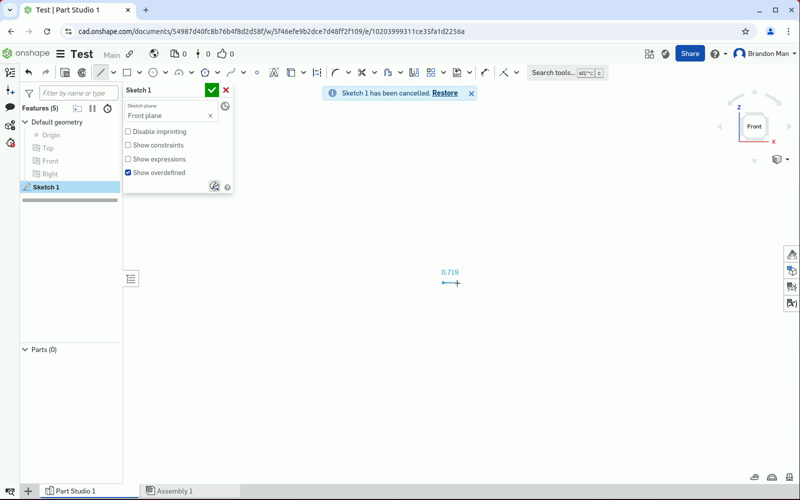
scroll(6)
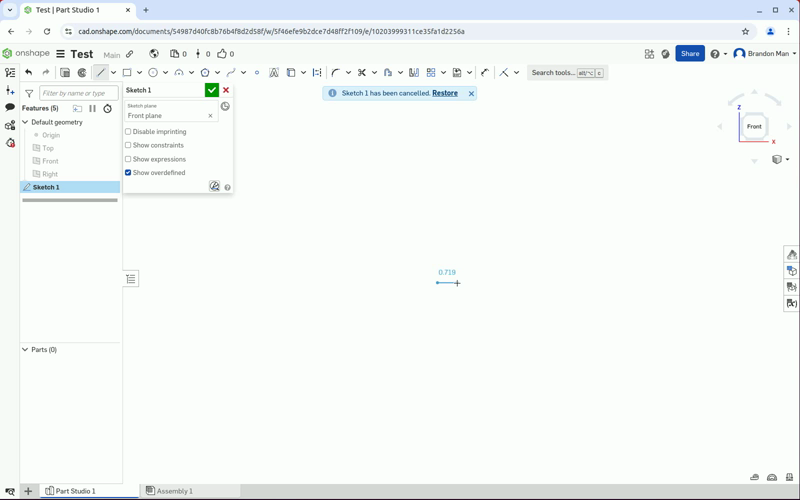
scroll(6)
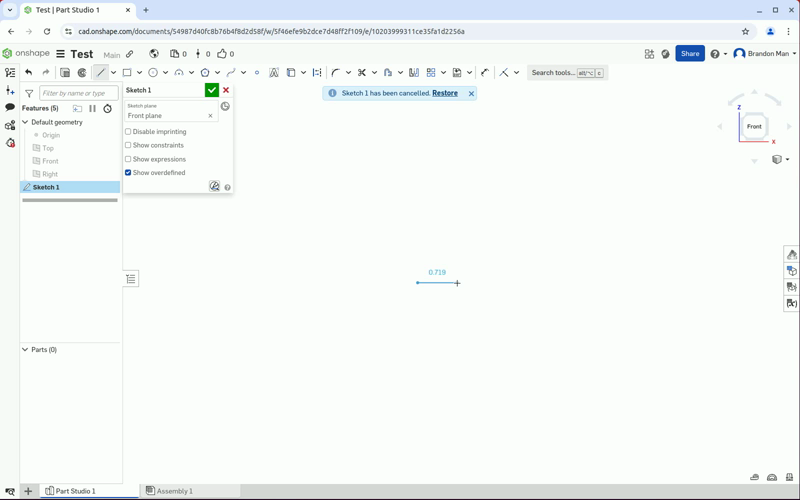
click(457, 282)
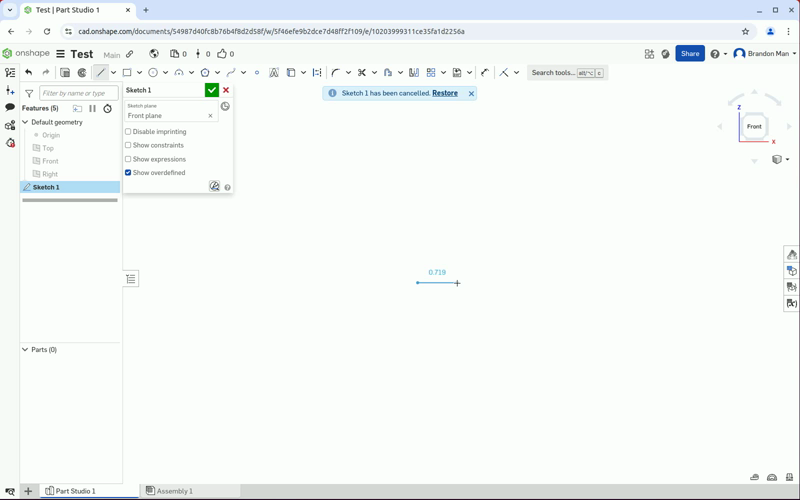
scroll(-6)
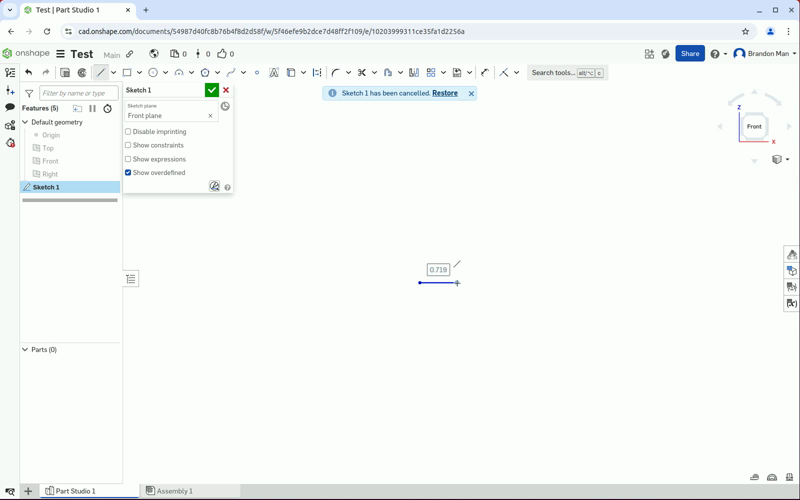
scroll(-6)
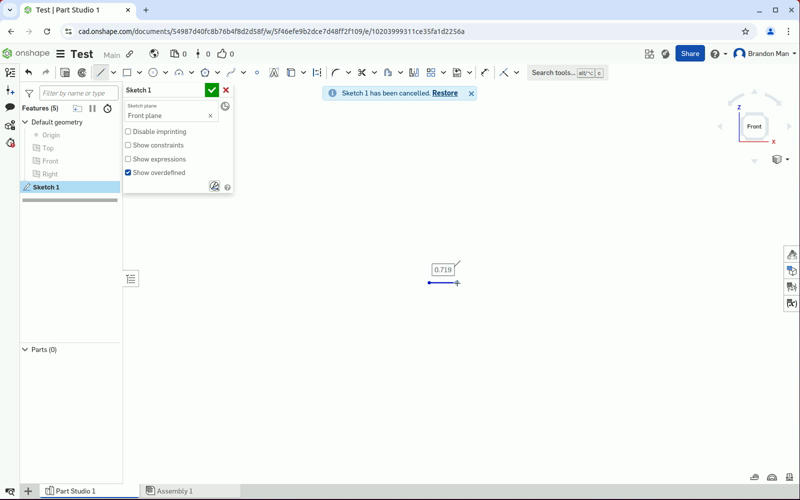
scroll(-6)
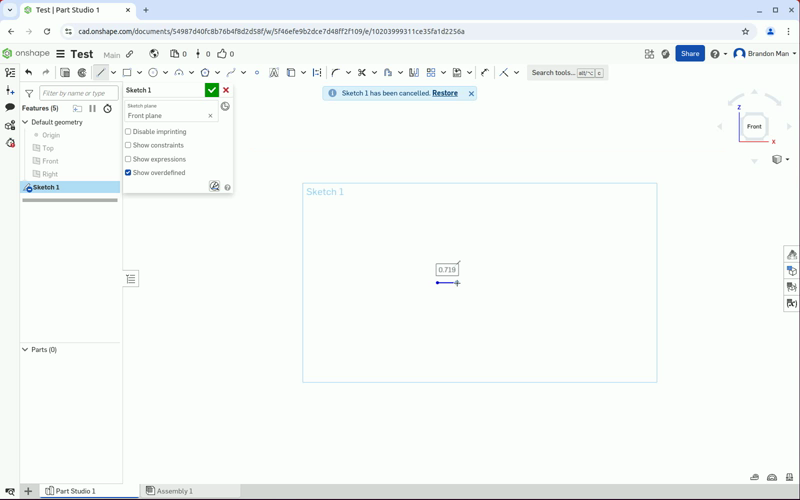
scroll(-6)
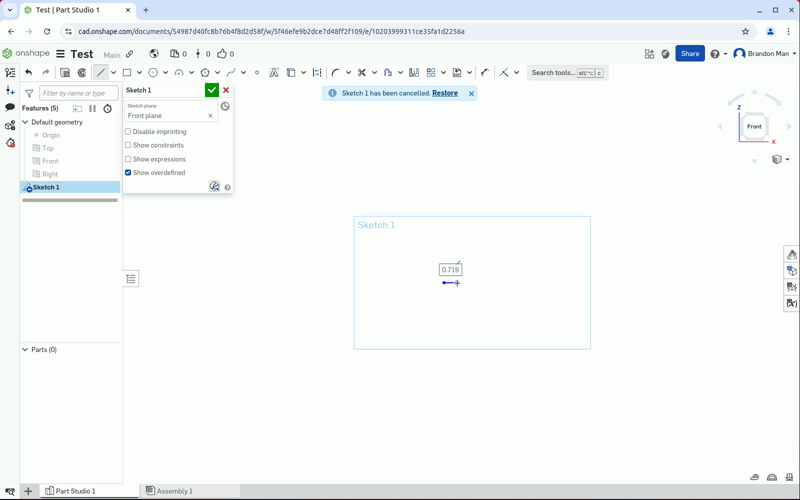
scroll(-6)
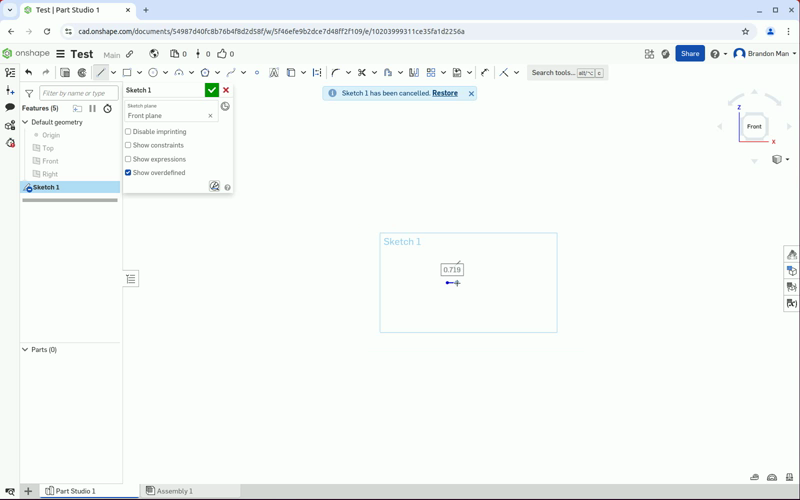
scroll(-6)
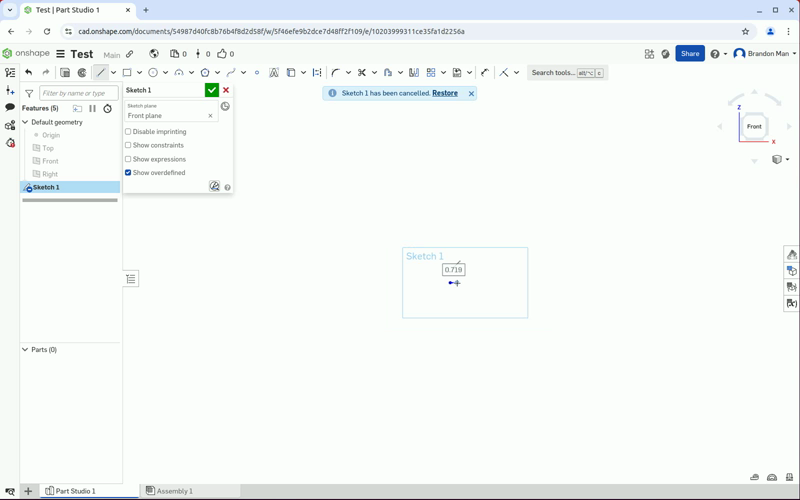
scroll(-6)
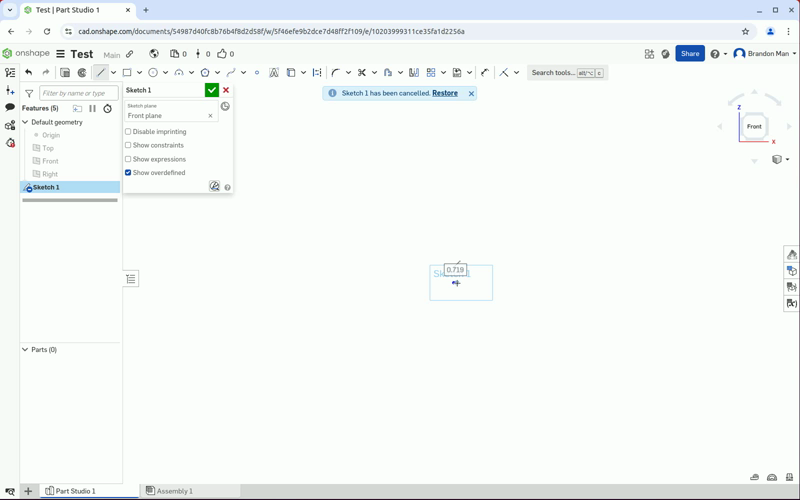
key_up(shift)
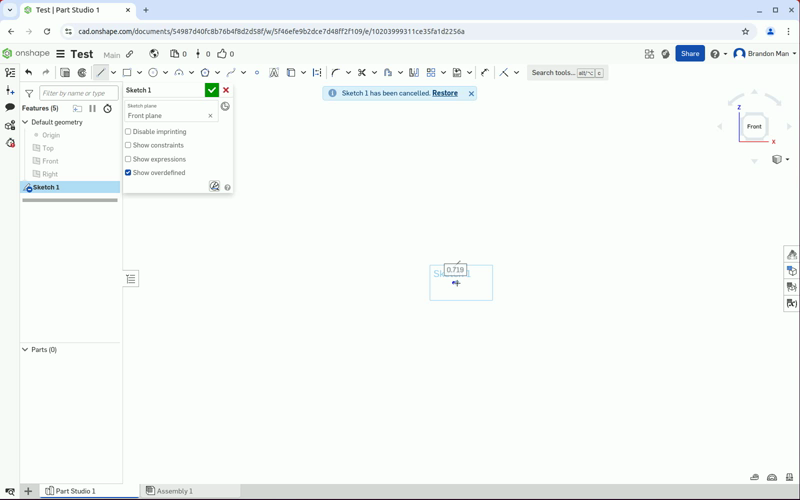
key(esc)
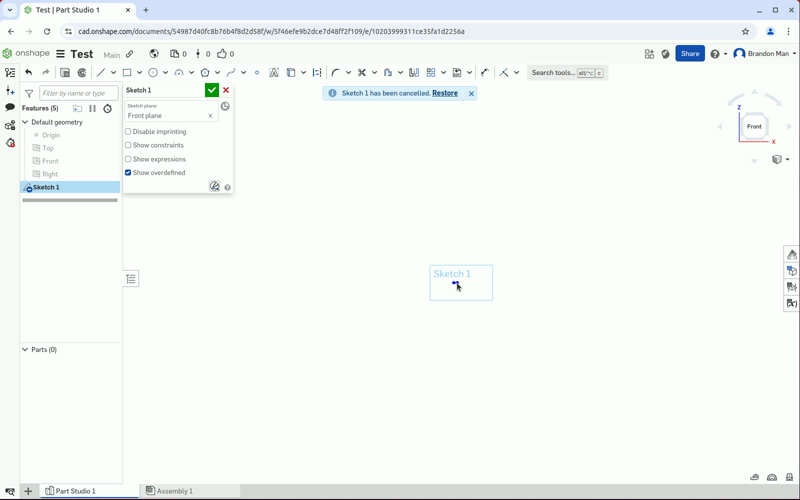
key(a)
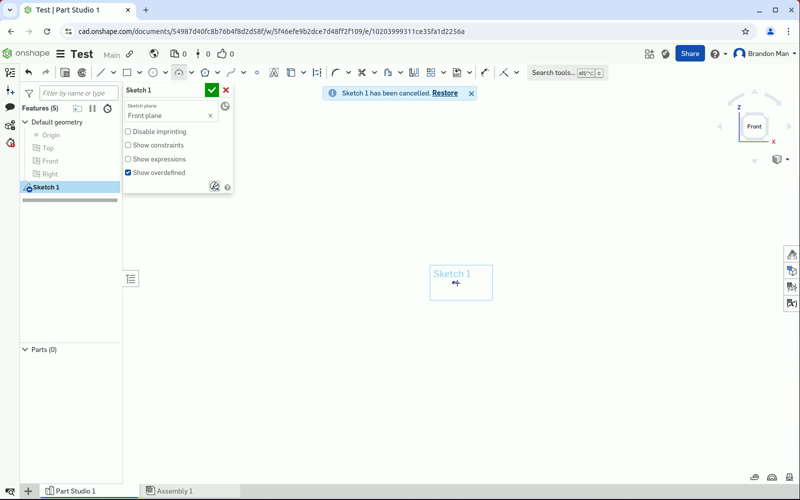
mouse_move(457, 282)
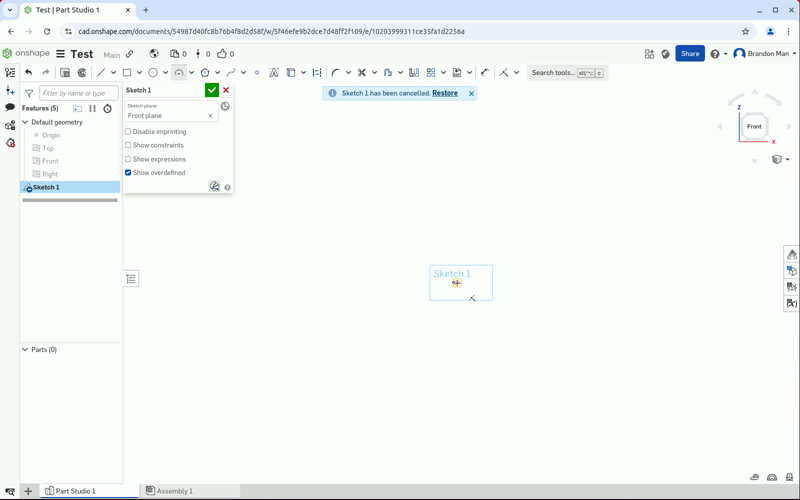
scroll(6)
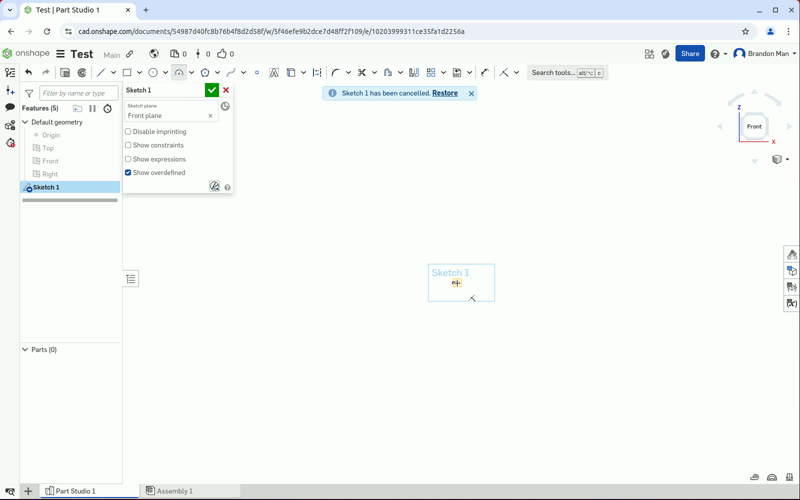
scroll(6)
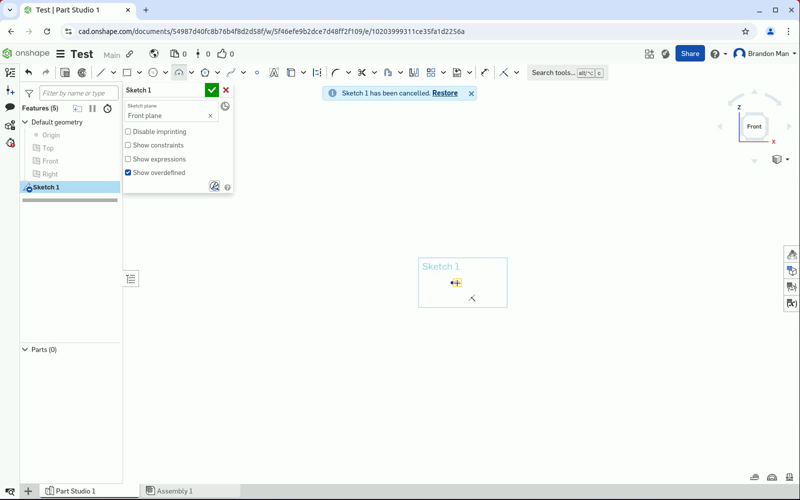
scroll(6)
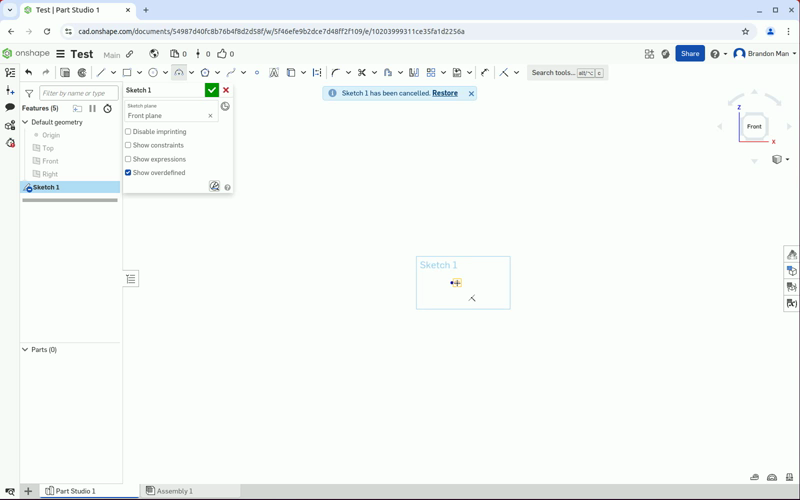
scroll(6)
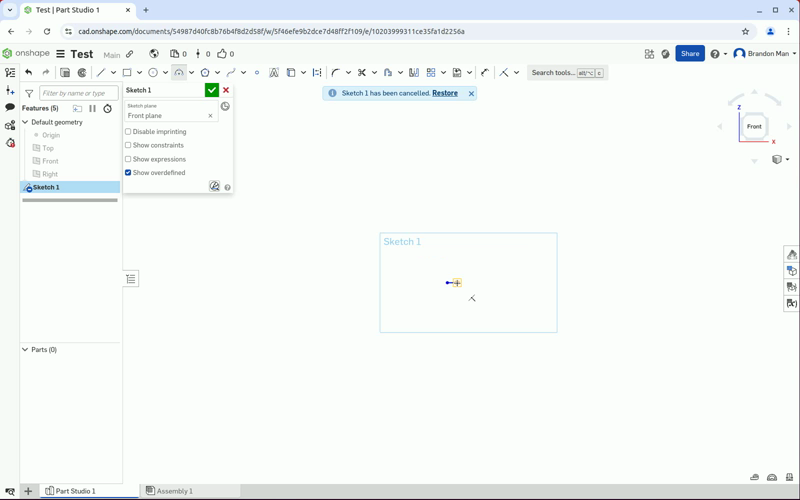
scroll(6)
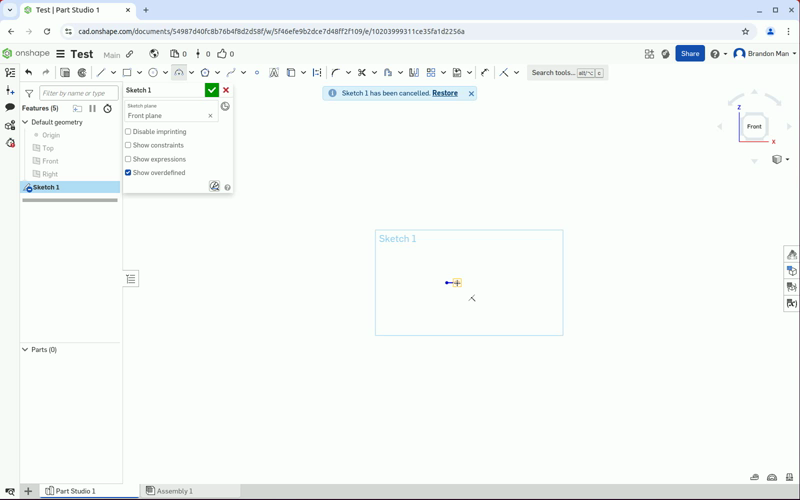
scroll(6)
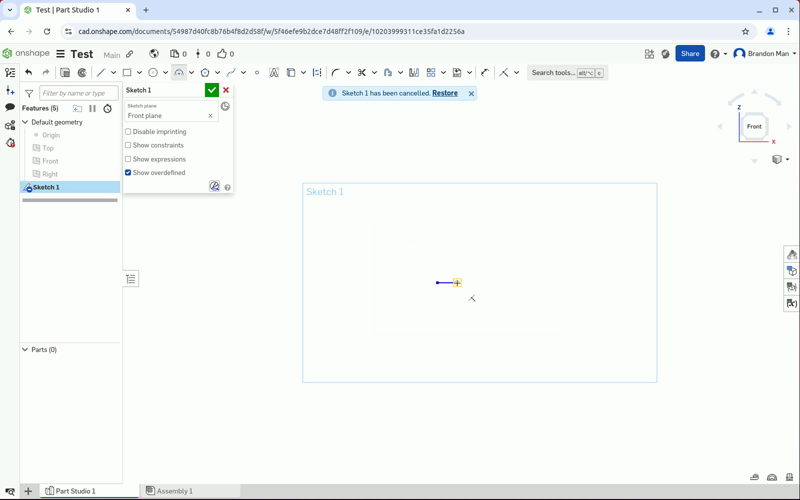
scroll(6)
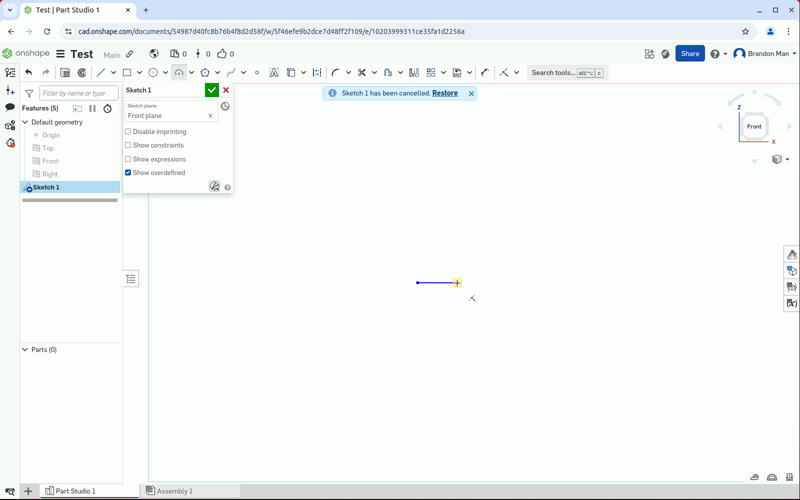
click(457, 282)
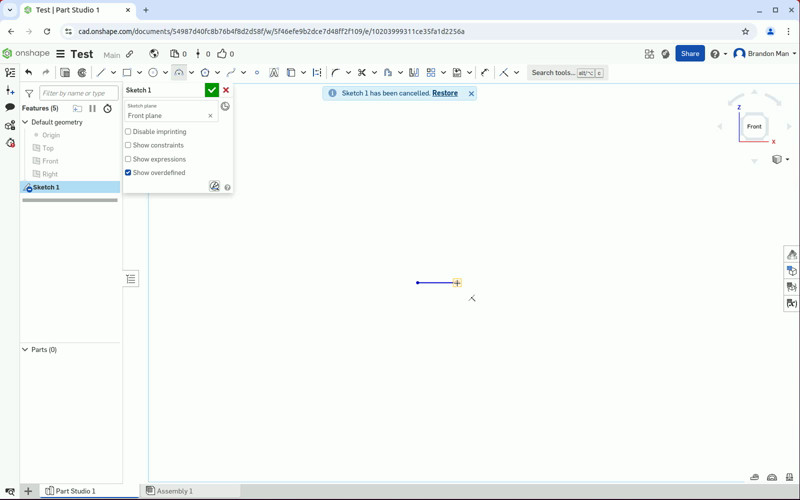
scroll(-6)
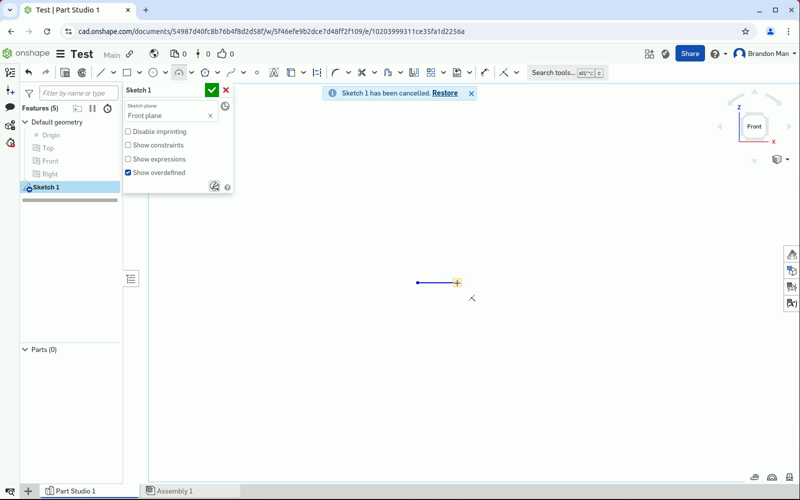
scroll(-6)
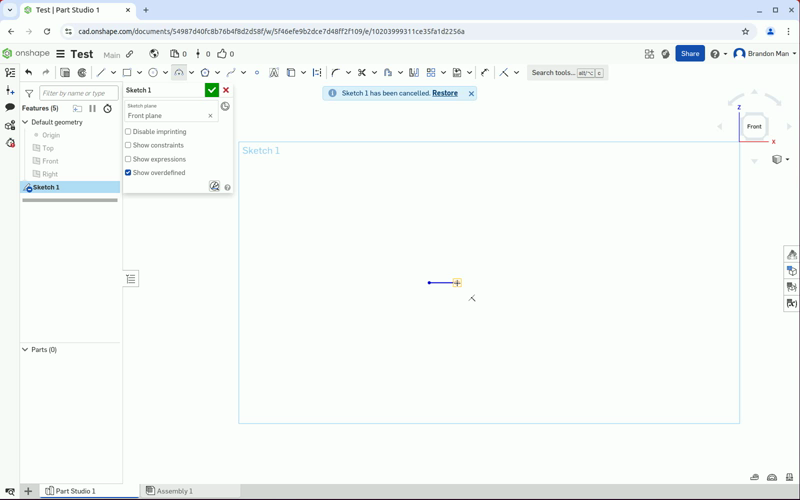
scroll(-6)
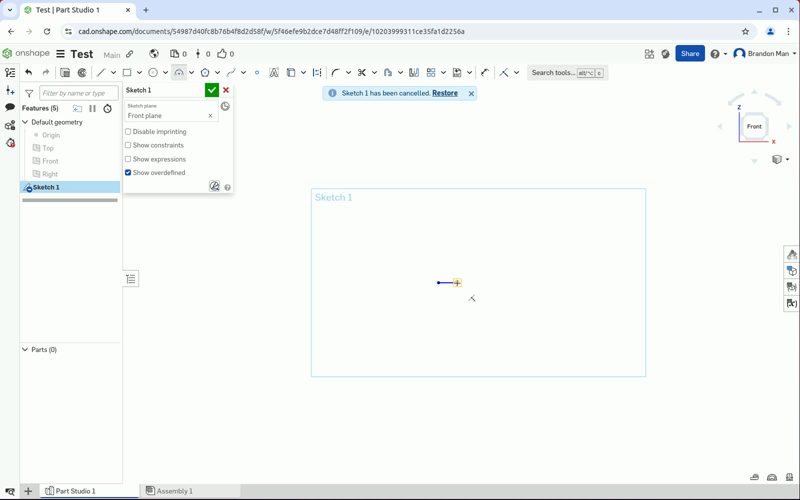
scroll(-6)
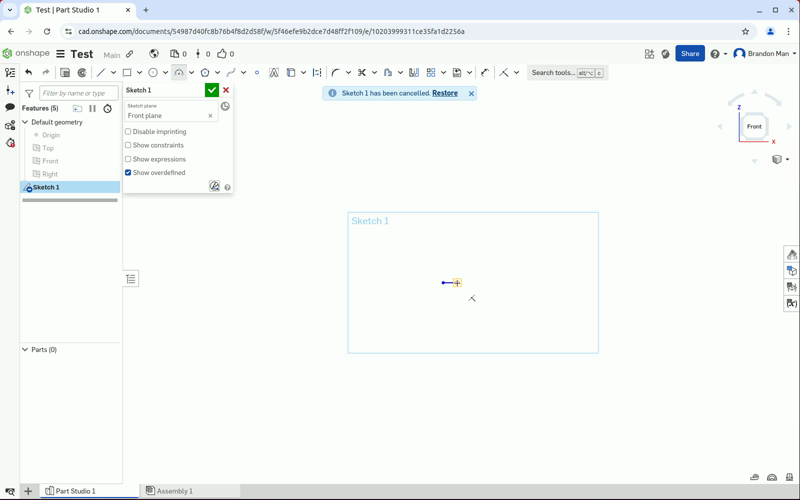
scroll(-6)
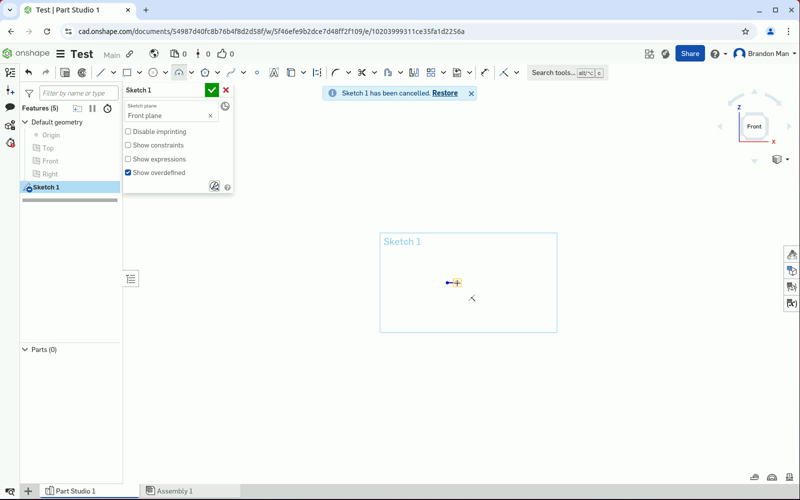
scroll(-6)
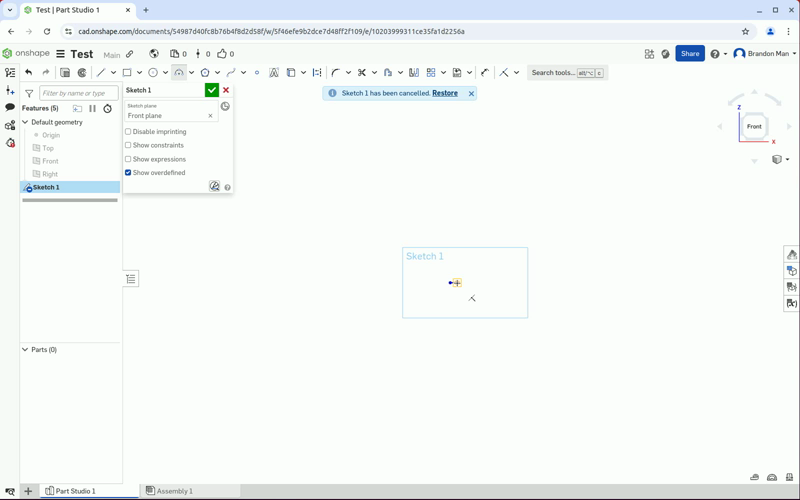
scroll(-6)
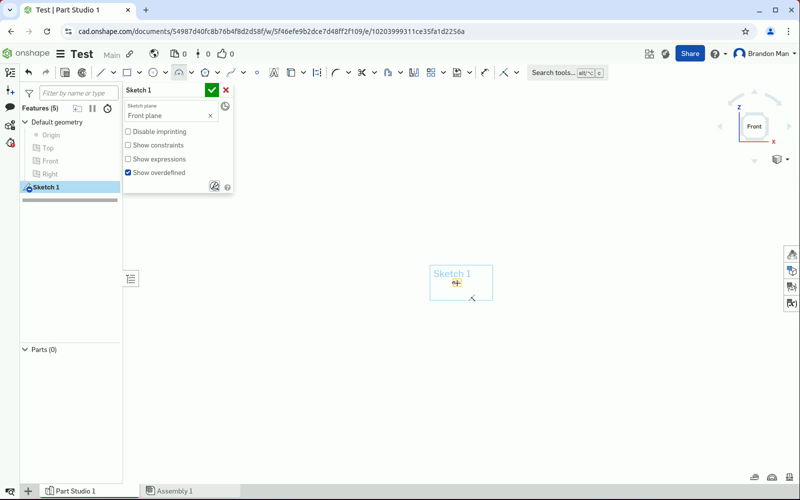
key_down(shift)
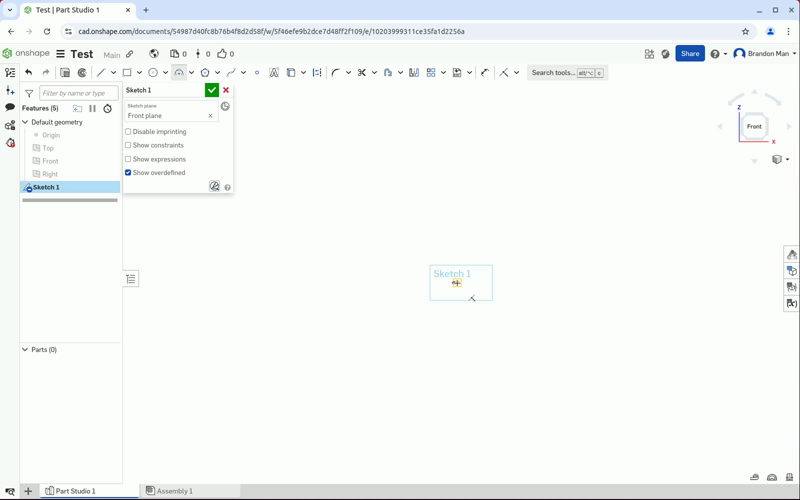
mouse_move(464, 282)
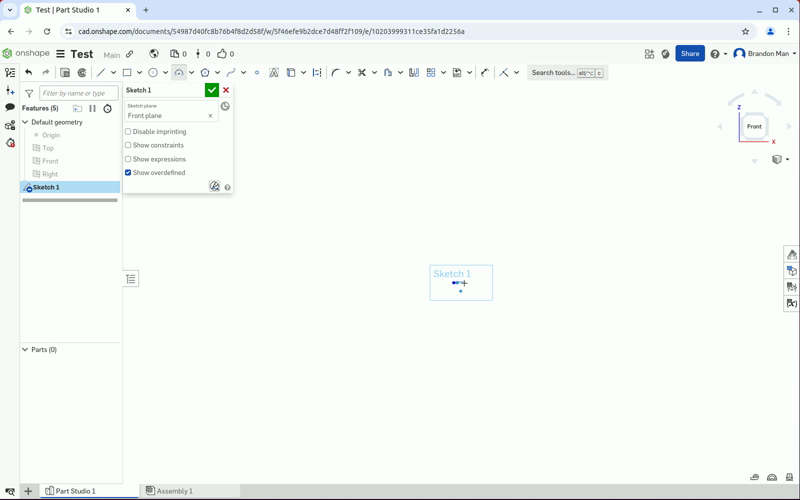
scroll(6)
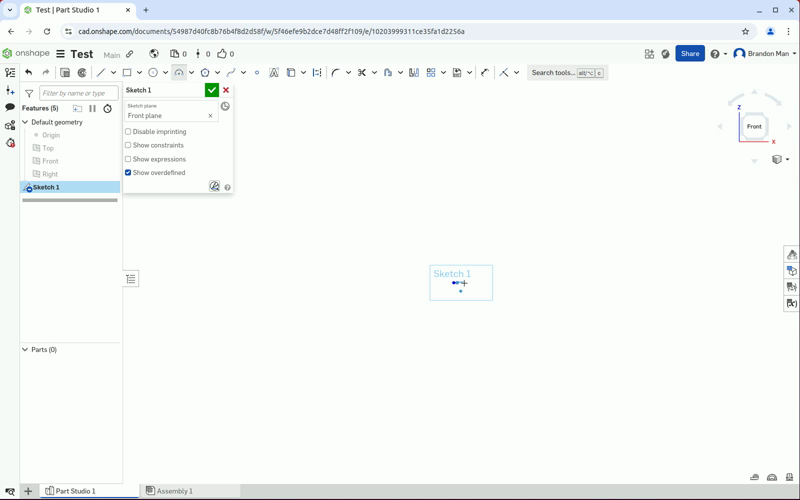
scroll(6)
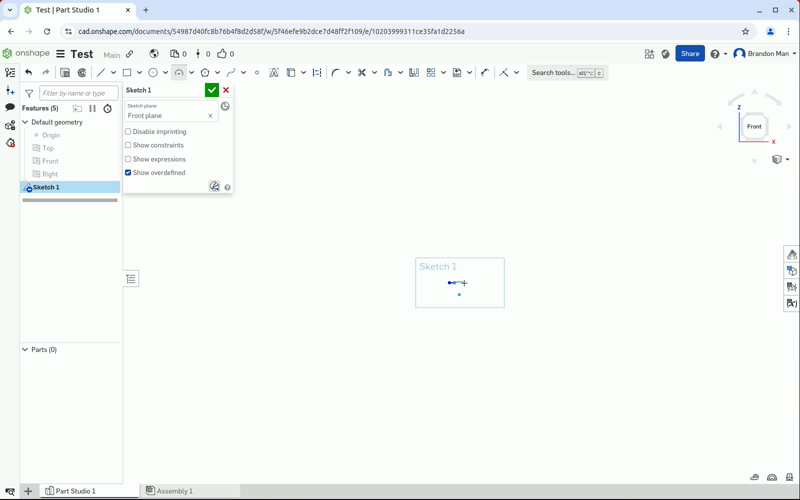
scroll(6)
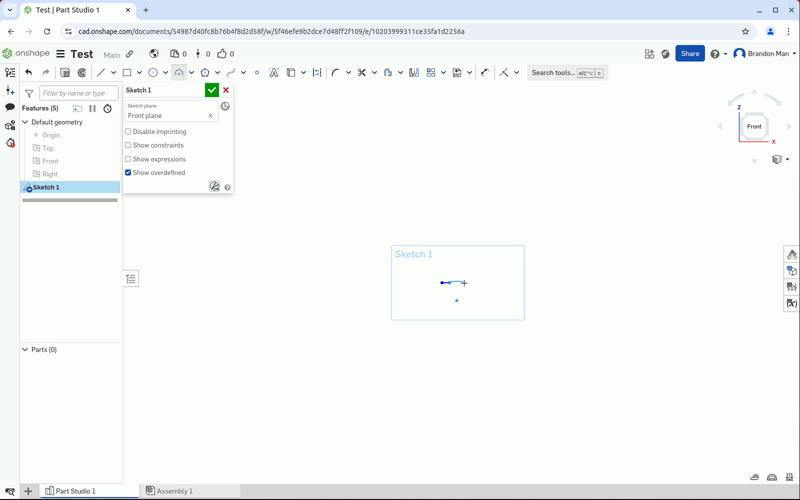
scroll(6)
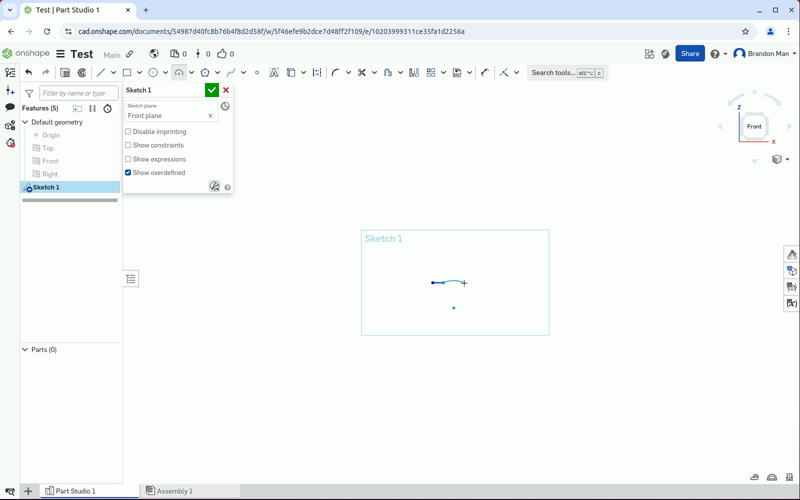
scroll(6)
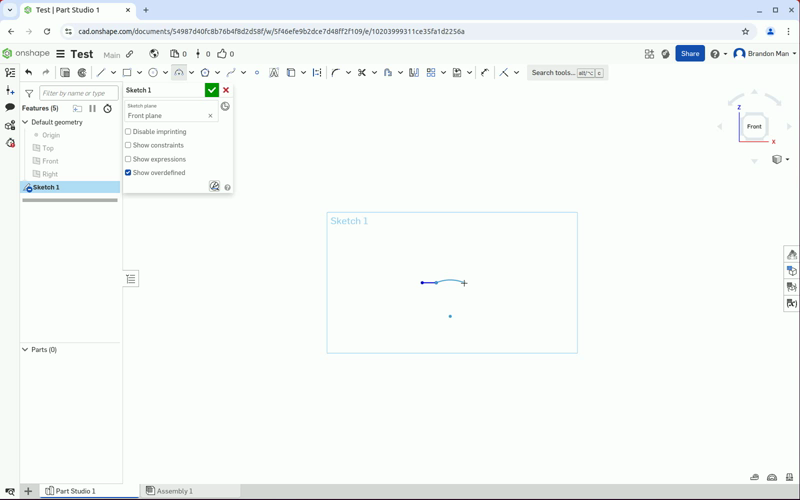
scroll(6)
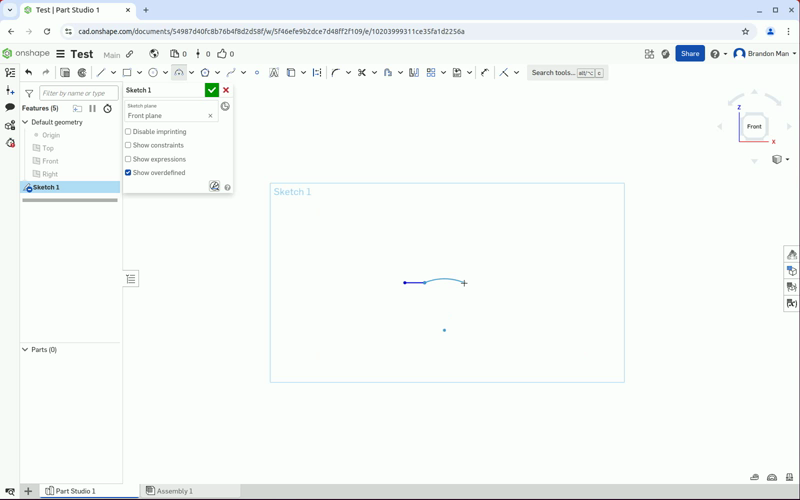
scroll(6)
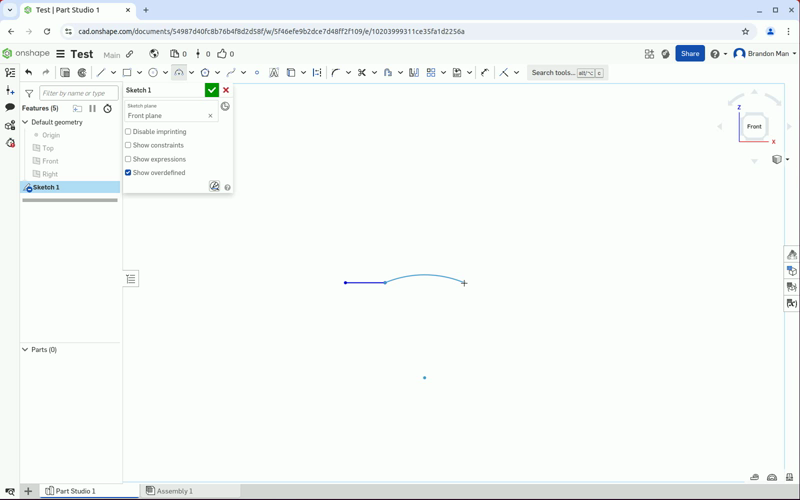
click(464, 282)
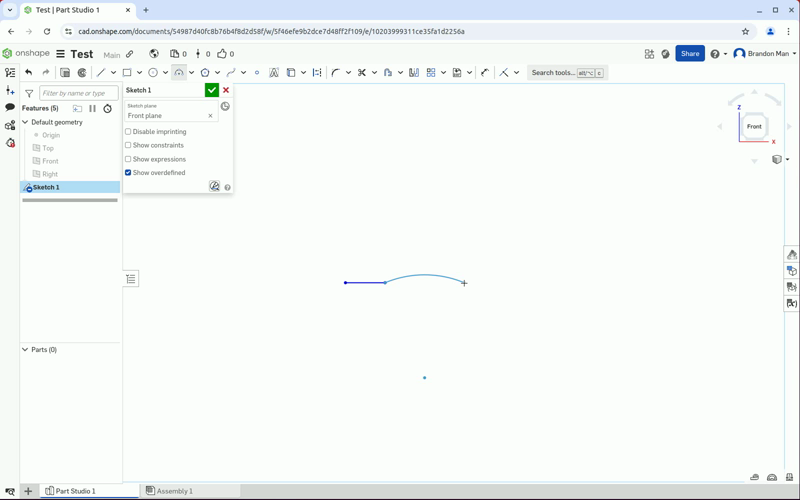
scroll(-6)
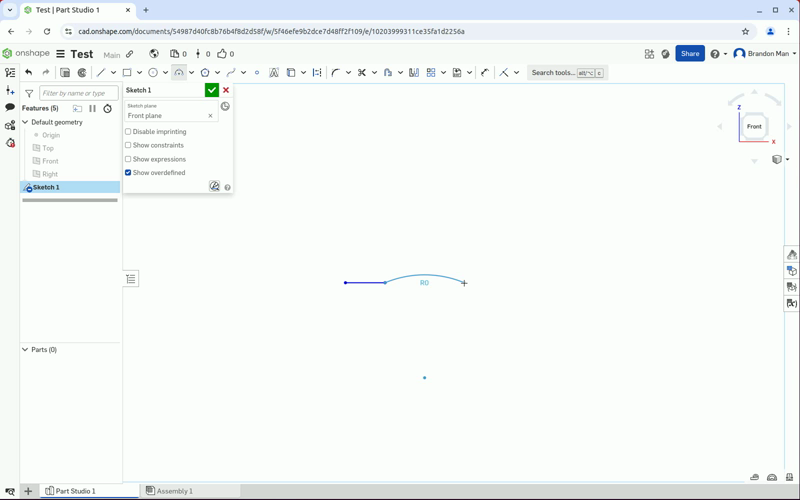
scroll(-6)
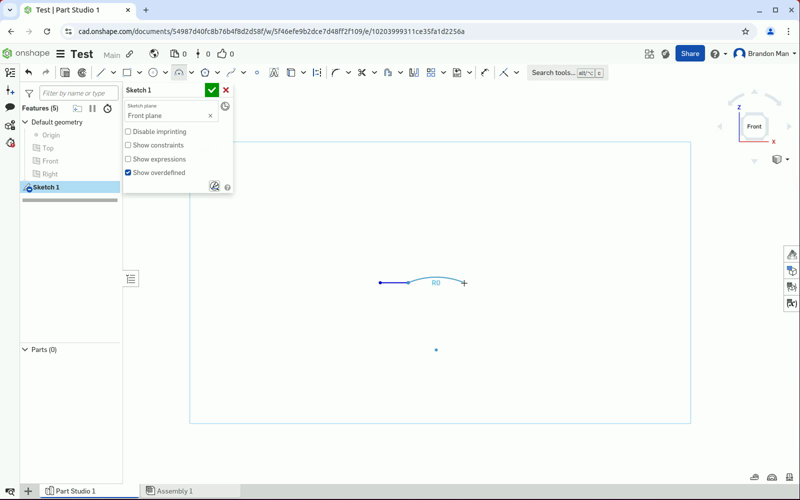
scroll(-6)
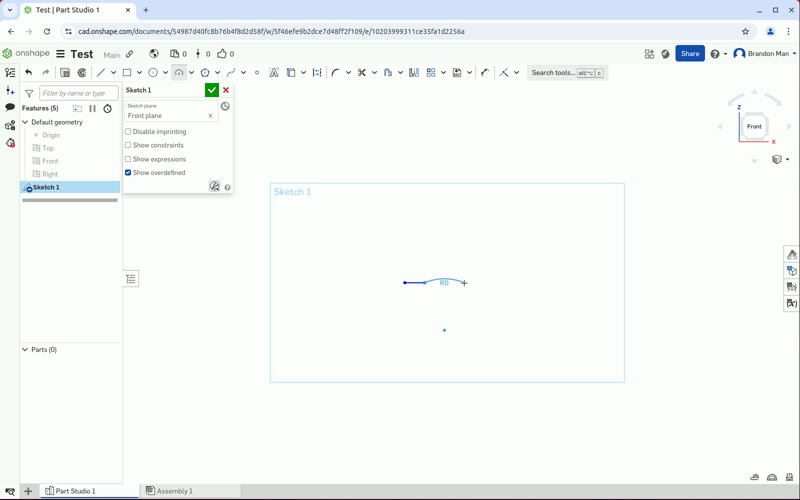
scroll(-6)
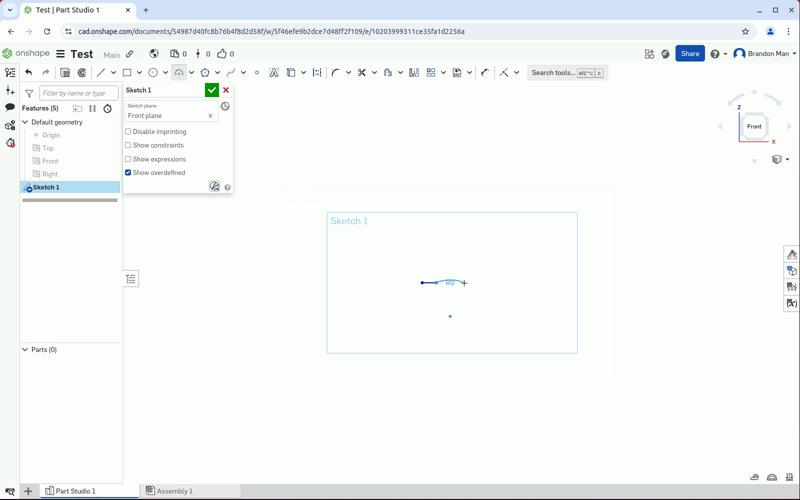
scroll(-6)
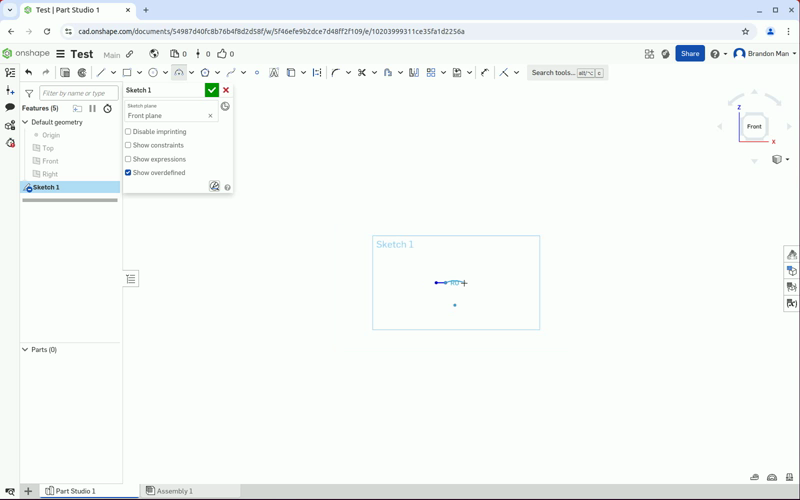
scroll(-6)
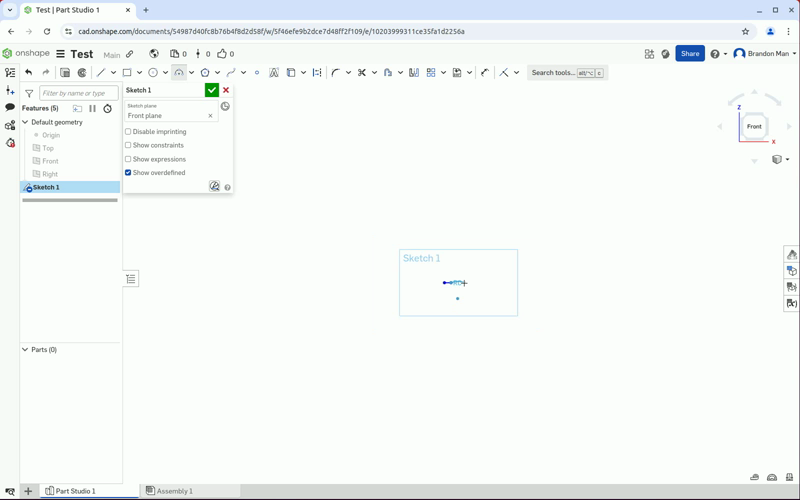
scroll(-6)
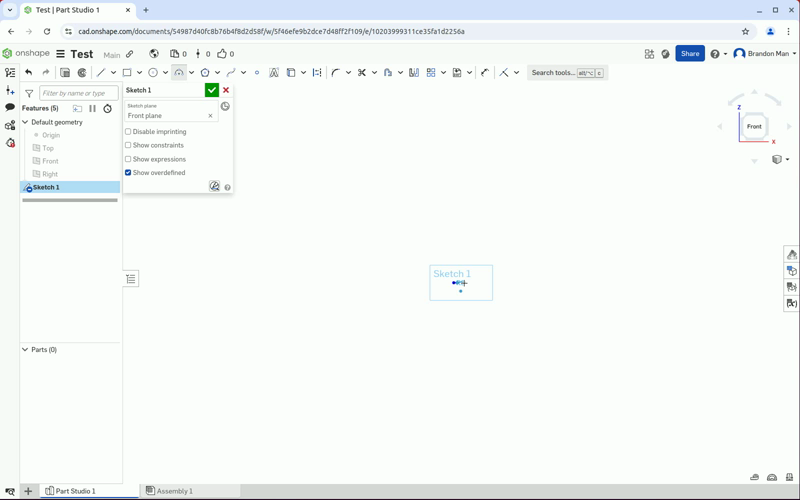
mouse_move(460, 279)
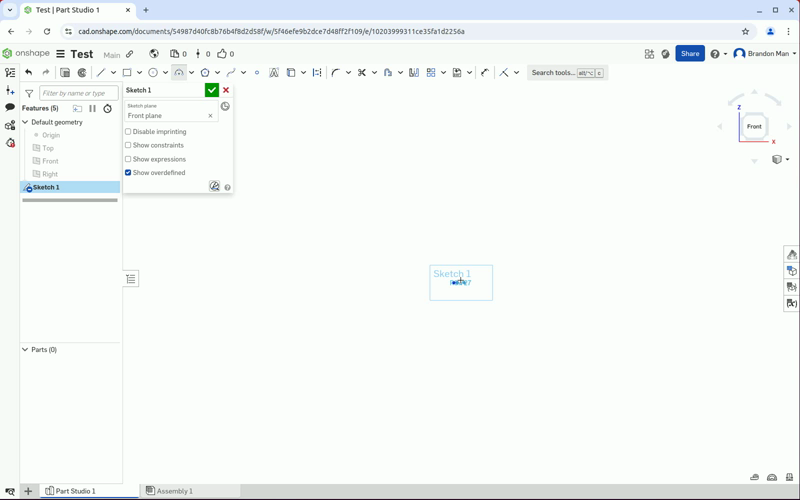
scroll(6)
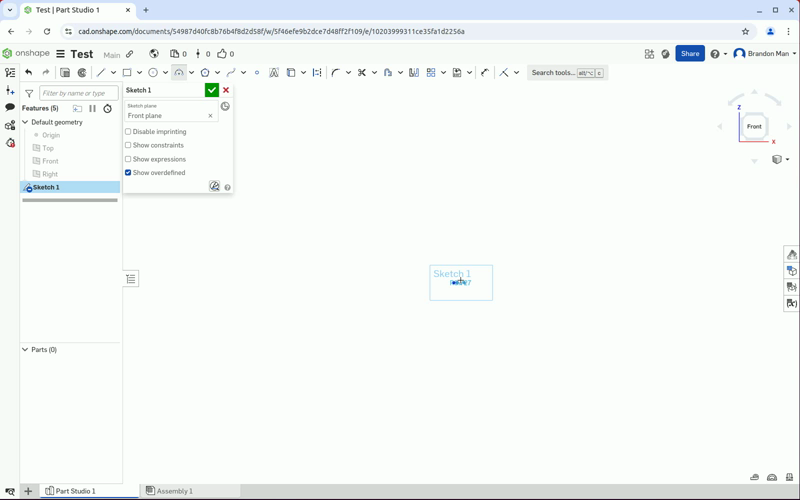
scroll(6)
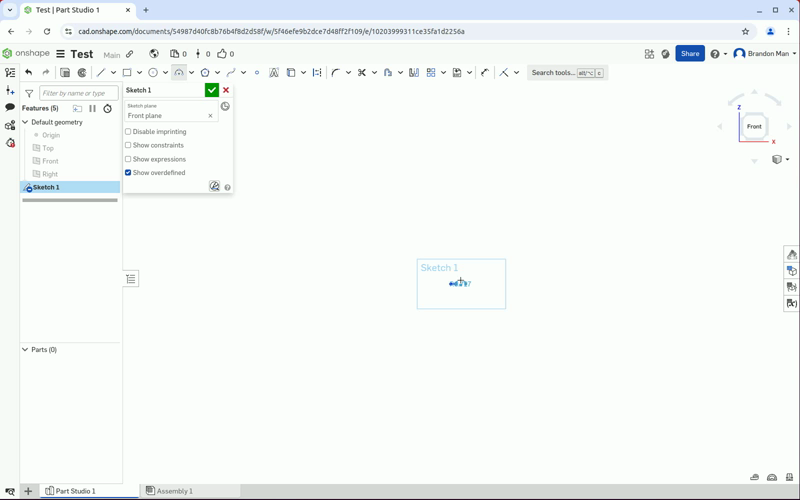
scroll(6)
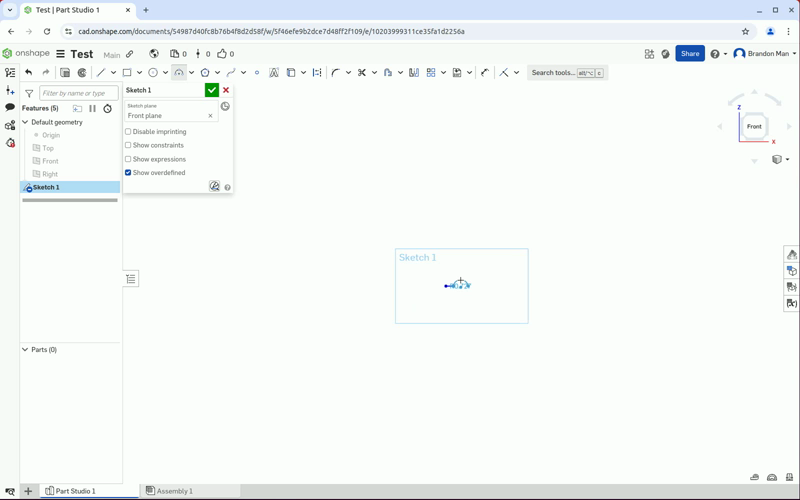
scroll(6)
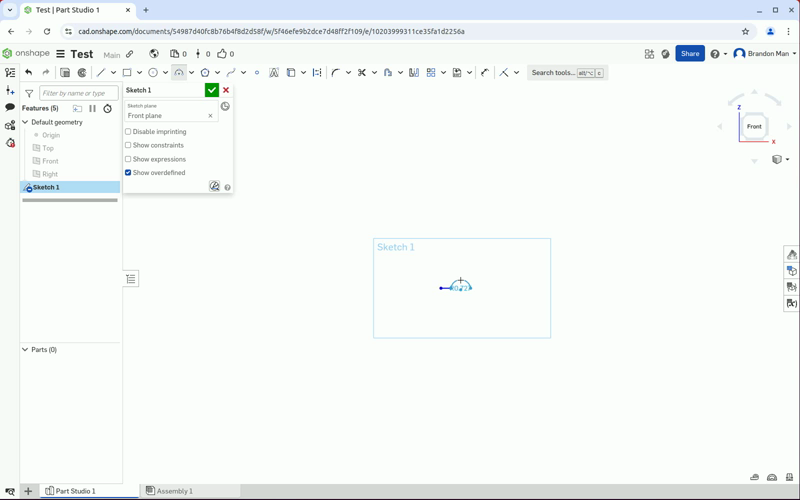
scroll(6)
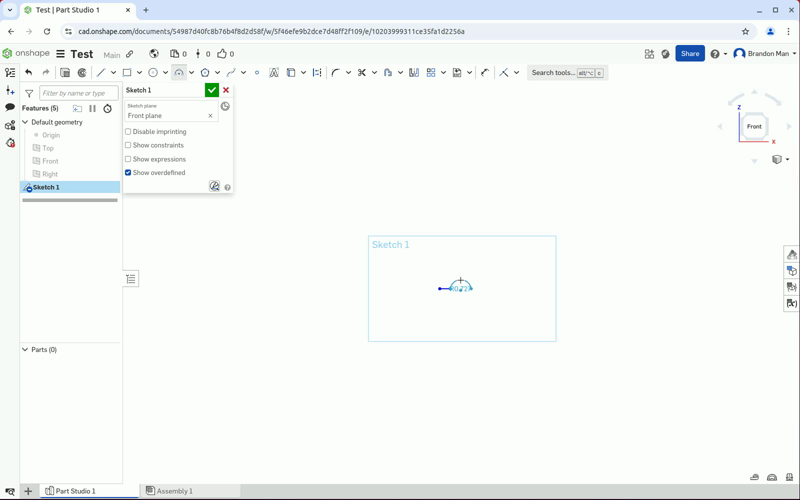
scroll(6)
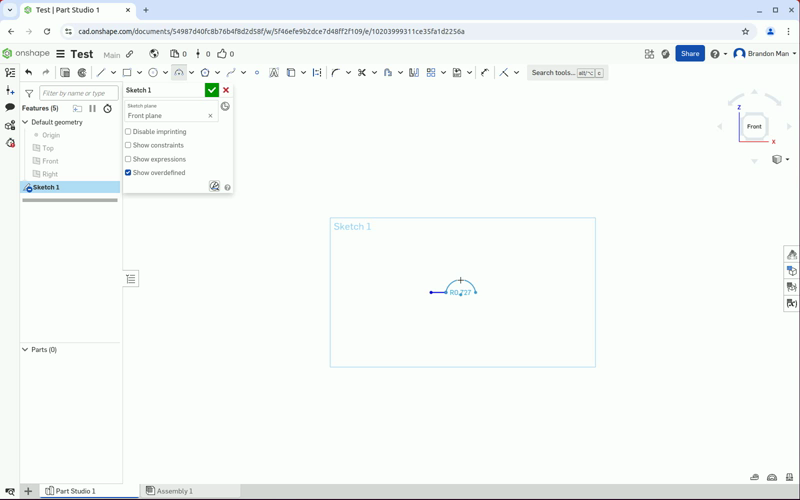
scroll(6)
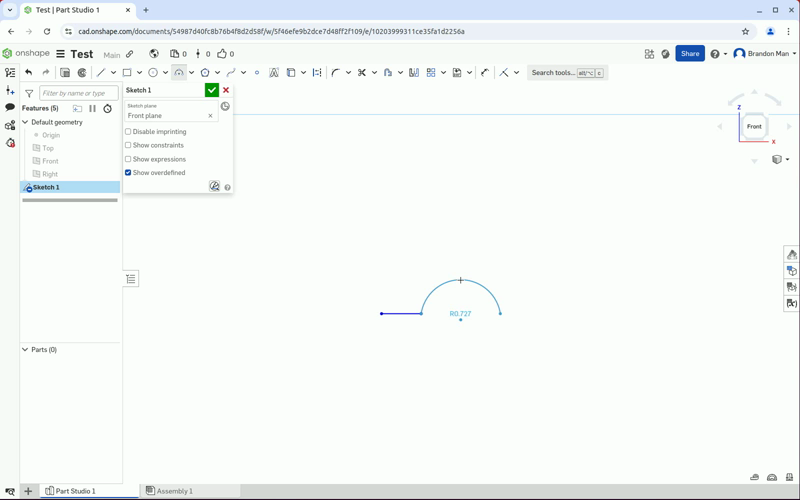
click(460, 279)
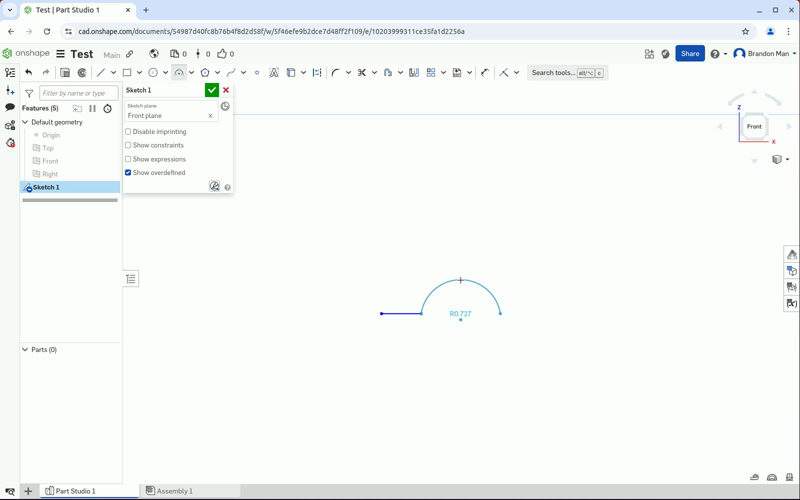
scroll(-6)
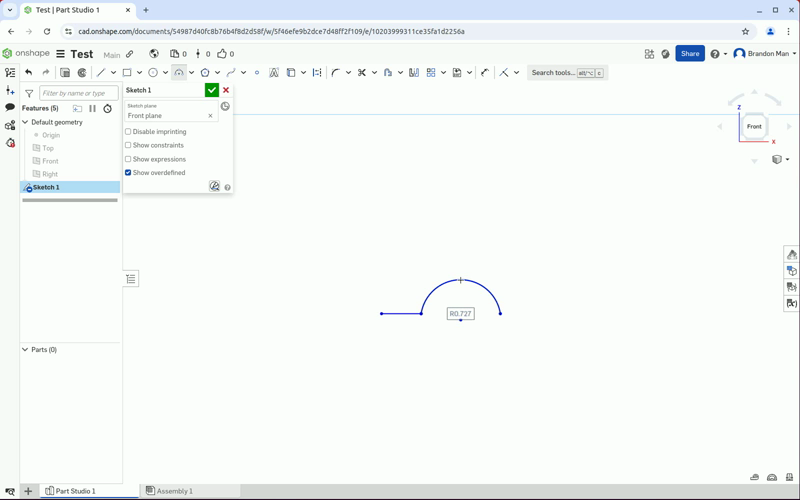
scroll(-6)
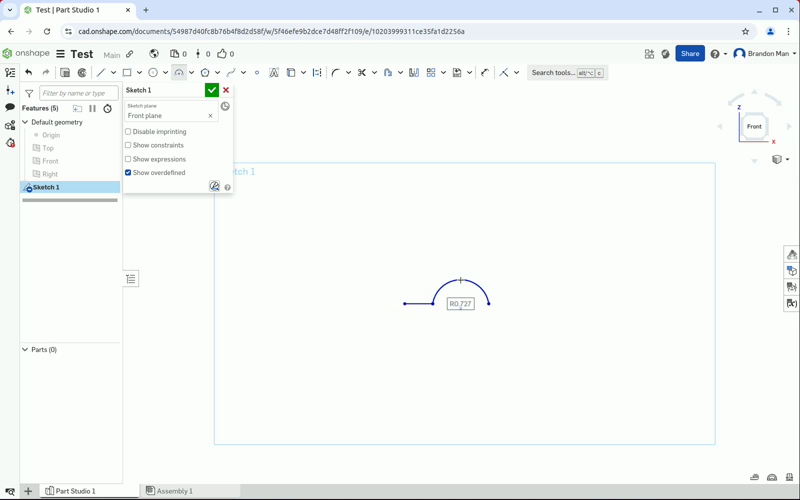
scroll(-6)
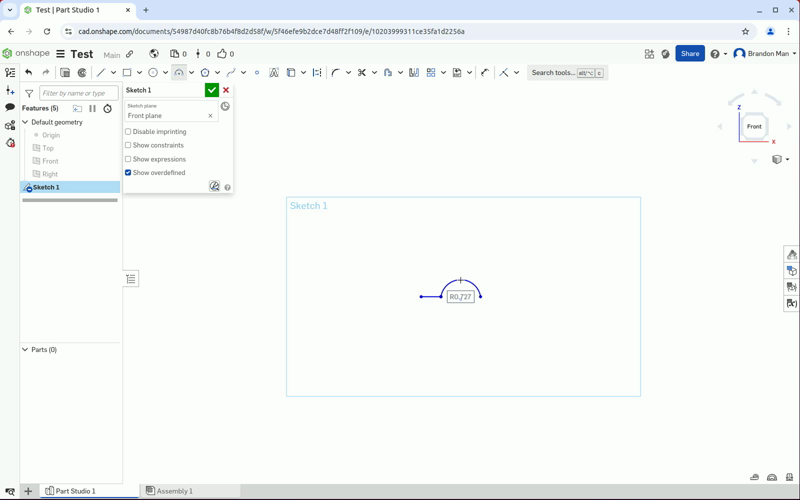
scroll(-6)
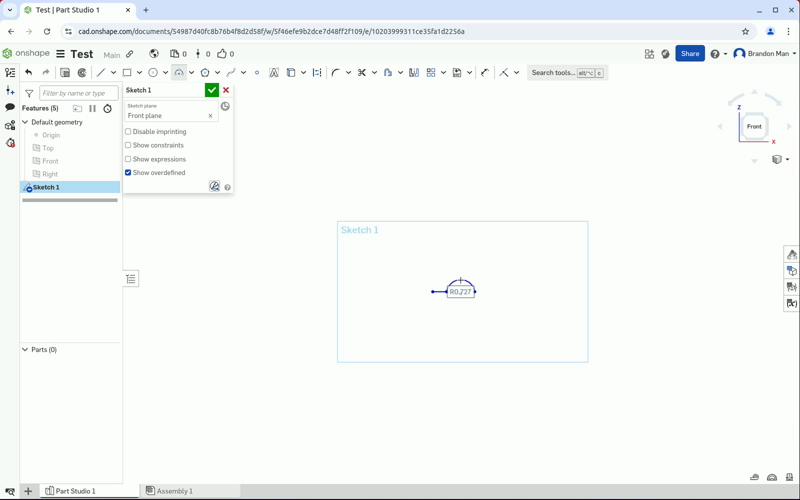
scroll(-6)
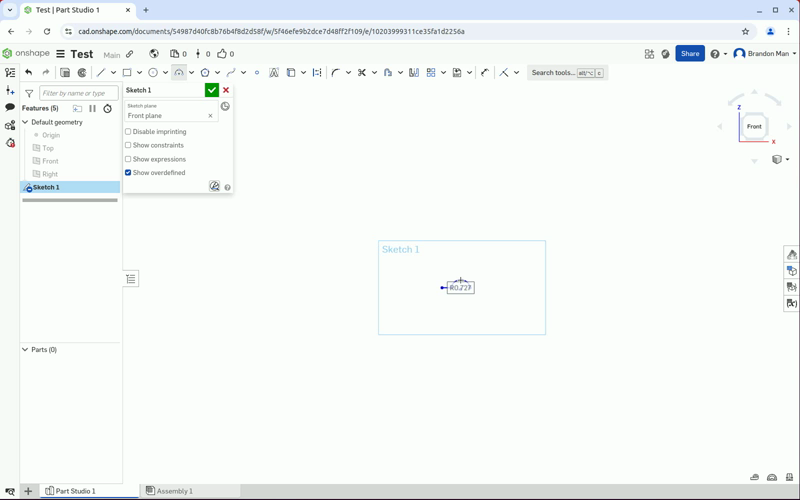
scroll(-6)
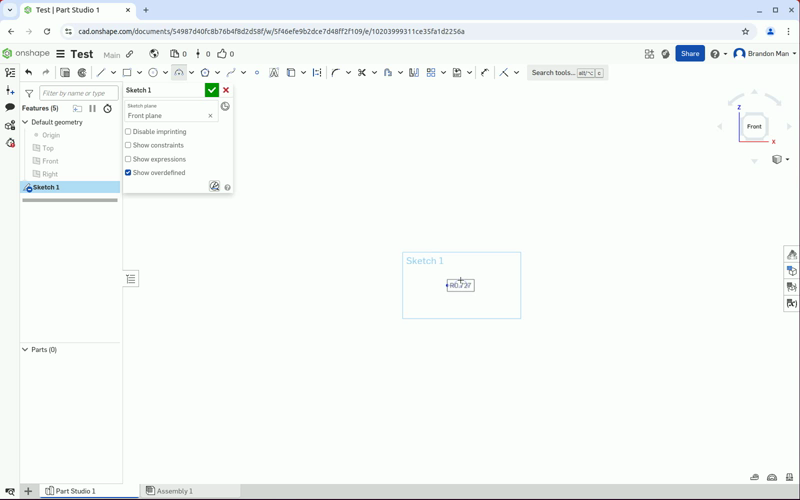
scroll(-6)
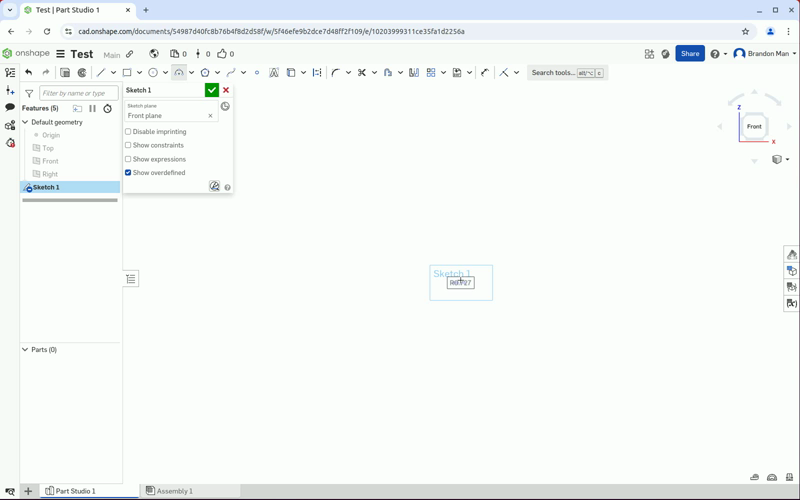
key_up(shift)
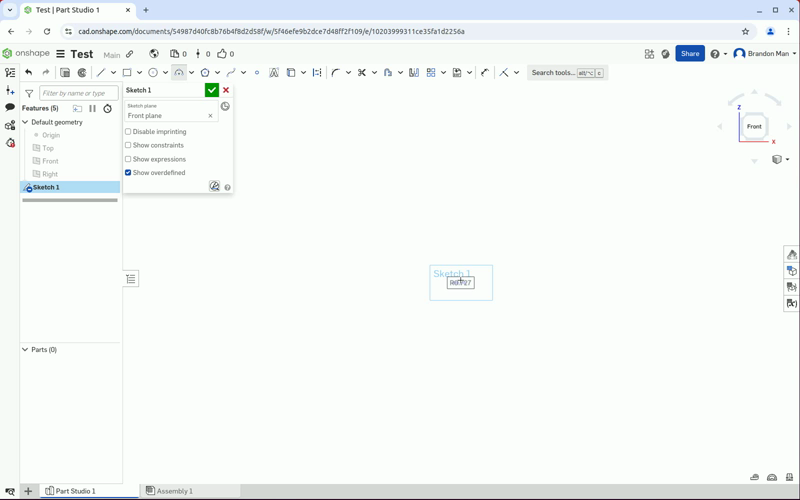
key(esc)
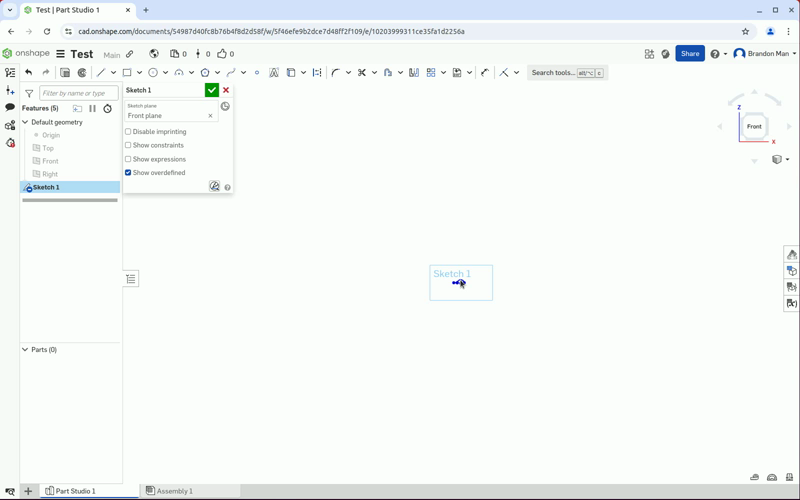
key(l)
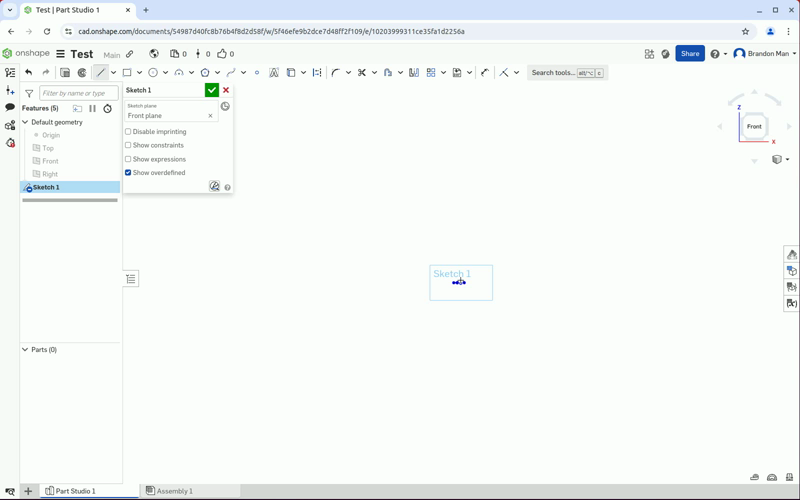
mouse_move(464, 282)
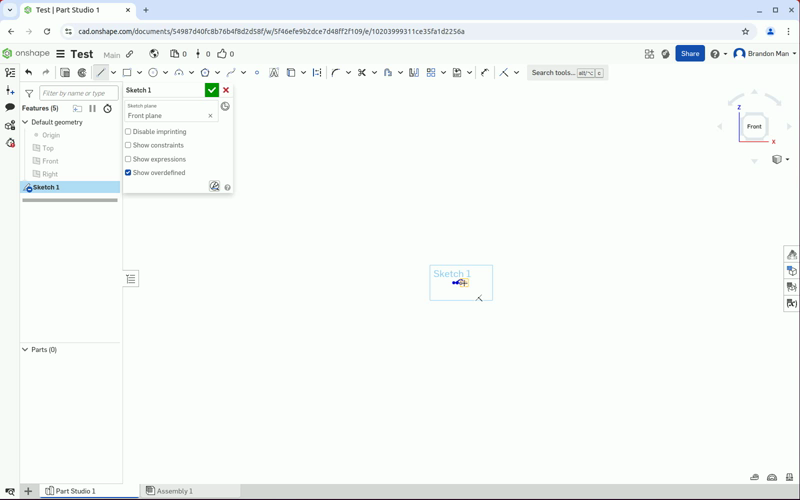
scroll(6)
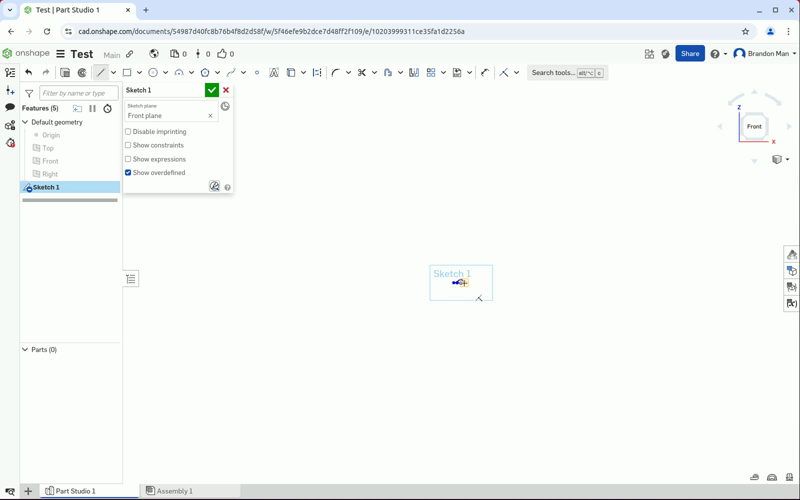
scroll(6)
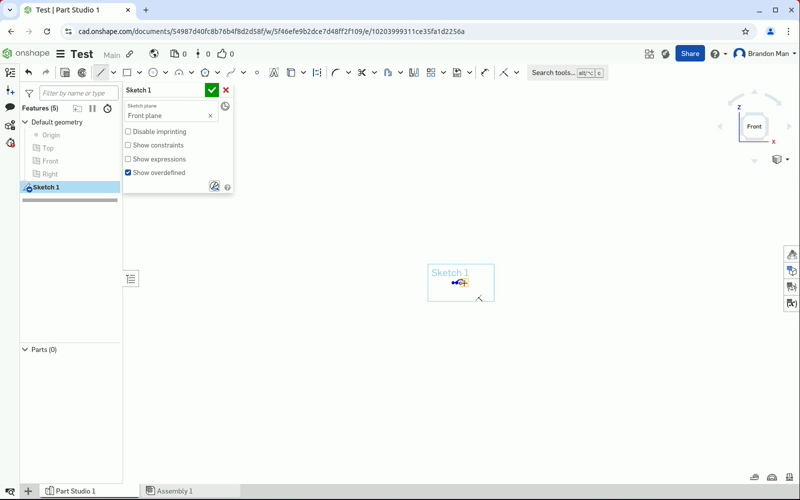
scroll(6)
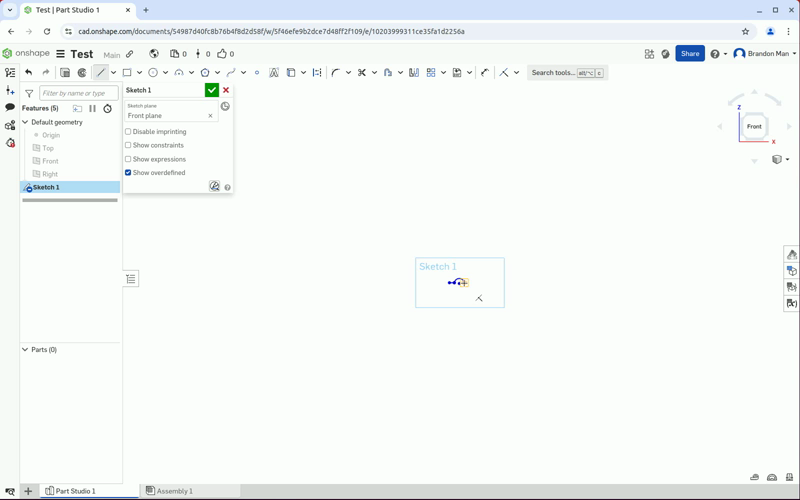
scroll(6)
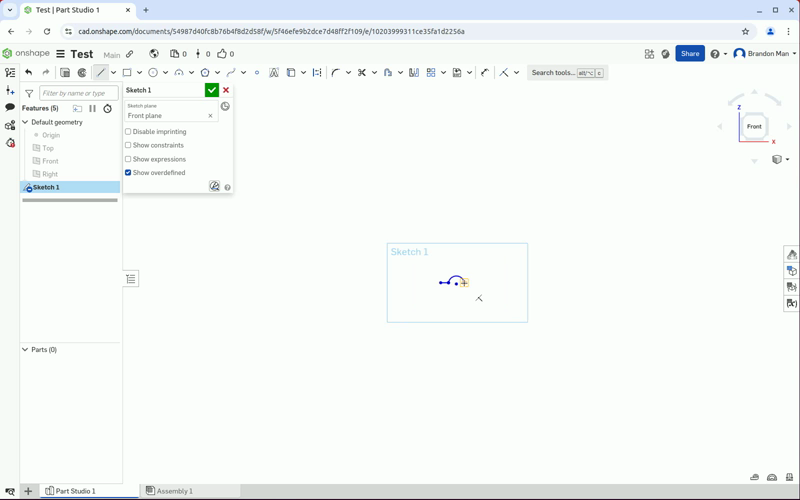
scroll(6)
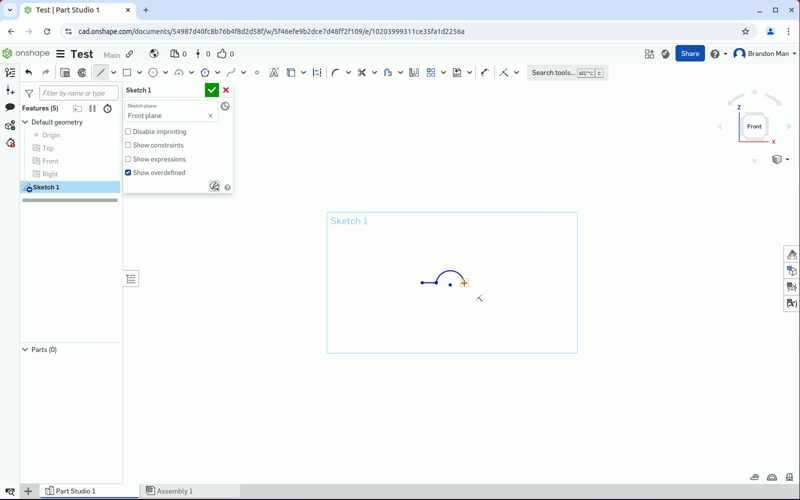
scroll(6)
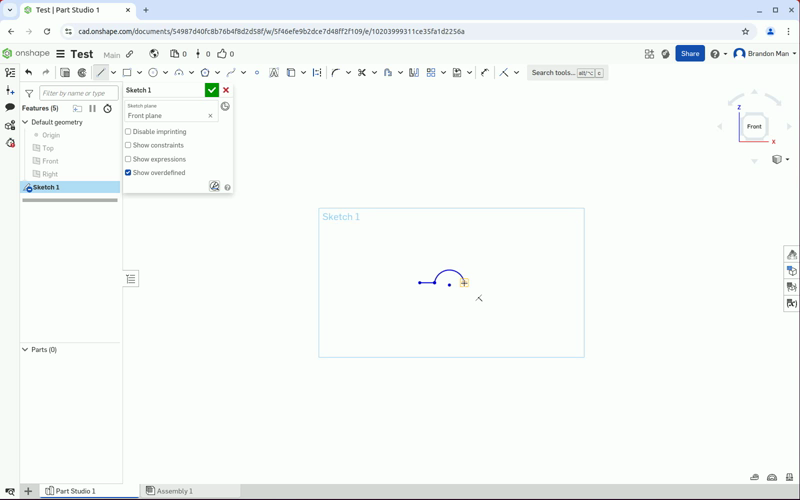
scroll(6)
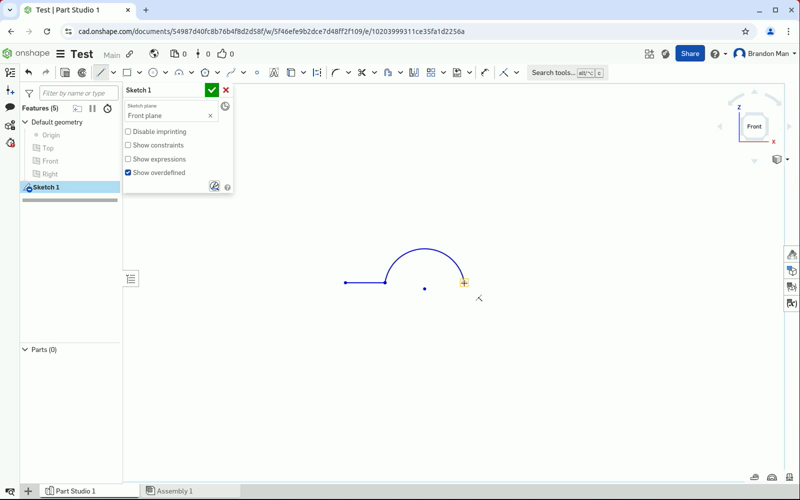
click(464, 282)
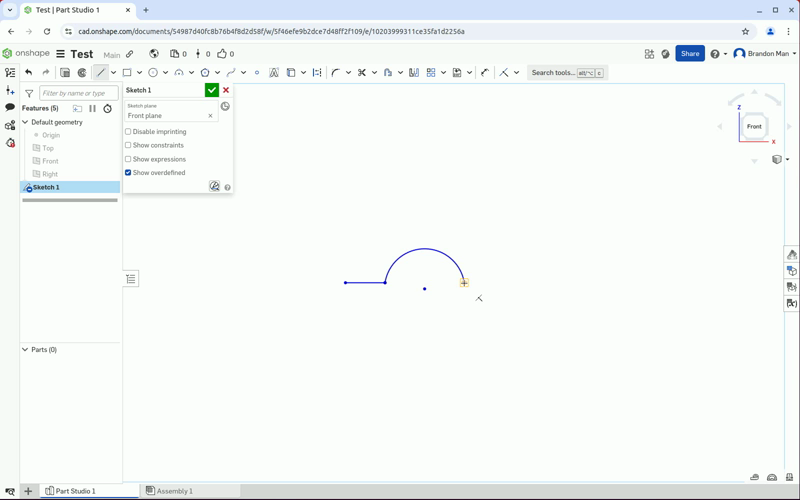
scroll(-6)
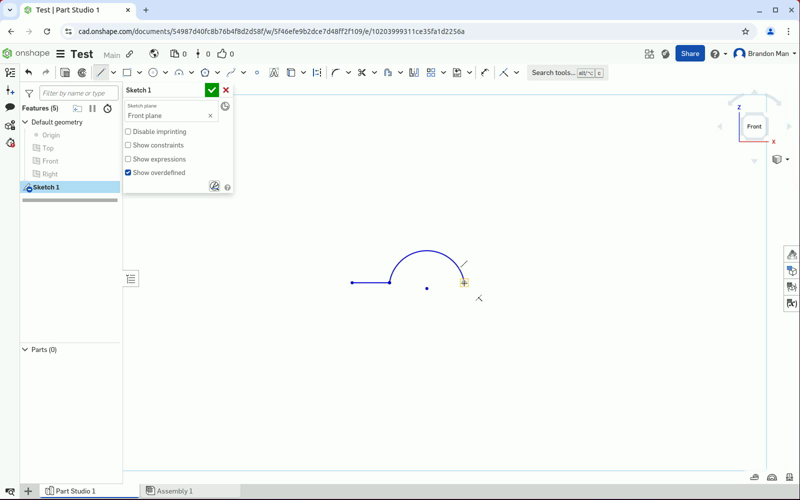
scroll(-6)
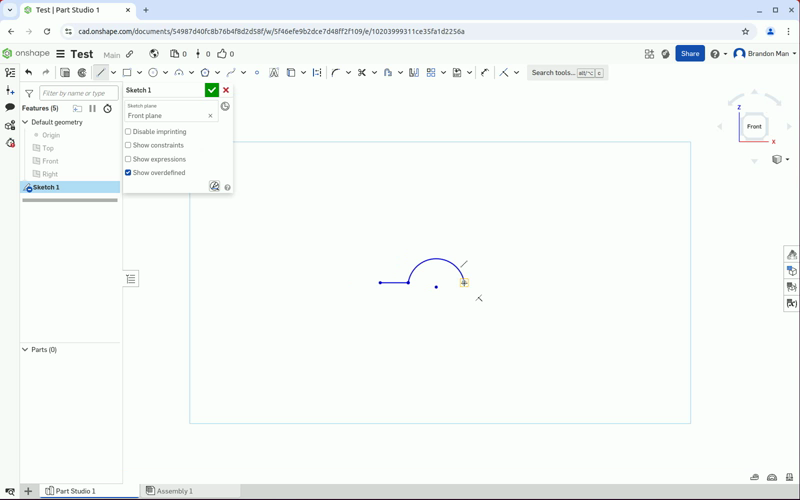
scroll(-6)
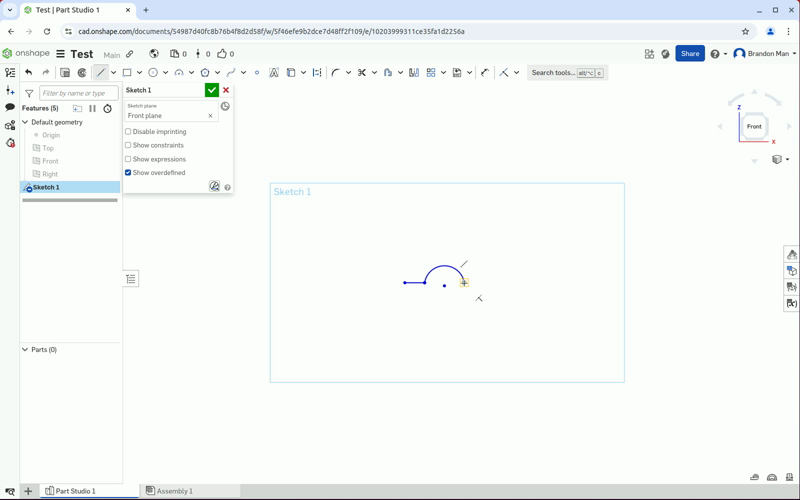
scroll(-6)
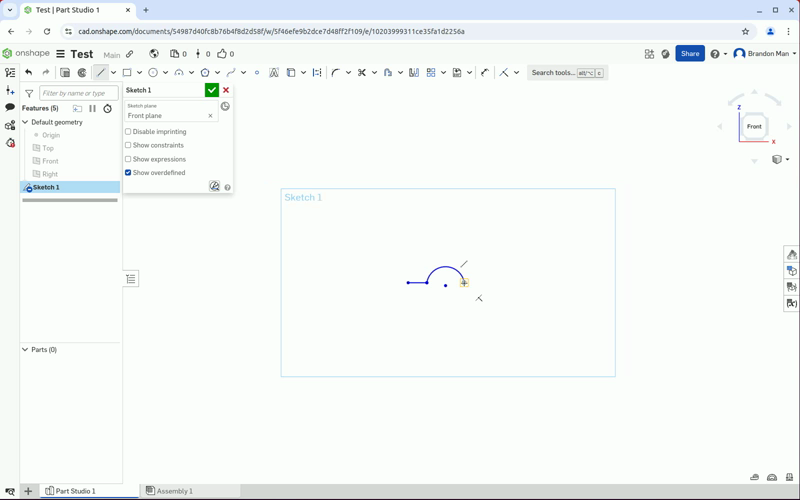
scroll(-6)
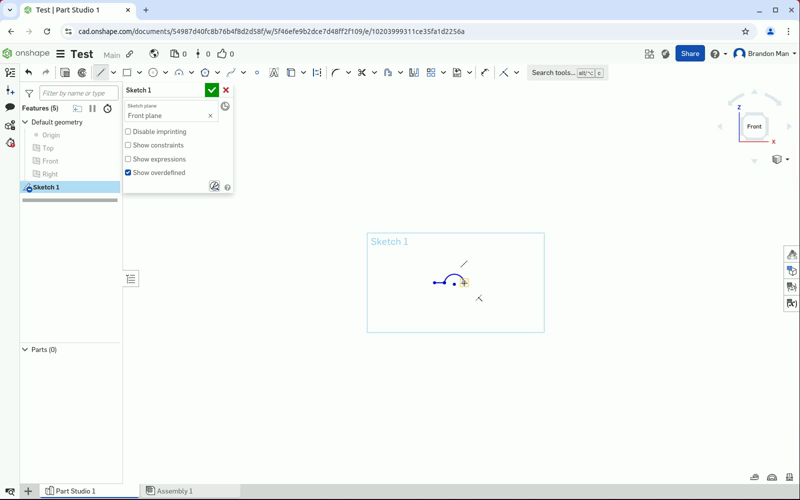
scroll(-6)
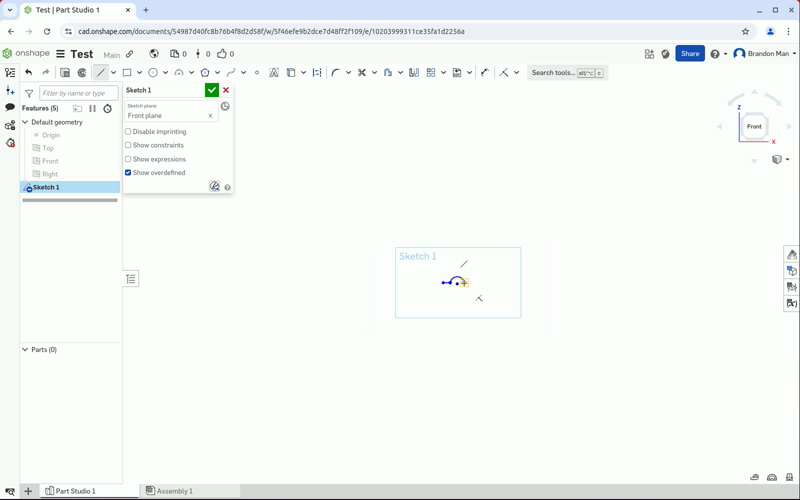
scroll(-6)
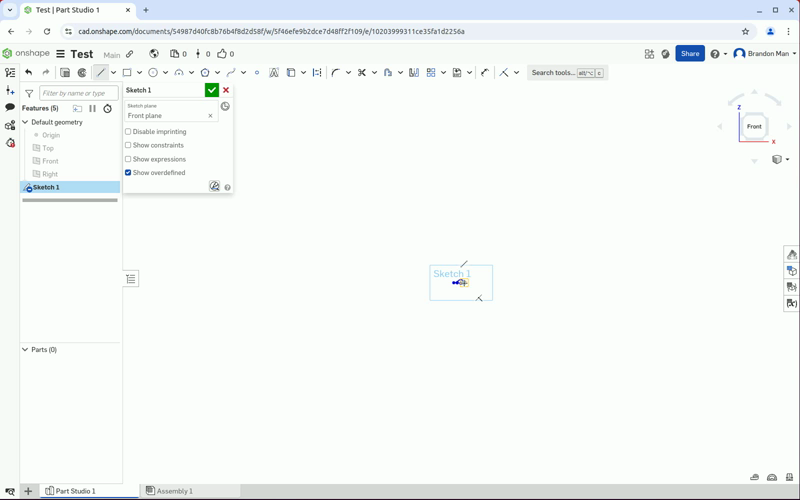
key_down(shift)
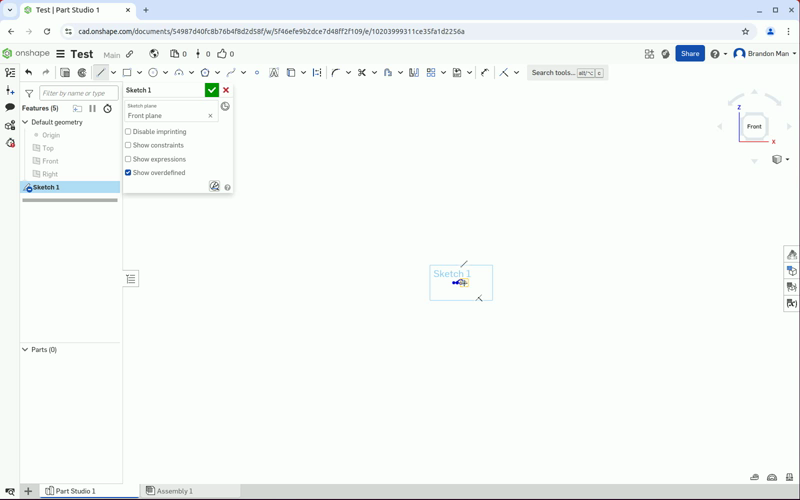
mouse_move(494, 282)
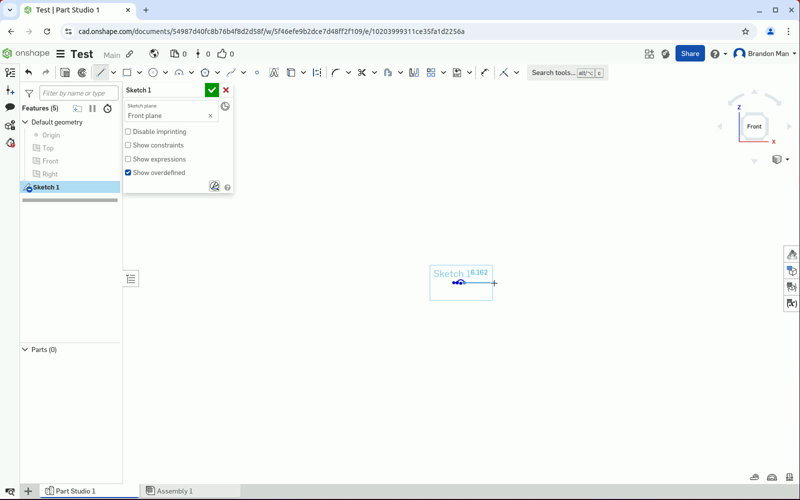
mouse_move(467, 282)
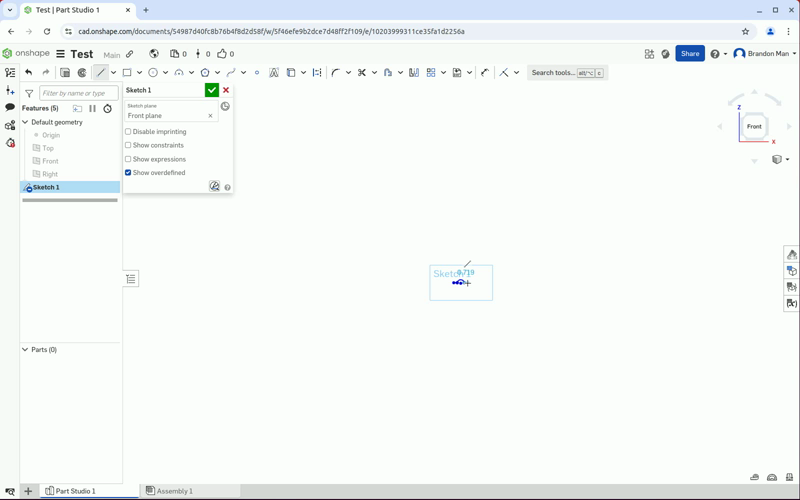
scroll(6)
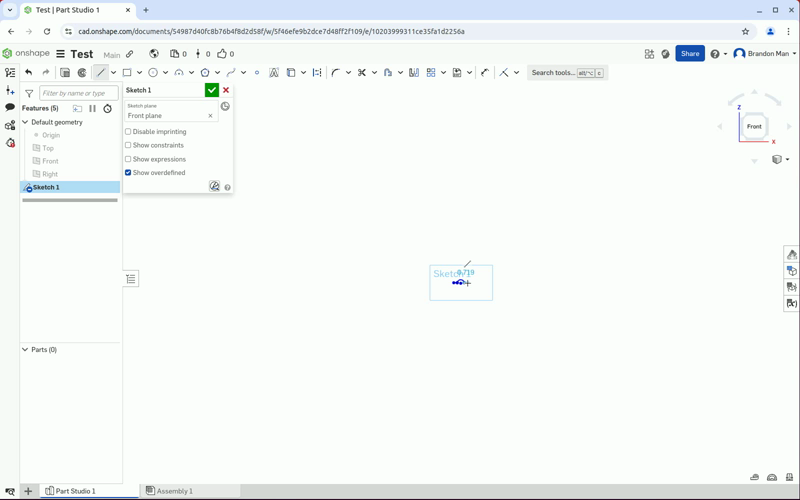
scroll(6)
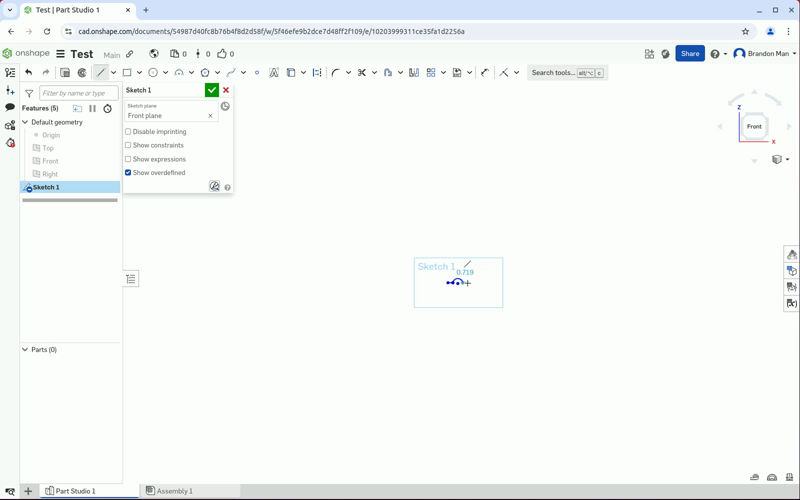
scroll(6)
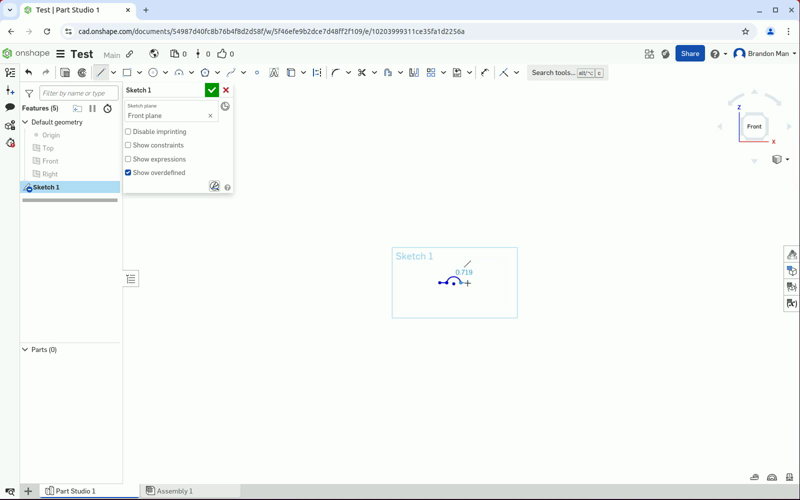
scroll(6)
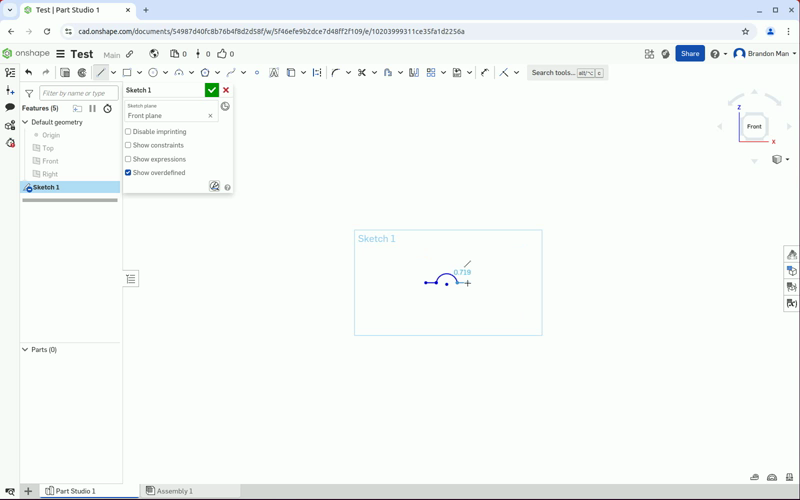
scroll(6)
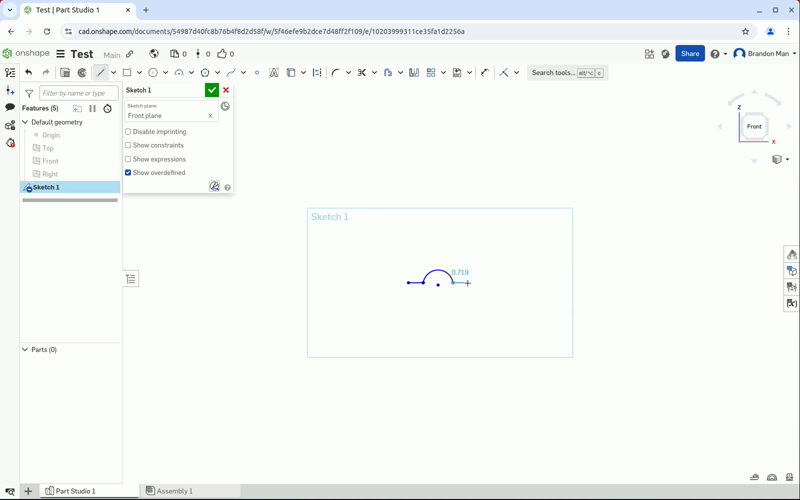
scroll(6)
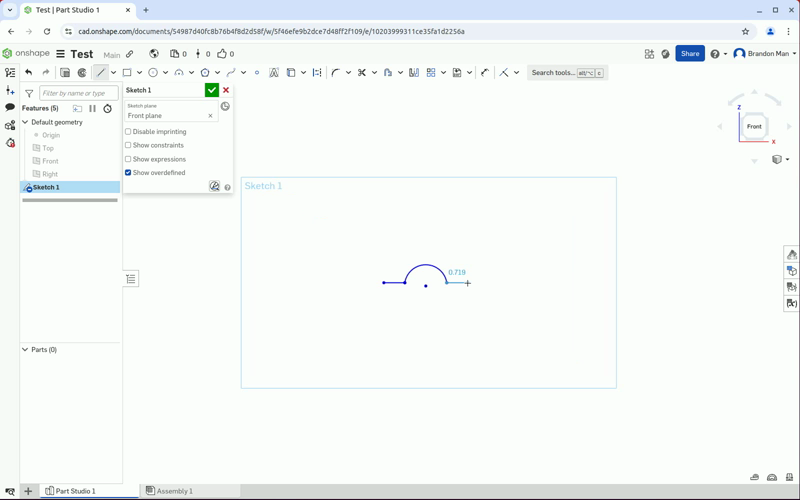
scroll(6)
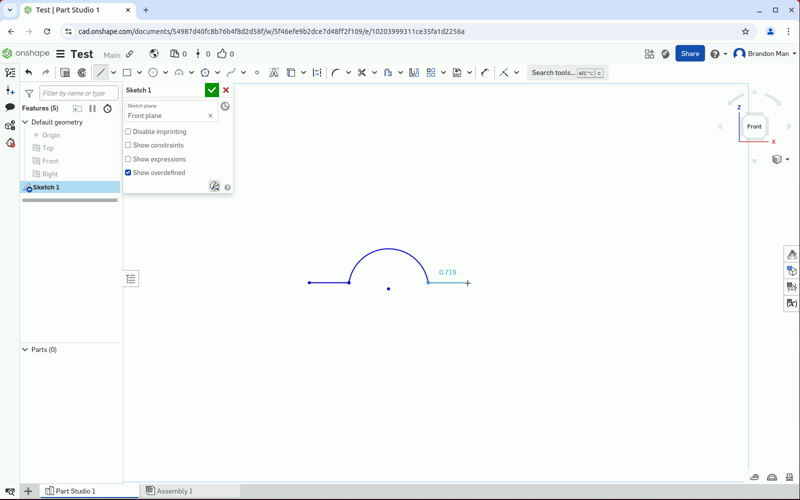
click(467, 282)
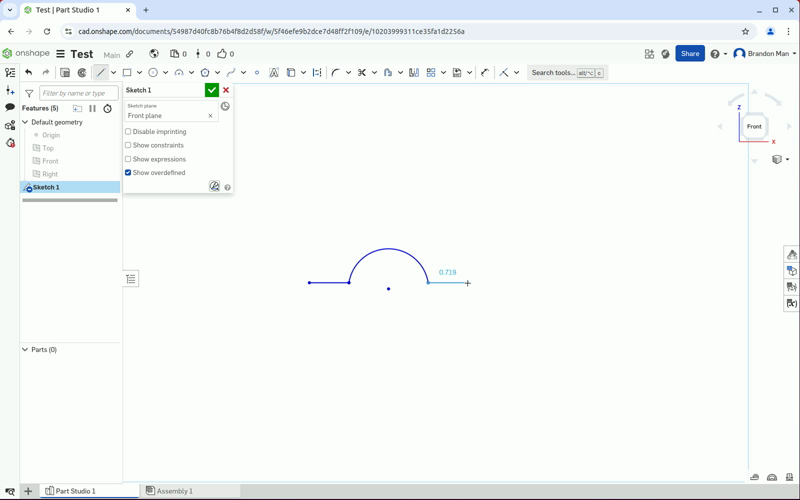
scroll(-6)
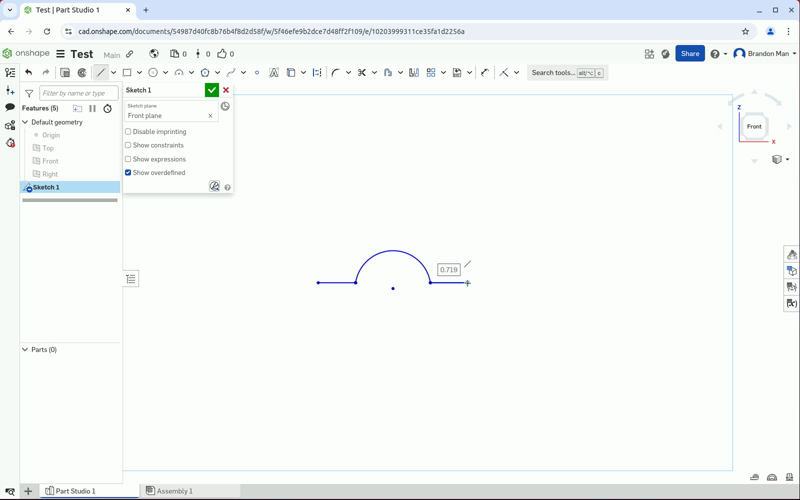
scroll(-6)
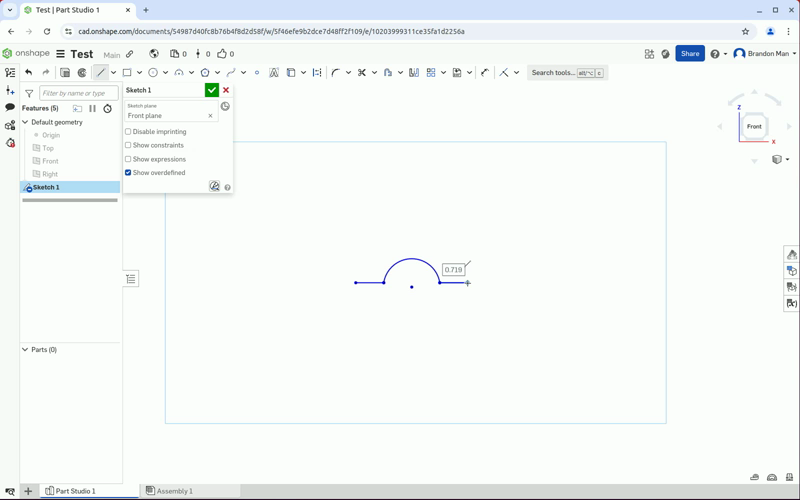
scroll(-6)
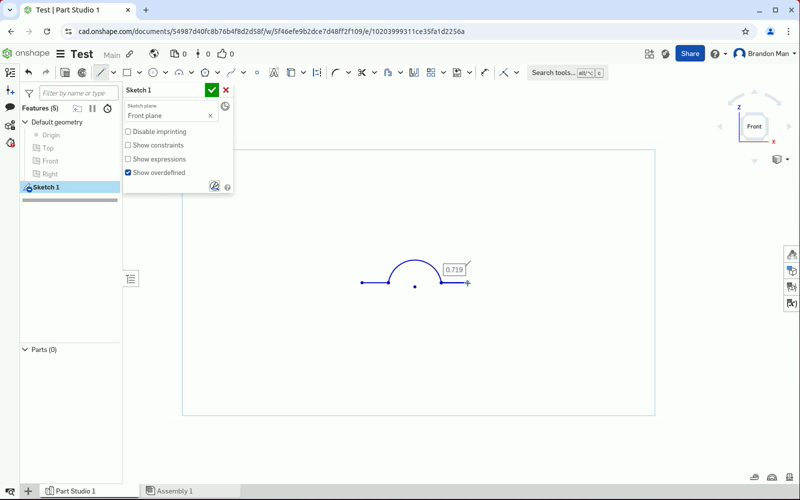
scroll(-6)
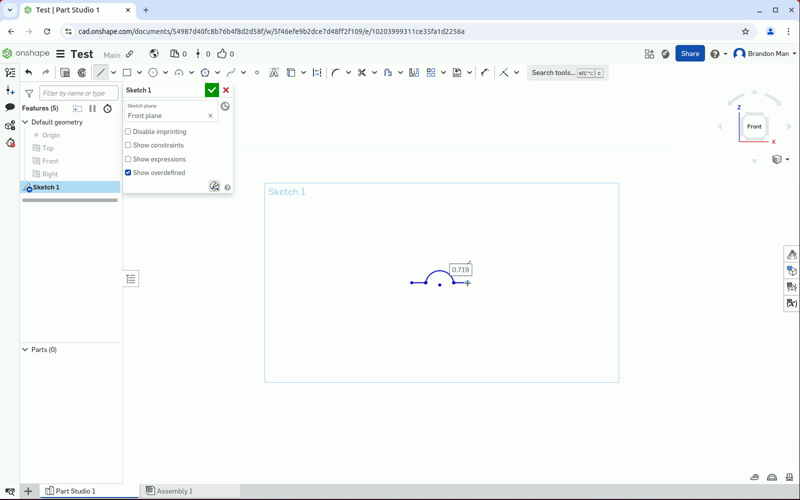
scroll(-6)
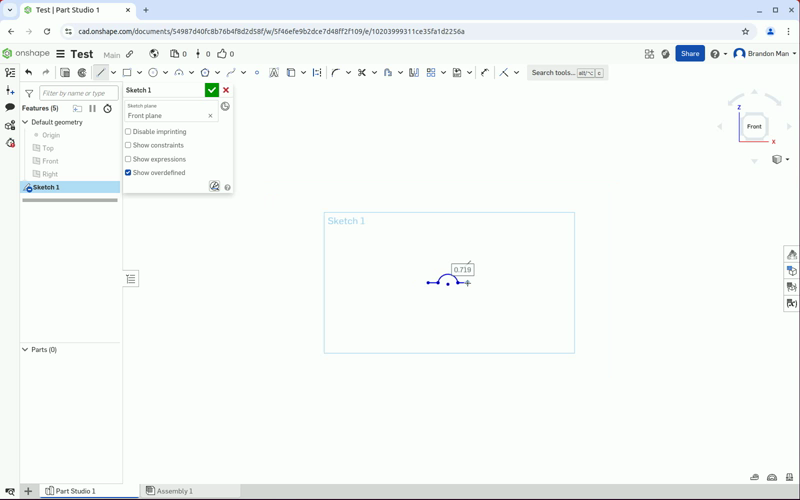
scroll(-6)
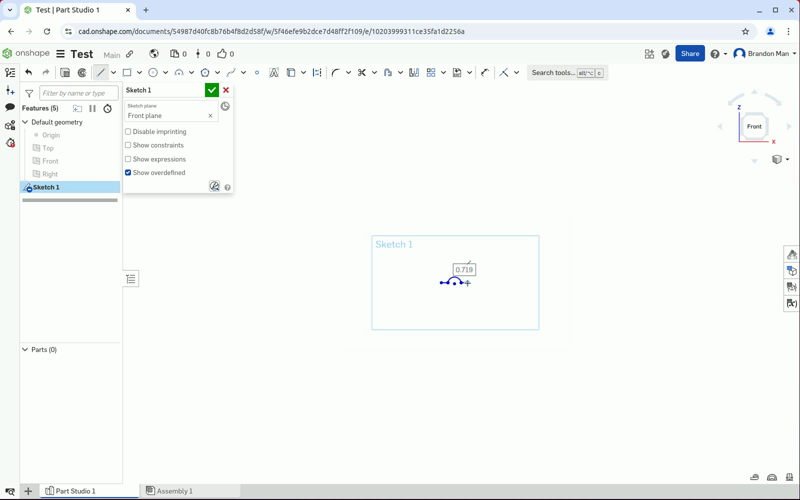
scroll(-6)
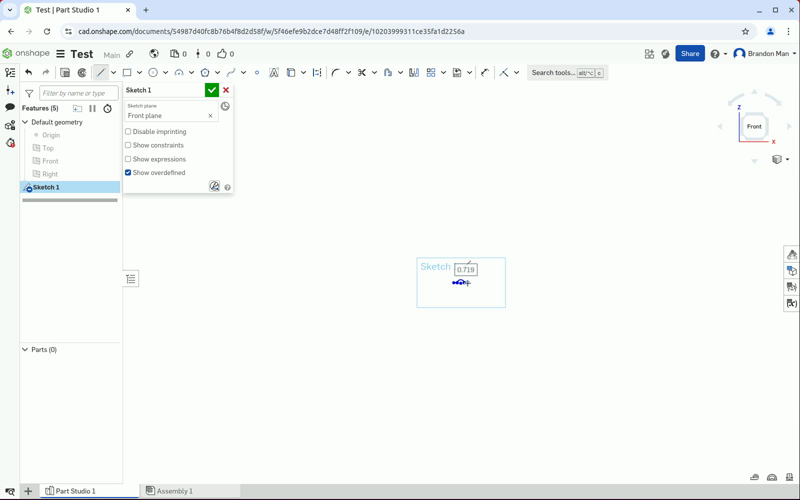
key_up(shift)
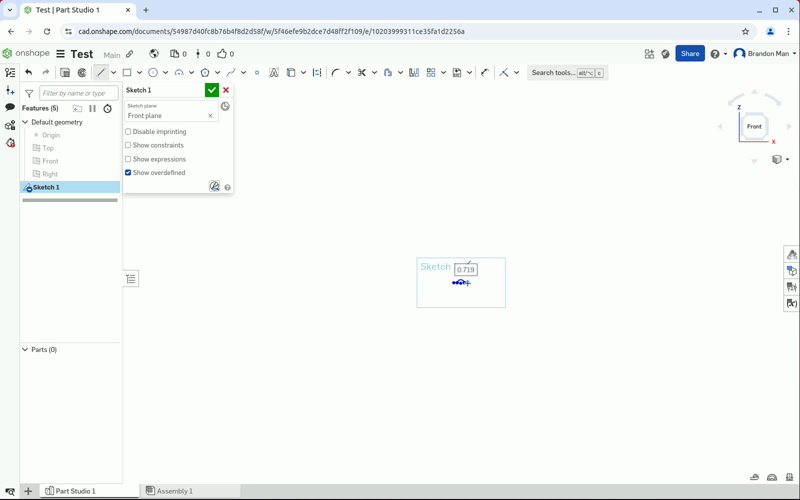
key(esc)
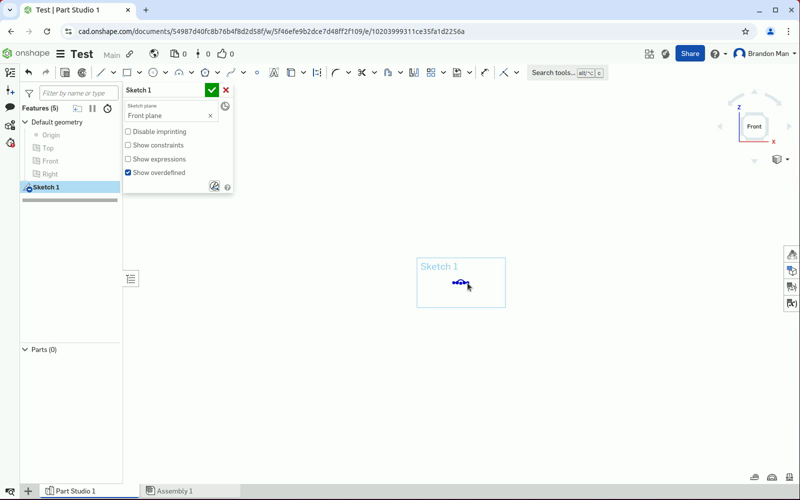
key(a)
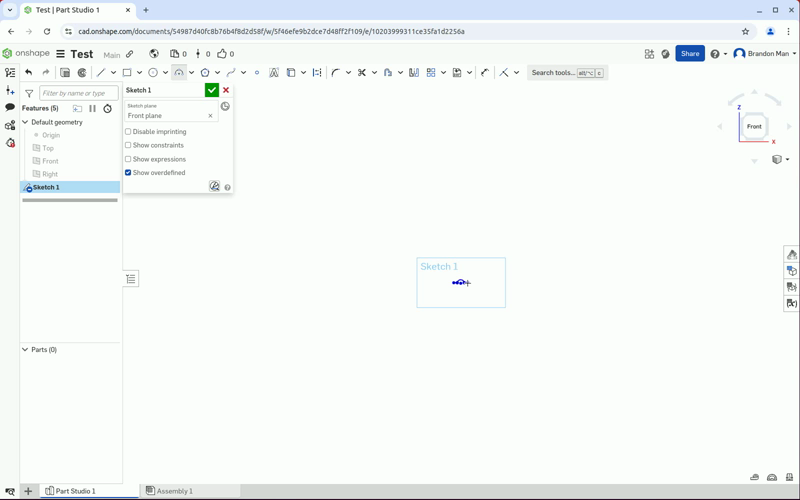
mouse_move(467, 282)
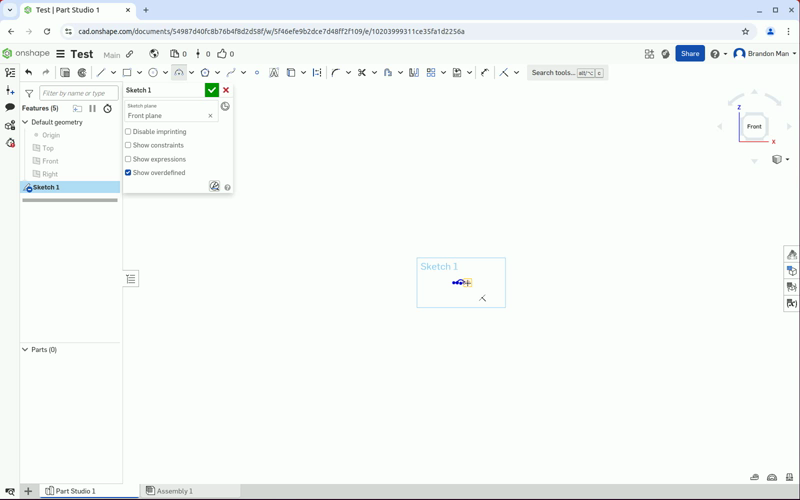
scroll(6)
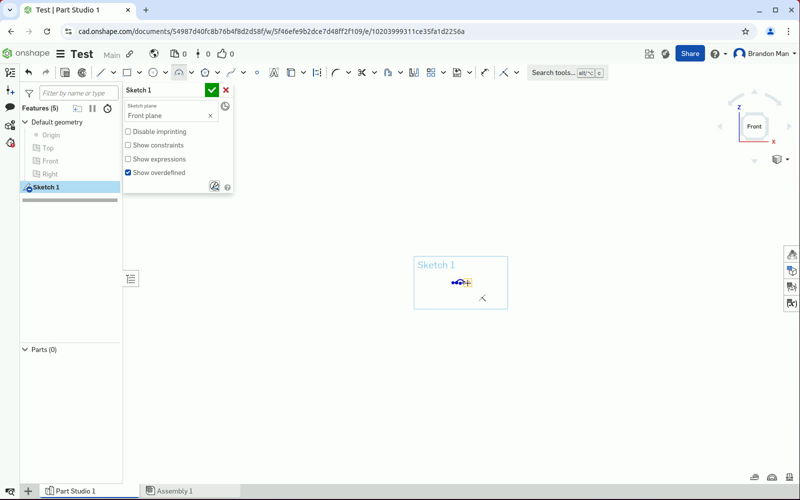
scroll(6)
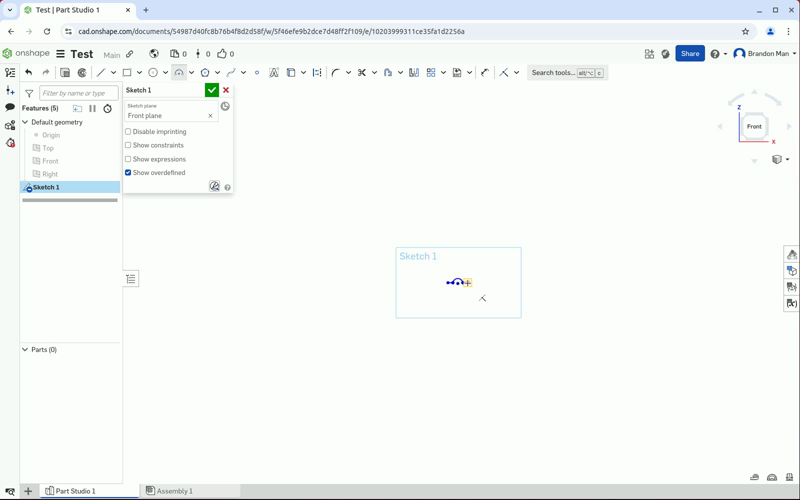
scroll(6)
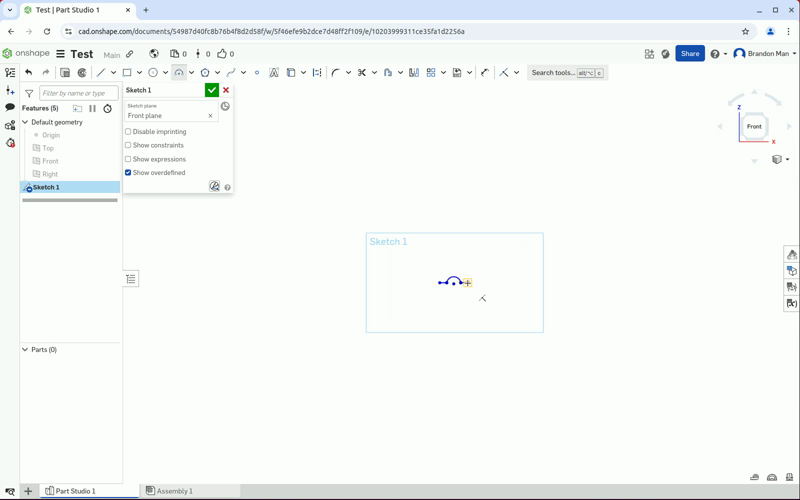
scroll(6)
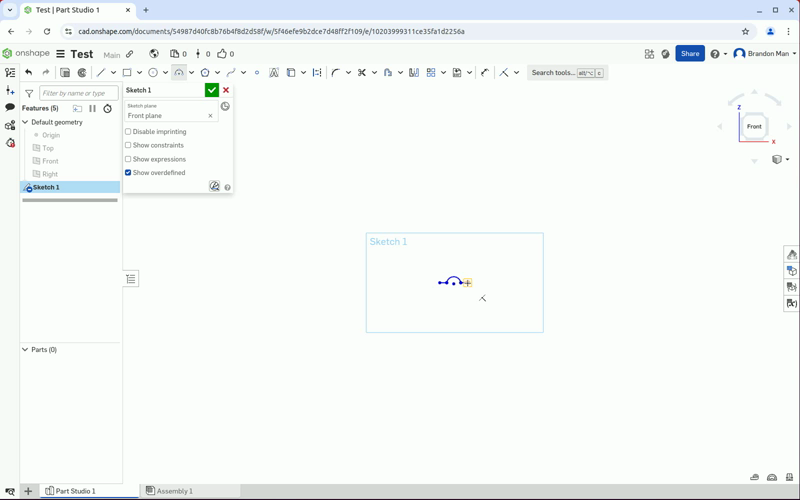
scroll(6)
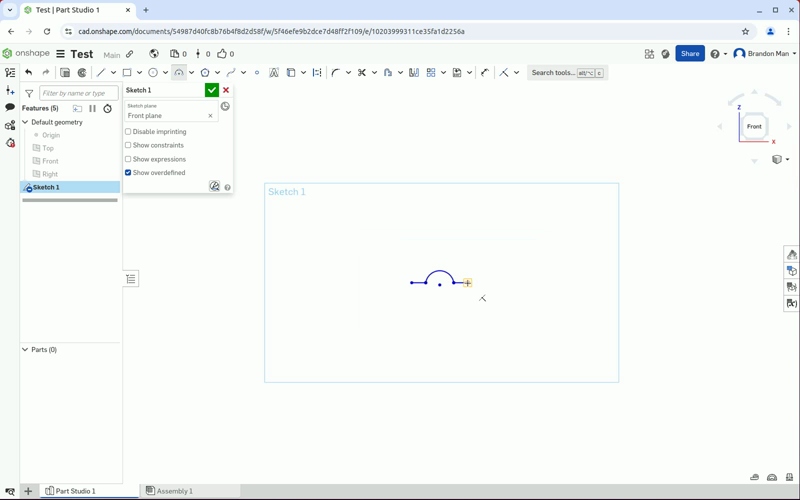
scroll(6)
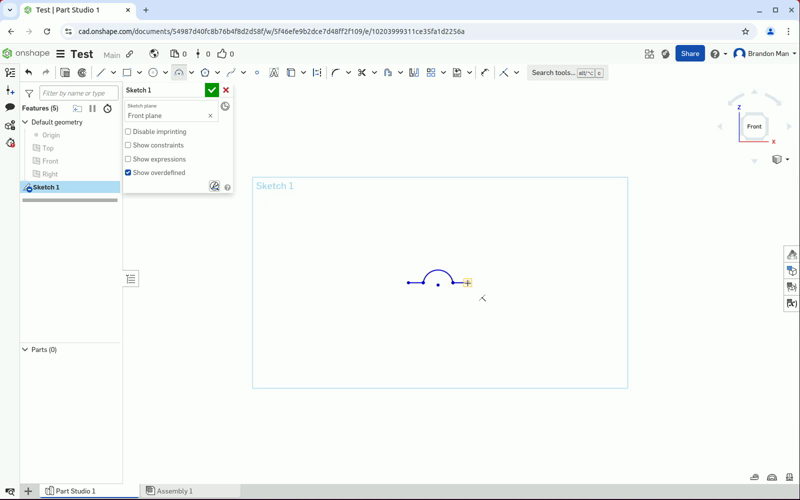
scroll(6)
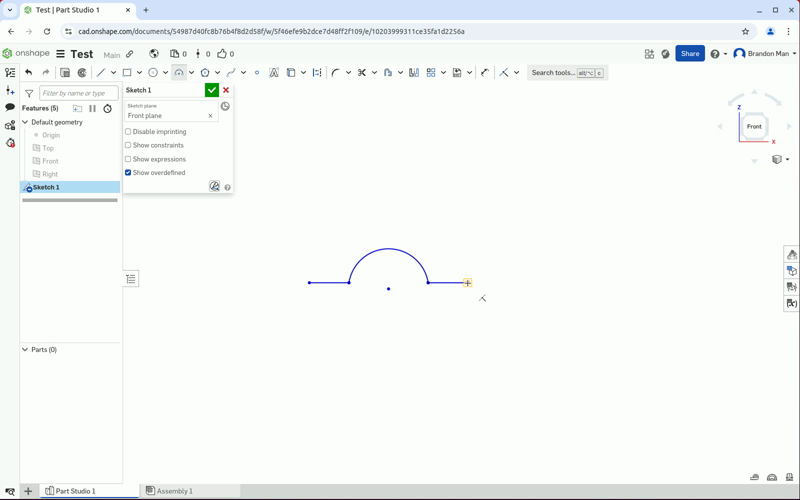
click(467, 282)
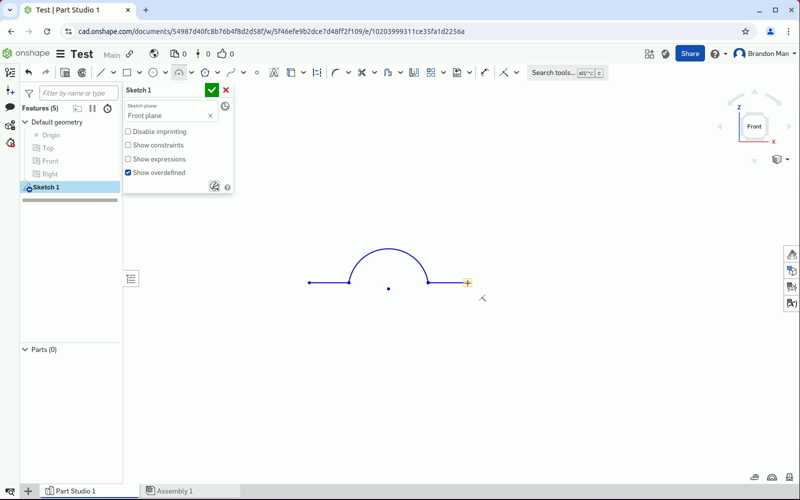
scroll(-6)
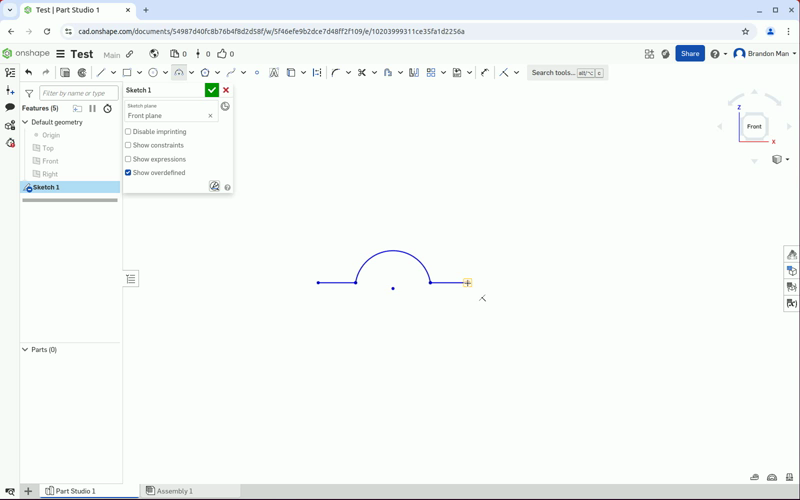
scroll(-6)
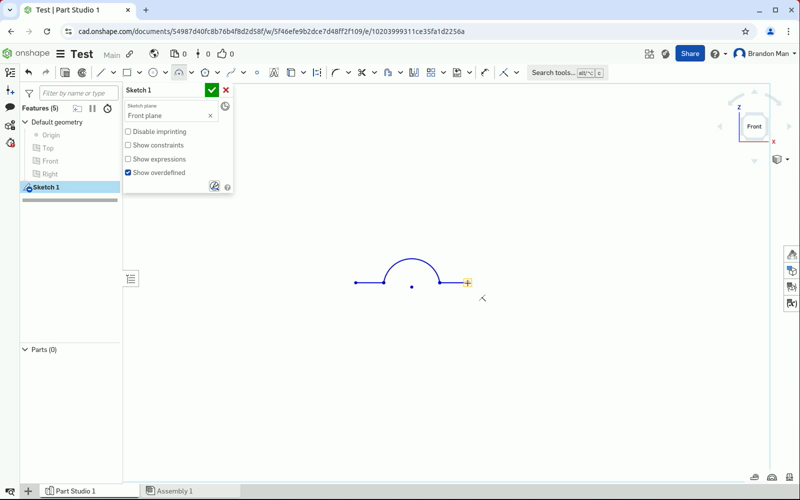
scroll(-6)
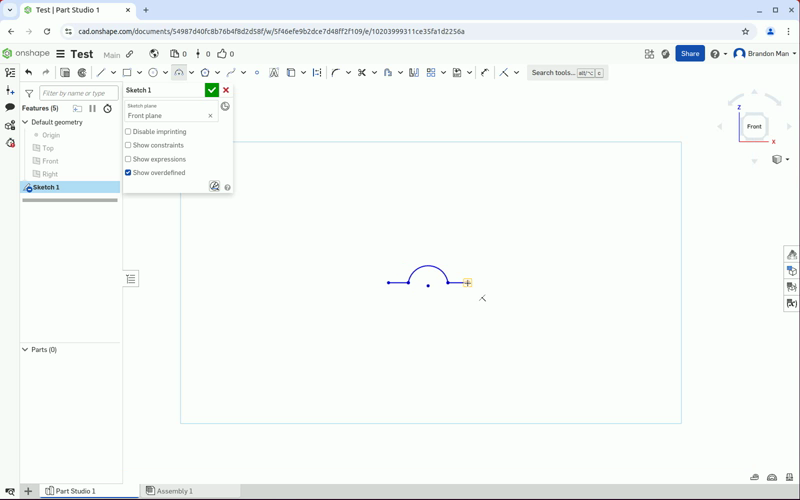
scroll(-6)
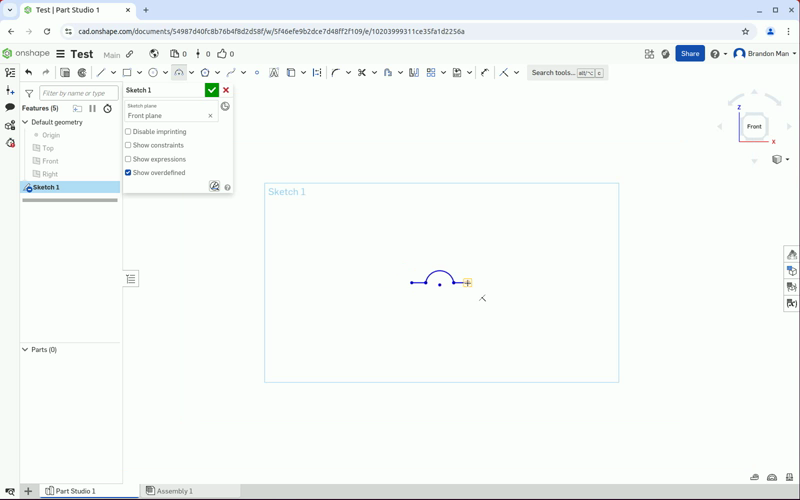
scroll(-6)
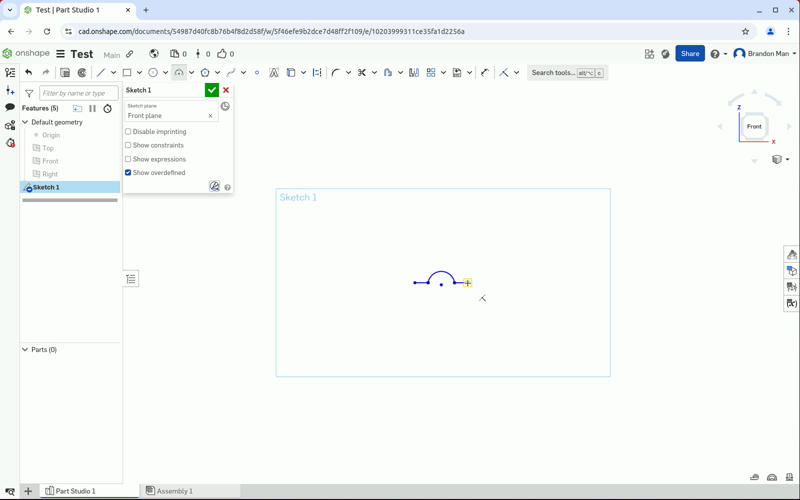
scroll(-6)
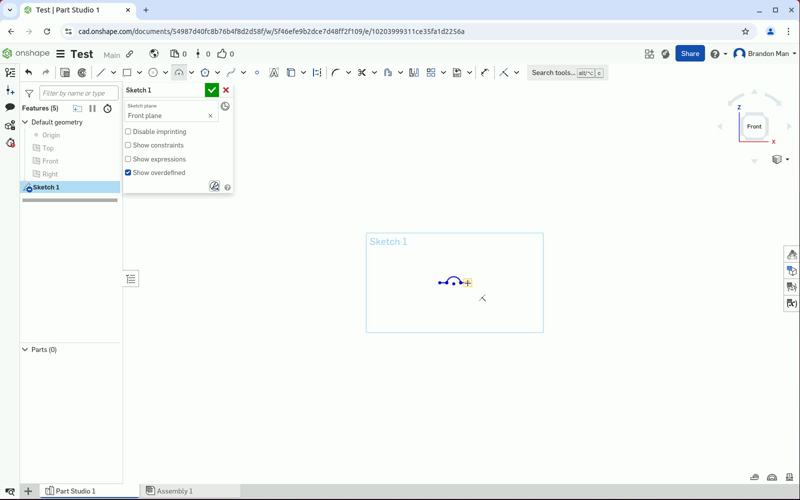
scroll(-6)
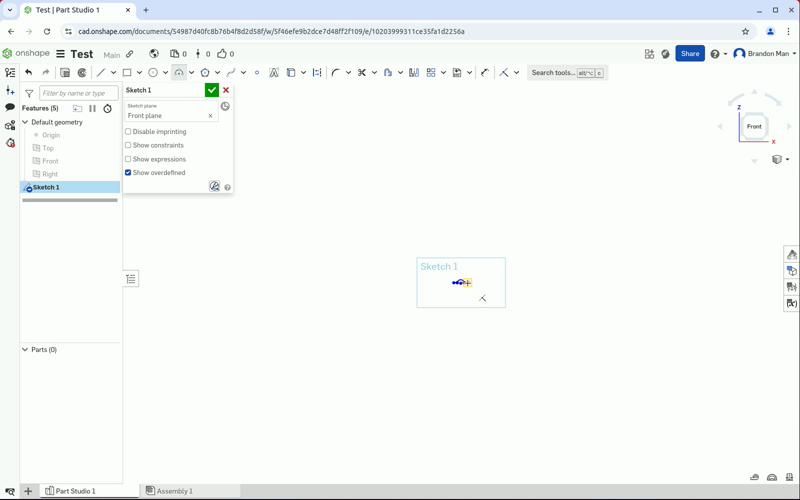
mouse_move(453, 282)
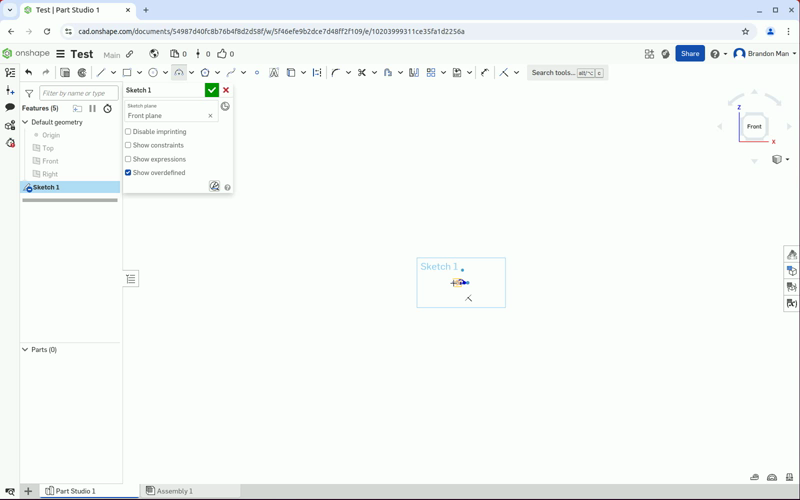
scroll(6)
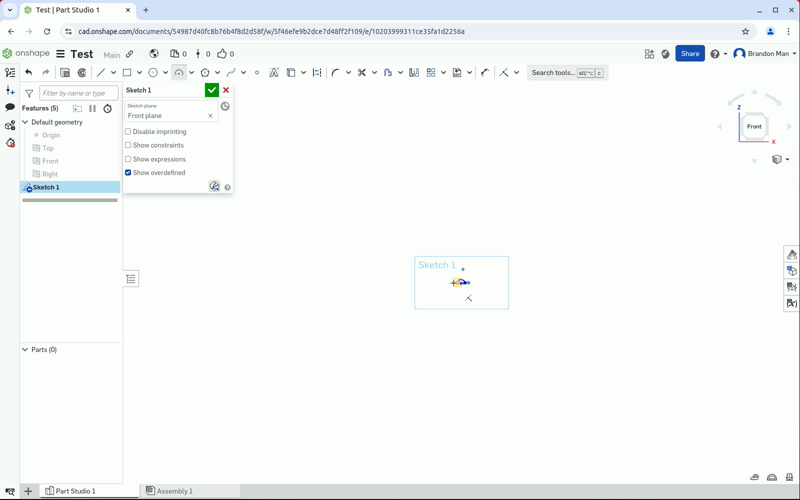
scroll(6)
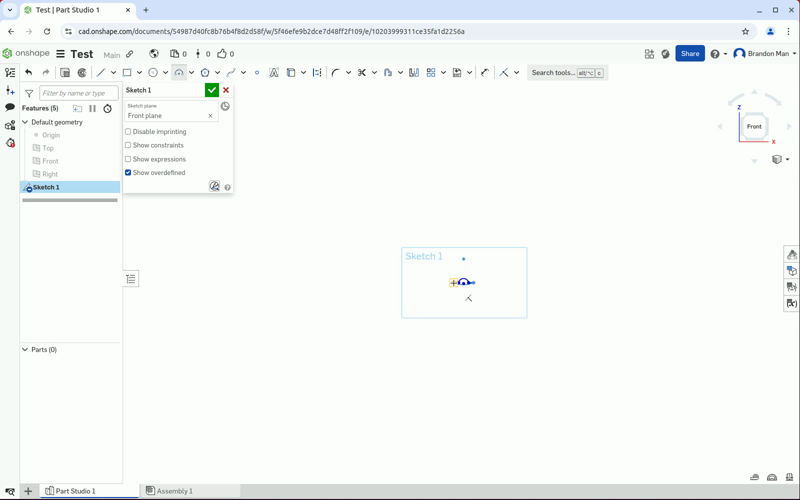
scroll(6)
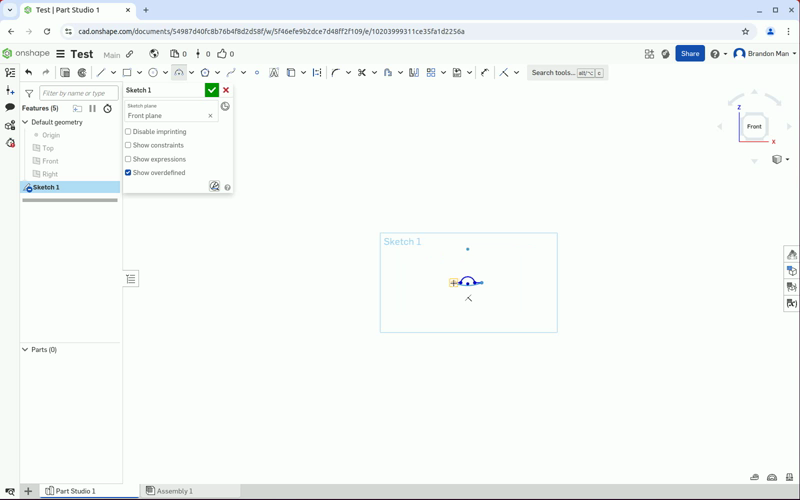
scroll(6)
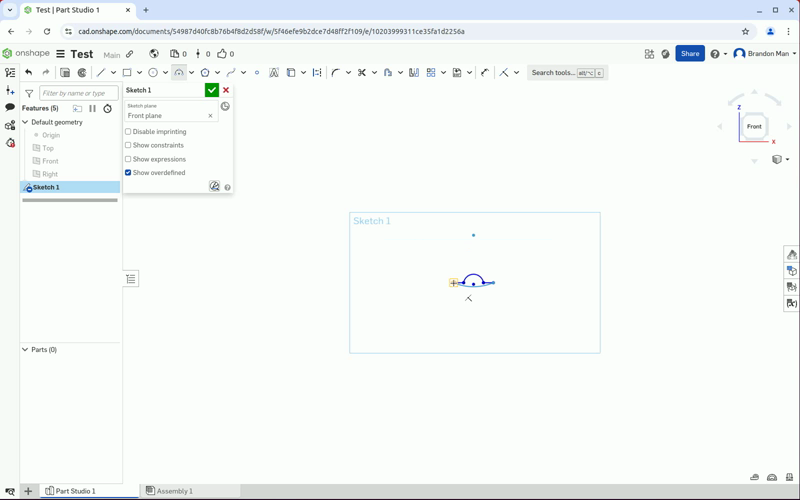
scroll(6)
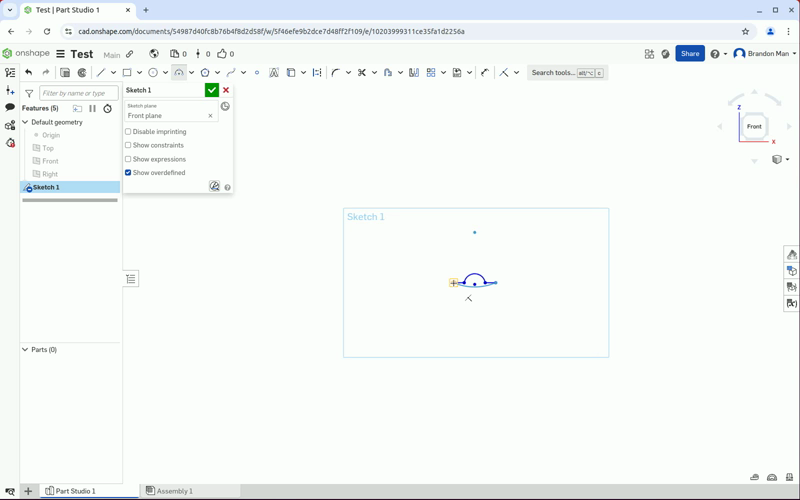
scroll(6)
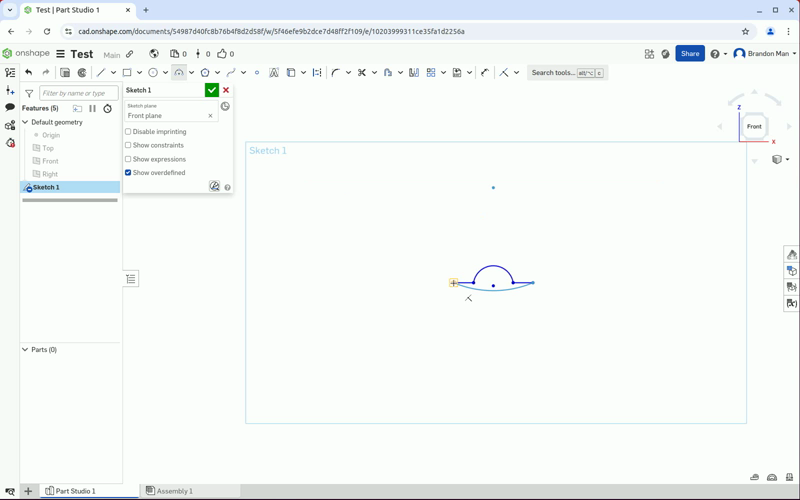
scroll(6)
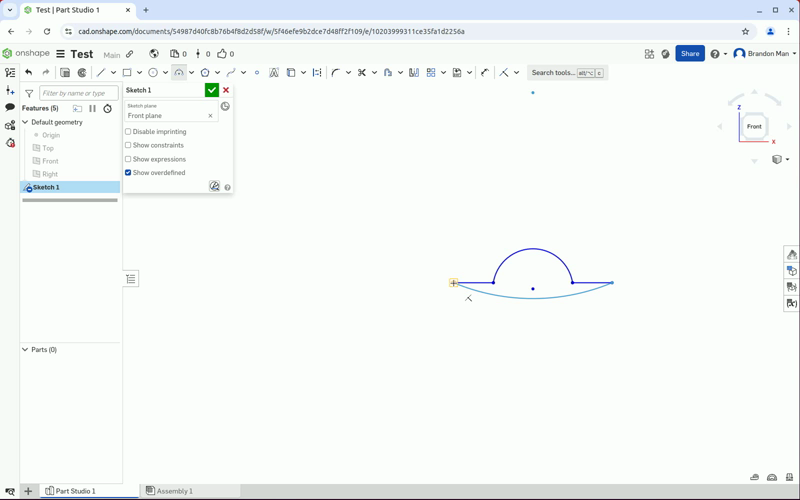
click(453, 282)
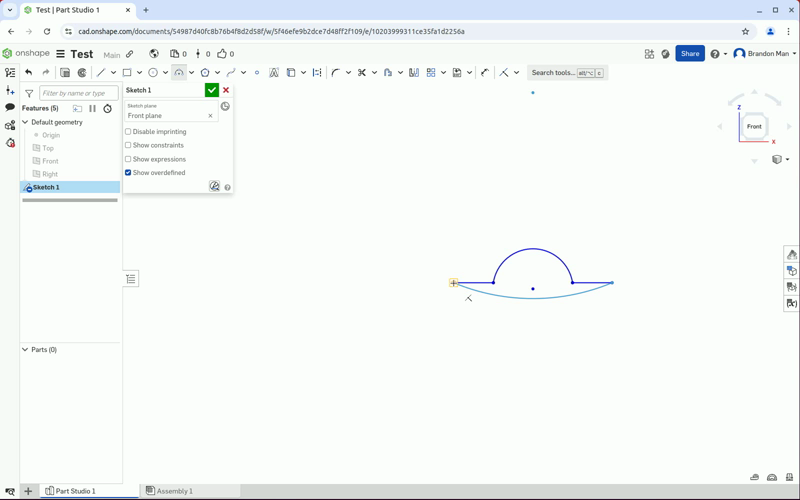
scroll(-6)
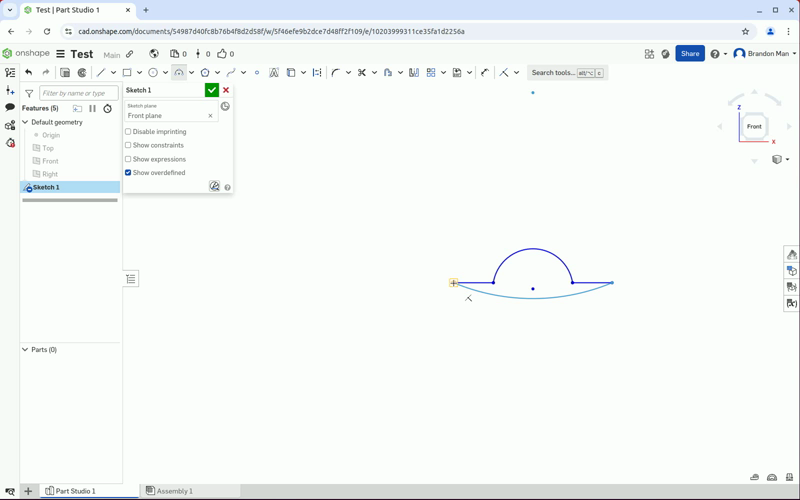
scroll(-6)
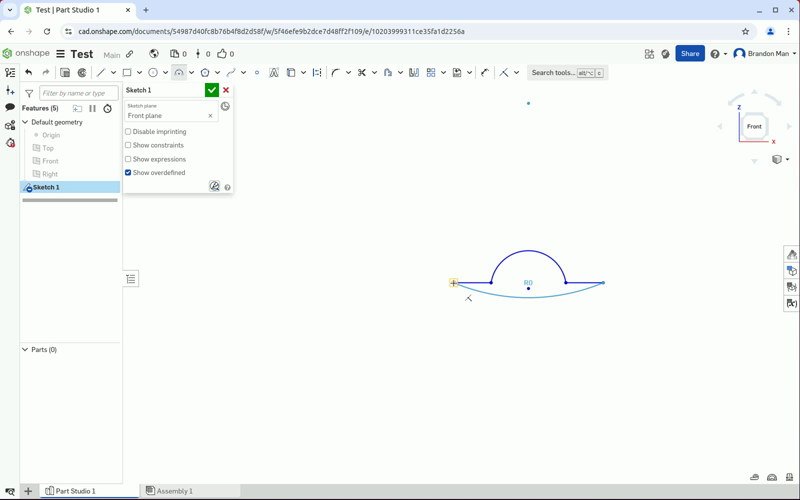
scroll(-6)
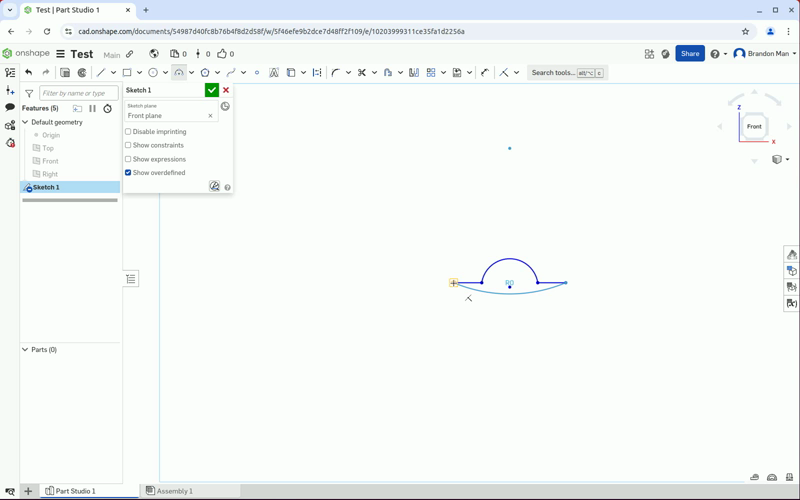
scroll(-6)
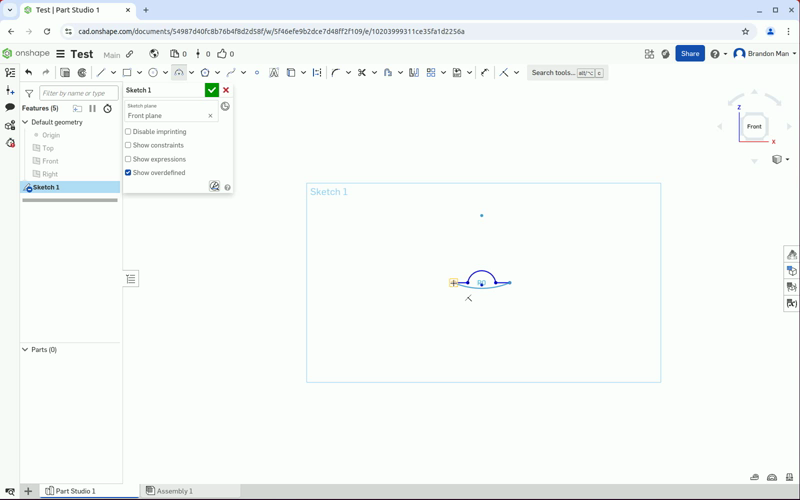
scroll(-6)
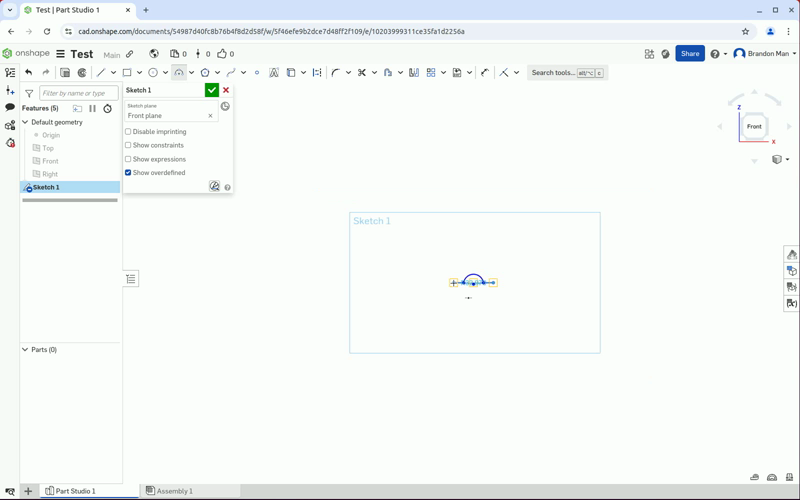
scroll(-6)
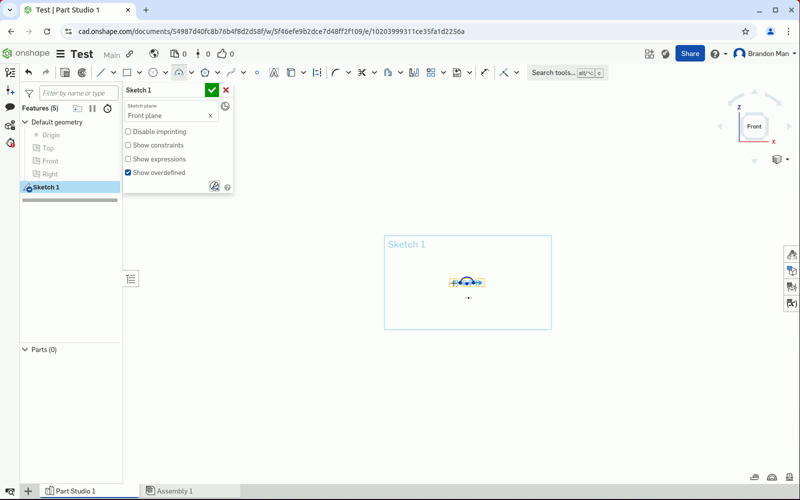
scroll(-6)
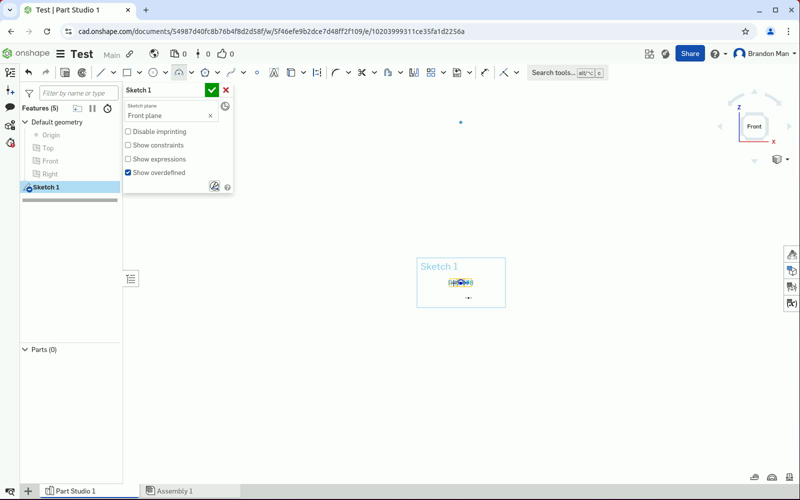
key_down(shift)
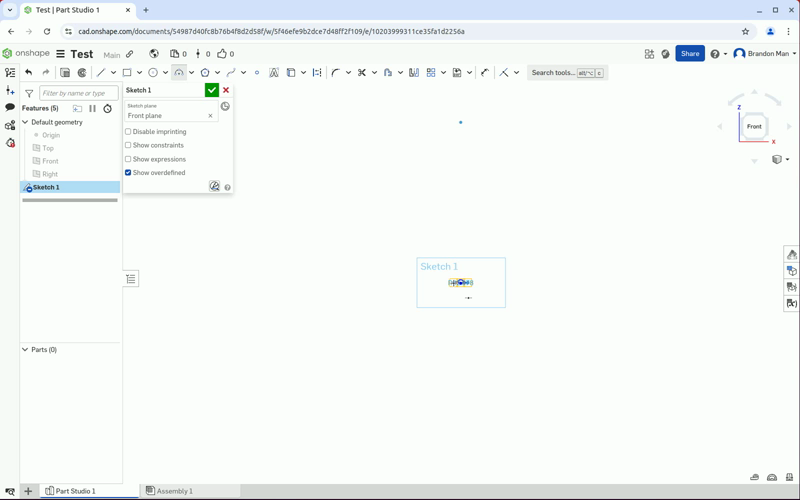
mouse_move(460, 276)
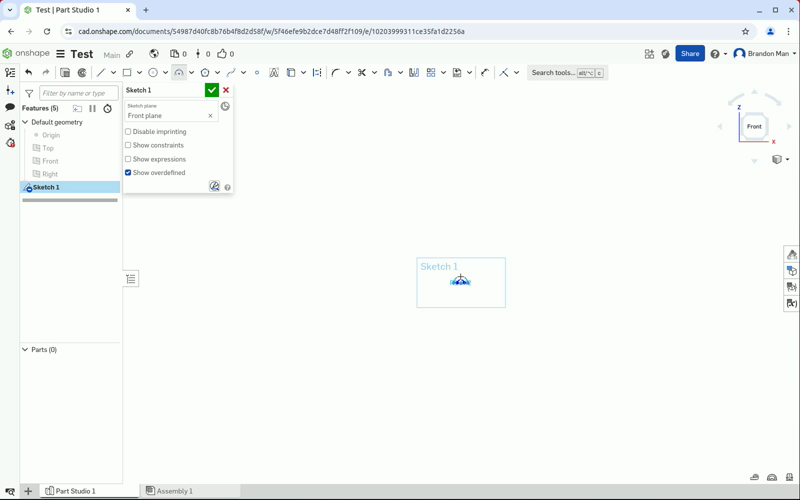
scroll(6)
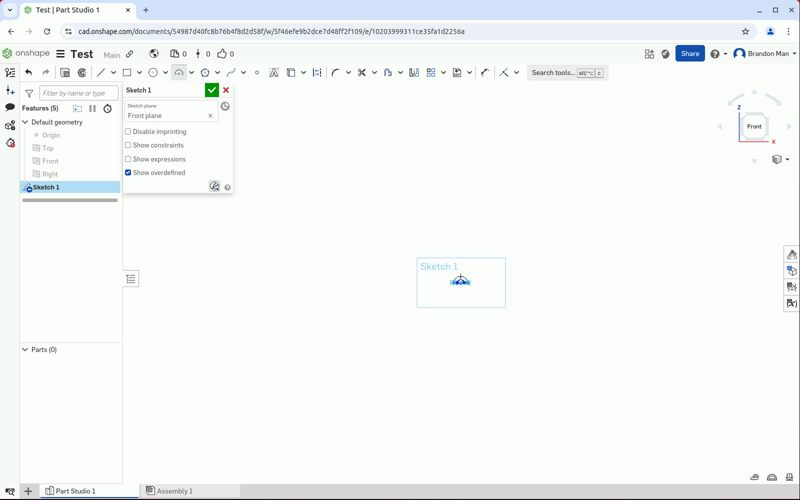
scroll(6)
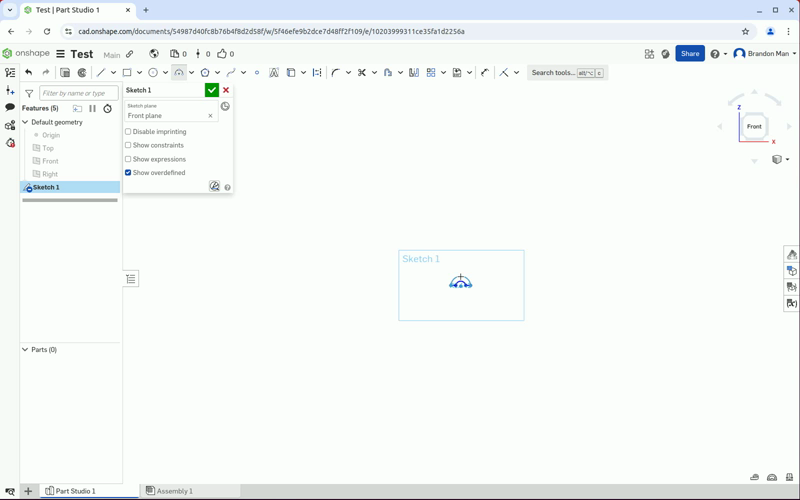
scroll(6)
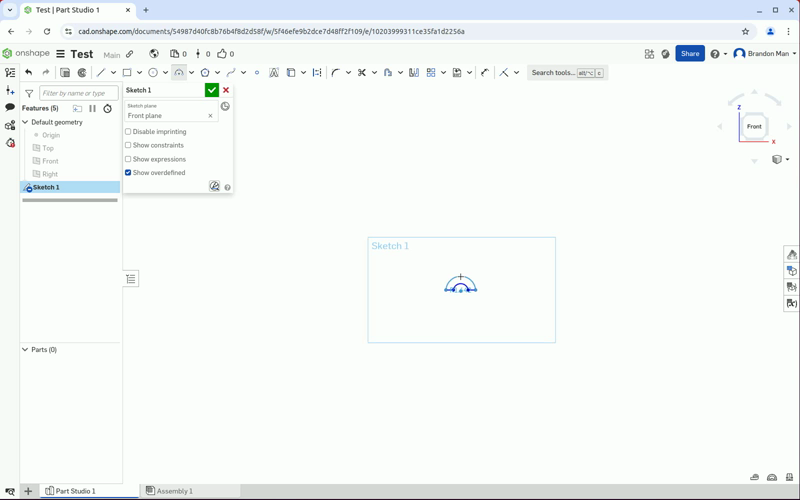
scroll(6)
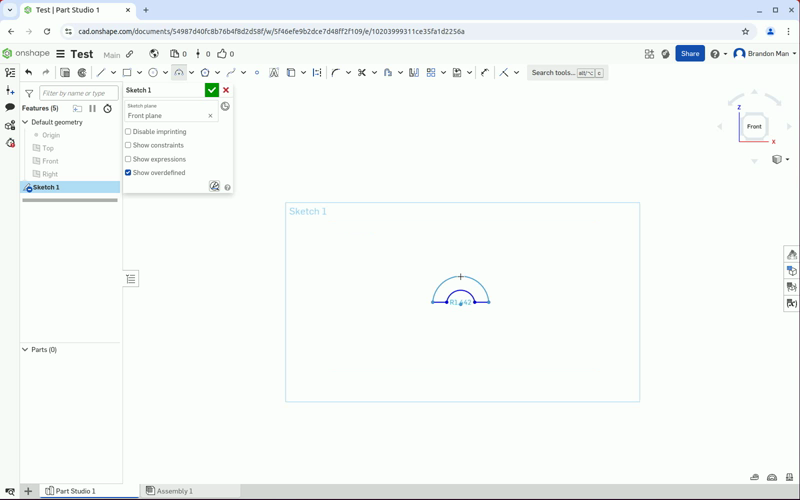
scroll(6)
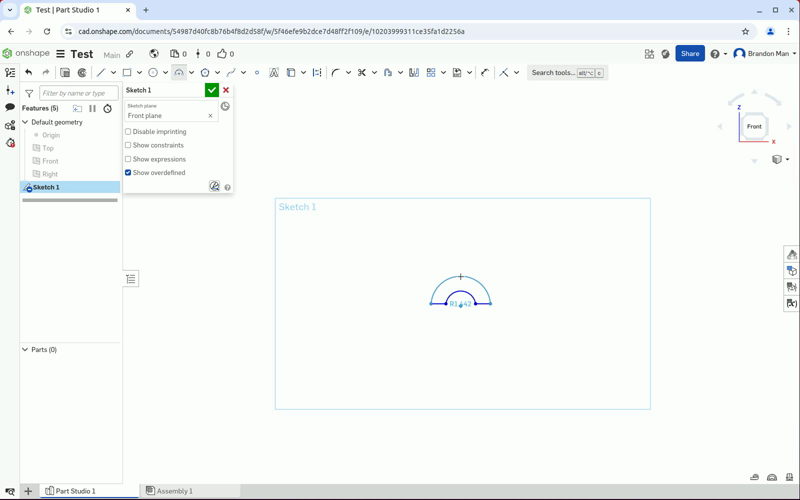
scroll(6)
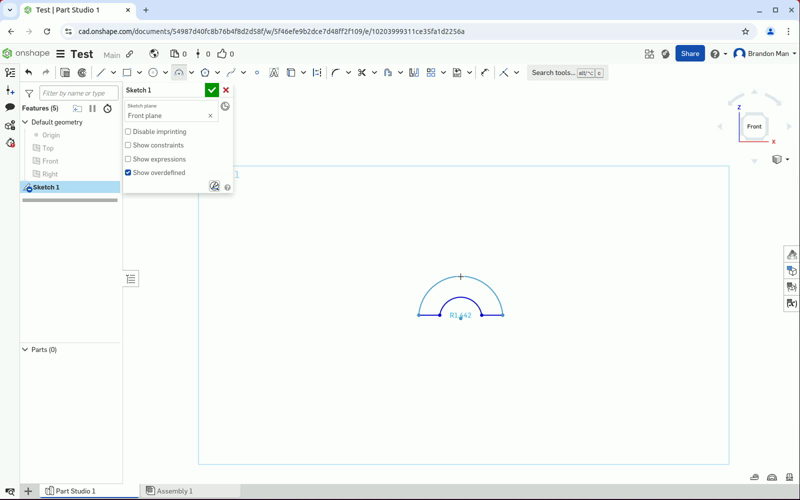
scroll(6)
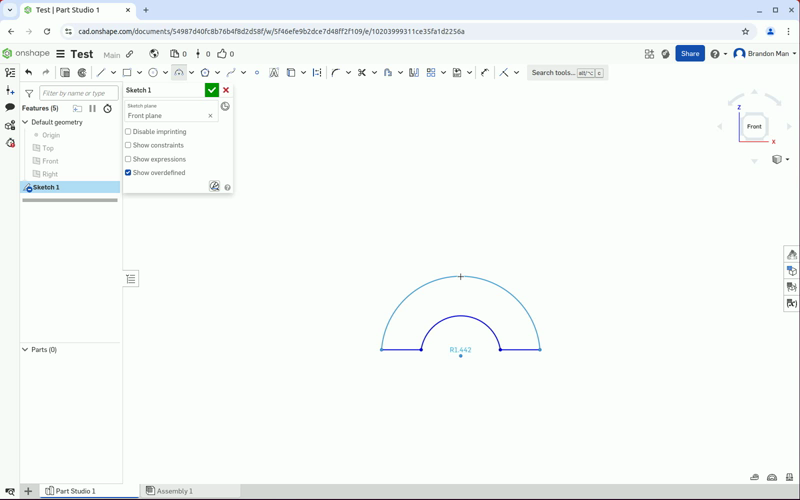
click(460, 276)
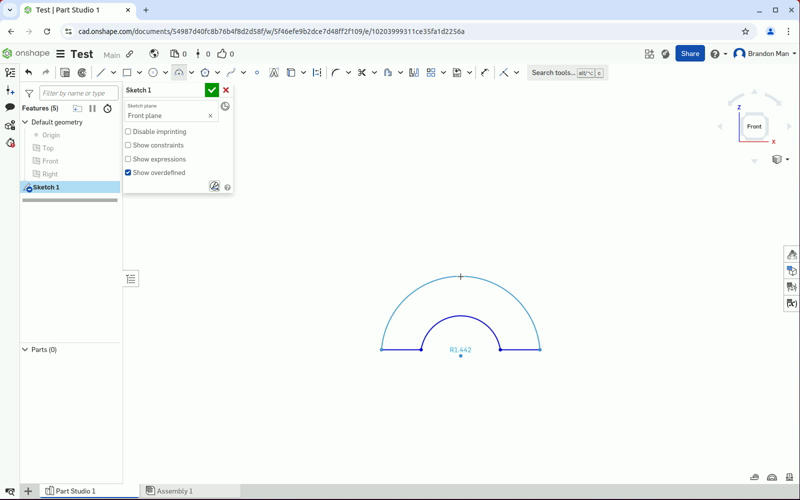
scroll(-6)
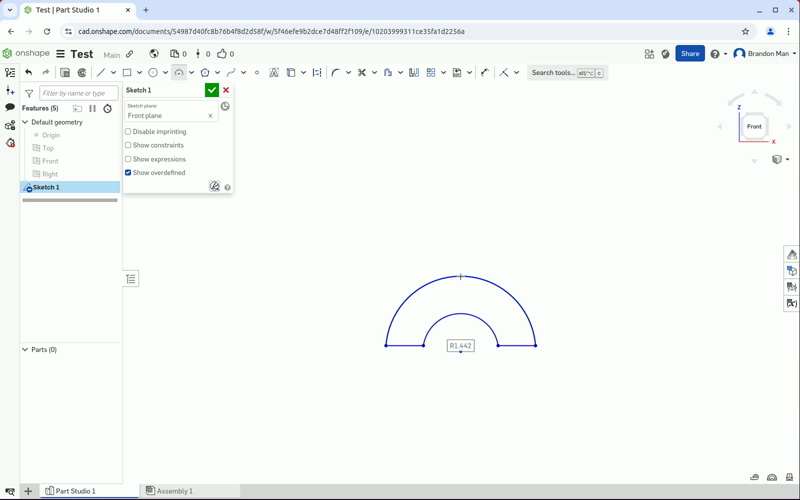
scroll(-6)
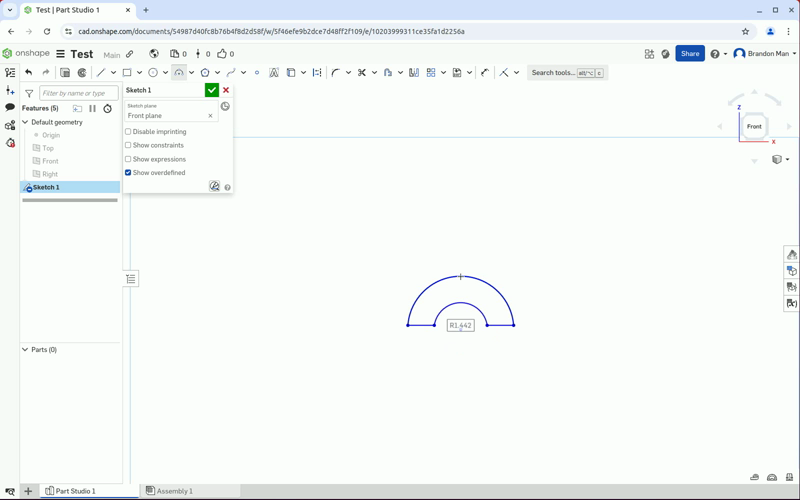
scroll(-6)
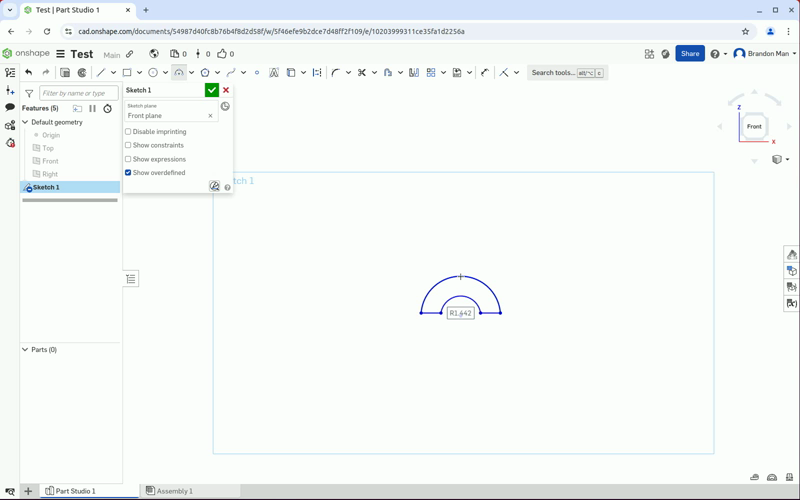
scroll(-6)
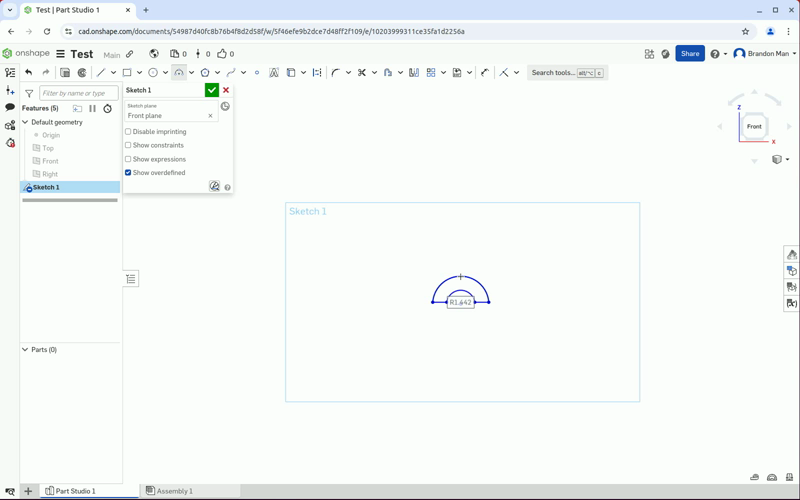
scroll(-6)
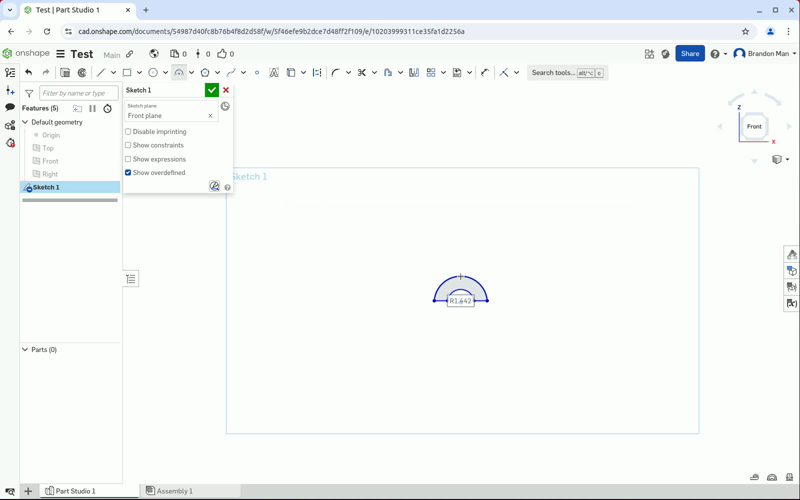
scroll(-6)
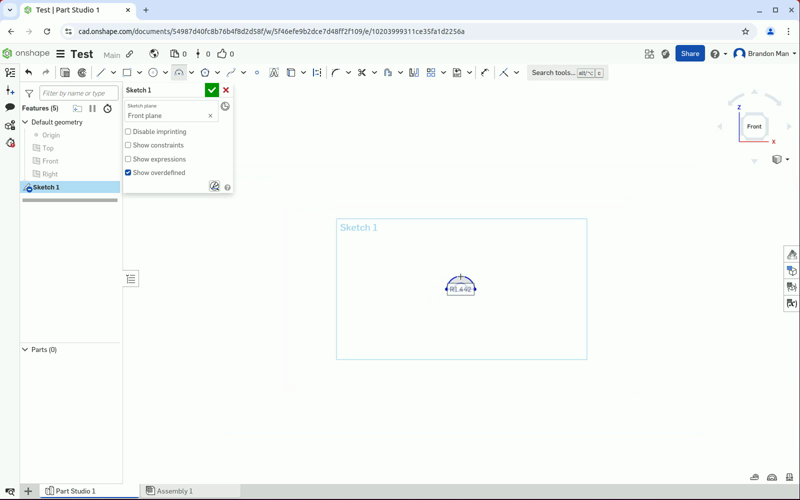
scroll(-6)
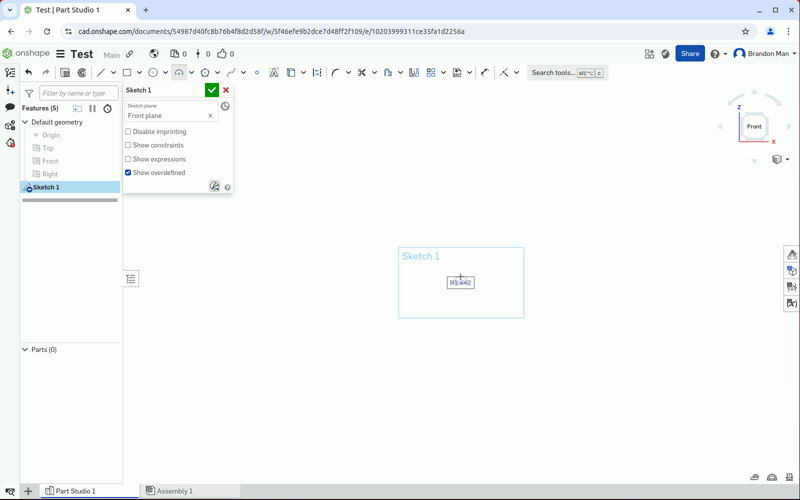
key_up(shift)
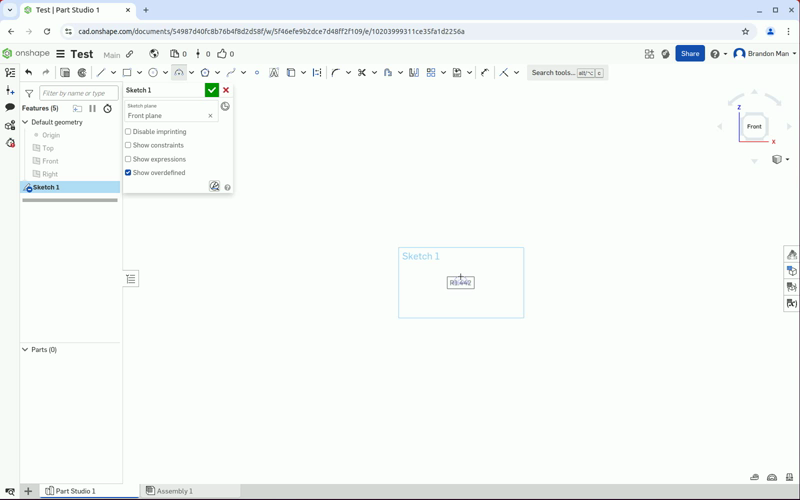
key(esc)
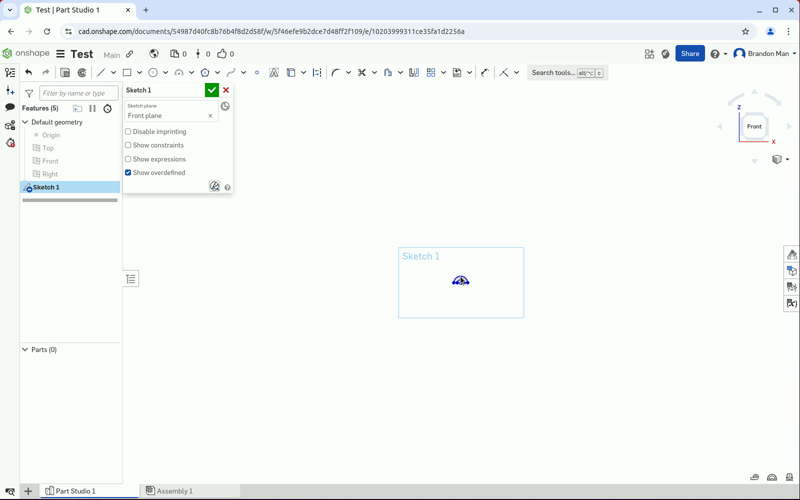
mouse_move(458, 280)
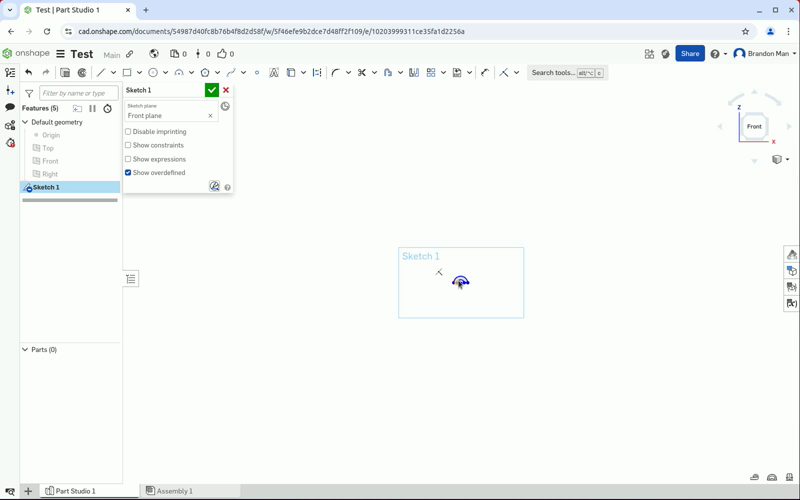
scroll(6)
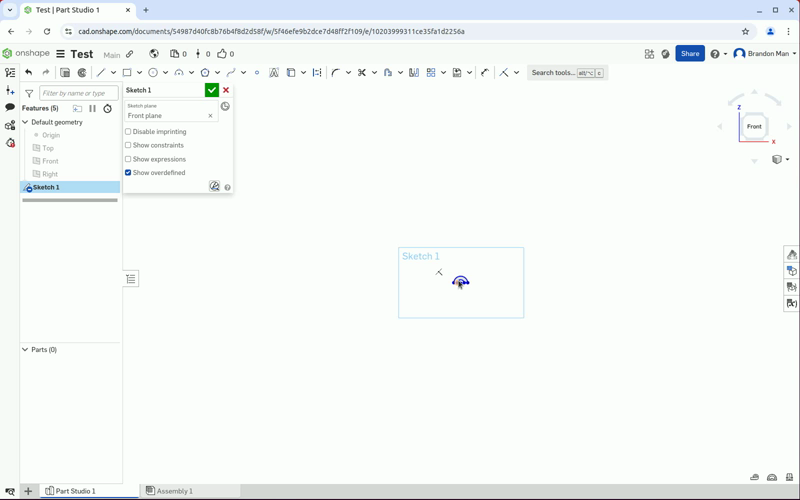
scroll(6)
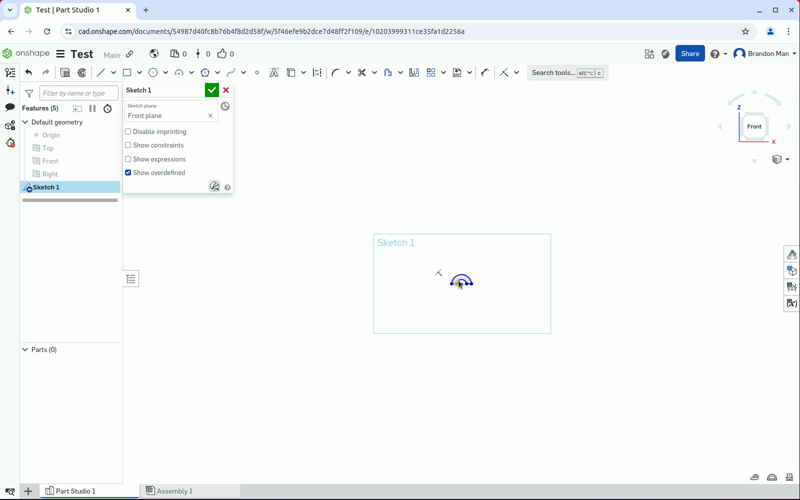
scroll(6)
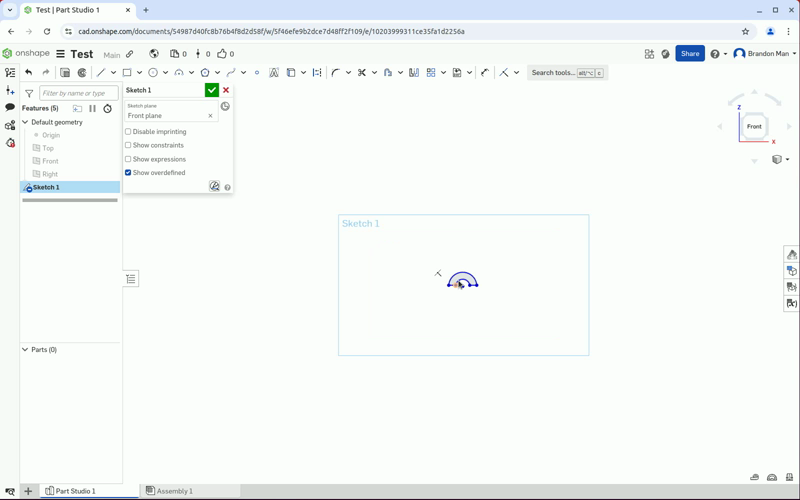
scroll(6)
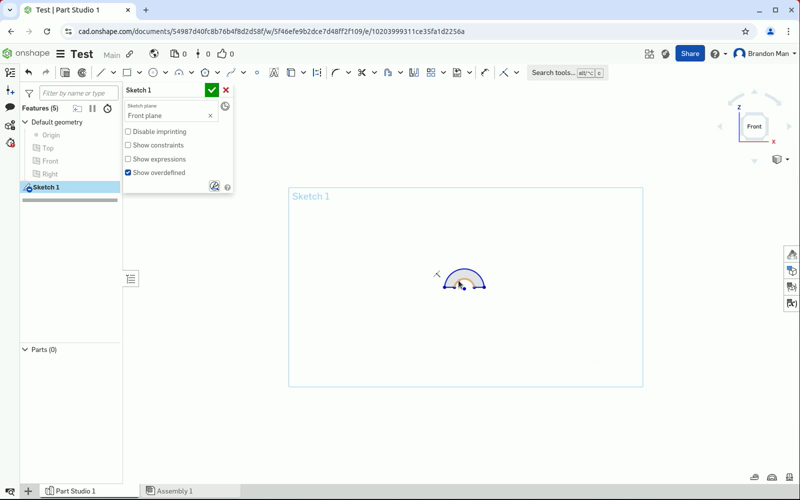
scroll(6)
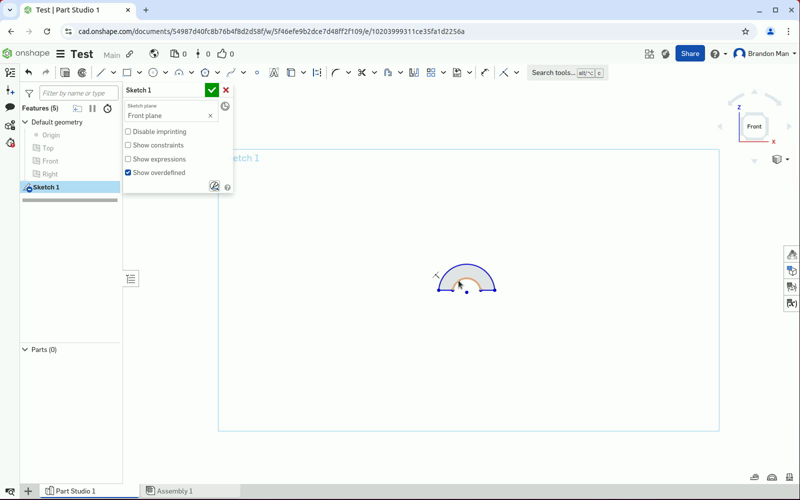
scroll(6)
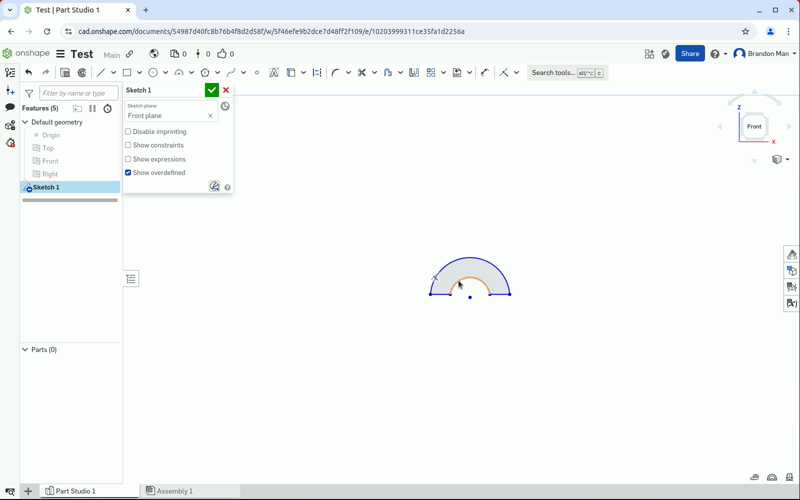
scroll(6)
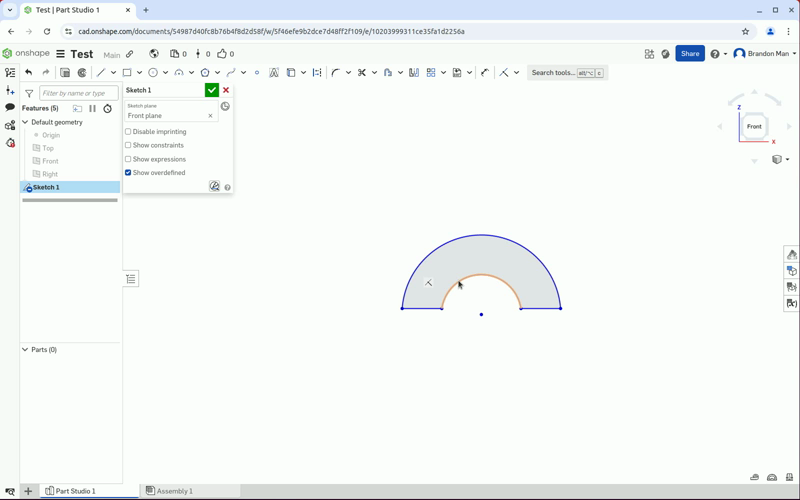
click(458, 280)
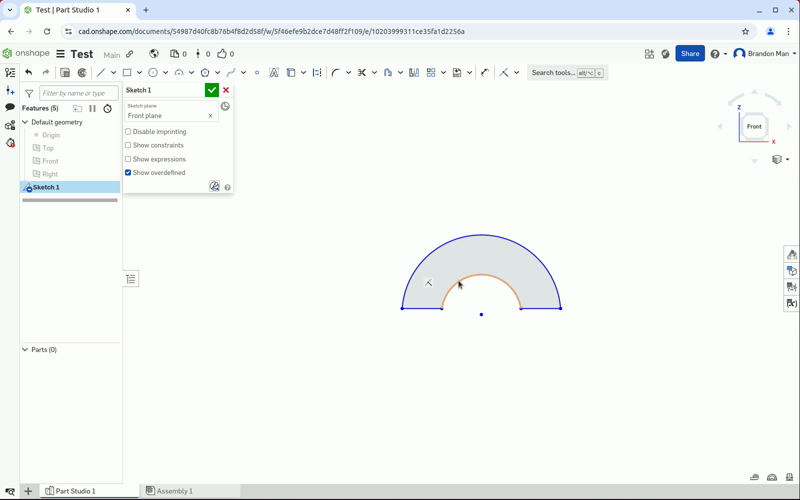
scroll(-6)
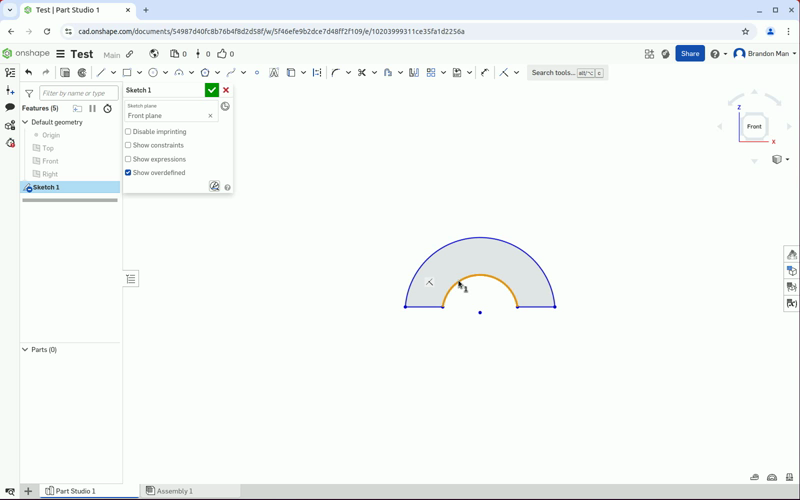
scroll(-6)
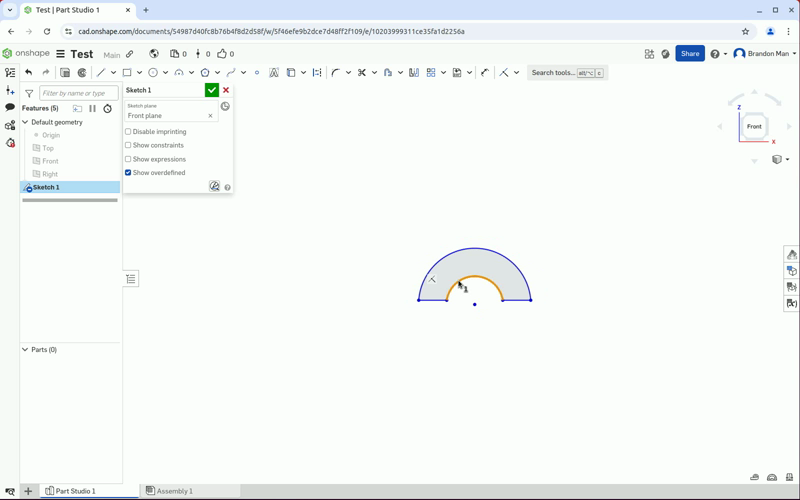
scroll(-6)
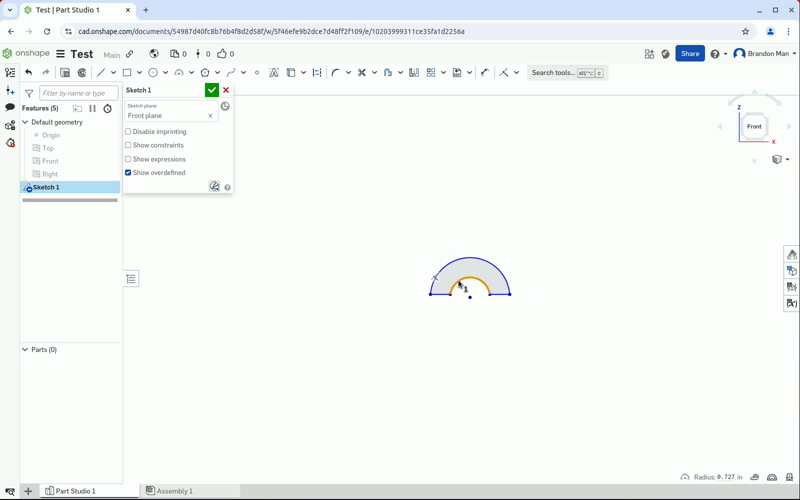
scroll(-6)
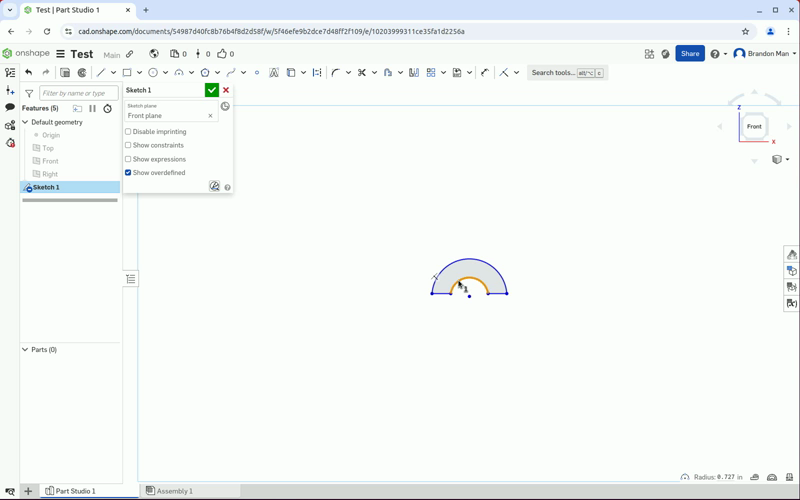
scroll(-6)
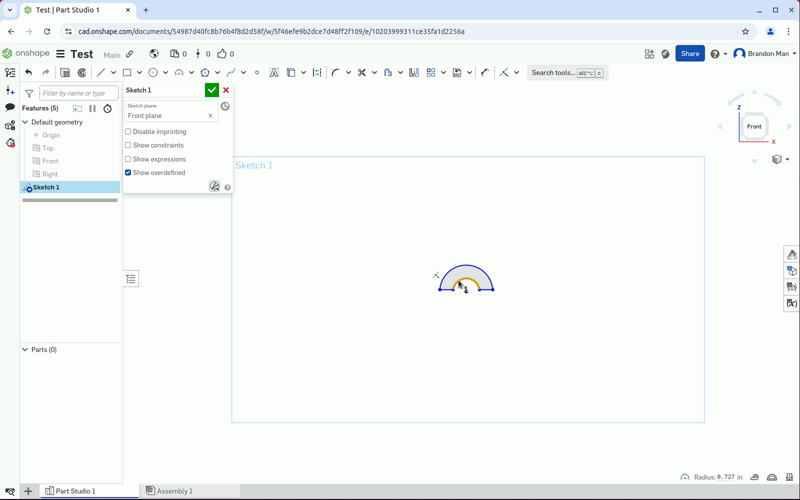
scroll(-6)
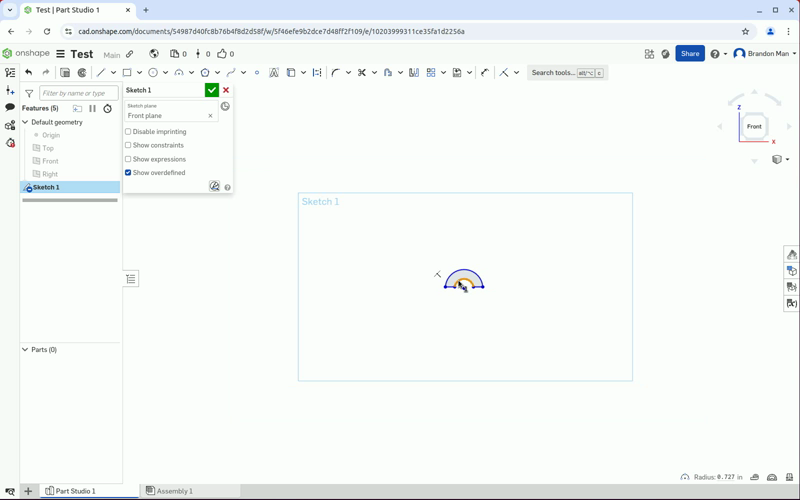
scroll(-6)
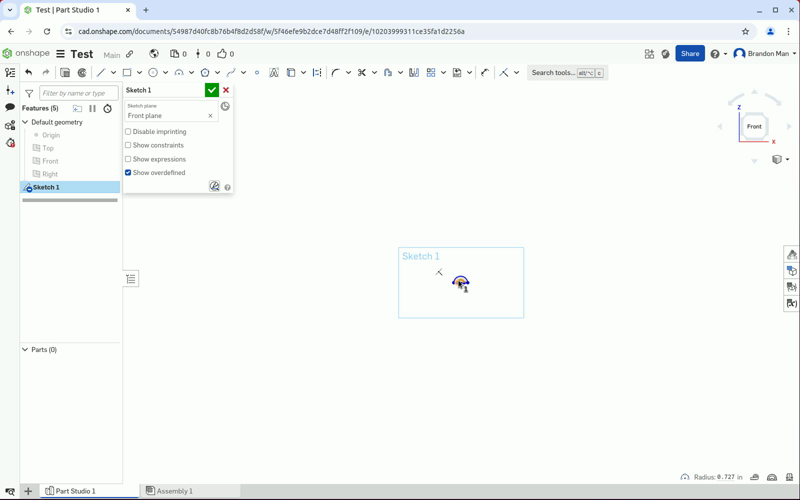
mouse_move(73, 352)
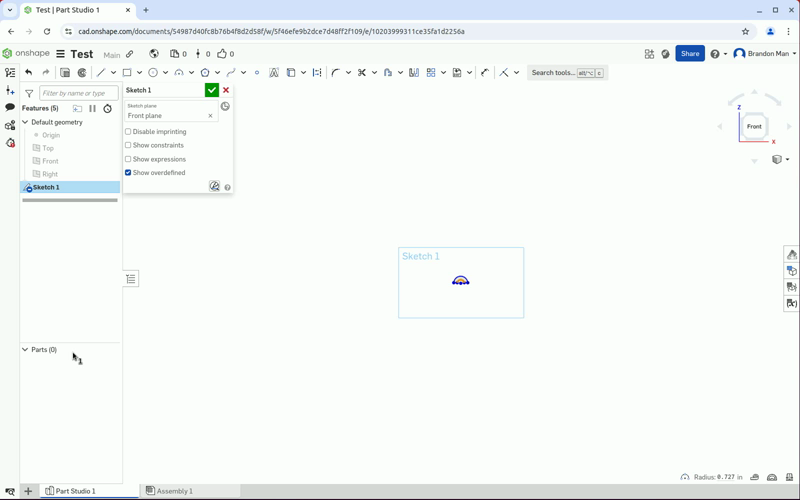
key(shift+y)
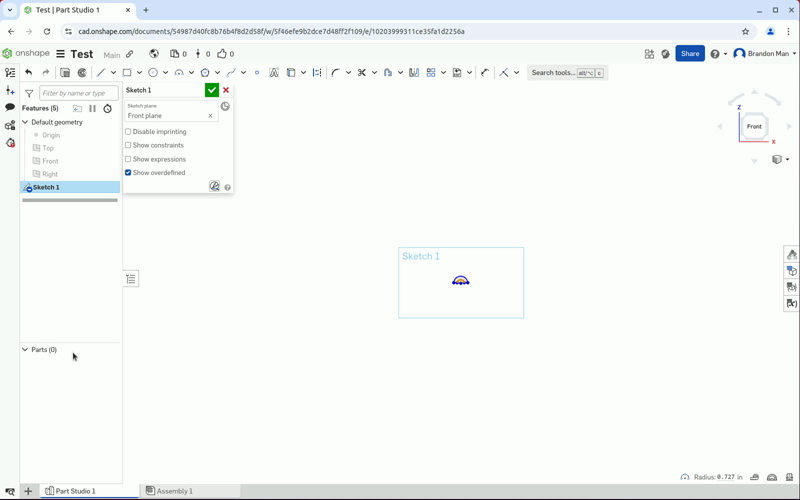
key(shift+e)
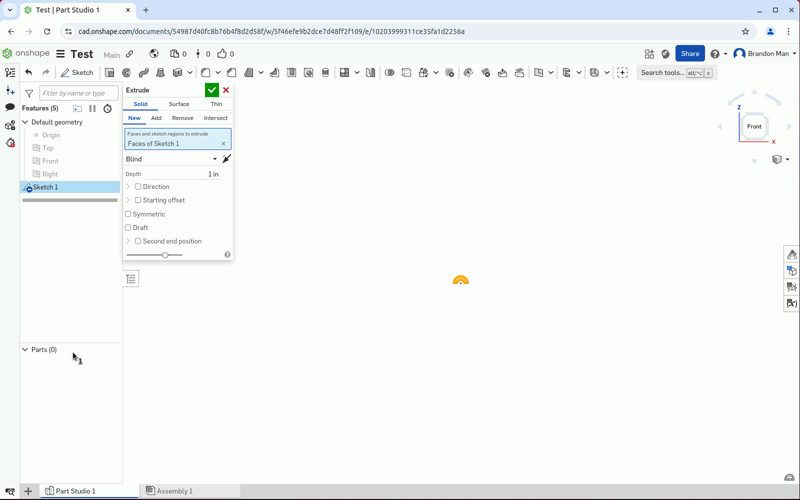
mouse_move(143, 106)
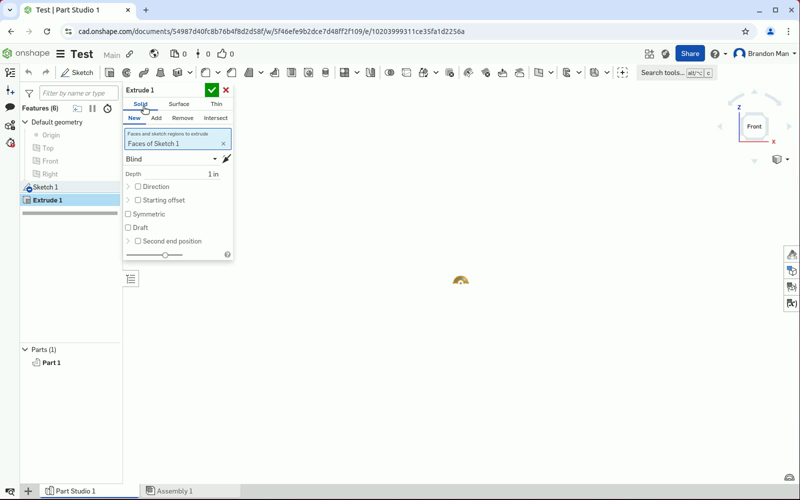
click(143, 106)
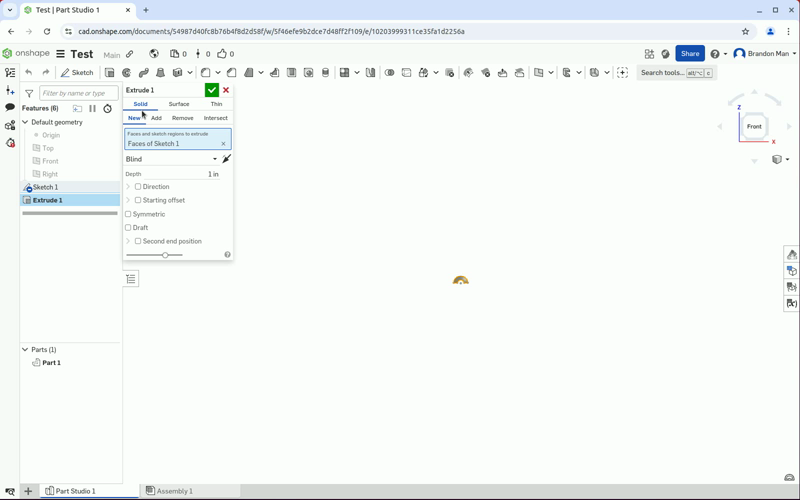
mouse_move(137, 120)
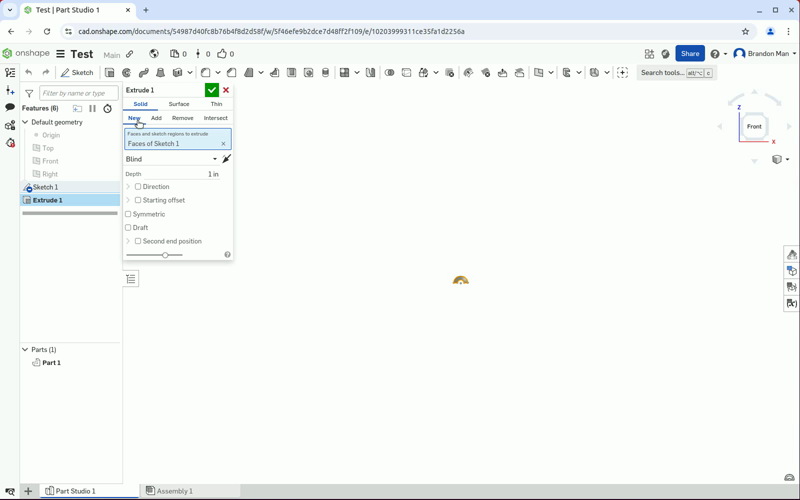
click(137, 120)
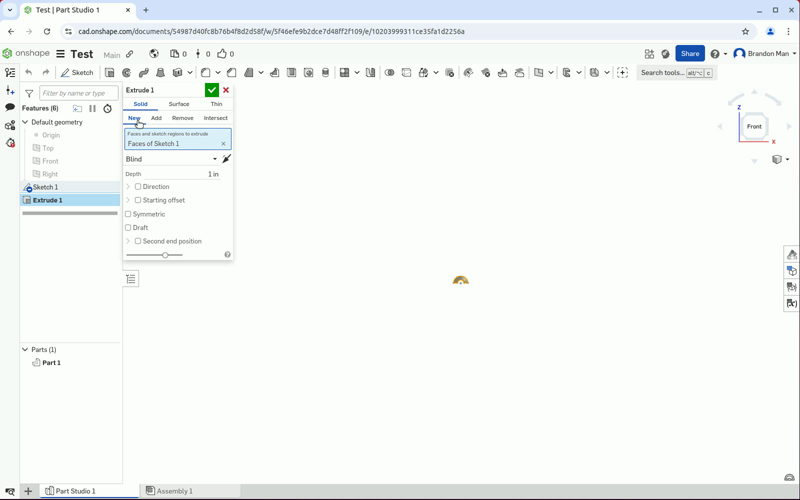
key(tab, 4)
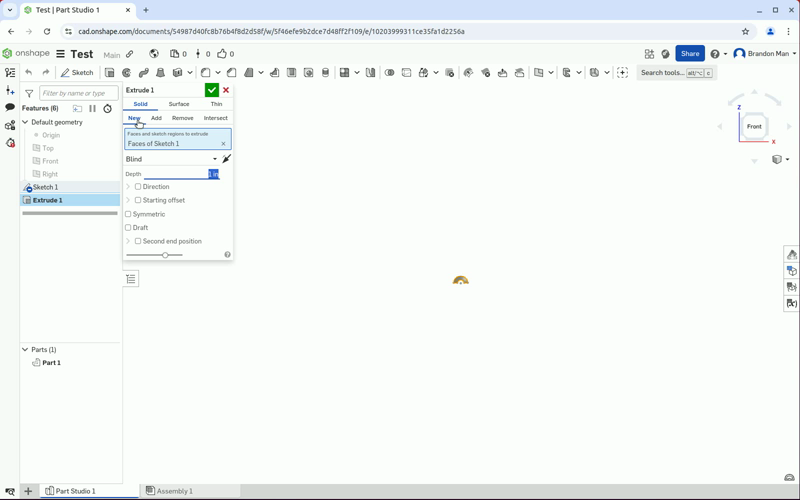
text(0.722)
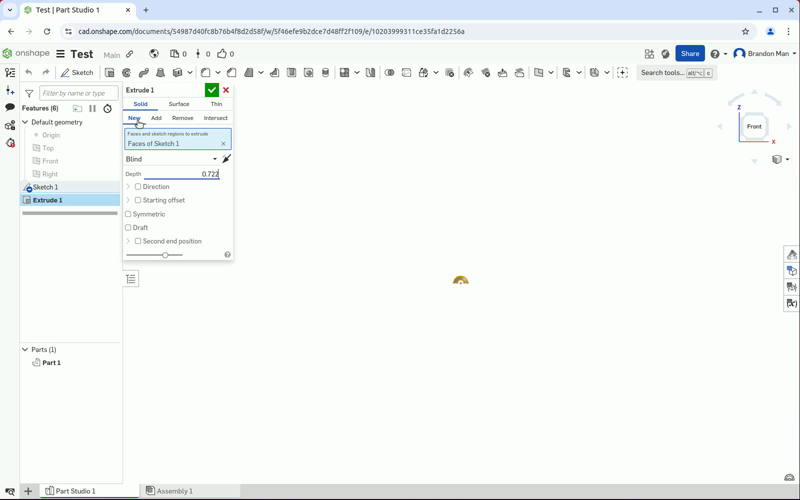
key(enter)
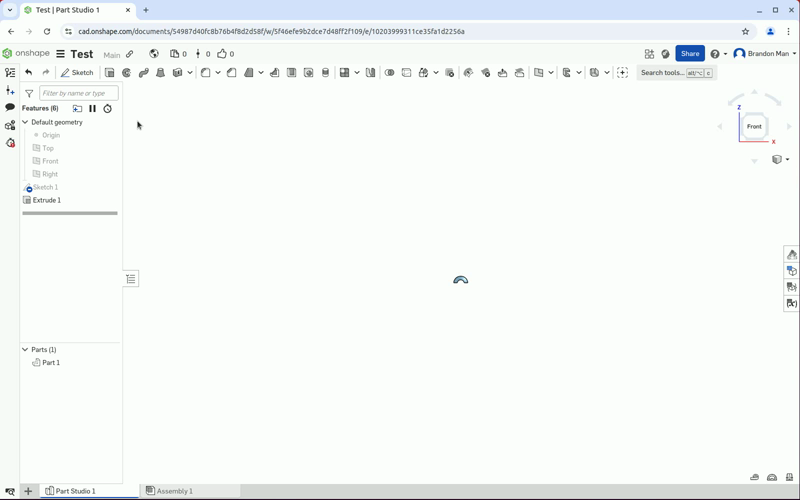
key(shift+h)
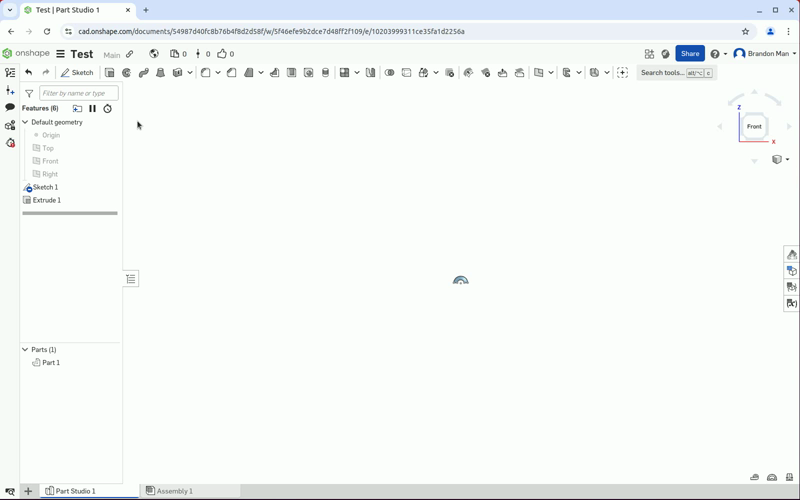
key(shift+h)
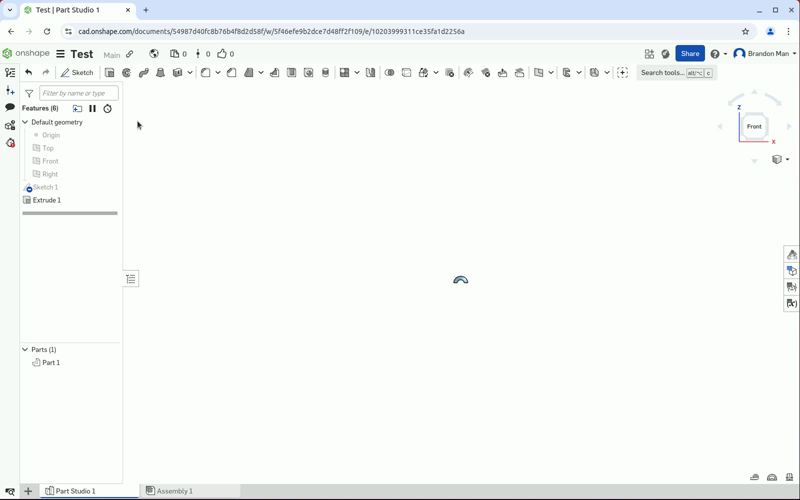
mouse_move(73, 189)
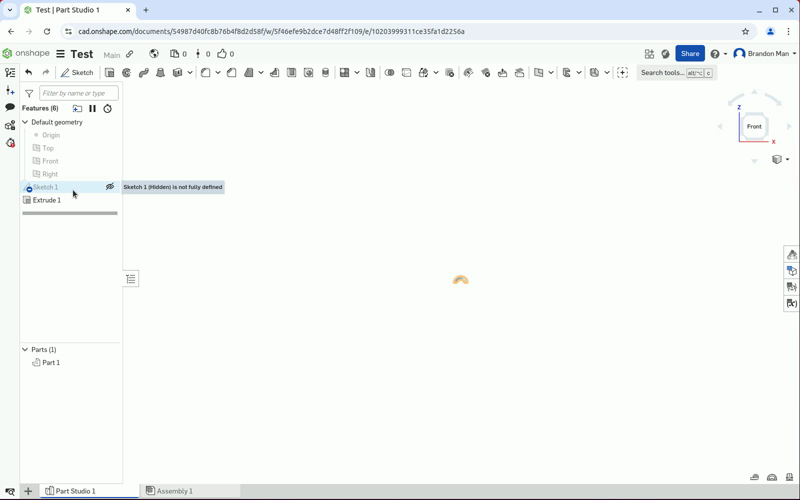
click(73, 189)
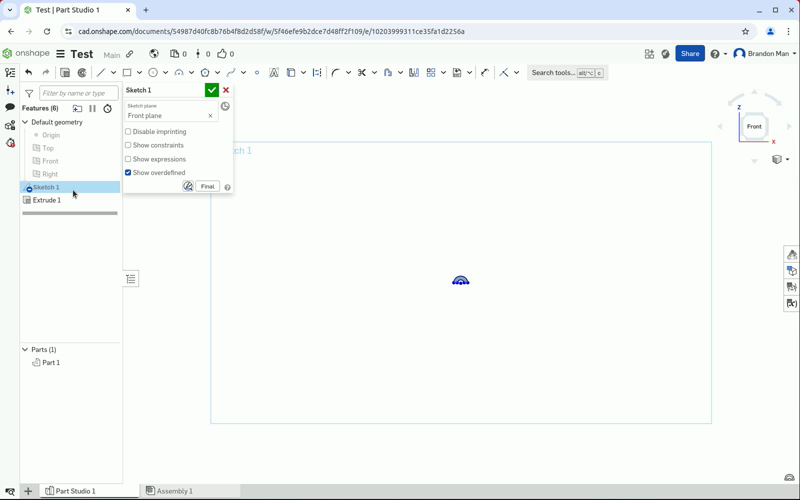
mouse_move(229, 92)
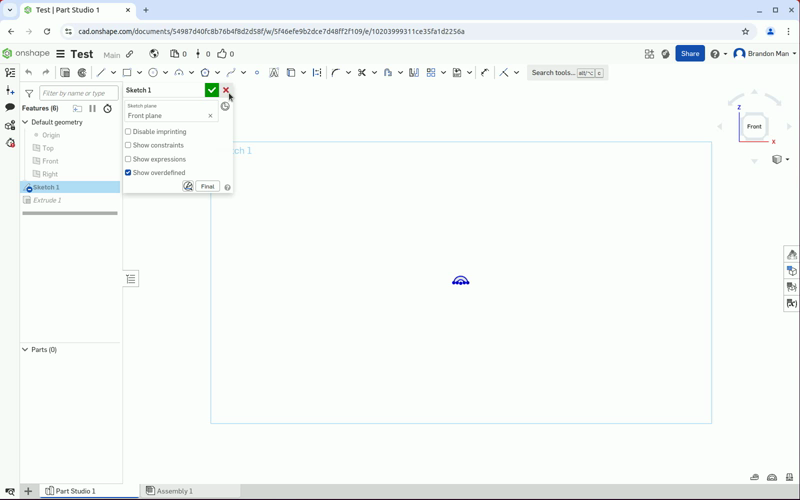
click(229, 92)
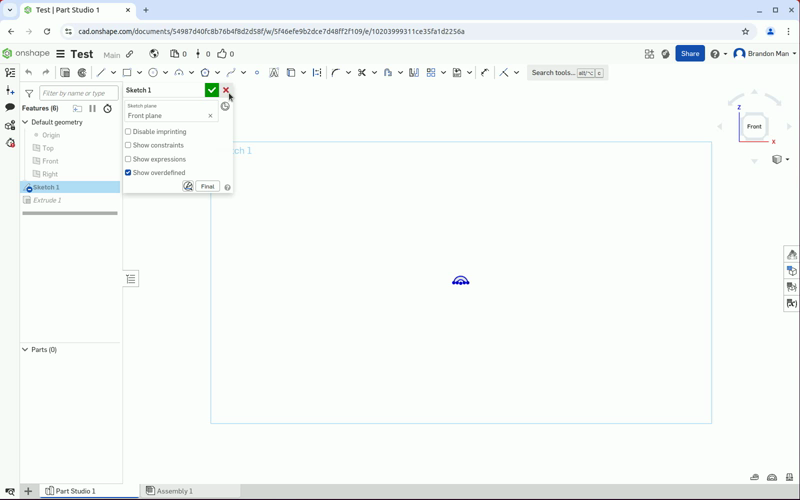
key(shift+s)
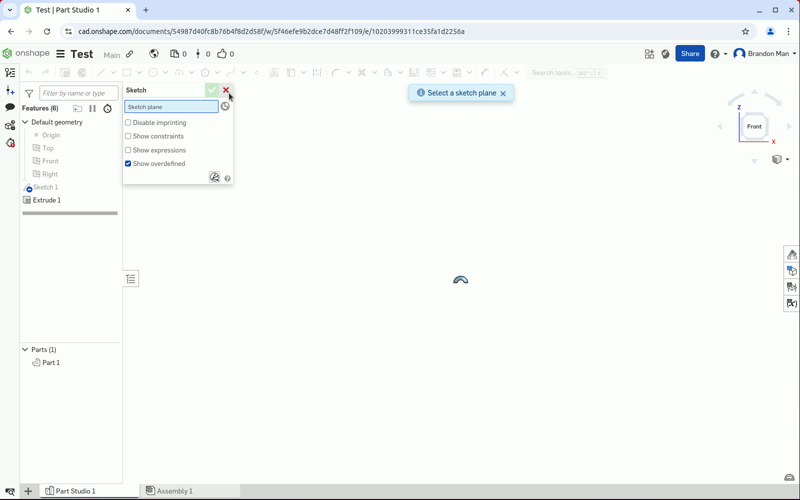
mouse_move(73, 163)
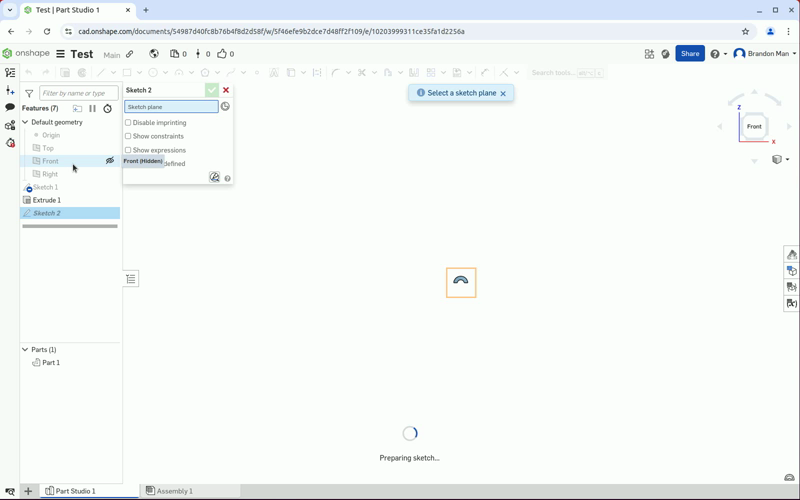
click(73, 163)
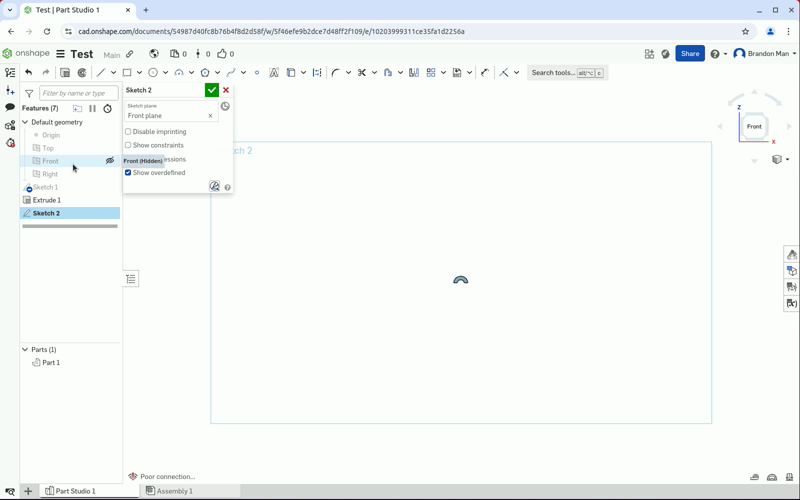
mouse_move(73, 352)
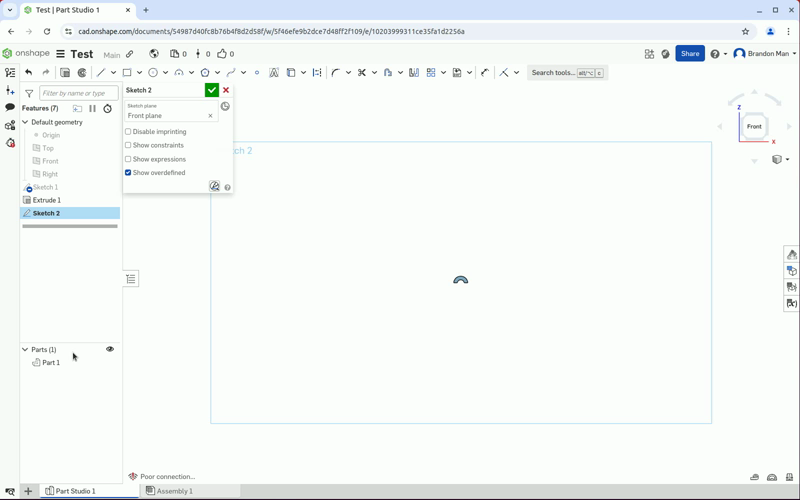
key(y)
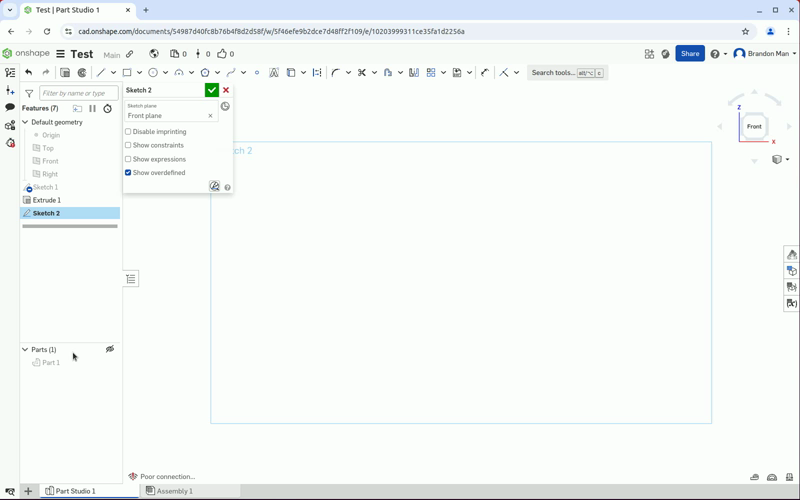
key(a)
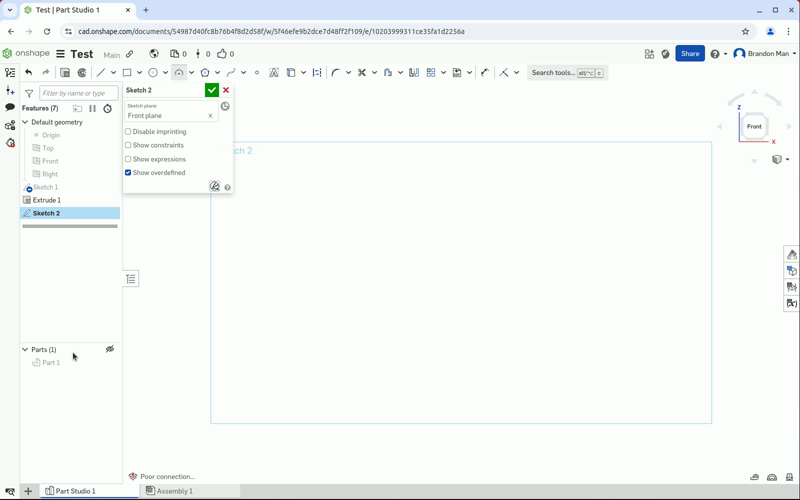
key_down(shift)
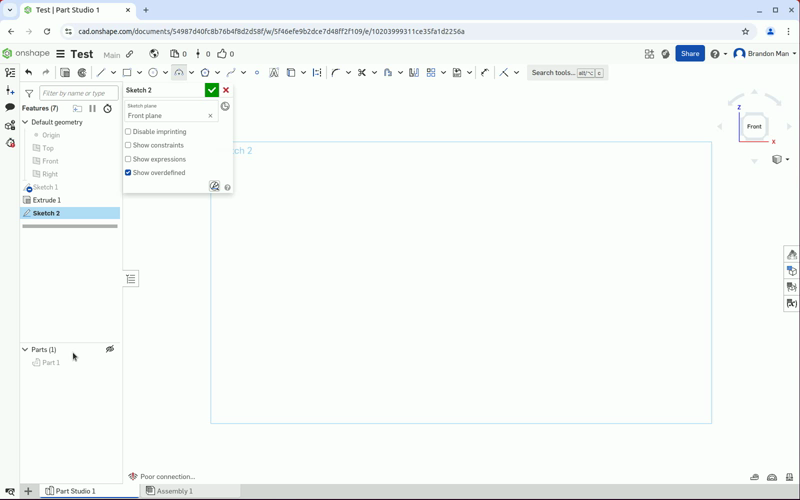
mouse_move(453, 282)
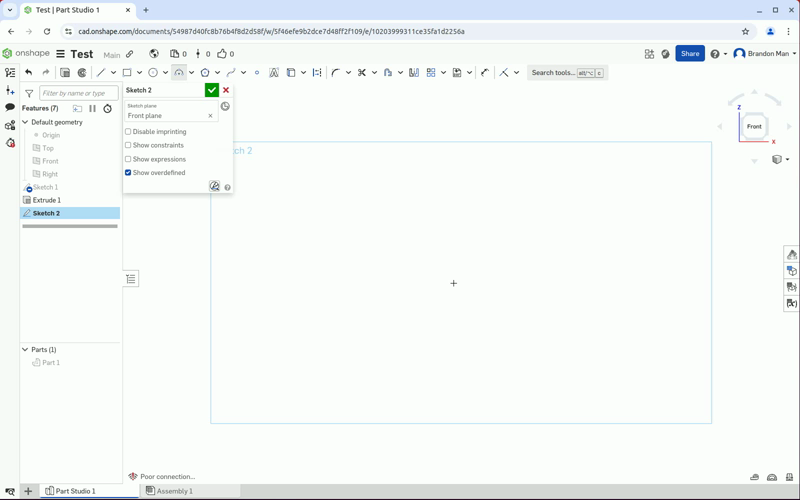
click(453, 282)
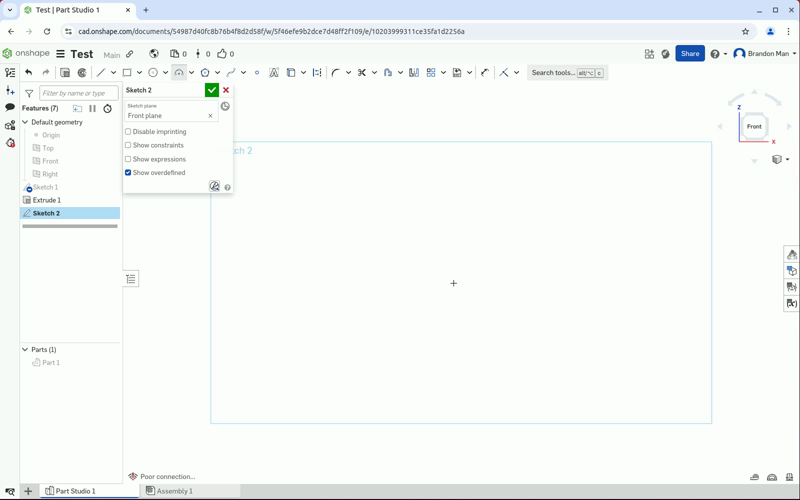
key_up(shift)
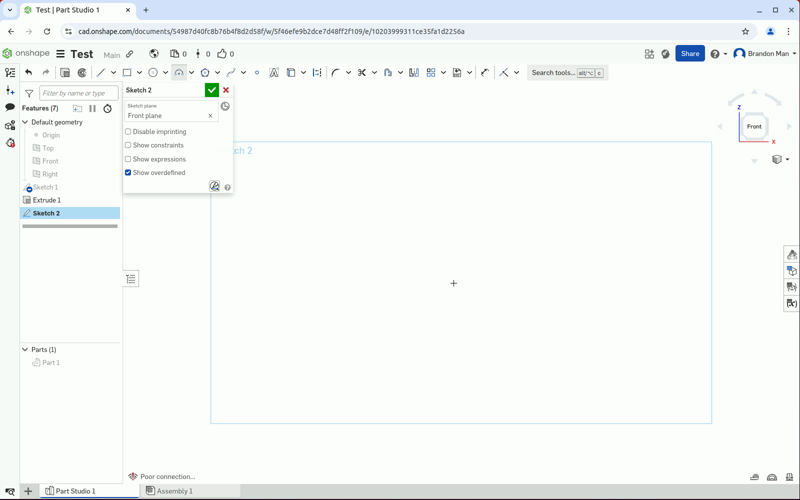
key_down(shift)
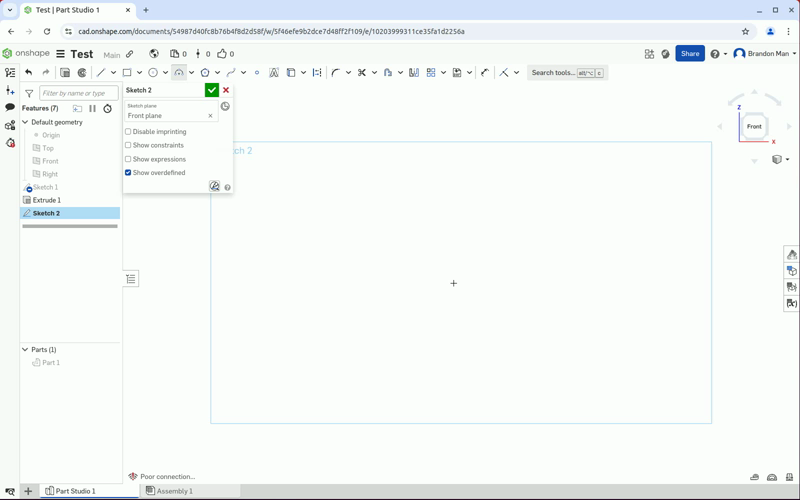
mouse_move(467, 282)
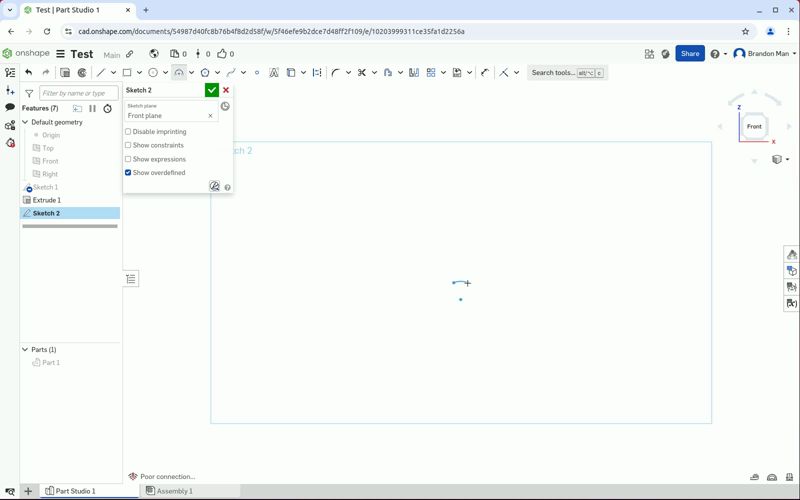
click(467, 282)
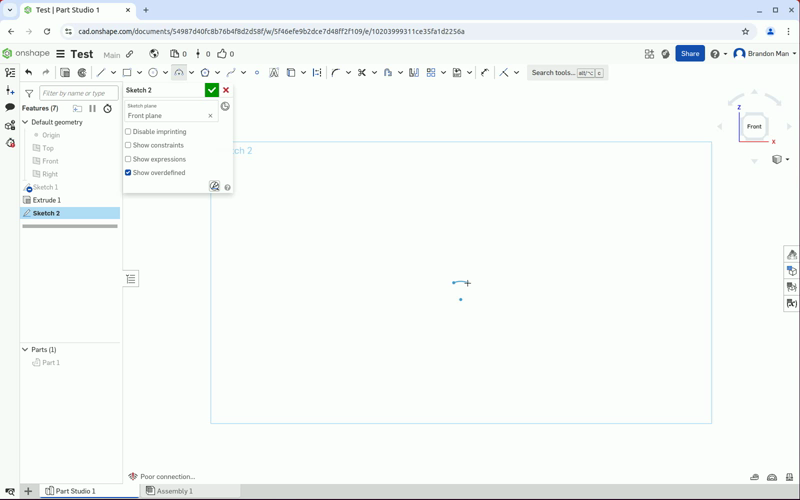
mouse_move(460, 289)
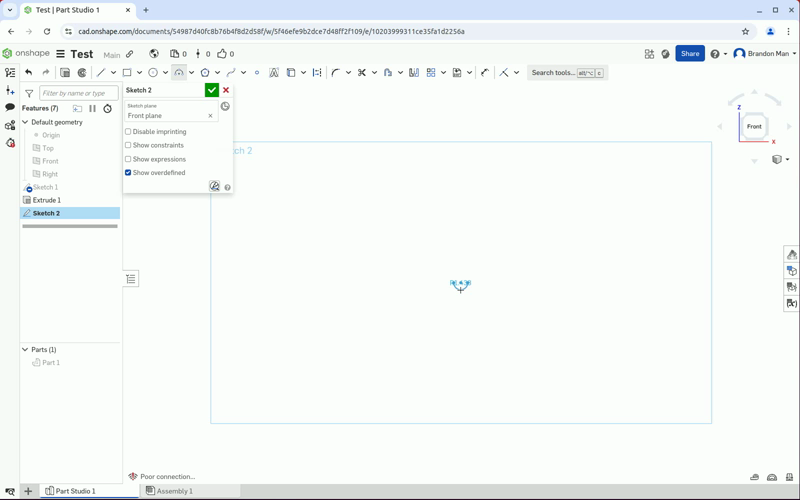
click(460, 289)
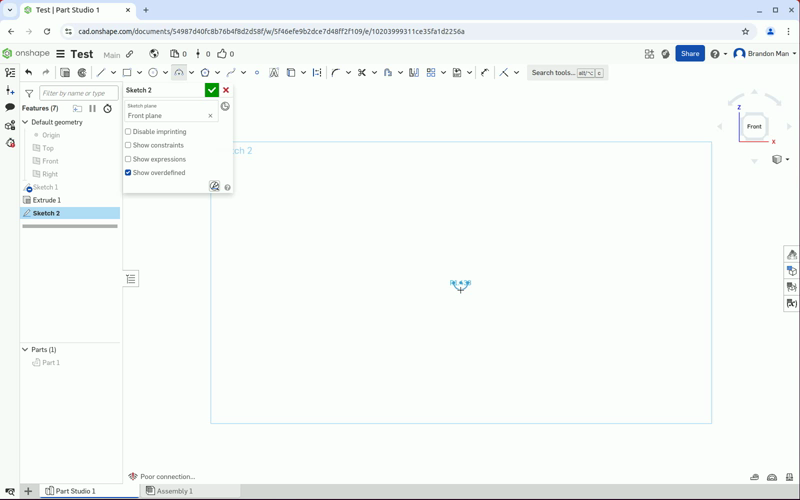
key_up(shift)
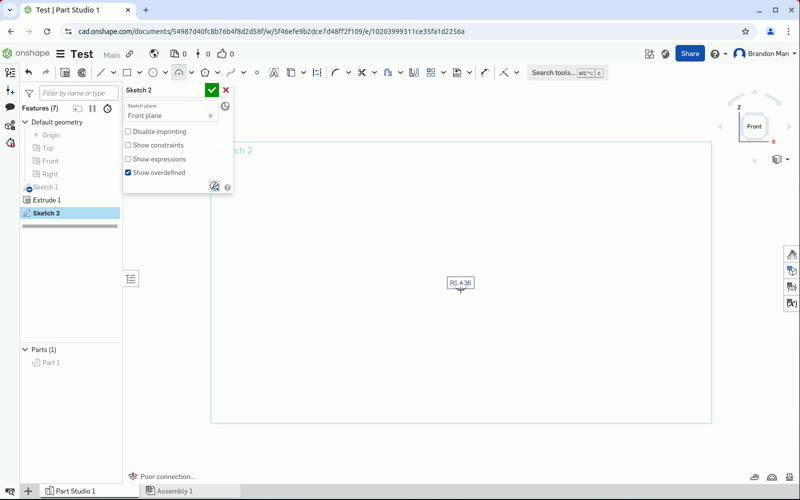
key(esc)
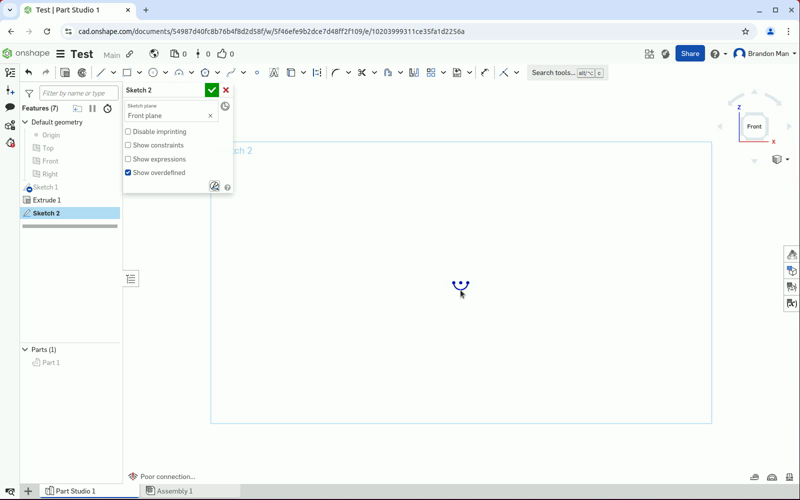
key(l)
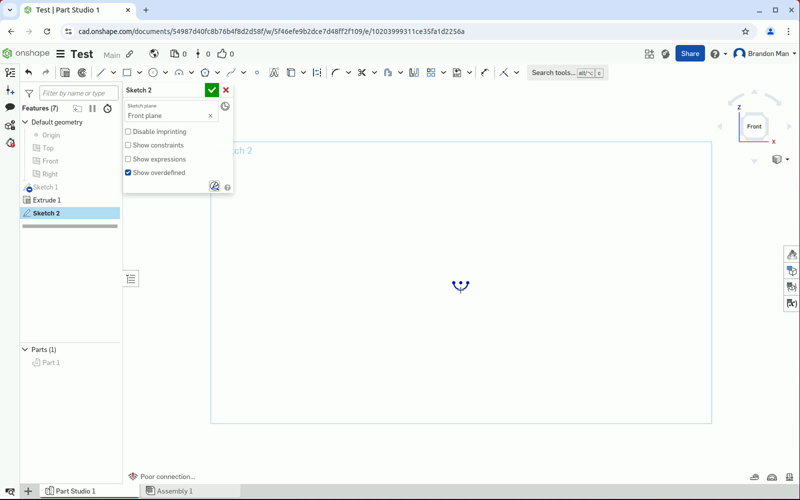
mouse_move(467, 282)
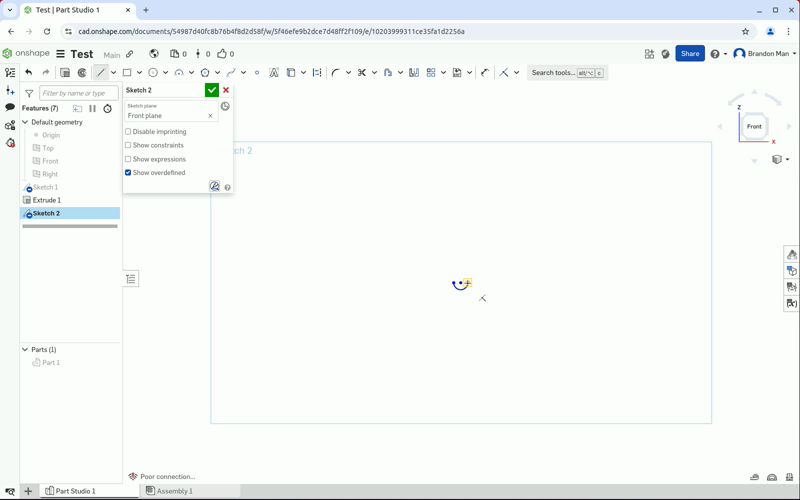
click(467, 282)
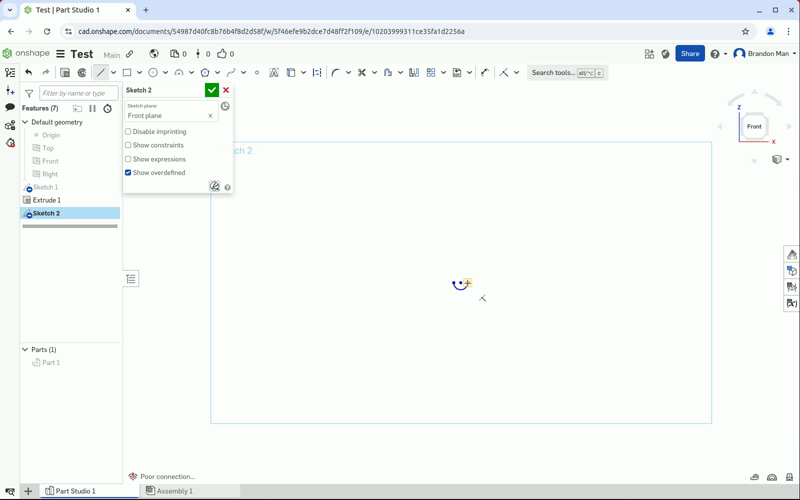
key_down(shift)
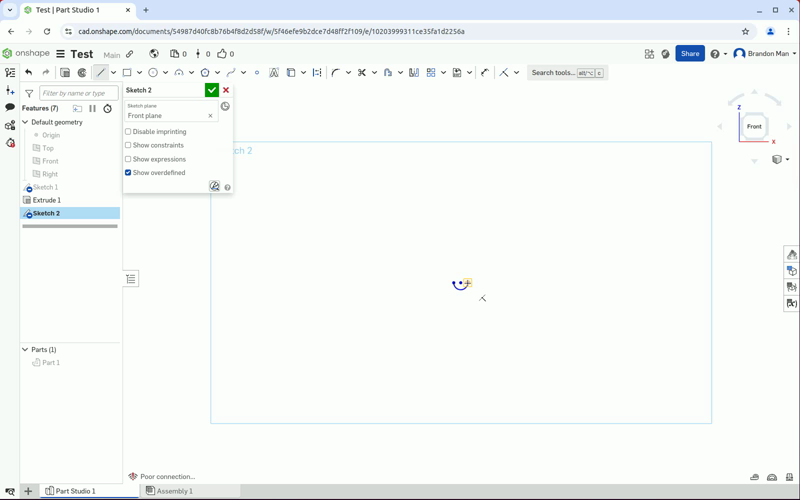
mouse_move(497, 282)
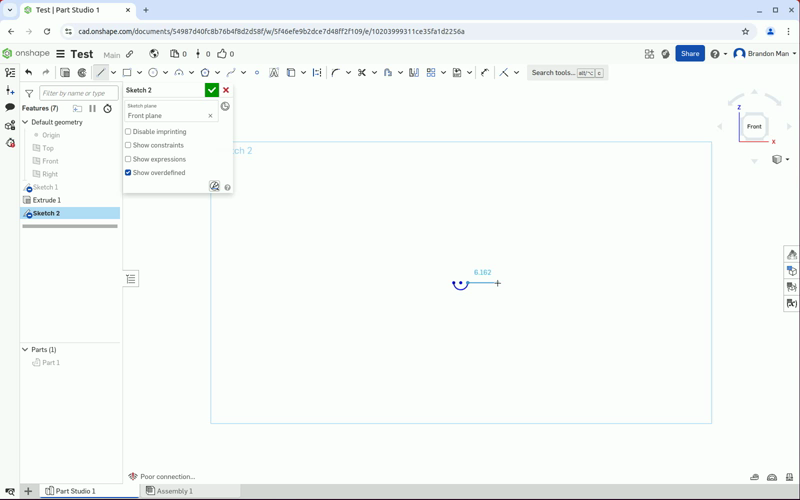
mouse_move(464, 282)
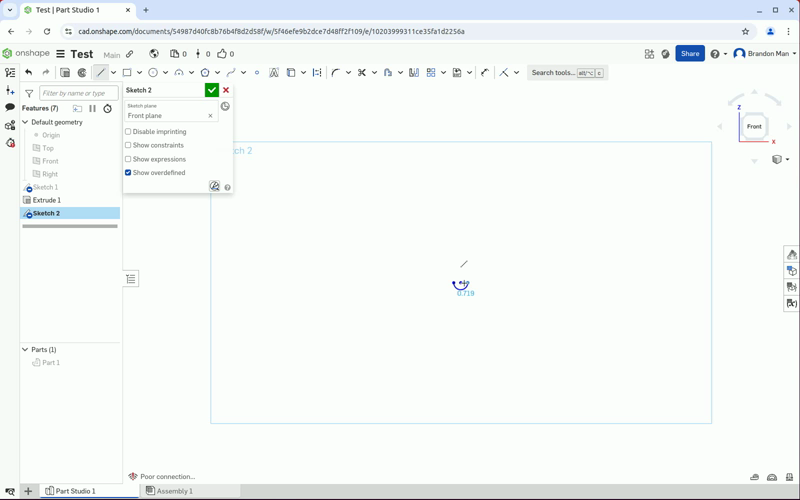
scroll(6)
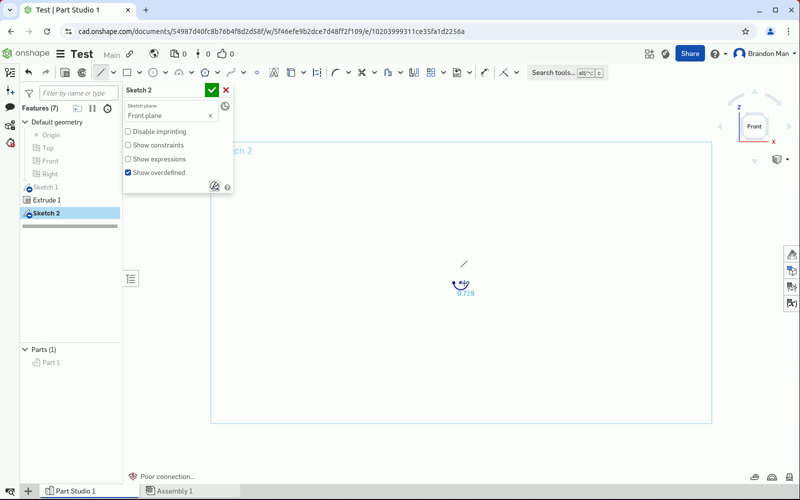
scroll(6)
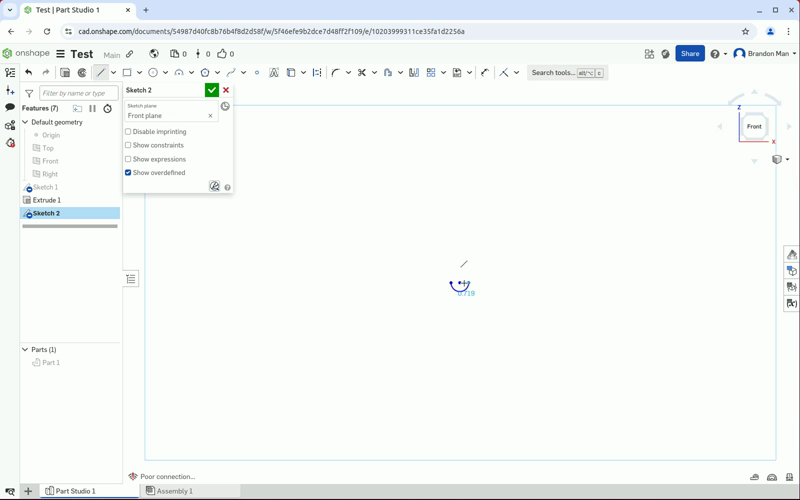
scroll(6)
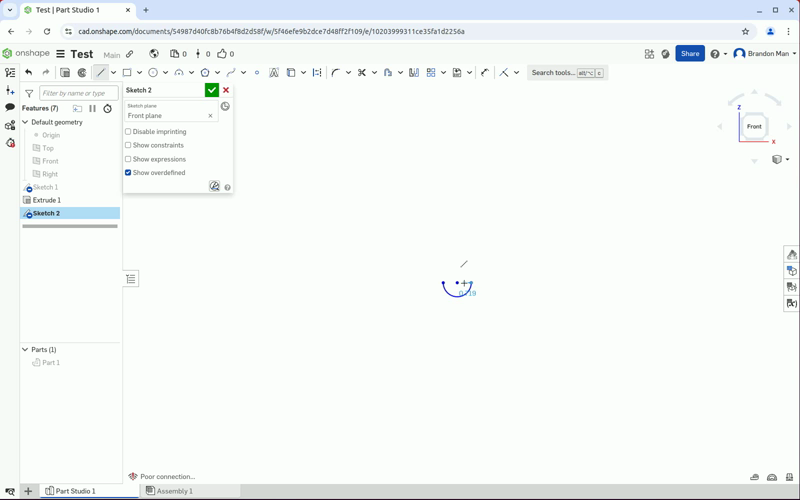
scroll(6)
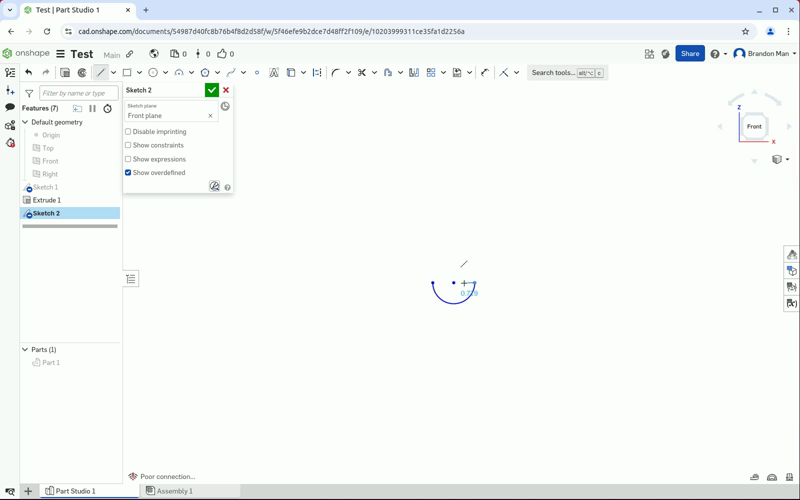
scroll(6)
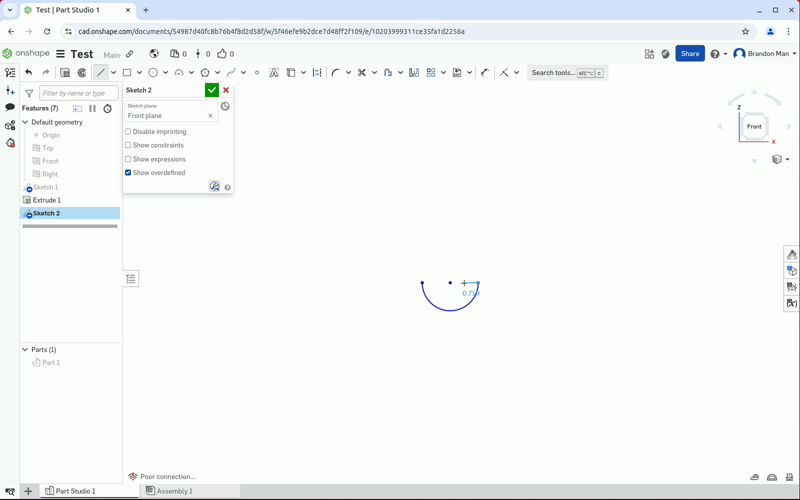
scroll(6)
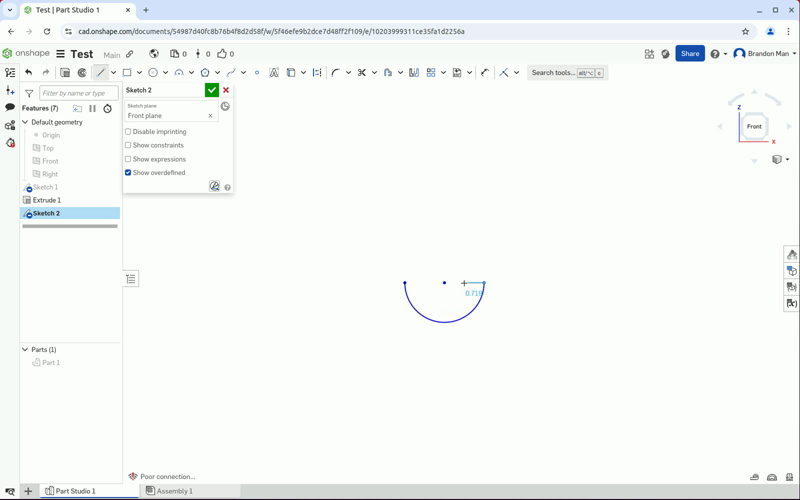
scroll(6)
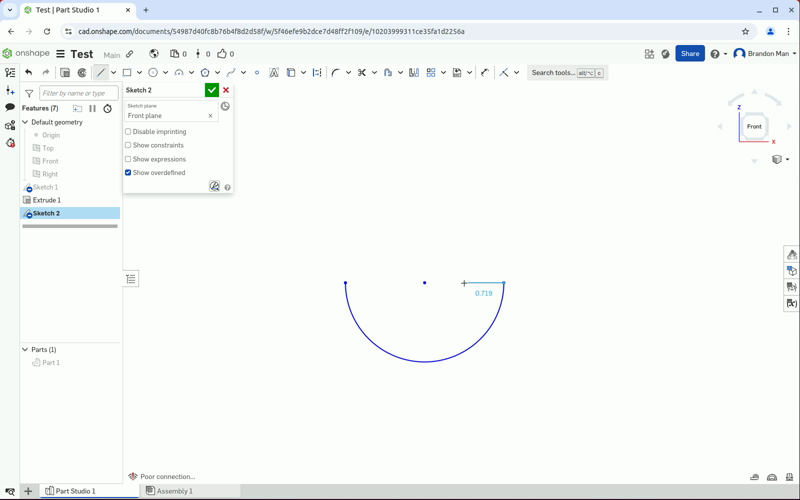
click(464, 282)
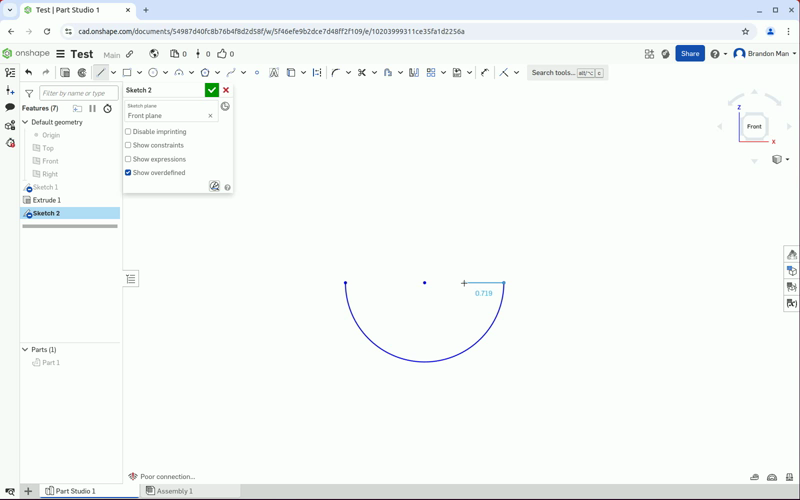
scroll(-6)
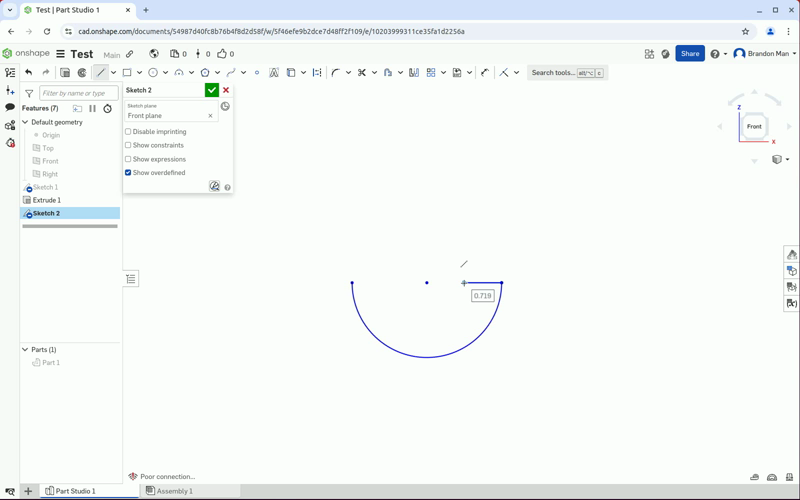
scroll(-6)
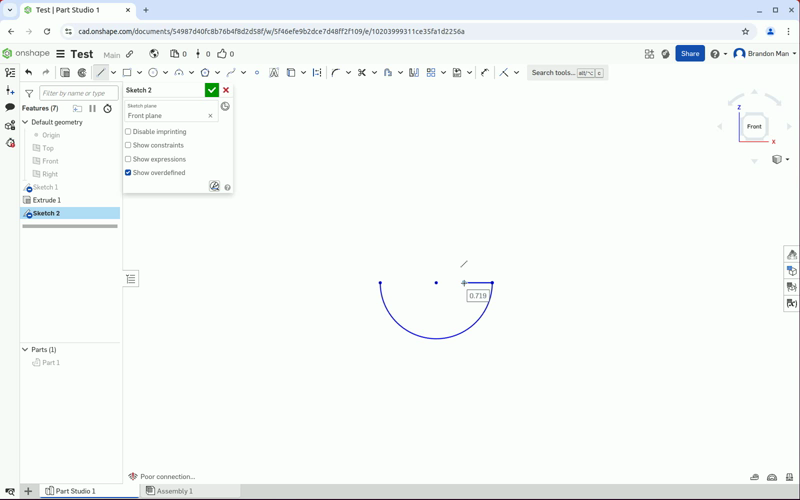
scroll(-6)
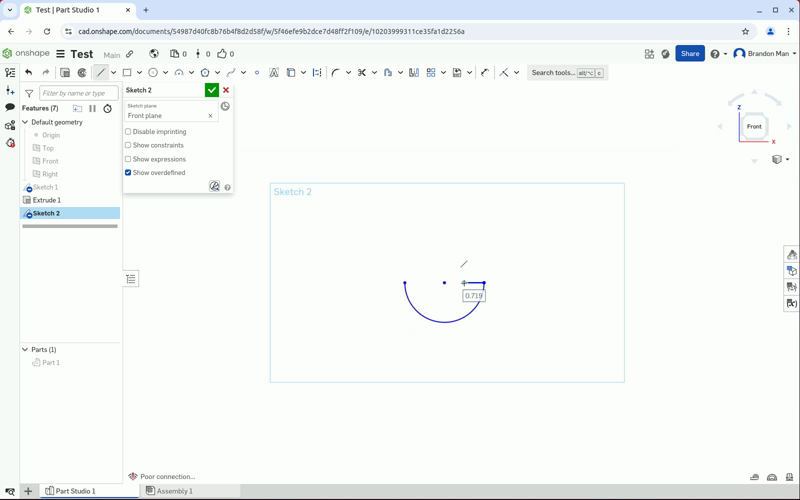
scroll(-6)
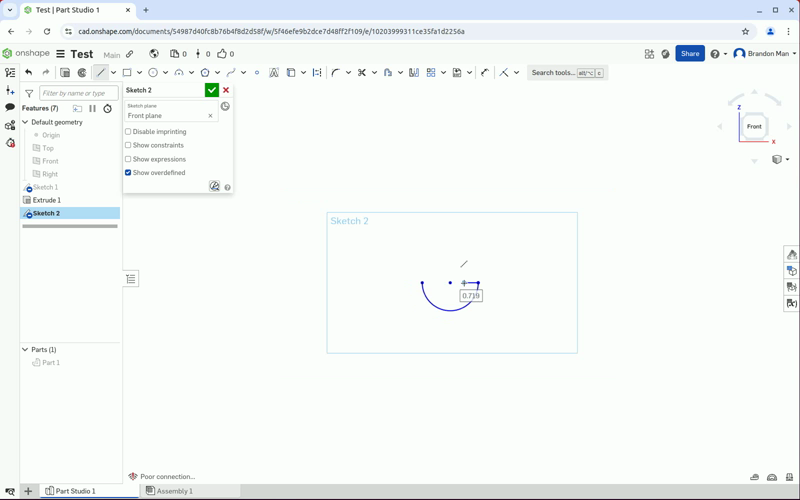
scroll(-6)
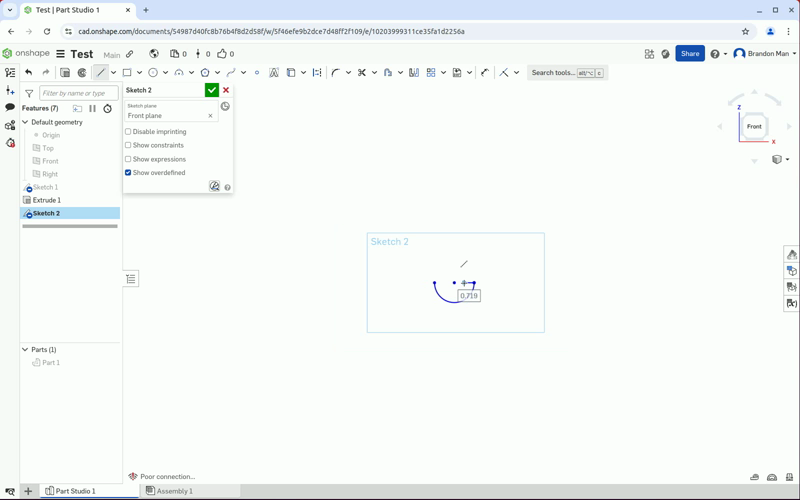
scroll(-6)
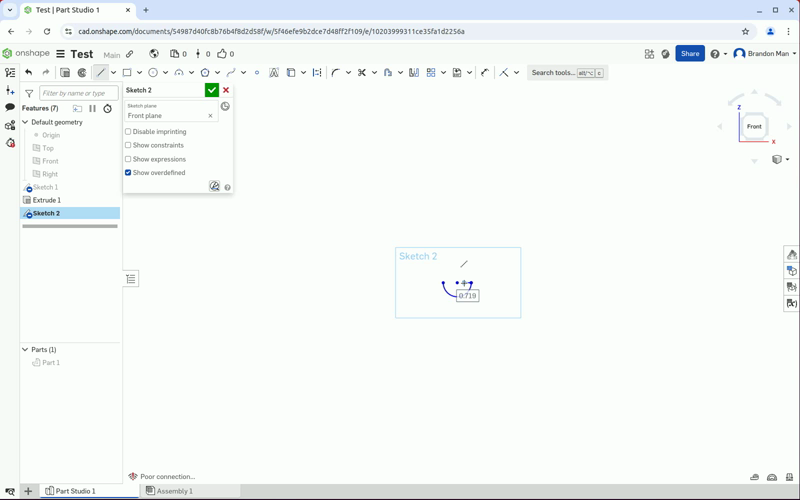
scroll(-6)
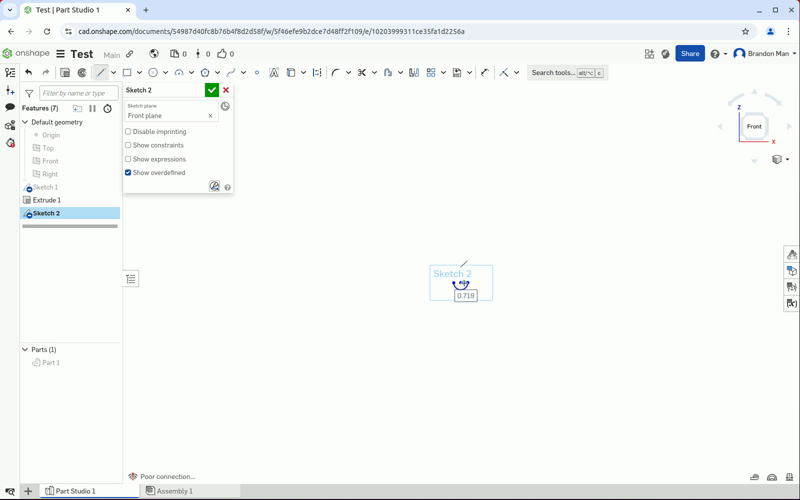
key_up(shift)
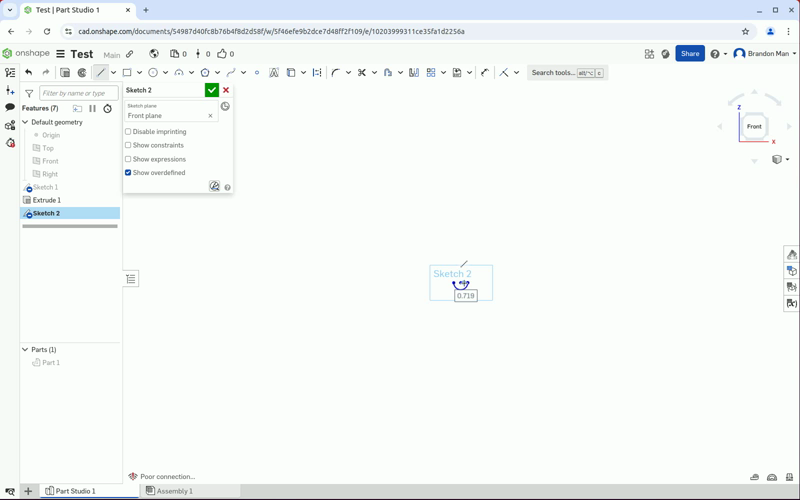
key(esc)
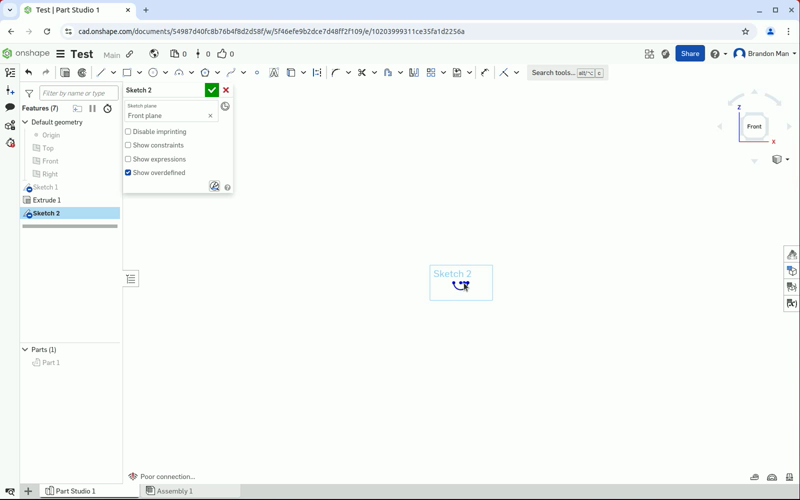
key(a)
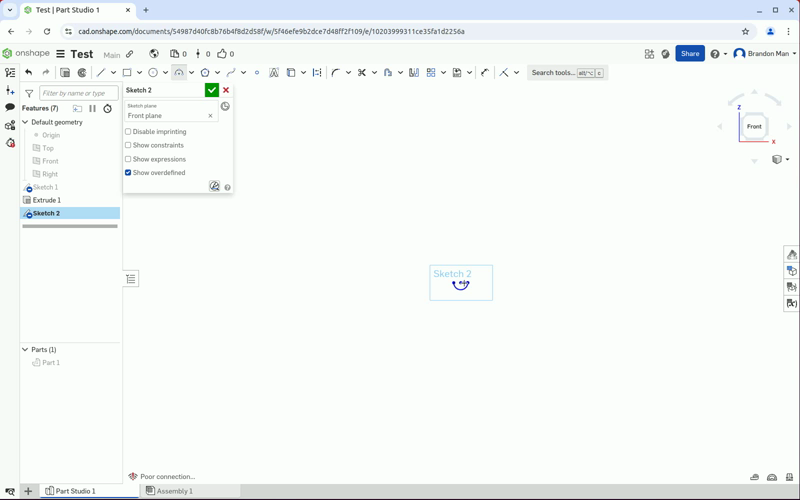
mouse_move(464, 282)
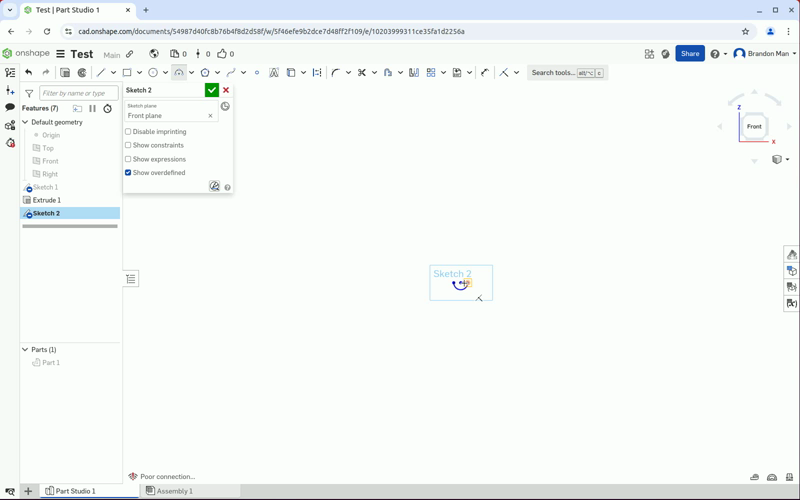
scroll(6)
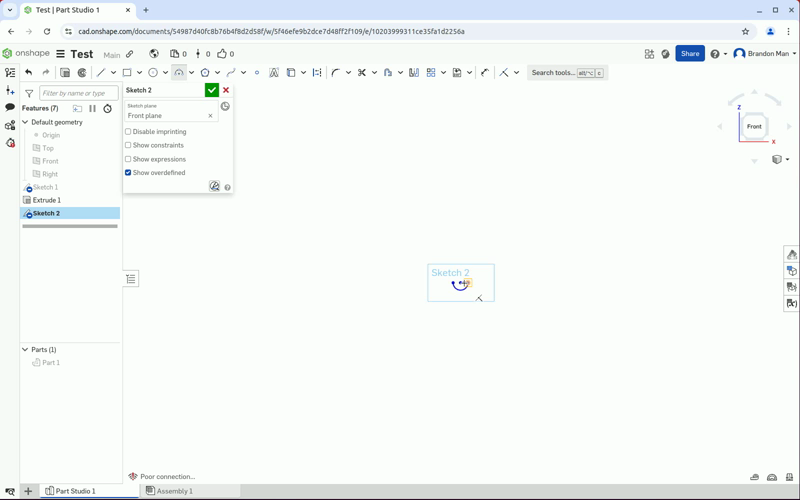
scroll(6)
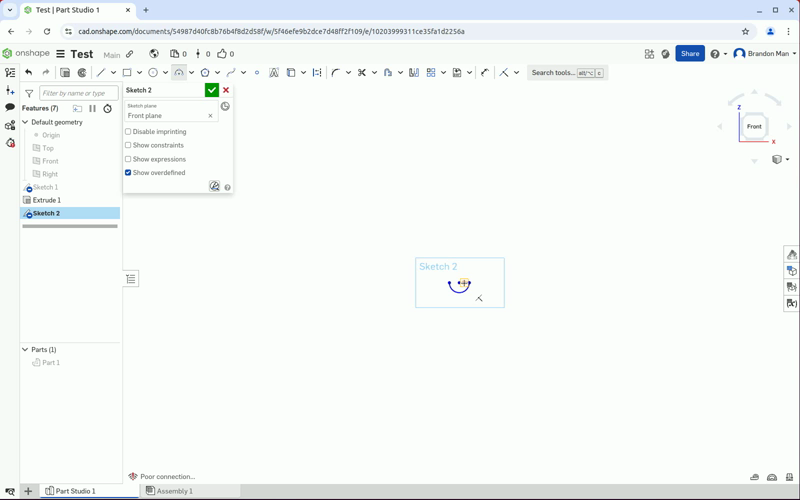
scroll(6)
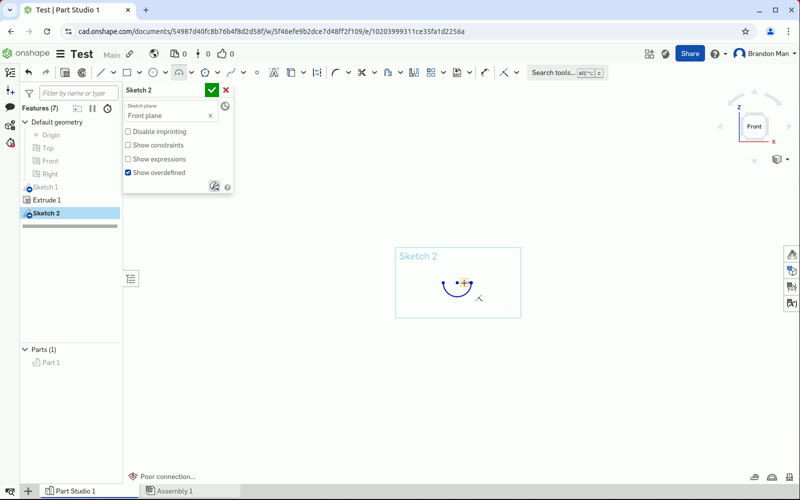
scroll(6)
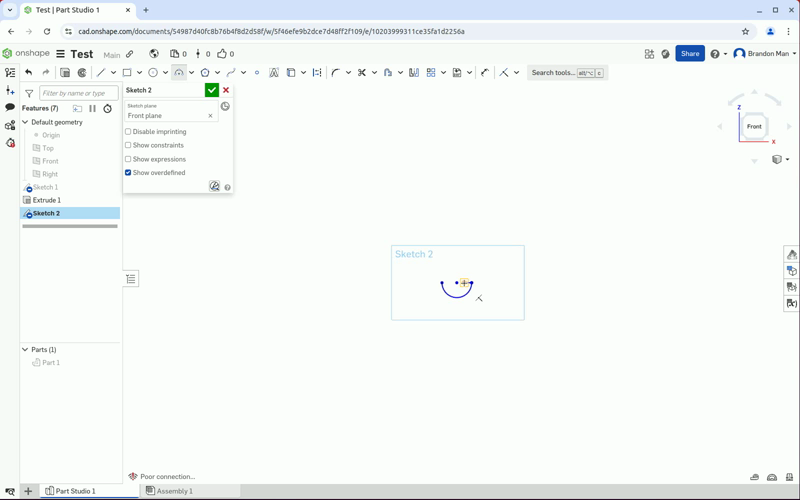
scroll(6)
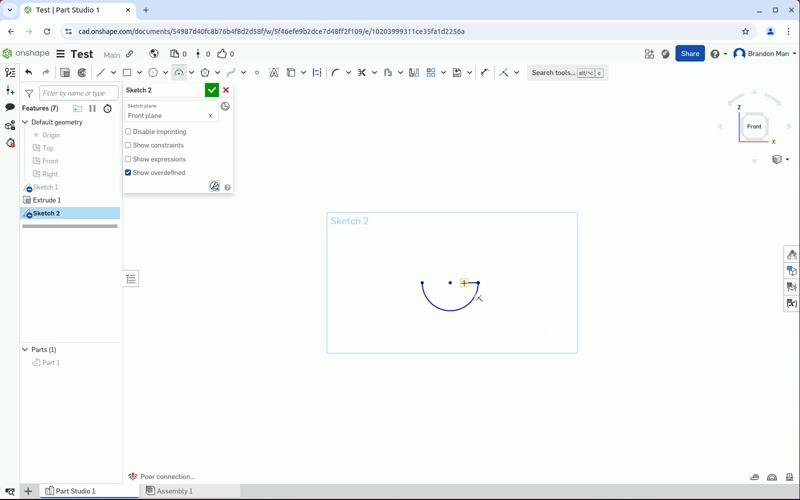
scroll(6)
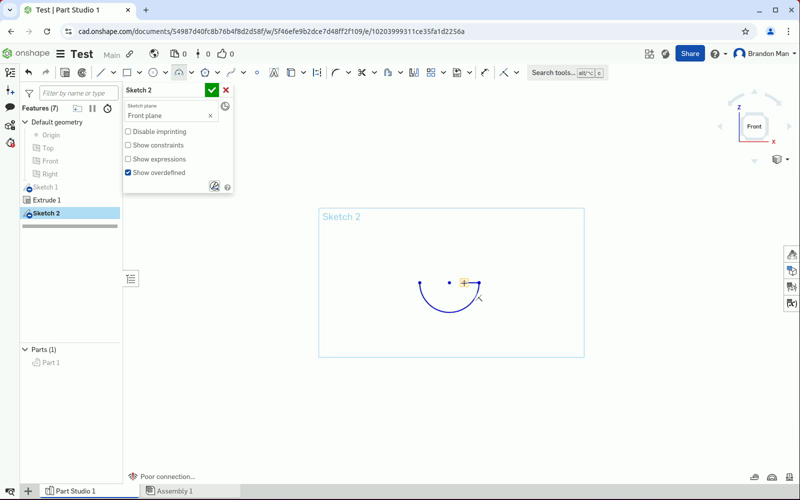
scroll(6)
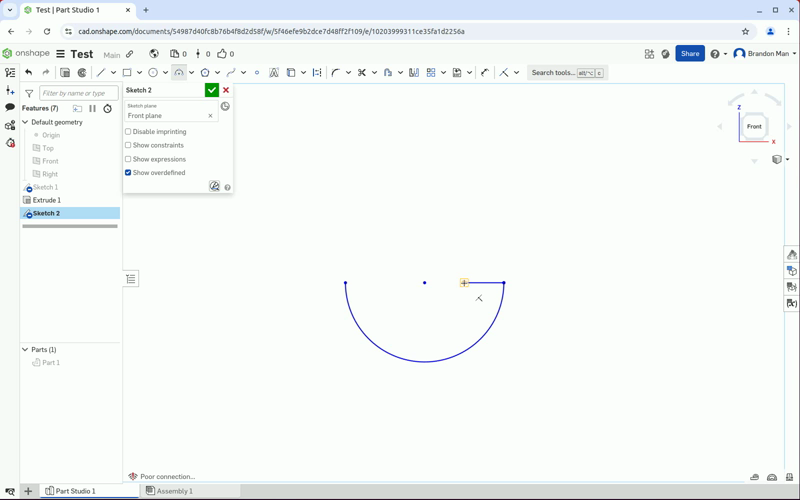
click(464, 282)
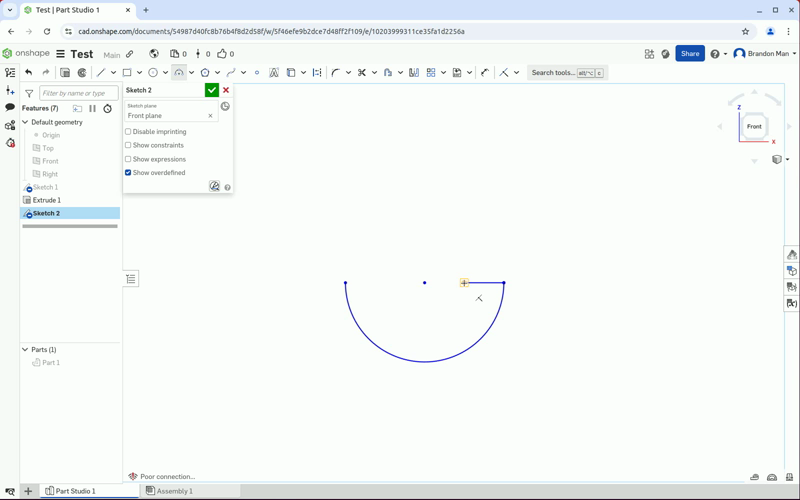
scroll(-6)
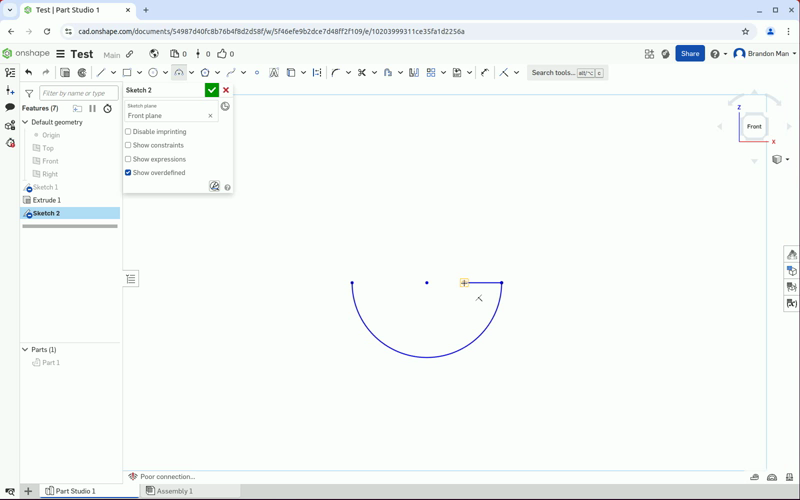
scroll(-6)
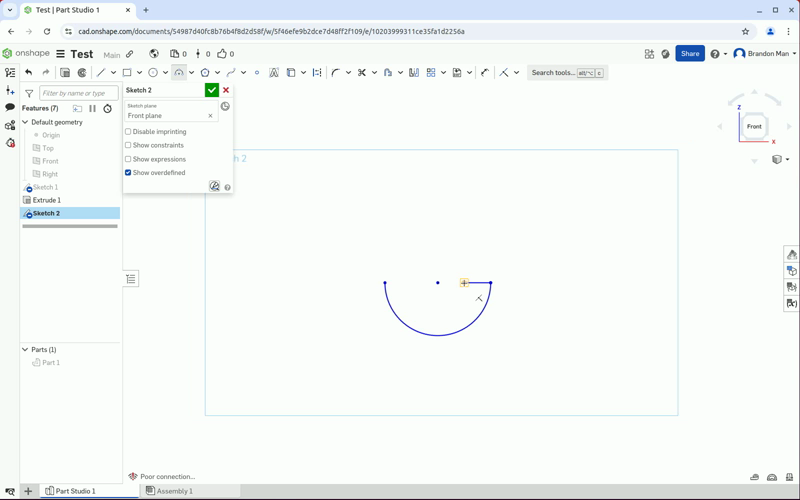
scroll(-6)
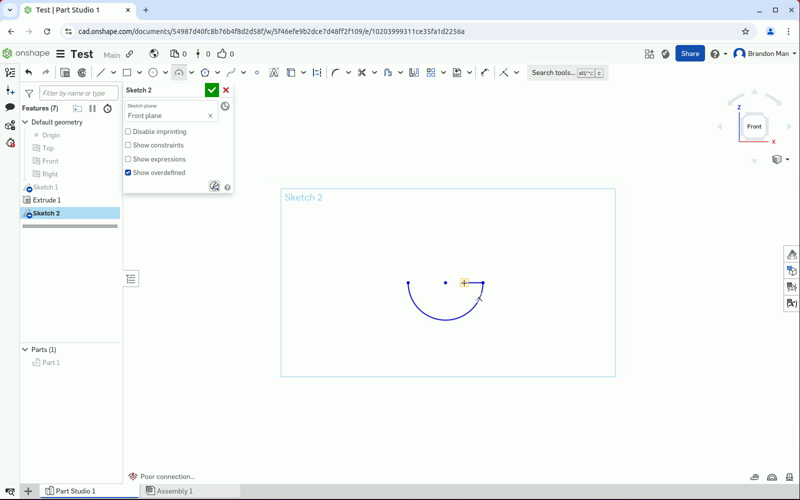
scroll(-6)
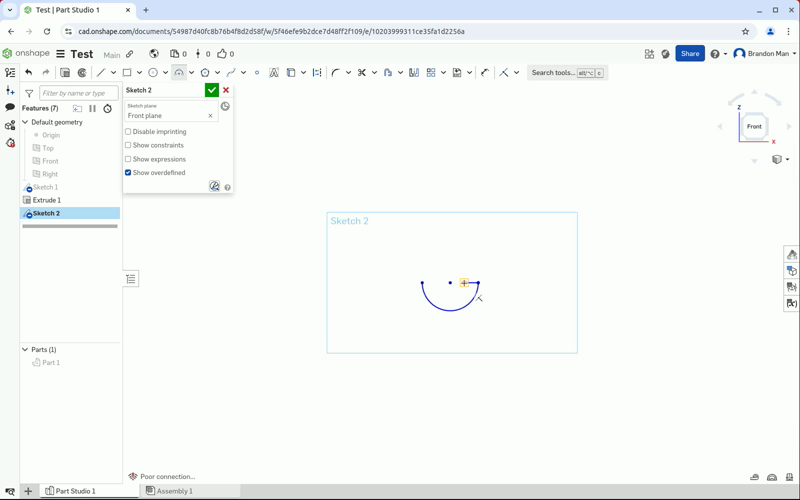
scroll(-6)
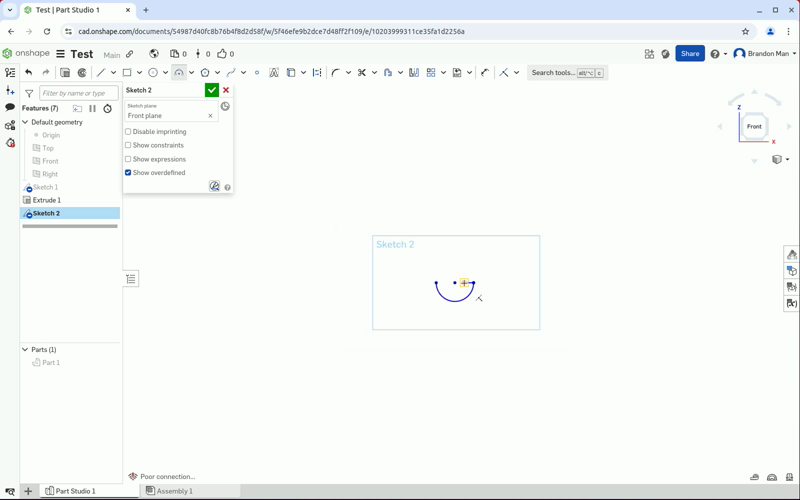
scroll(-6)
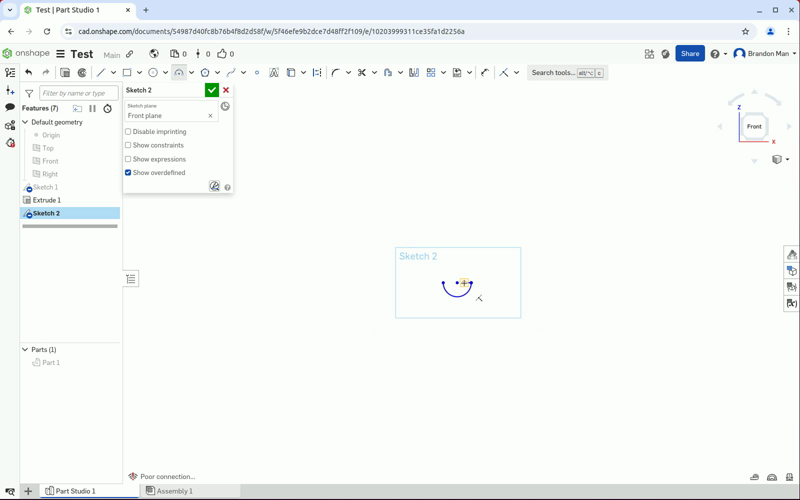
scroll(-6)
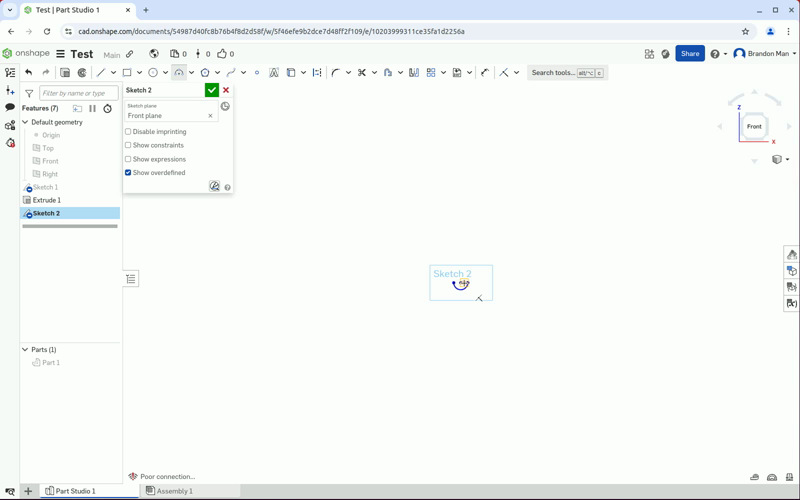
key_down(shift)
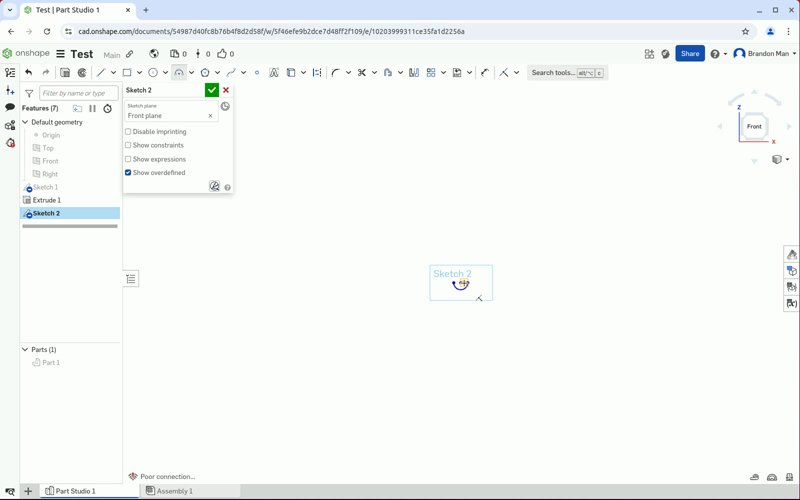
mouse_move(457, 282)
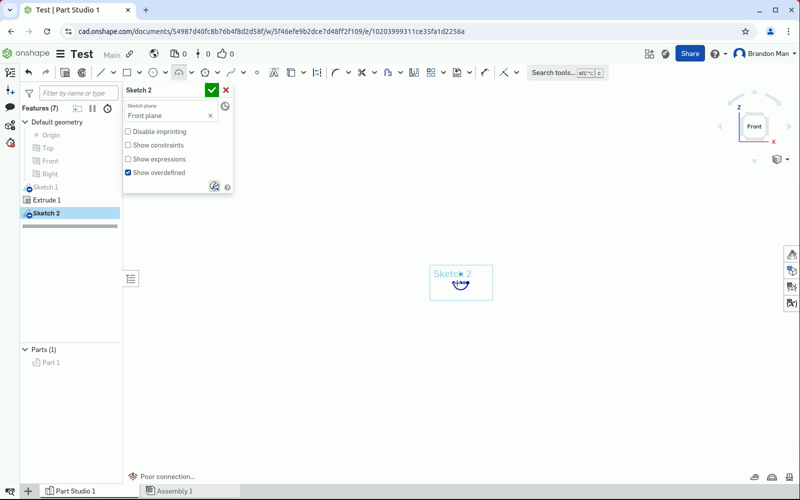
scroll(6)
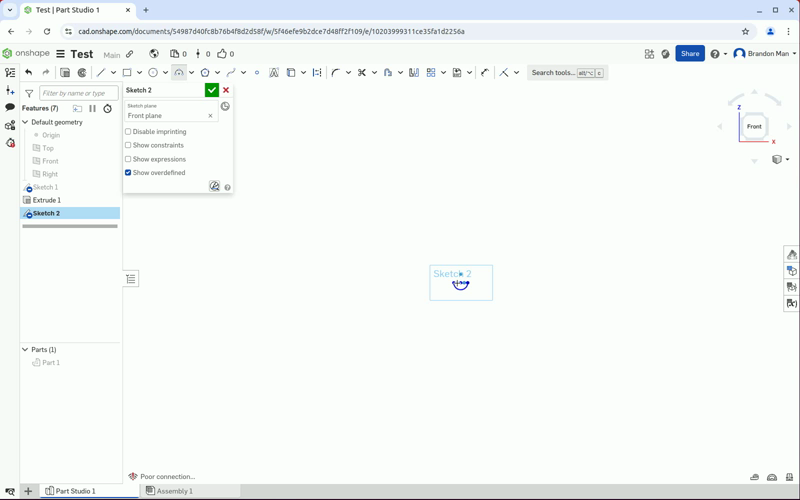
scroll(6)
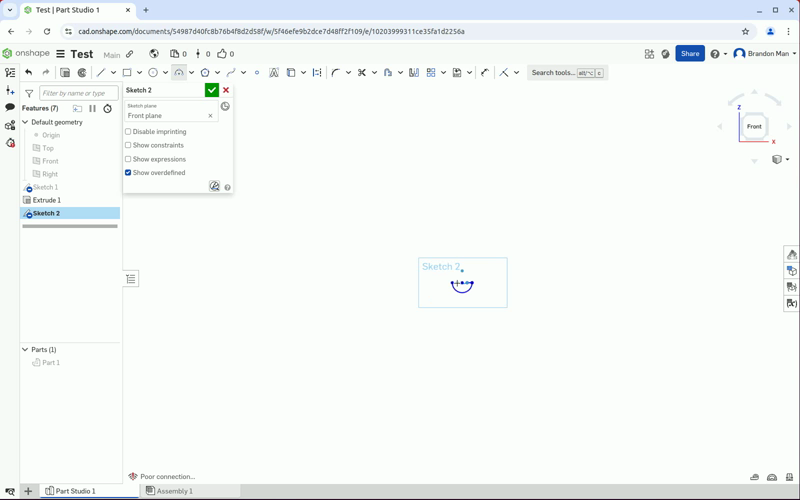
scroll(6)
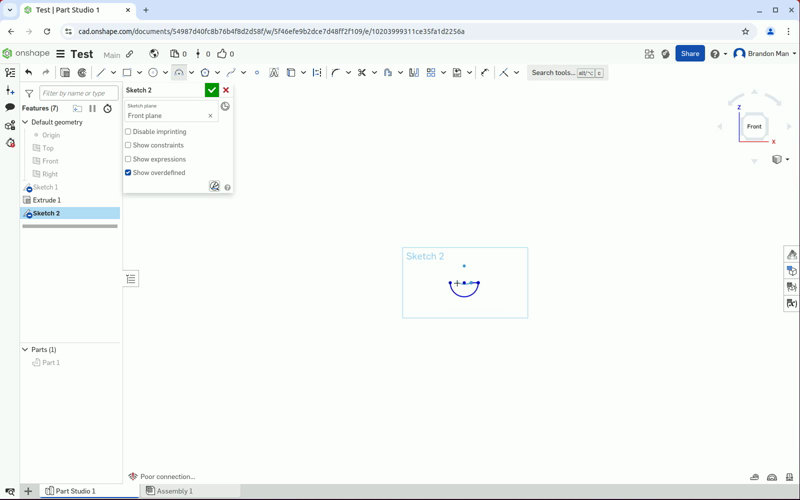
scroll(6)
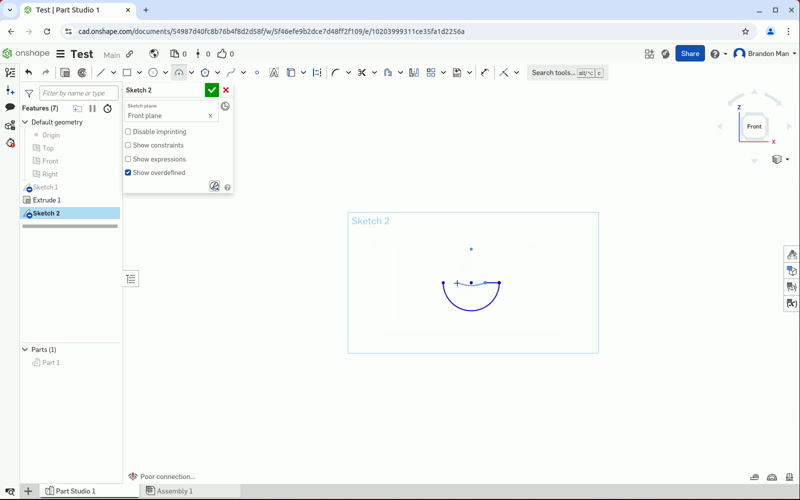
scroll(6)
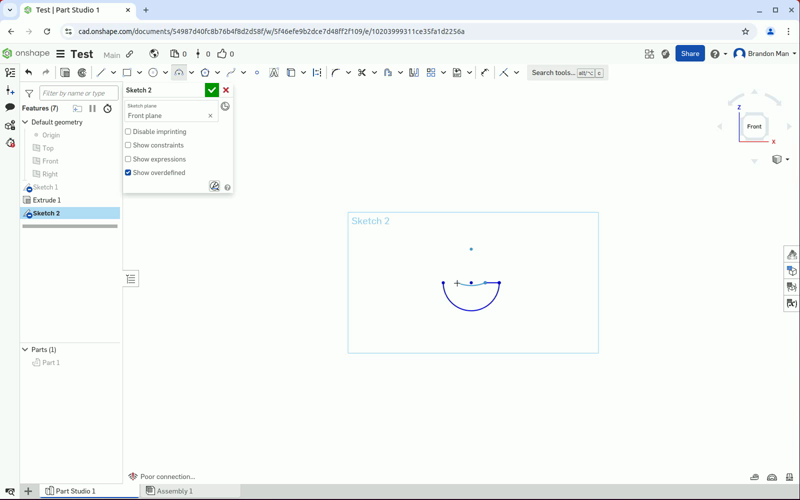
scroll(6)
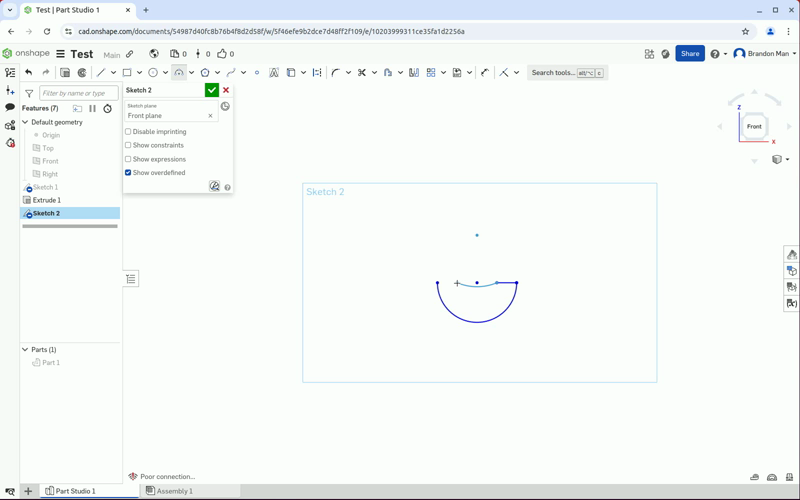
scroll(6)
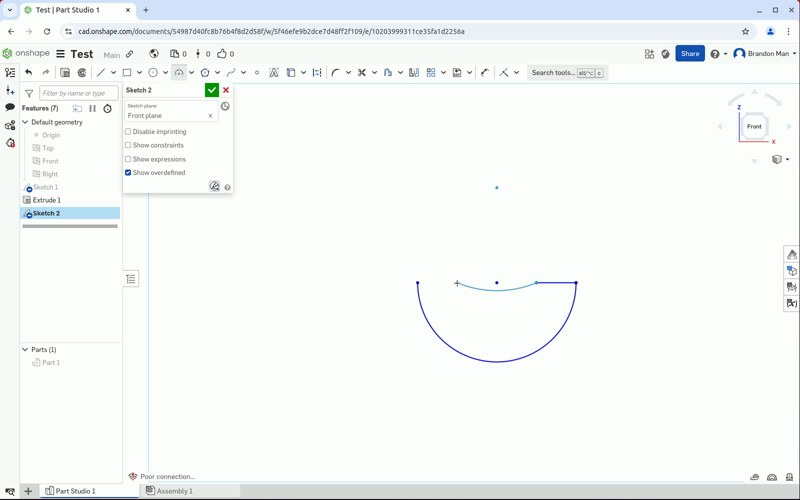
click(457, 282)
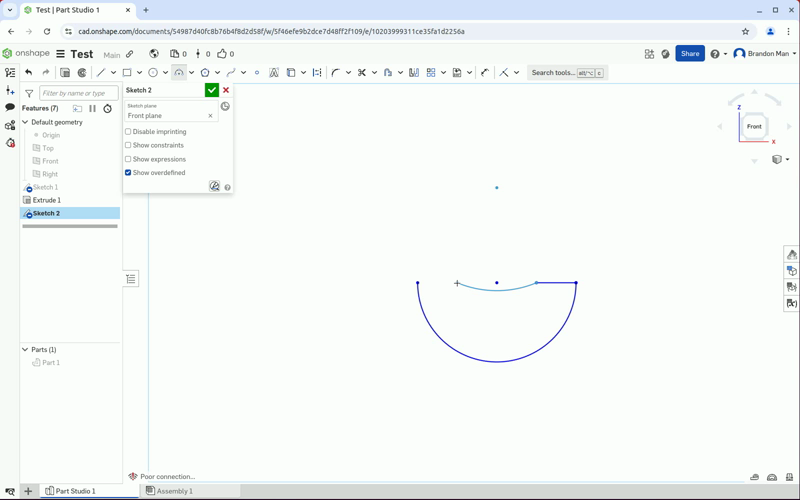
scroll(-6)
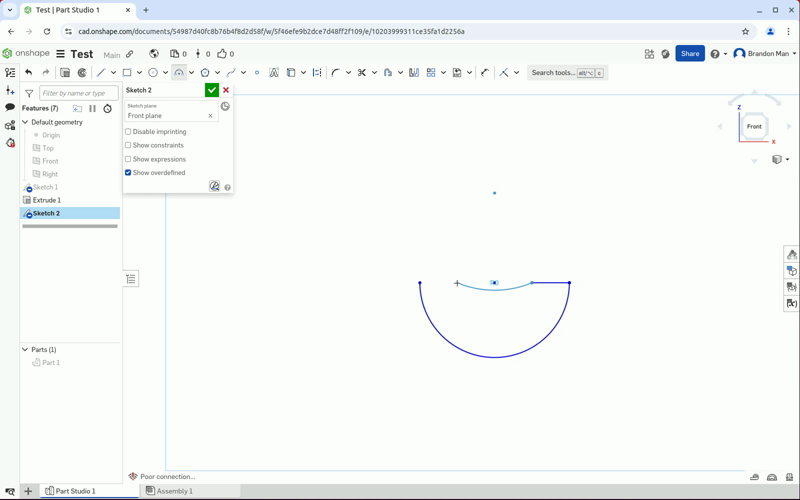
scroll(-6)
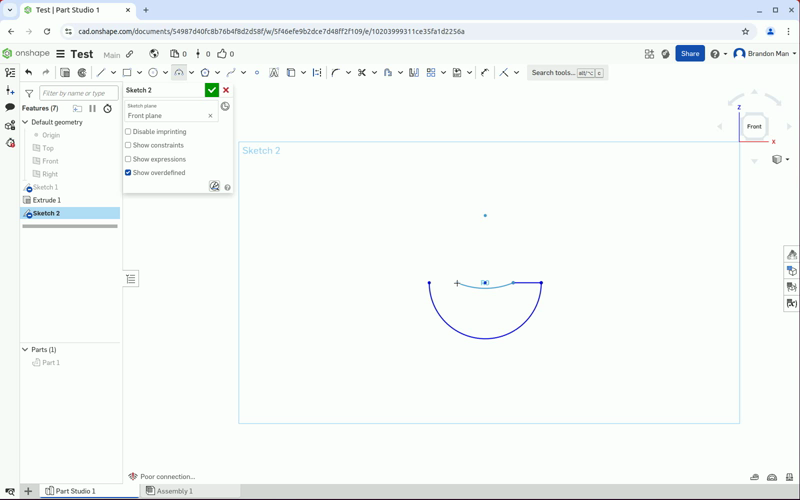
scroll(-6)
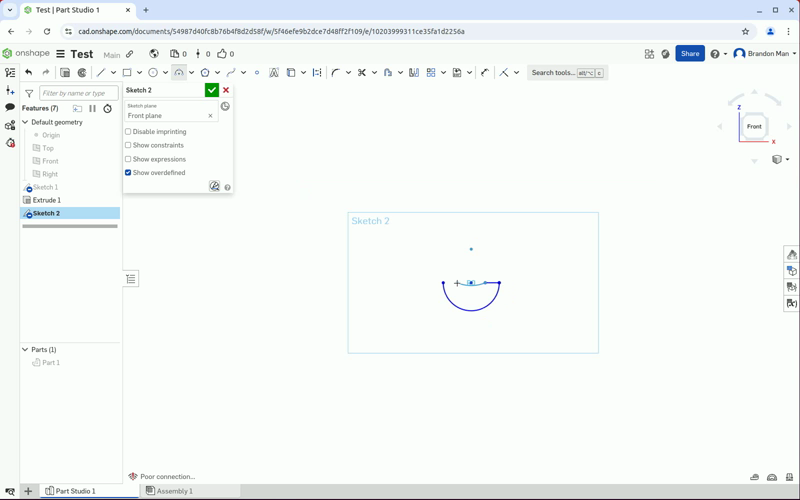
scroll(-6)
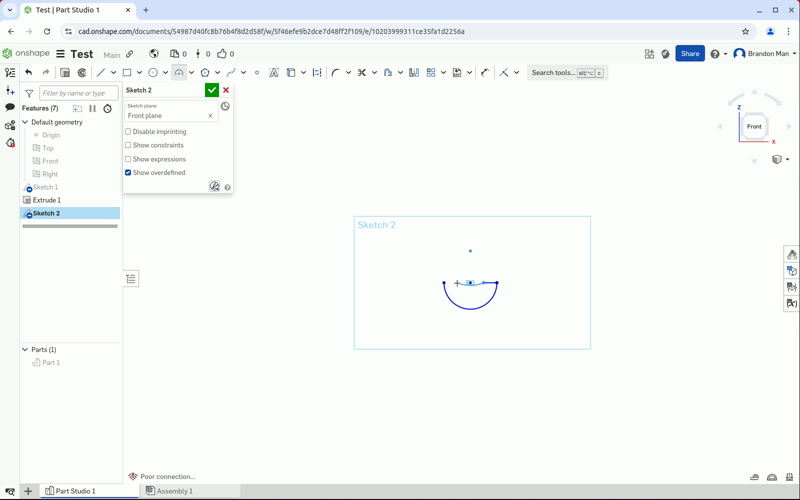
scroll(-6)
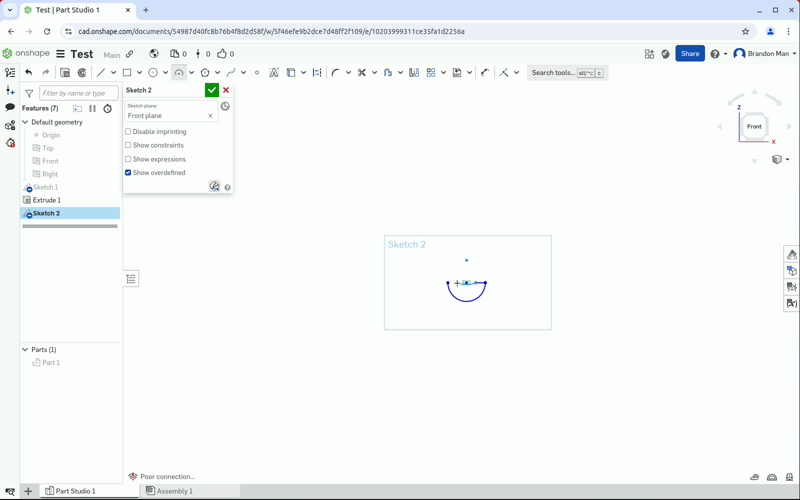
scroll(-6)
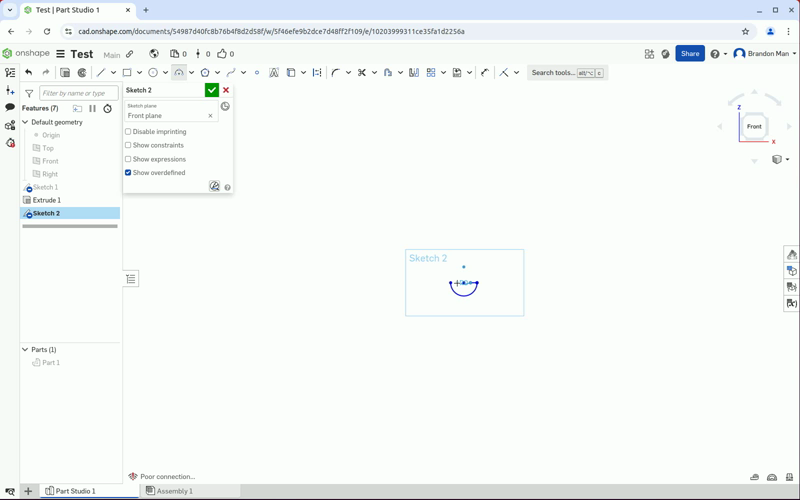
scroll(-6)
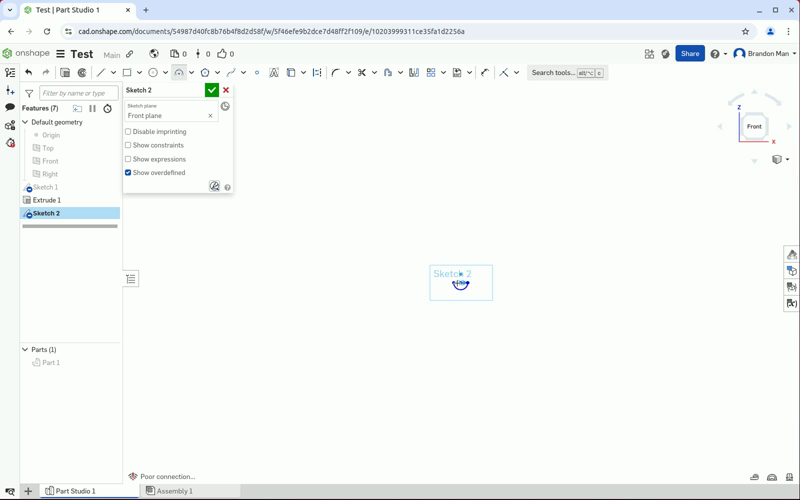
mouse_move(460, 286)
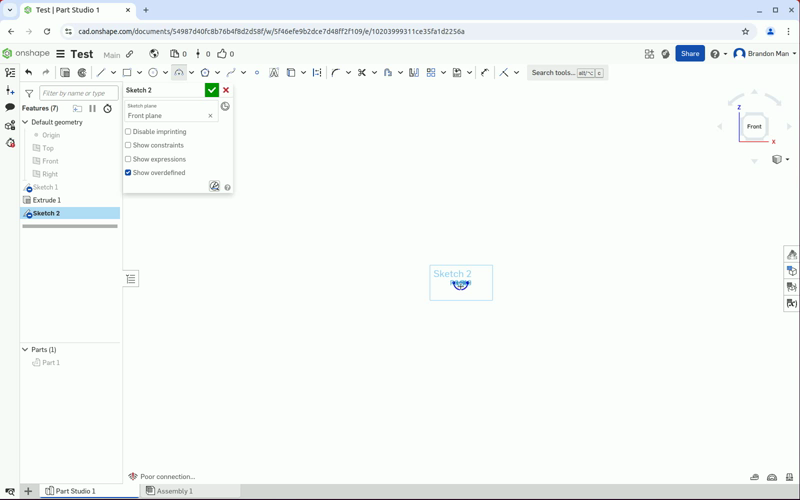
scroll(6)
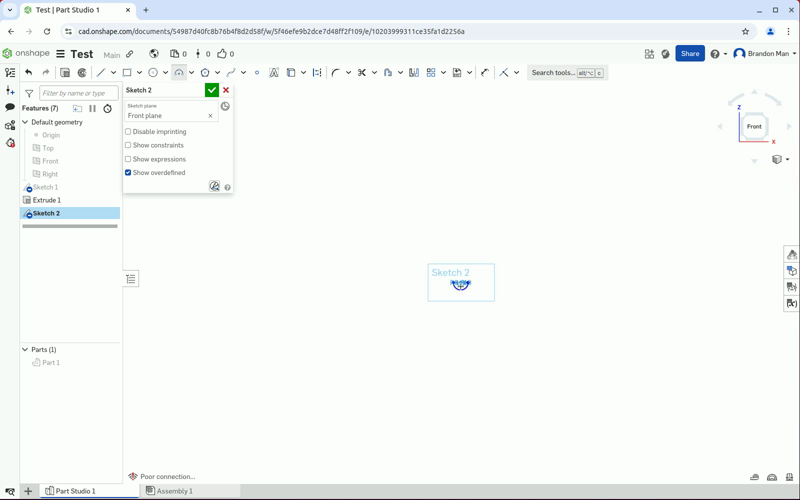
scroll(6)
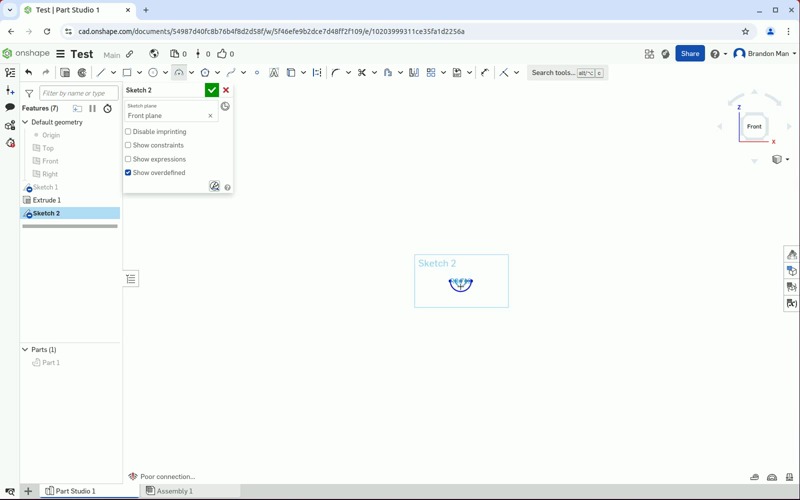
scroll(6)
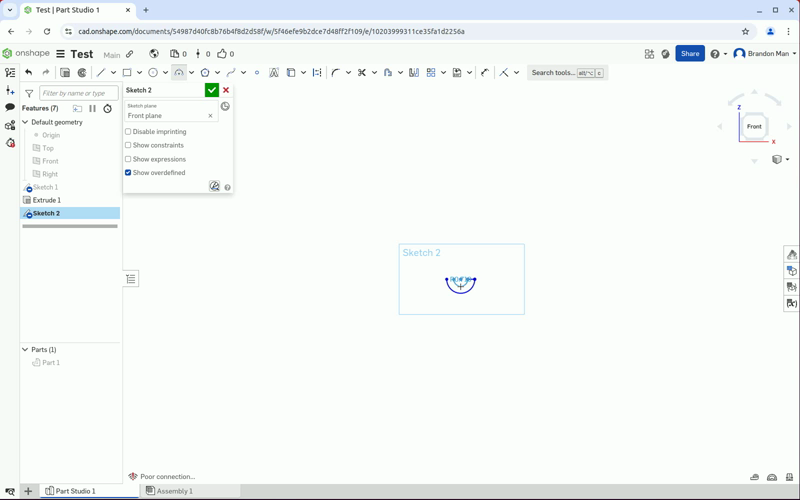
scroll(6)
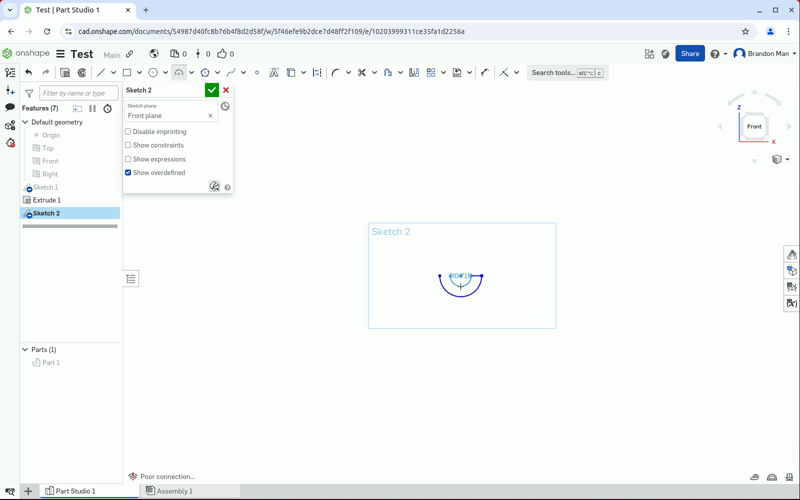
scroll(6)
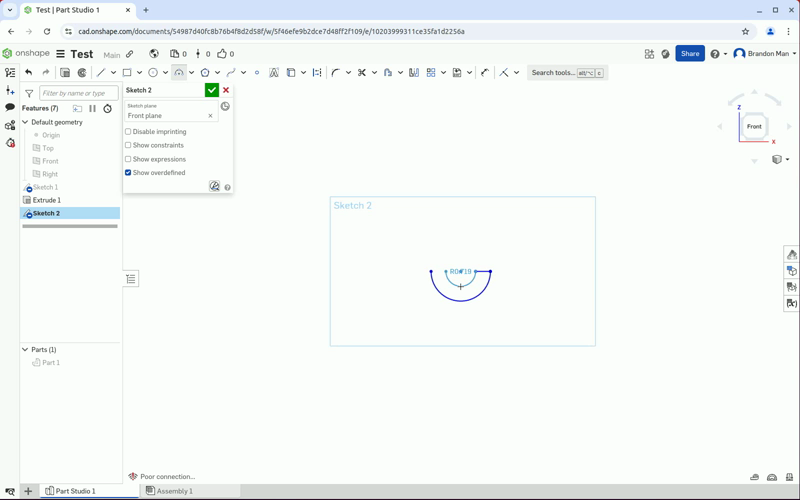
scroll(6)
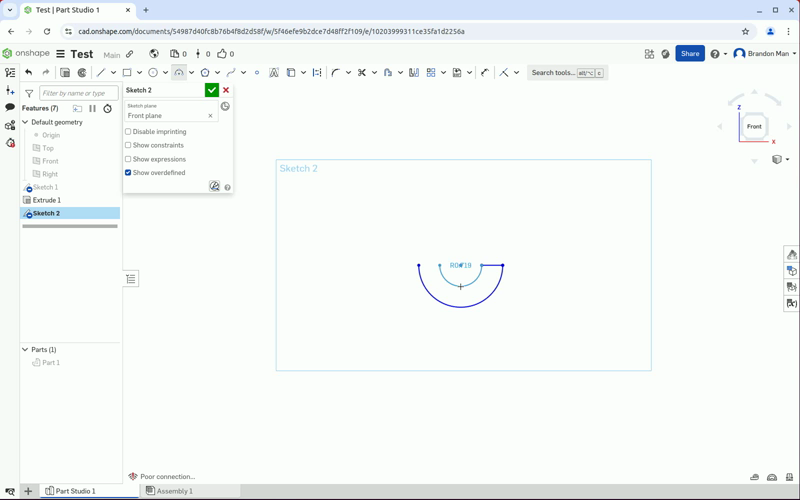
scroll(6)
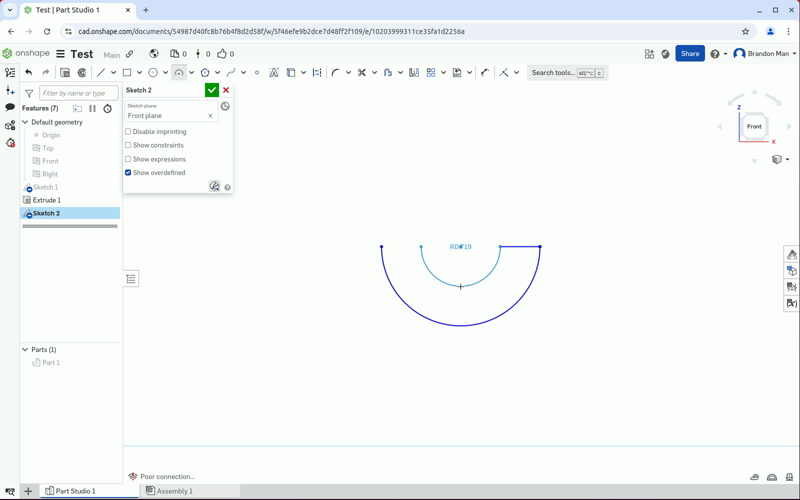
click(460, 286)
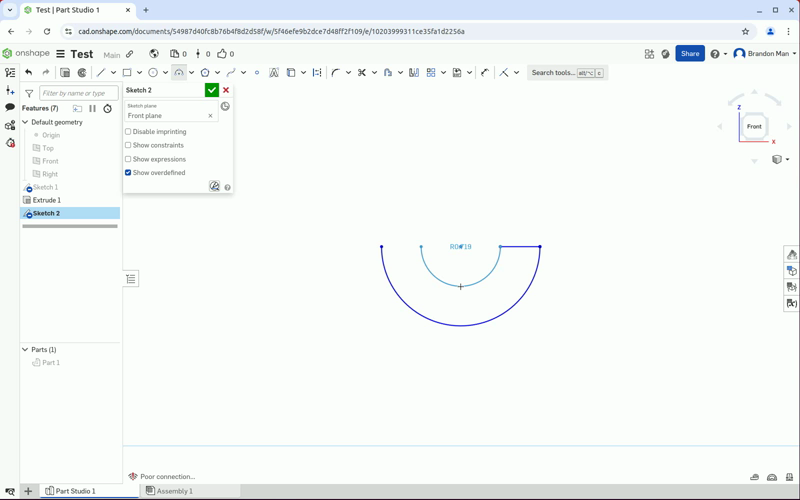
scroll(-6)
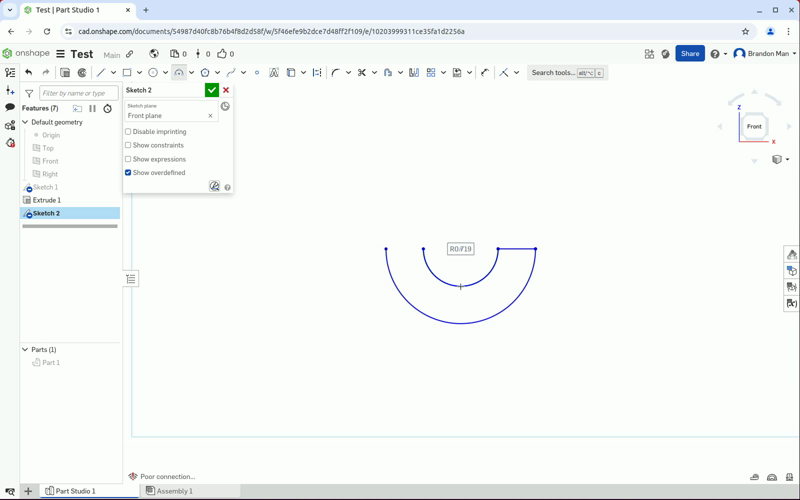
scroll(-6)
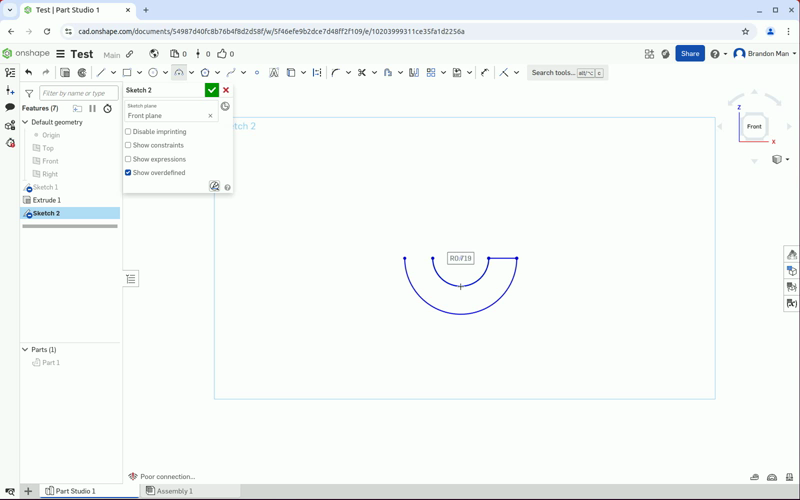
scroll(-6)
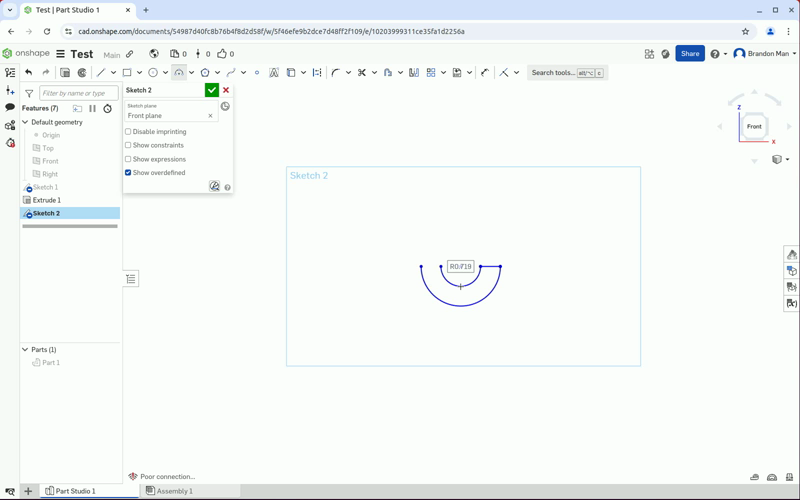
scroll(-6)
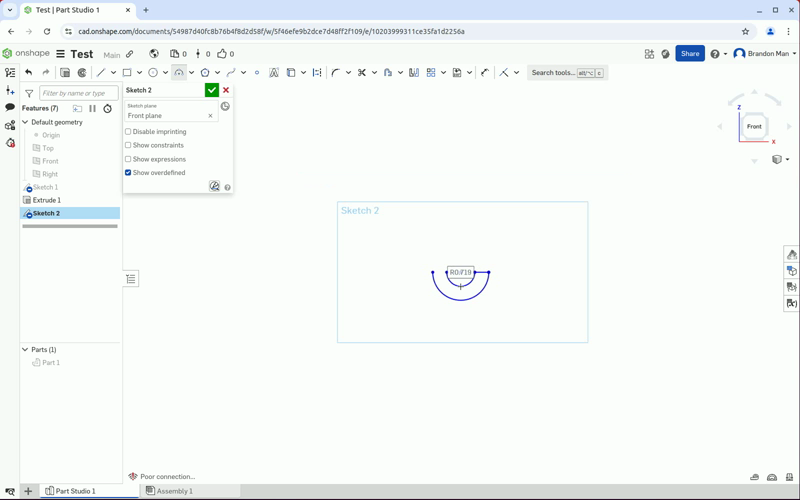
scroll(-6)
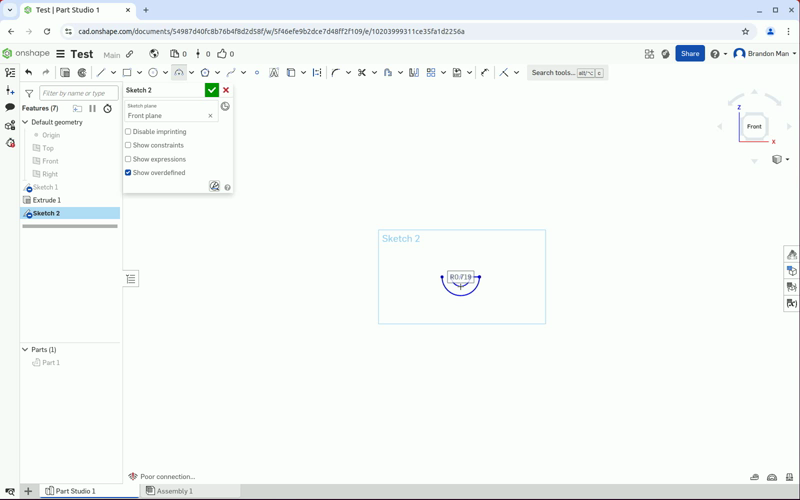
scroll(-6)
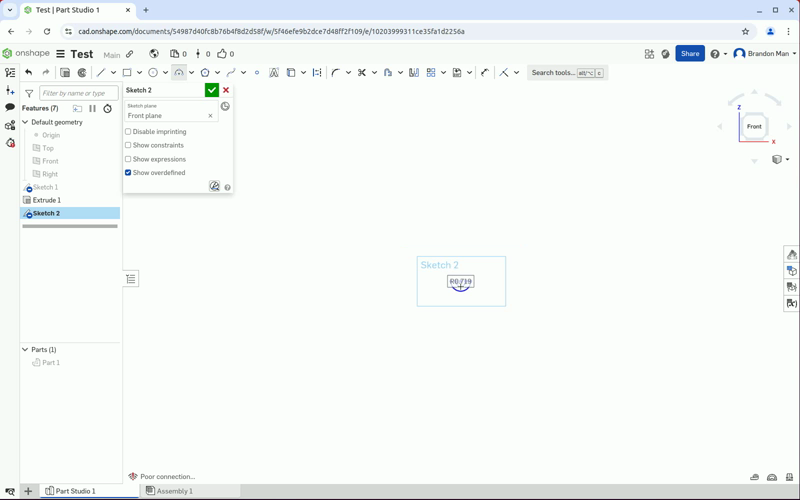
scroll(-6)
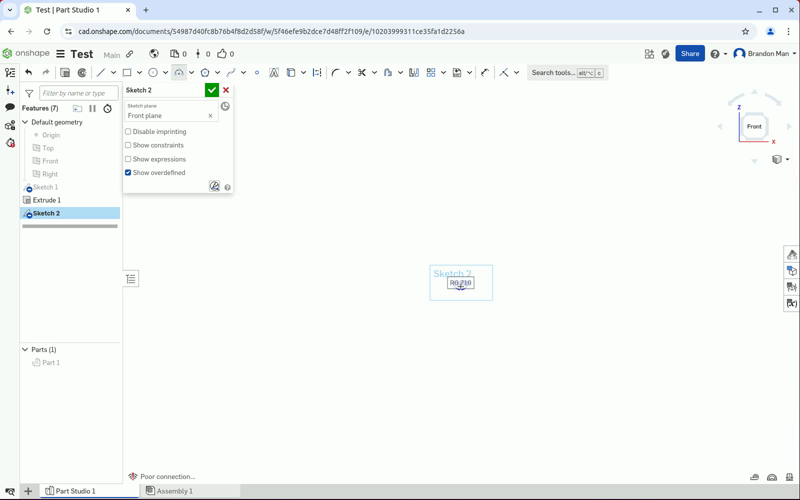
key_up(shift)
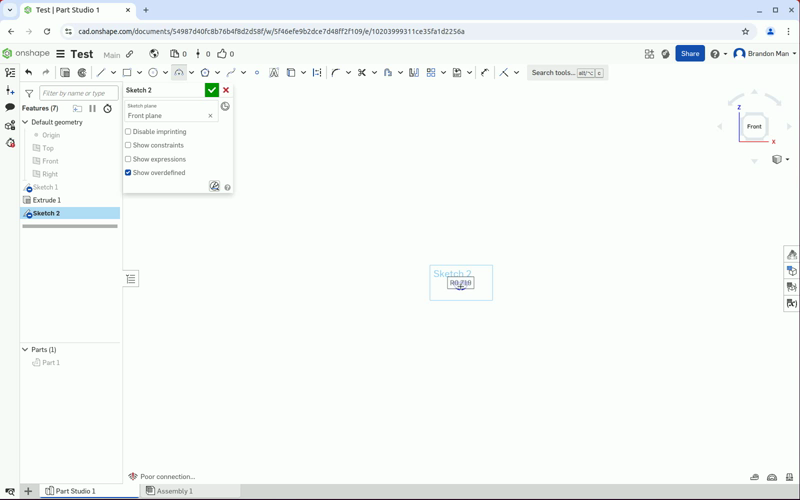
key(esc)
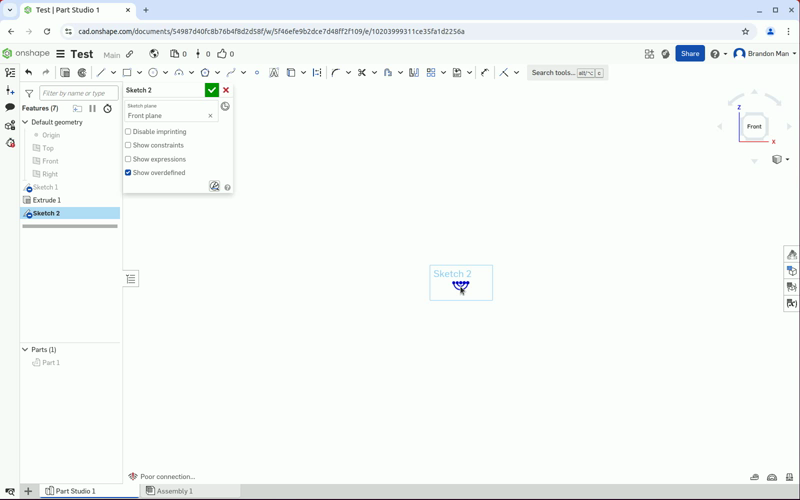
key(l)
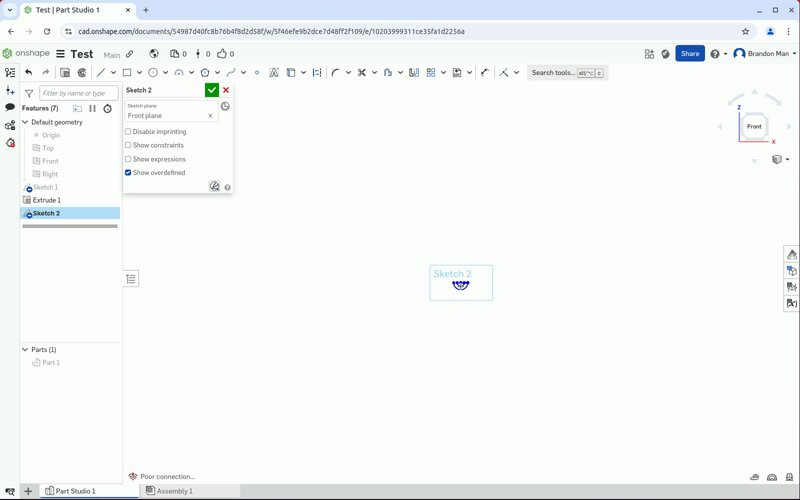
mouse_move(457, 282)
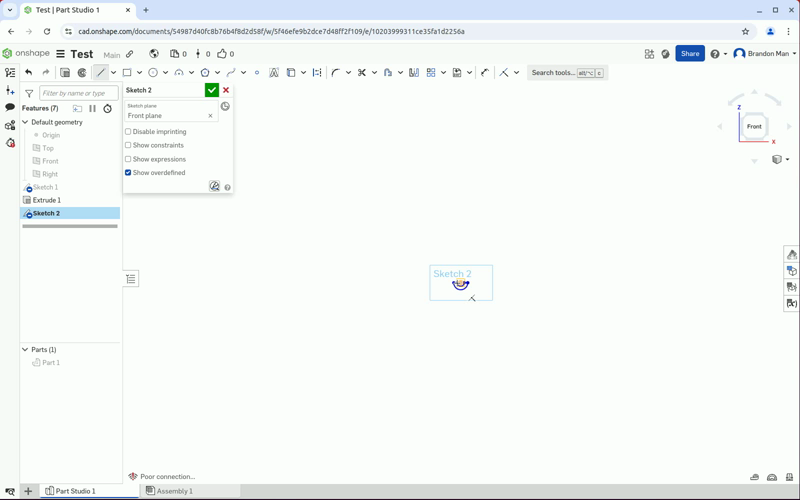
scroll(6)
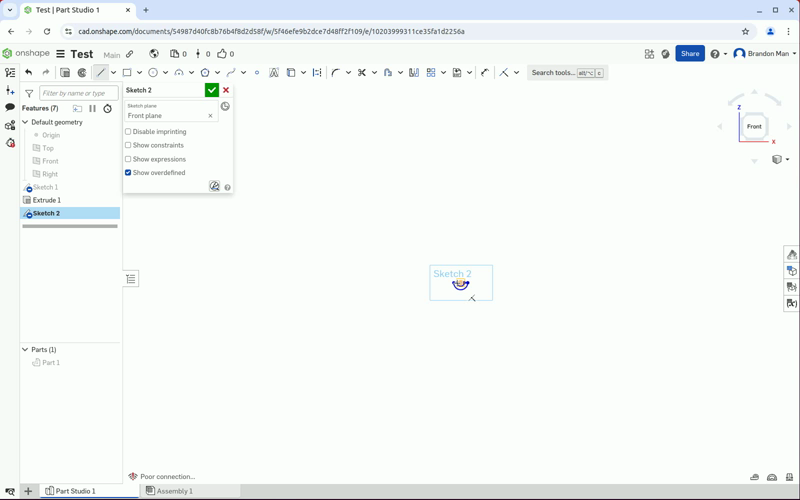
scroll(6)
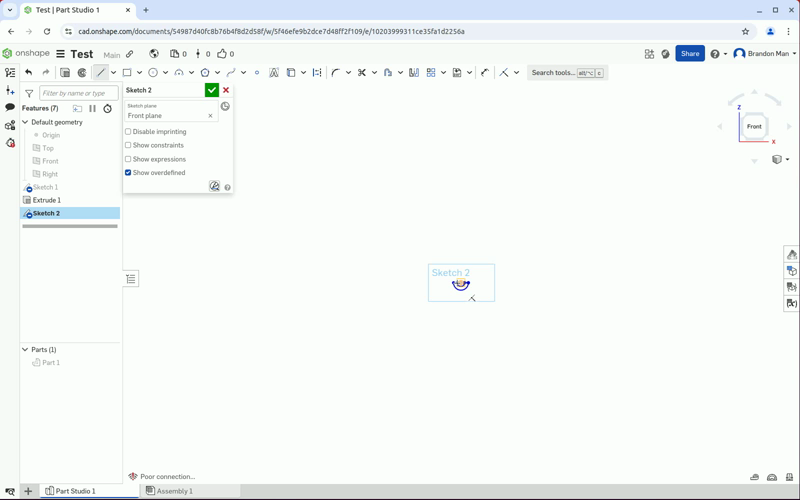
scroll(6)
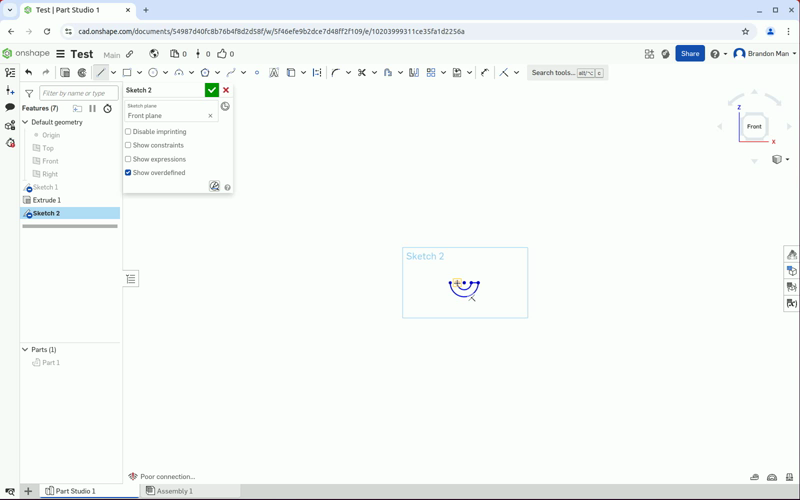
scroll(6)
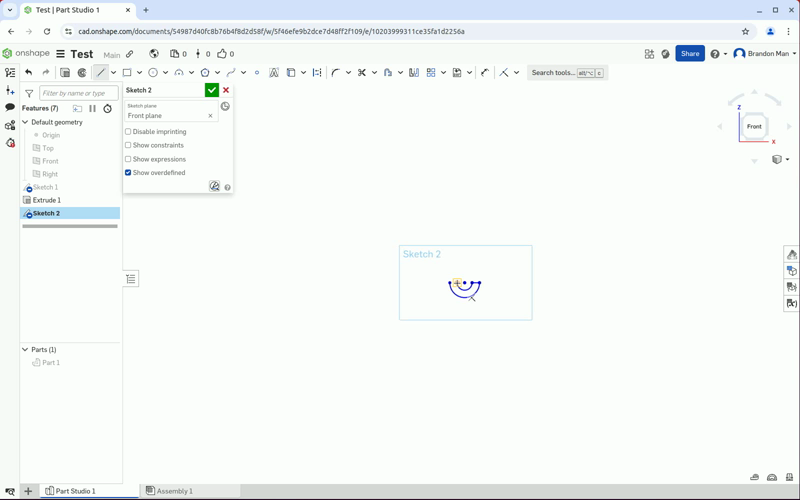
scroll(6)
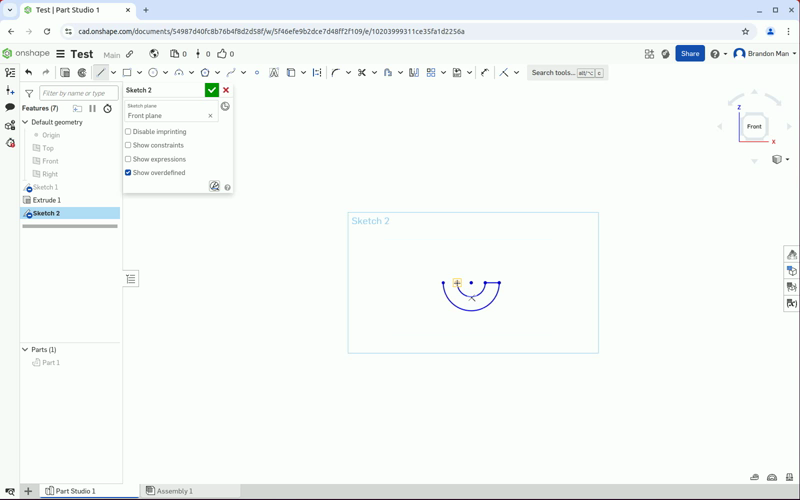
scroll(6)
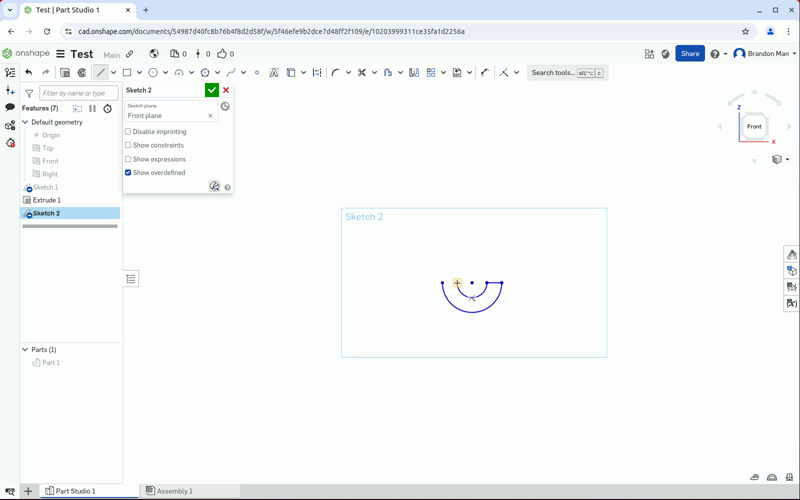
scroll(6)
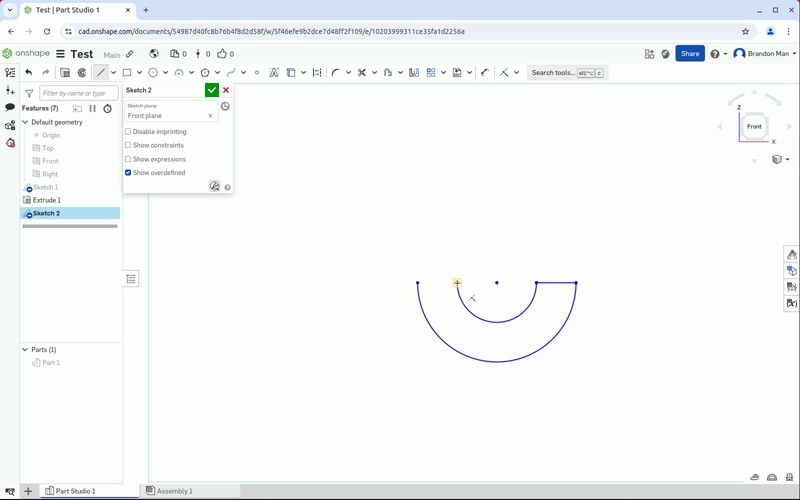
click(457, 282)
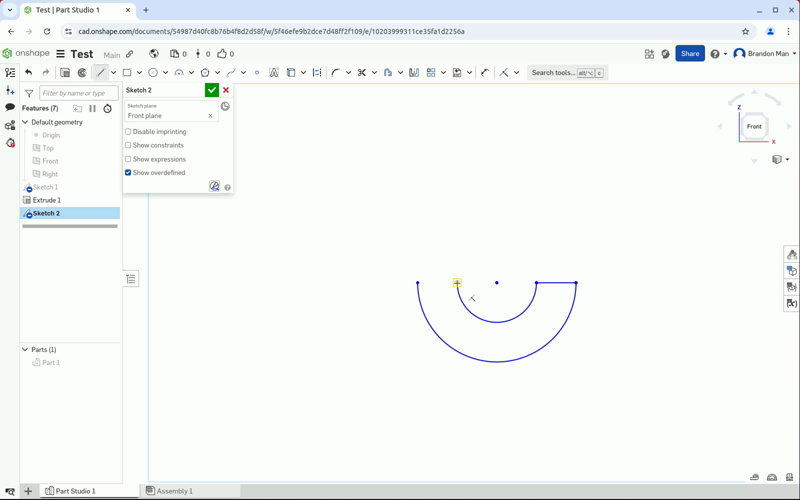
scroll(-6)
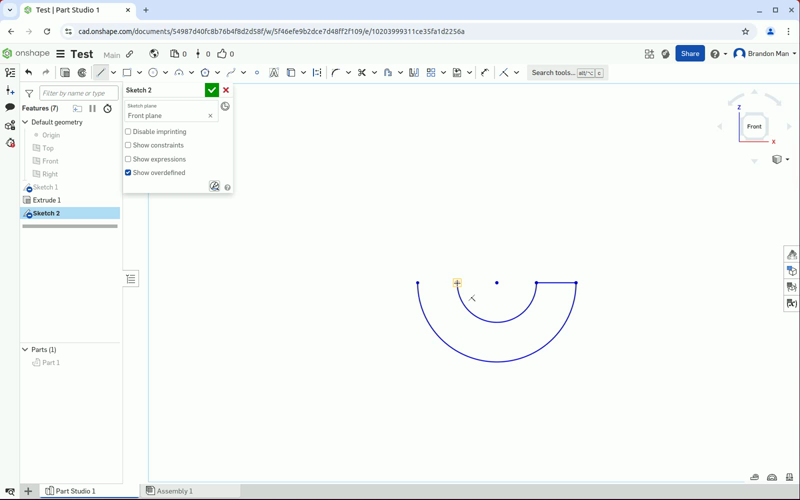
scroll(-6)
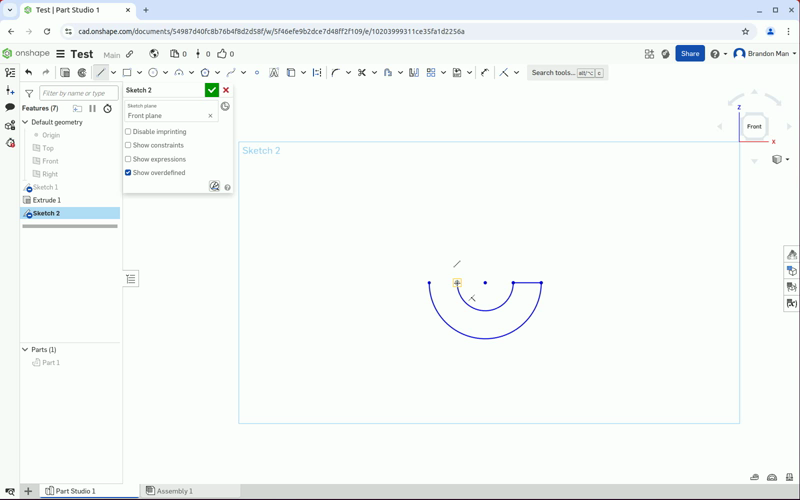
scroll(-6)
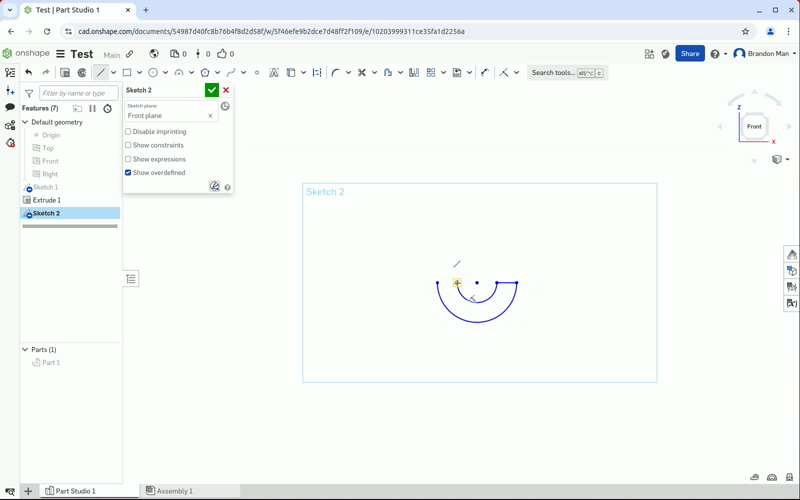
scroll(-6)
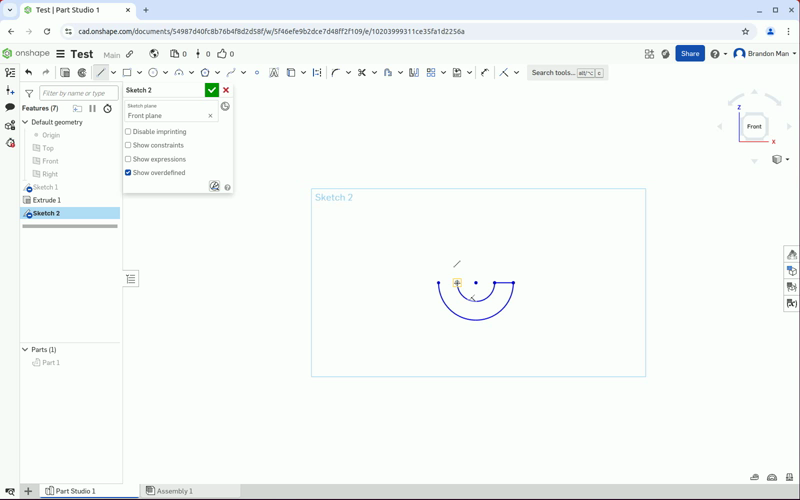
scroll(-6)
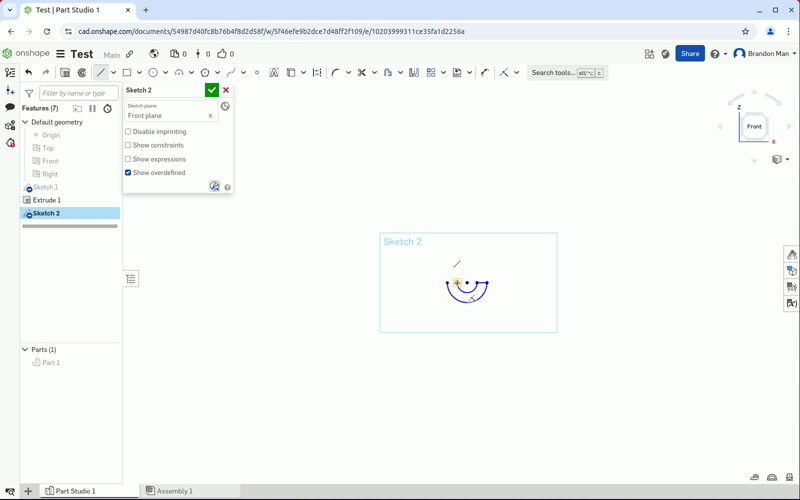
scroll(-6)
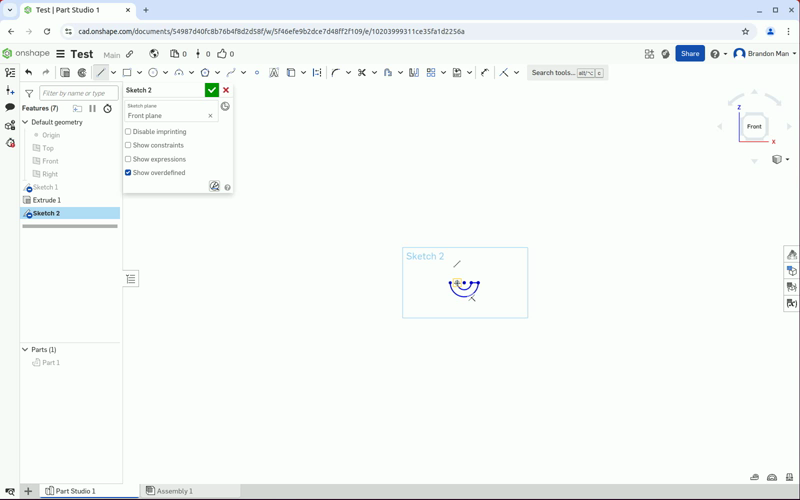
scroll(-6)
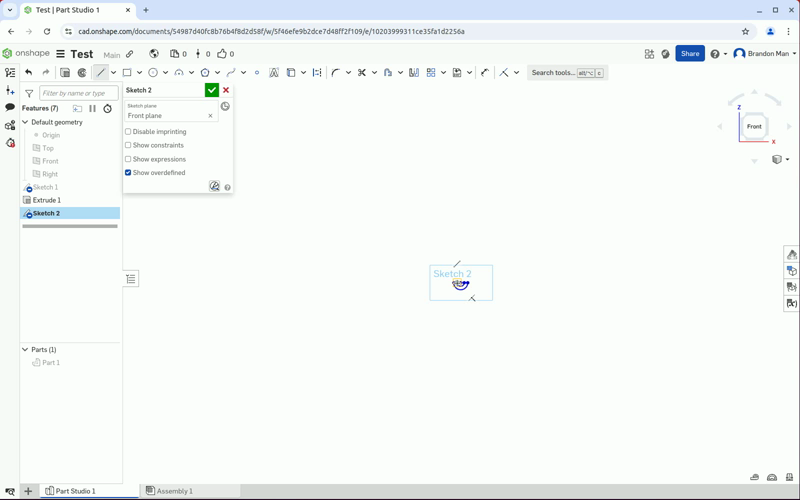
mouse_move(487, 282)
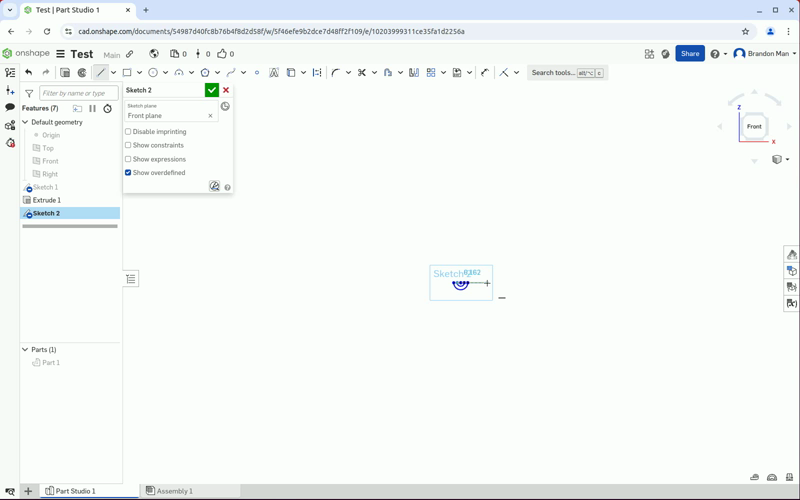
key_down(shift)
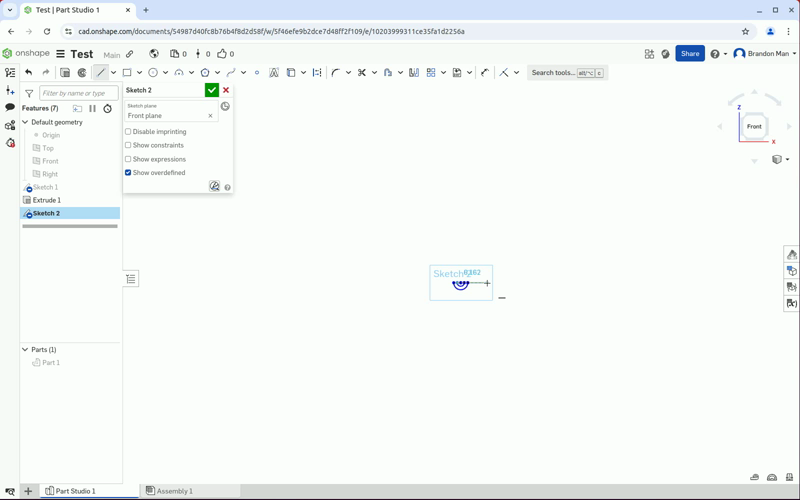
mouse_move(453, 282)
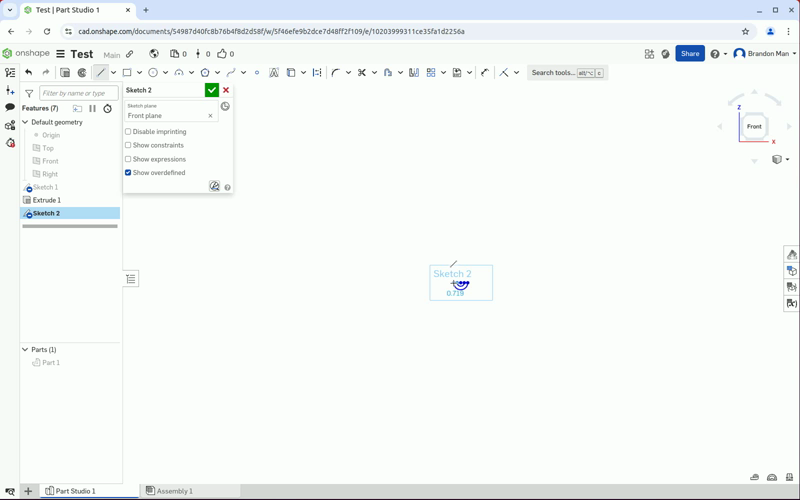
scroll(6)
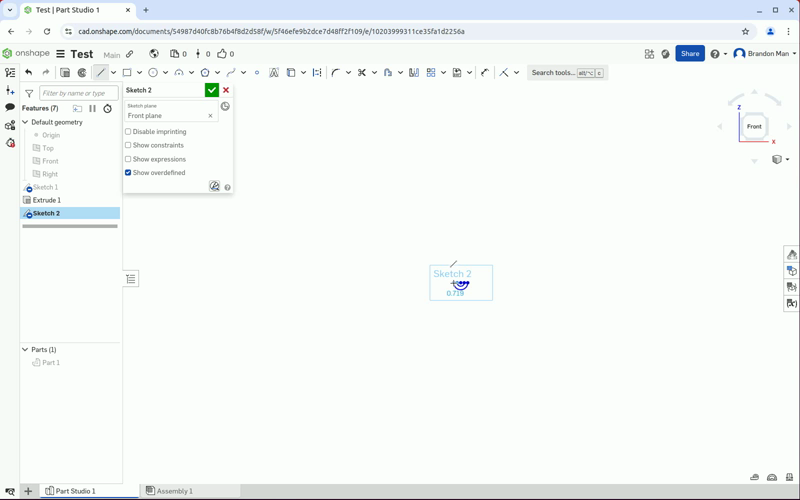
scroll(6)
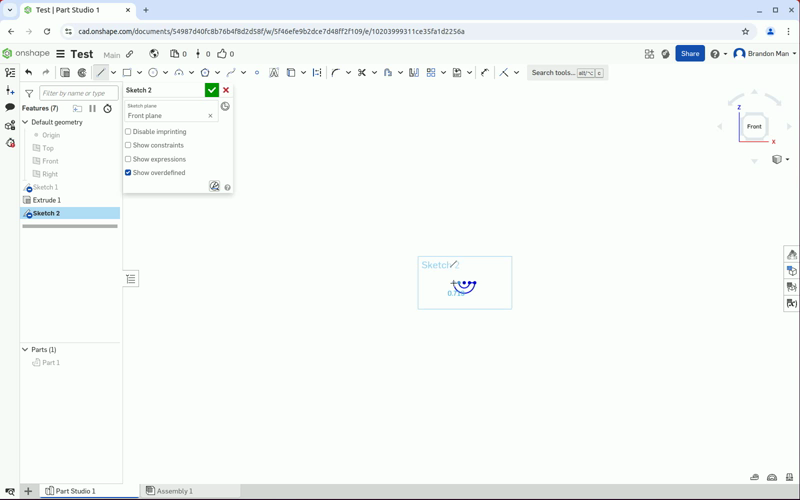
scroll(6)
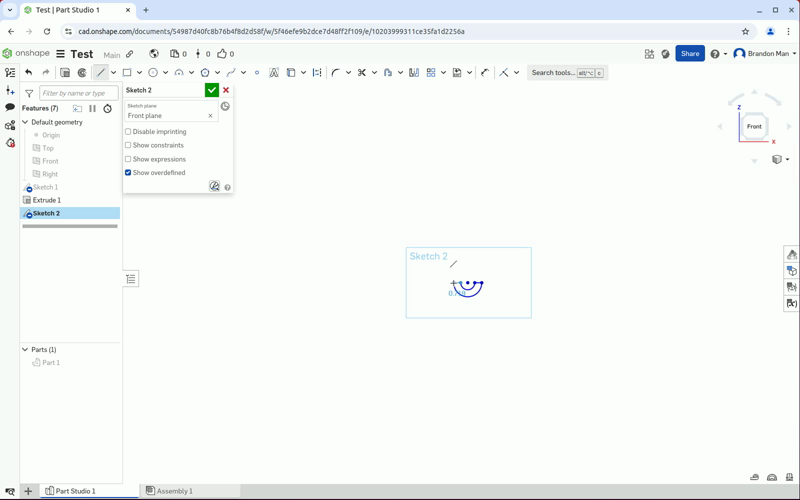
scroll(6)
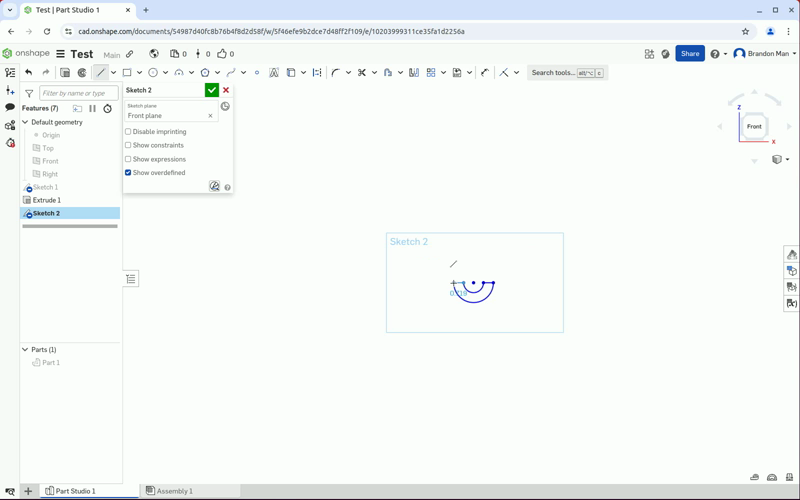
scroll(6)
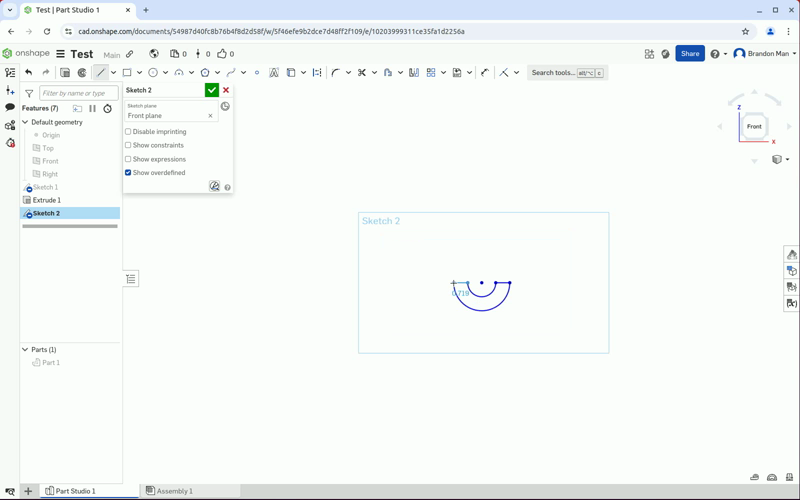
scroll(6)
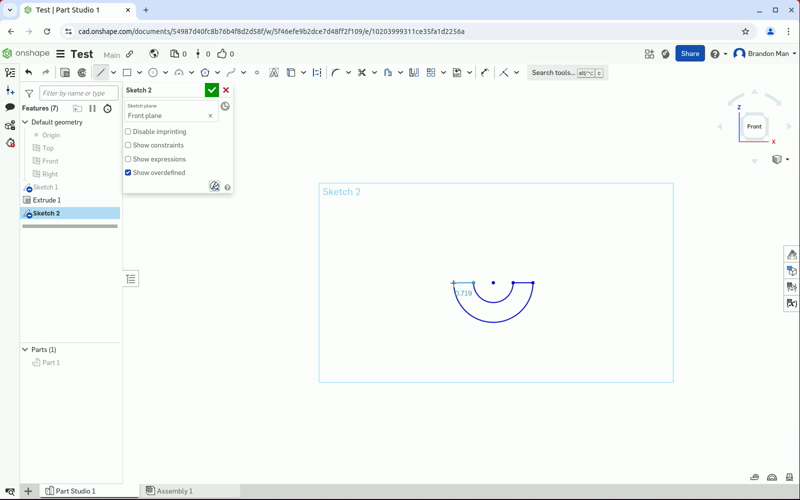
scroll(6)
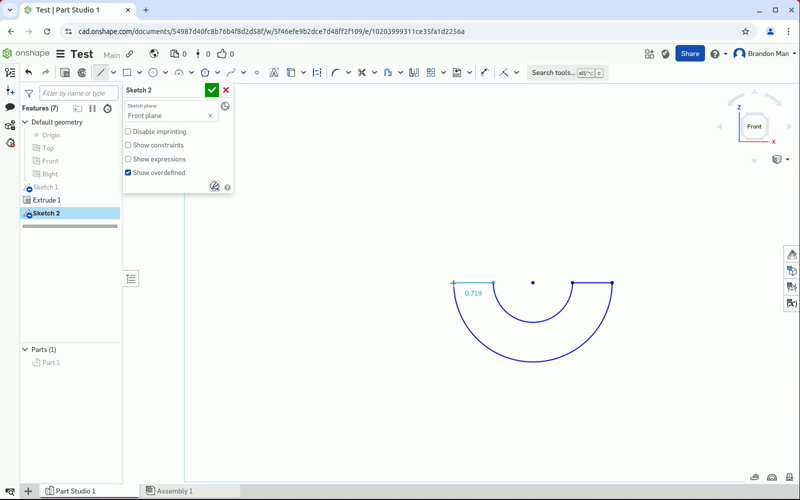
key_up(shift)
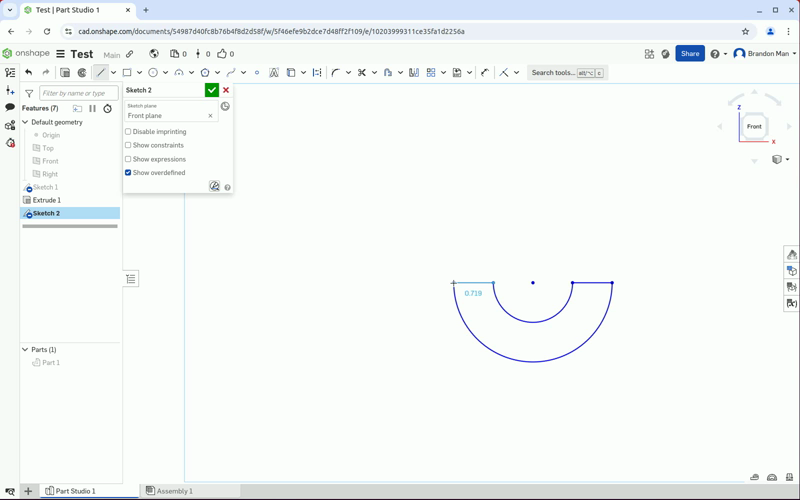
click(453, 282)
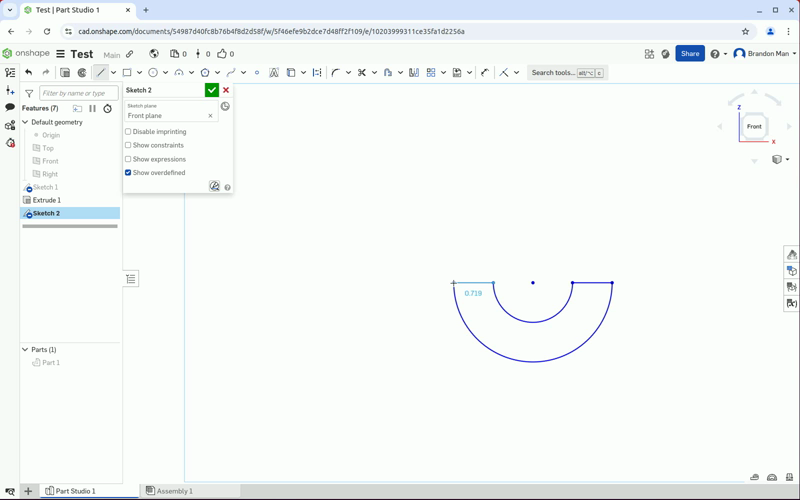
scroll(-6)
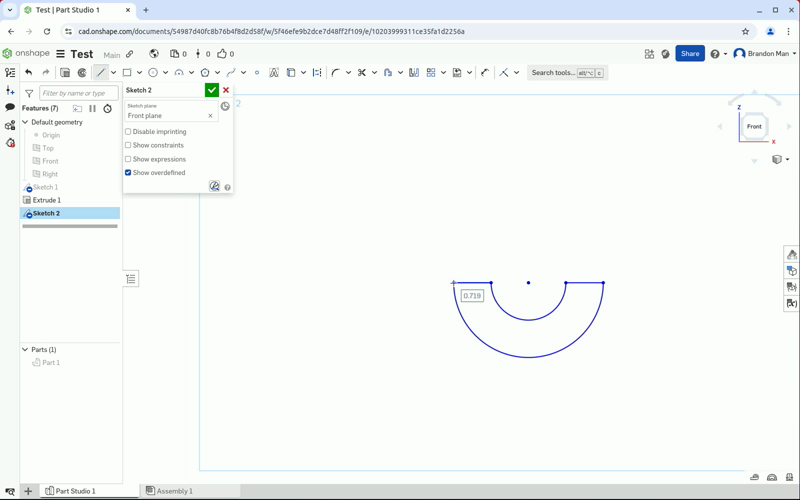
scroll(-6)
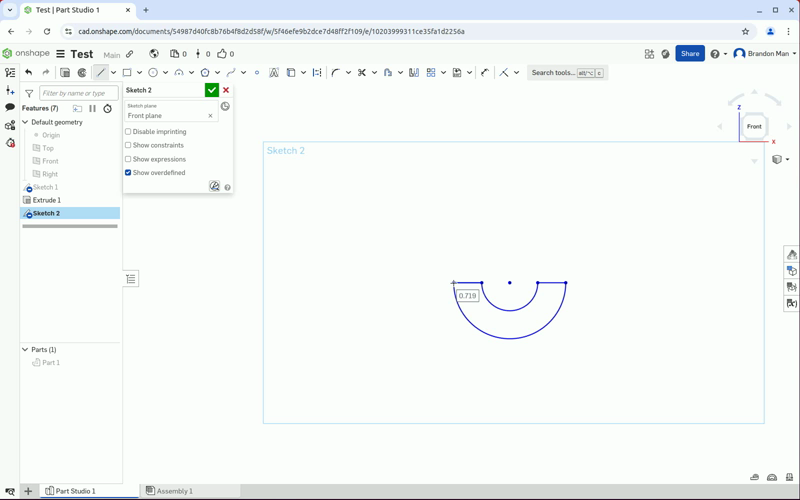
scroll(-6)
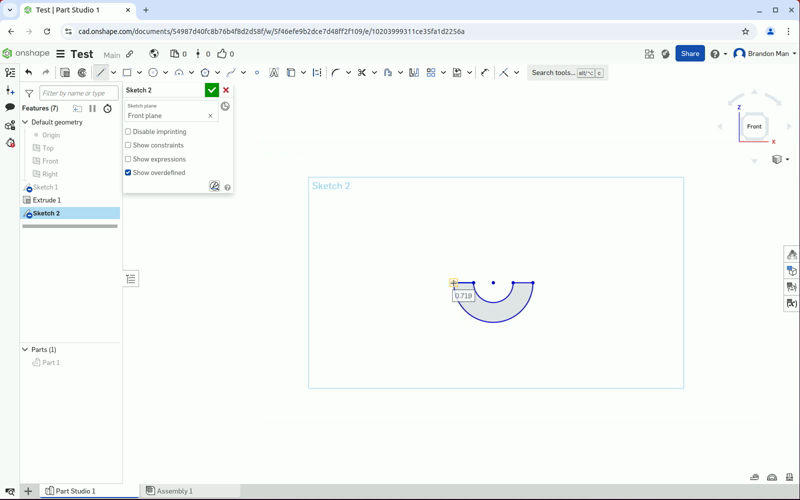
scroll(-6)
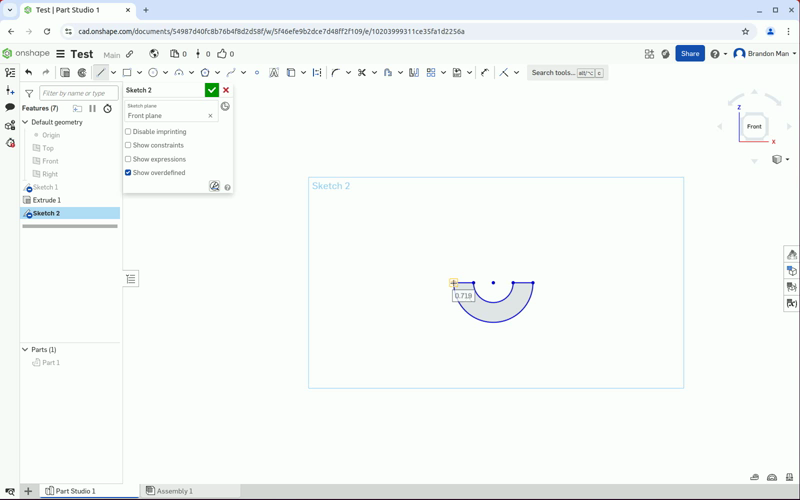
scroll(-6)
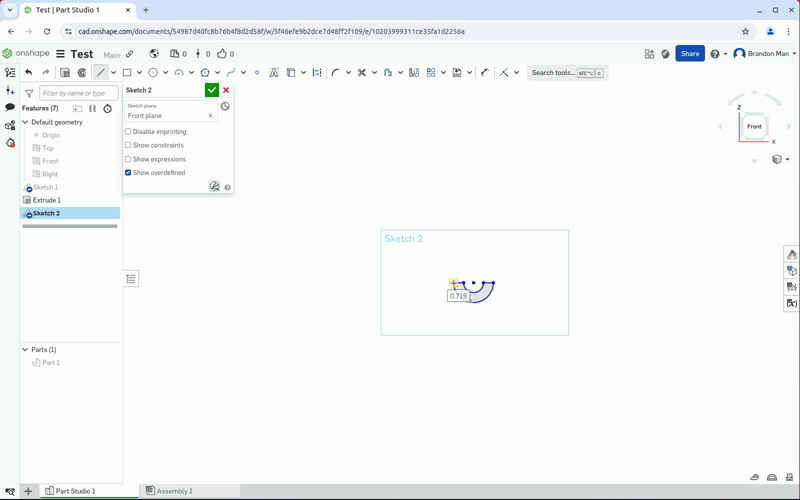
scroll(-6)
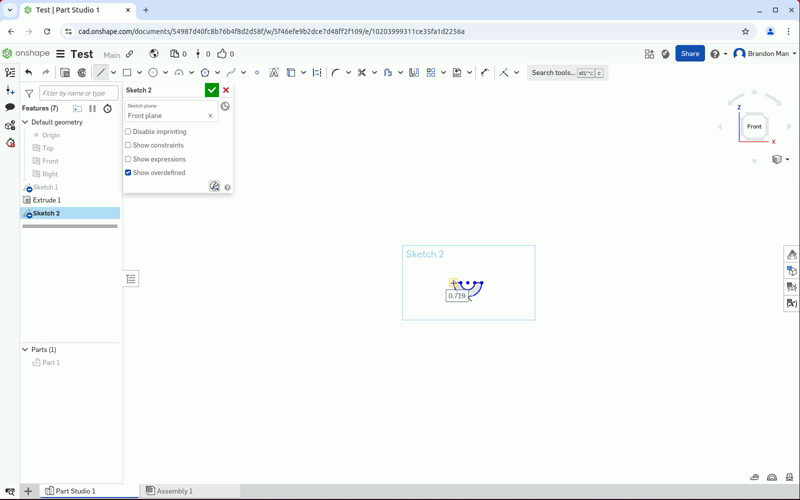
scroll(-6)
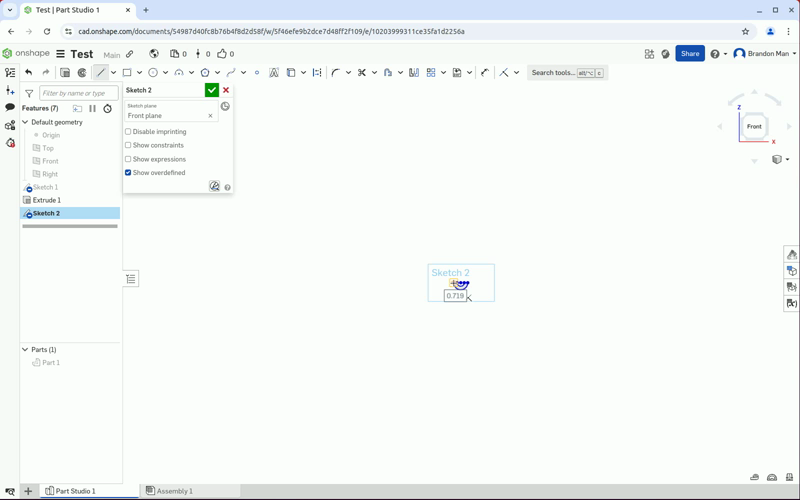
key(esc)
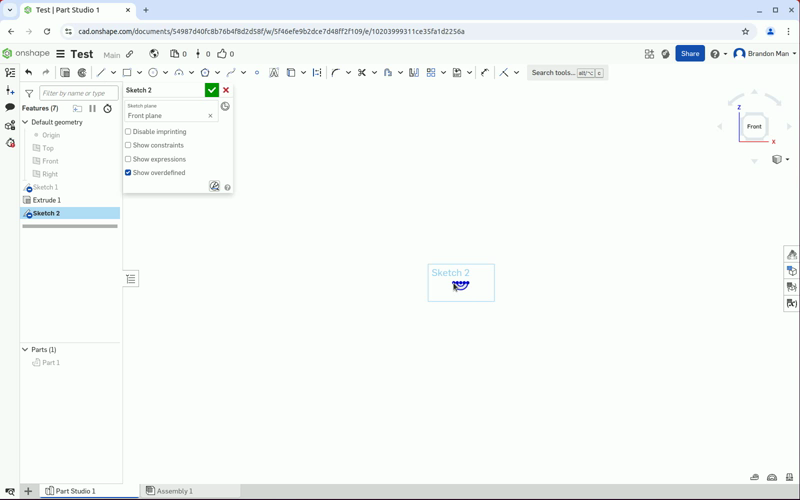
mouse_move(457, 287)
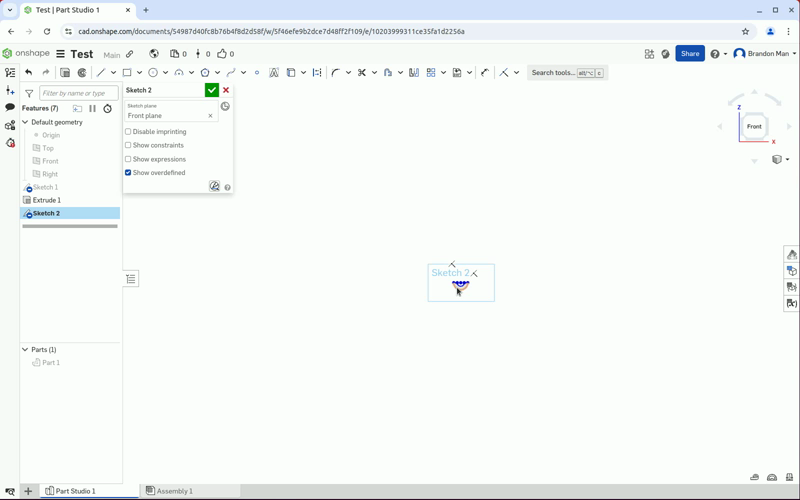
scroll(6)
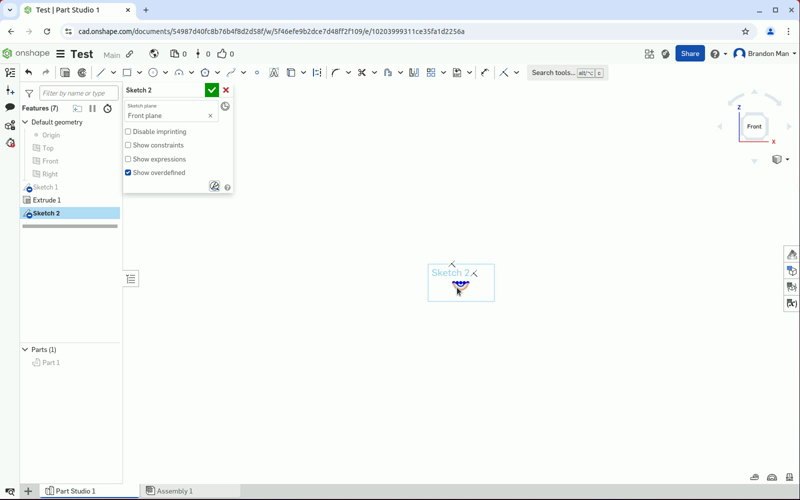
scroll(6)
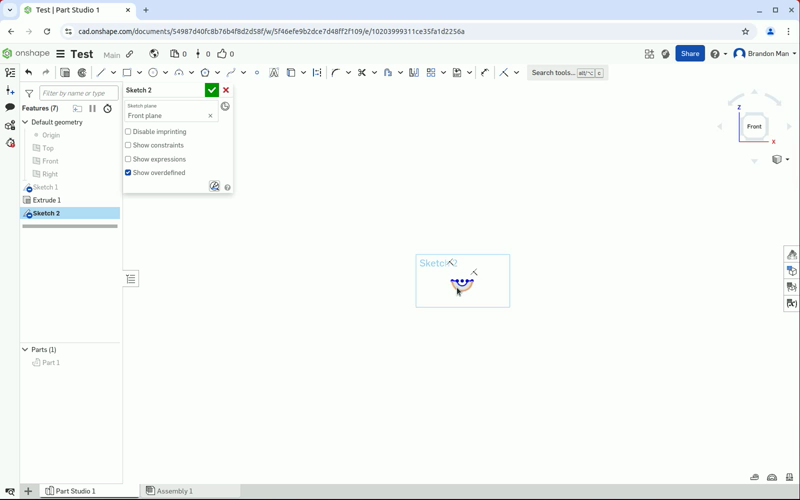
scroll(6)
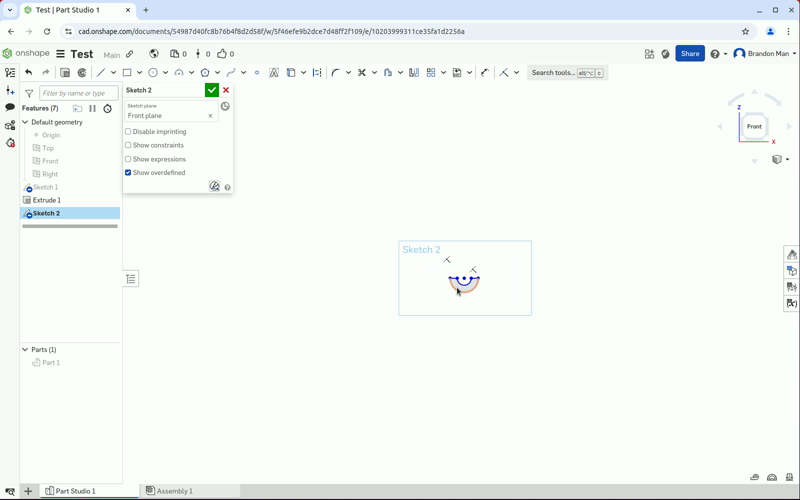
scroll(6)
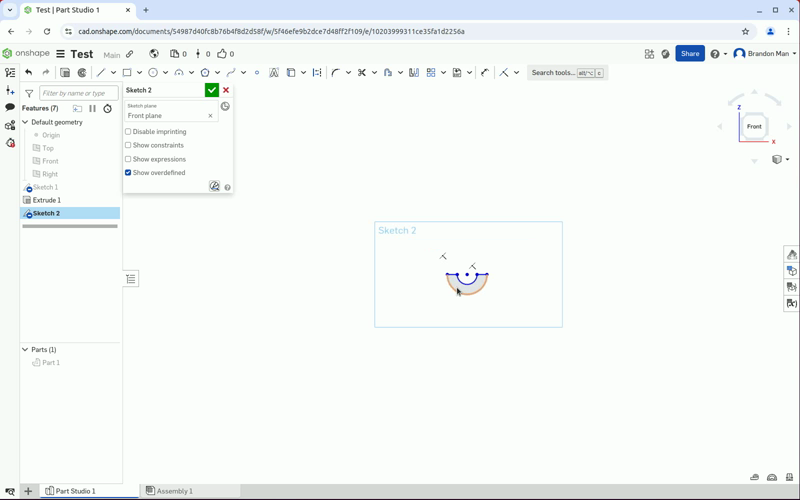
scroll(6)
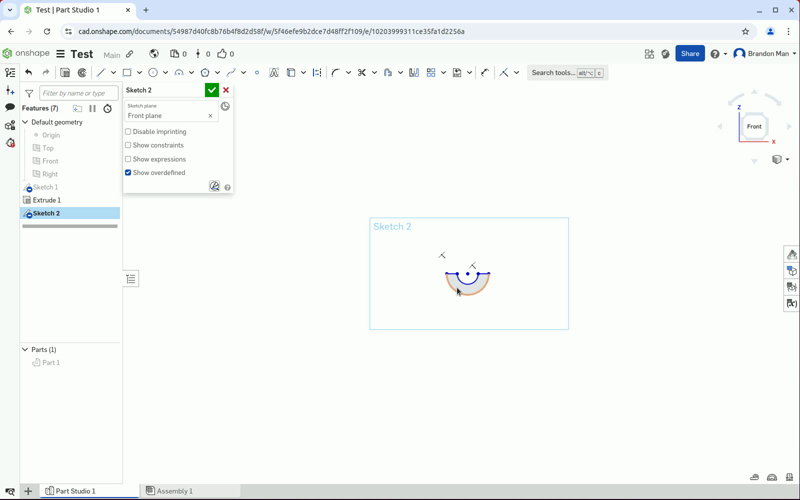
scroll(6)
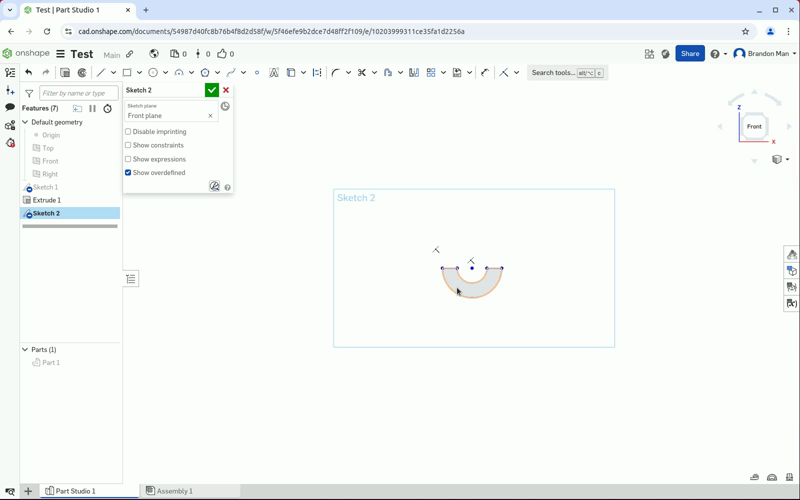
scroll(6)
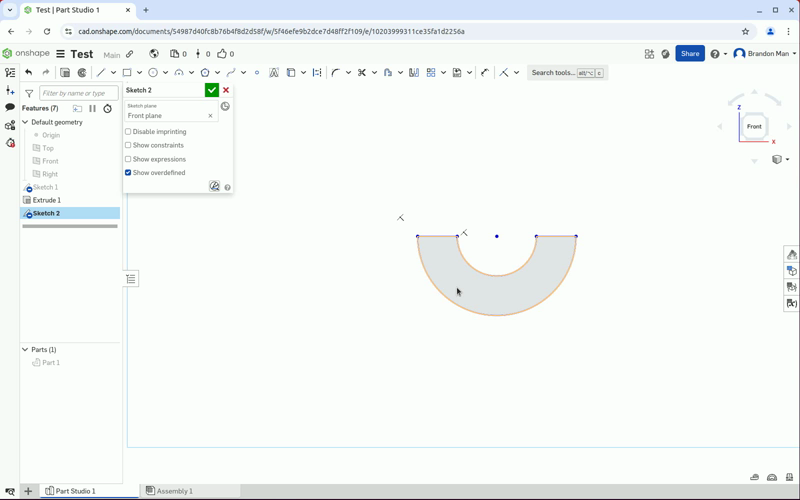
click(457, 287)
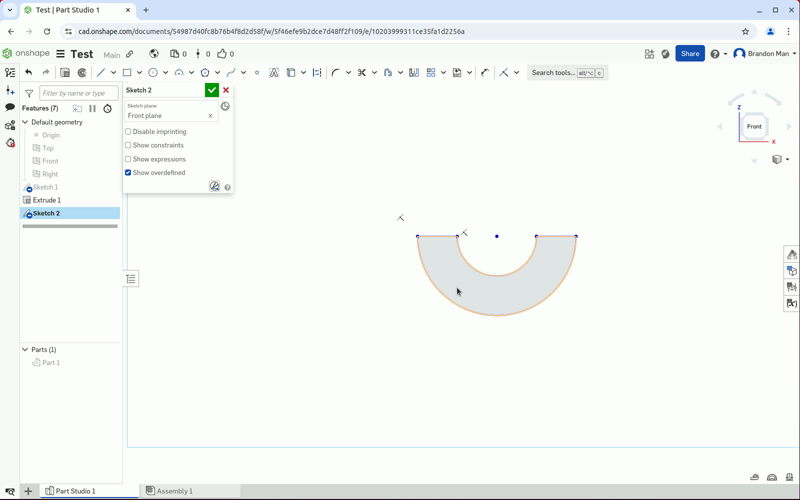
scroll(-6)
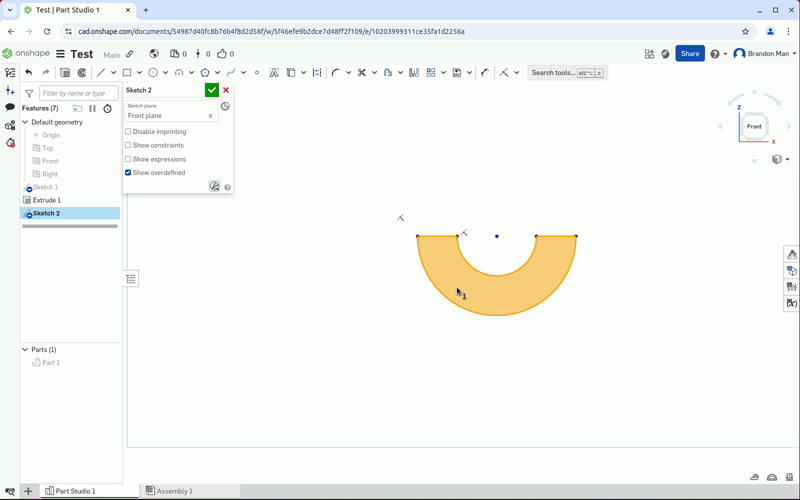
scroll(-6)
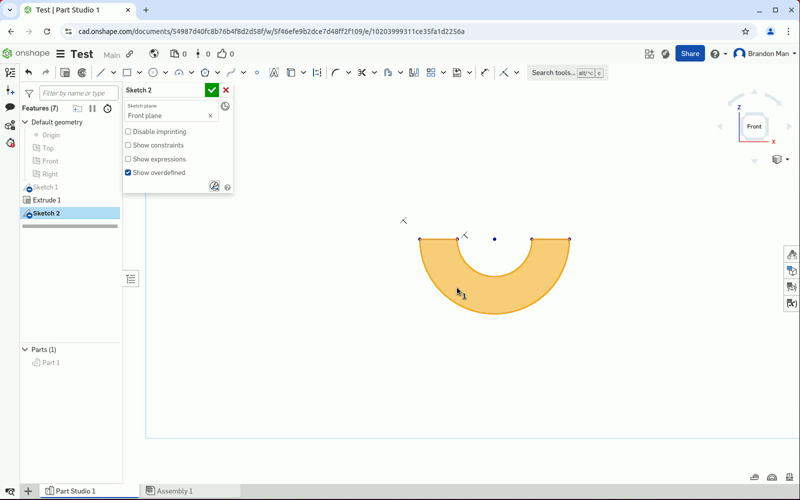
scroll(-6)
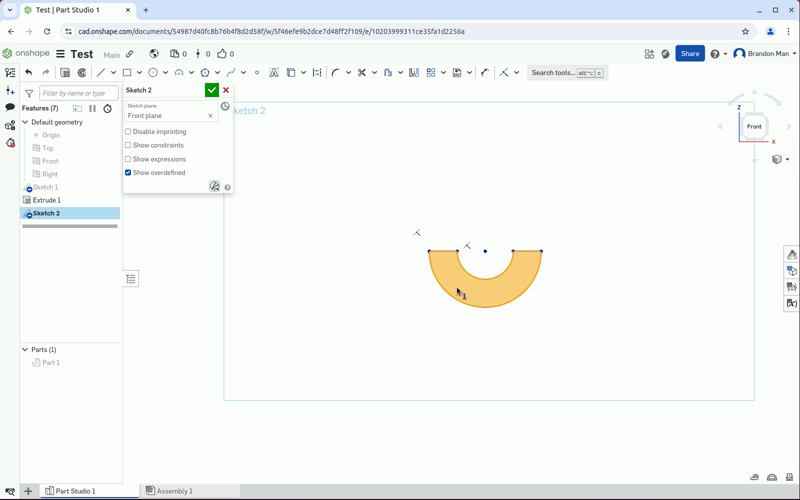
scroll(-6)
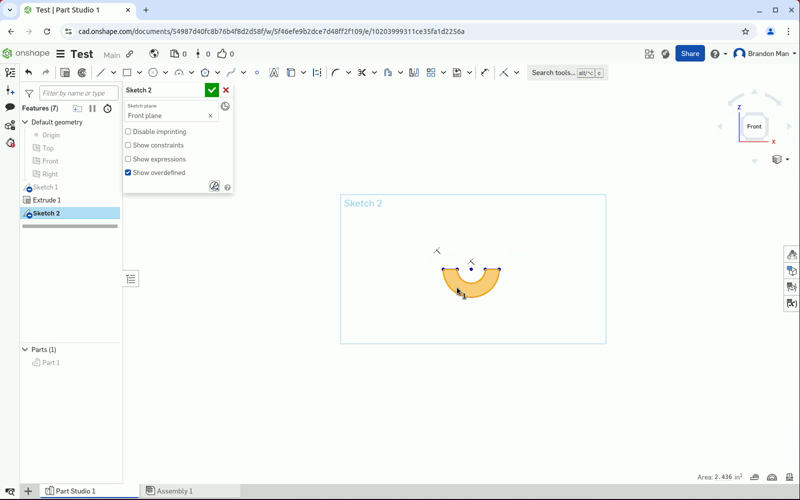
scroll(-6)
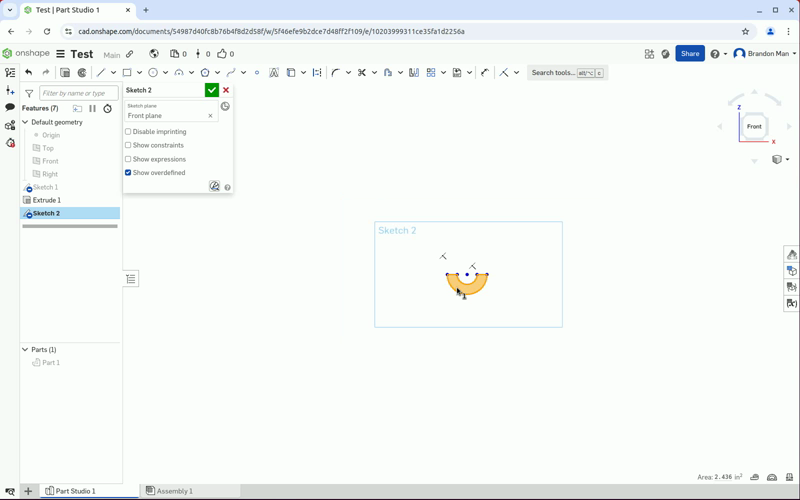
scroll(-6)
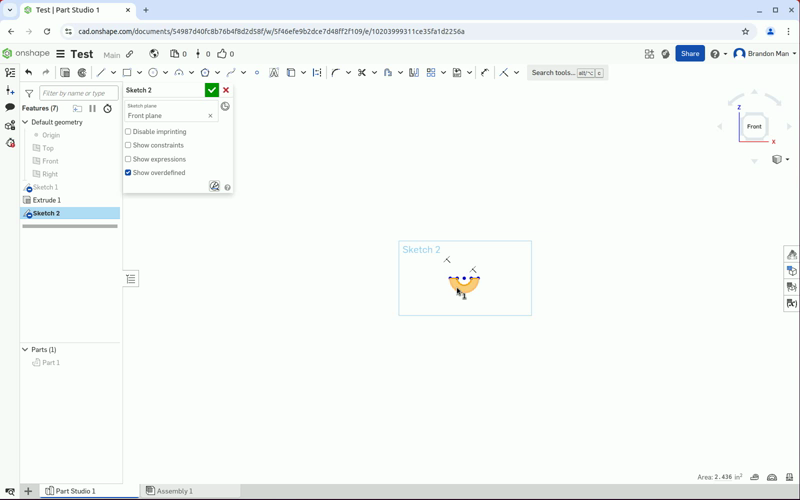
scroll(-6)
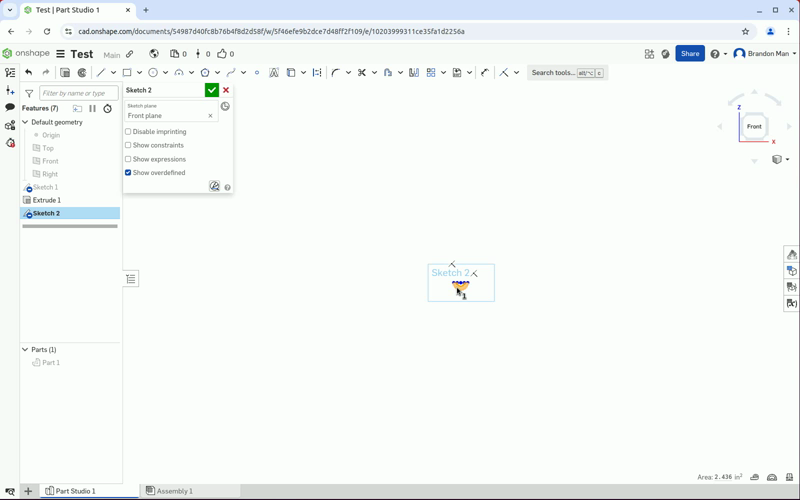
mouse_move(73, 352)
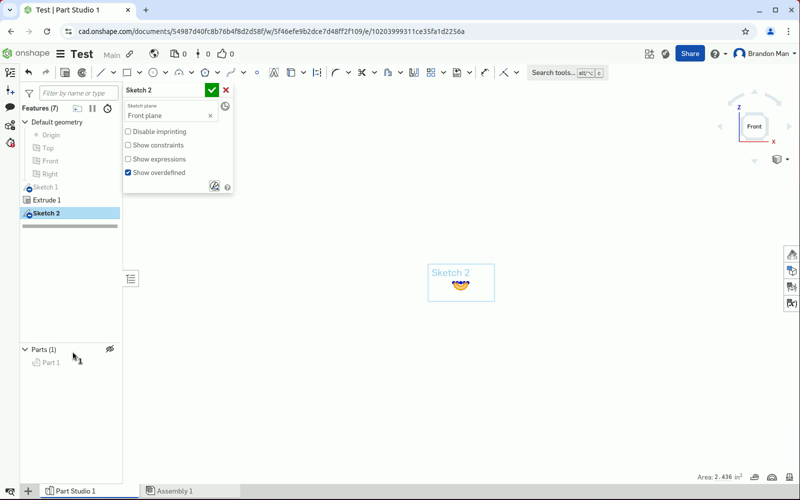
key(shift+y)
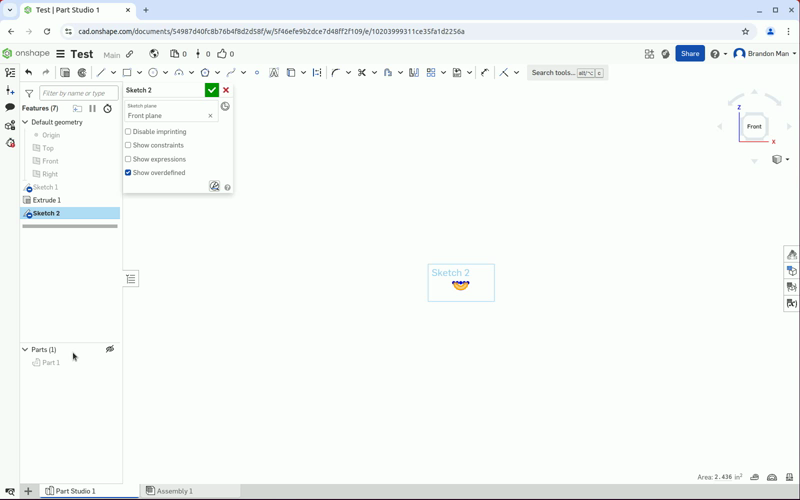
key(shift+e)
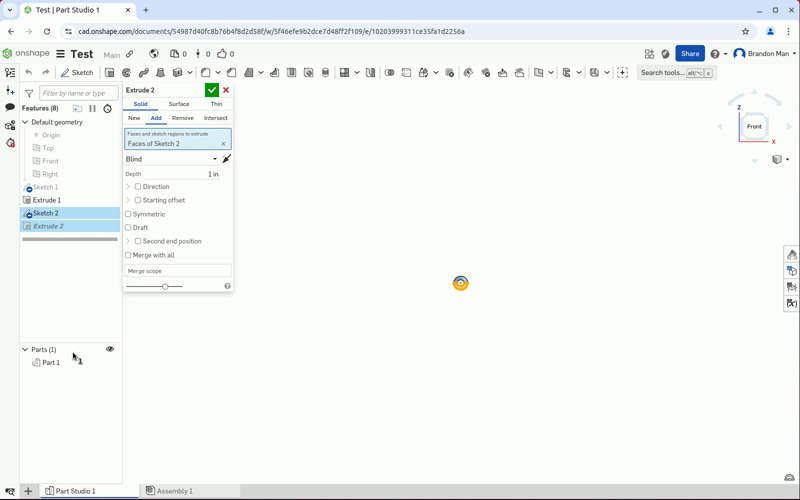
mouse_move(143, 106)
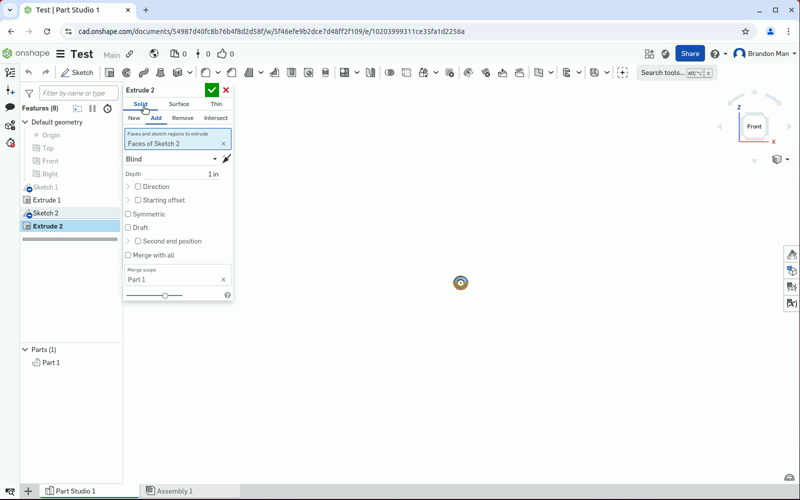
click(143, 106)
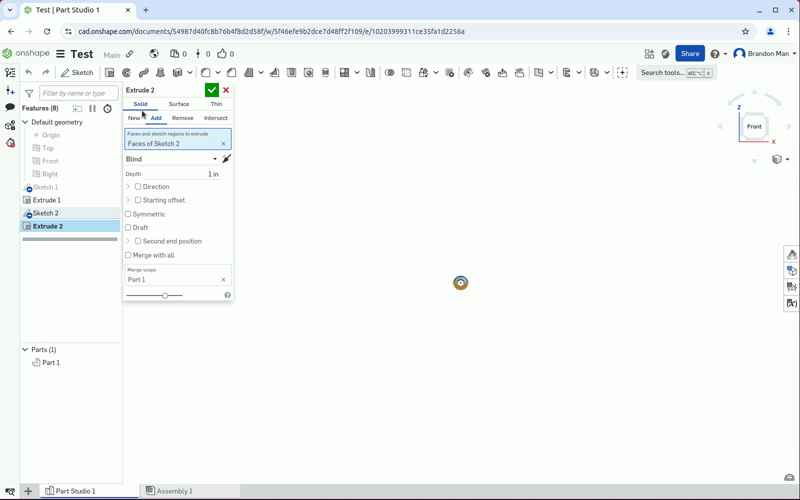
mouse_move(137, 120)
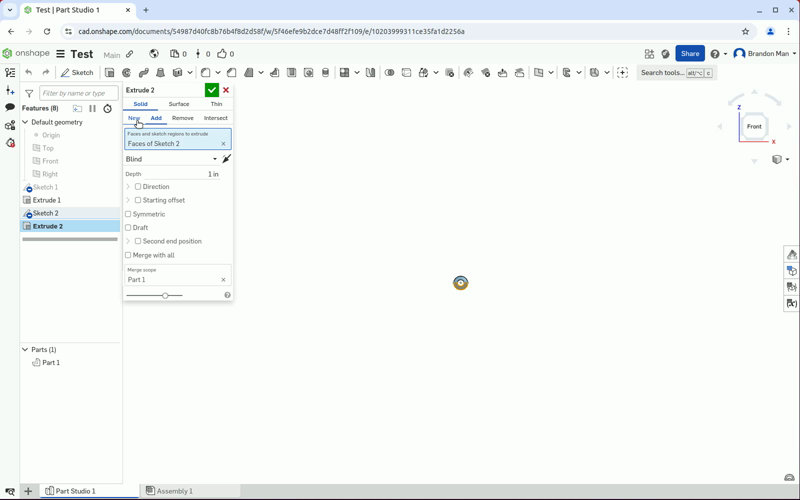
click(137, 120)
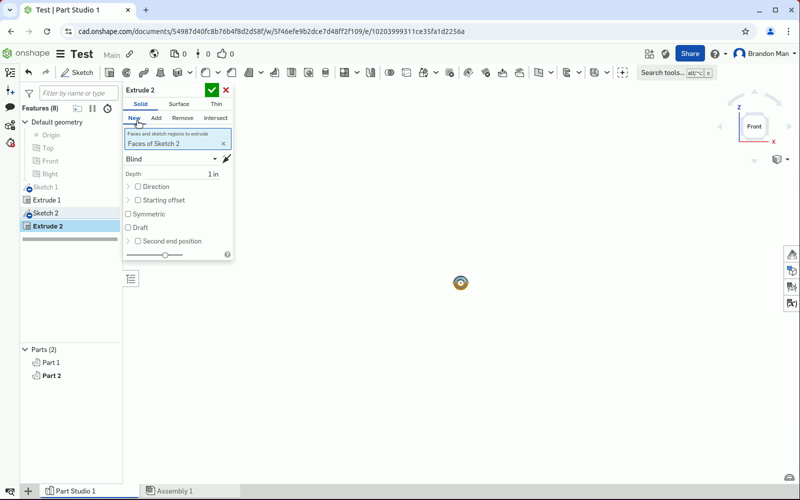
key(tab, 4)
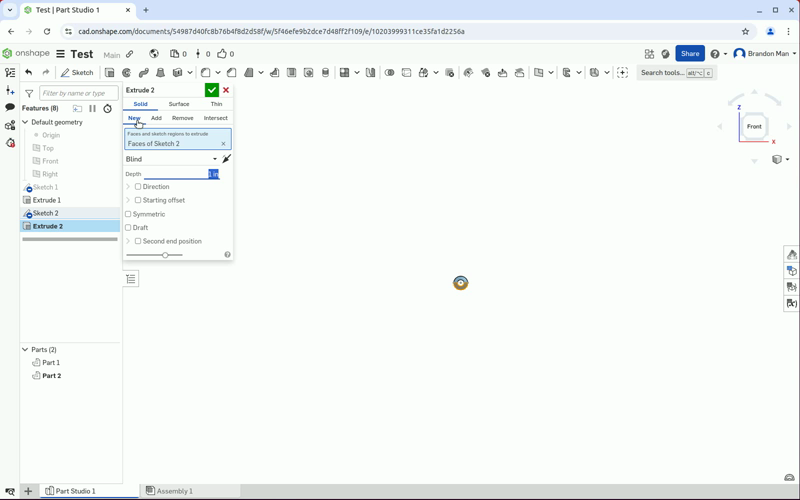
text(0.722)
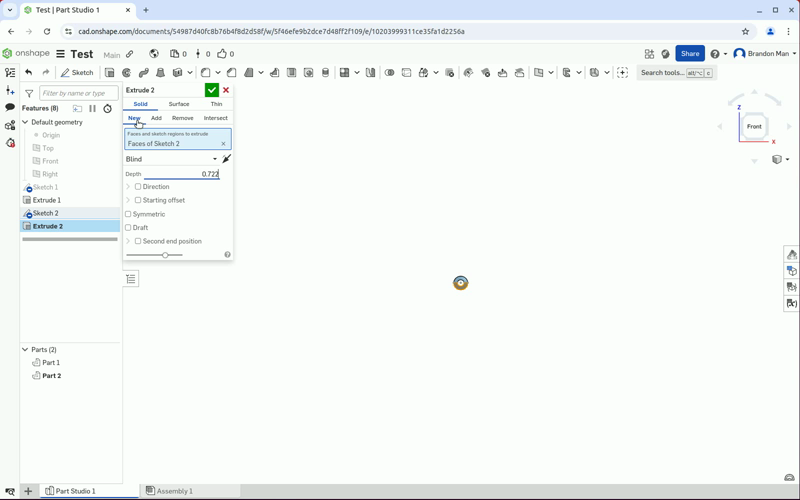
key(enter)
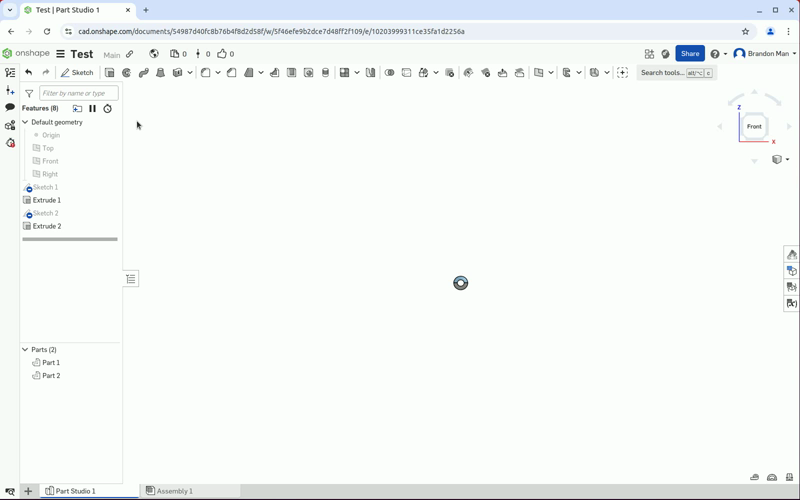
key(shift+h)
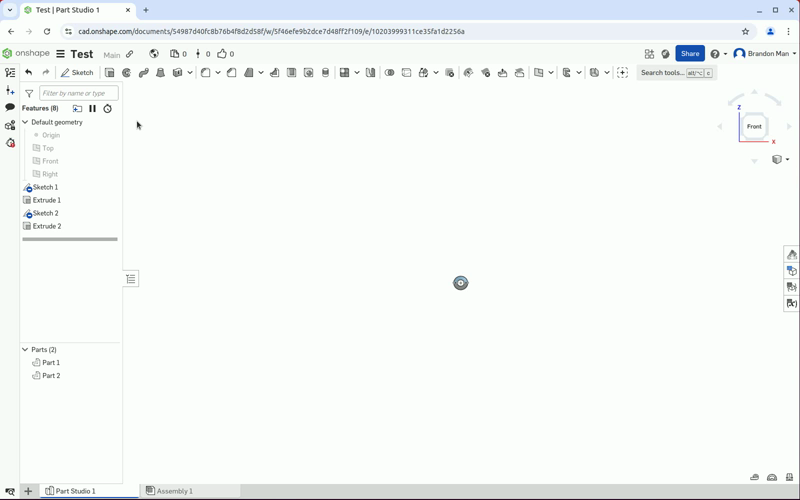
key(shift+h)
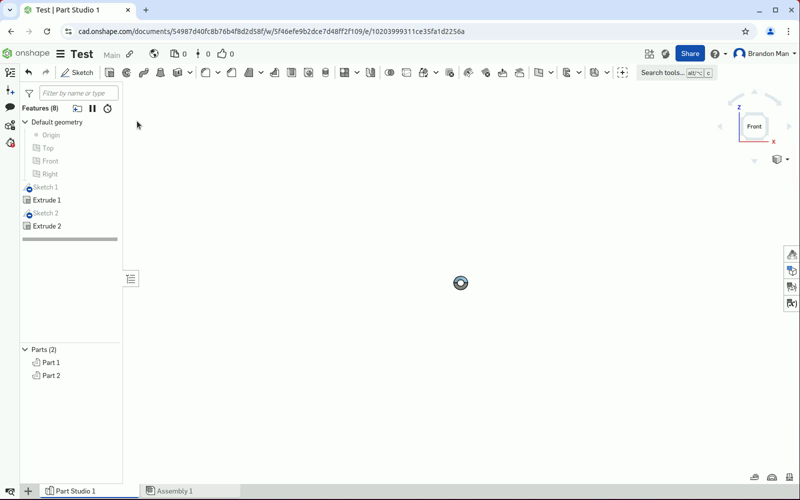
mouse_move(73, 189)
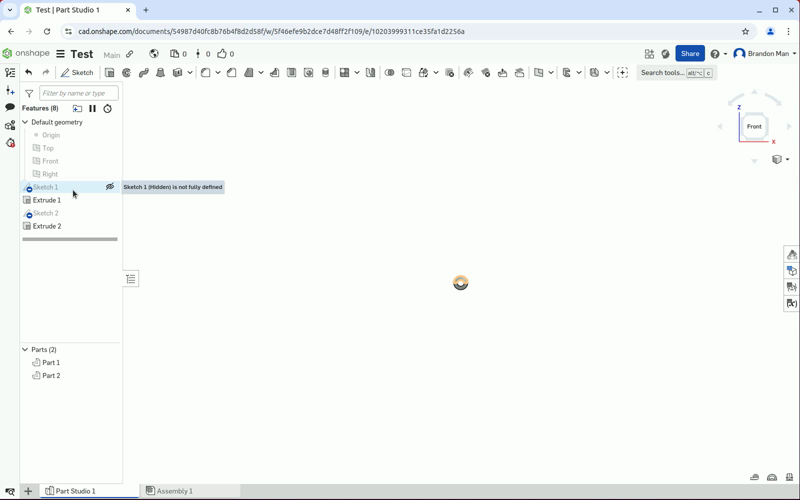
click(73, 189)
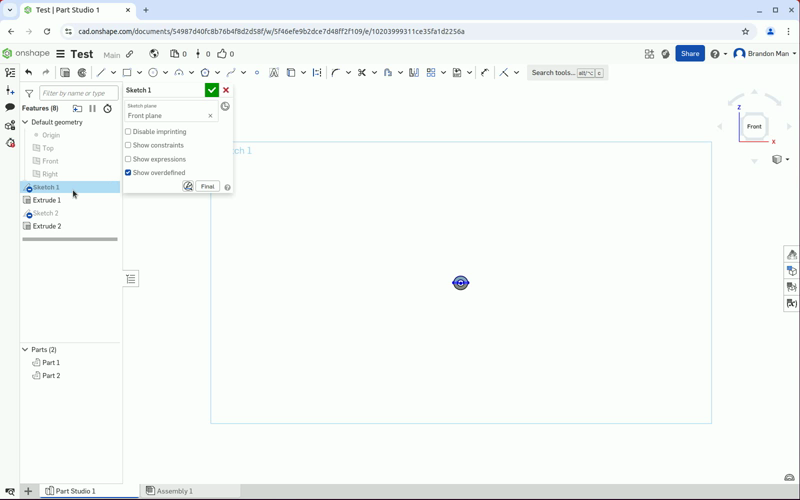
mouse_move(229, 92)
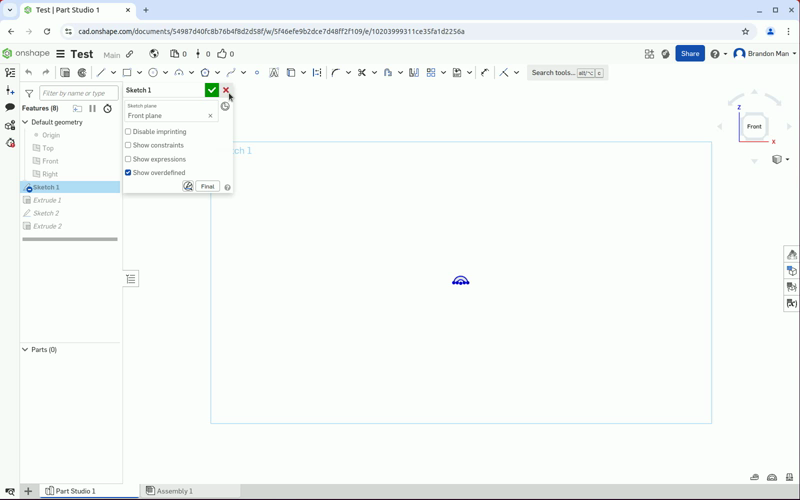
click(229, 92)
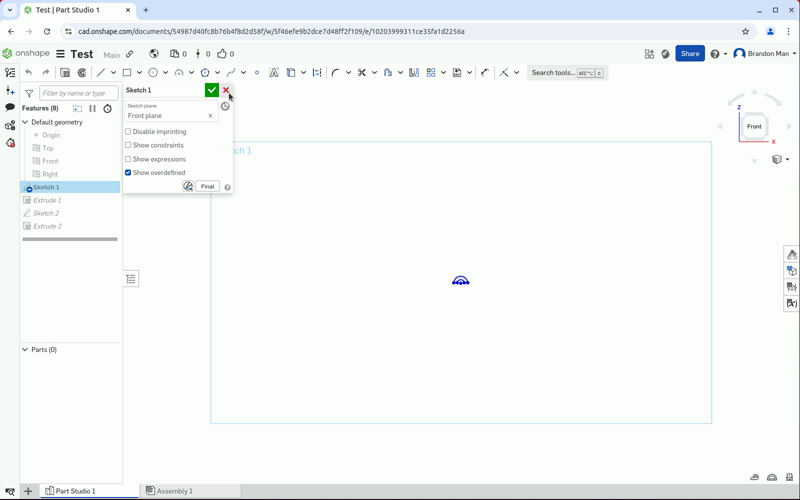
key(shift+s)
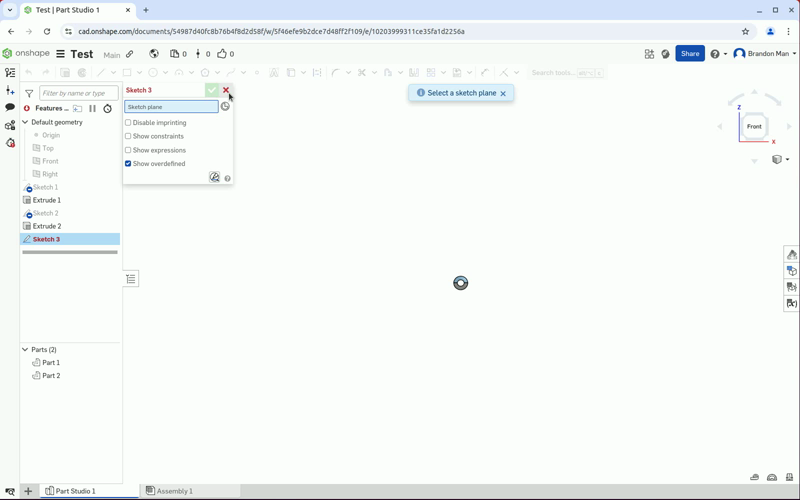
mouse_move(73, 163)
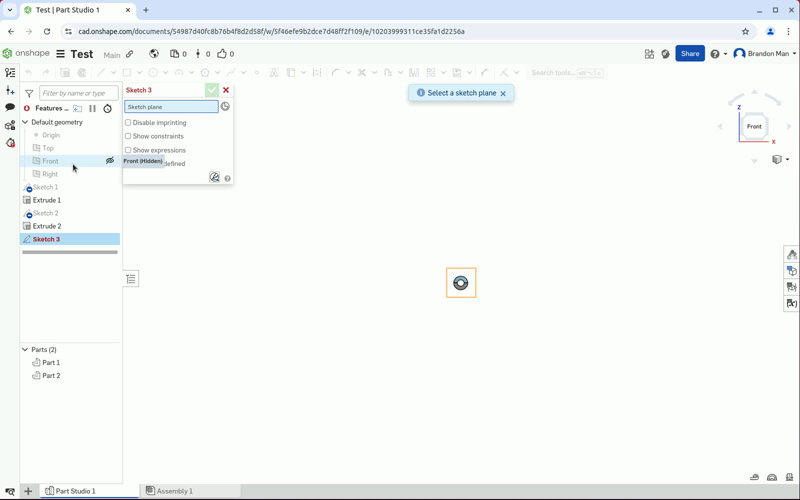
click(73, 163)
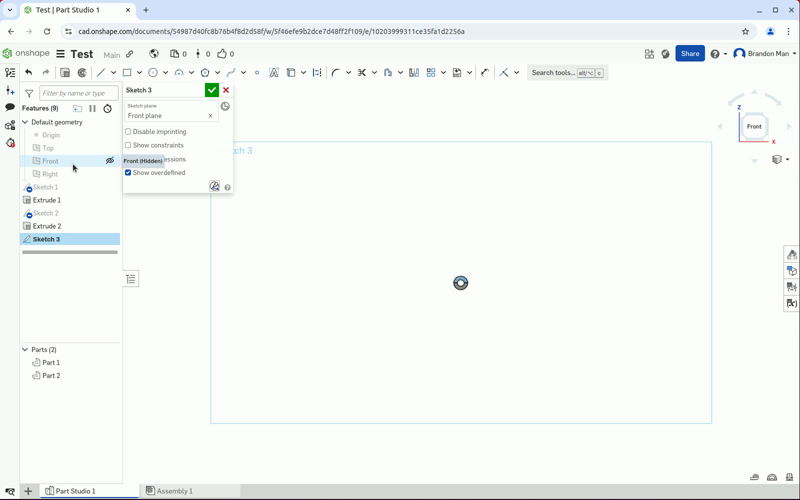
mouse_move(73, 352)
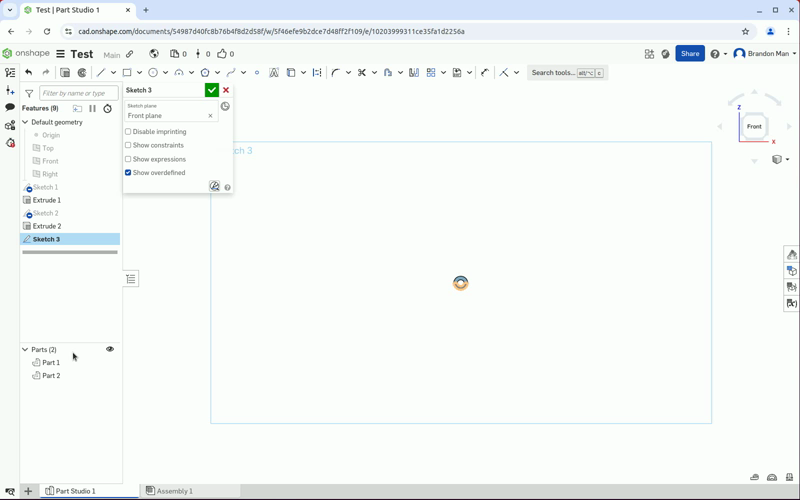
key(y)
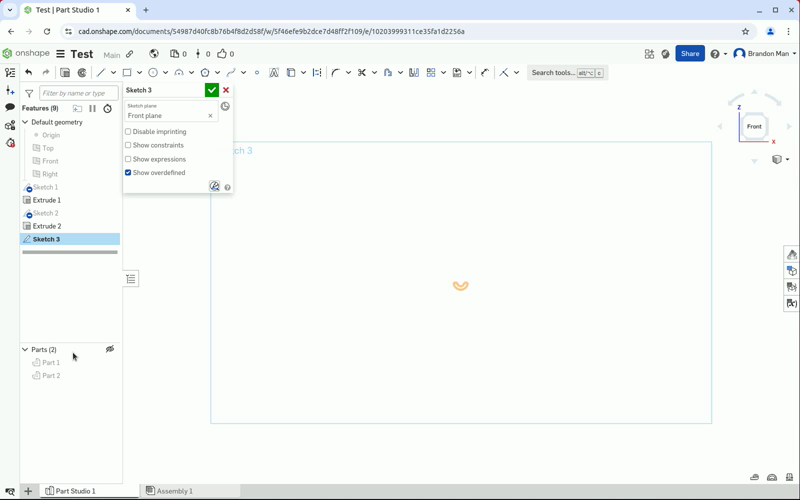
key(a)
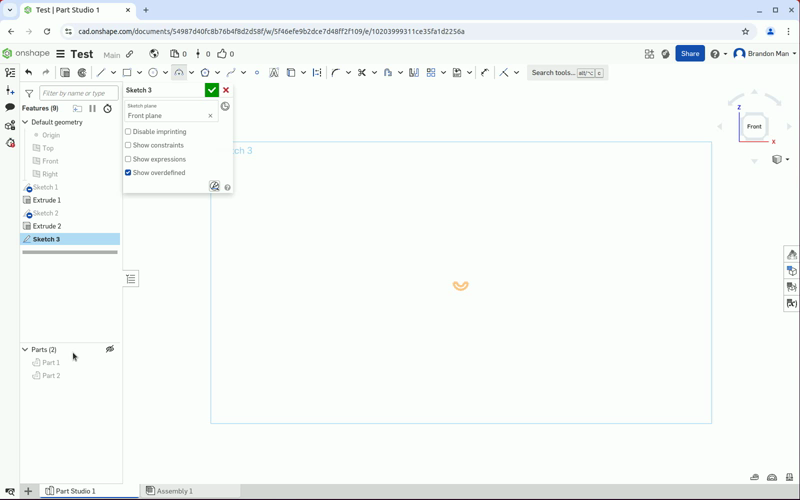
key_down(shift)
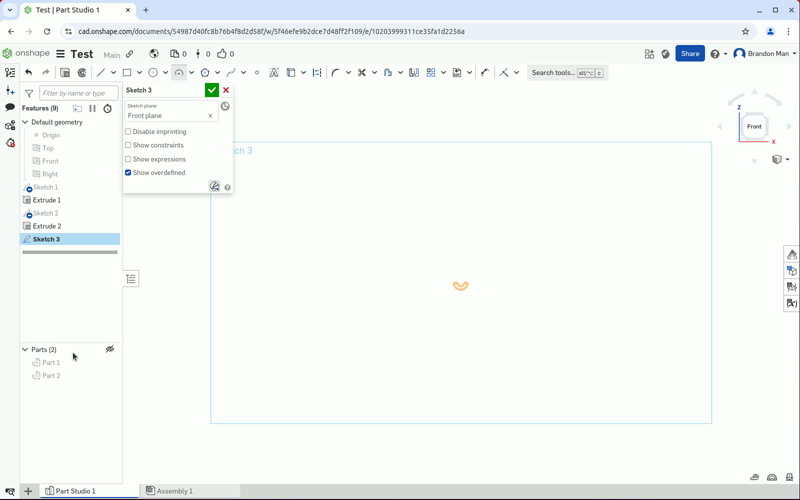
mouse_move(453, 388)
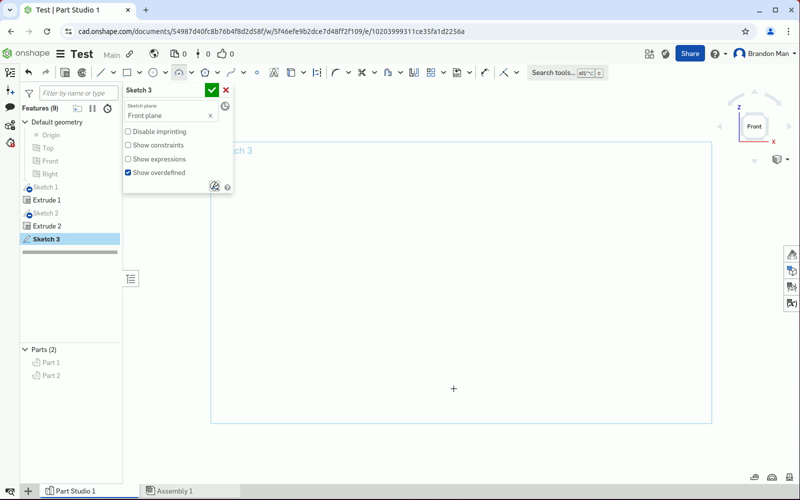
click(453, 388)
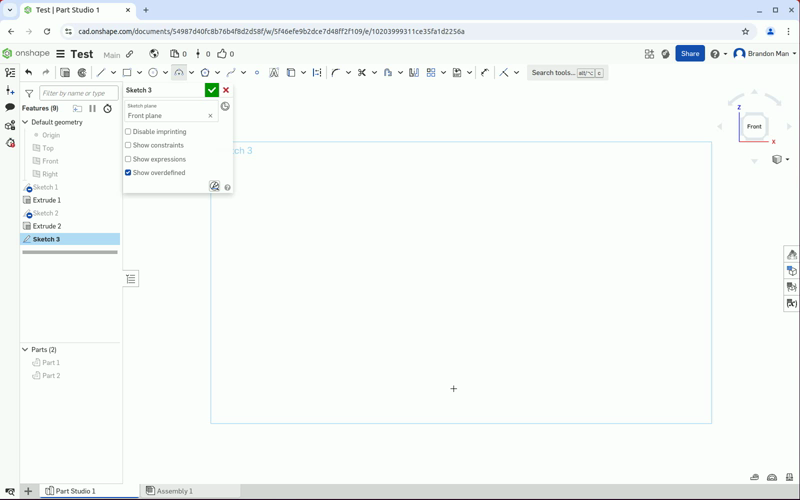
key_up(shift)
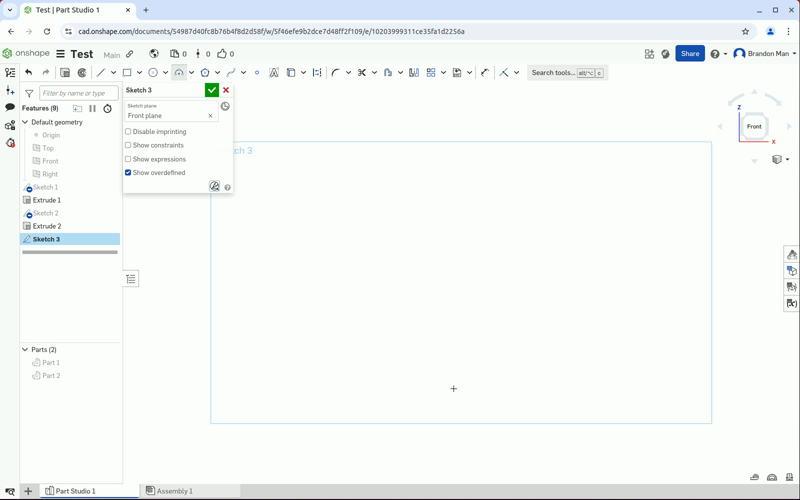
key_down(shift)
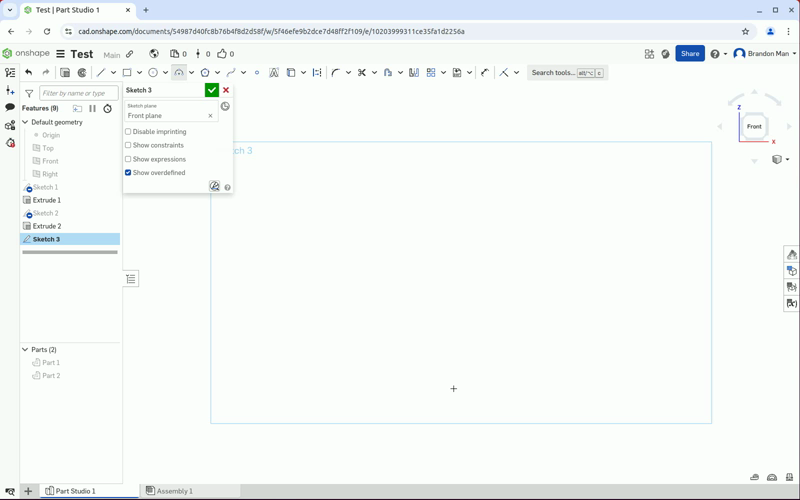
mouse_move(467, 388)
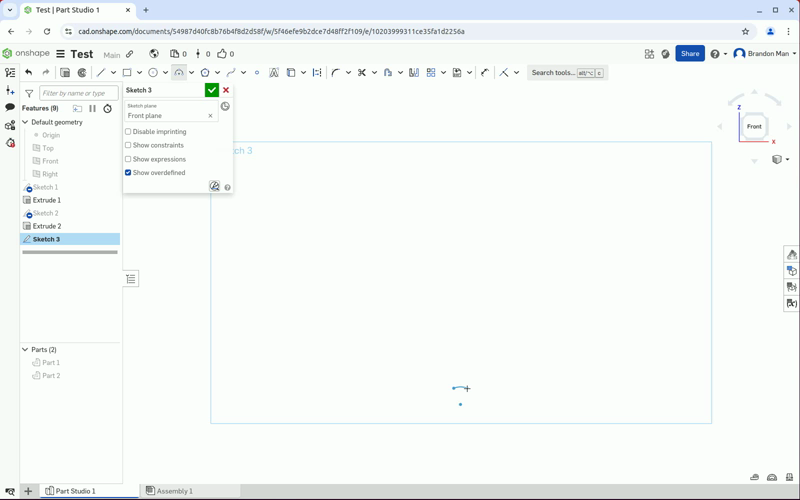
click(467, 388)
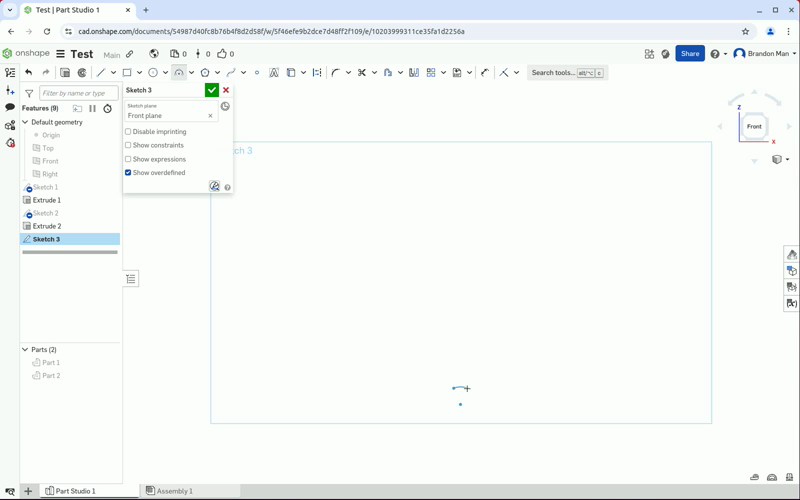
mouse_move(460, 381)
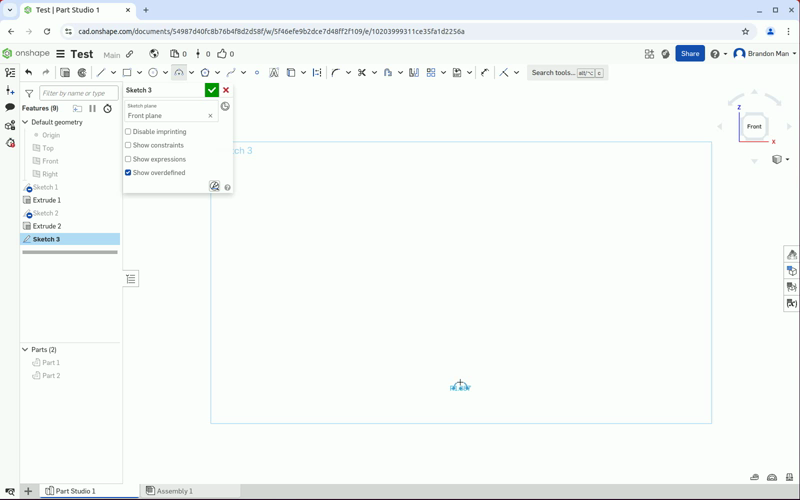
click(460, 381)
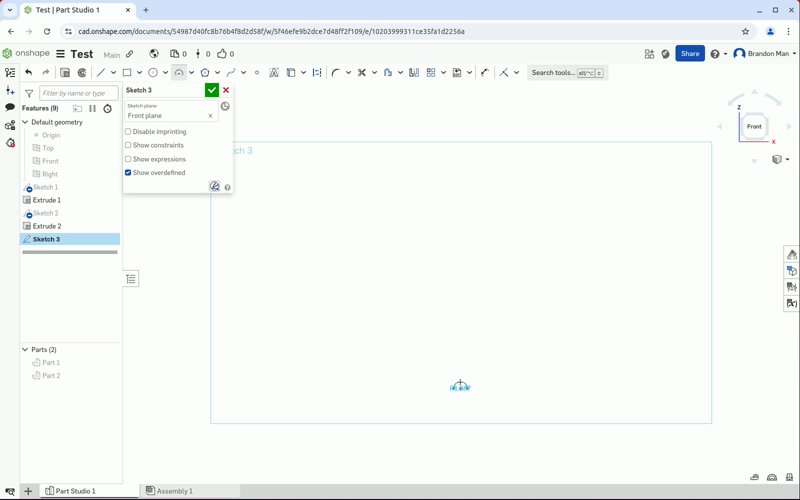
key_up(shift)
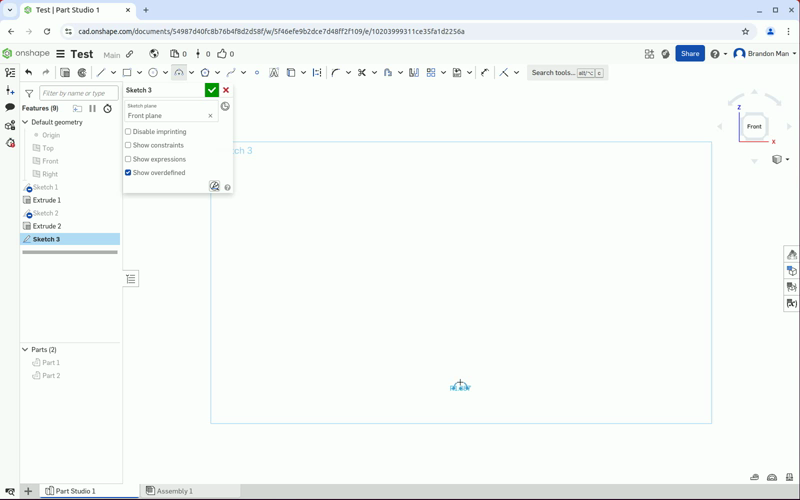
key(esc)
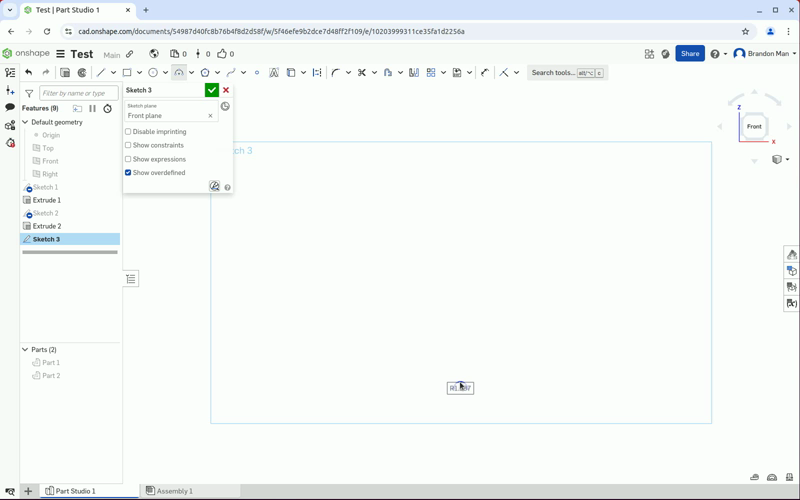
key(l)
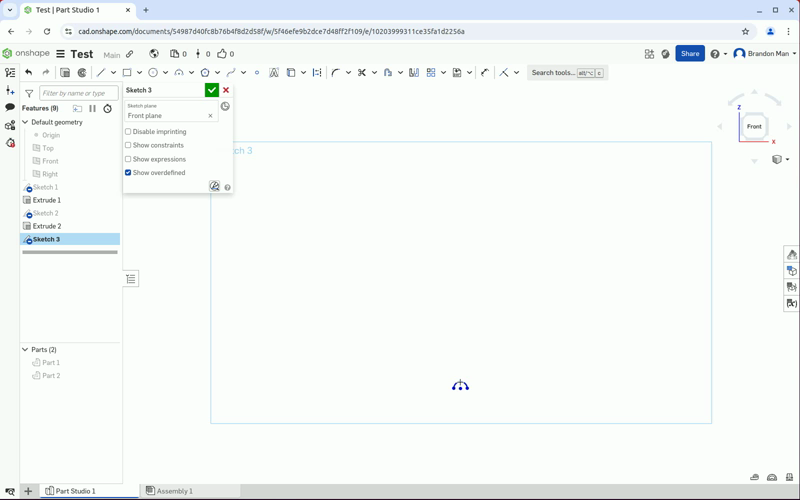
mouse_move(467, 388)
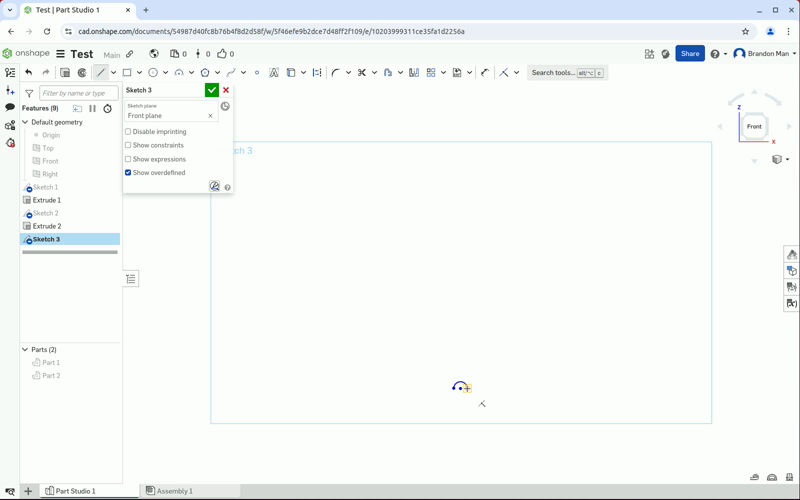
click(467, 388)
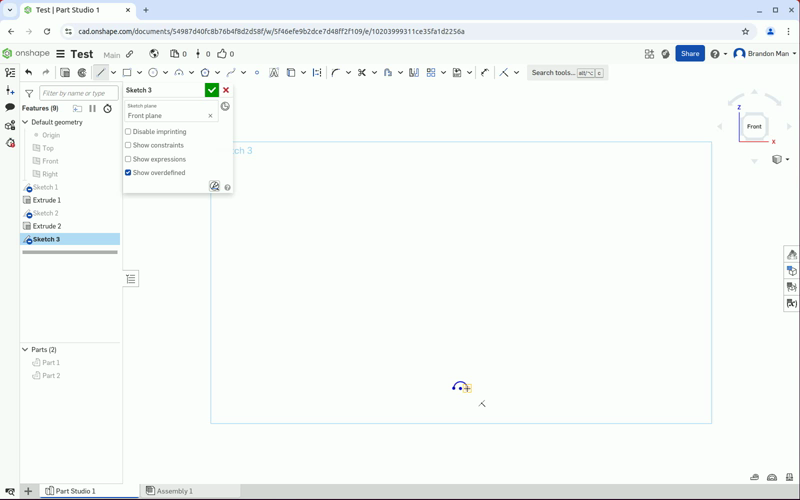
key_down(shift)
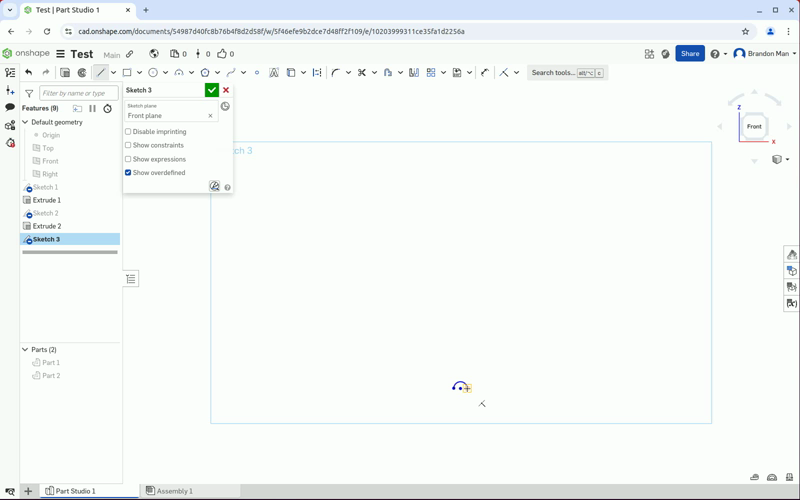
mouse_move(467, 282)
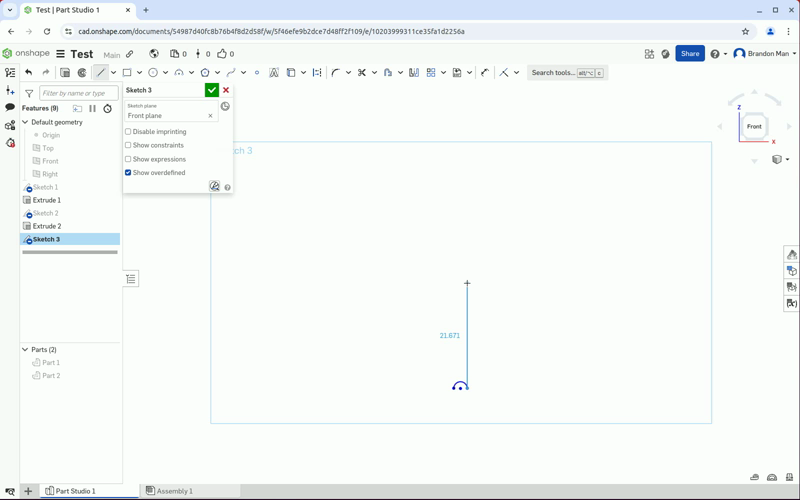
click(467, 282)
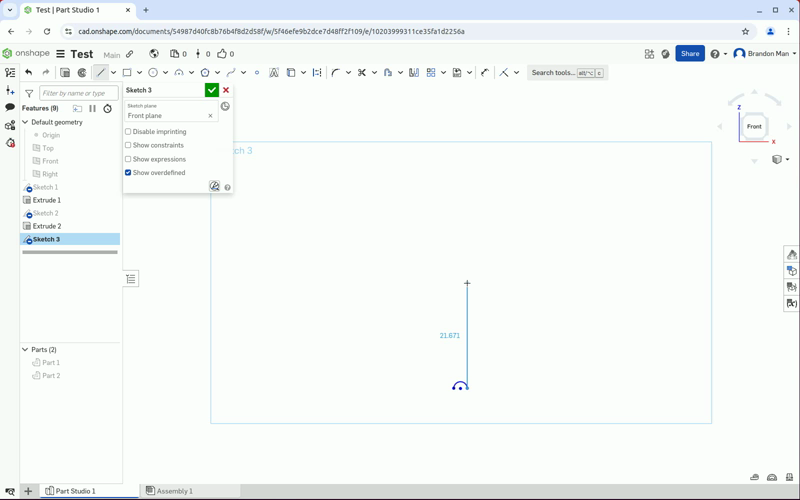
key_up(shift)
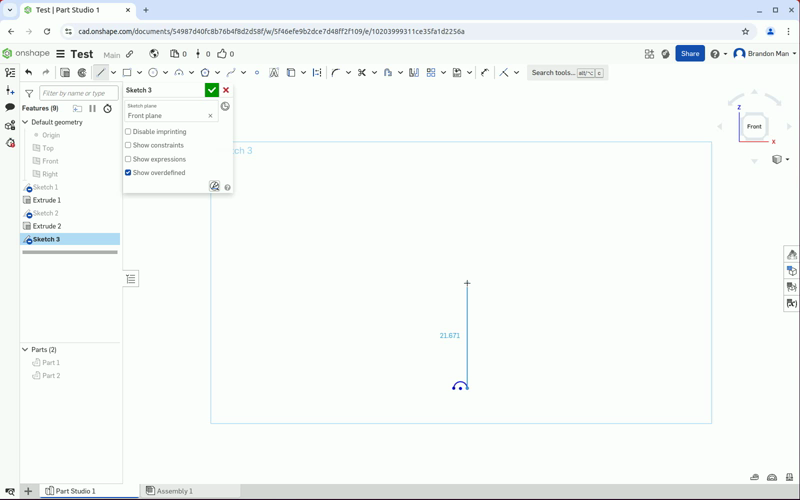
key(esc)
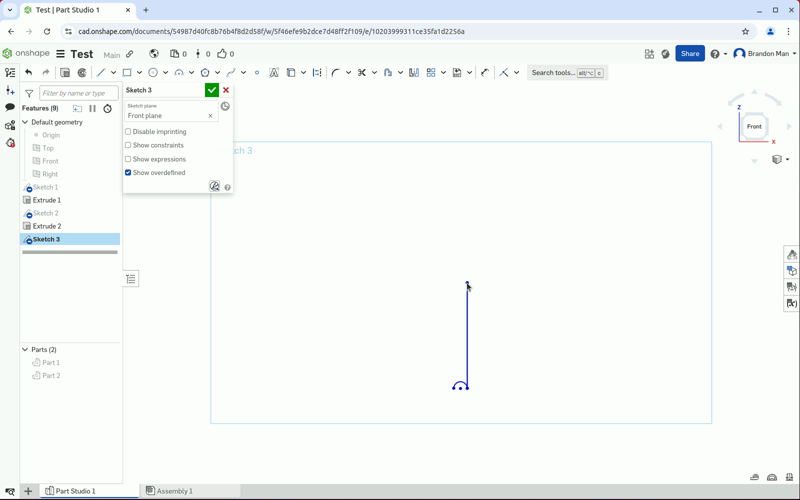
key(a)
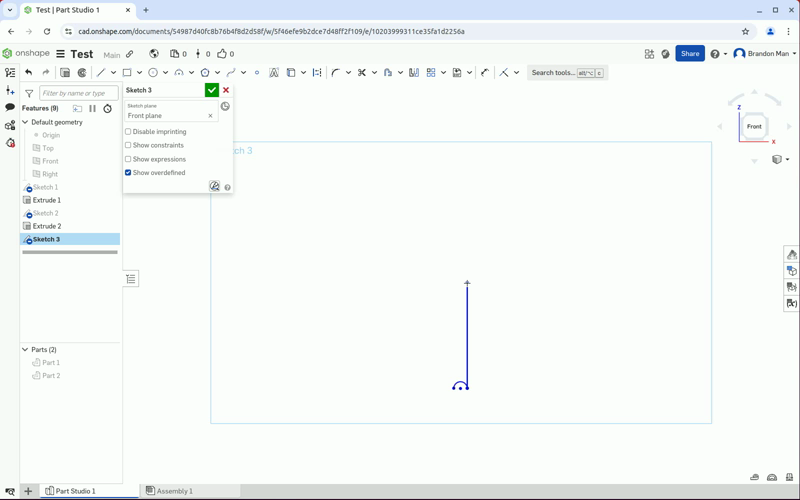
mouse_move(467, 282)
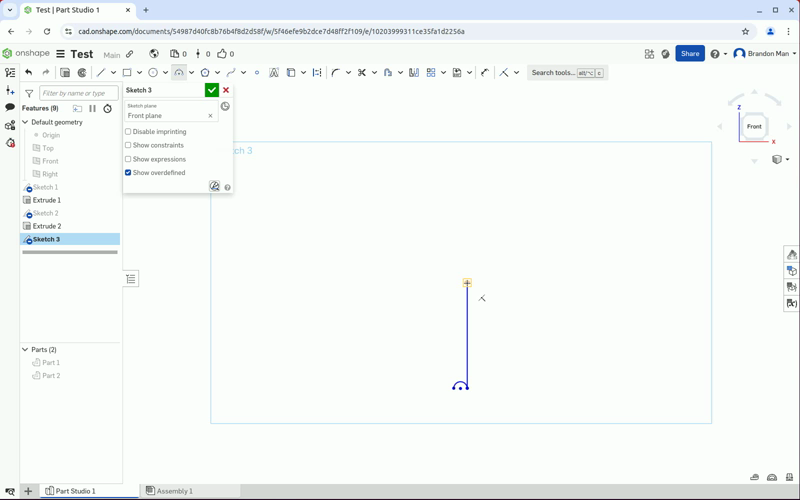
click(467, 282)
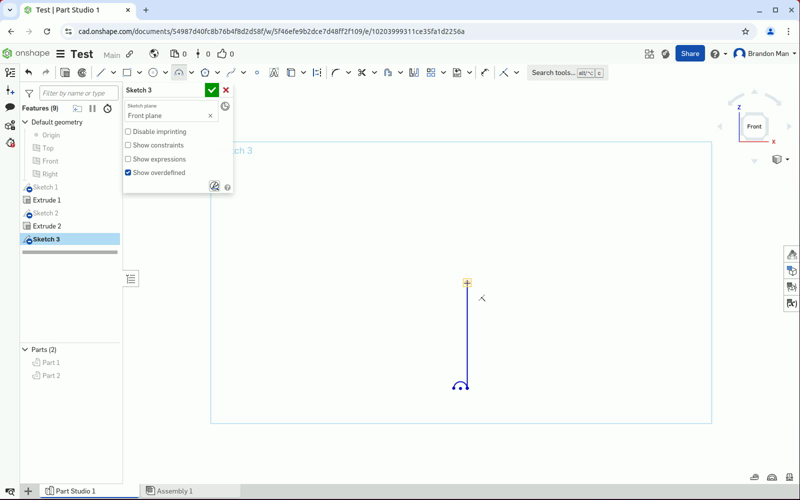
key_down(shift)
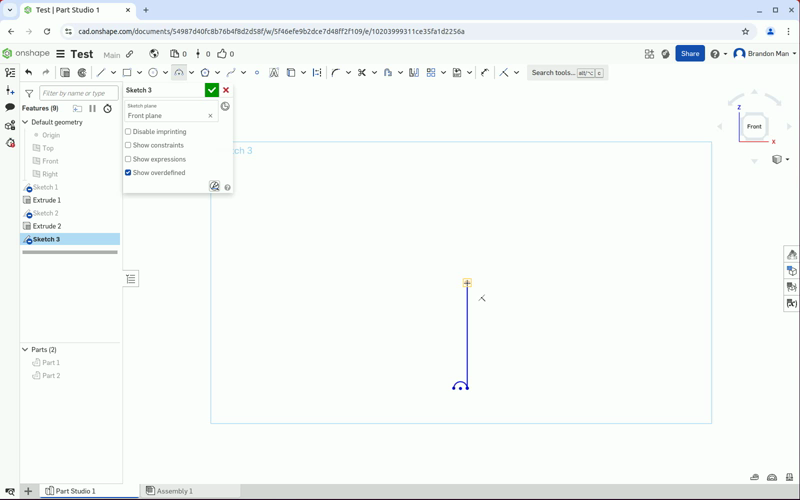
mouse_move(453, 282)
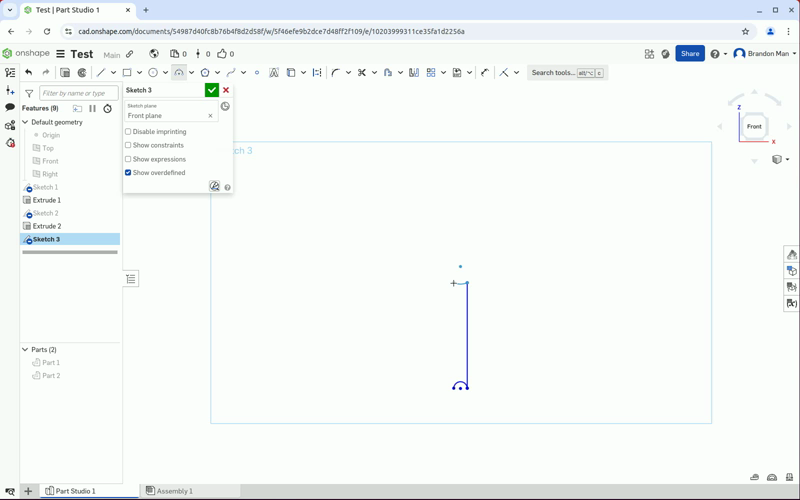
click(453, 282)
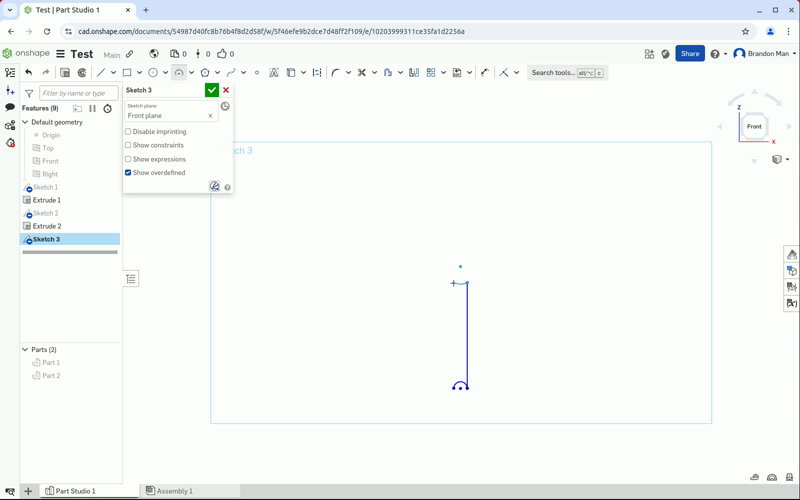
mouse_move(460, 289)
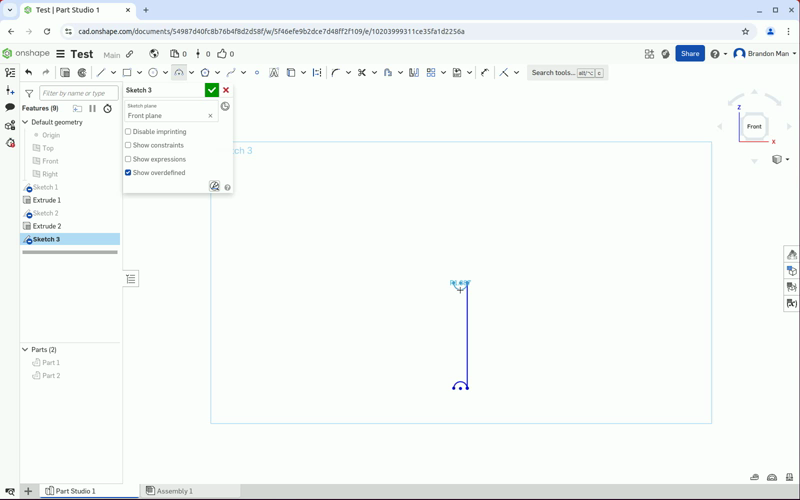
click(460, 289)
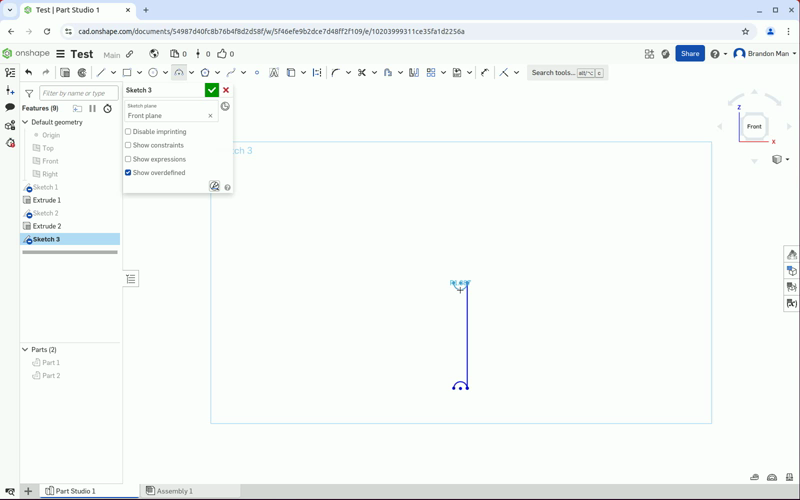
key_up(shift)
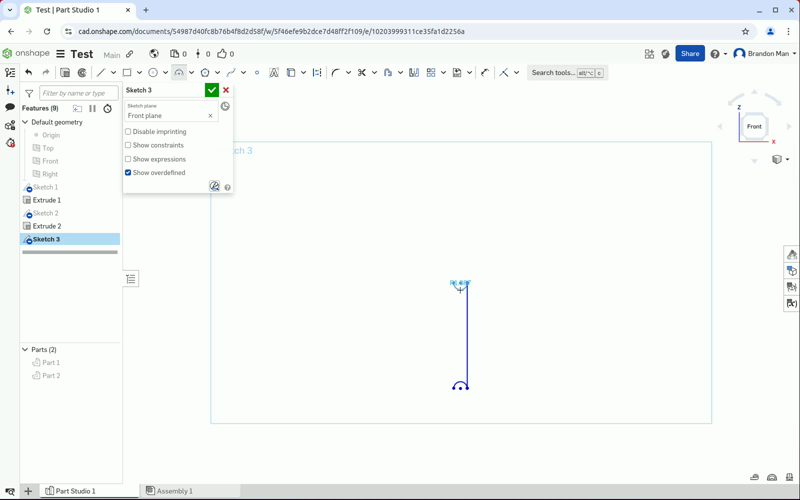
key(esc)
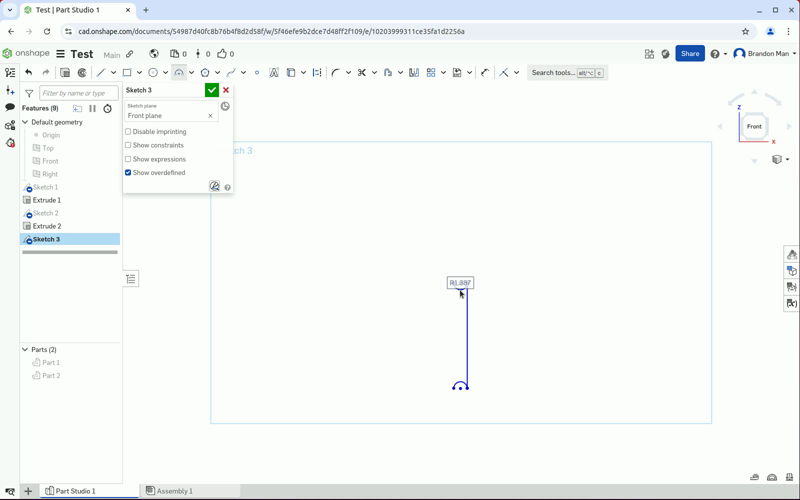
key(l)
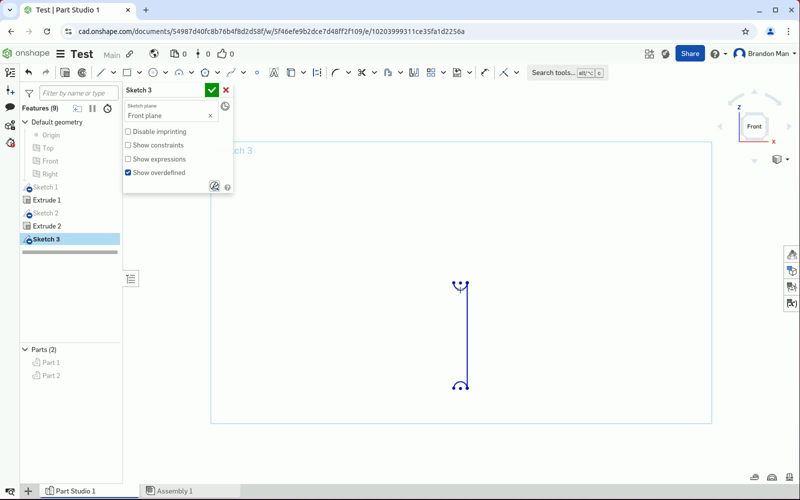
mouse_move(453, 282)
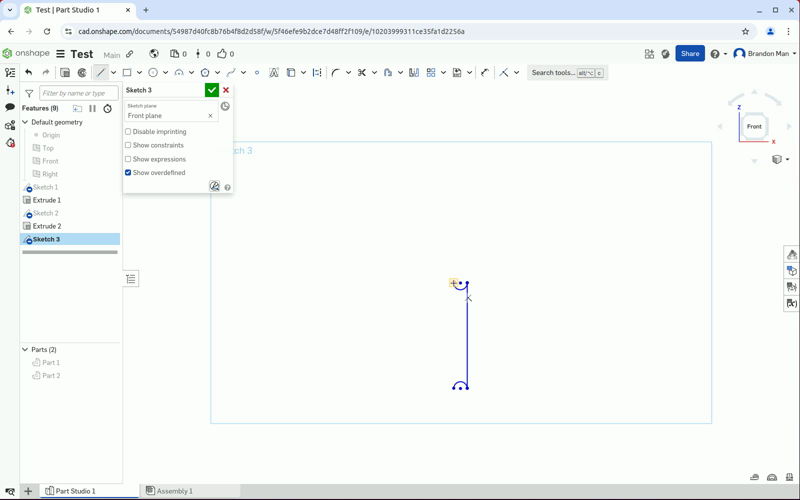
click(453, 282)
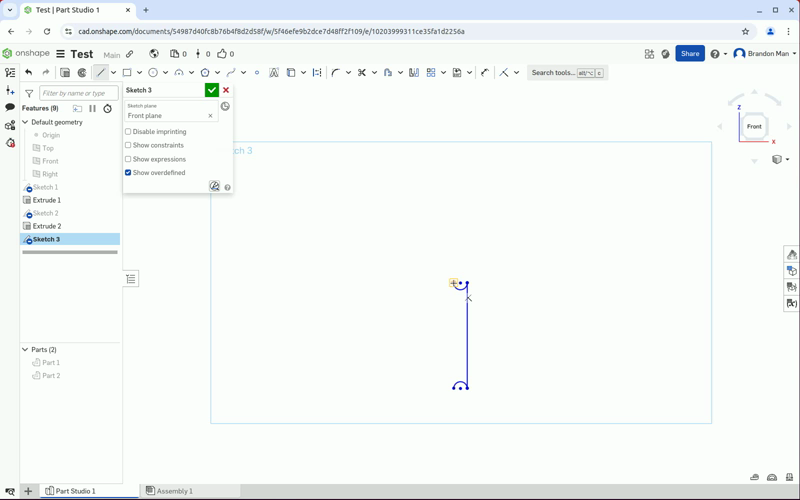
key_down(shift)
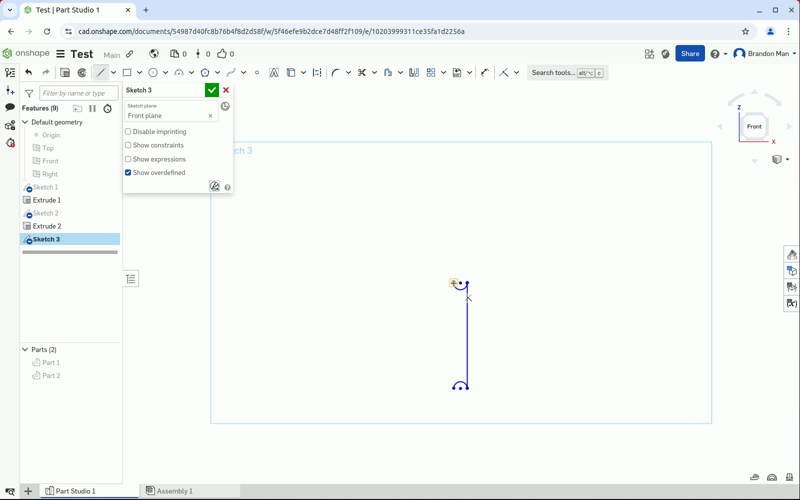
mouse_move(453, 388)
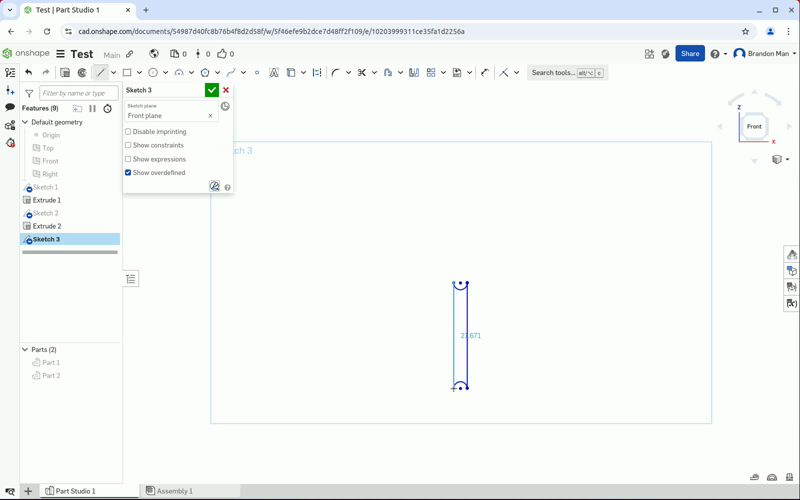
key_up(shift)
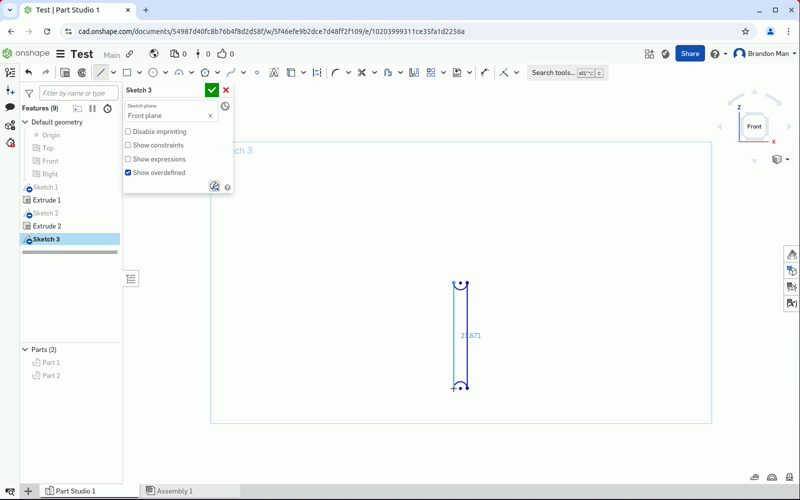
click(453, 388)
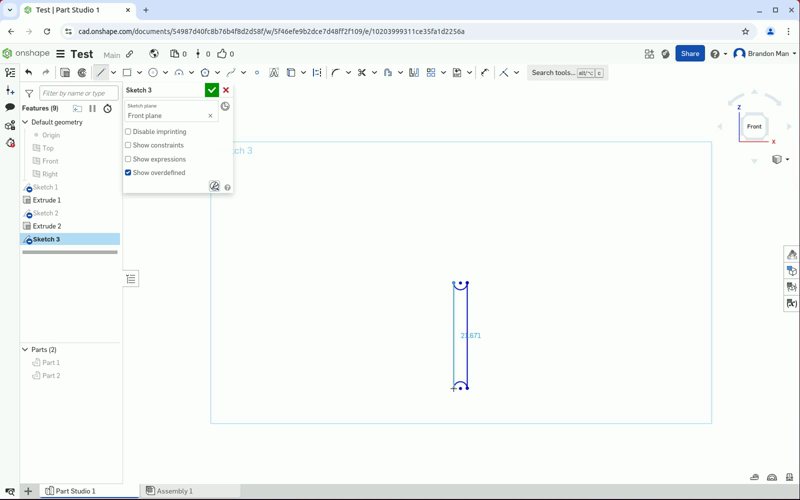
key(esc)
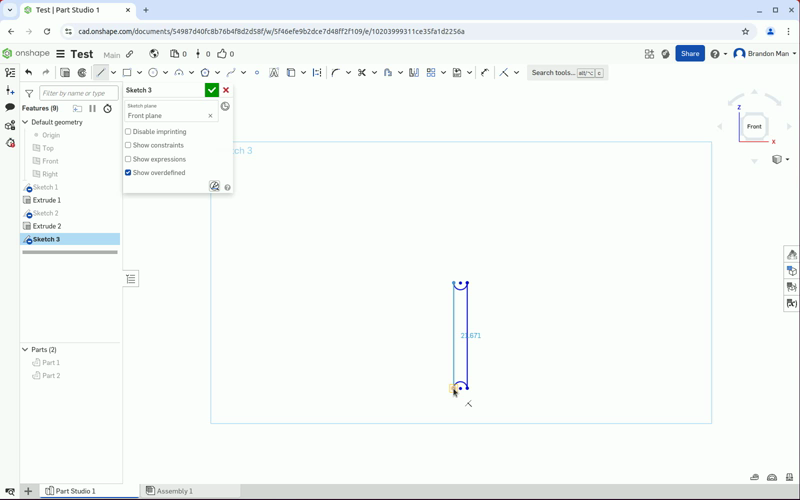
key(c)
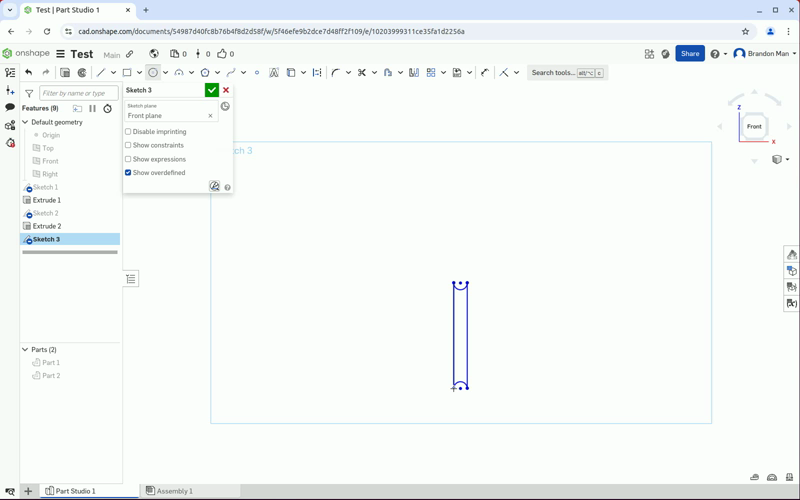
key_down(shift)
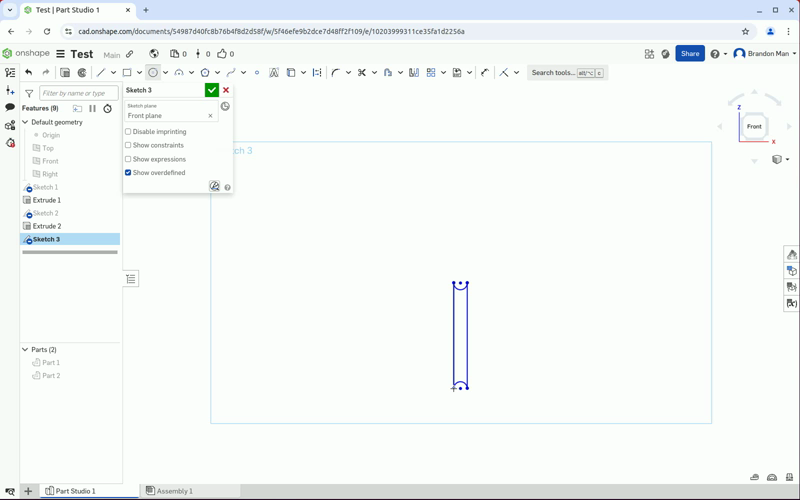
mouse_move(460, 354)
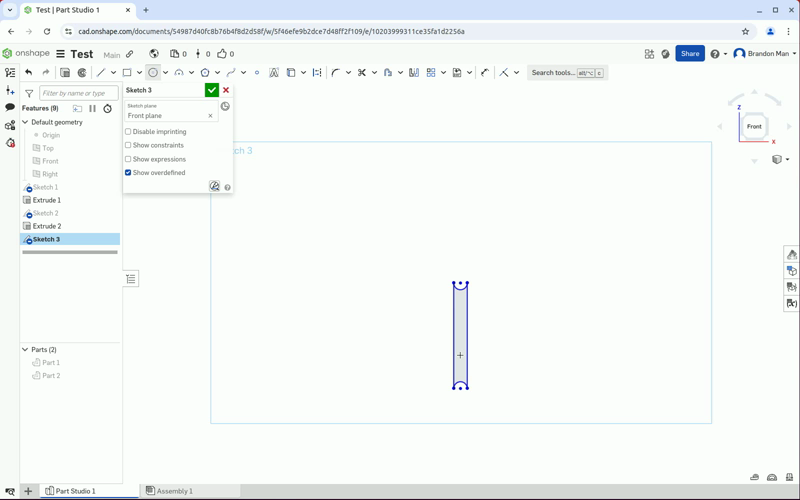
click(460, 354)
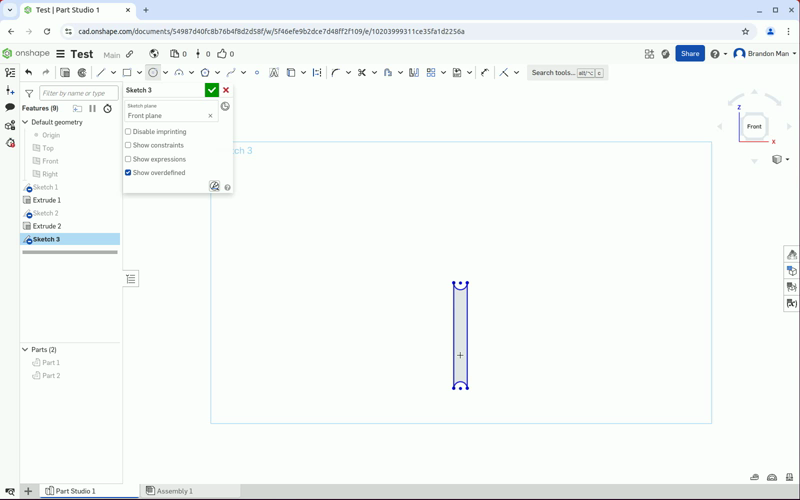
key_up(shift)
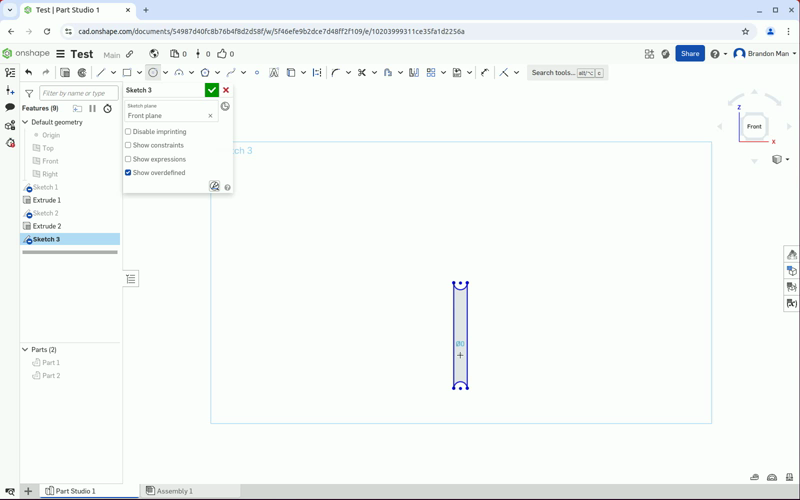
mouse_move(463, 354)
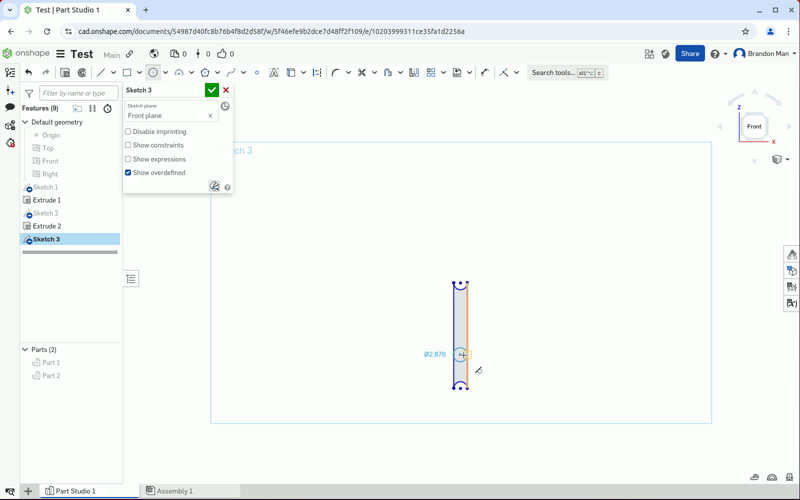
click(463, 354)
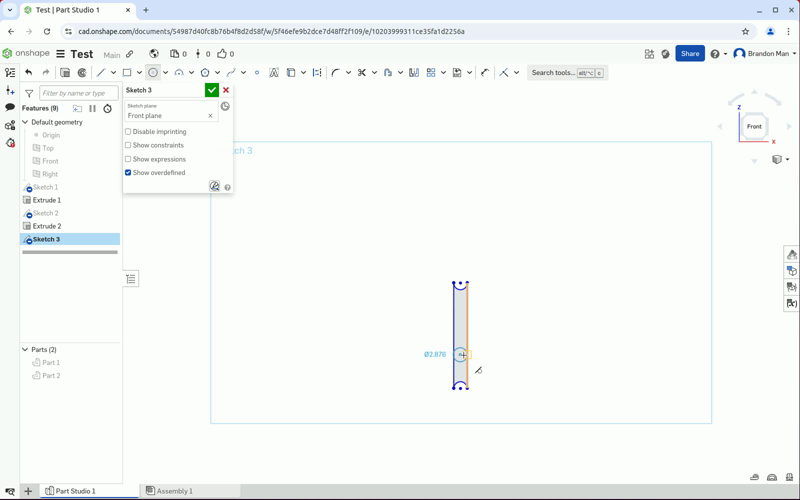
key(esc)
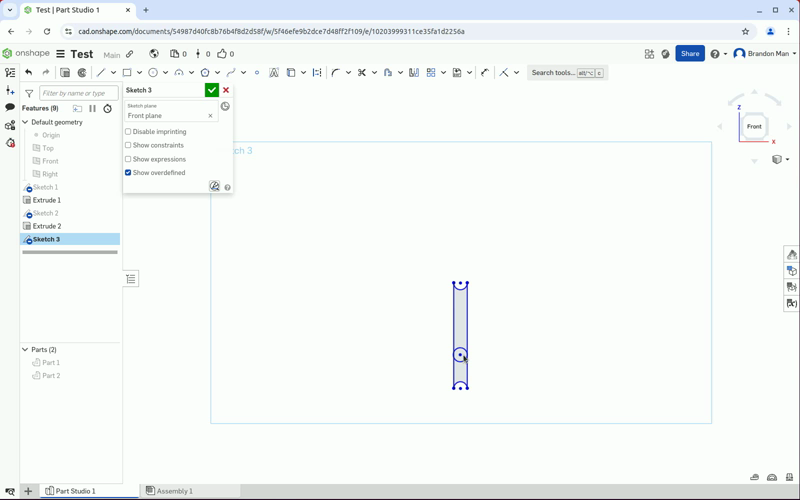
mouse_move(461, 317)
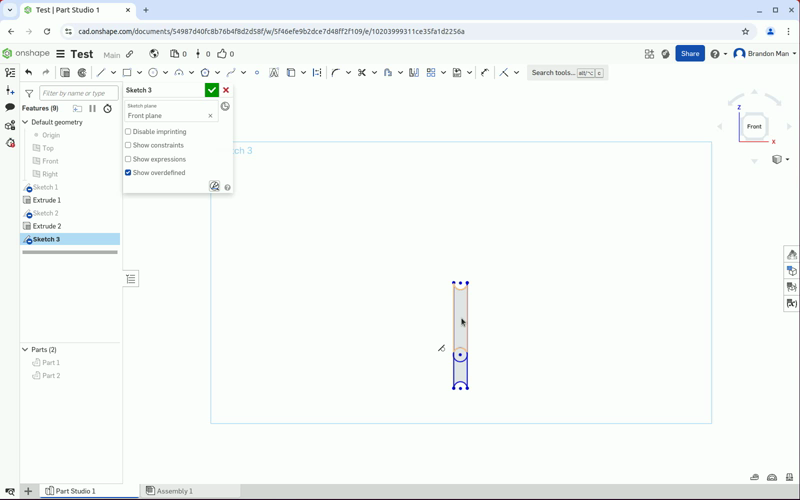
scroll(6)
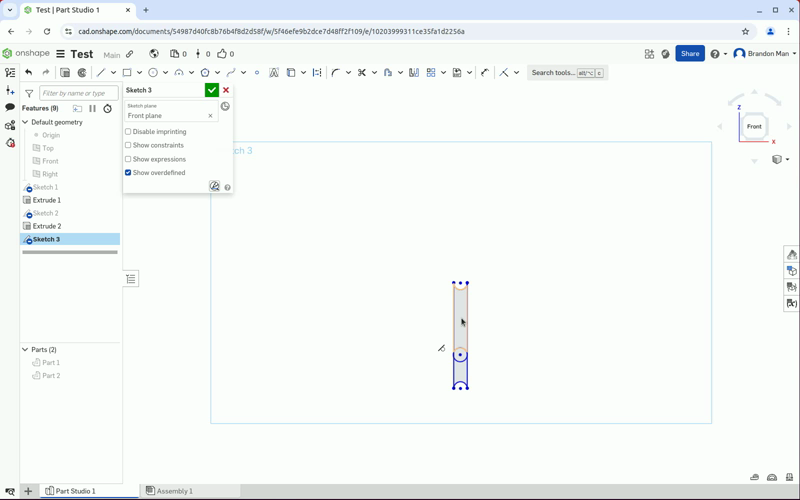
scroll(6)
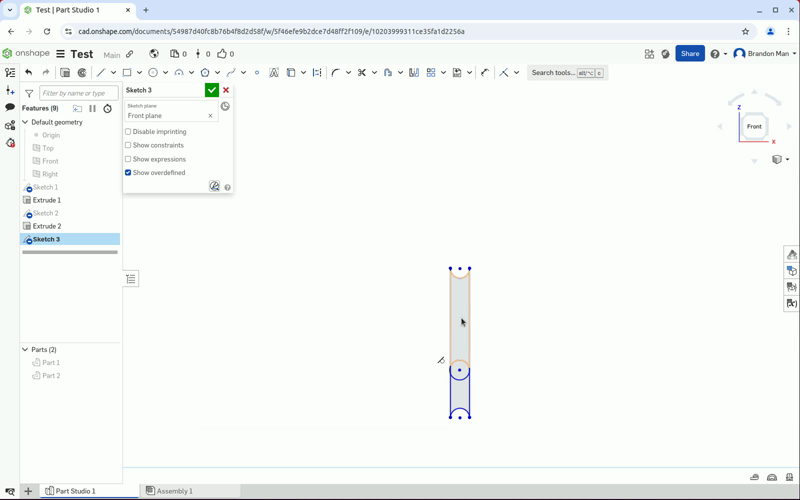
scroll(6)
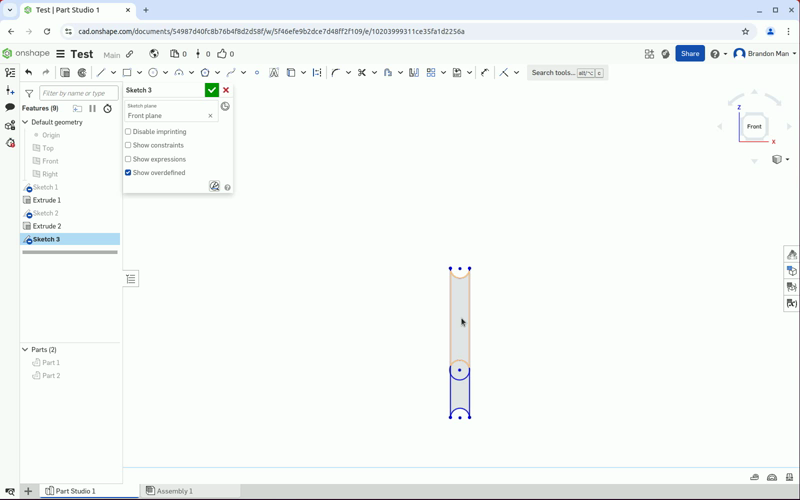
scroll(6)
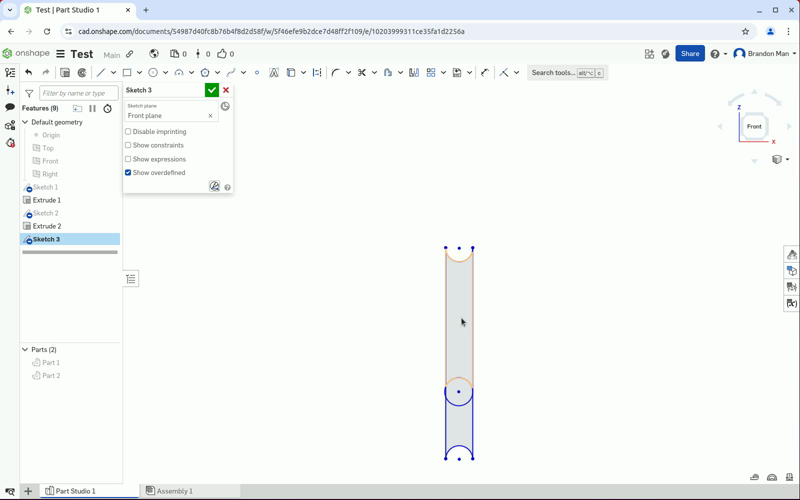
scroll(6)
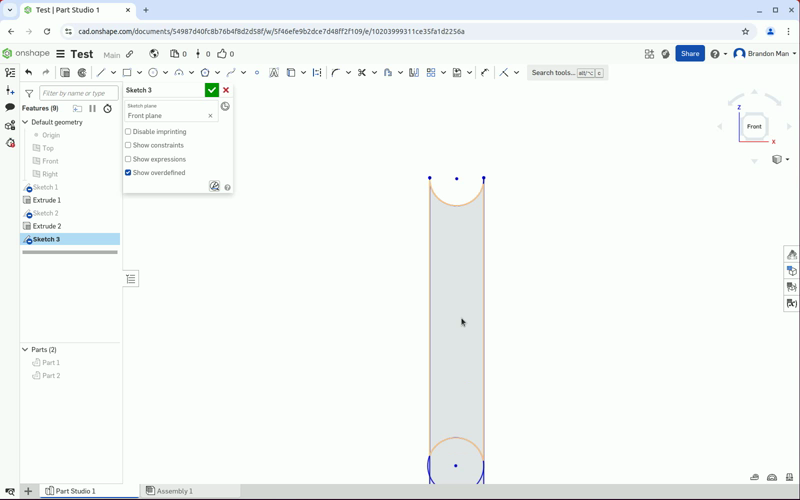
scroll(6)
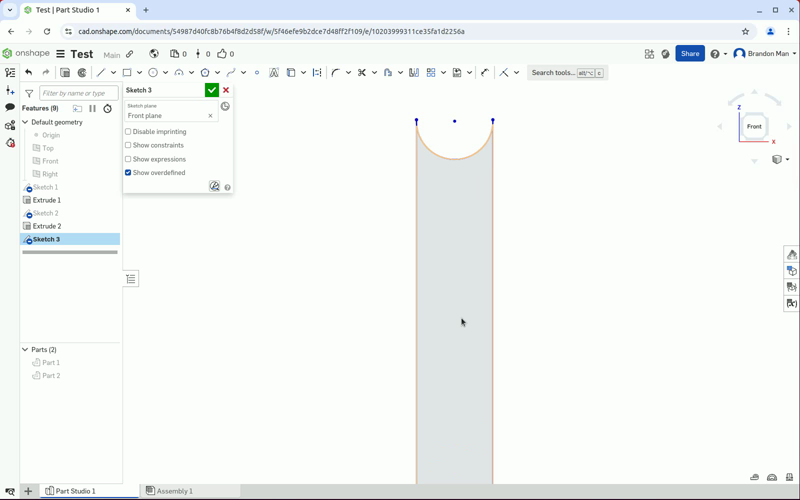
scroll(6)
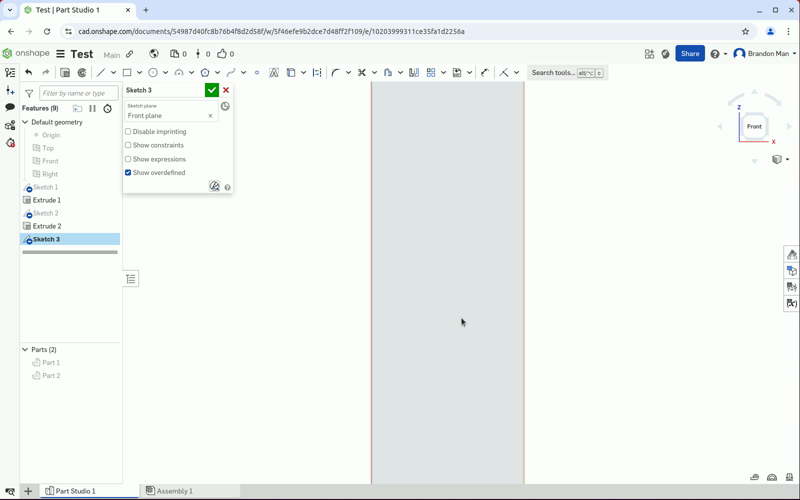
click(461, 317)
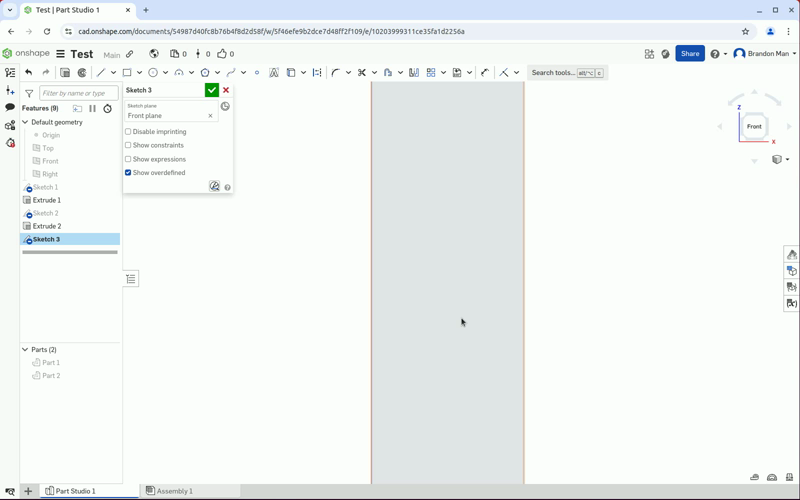
scroll(-6)
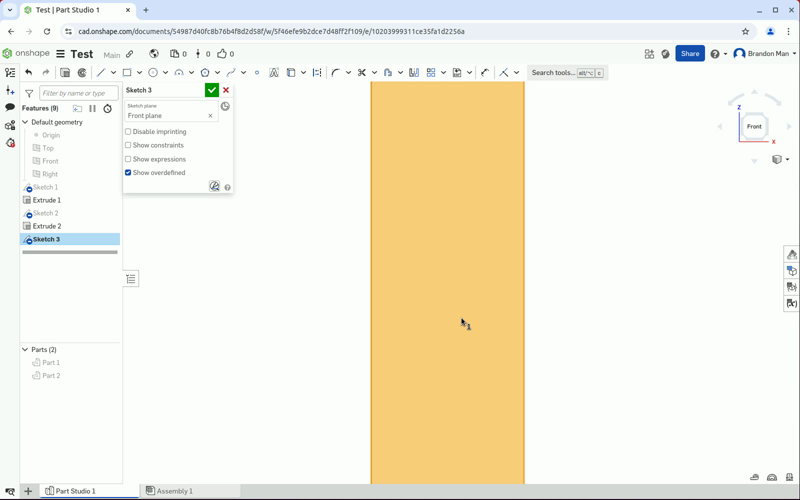
scroll(-6)
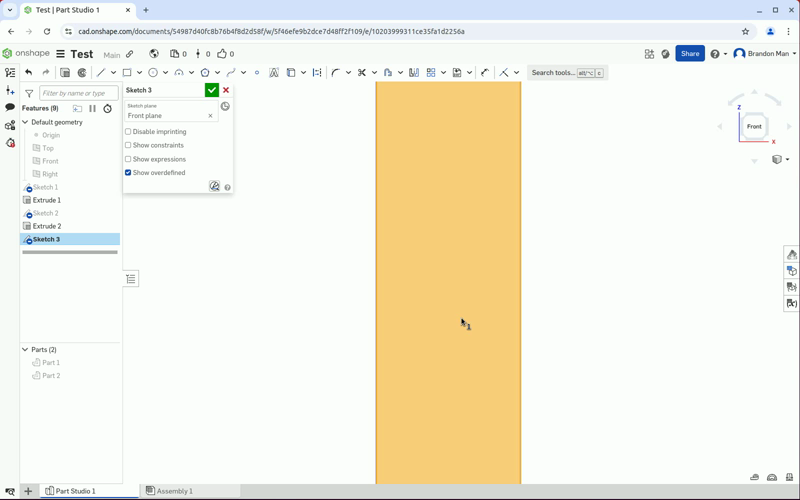
scroll(-6)
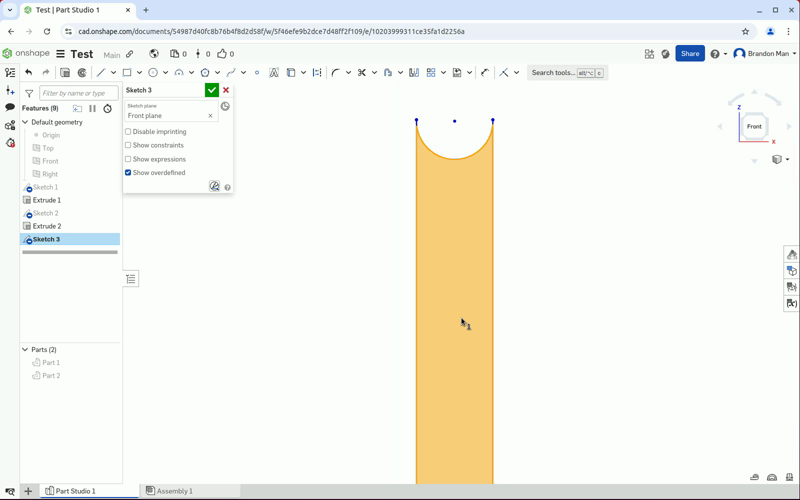
scroll(-6)
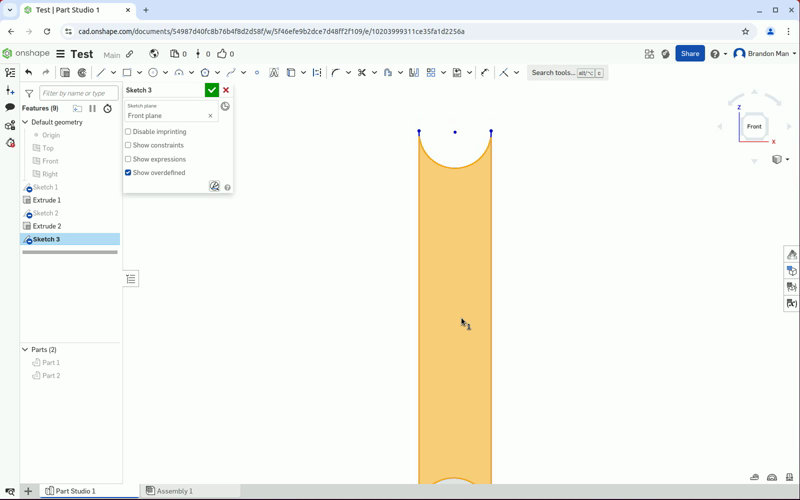
scroll(-6)
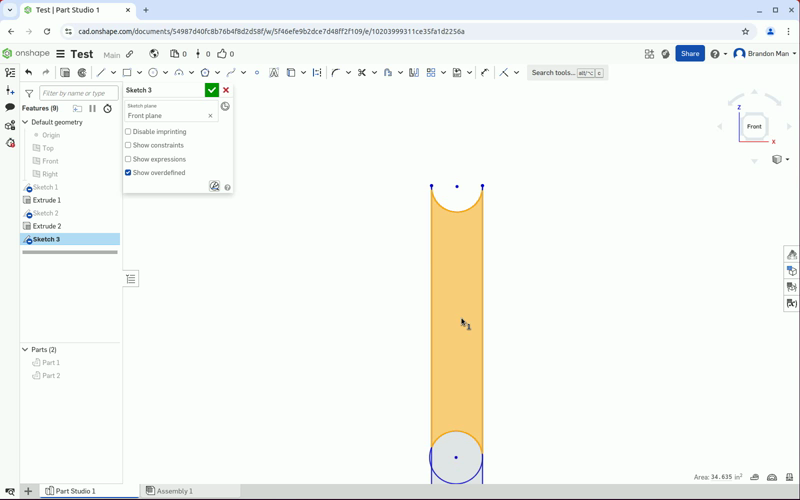
scroll(-6)
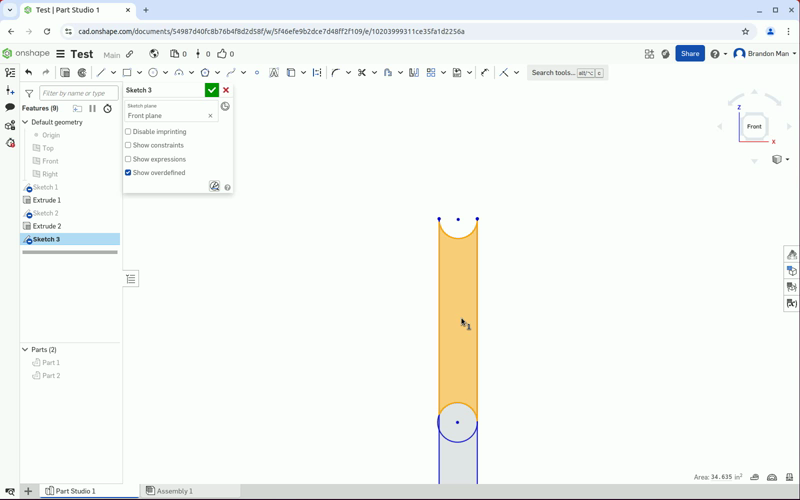
scroll(-6)
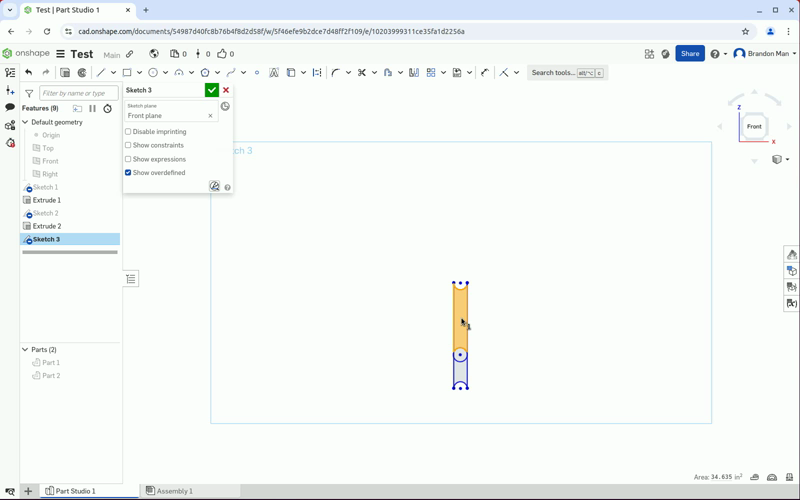
mouse_move(73, 352)
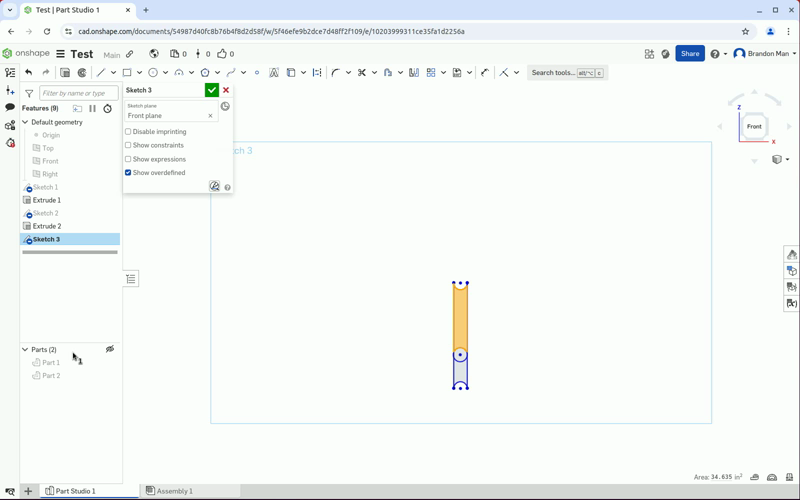
key(shift+y)
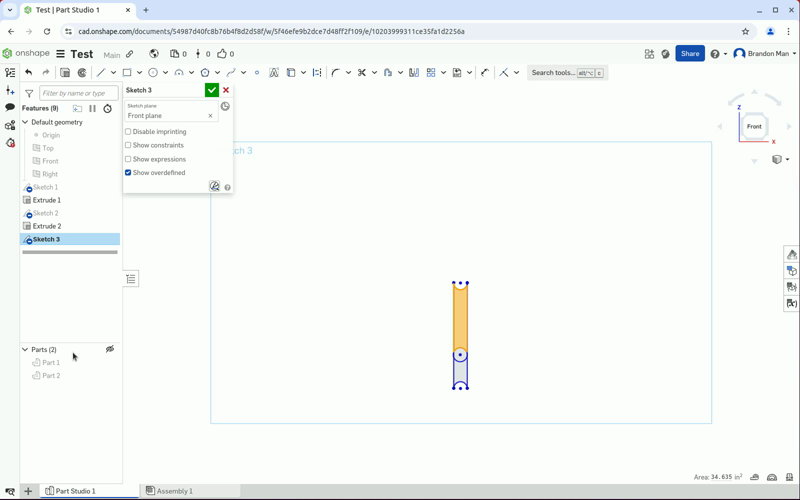
key(shift+e)
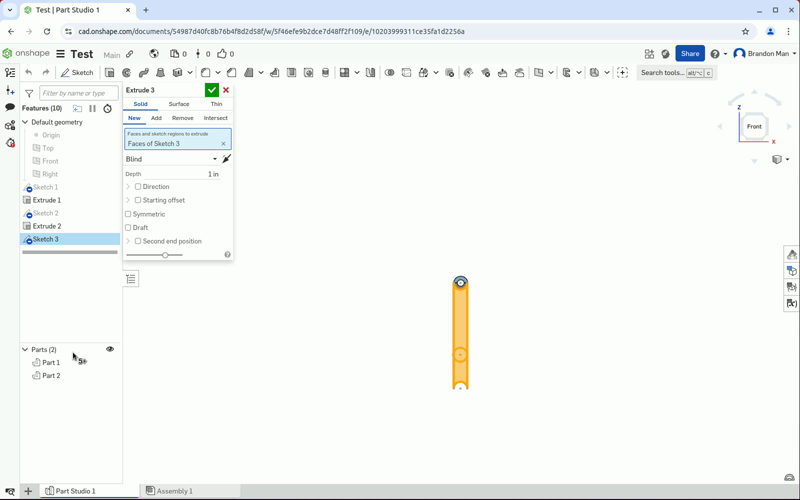
mouse_move(143, 106)
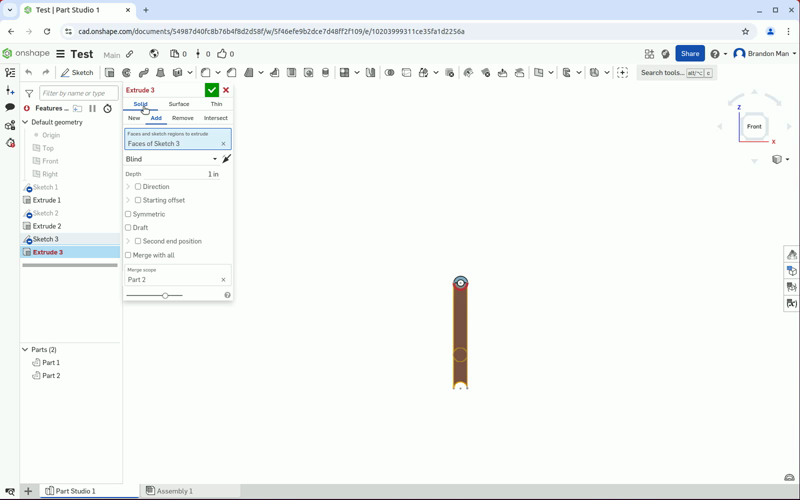
click(143, 106)
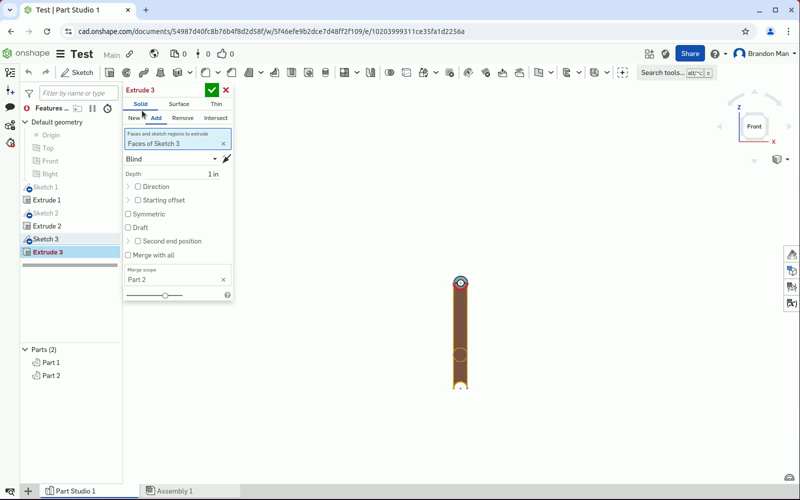
mouse_move(137, 120)
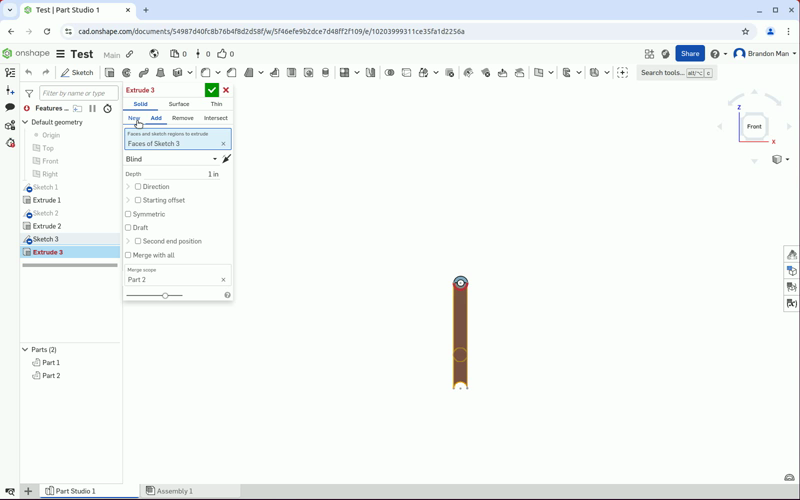
click(137, 120)
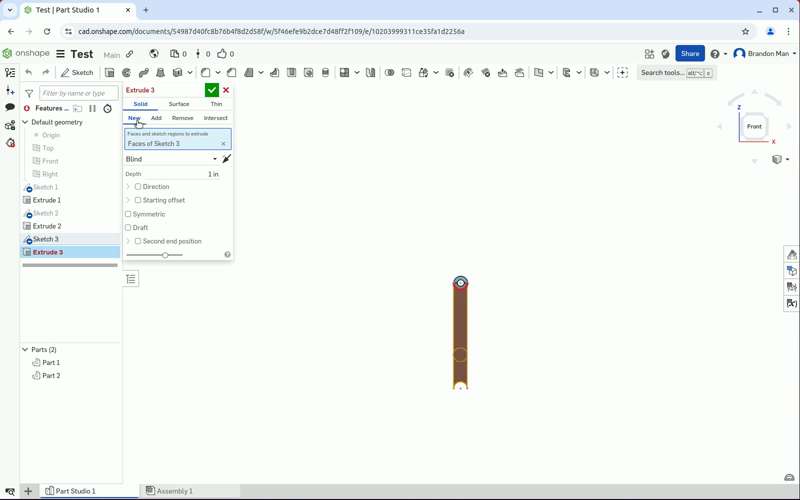
key(tab, 4)
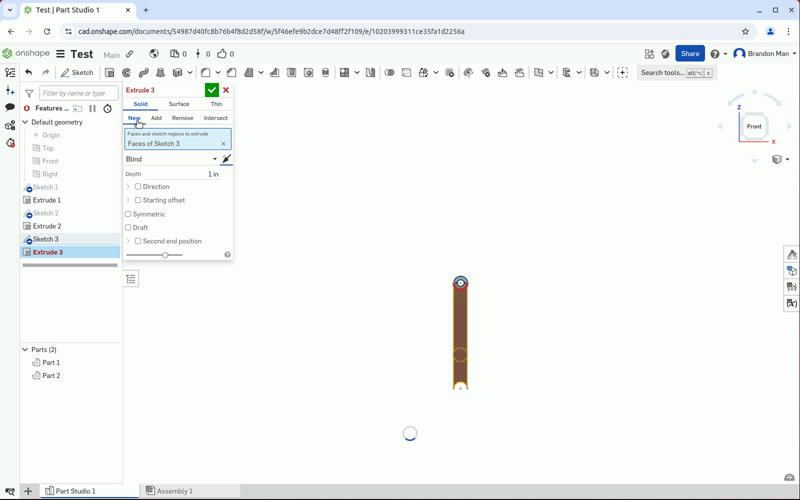
text(0.722)
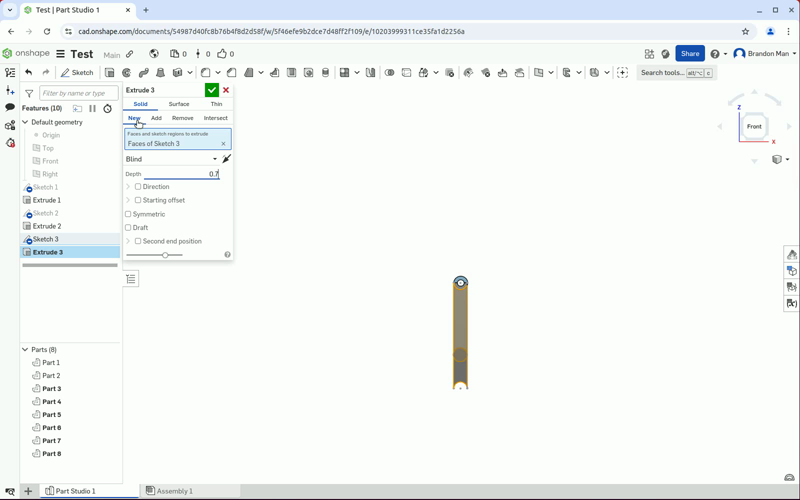
key(enter)
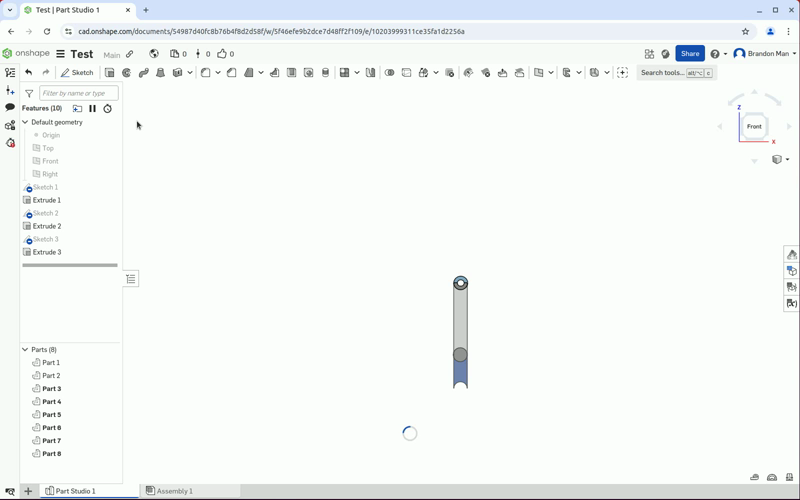
key(shift+h)
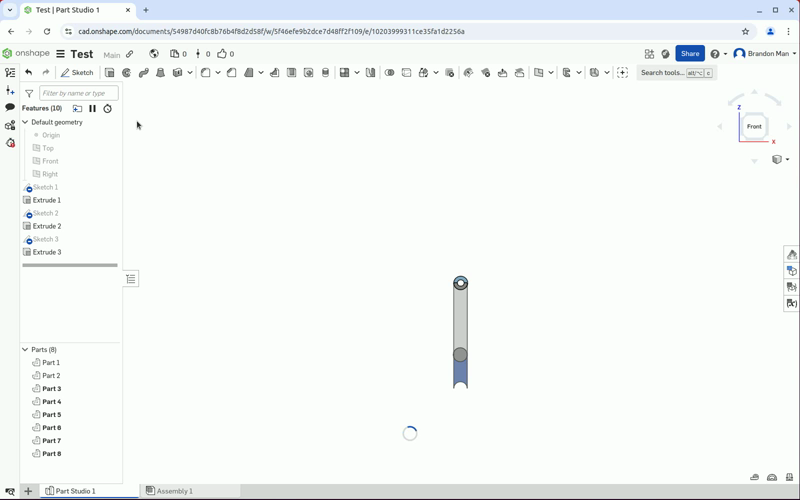
key(shift+h)
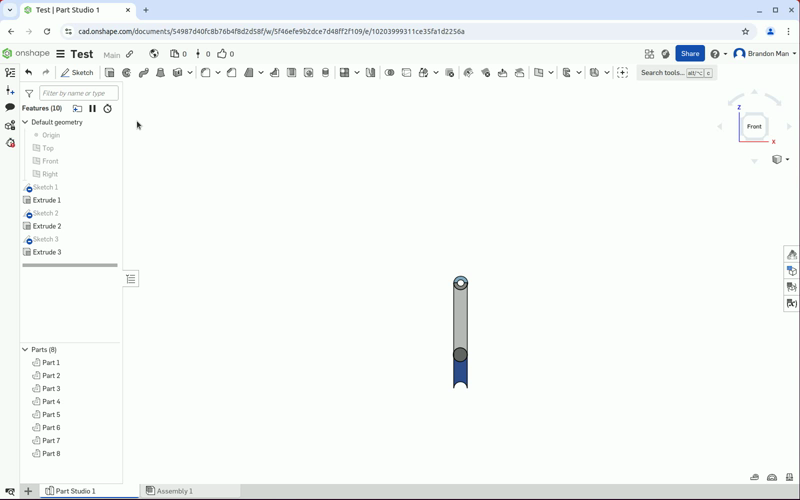
mouse_move(73, 189)
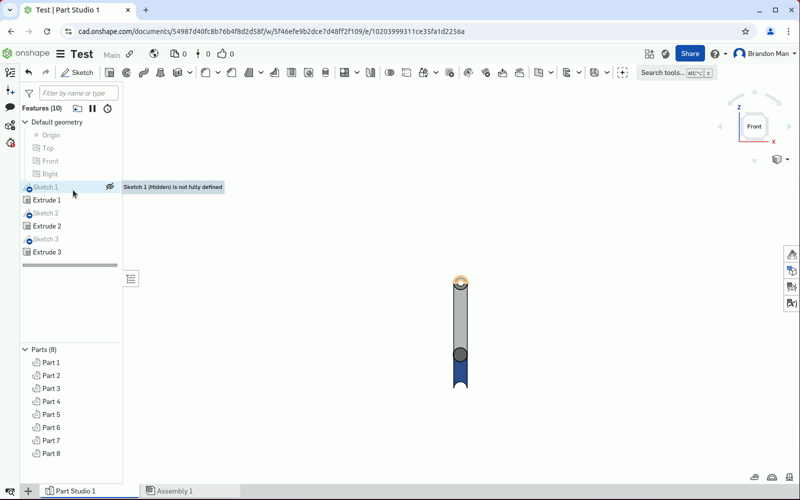
click(73, 189)
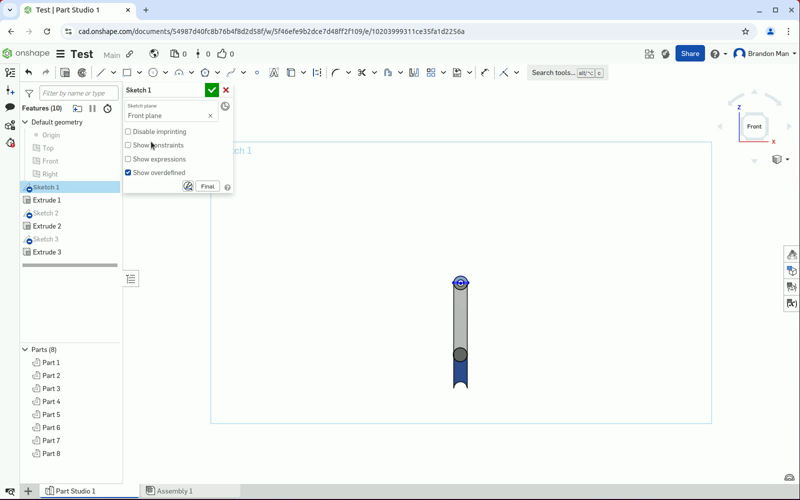
mouse_move(229, 92)
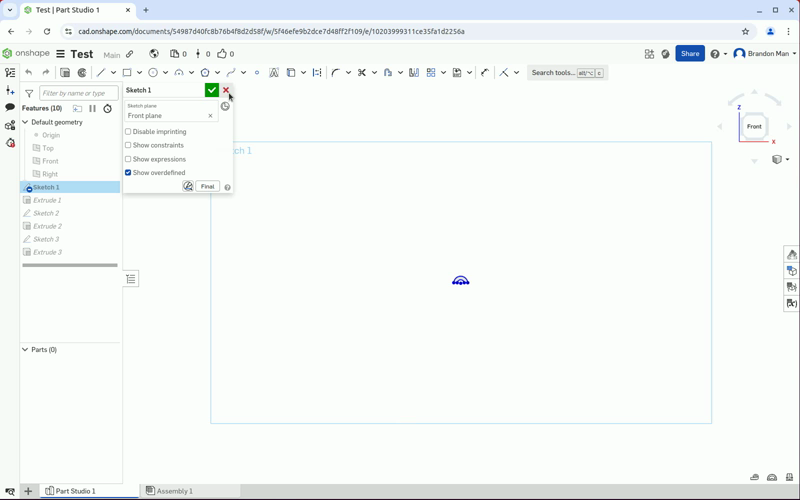
click(229, 92)
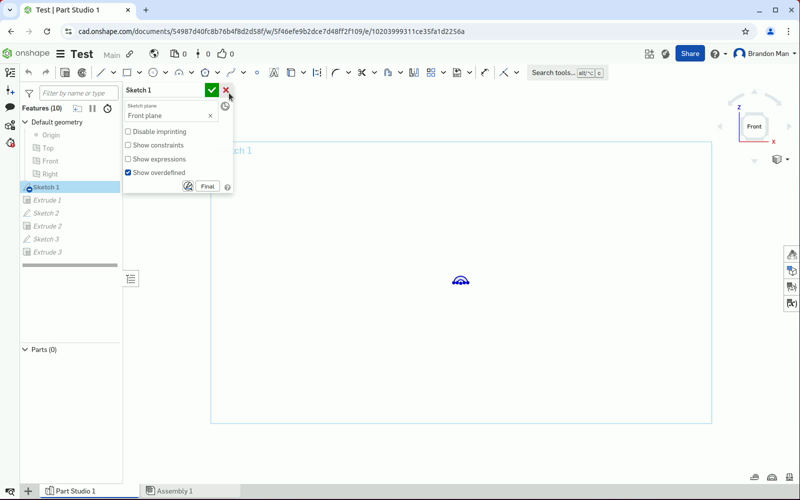
key(shift+s)
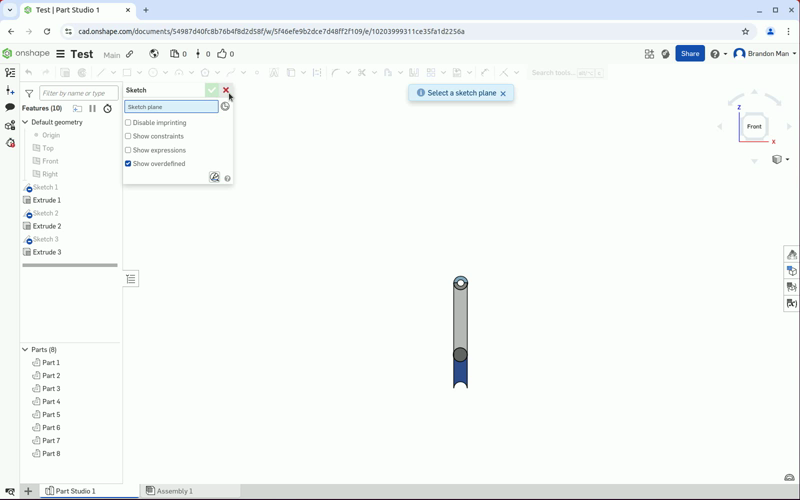
mouse_move(73, 163)
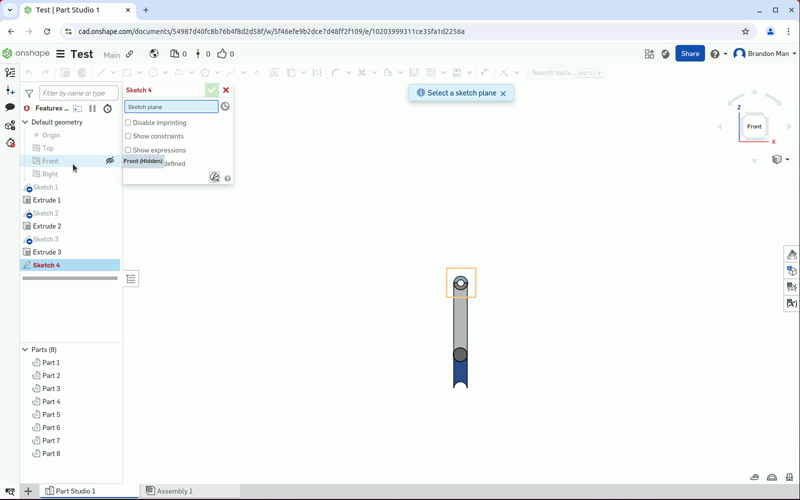
click(73, 163)
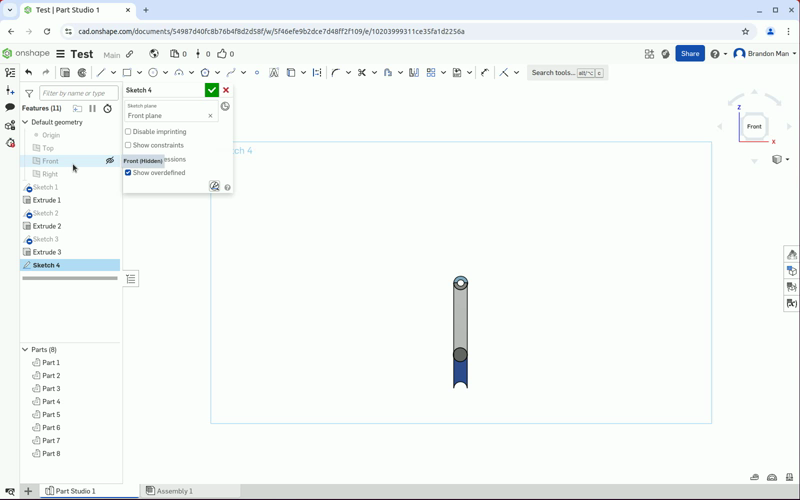
mouse_move(73, 352)
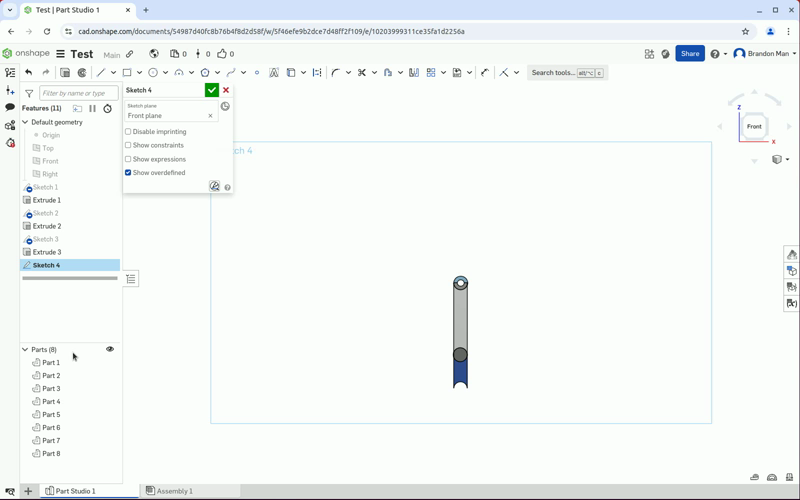
key(y)
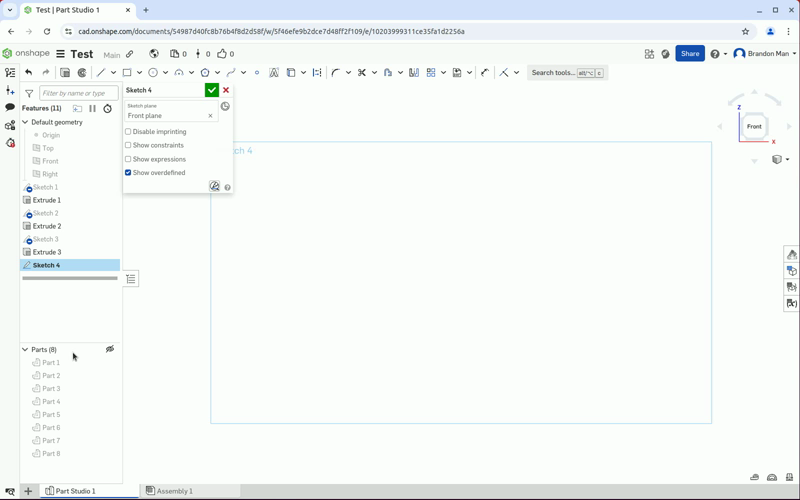
key(l)
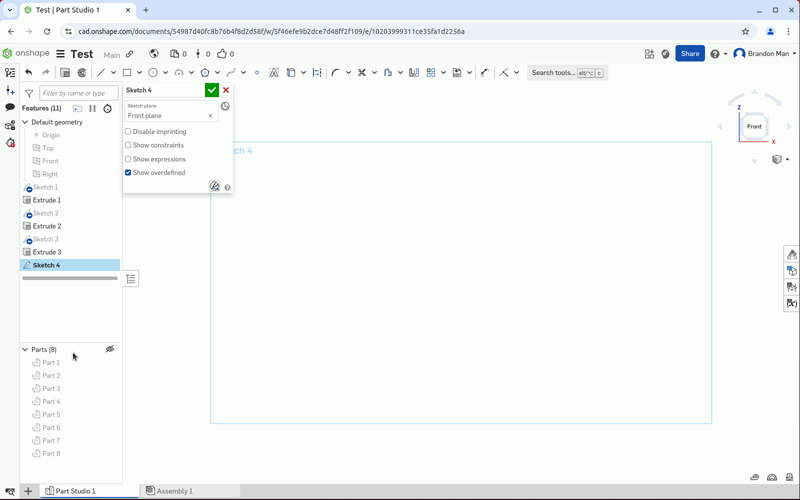
key_down(shift)
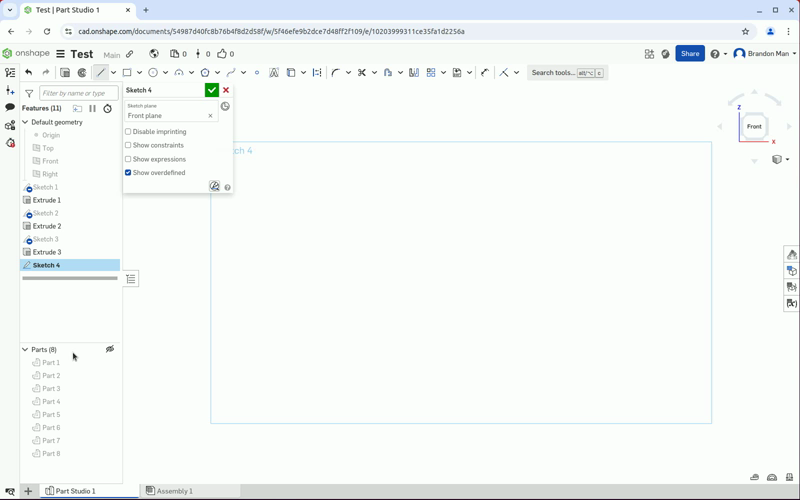
mouse_move(453, 388)
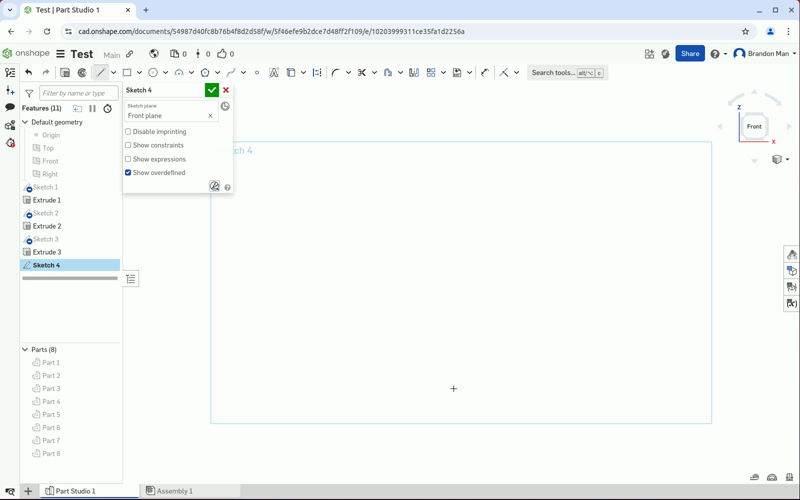
click(453, 388)
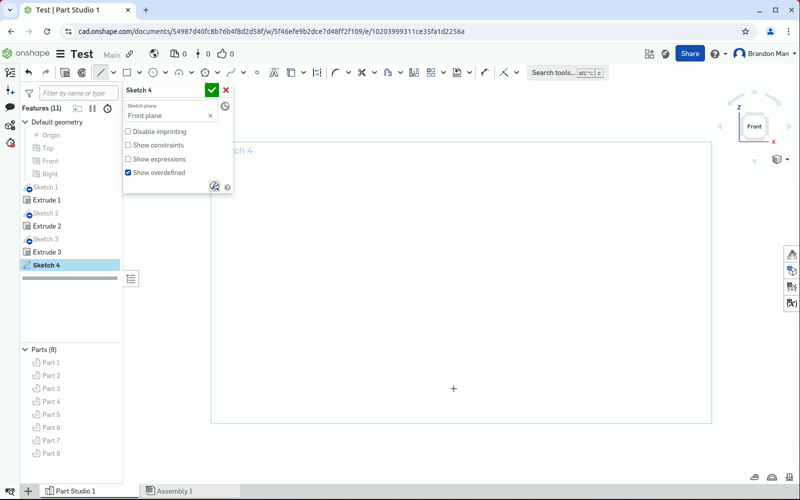
key_up(shift)
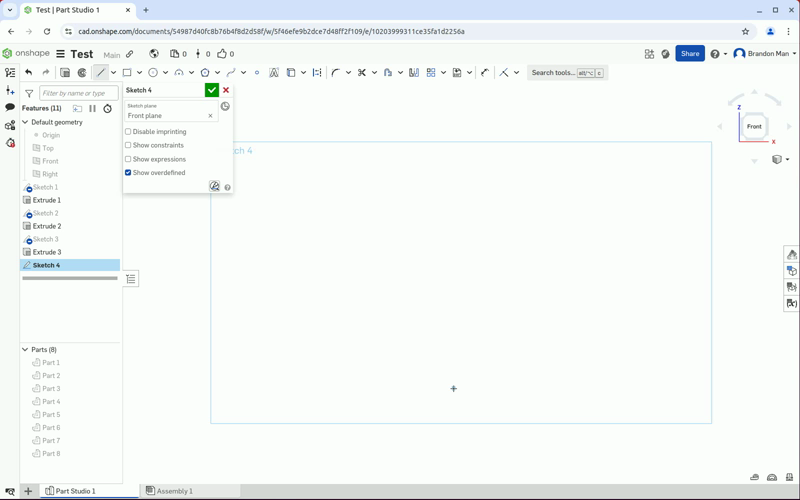
key_down(shift)
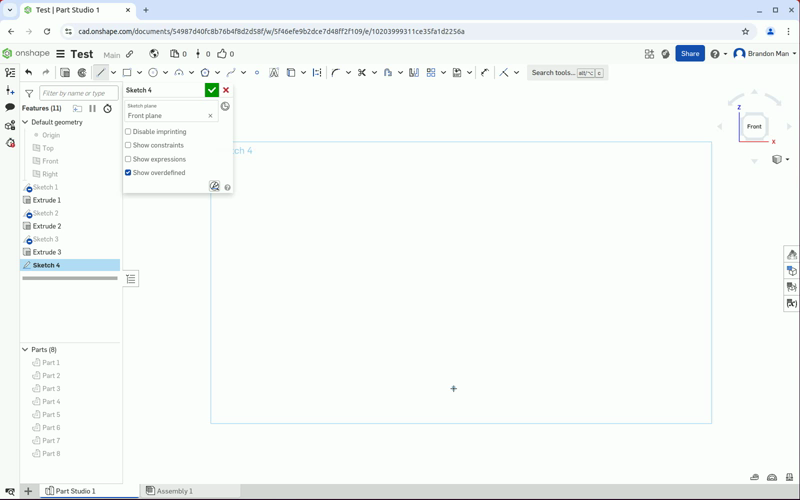
mouse_move(483, 388)
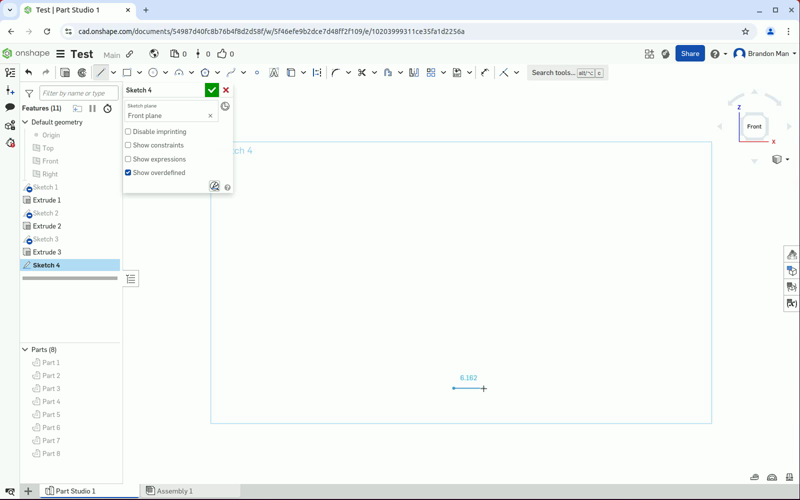
mouse_move(457, 388)
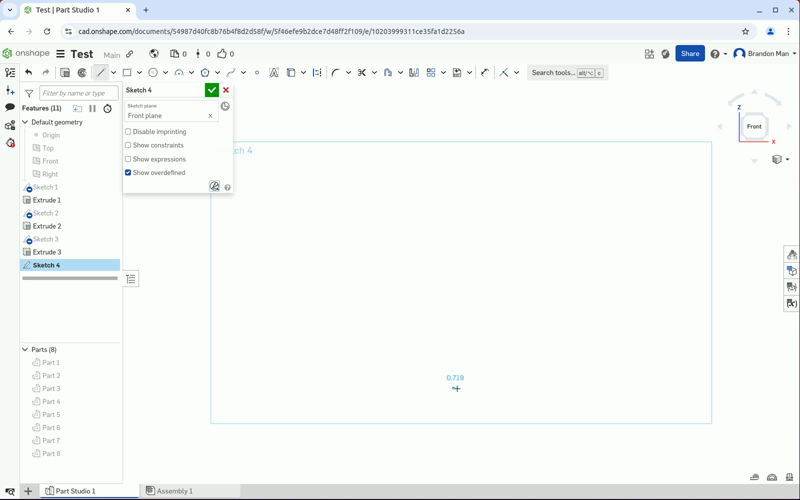
scroll(6)
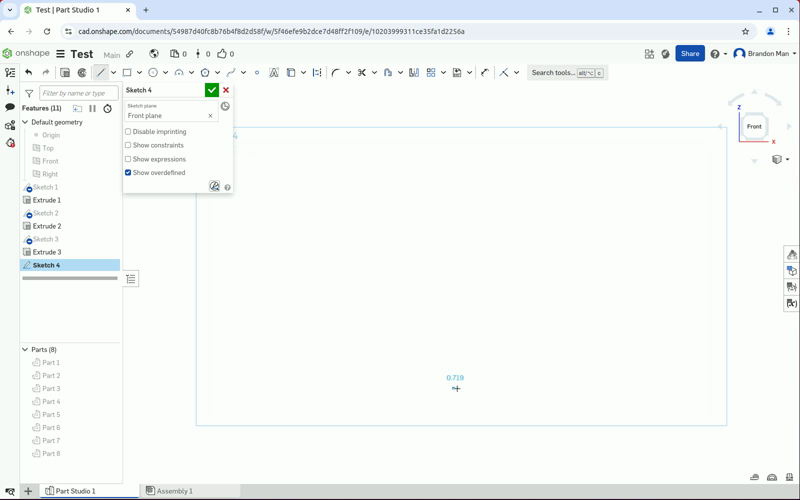
scroll(6)
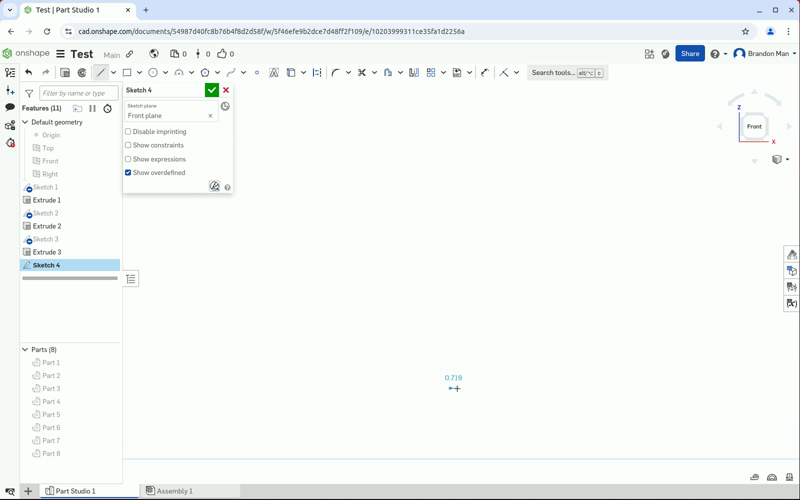
scroll(6)
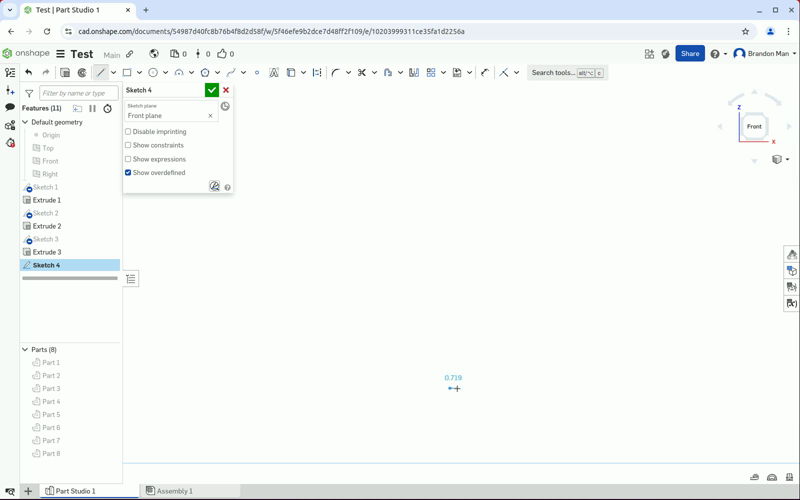
scroll(6)
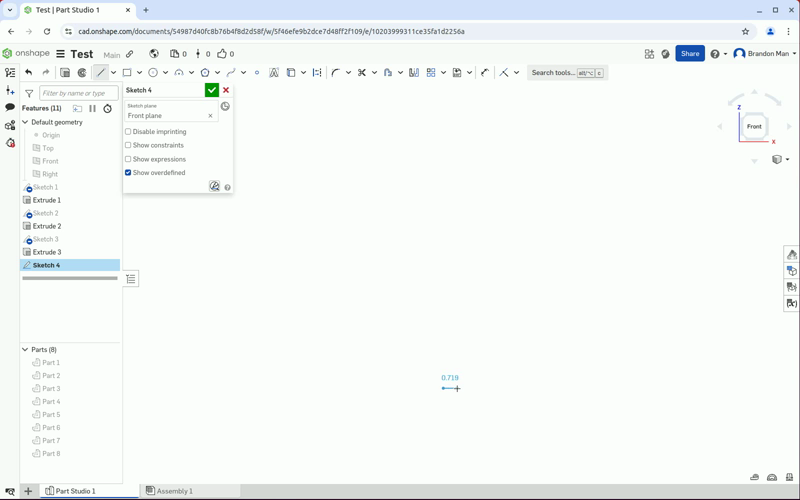
scroll(6)
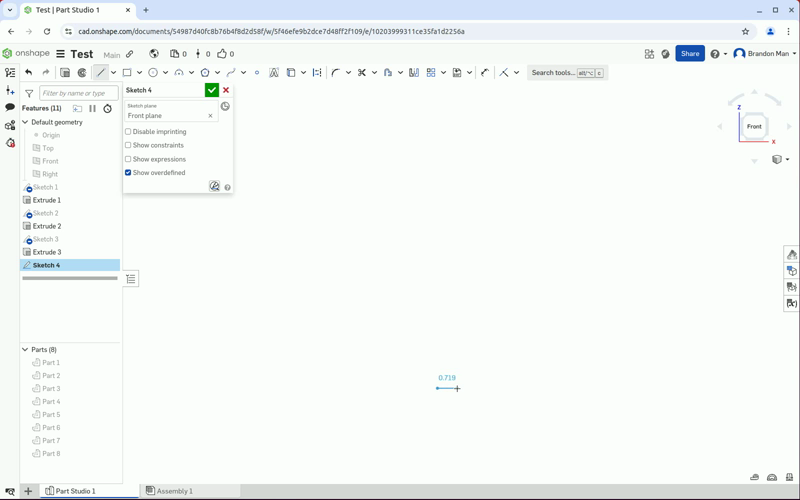
scroll(6)
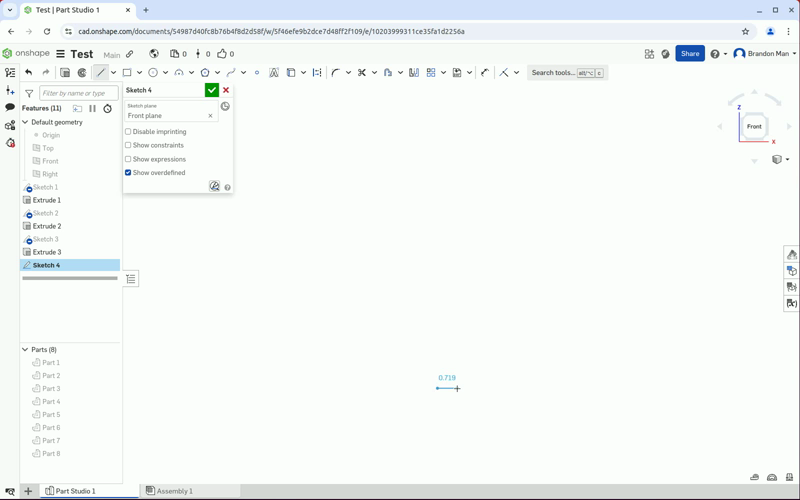
scroll(6)
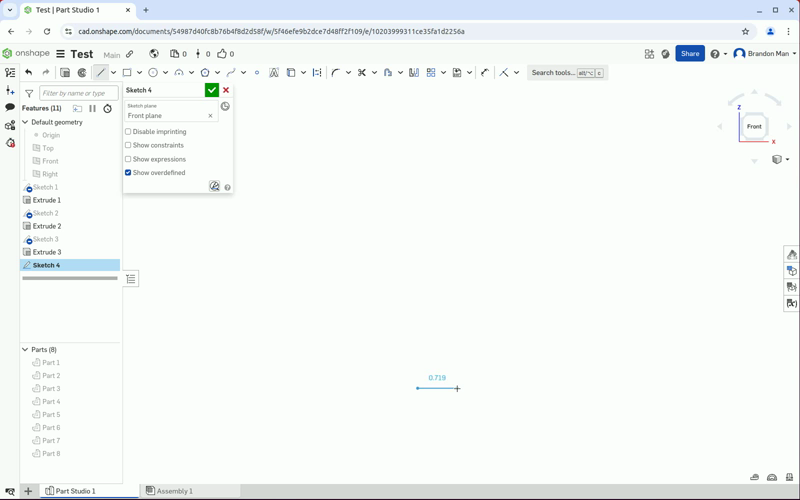
click(457, 388)
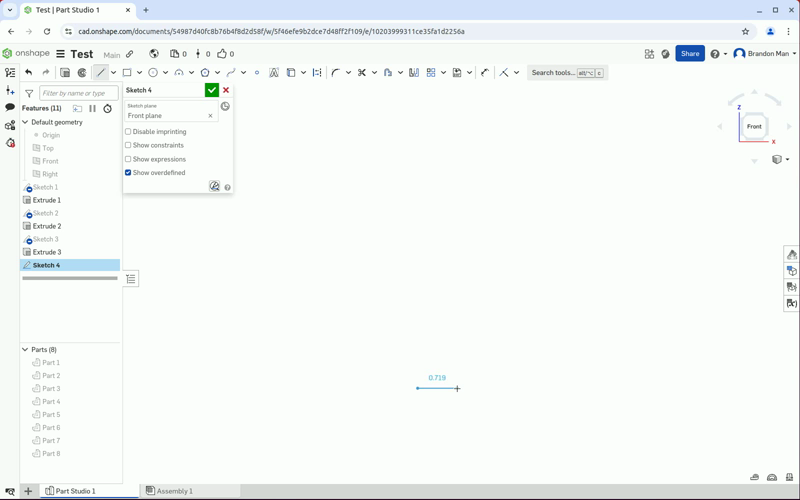
scroll(-6)
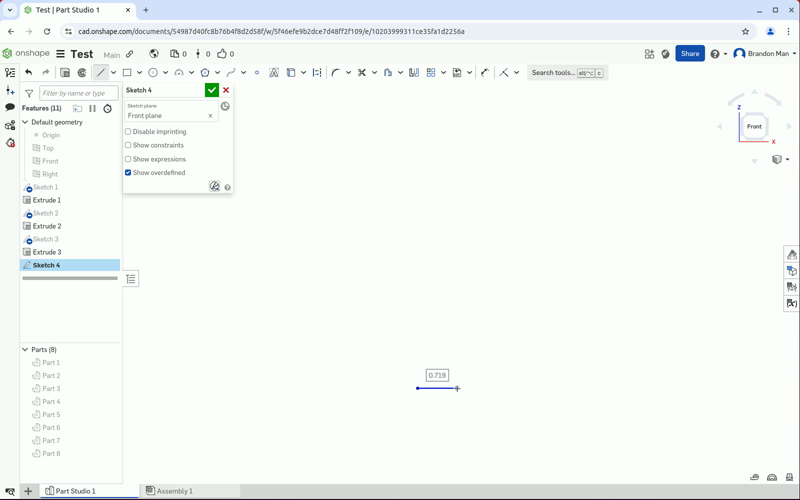
scroll(-6)
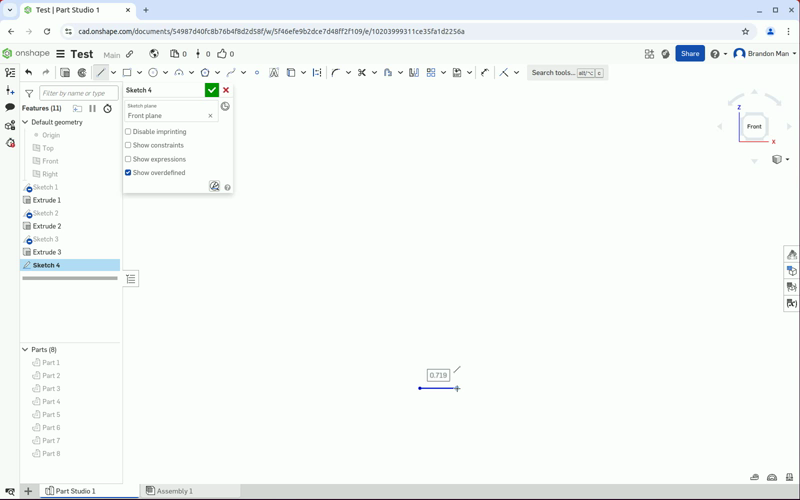
scroll(-6)
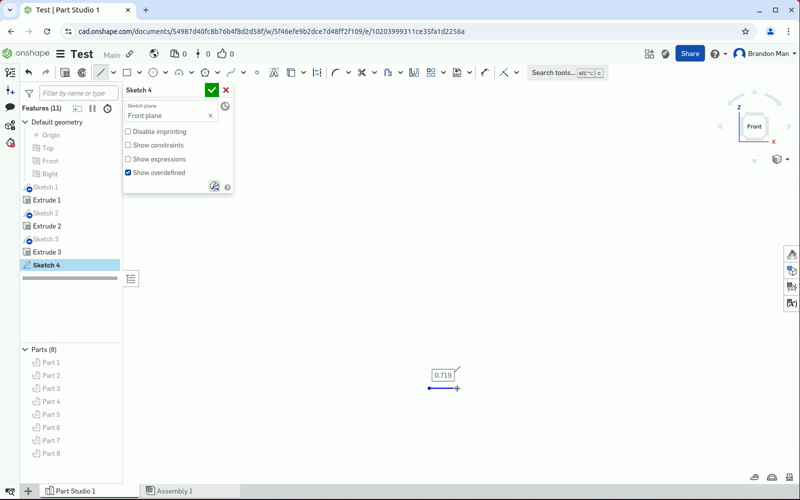
scroll(-6)
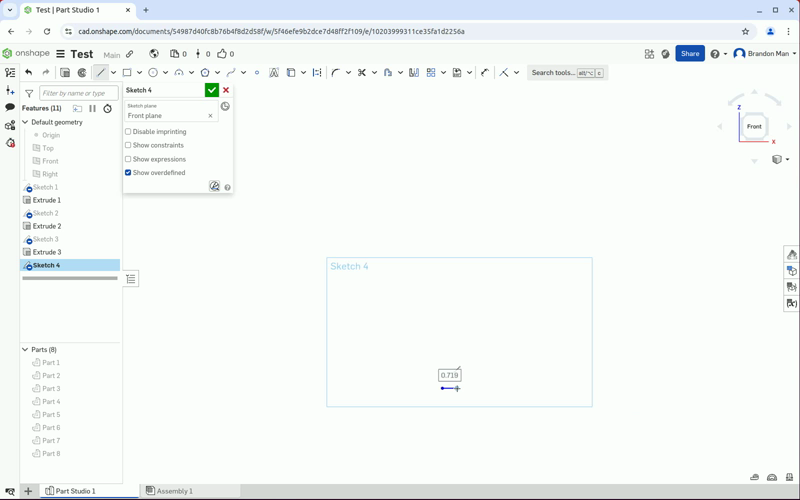
scroll(-6)
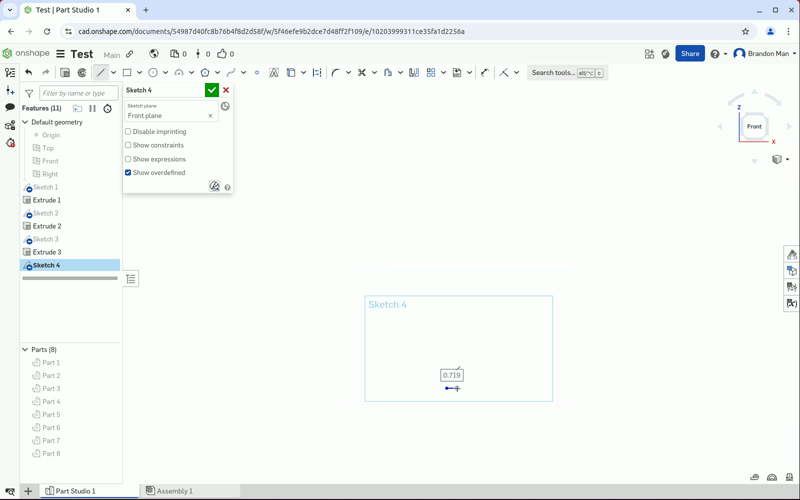
scroll(-6)
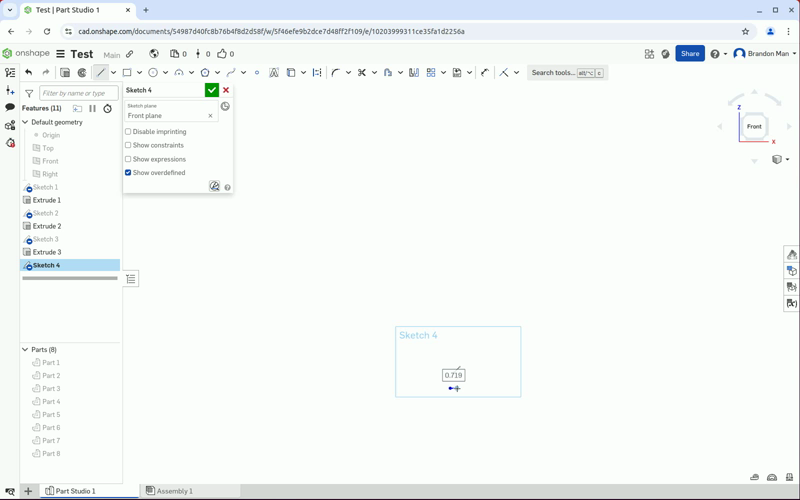
scroll(-6)
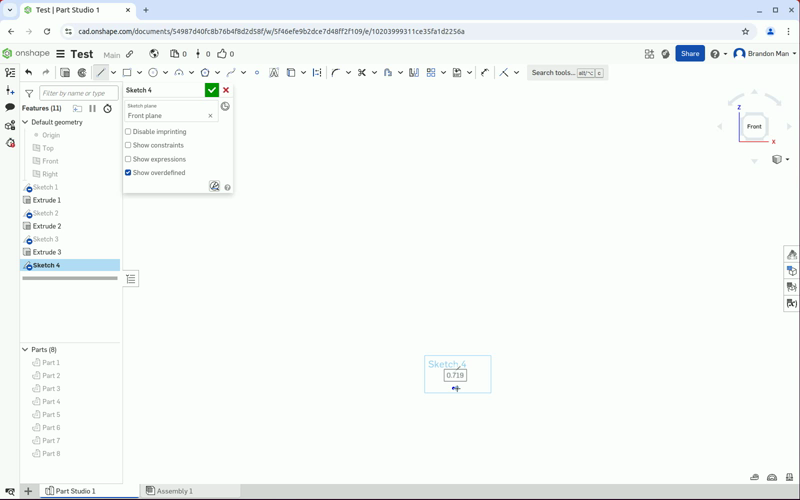
key_up(shift)
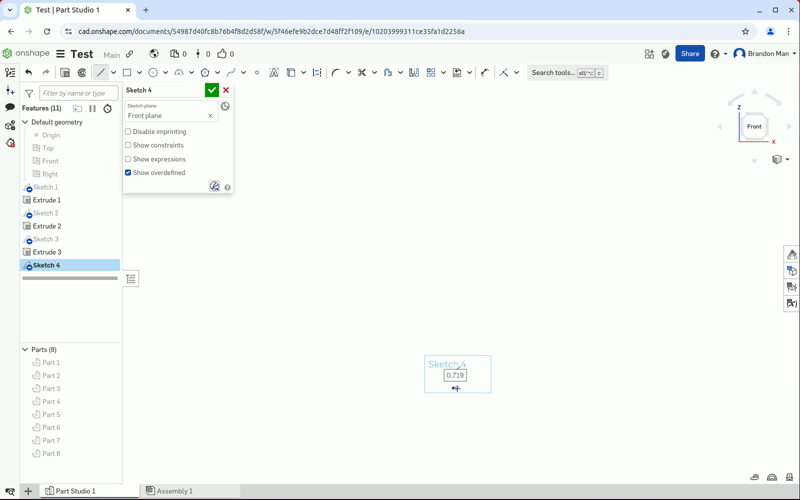
key(esc)
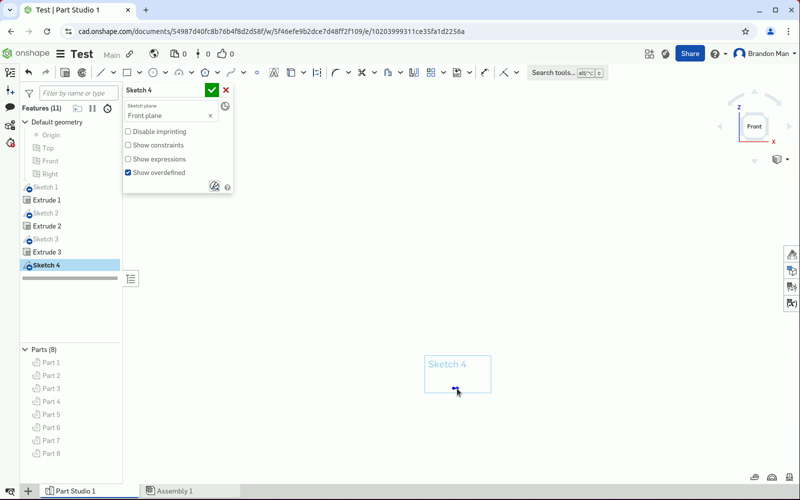
key(a)
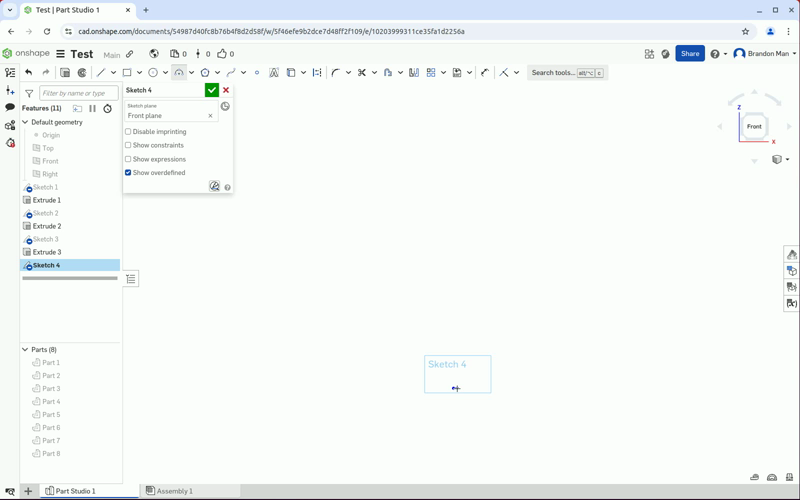
mouse_move(457, 388)
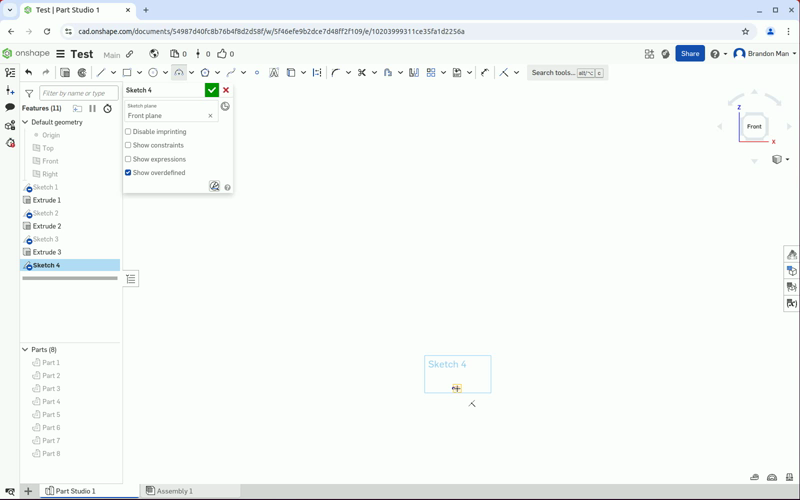
scroll(6)
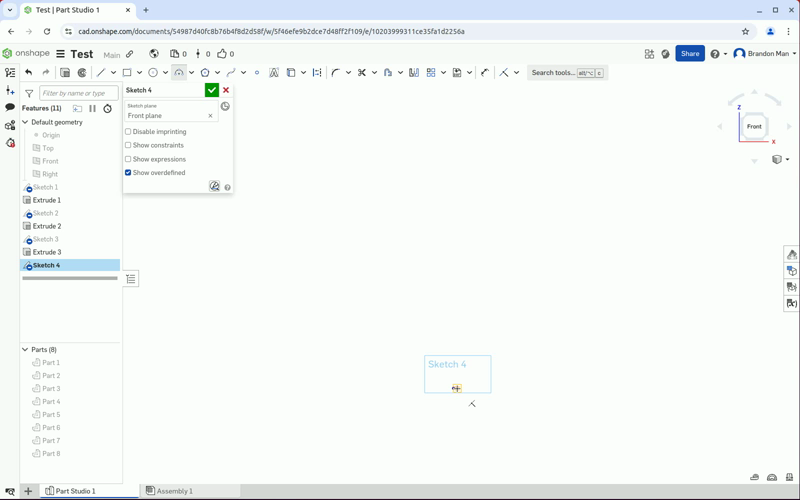
scroll(6)
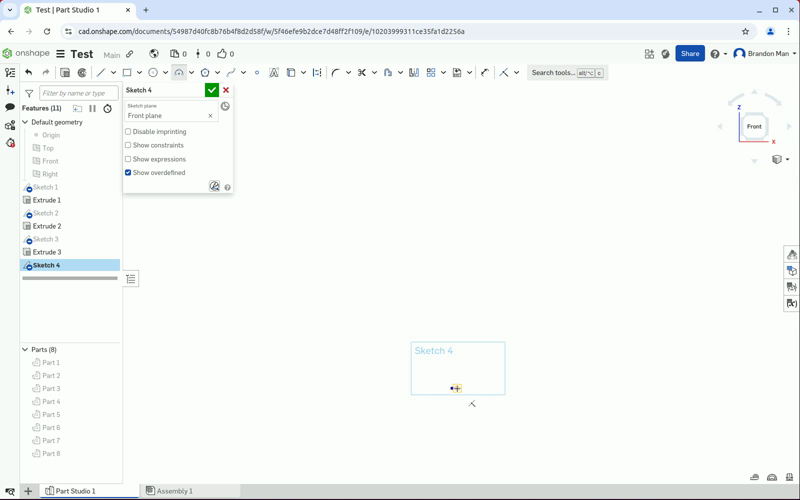
scroll(6)
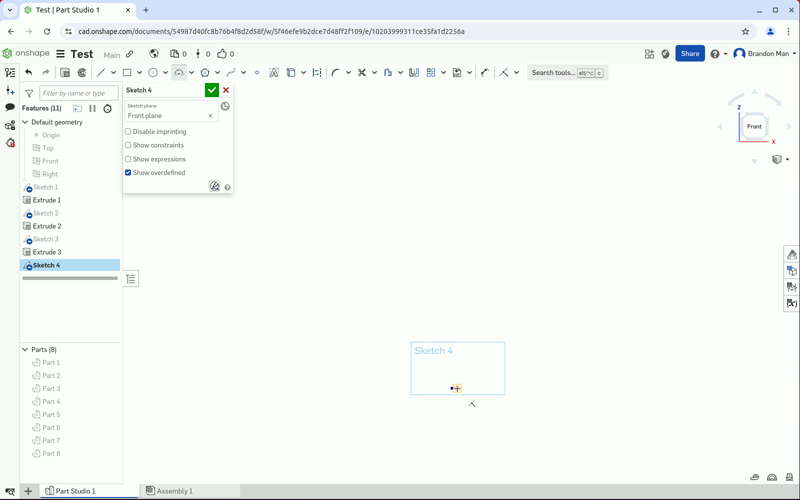
scroll(6)
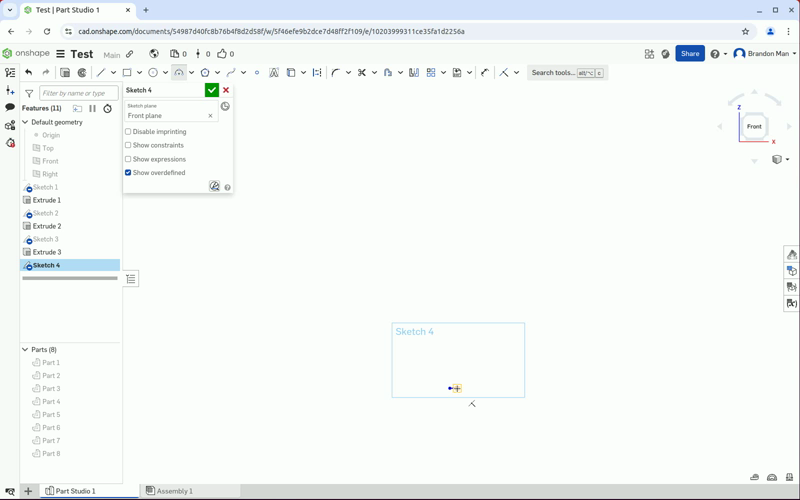
scroll(6)
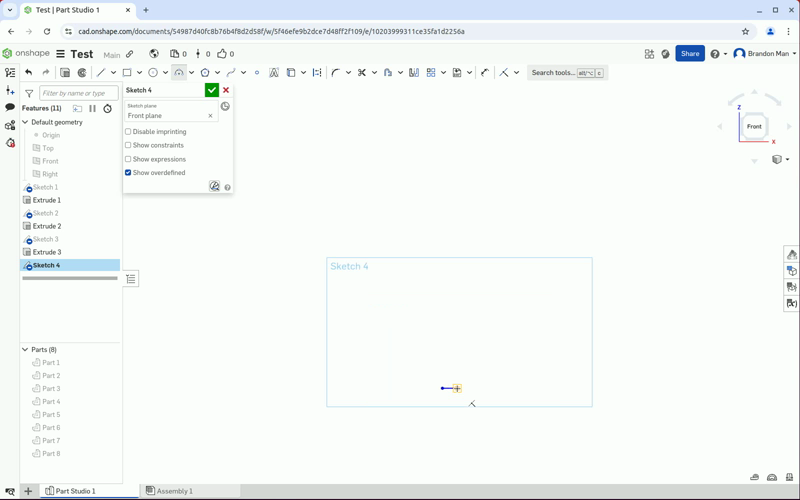
scroll(6)
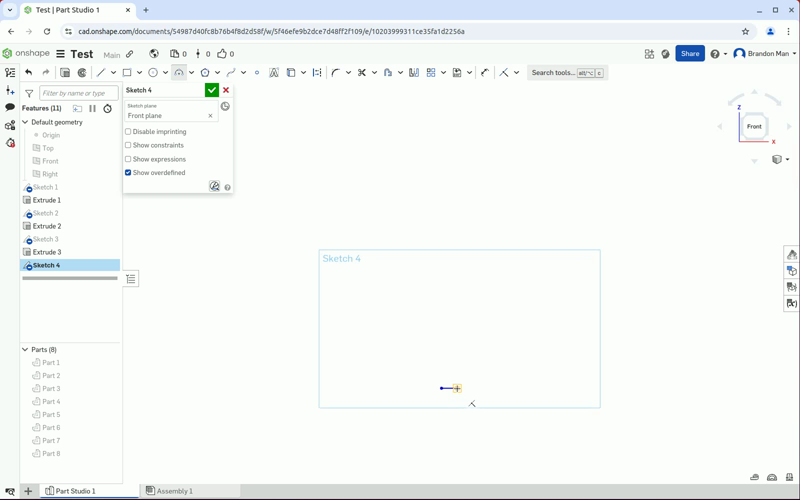
scroll(6)
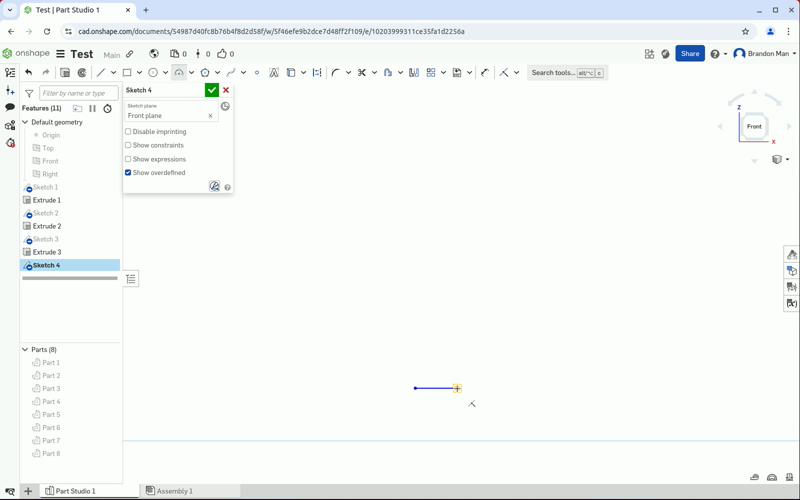
click(457, 388)
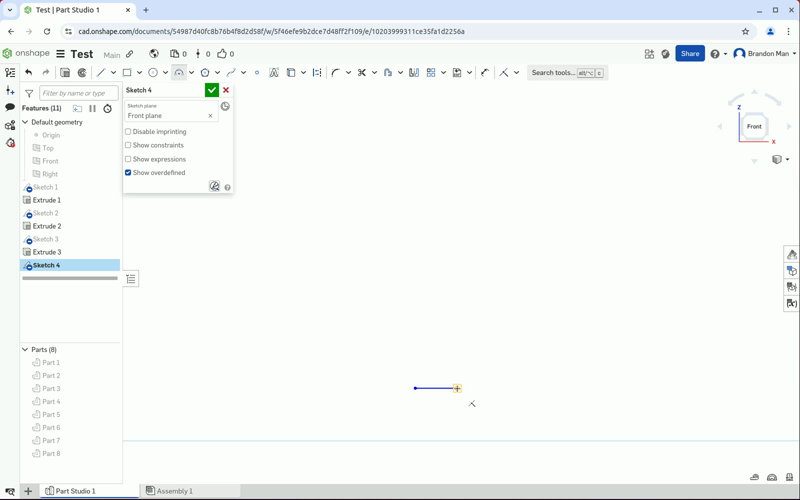
scroll(-6)
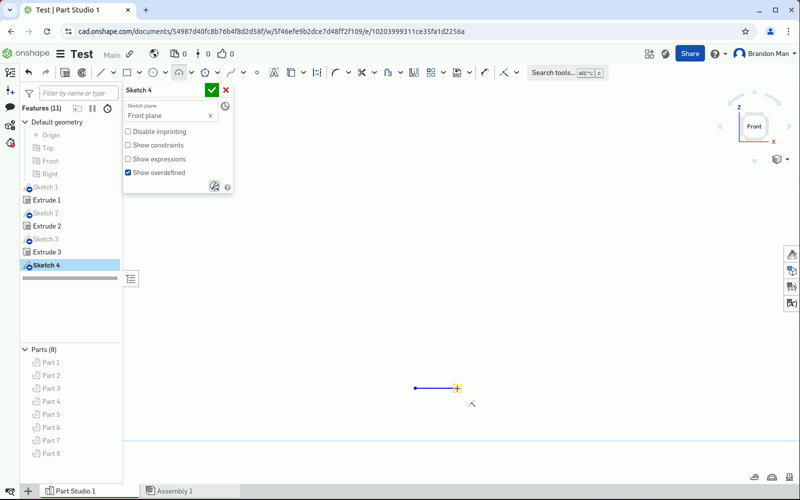
scroll(-6)
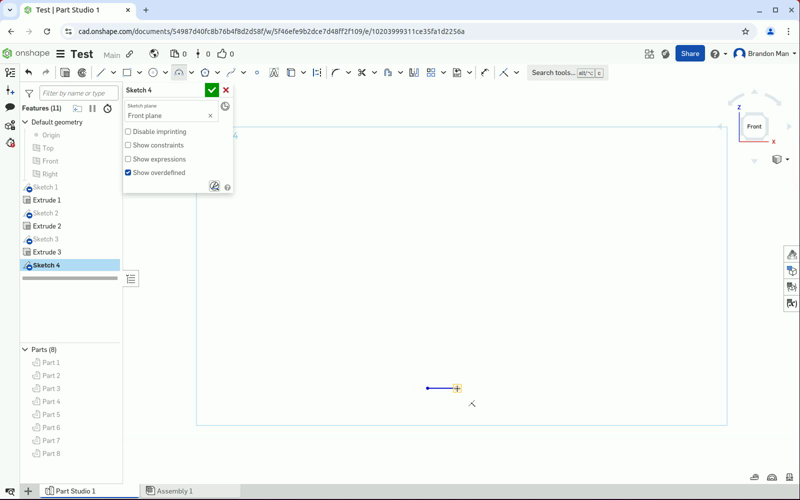
scroll(-6)
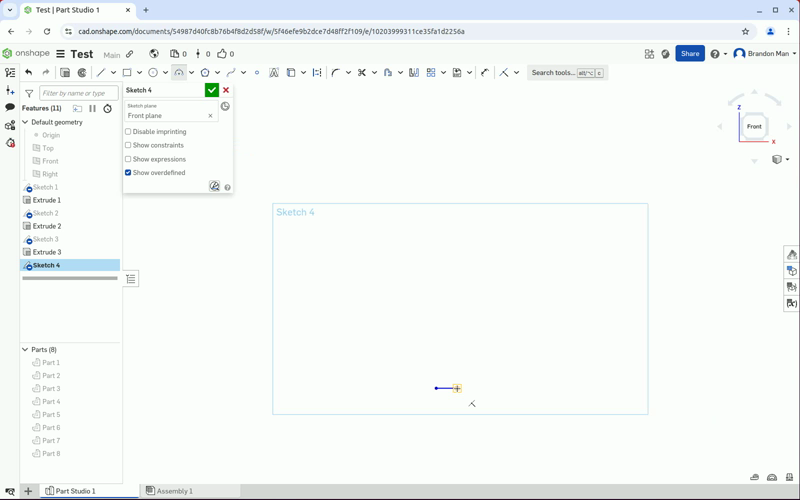
scroll(-6)
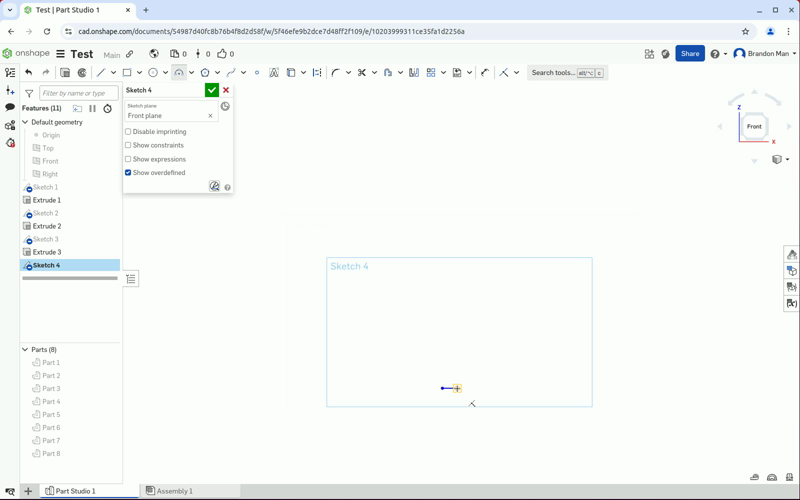
scroll(-6)
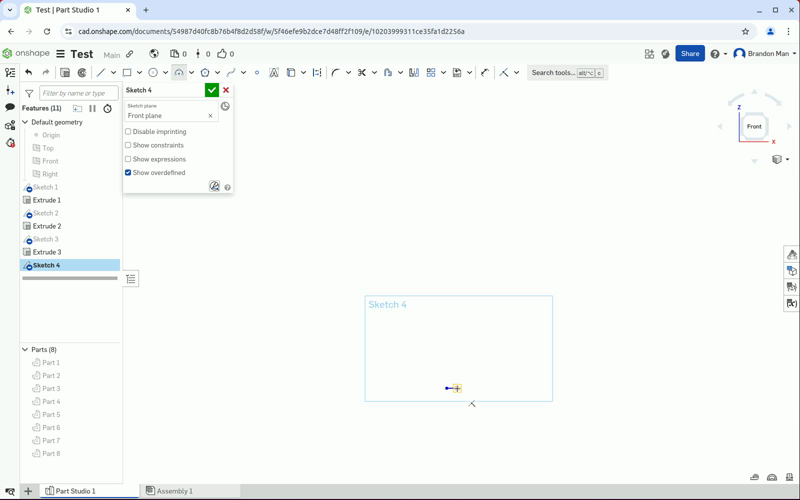
scroll(-6)
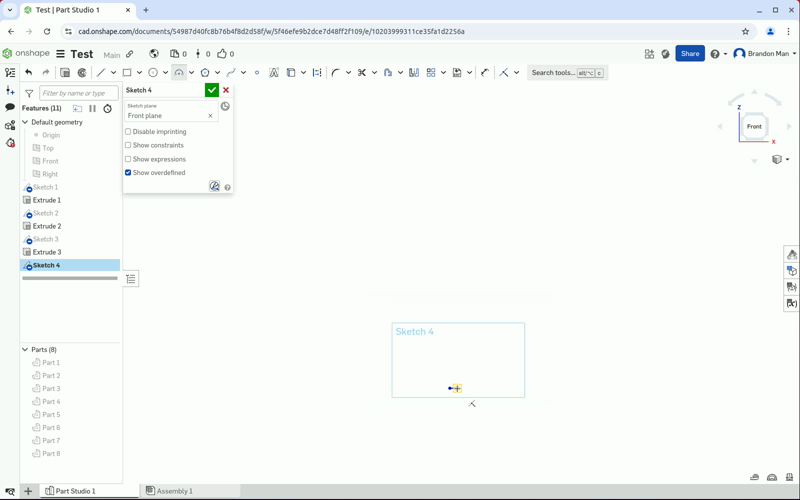
scroll(-6)
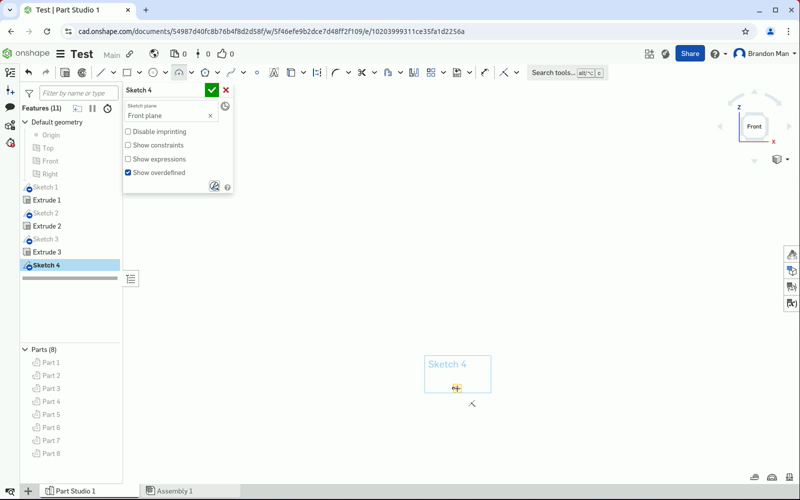
key_down(shift)
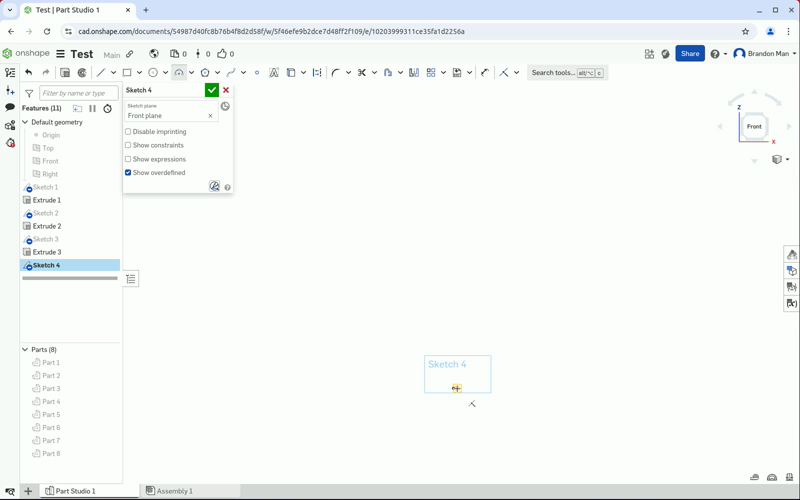
mouse_move(464, 388)
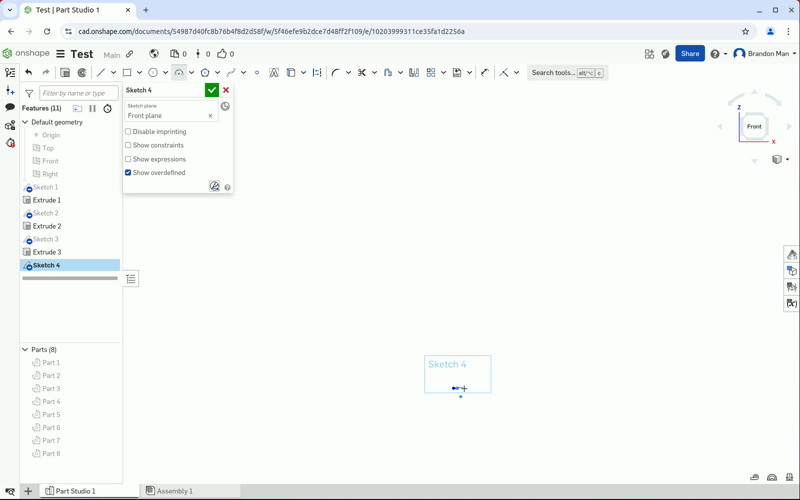
scroll(6)
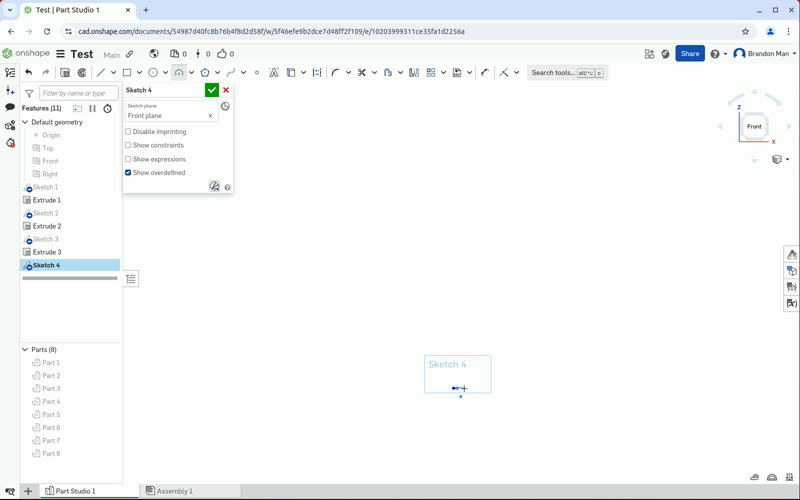
scroll(6)
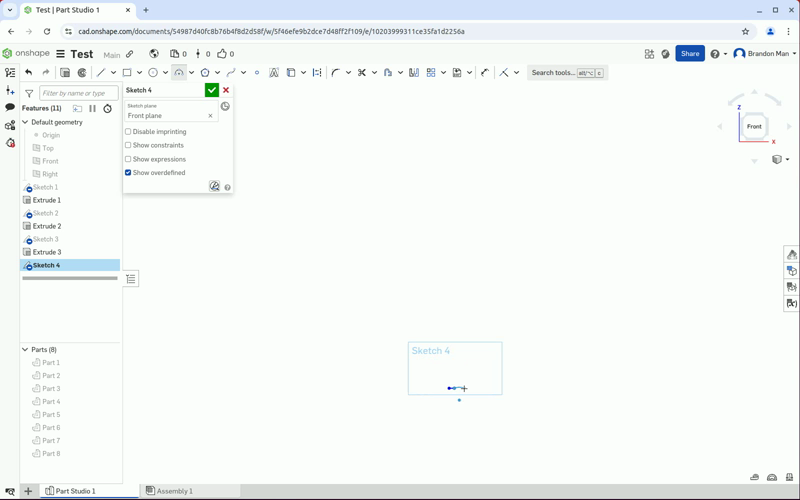
scroll(6)
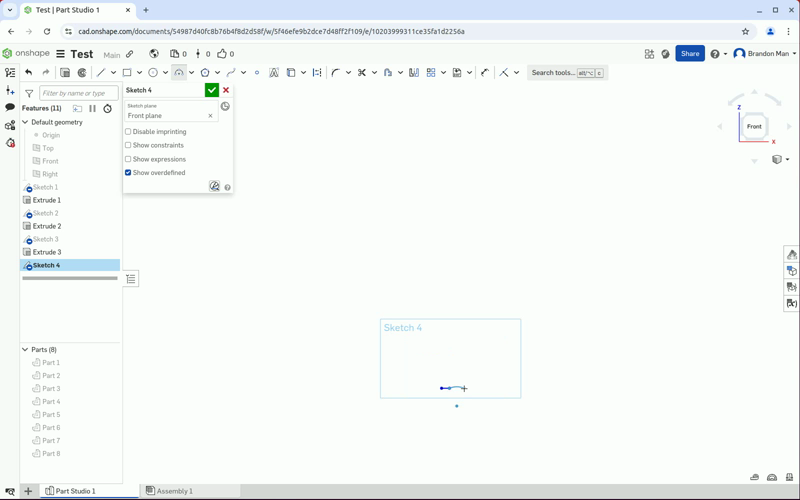
scroll(6)
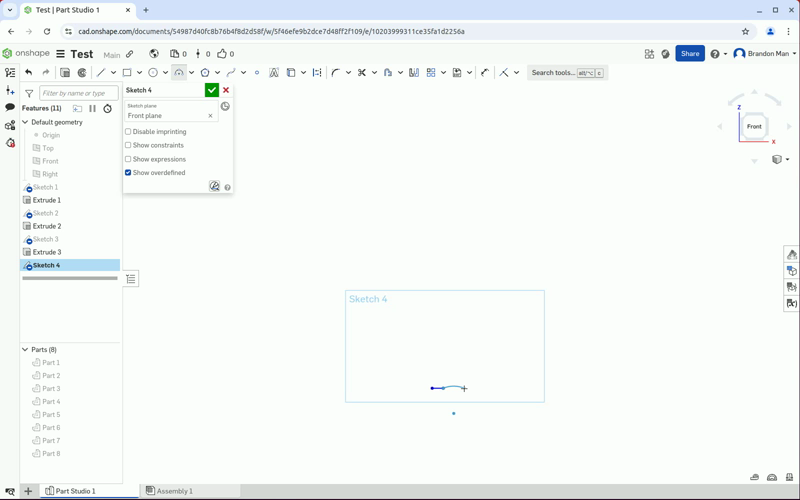
scroll(6)
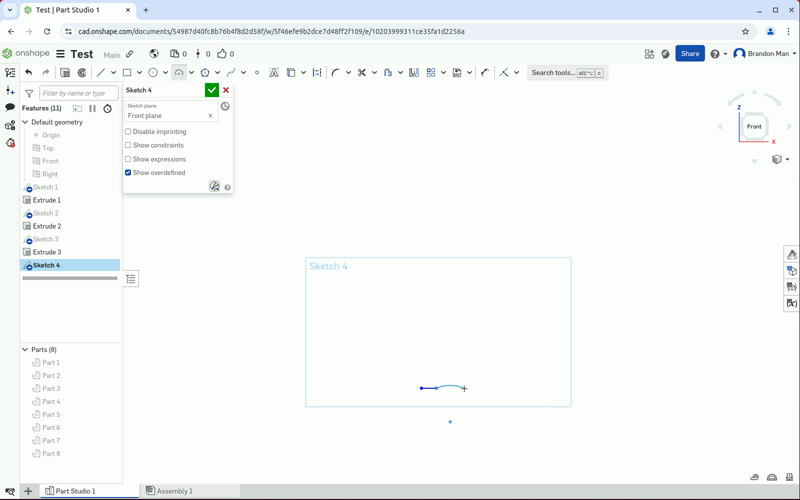
scroll(6)
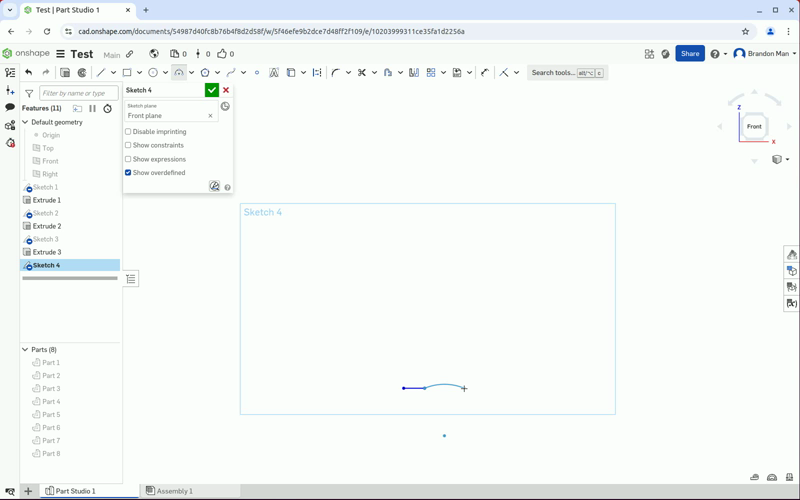
scroll(6)
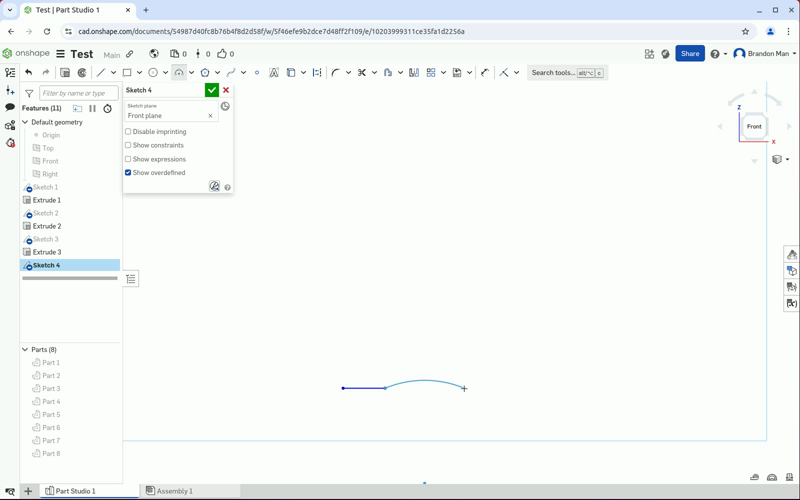
click(464, 388)
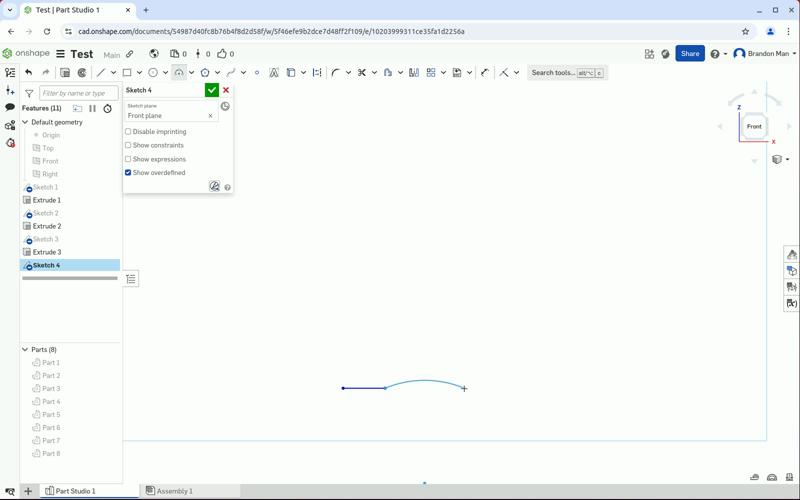
scroll(-6)
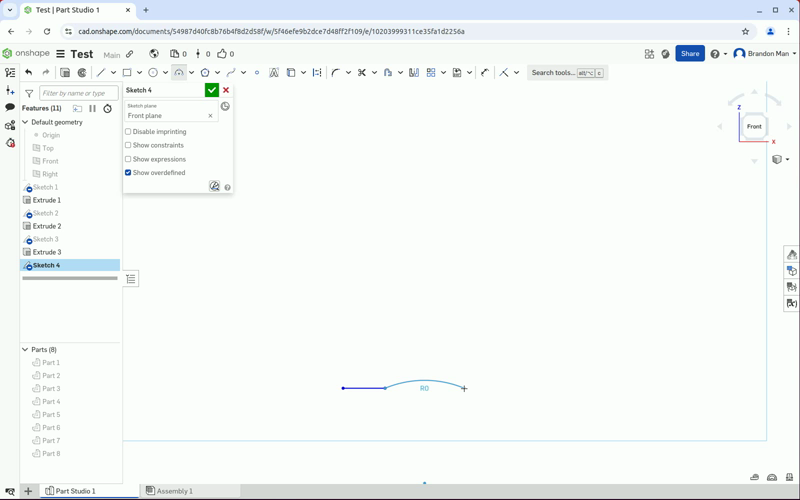
scroll(-6)
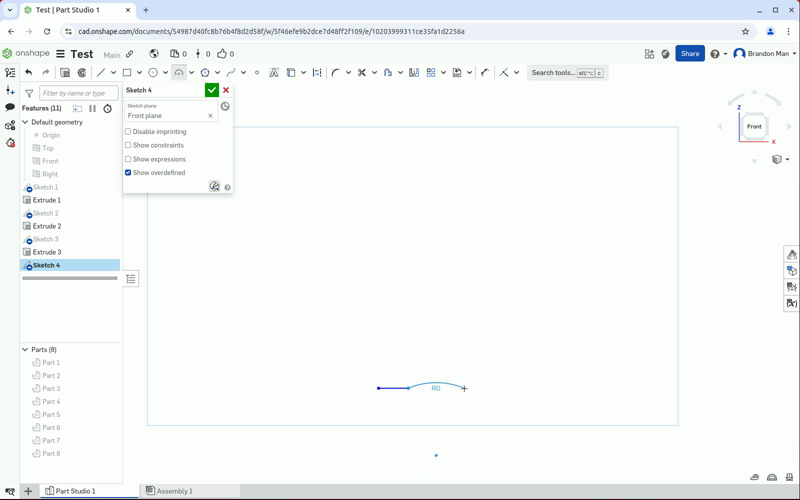
scroll(-6)
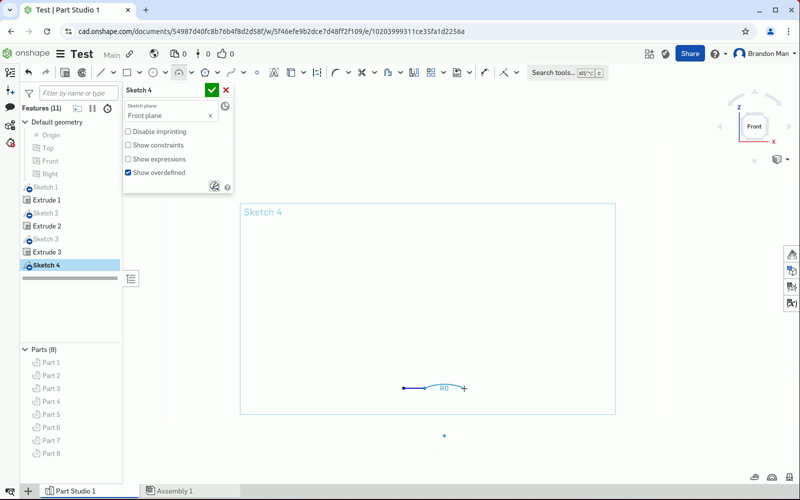
scroll(-6)
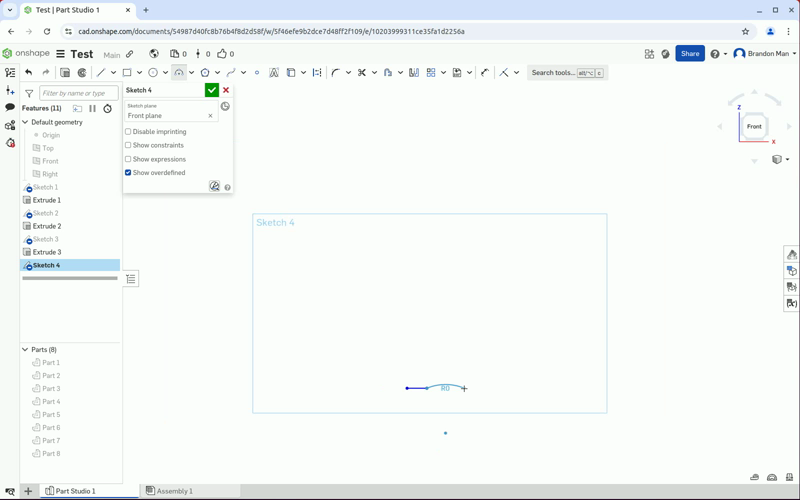
scroll(-6)
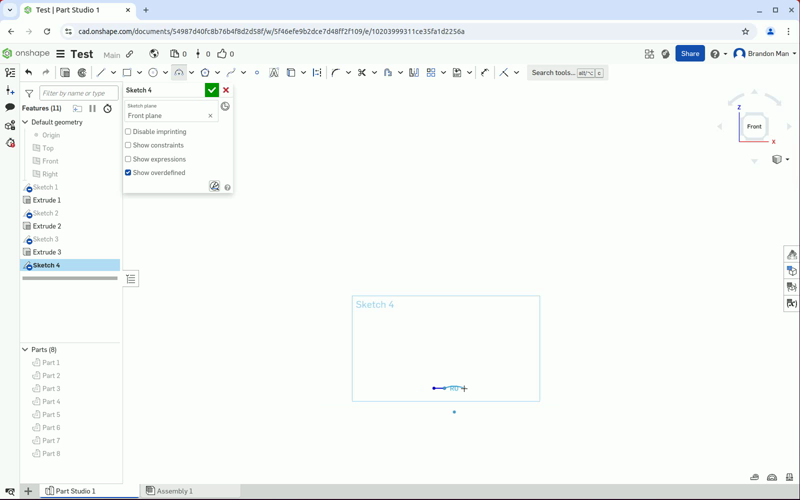
scroll(-6)
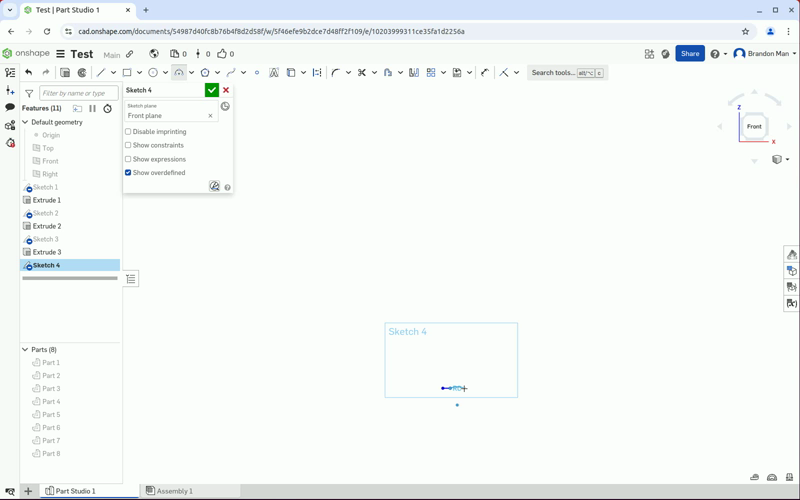
scroll(-6)
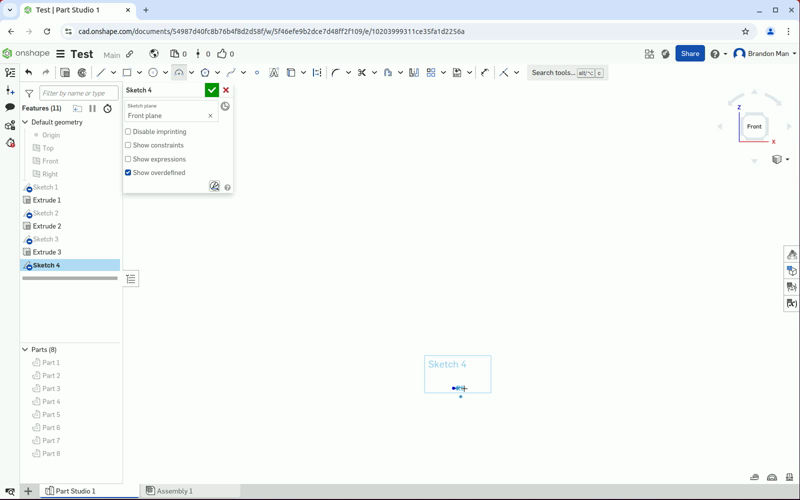
mouse_move(460, 384)
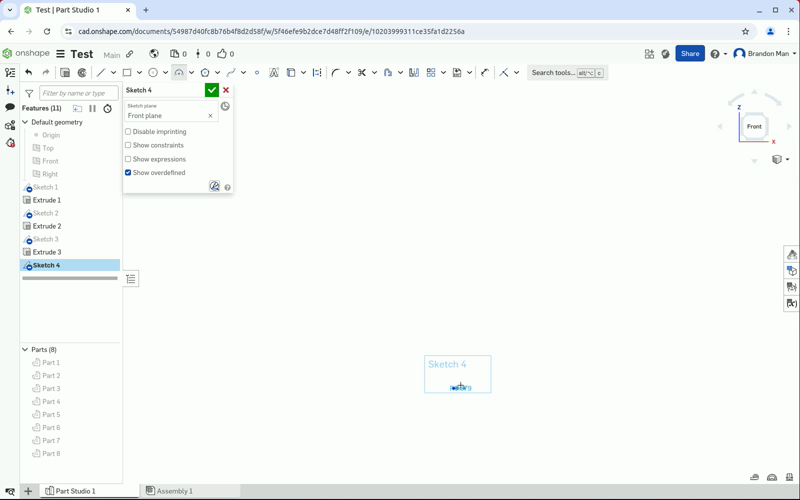
scroll(6)
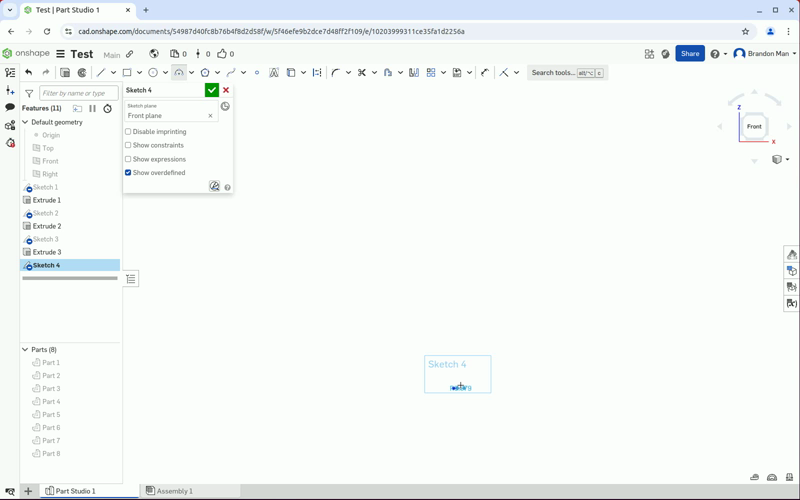
scroll(6)
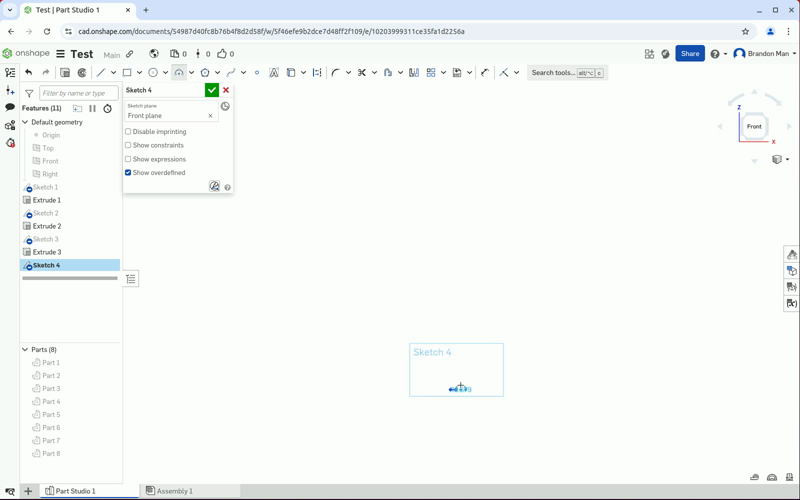
scroll(6)
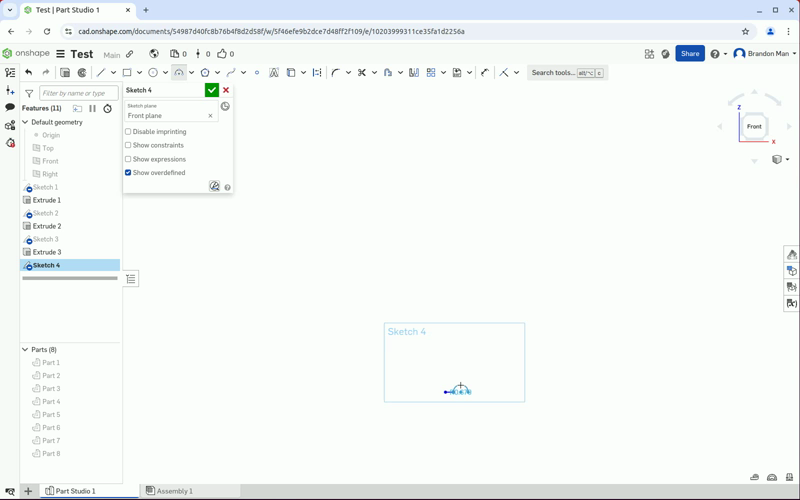
scroll(6)
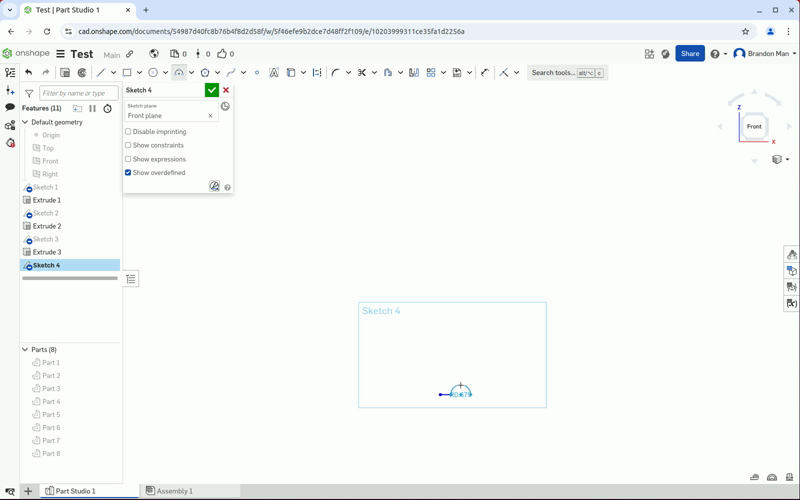
scroll(6)
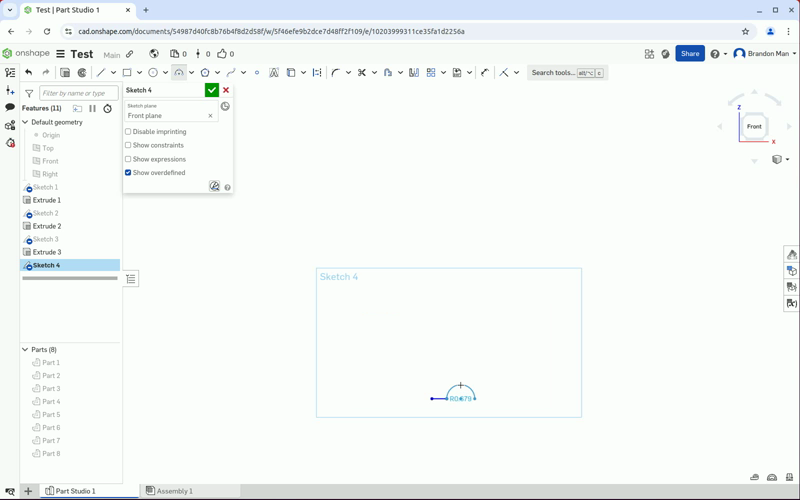
scroll(6)
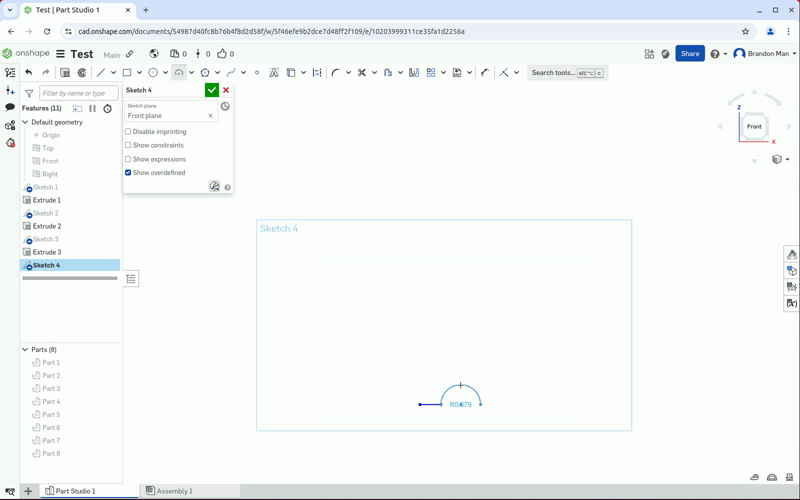
scroll(6)
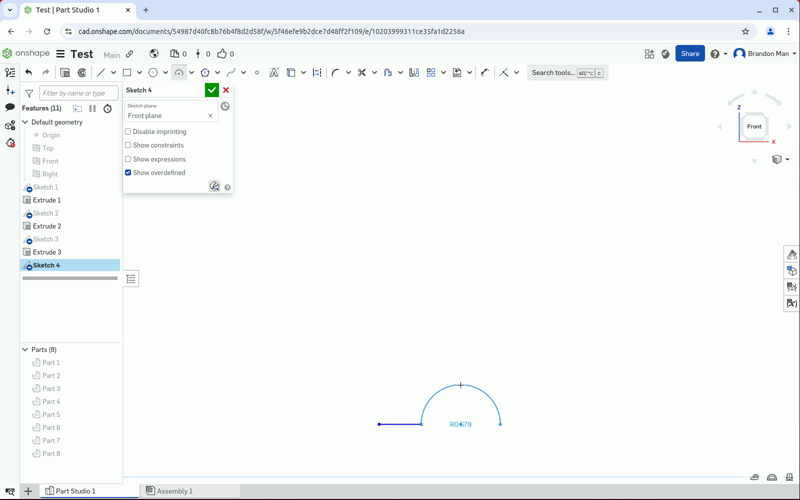
click(460, 384)
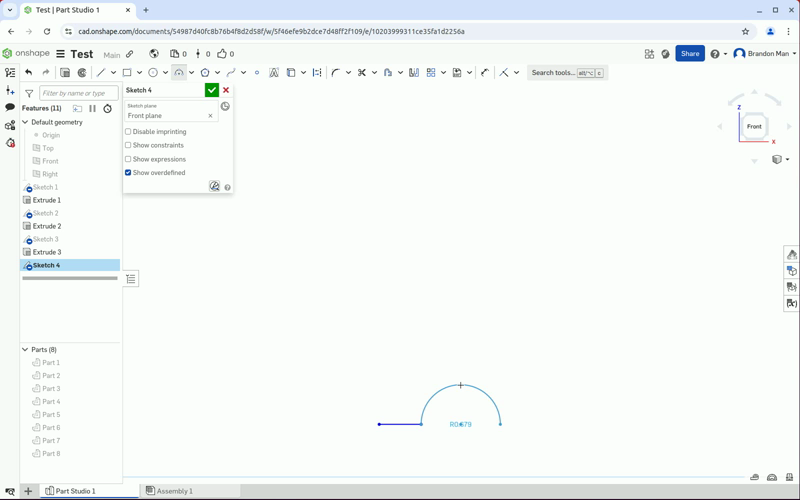
scroll(-6)
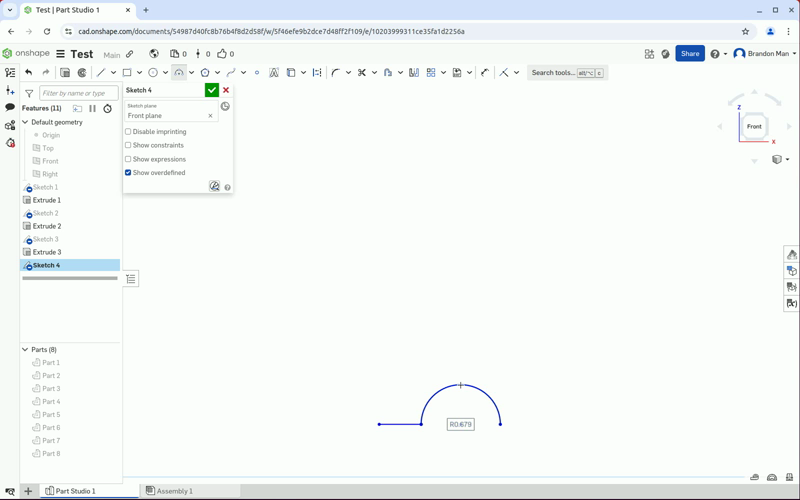
scroll(-6)
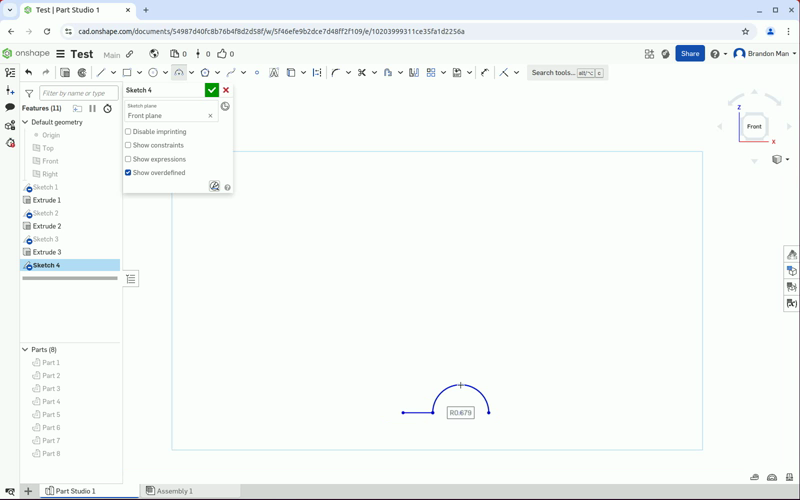
scroll(-6)
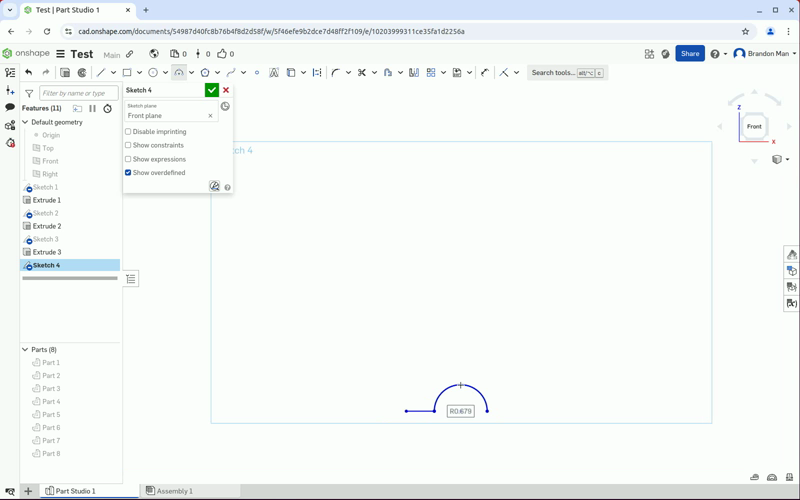
scroll(-6)
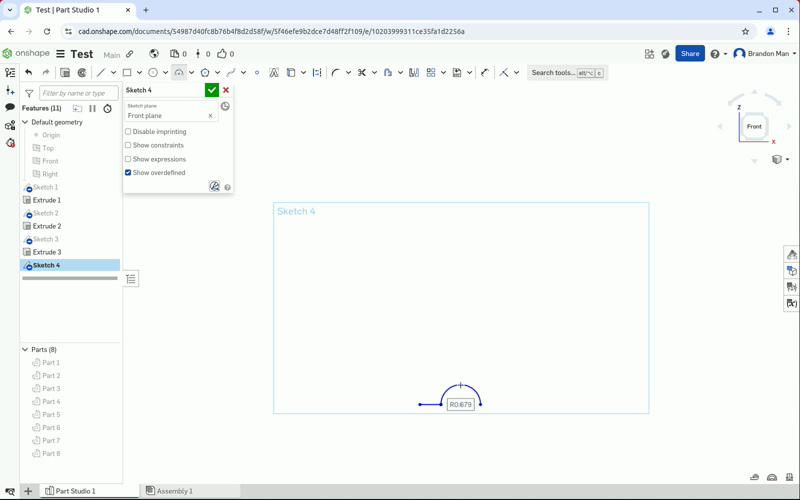
scroll(-6)
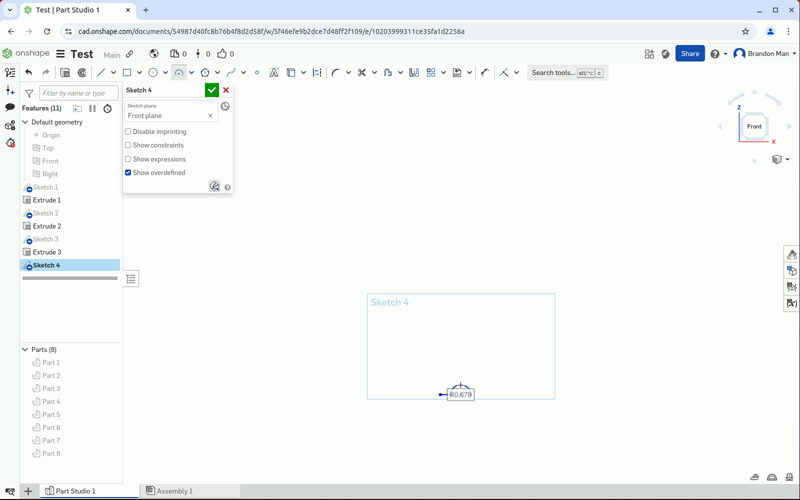
scroll(-6)
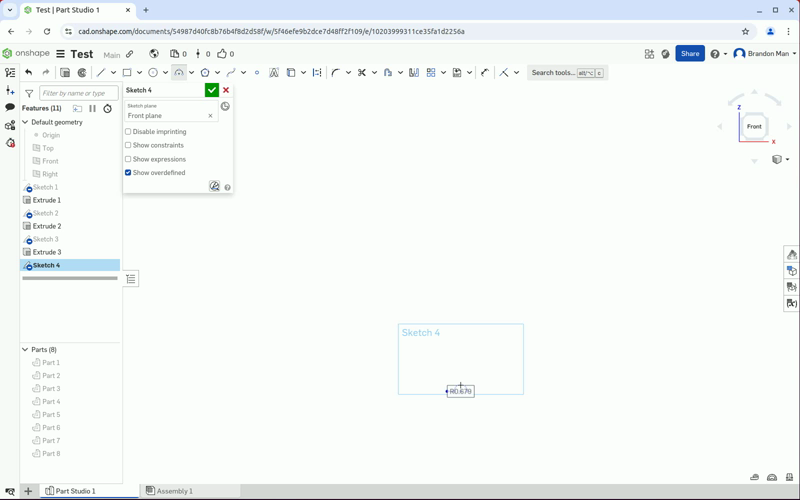
scroll(-6)
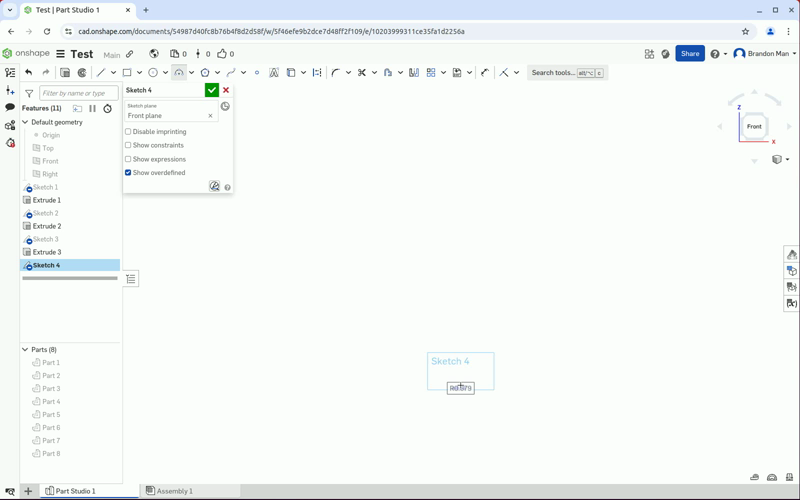
key_up(shift)
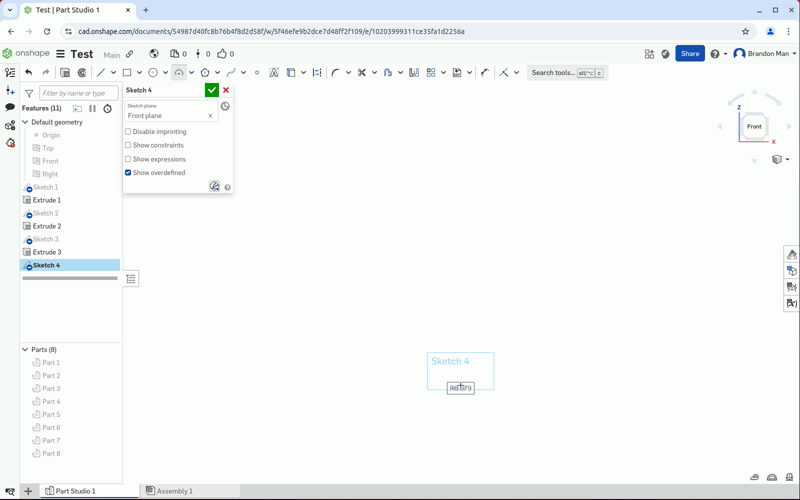
key(esc)
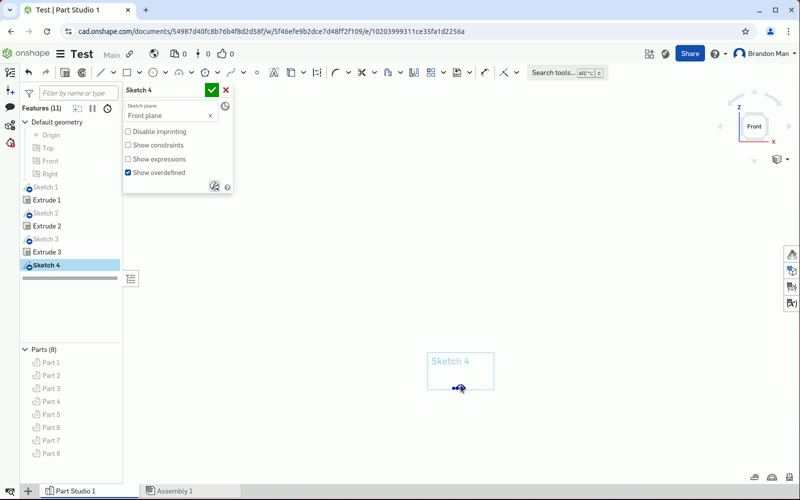
key(l)
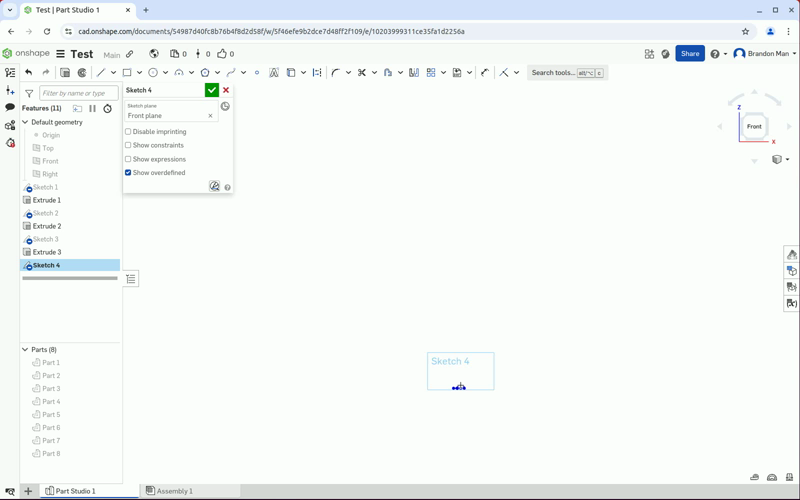
mouse_move(464, 388)
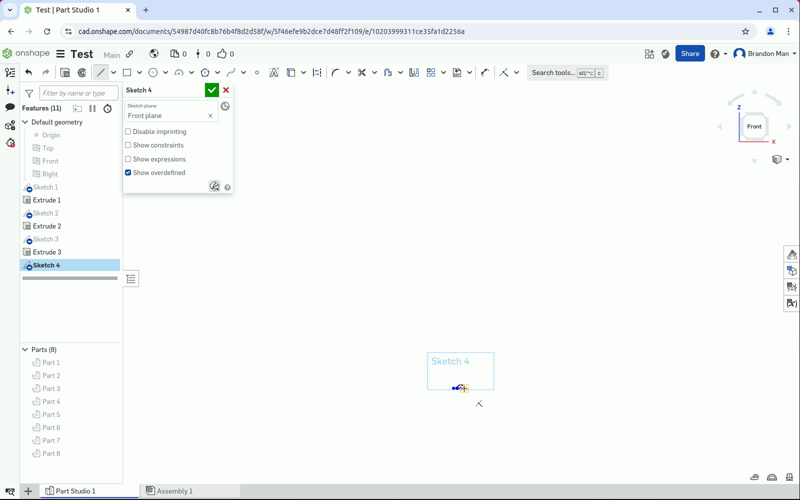
scroll(6)
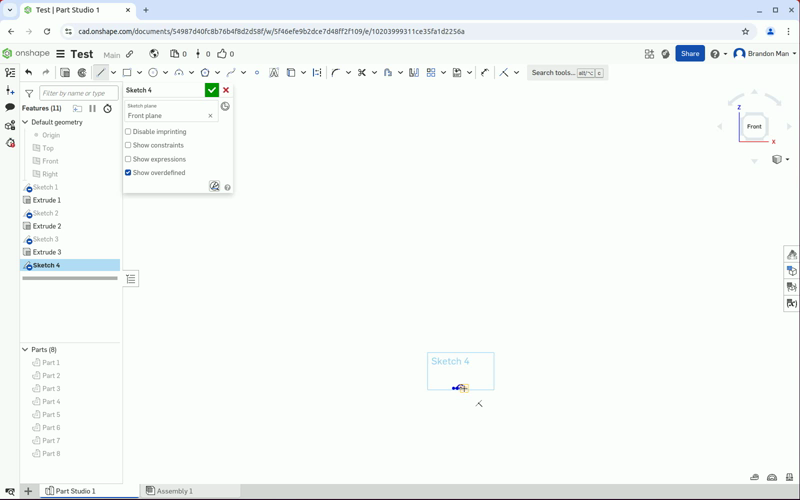
scroll(6)
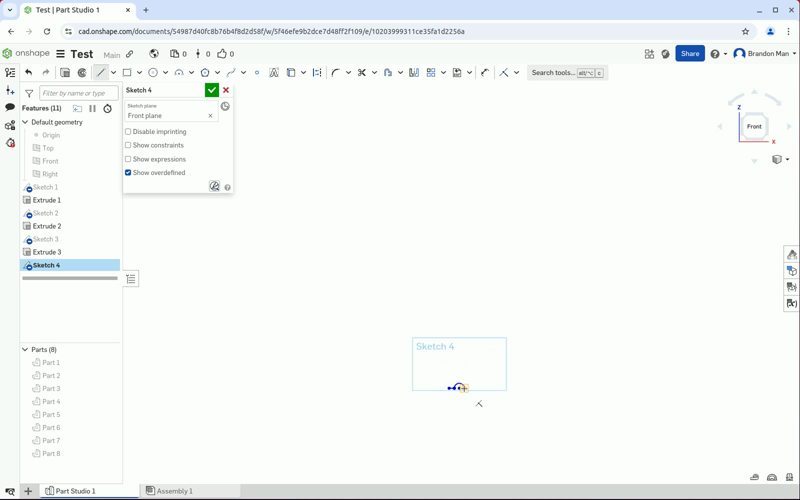
scroll(6)
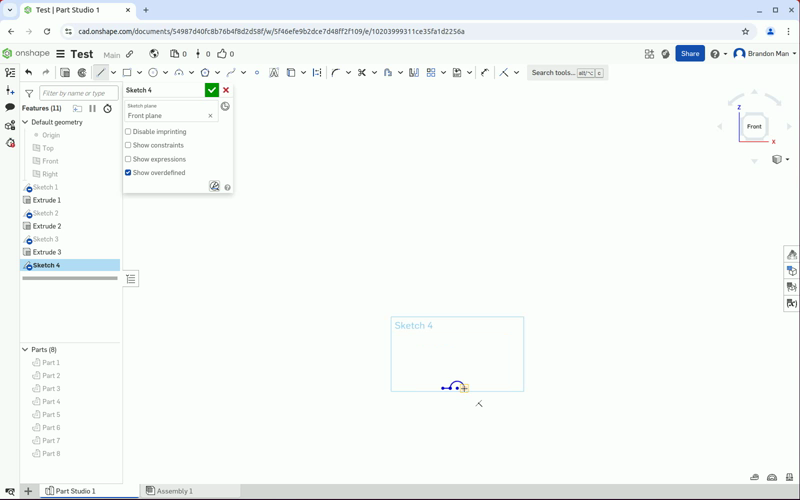
scroll(6)
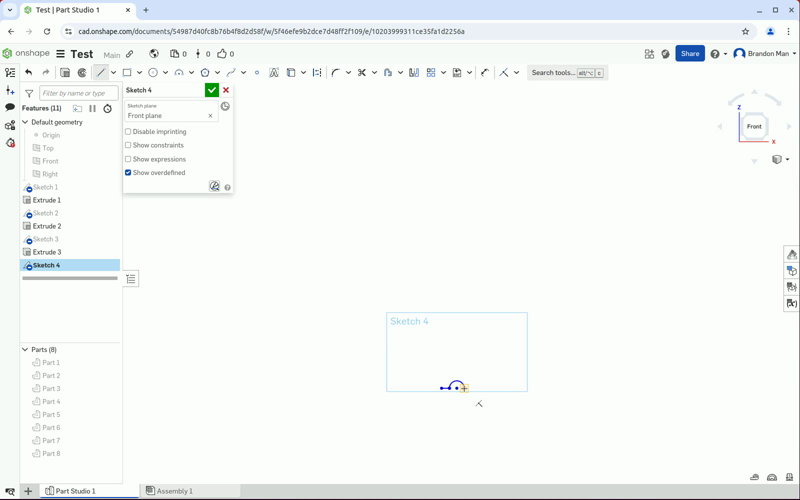
scroll(6)
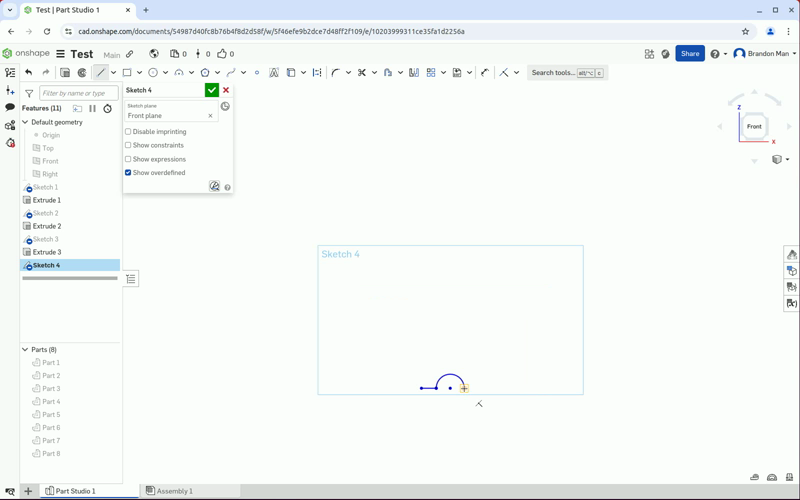
scroll(6)
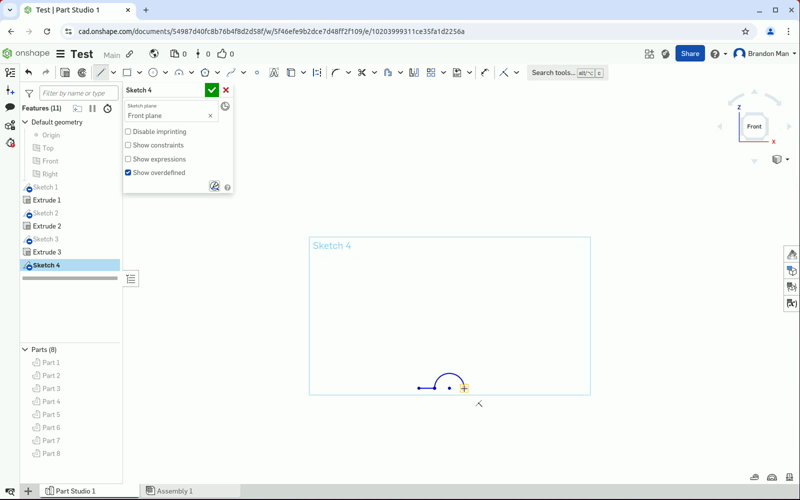
scroll(6)
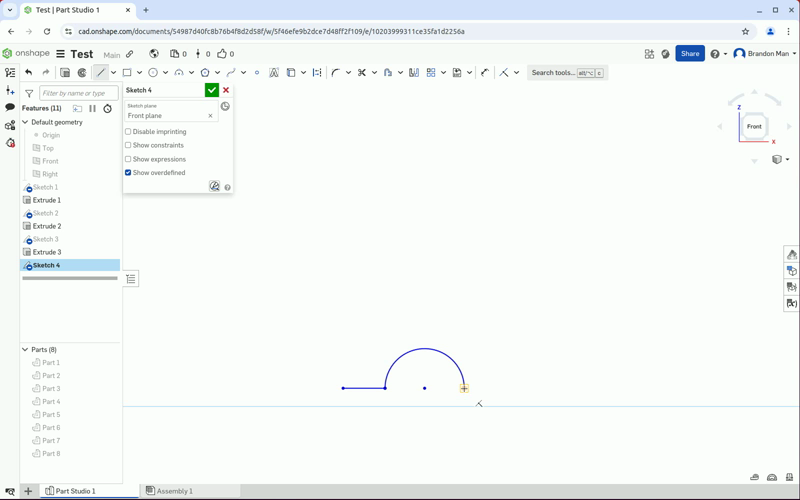
click(464, 388)
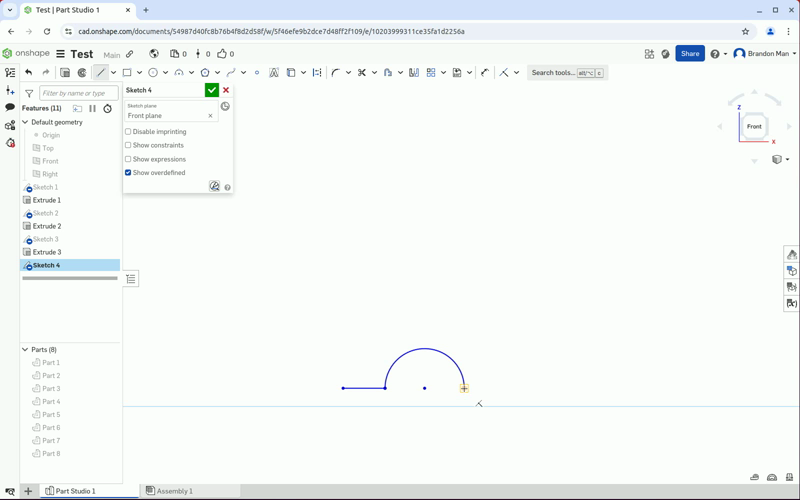
scroll(-6)
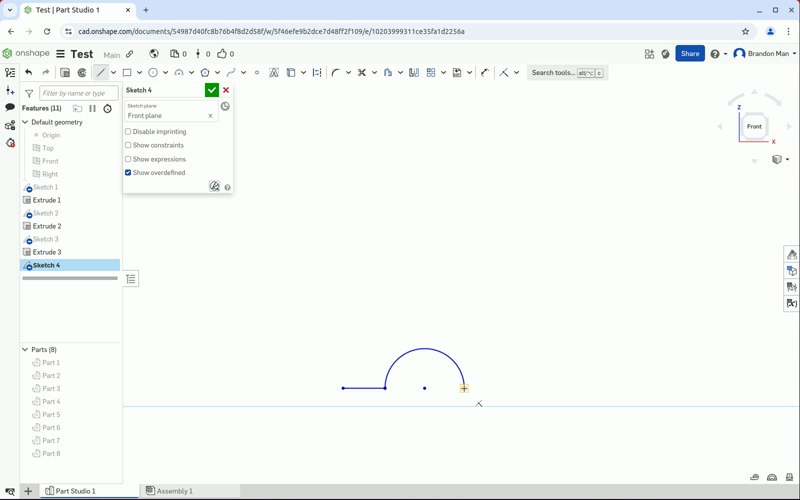
scroll(-6)
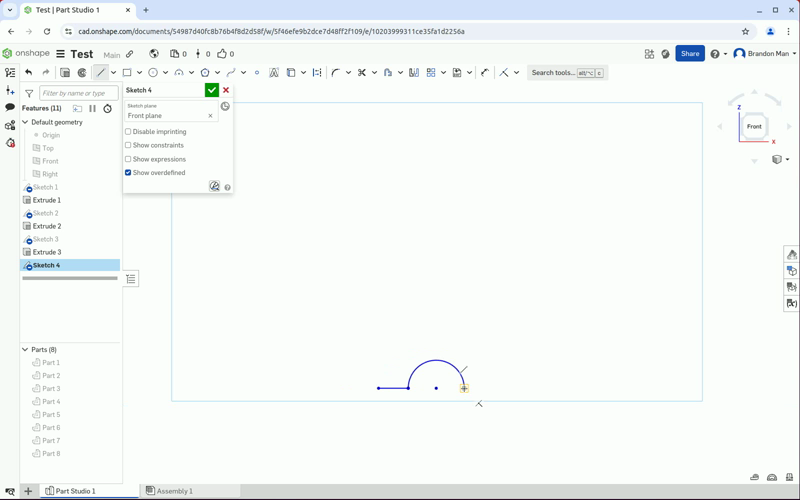
scroll(-6)
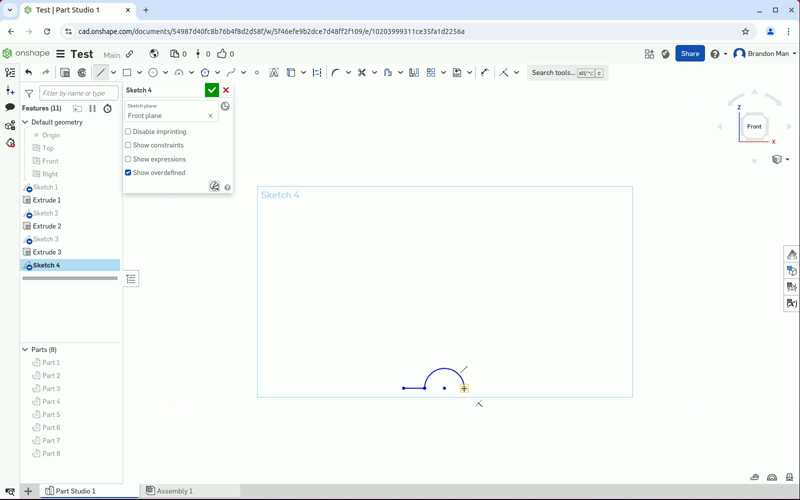
scroll(-6)
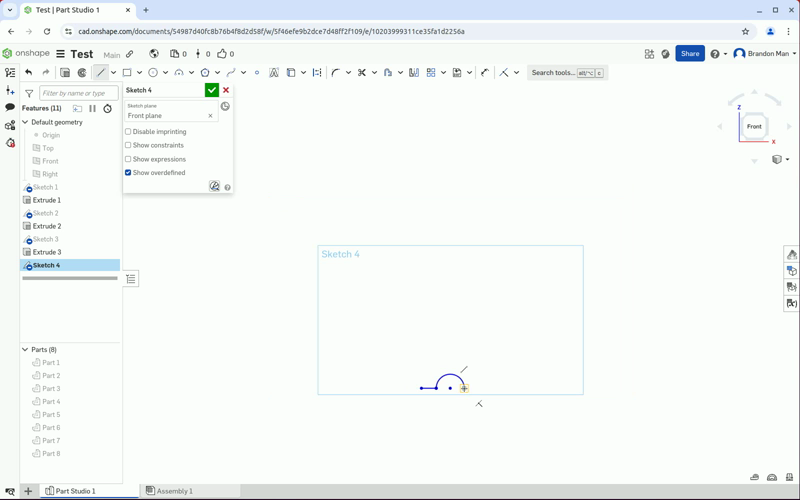
scroll(-6)
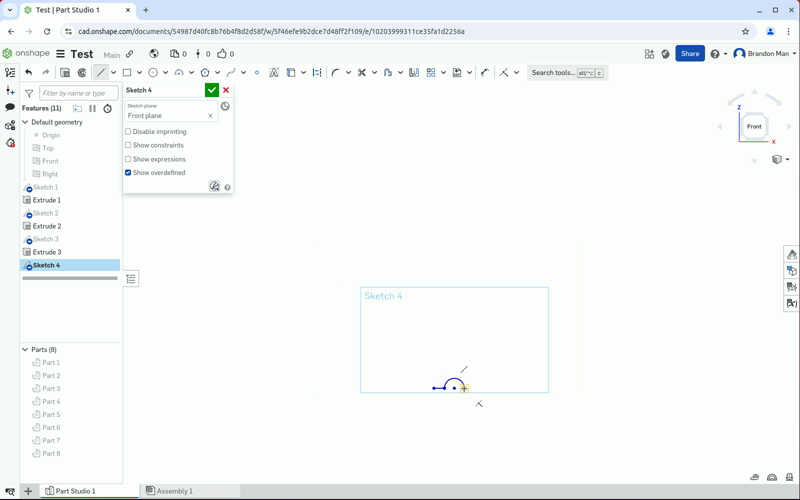
scroll(-6)
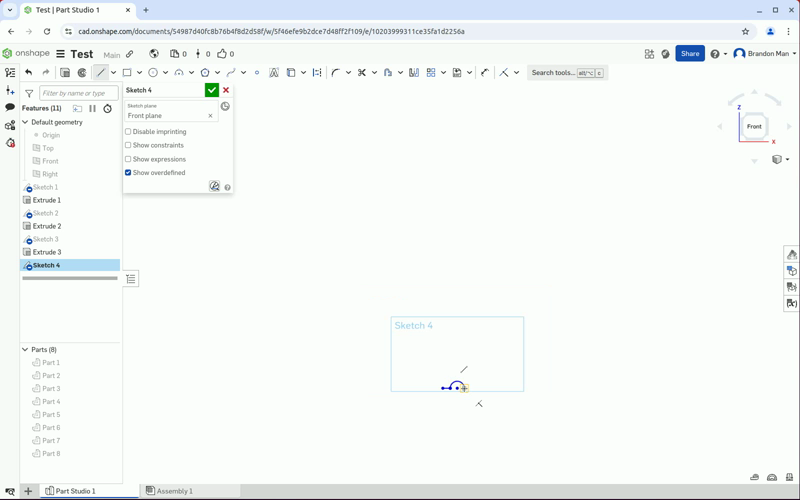
scroll(-6)
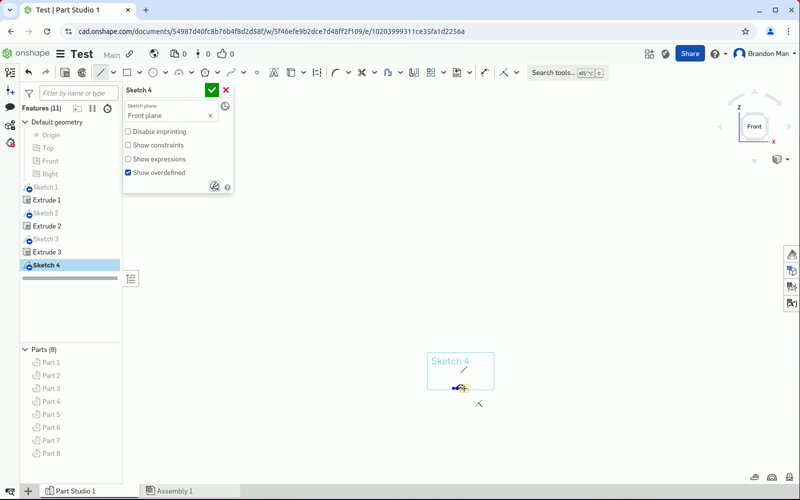
key_down(shift)
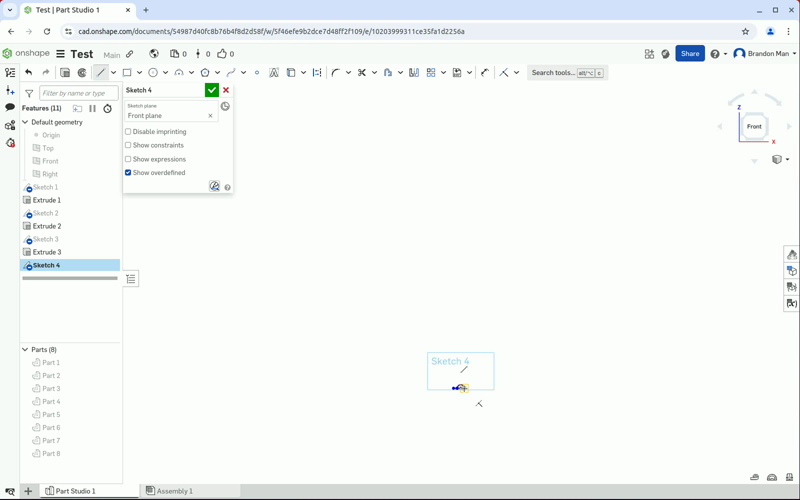
mouse_move(494, 388)
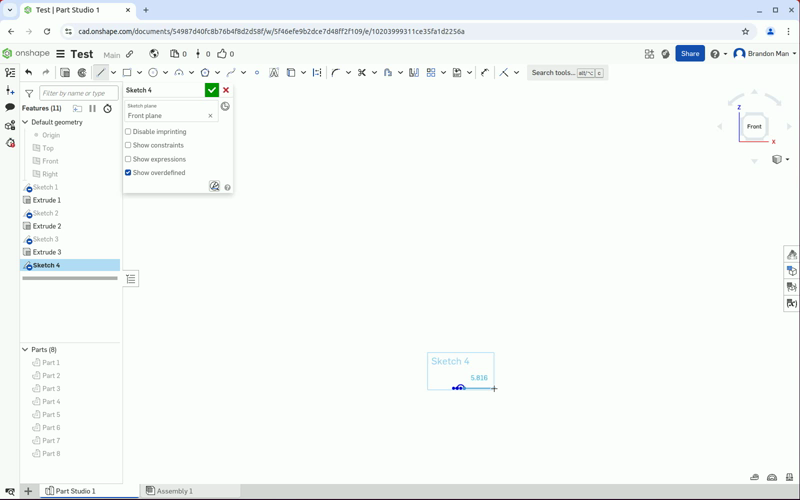
mouse_move(467, 388)
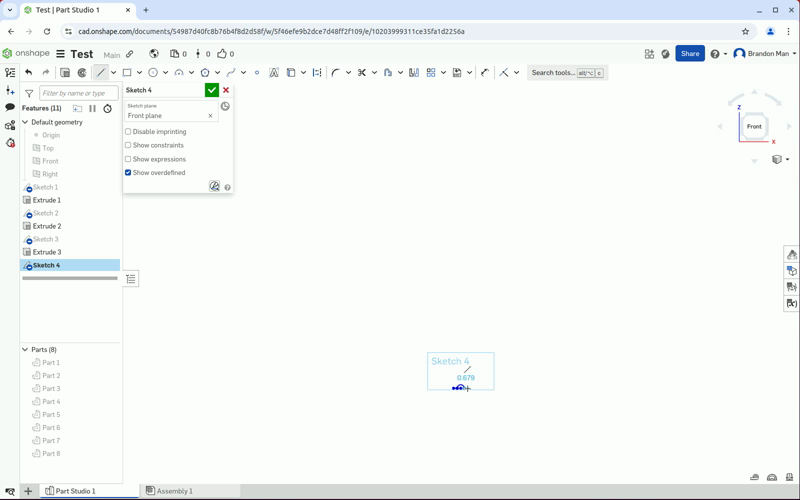
scroll(6)
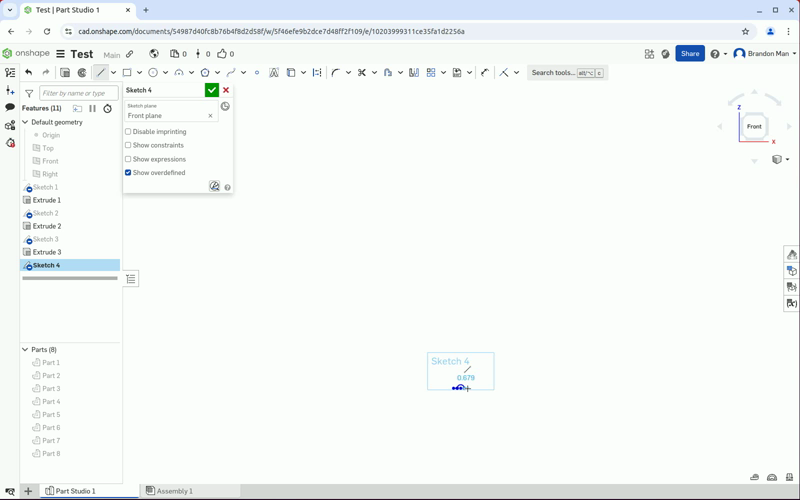
scroll(6)
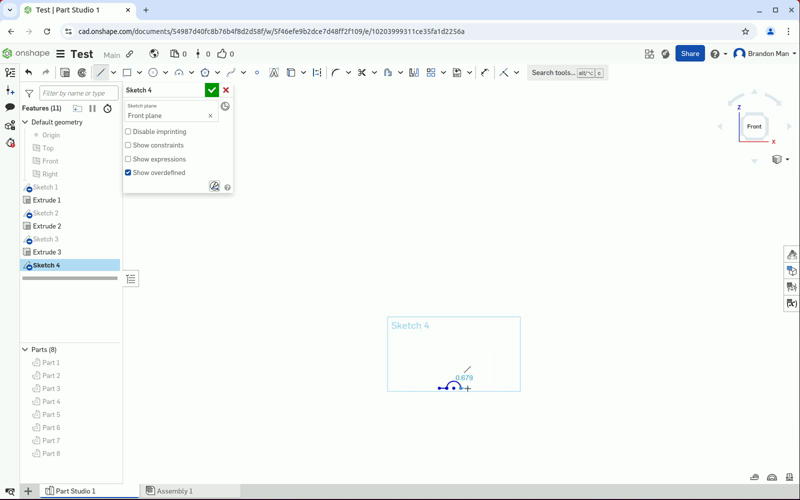
scroll(6)
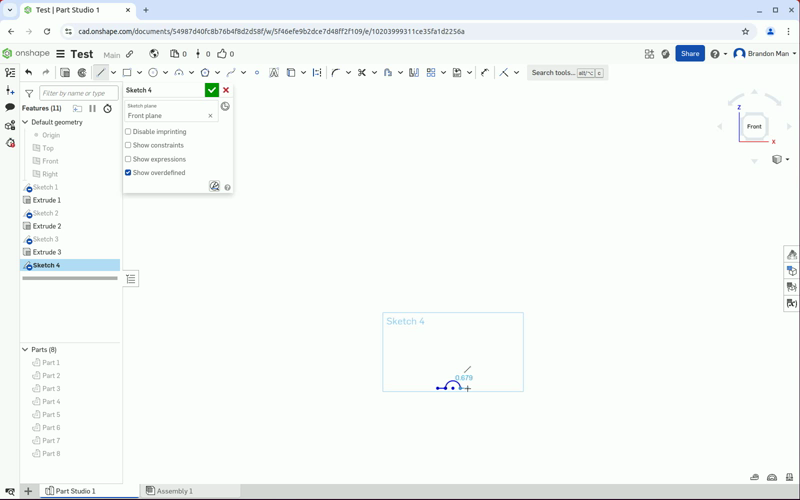
scroll(6)
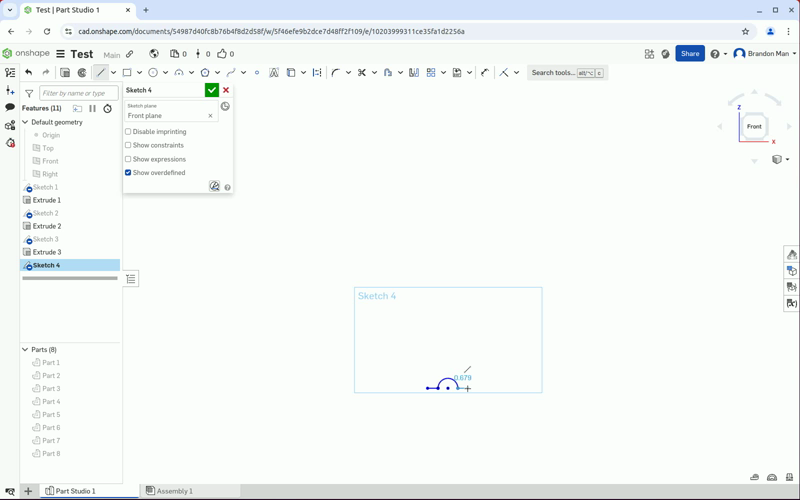
scroll(6)
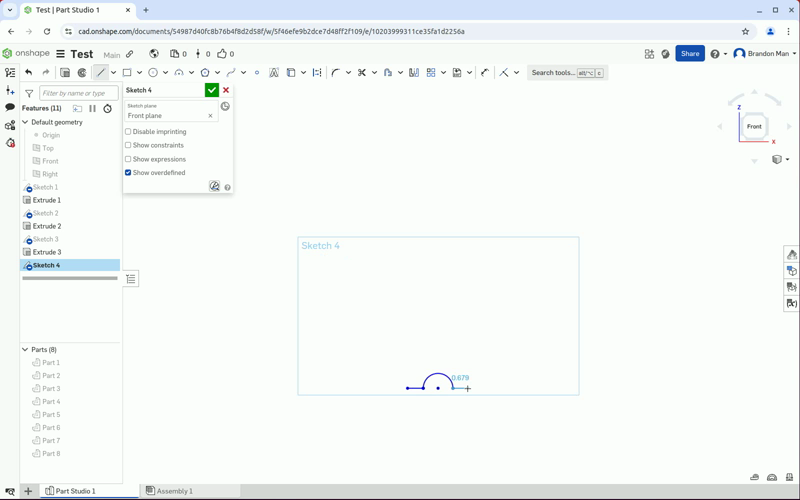
scroll(6)
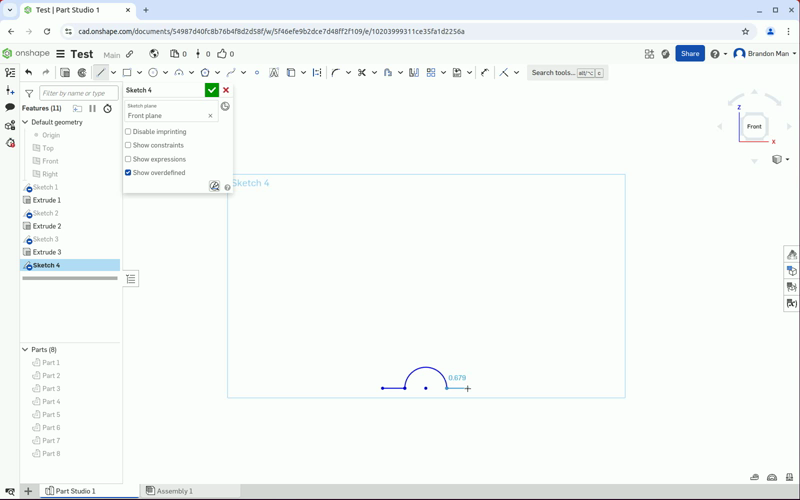
scroll(6)
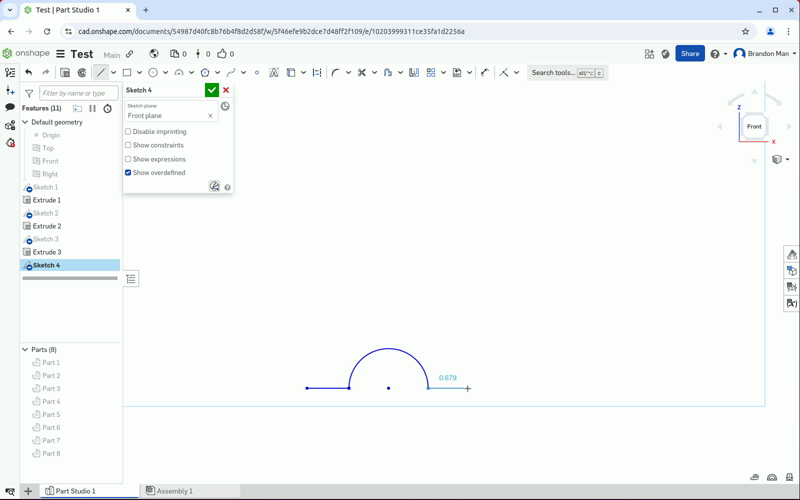
click(467, 388)
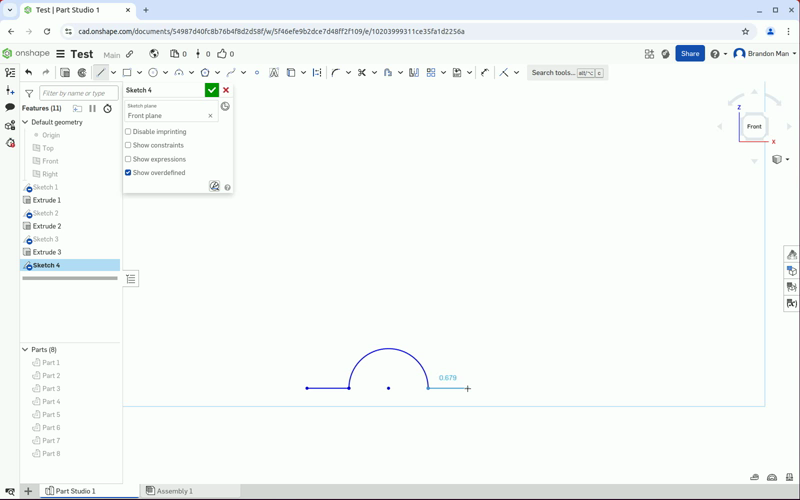
scroll(-6)
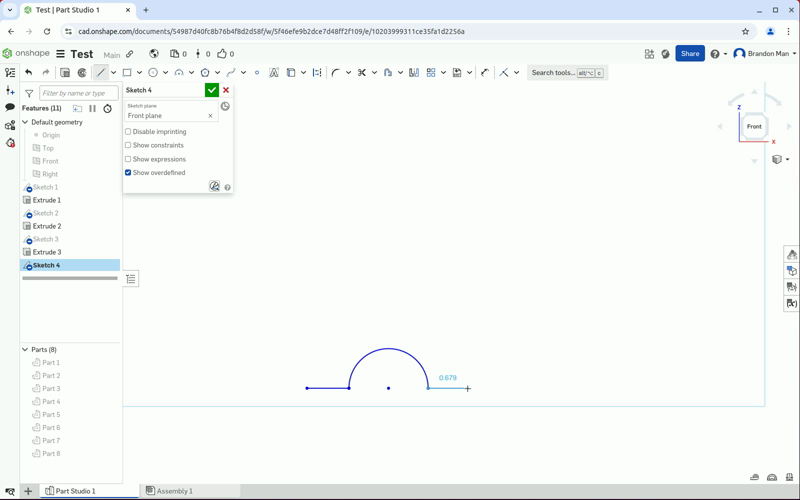
scroll(-6)
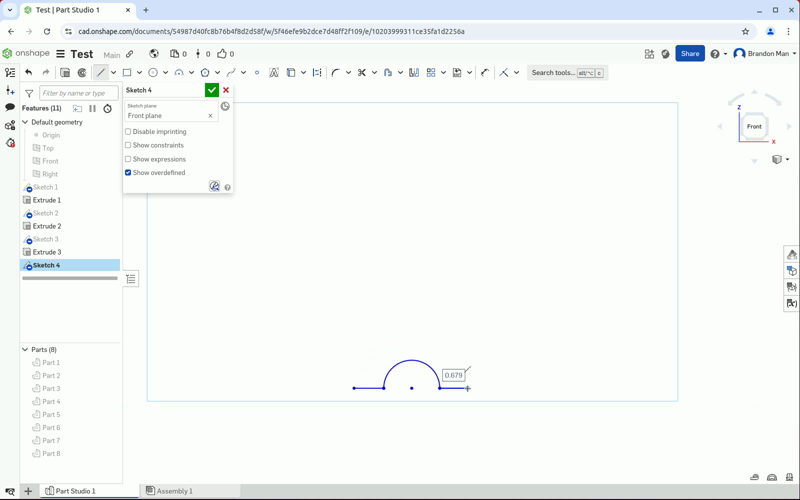
scroll(-6)
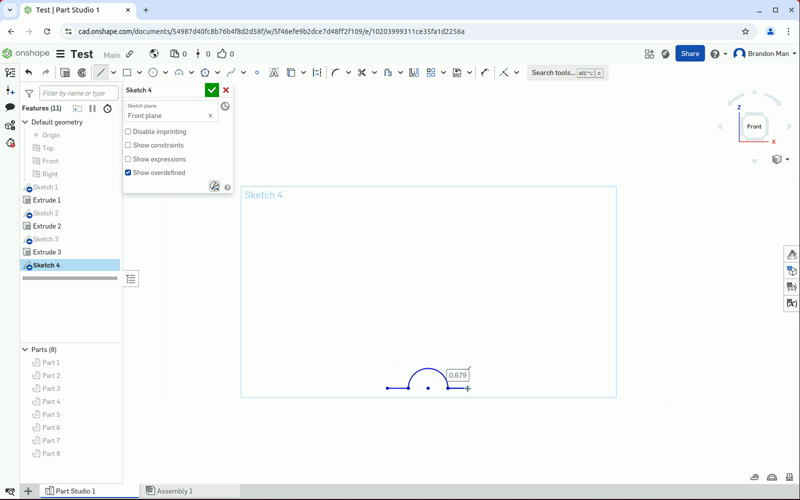
scroll(-6)
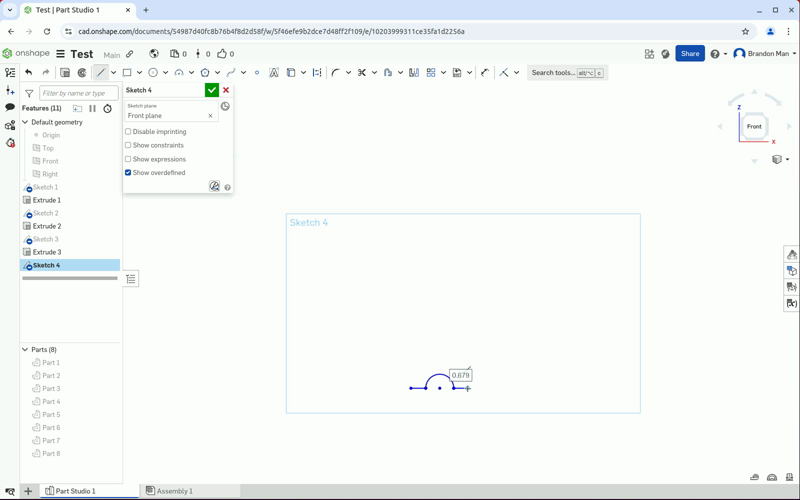
scroll(-6)
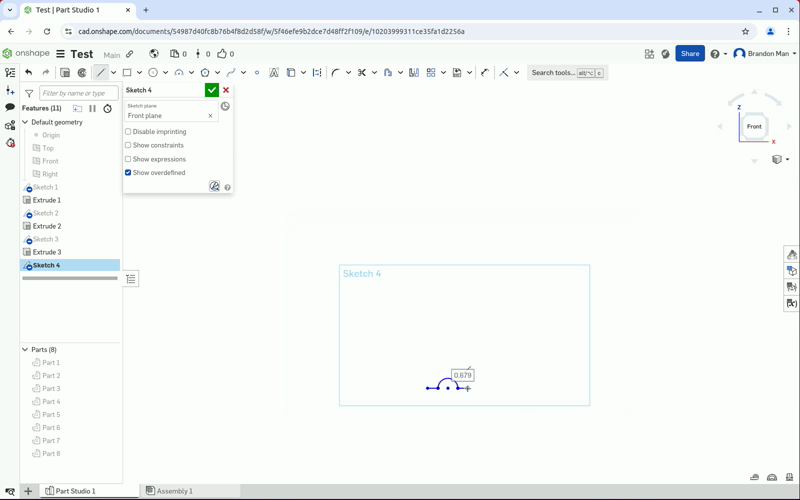
scroll(-6)
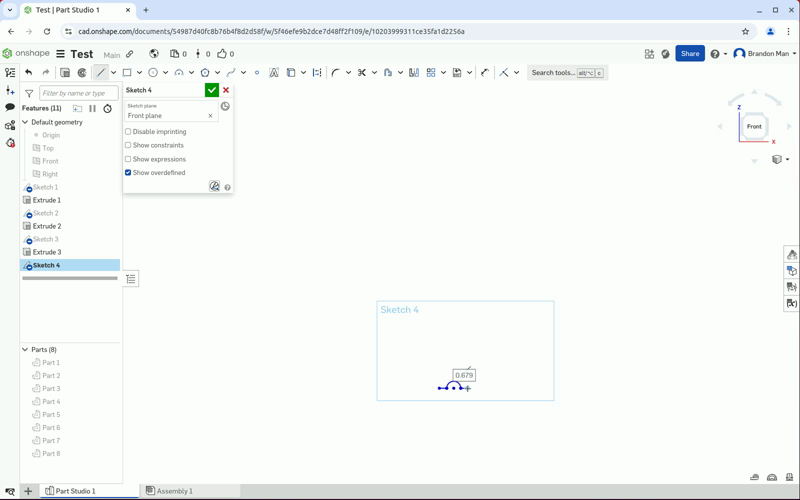
scroll(-6)
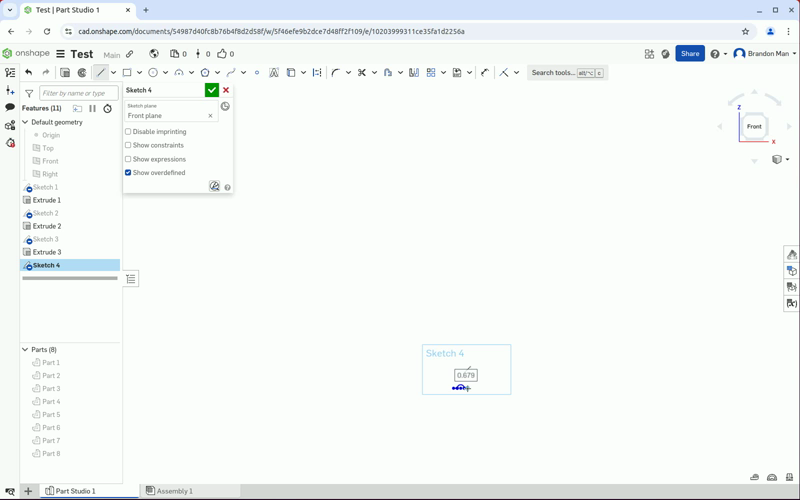
key_up(shift)
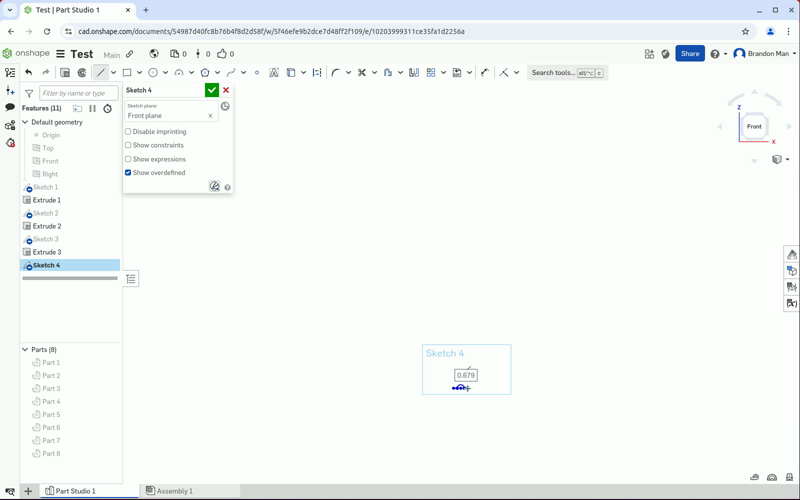
key(esc)
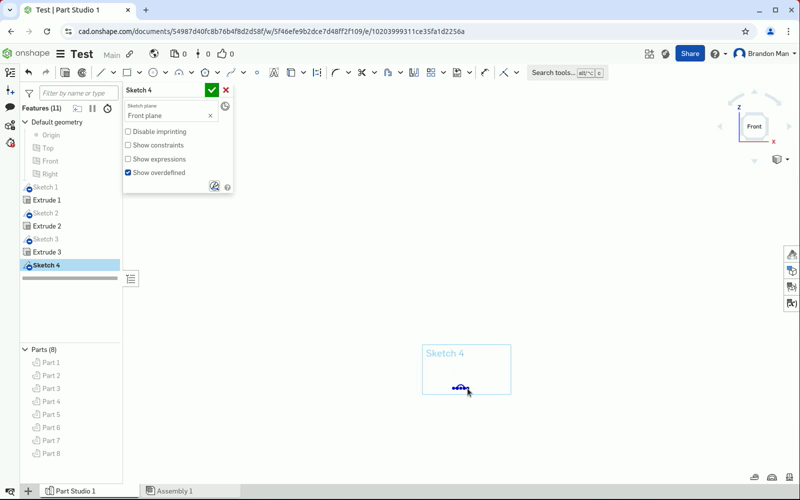
key(a)
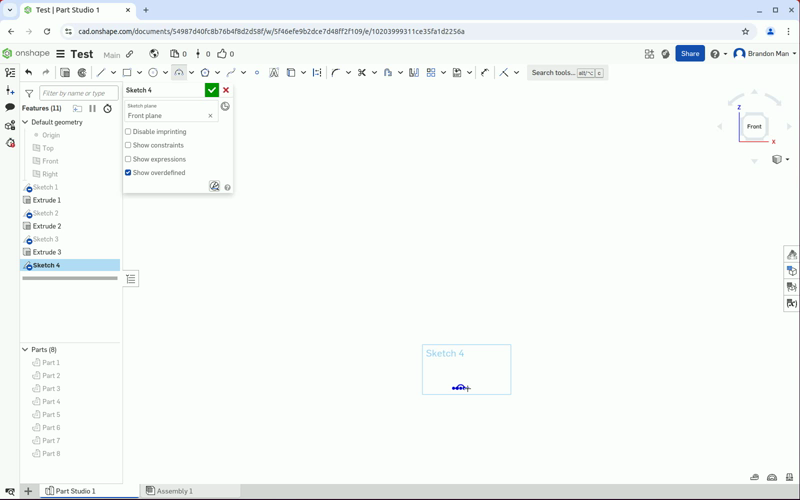
mouse_move(467, 388)
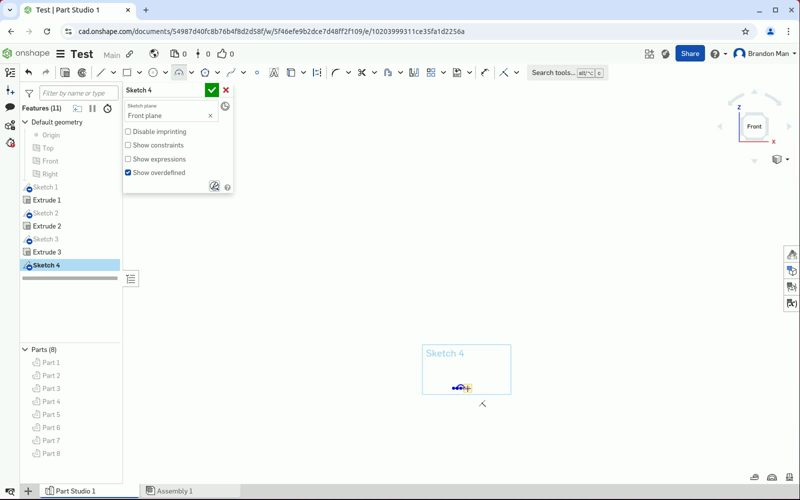
scroll(6)
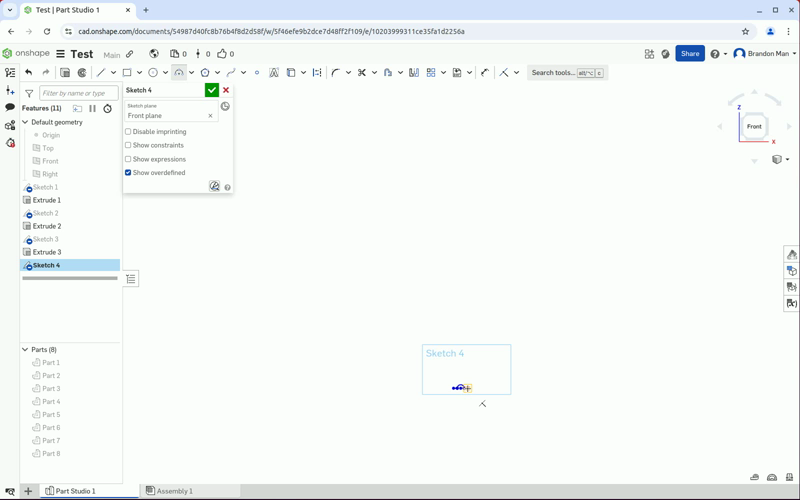
scroll(6)
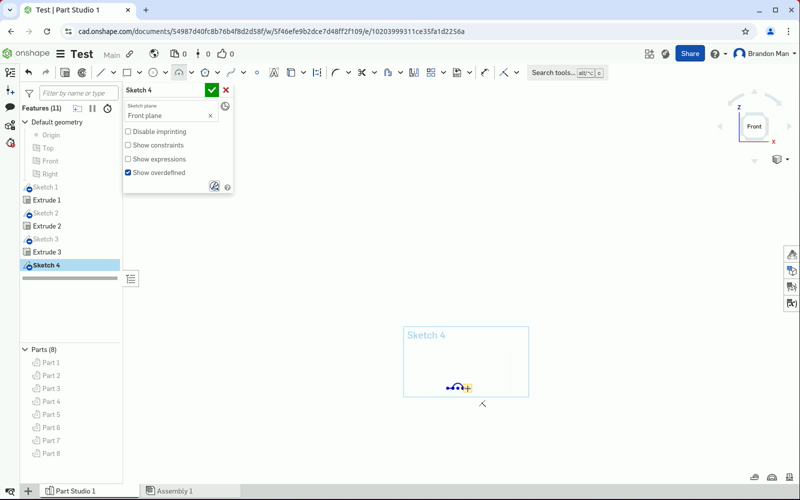
scroll(6)
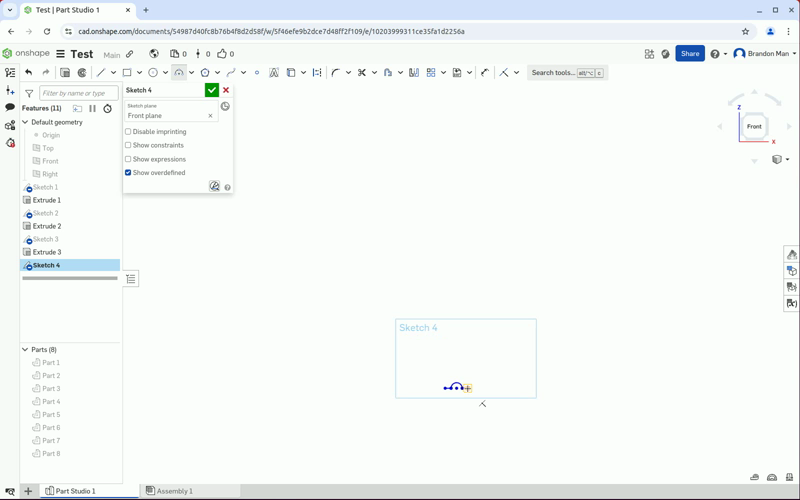
scroll(6)
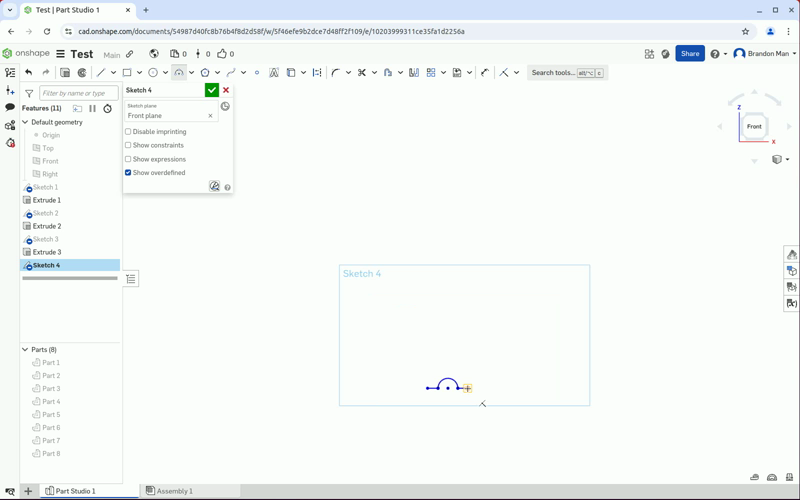
scroll(6)
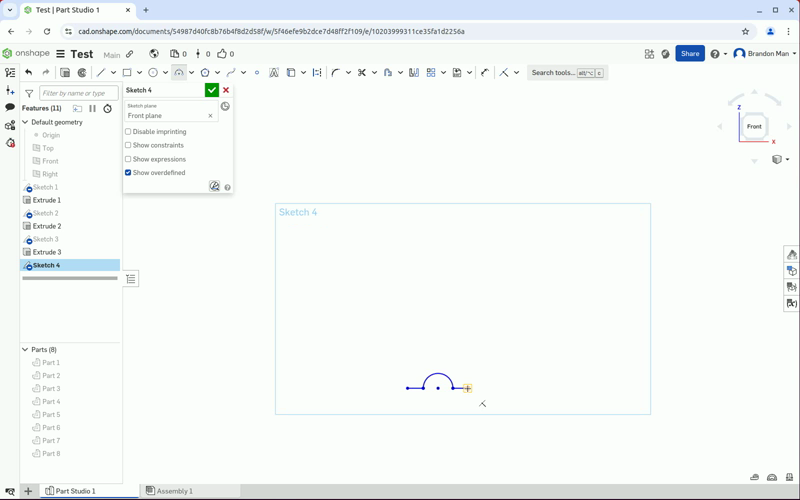
scroll(6)
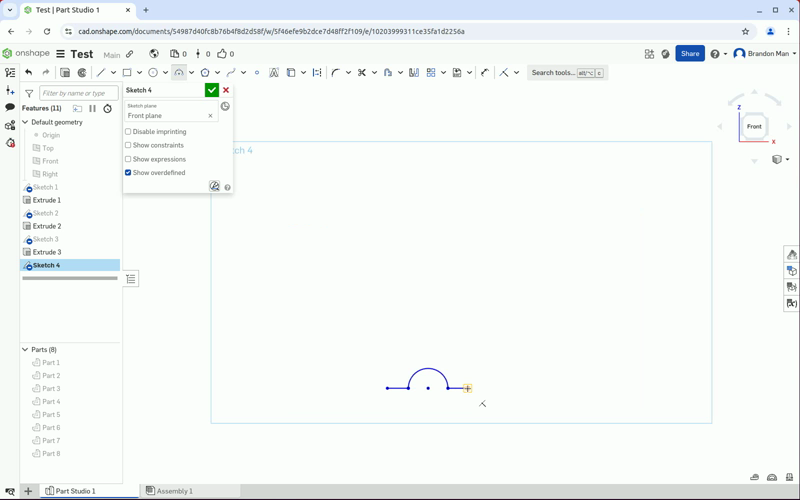
scroll(6)
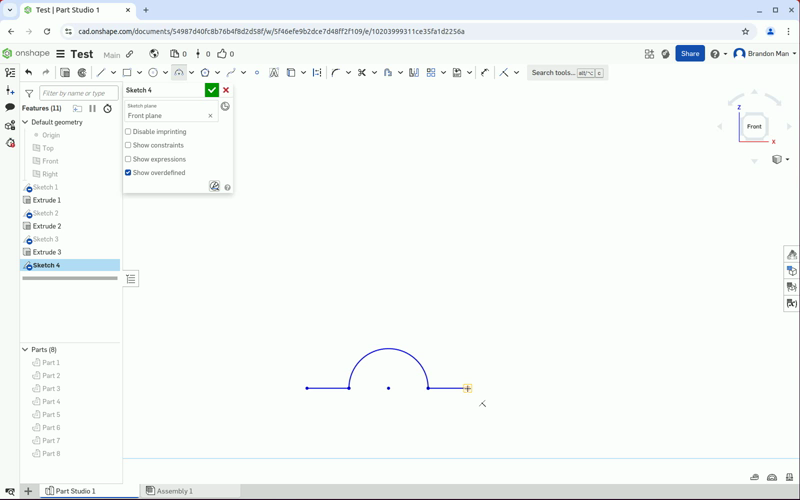
click(467, 388)
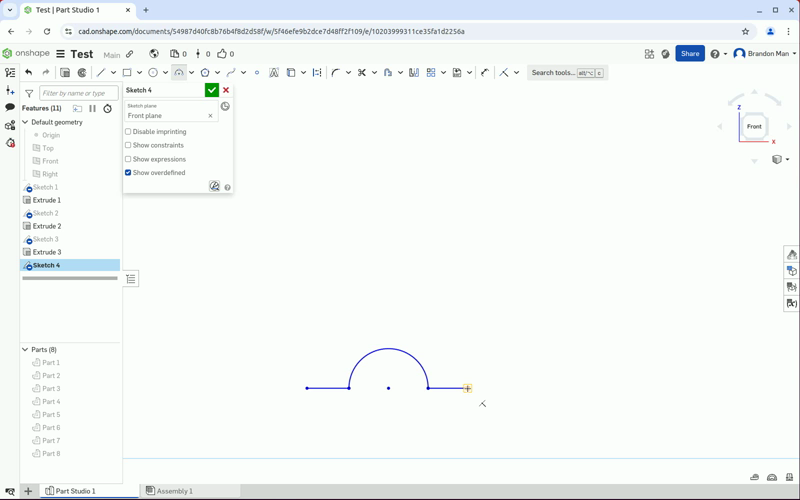
scroll(-6)
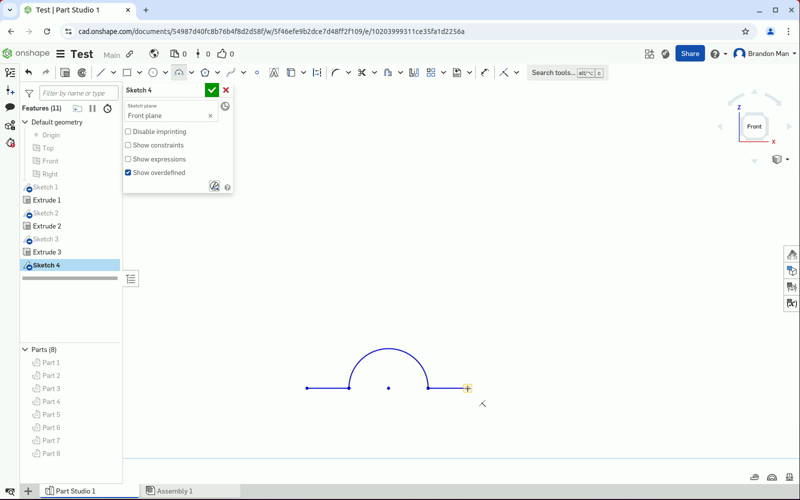
scroll(-6)
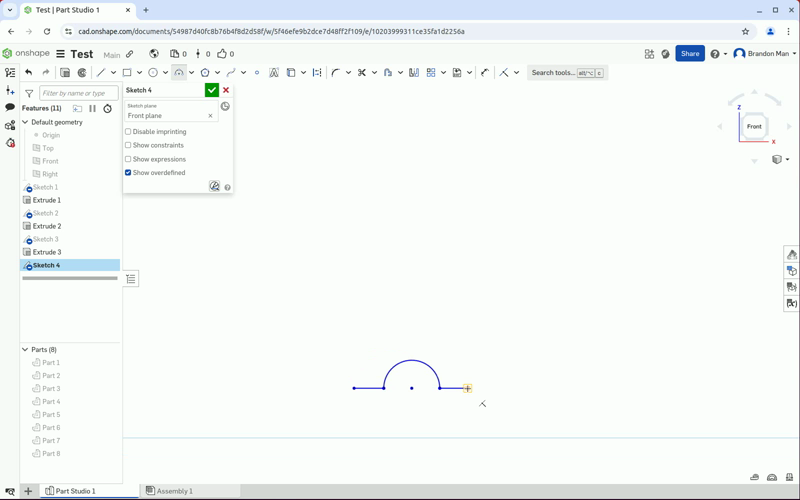
scroll(-6)
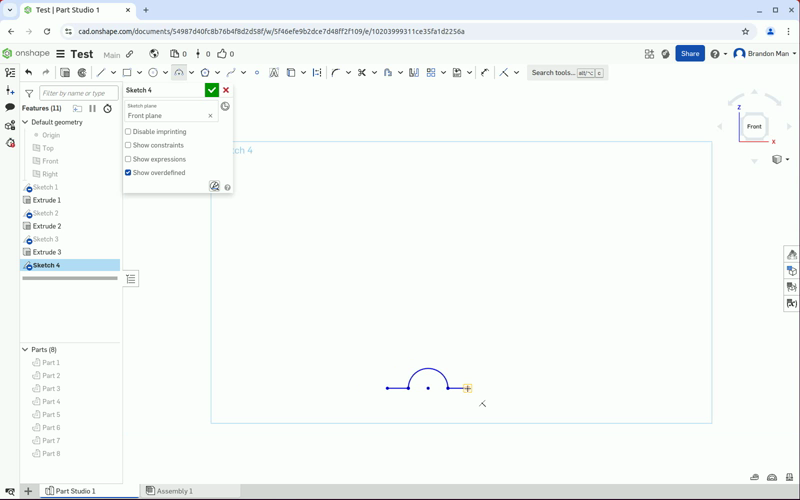
scroll(-6)
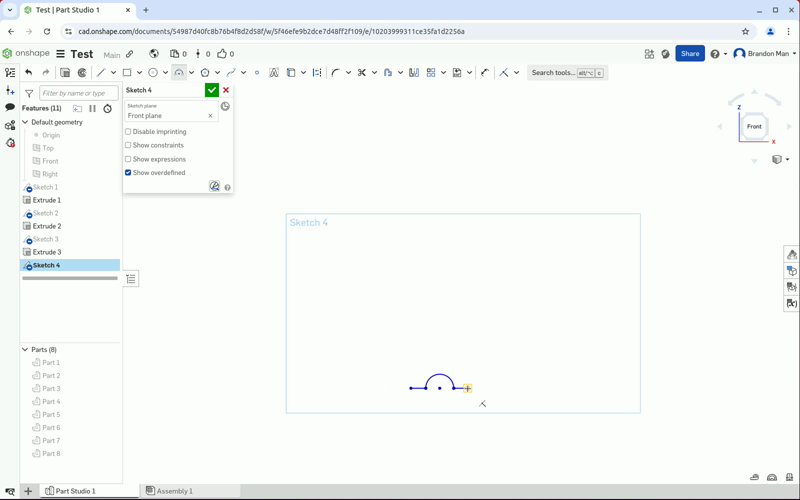
scroll(-6)
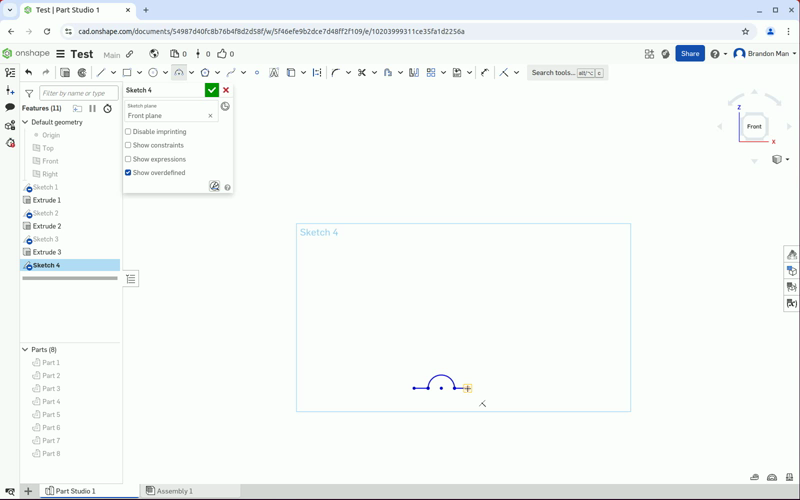
scroll(-6)
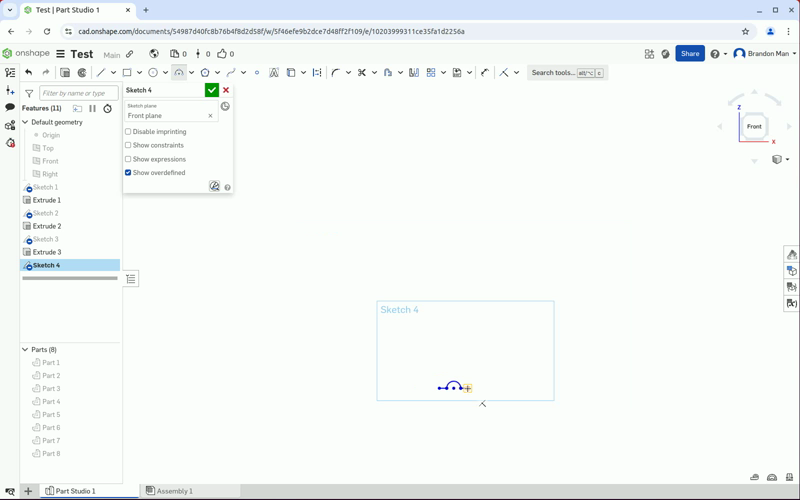
scroll(-6)
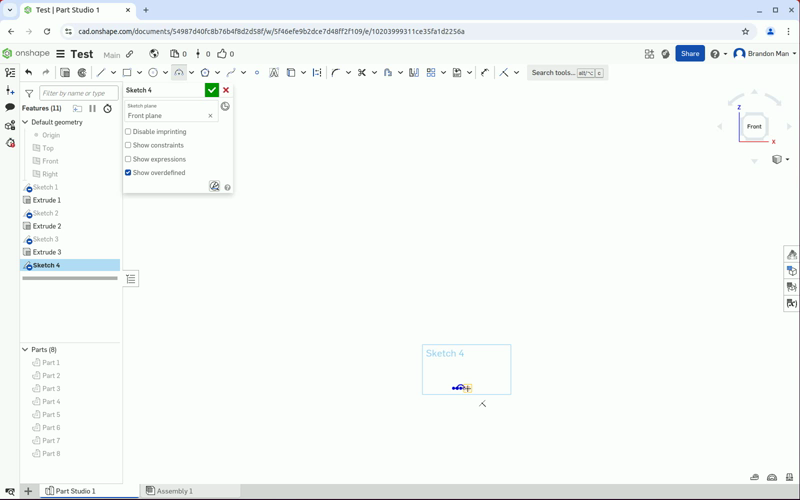
mouse_move(453, 388)
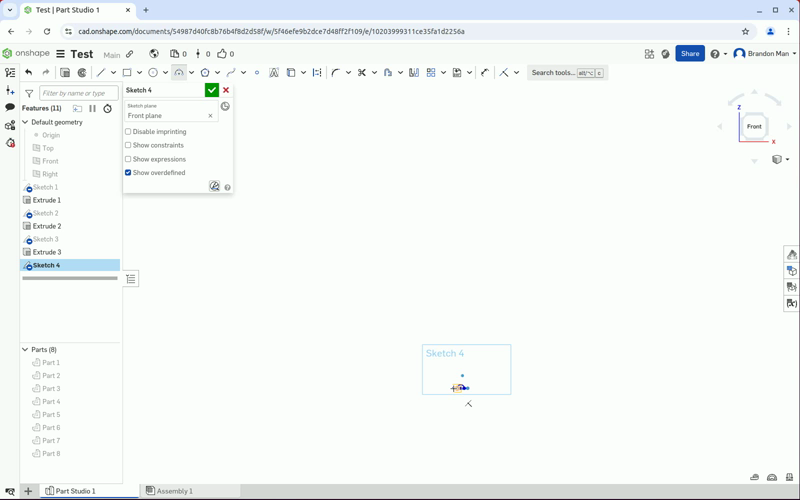
scroll(6)
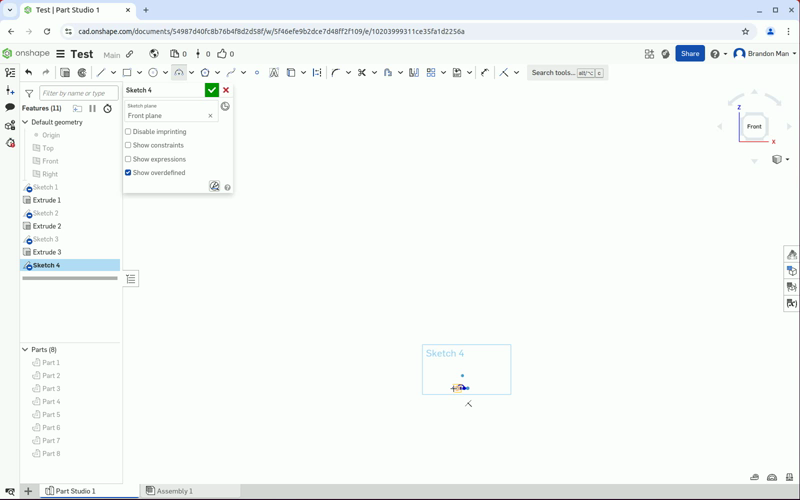
scroll(6)
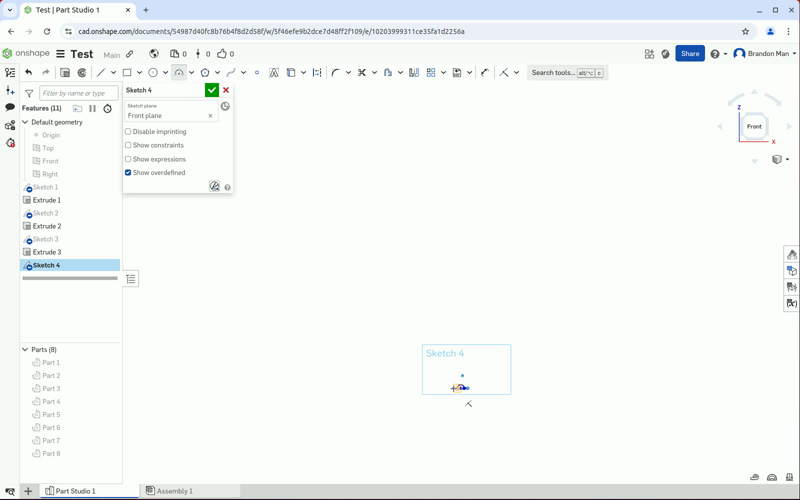
scroll(6)
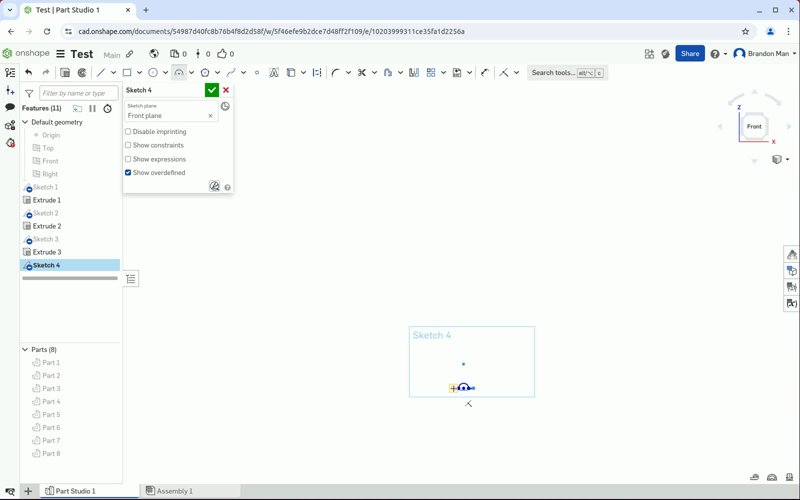
scroll(6)
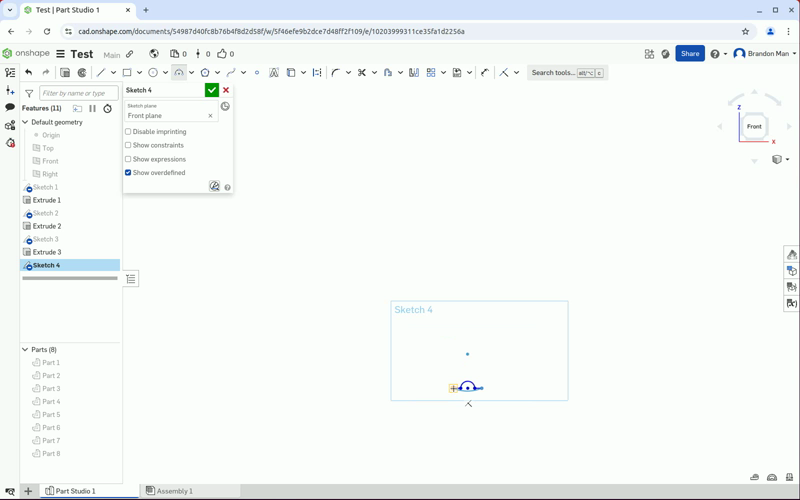
scroll(6)
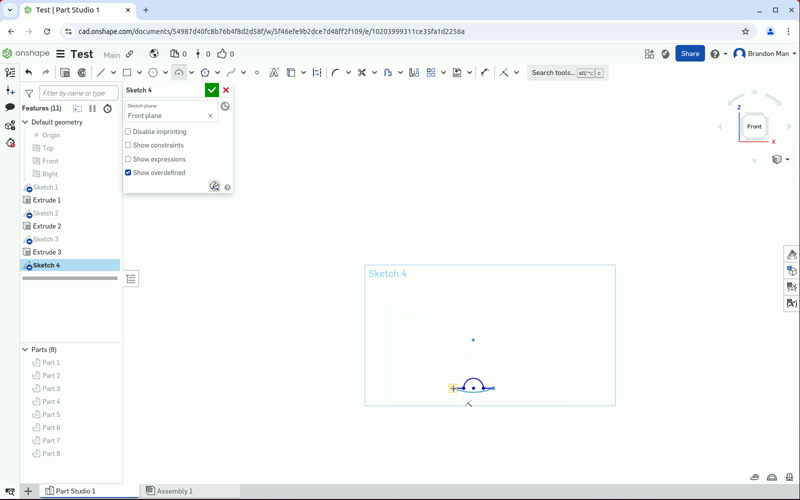
scroll(6)
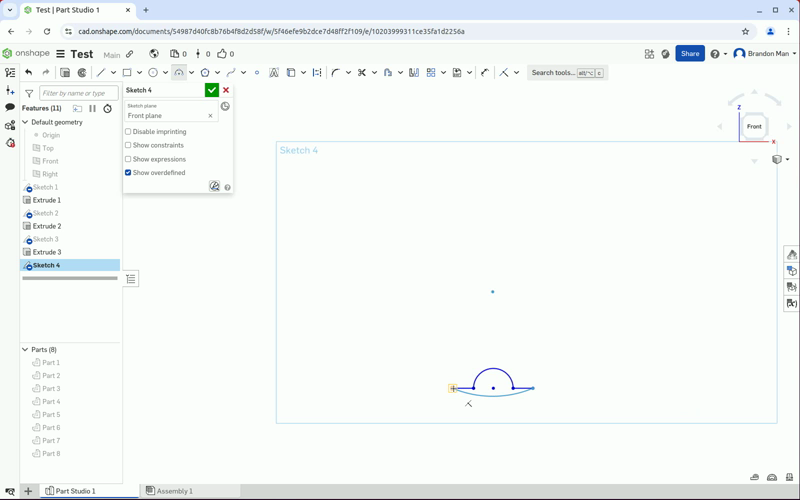
scroll(6)
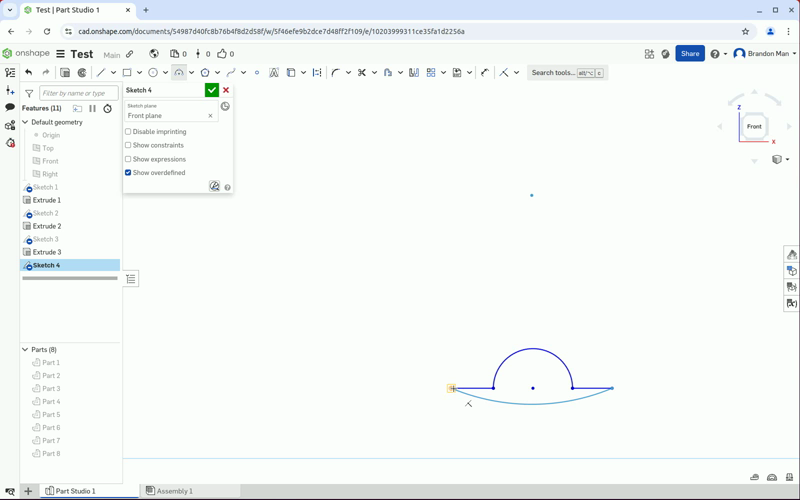
click(453, 388)
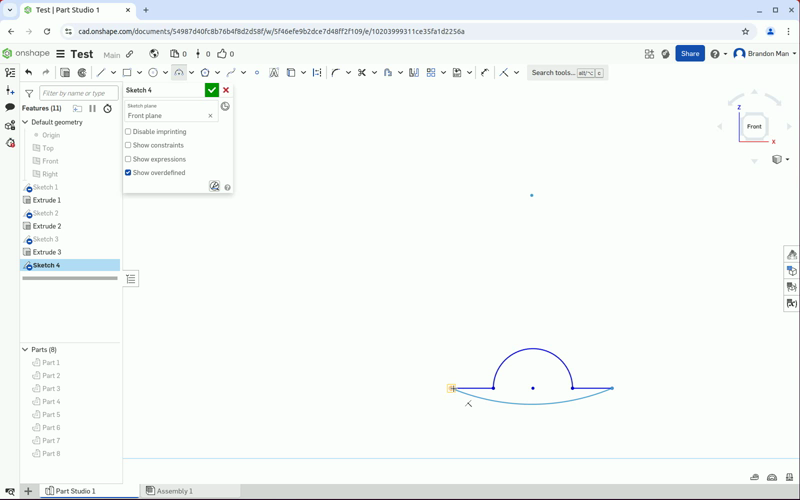
scroll(-6)
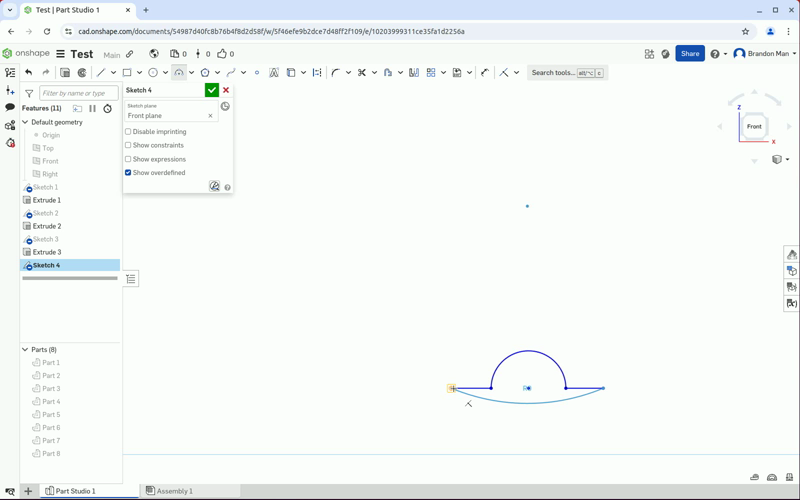
scroll(-6)
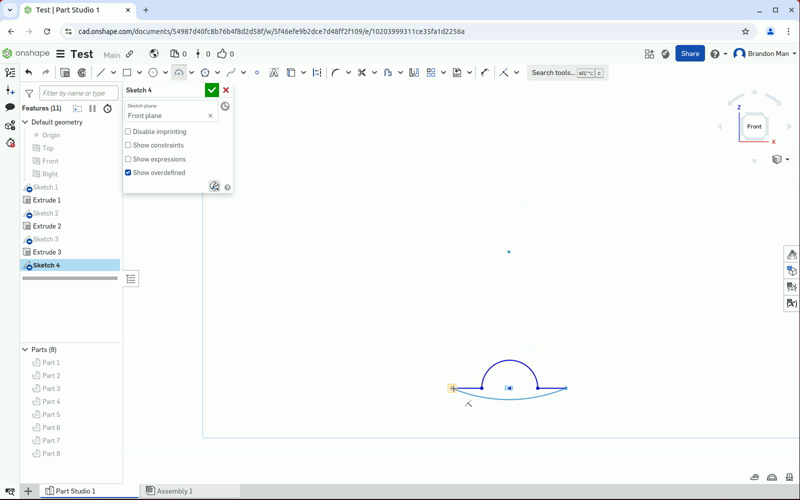
scroll(-6)
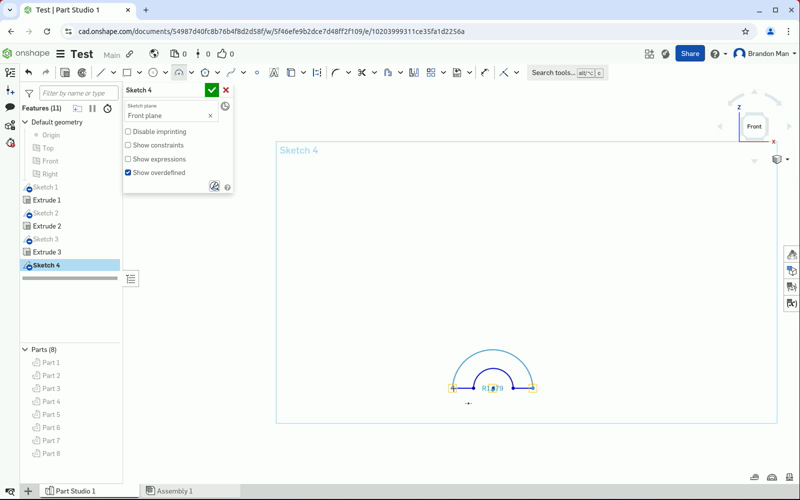
scroll(-6)
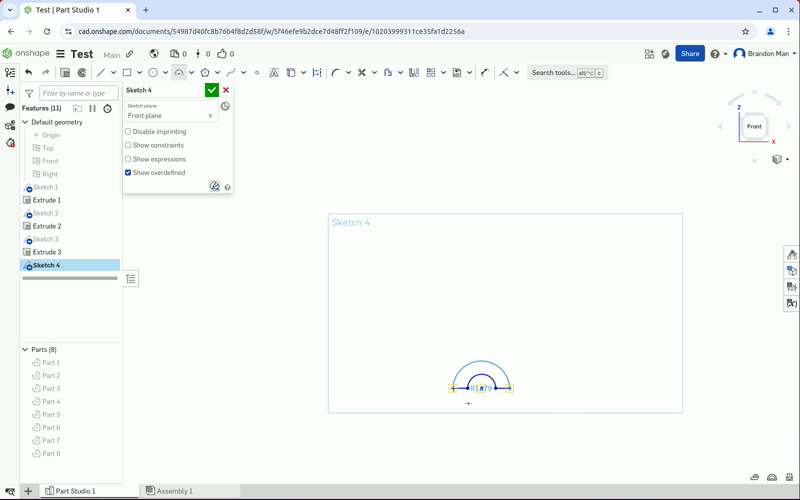
scroll(-6)
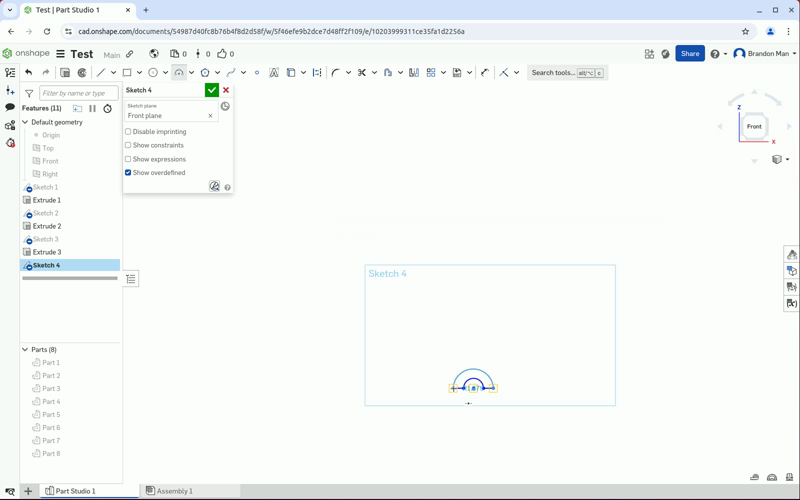
scroll(-6)
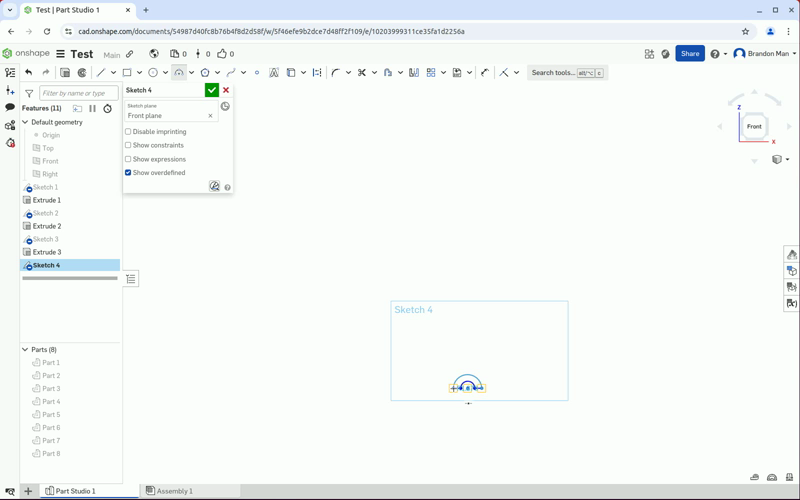
scroll(-6)
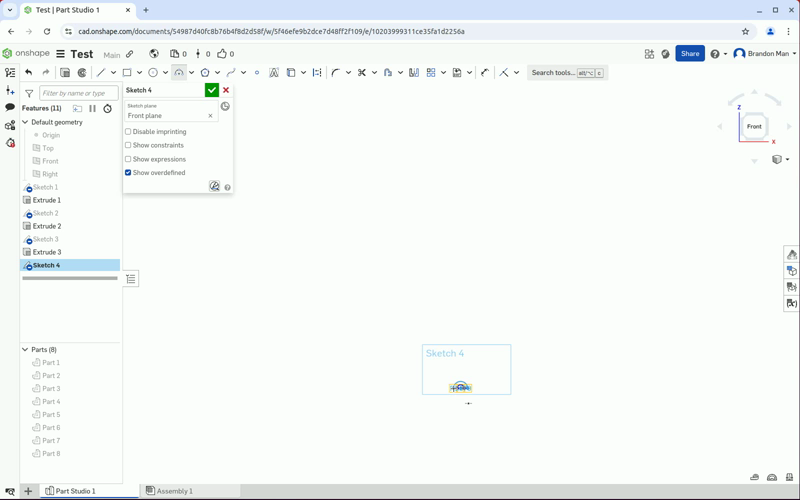
key_down(shift)
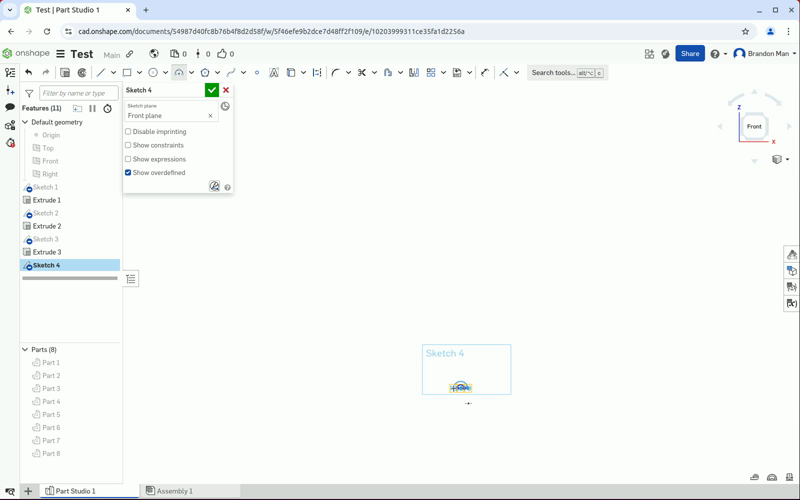
mouse_move(460, 381)
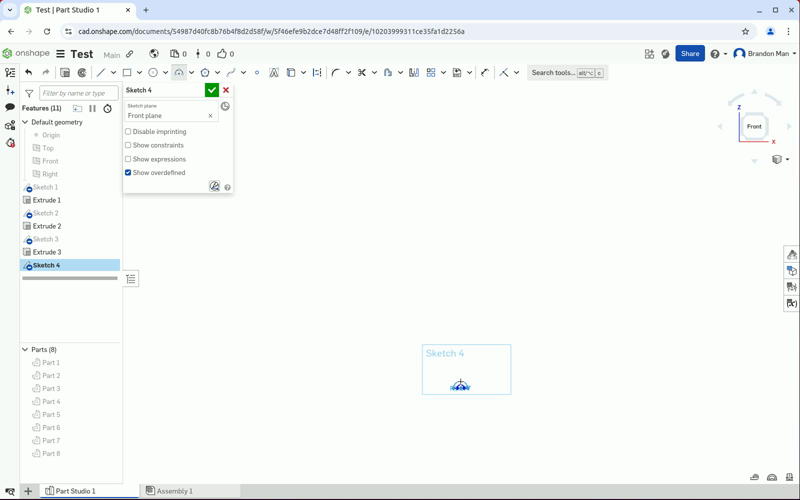
scroll(6)
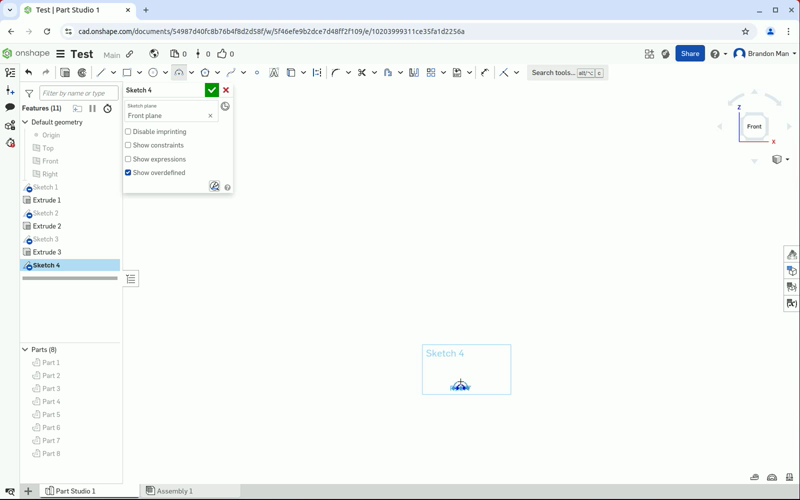
scroll(6)
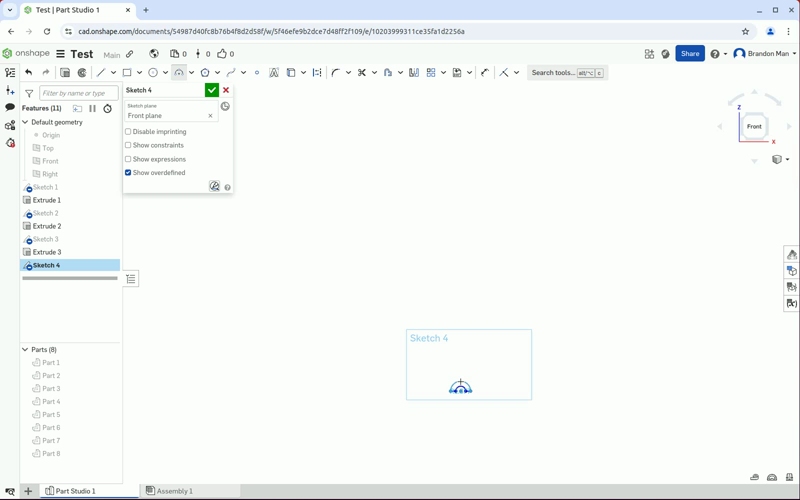
scroll(6)
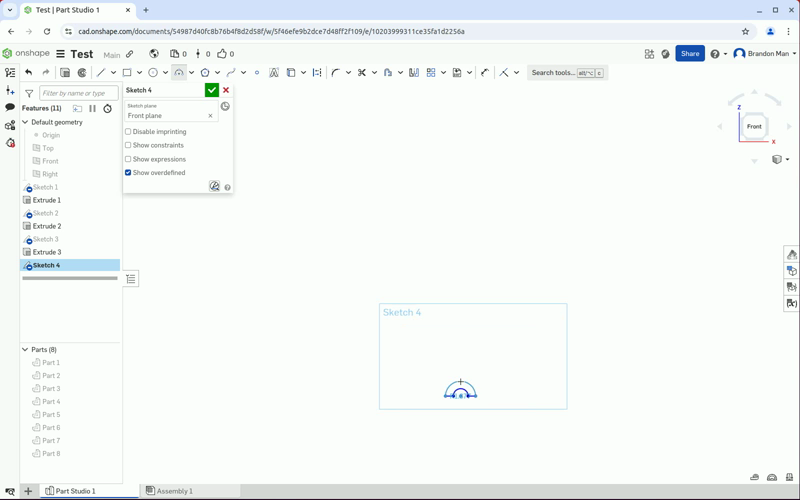
scroll(6)
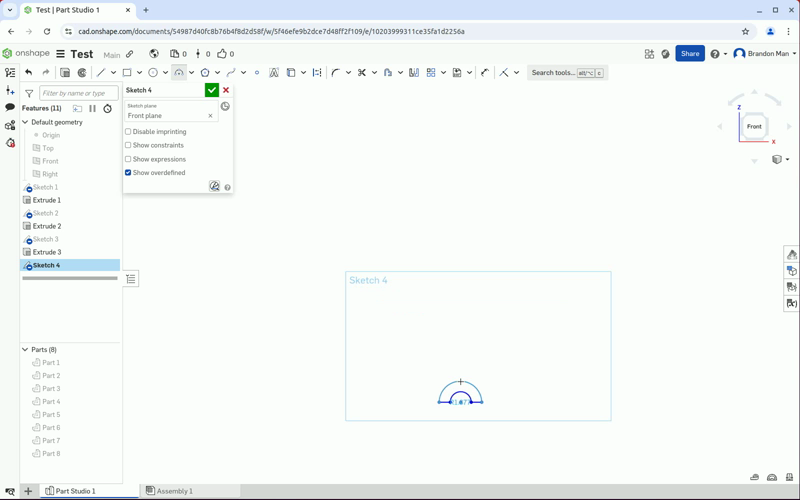
scroll(6)
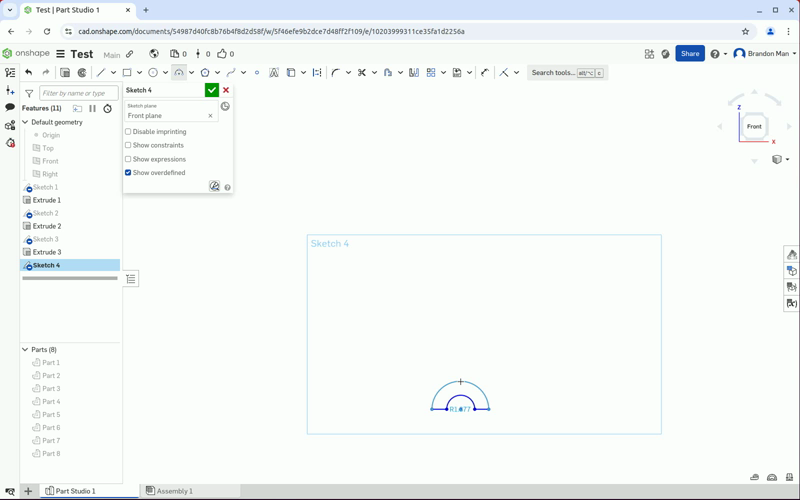
scroll(6)
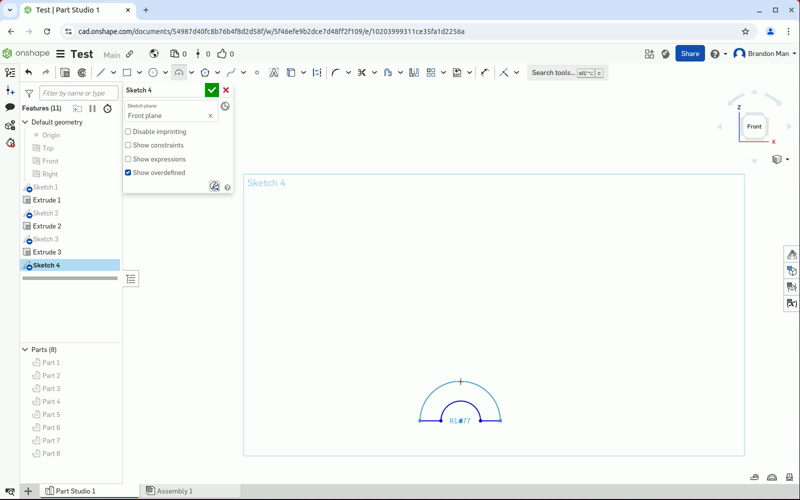
scroll(6)
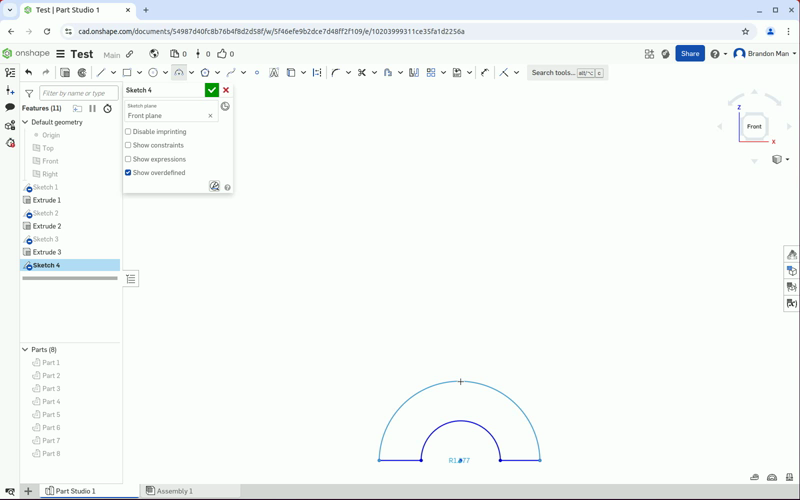
click(460, 381)
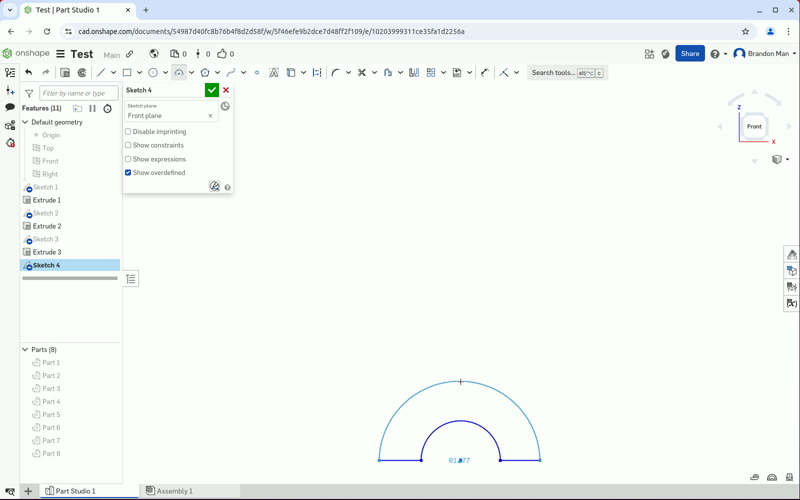
scroll(-6)
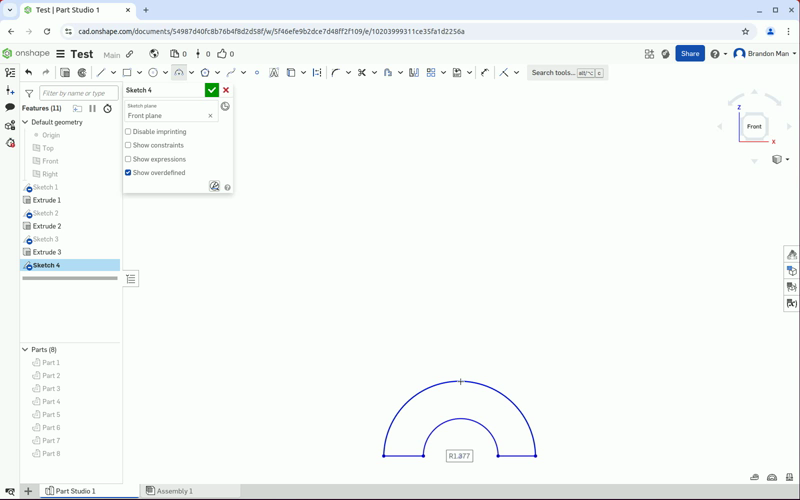
scroll(-6)
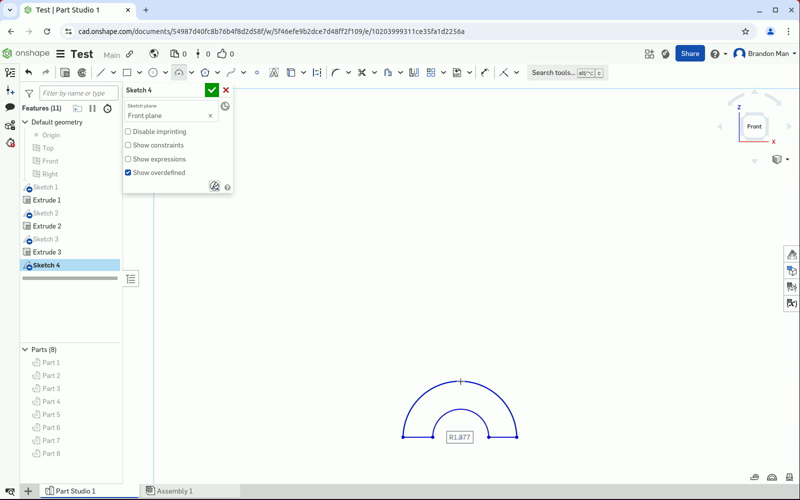
scroll(-6)
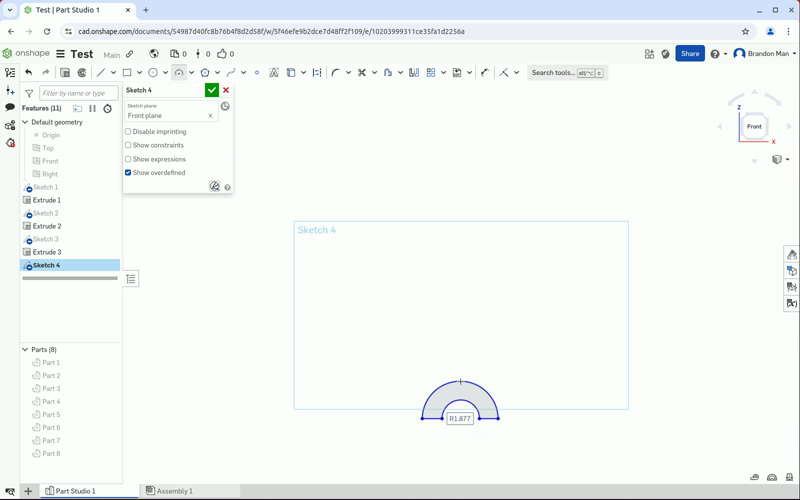
scroll(-6)
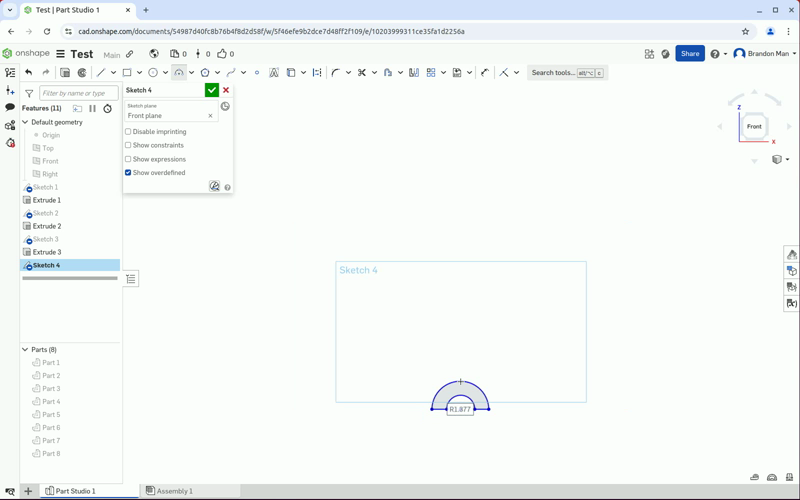
scroll(-6)
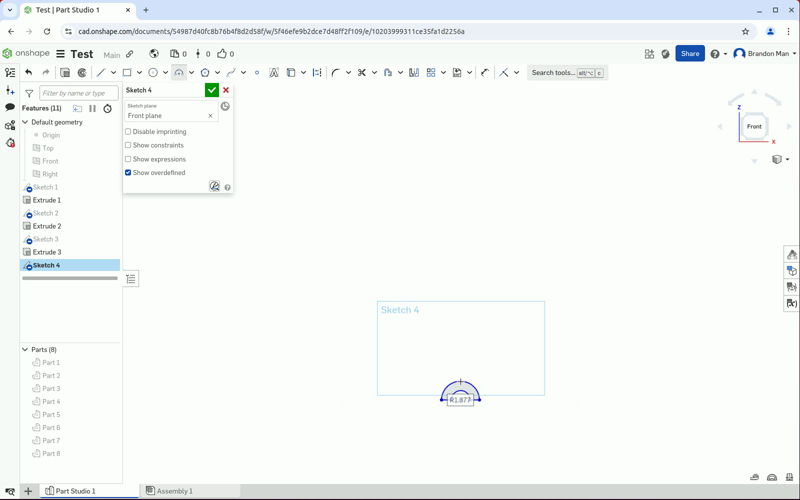
scroll(-6)
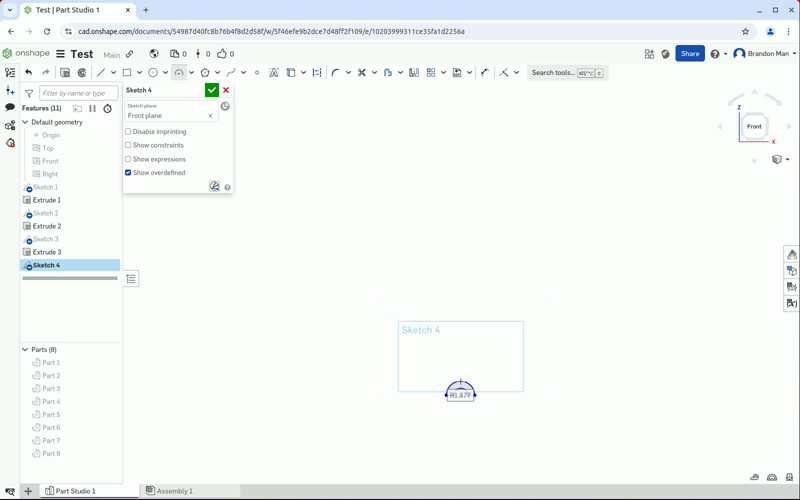
scroll(-6)
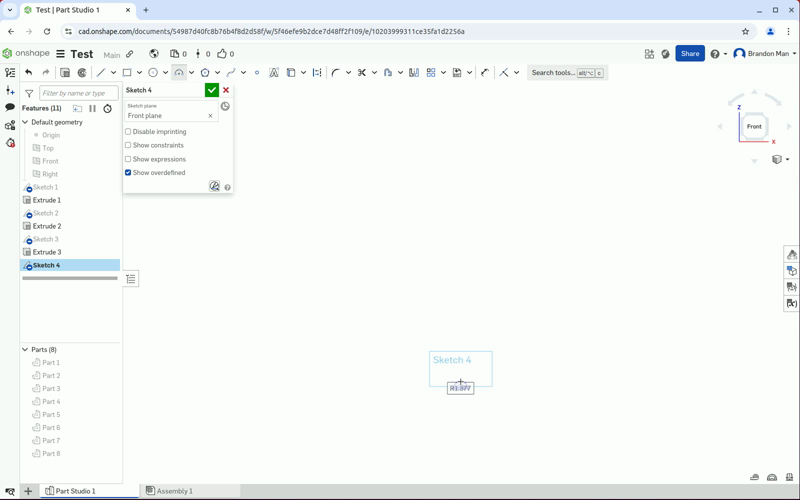
key_up(shift)
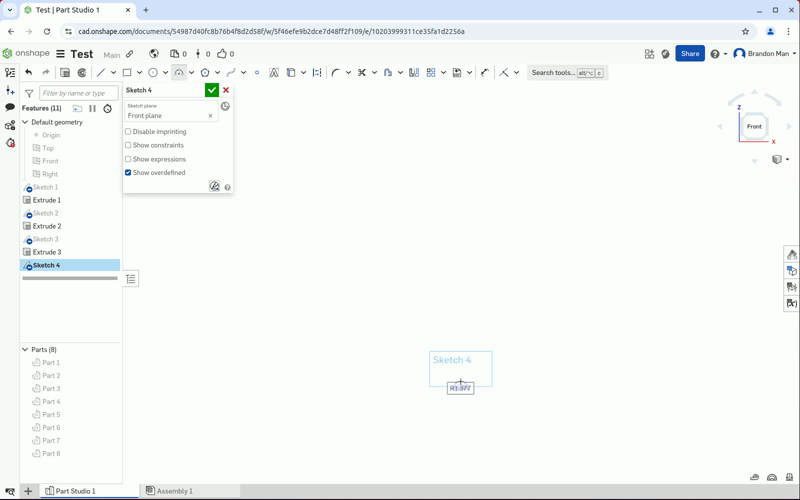
key(esc)
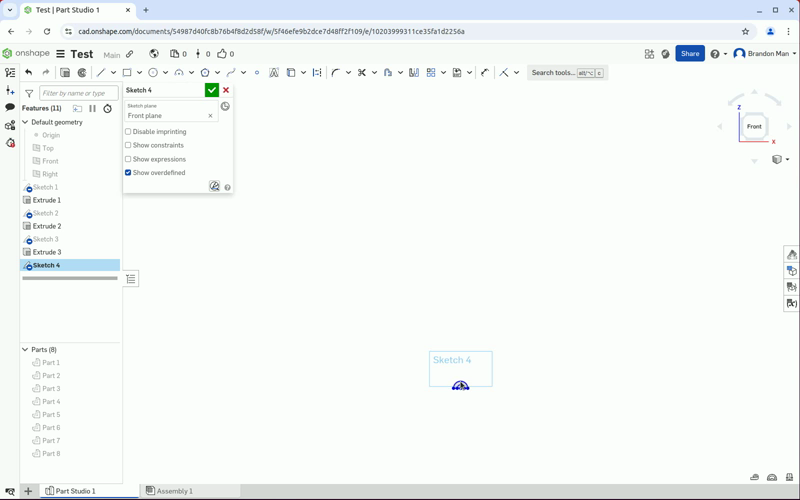
mouse_move(460, 385)
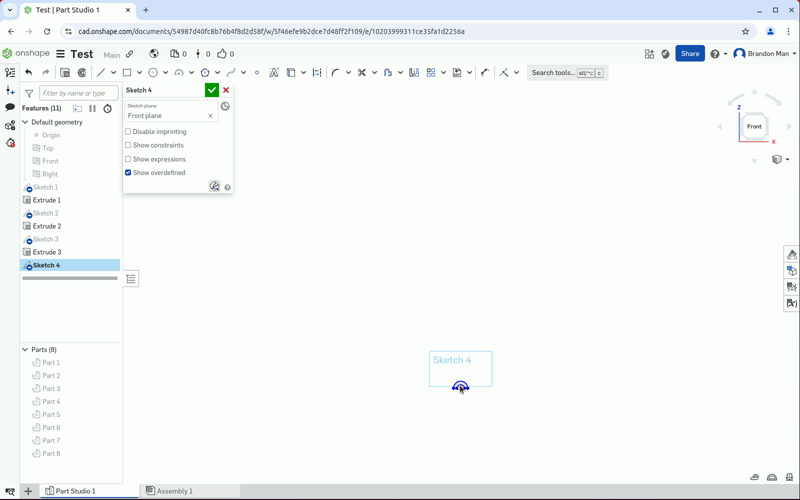
scroll(6)
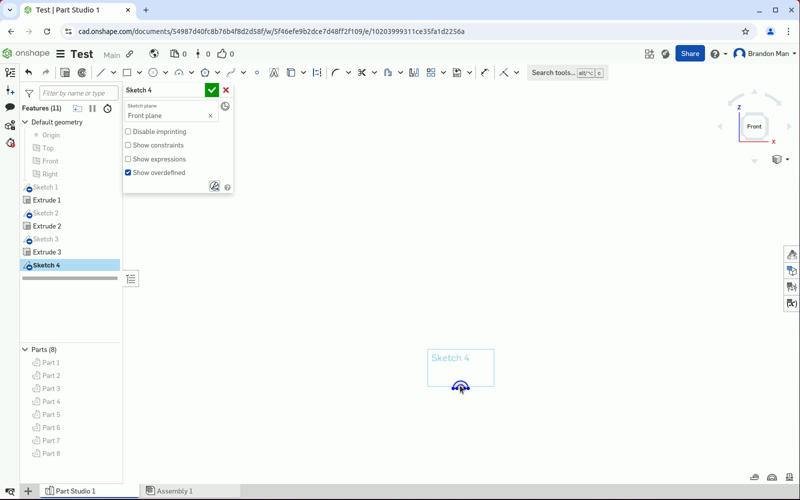
scroll(6)
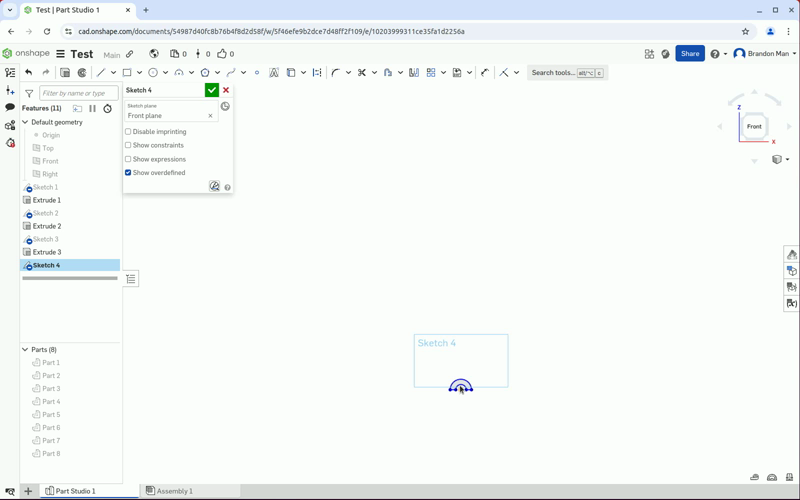
scroll(6)
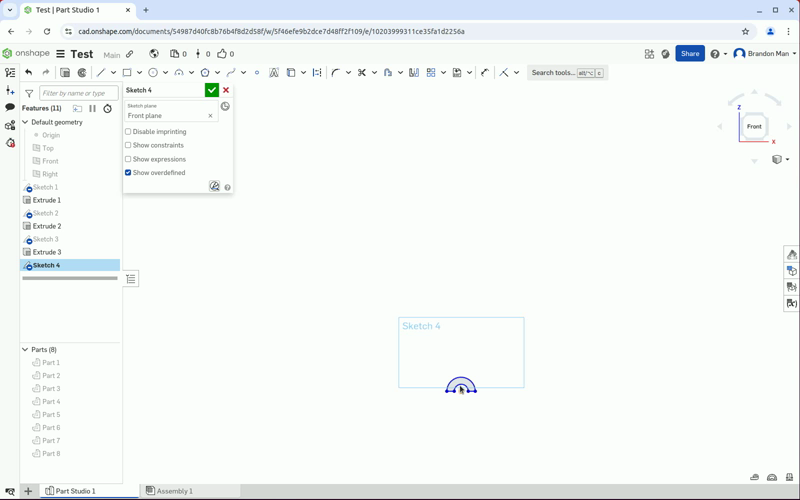
scroll(6)
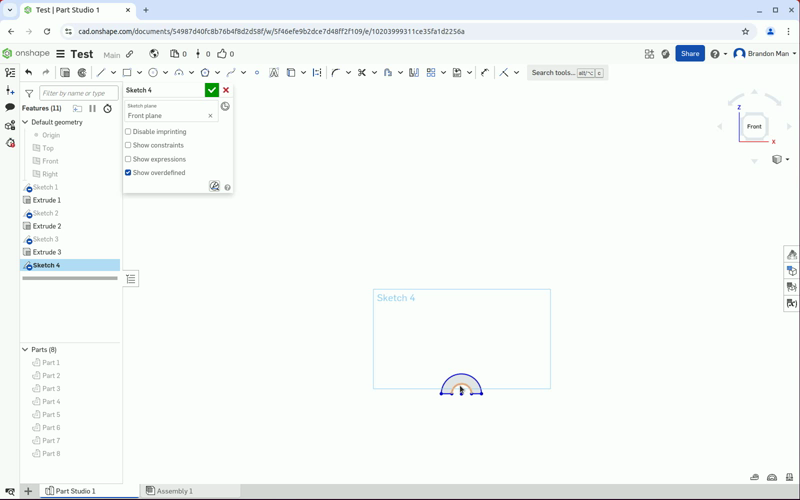
scroll(6)
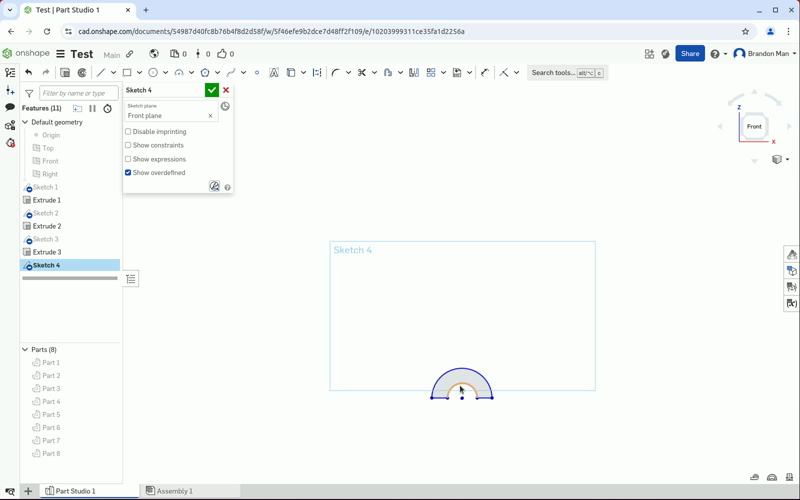
scroll(6)
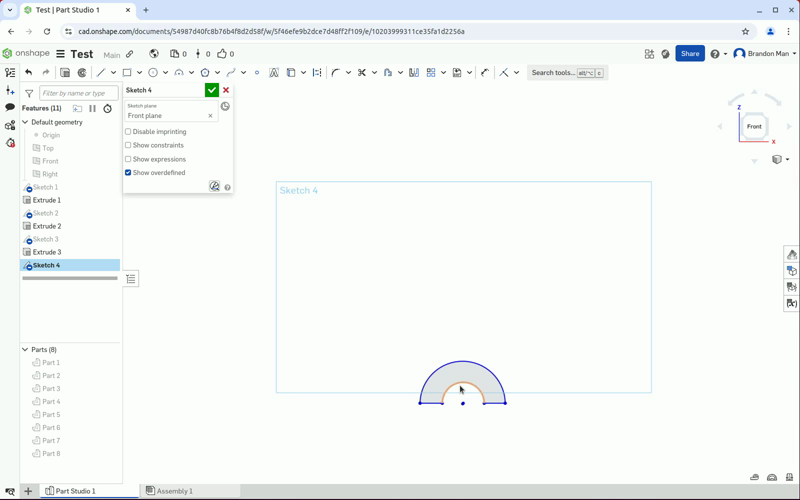
scroll(6)
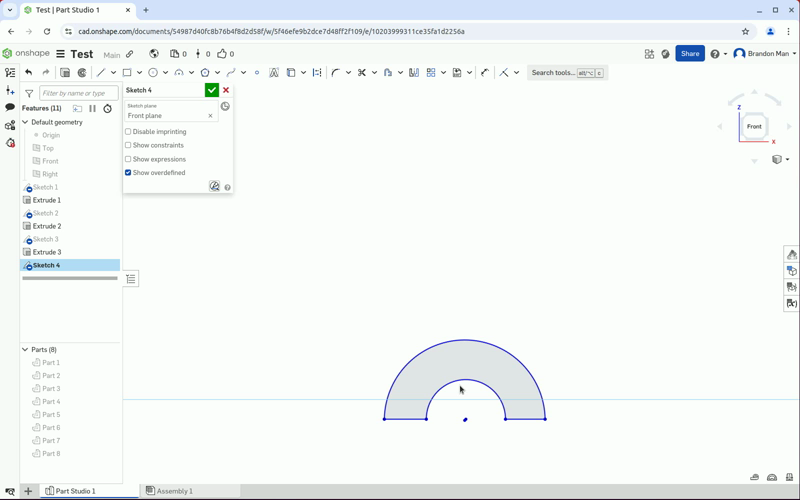
click(460, 385)
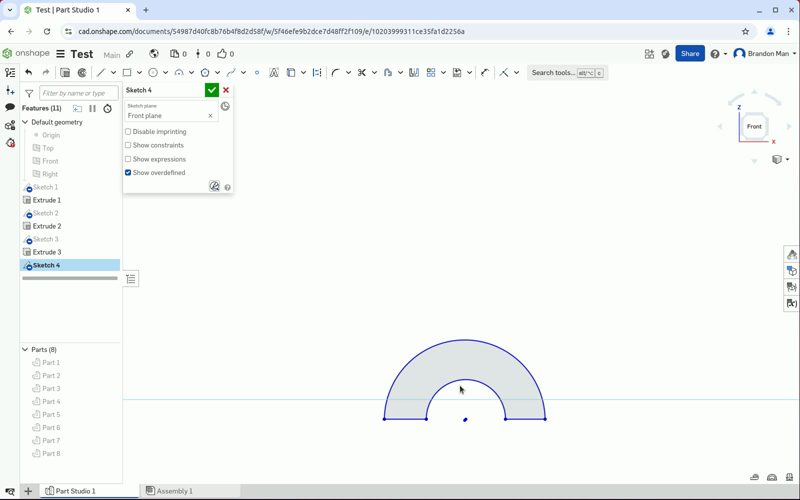
scroll(-6)
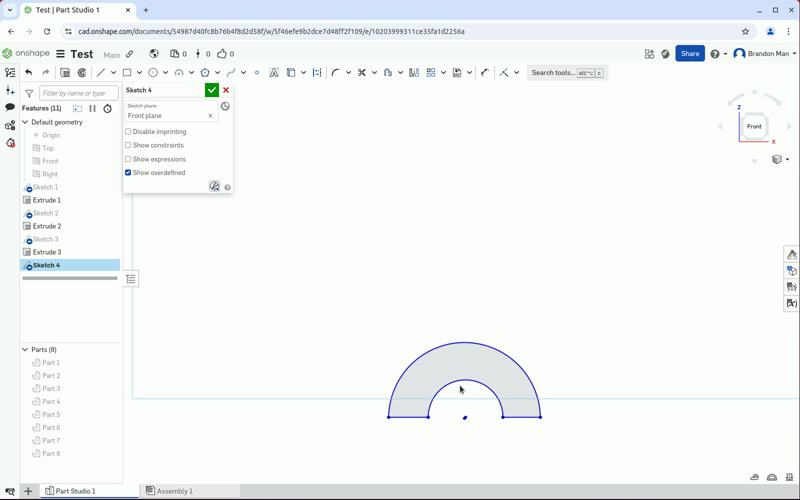
scroll(-6)
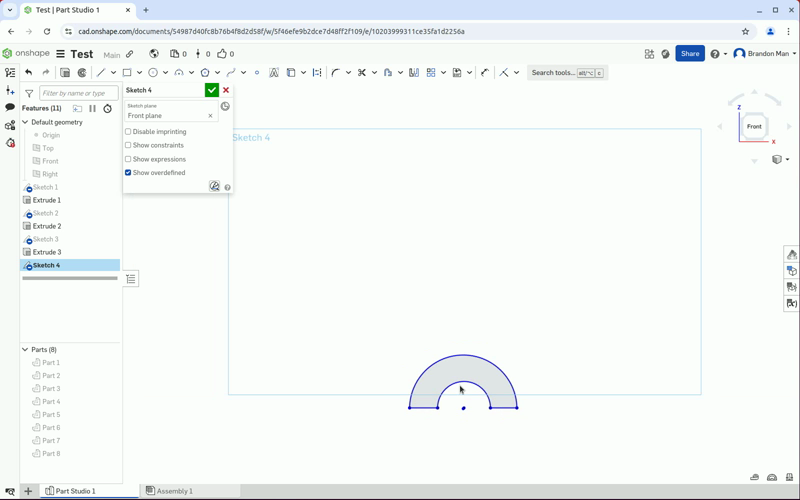
scroll(-6)
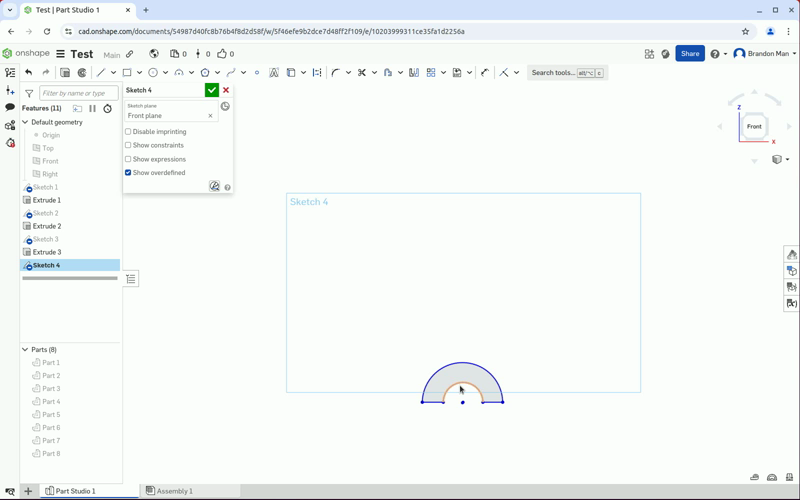
scroll(-6)
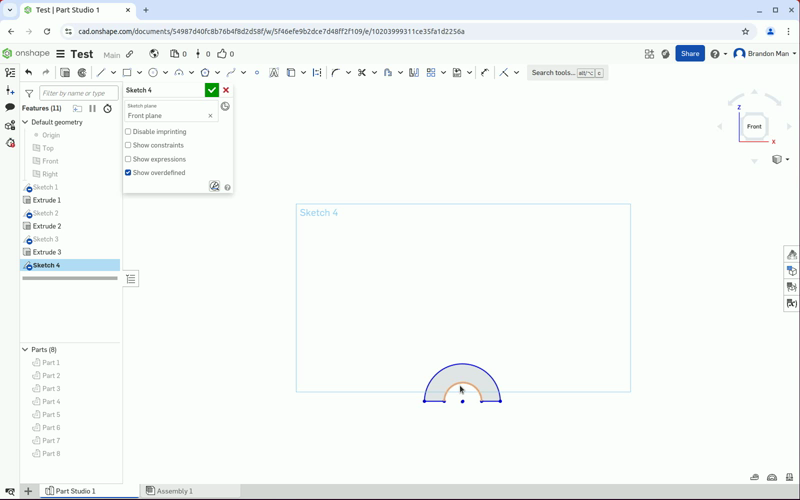
scroll(-6)
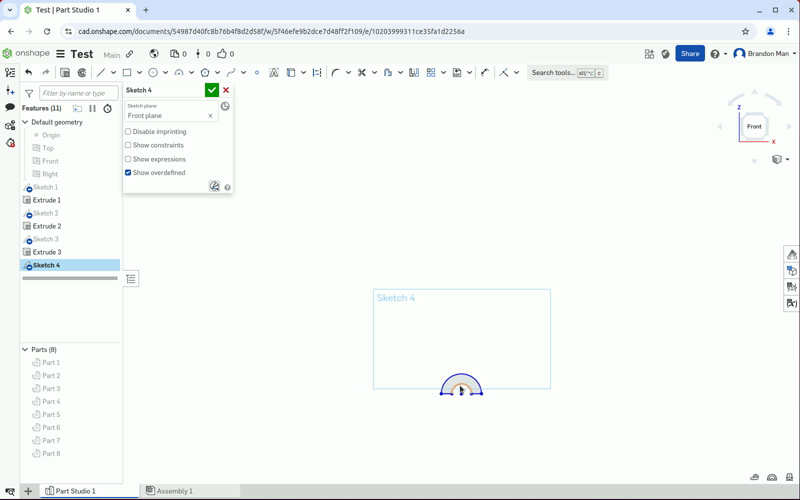
scroll(-6)
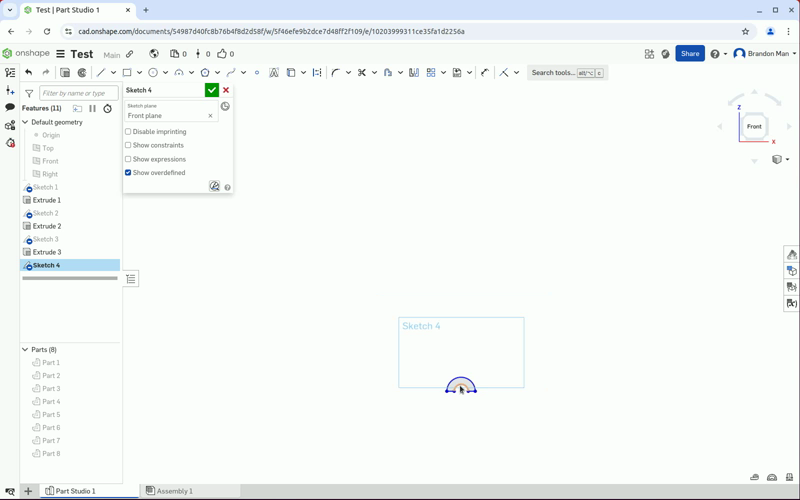
scroll(-6)
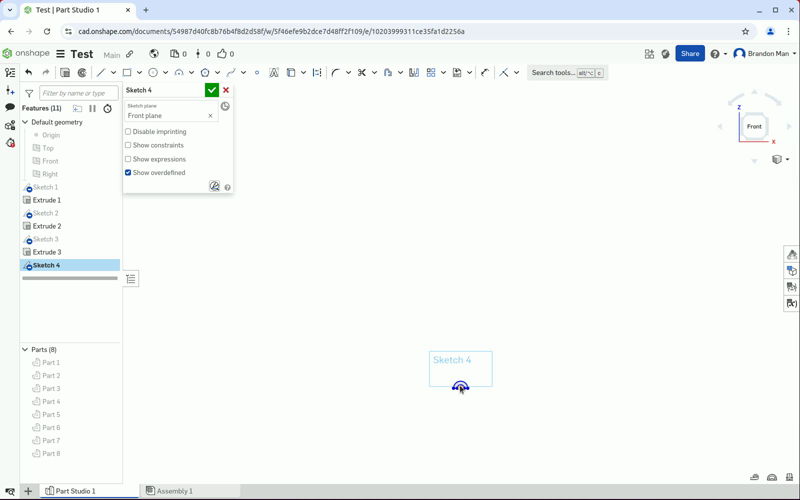
mouse_move(73, 352)
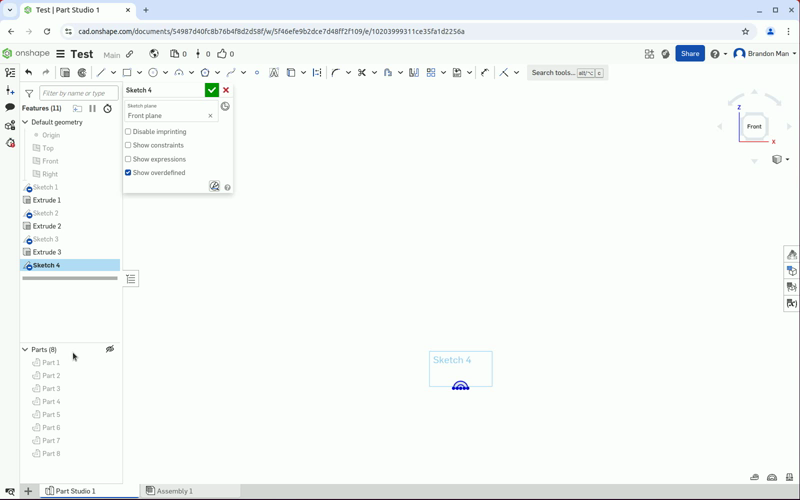
key(shift+y)
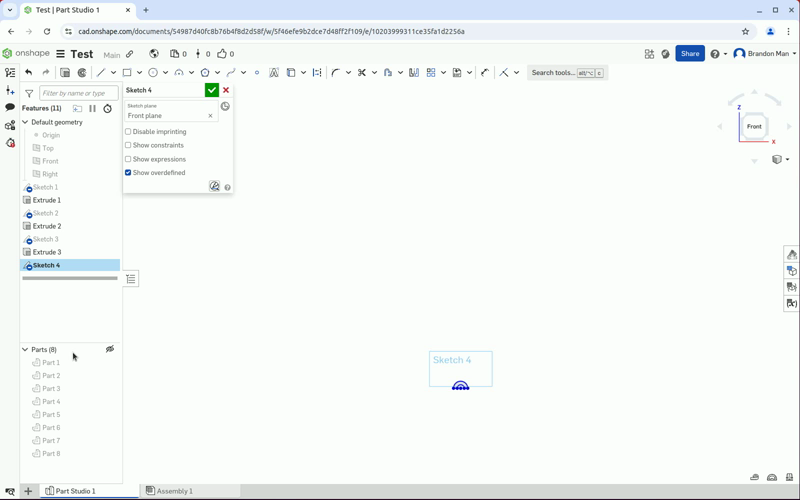
key(shift+e)
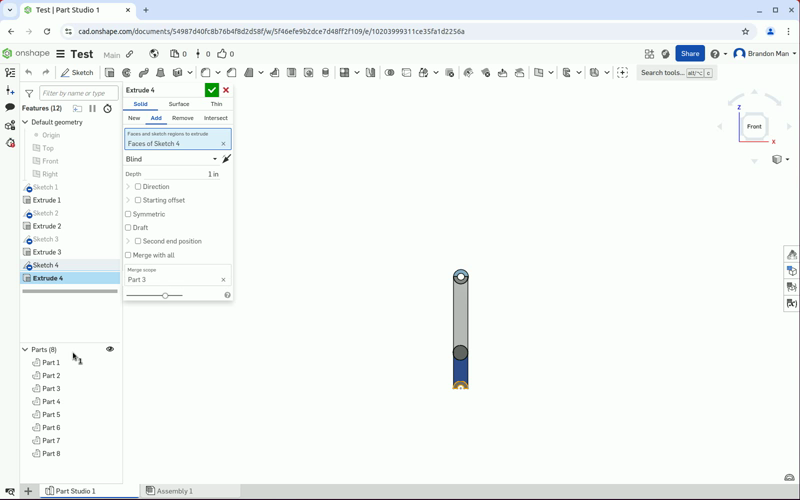
mouse_move(143, 106)
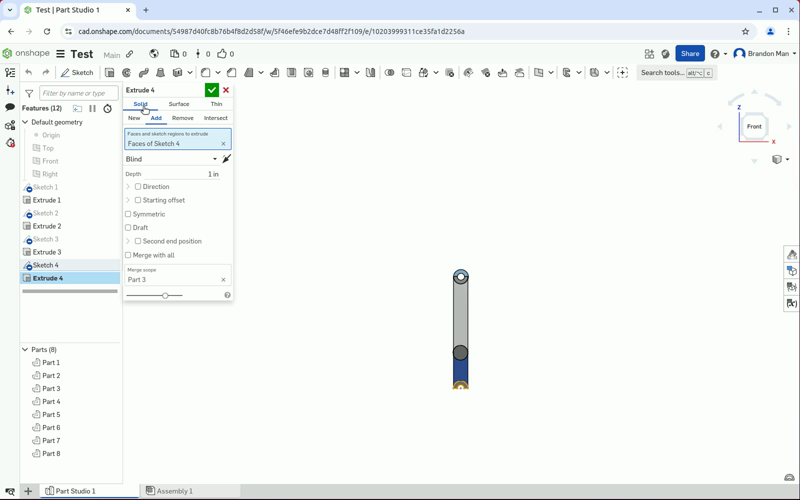
click(143, 106)
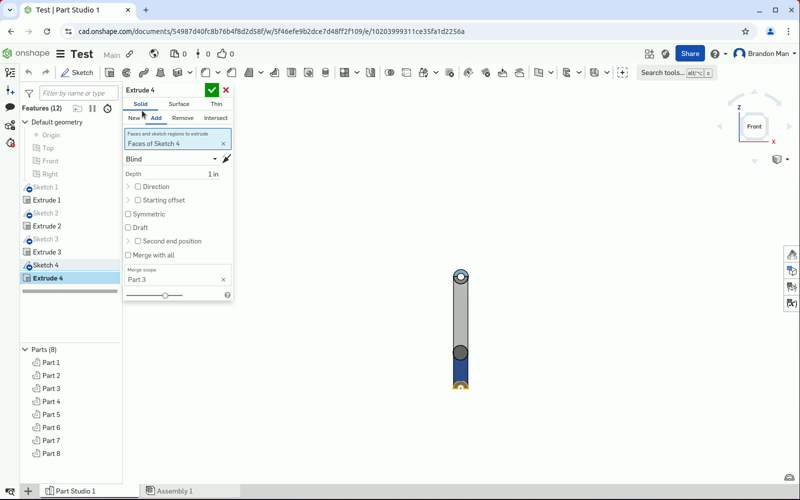
mouse_move(137, 120)
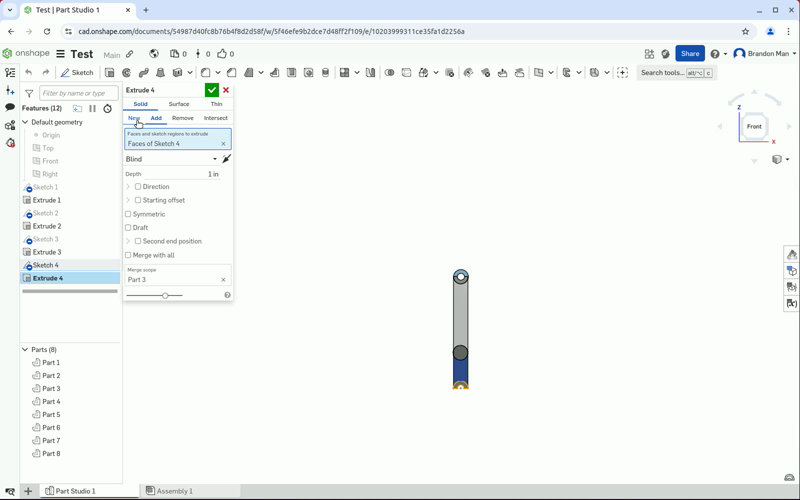
click(137, 120)
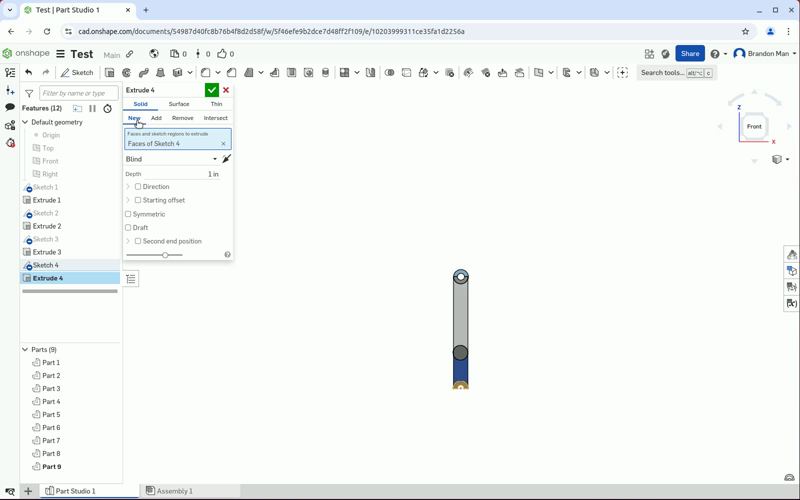
key(tab, 4)
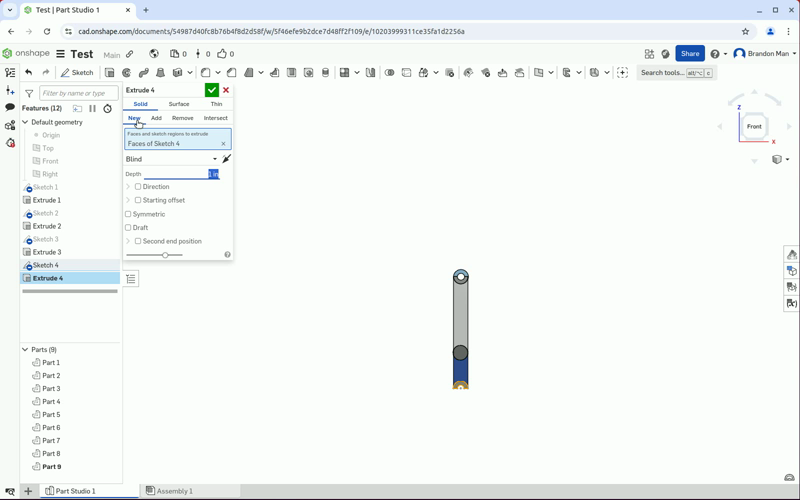
text(0.722)
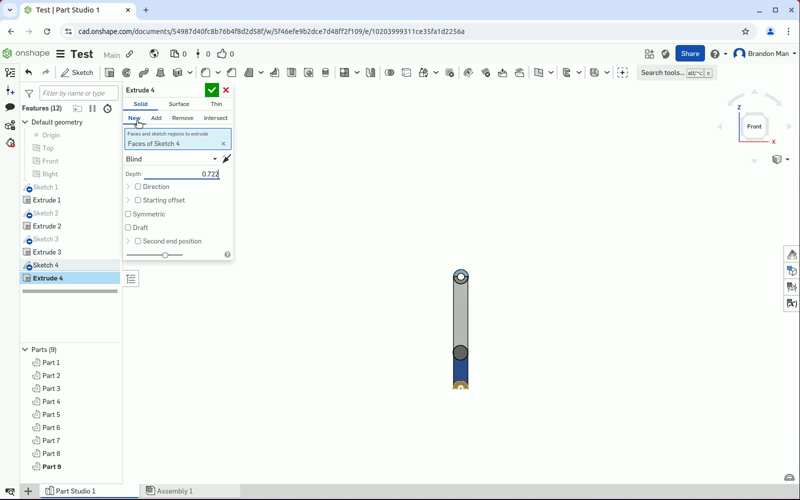
key(enter)
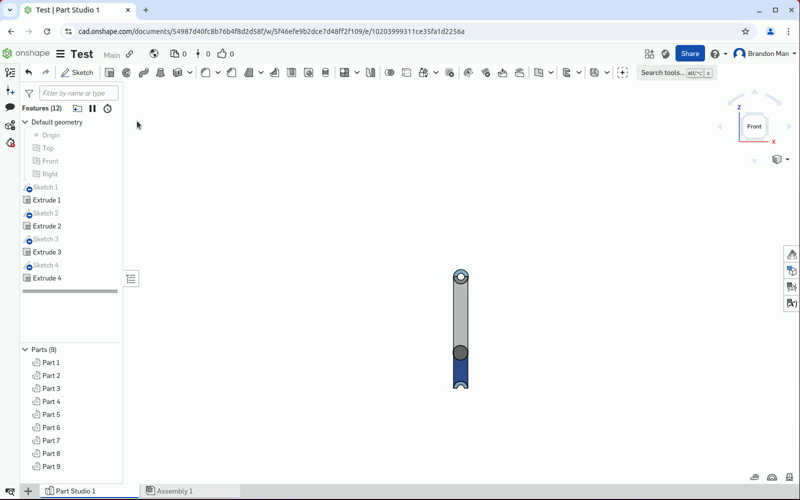
key(shift+h)
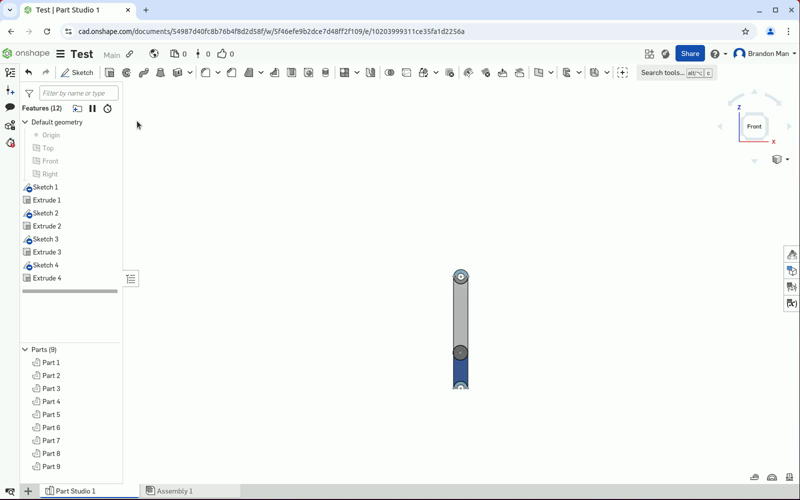
key(shift+h)
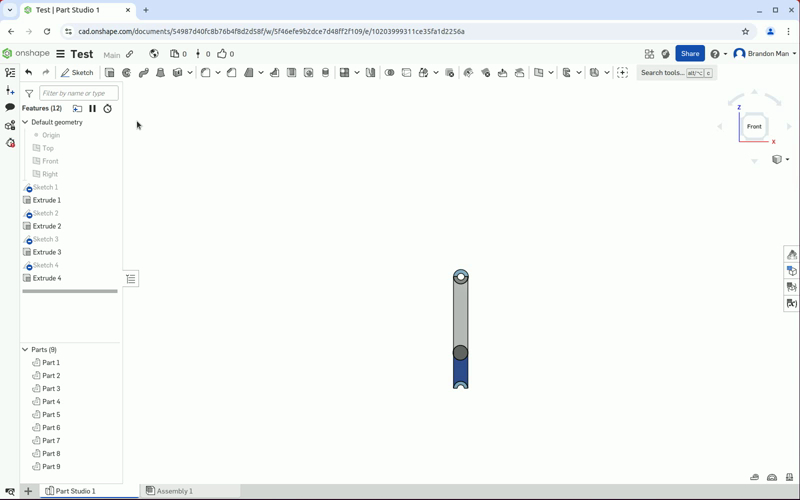
mouse_move(73, 189)
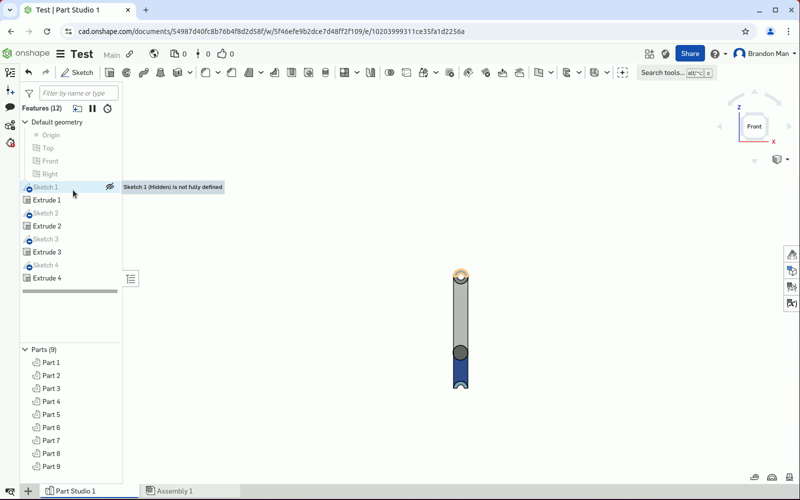
click(73, 189)
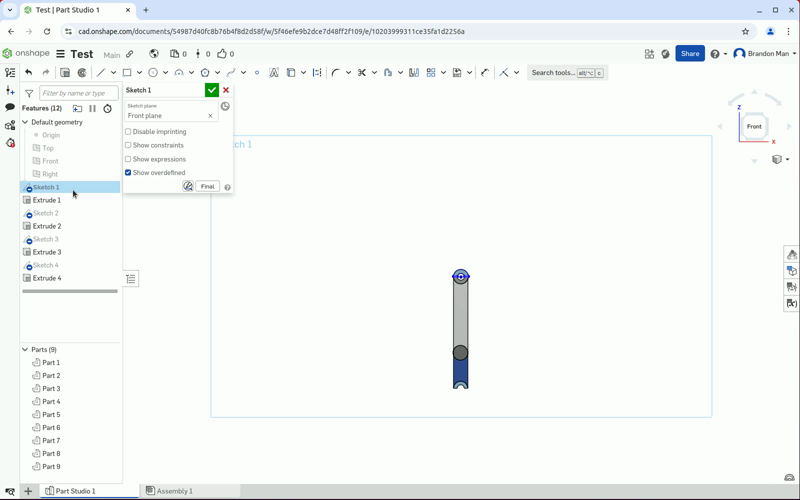
mouse_move(229, 92)
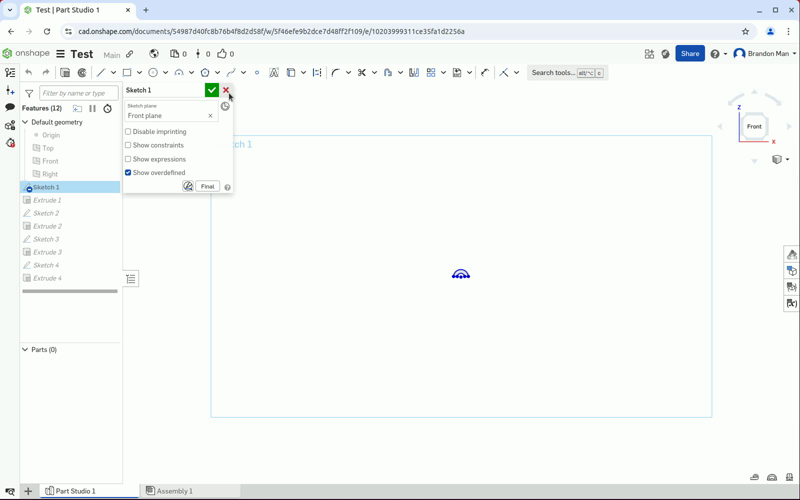
click(229, 92)
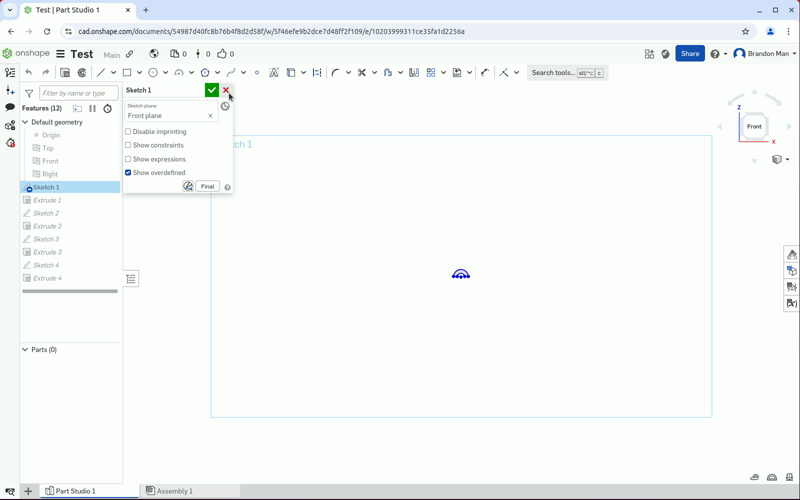
key(shift+s)
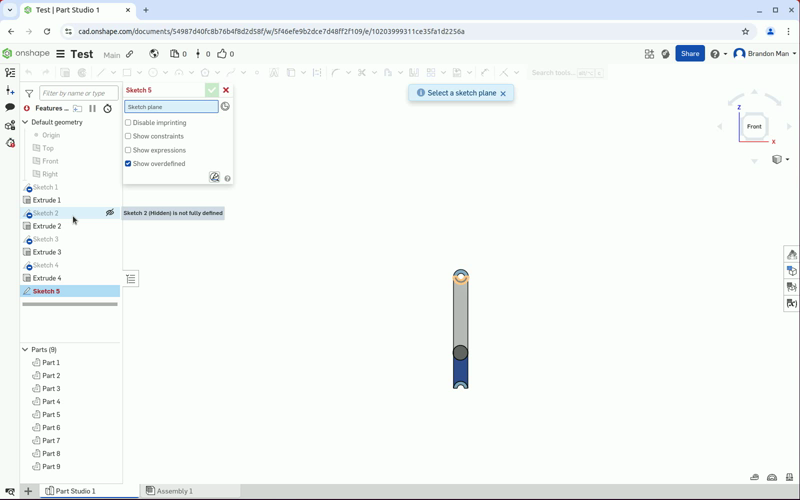
scroll(3)
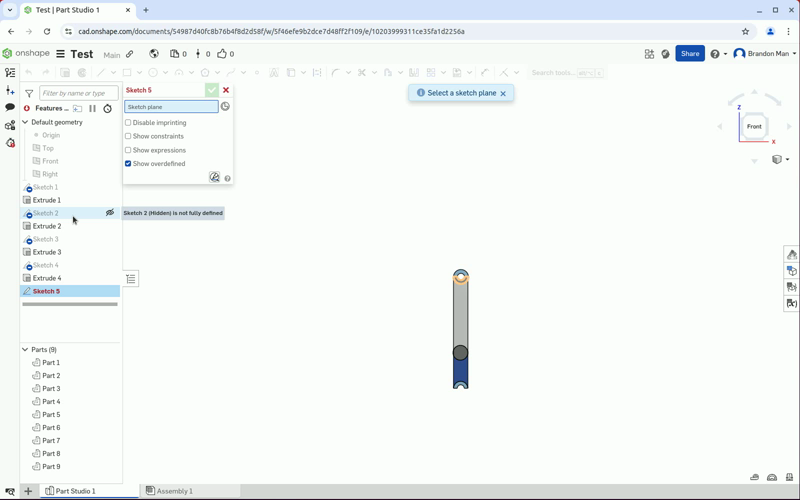
mouse_move(73, 163)
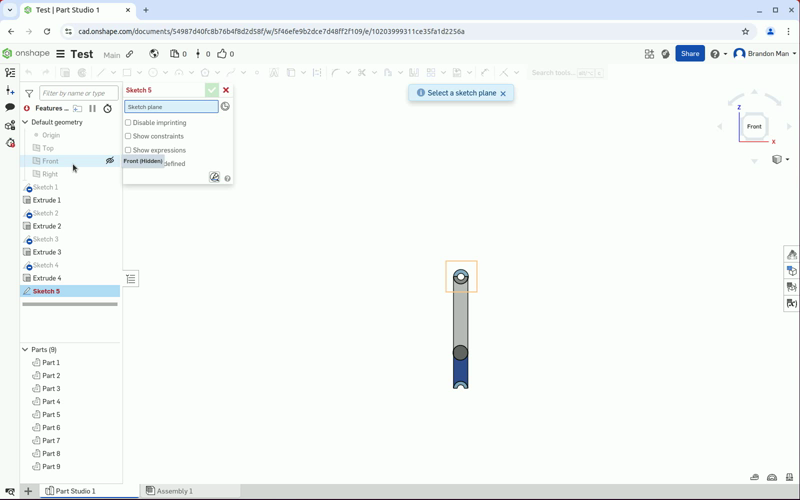
click(73, 163)
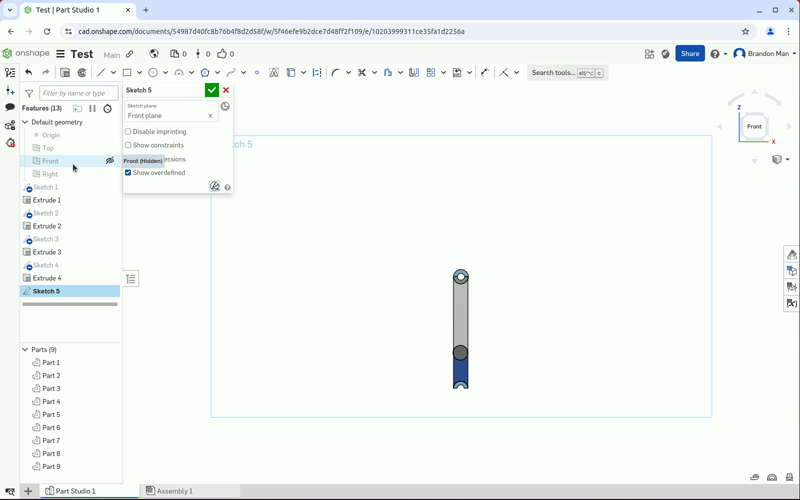
mouse_move(73, 352)
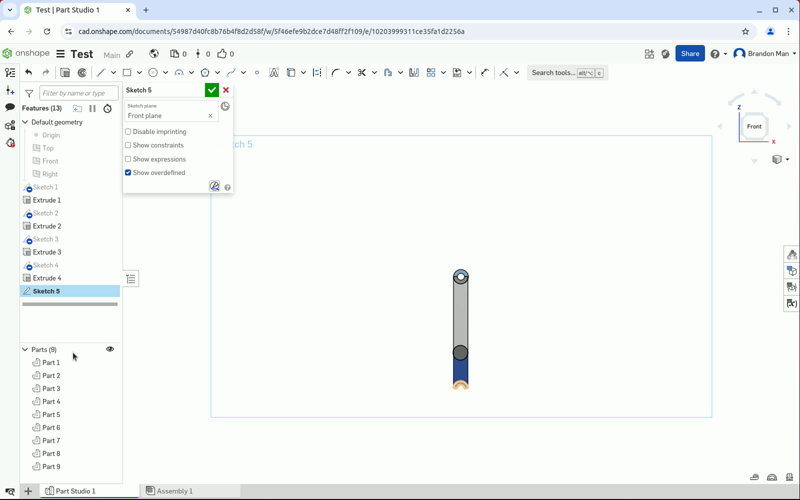
key(y)
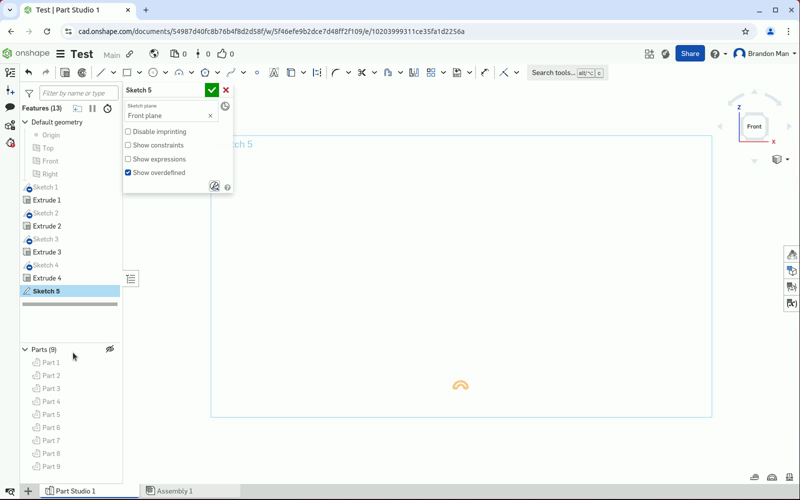
key(a)
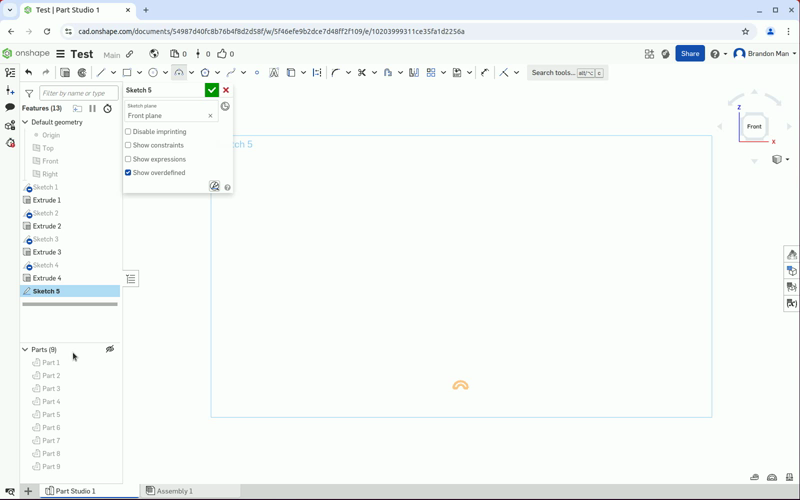
key_down(shift)
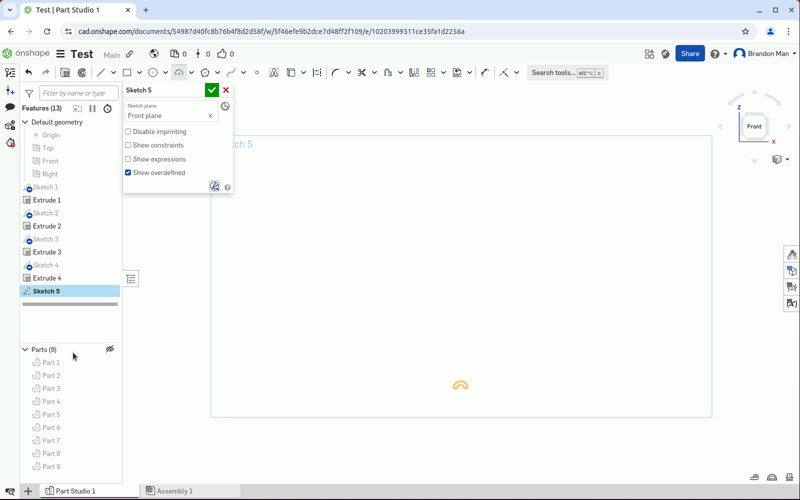
mouse_move(453, 388)
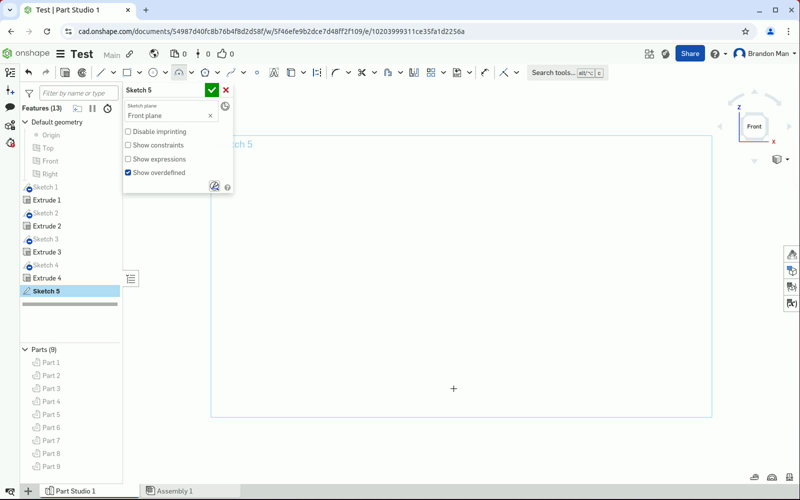
click(453, 388)
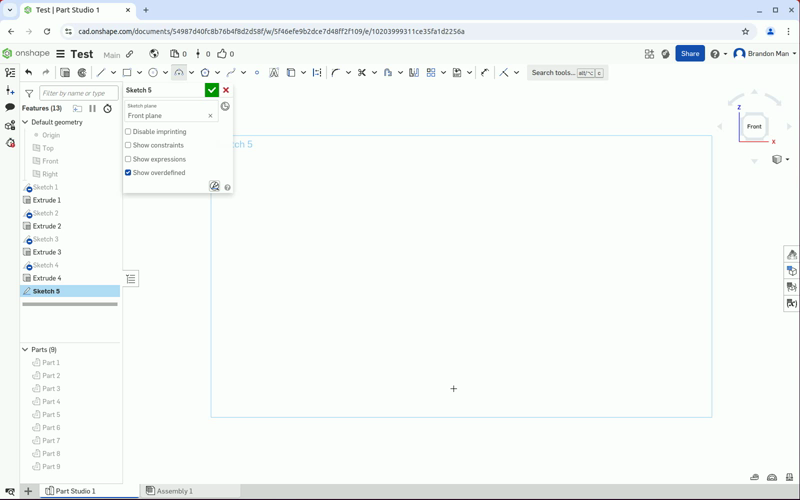
key_up(shift)
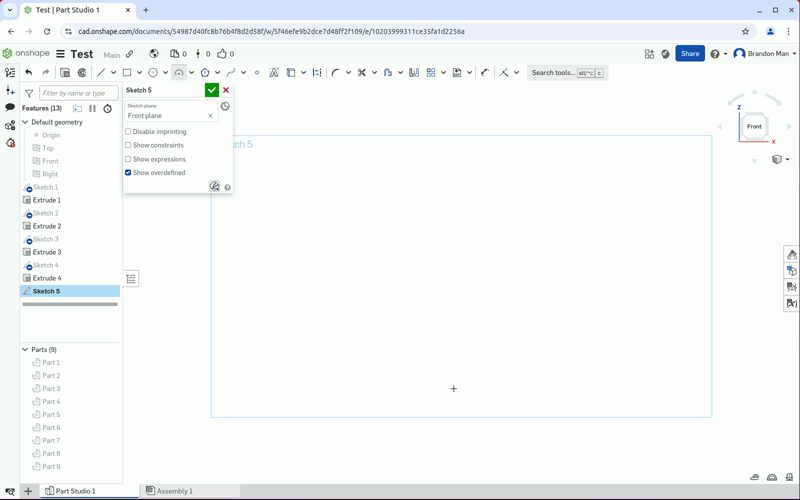
key_down(shift)
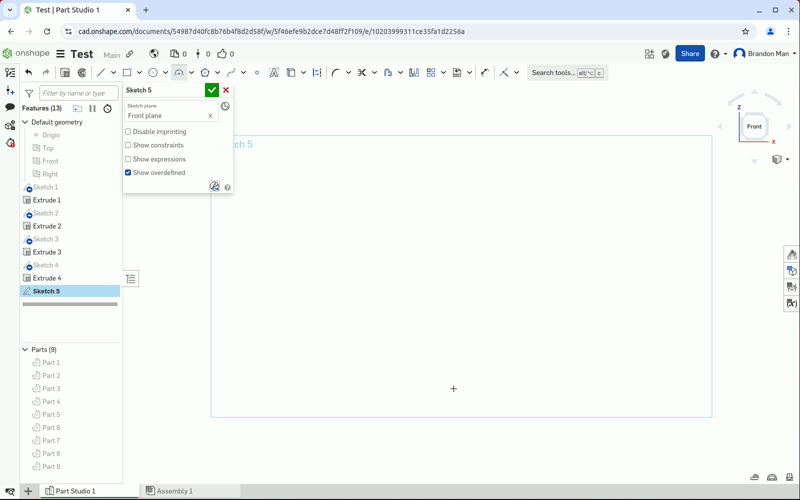
mouse_move(467, 388)
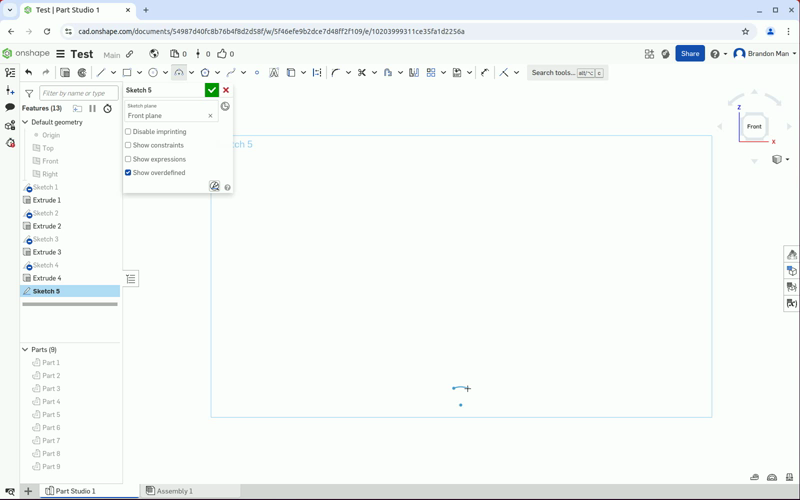
click(467, 388)
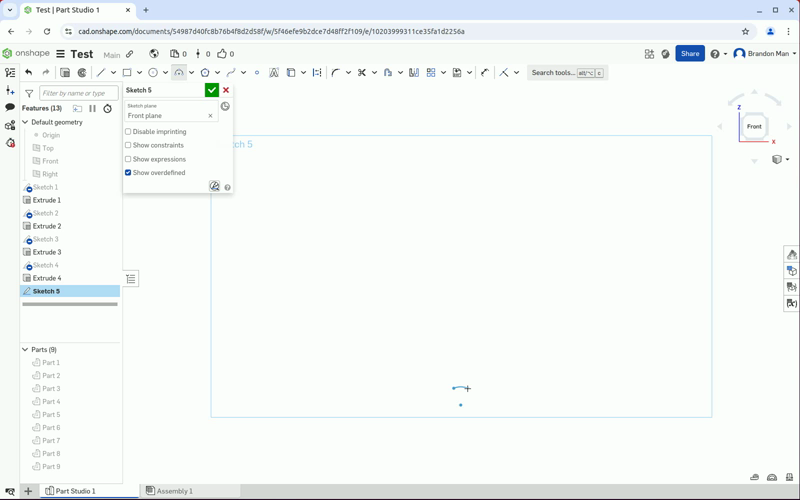
mouse_move(460, 395)
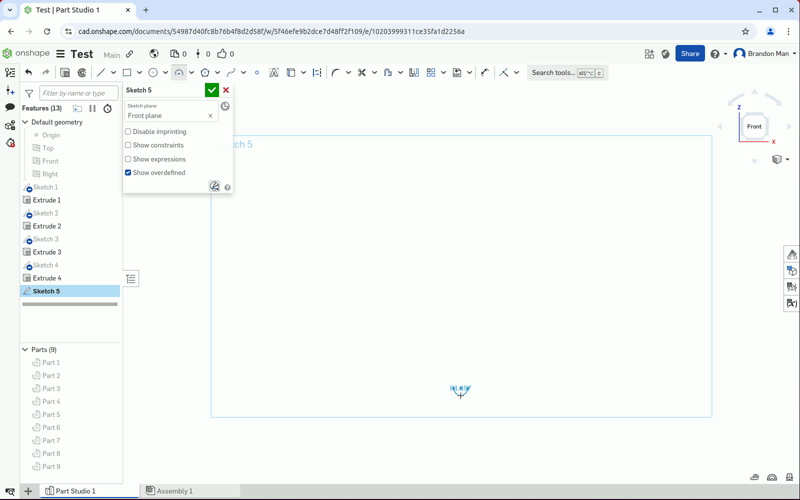
click(460, 395)
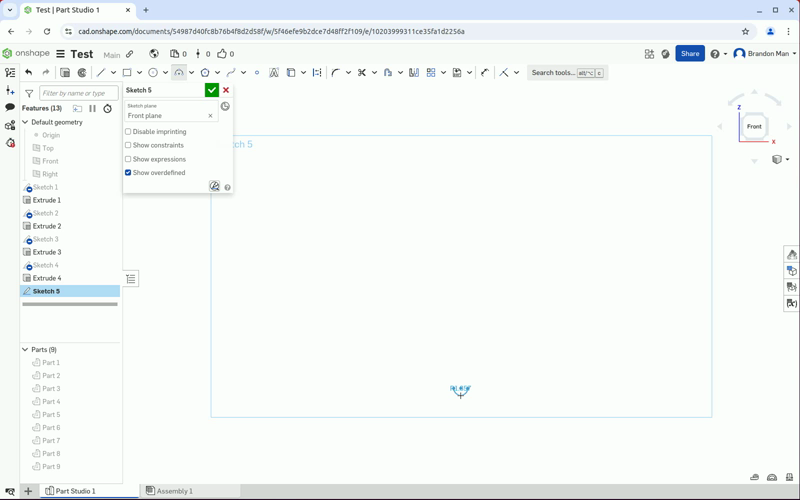
key_up(shift)
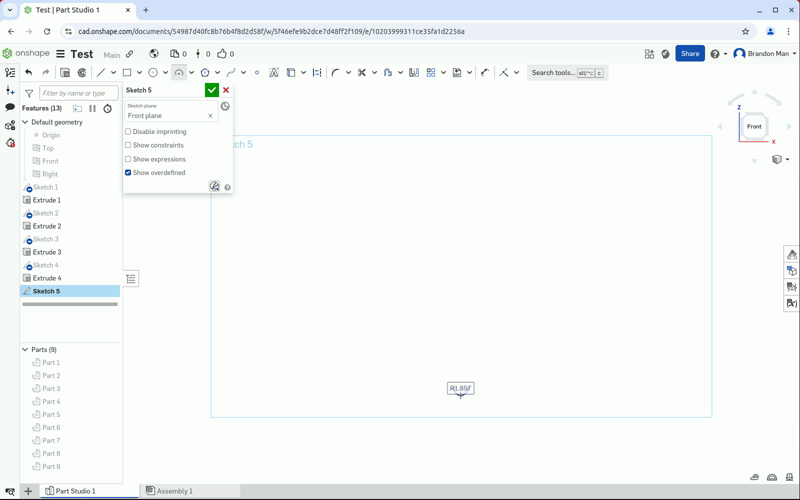
key(esc)
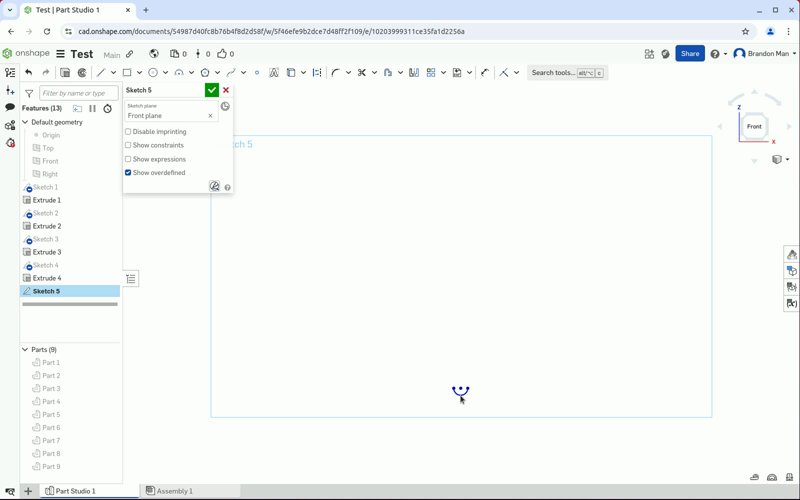
key(l)
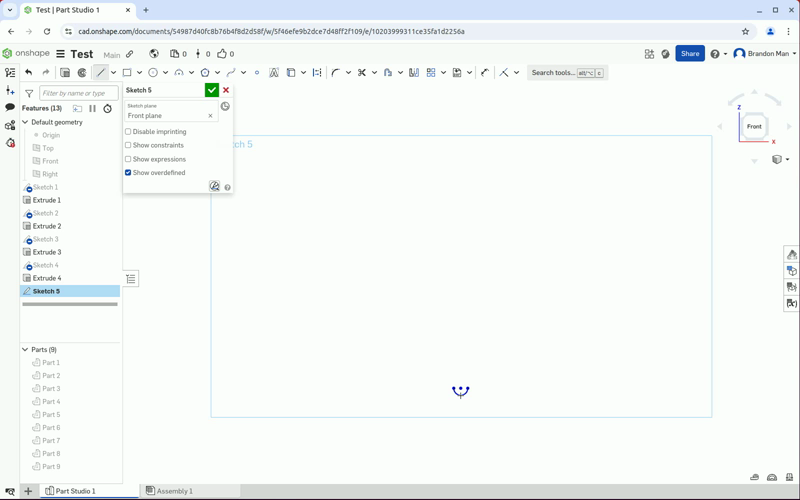
mouse_move(467, 388)
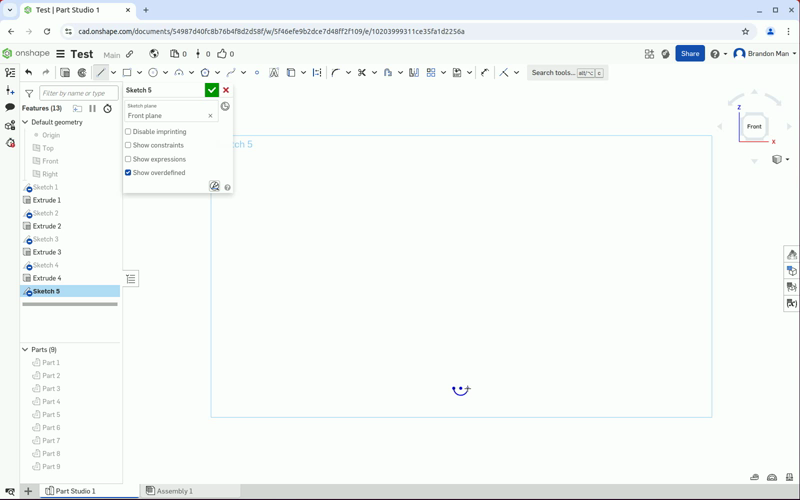
click(467, 388)
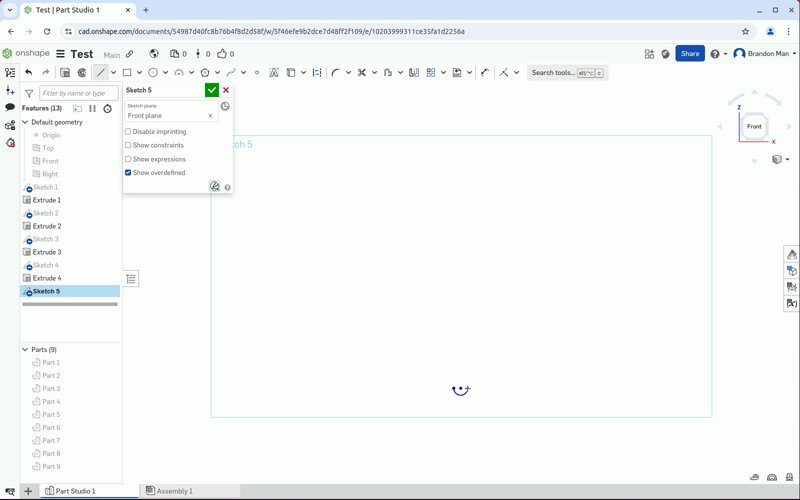
key_down(shift)
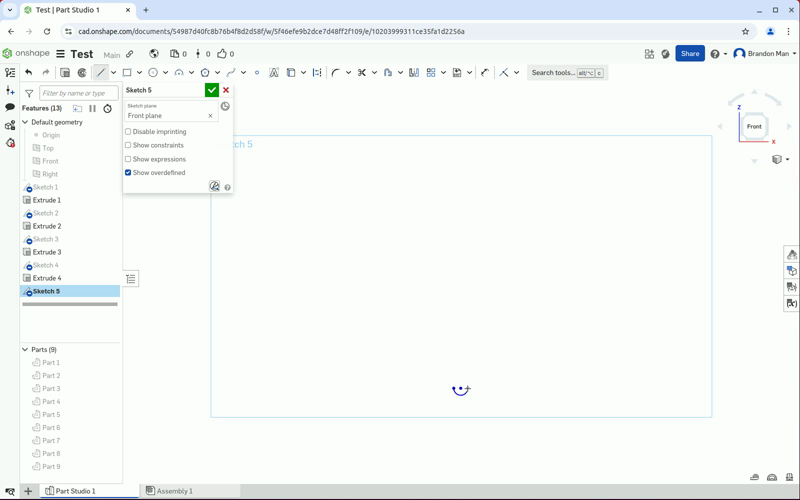
mouse_move(497, 388)
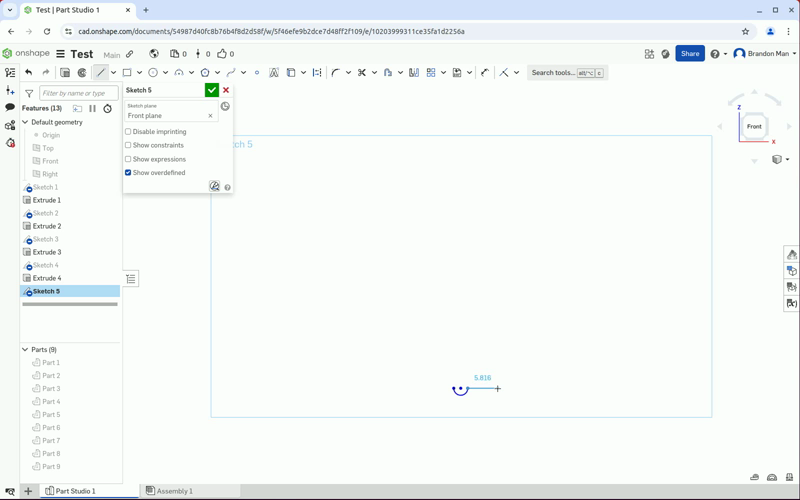
mouse_move(464, 388)
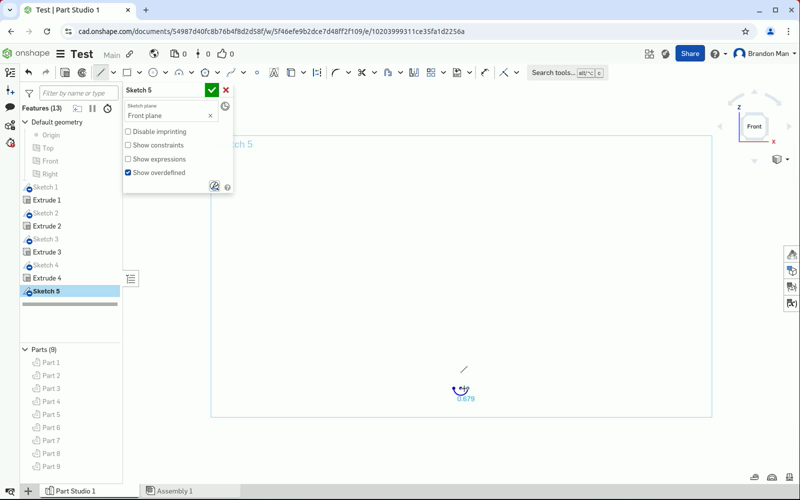
scroll(6)
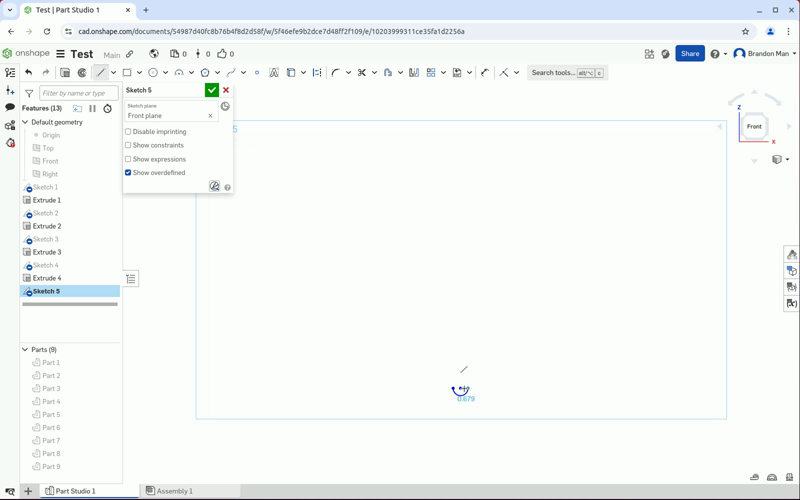
scroll(6)
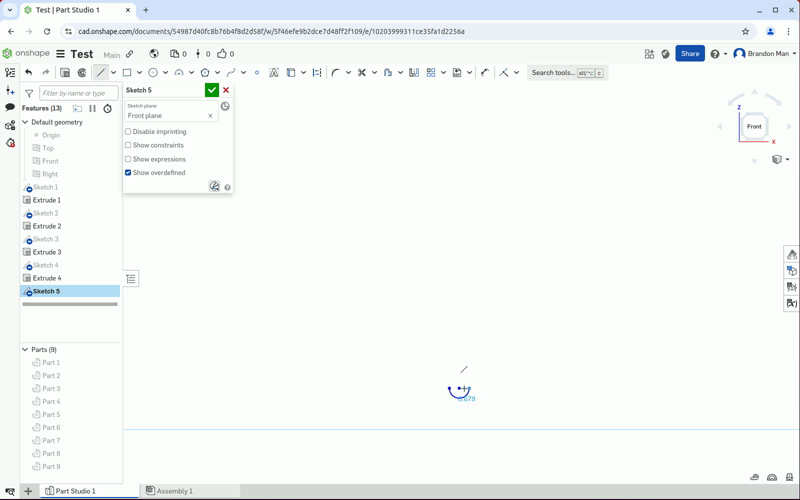
scroll(6)
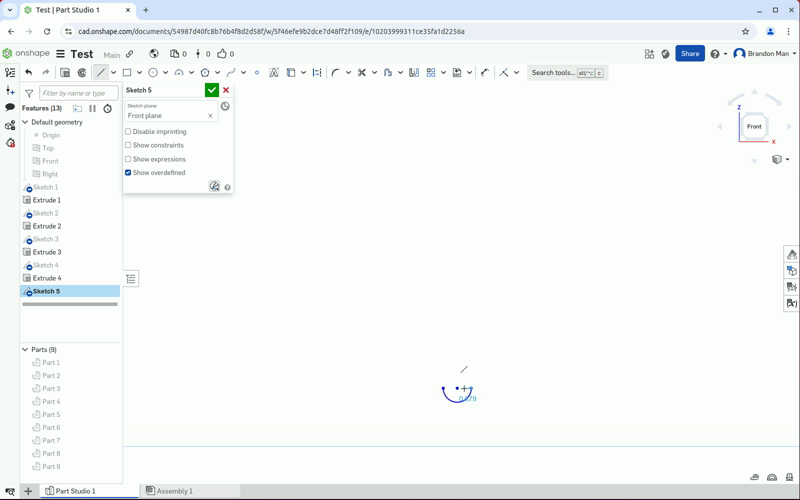
scroll(6)
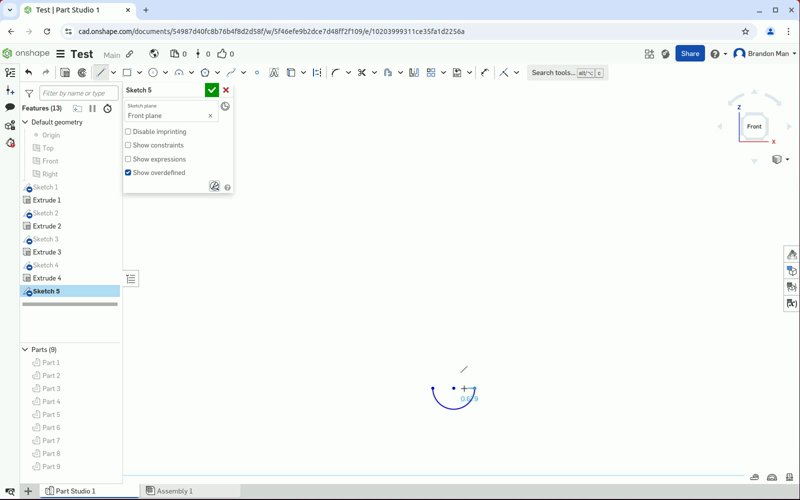
scroll(6)
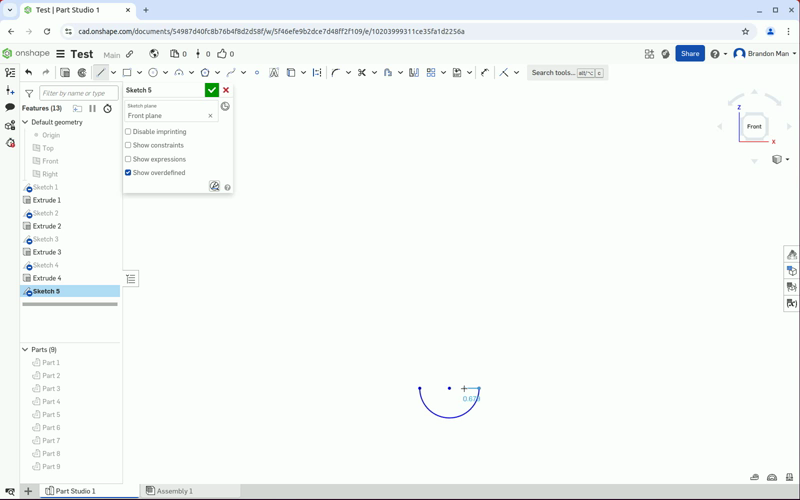
scroll(6)
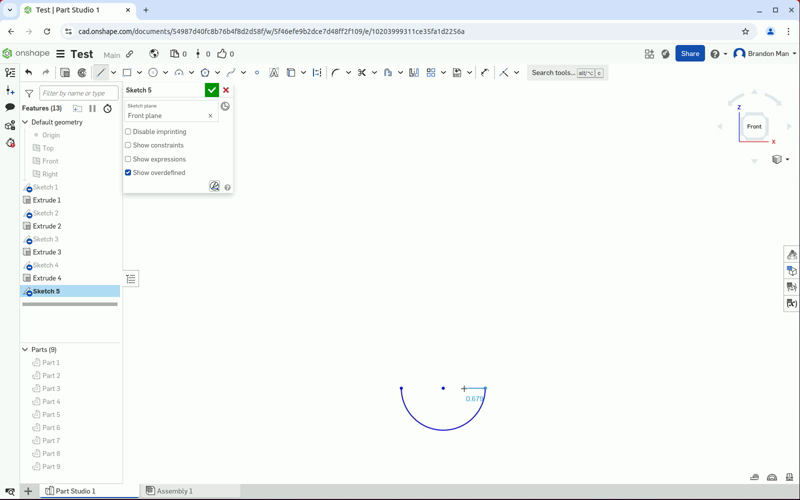
scroll(6)
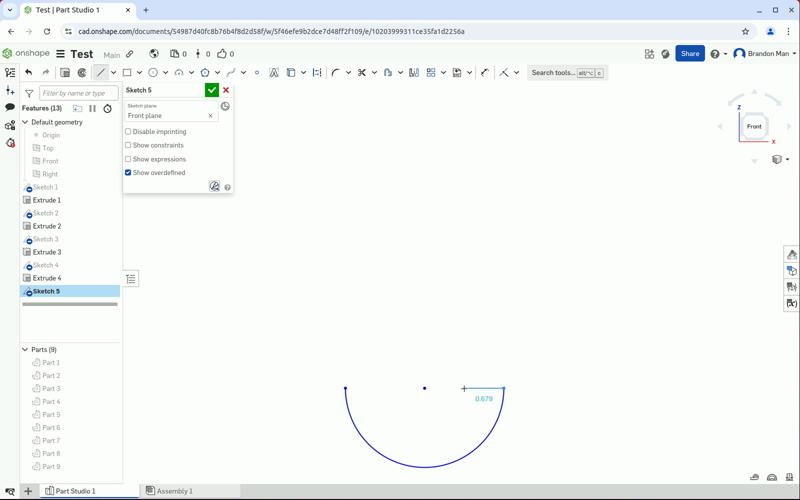
click(464, 388)
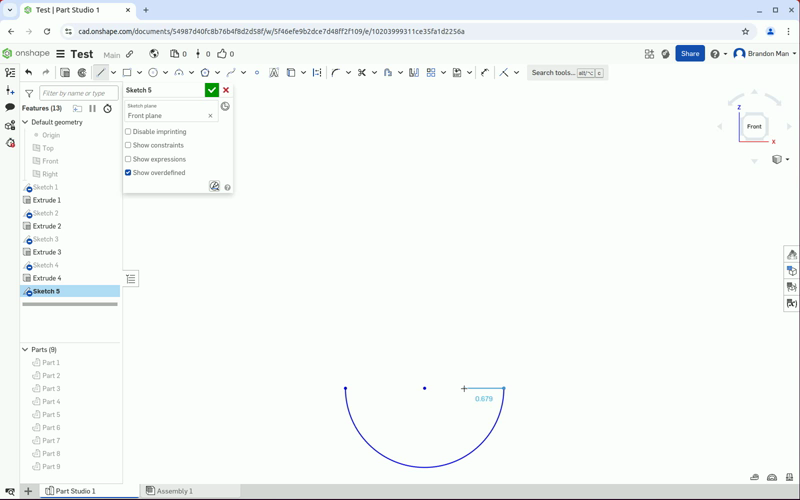
scroll(-6)
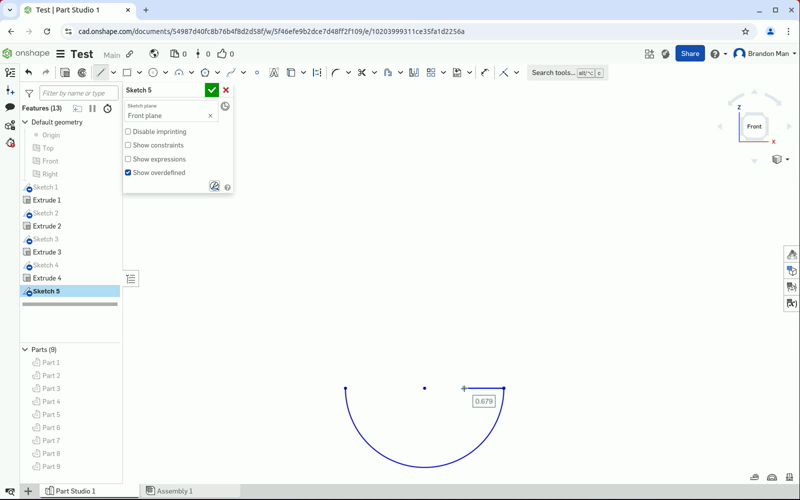
scroll(-6)
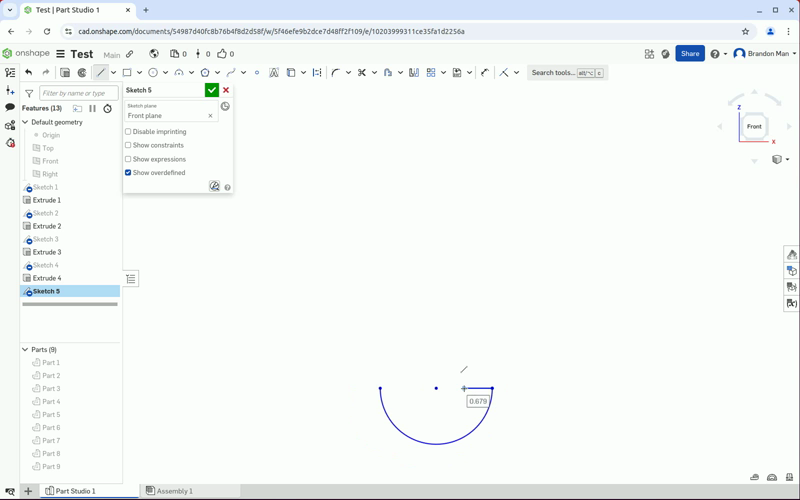
scroll(-6)
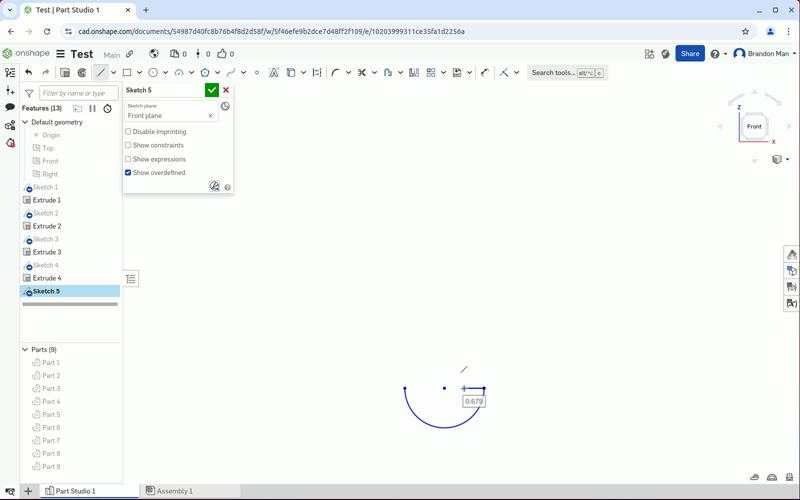
scroll(-6)
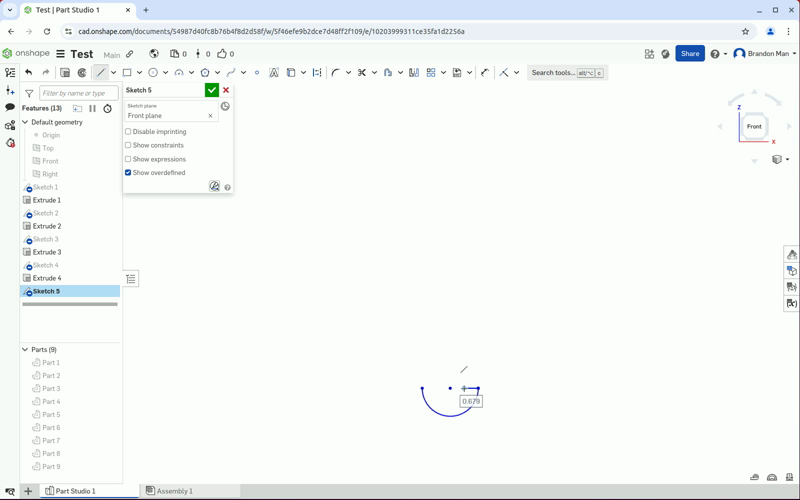
scroll(-6)
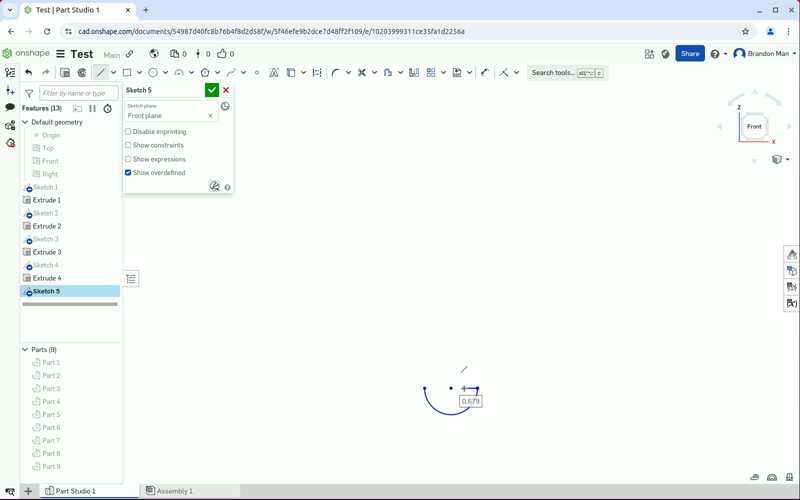
scroll(-6)
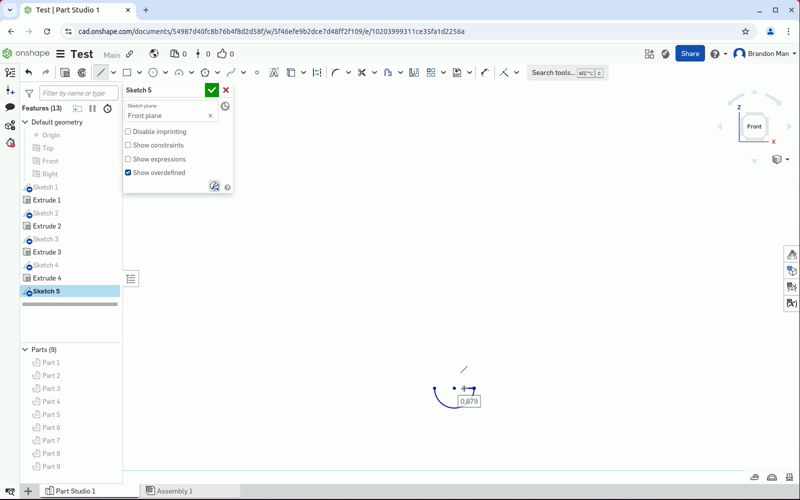
scroll(-6)
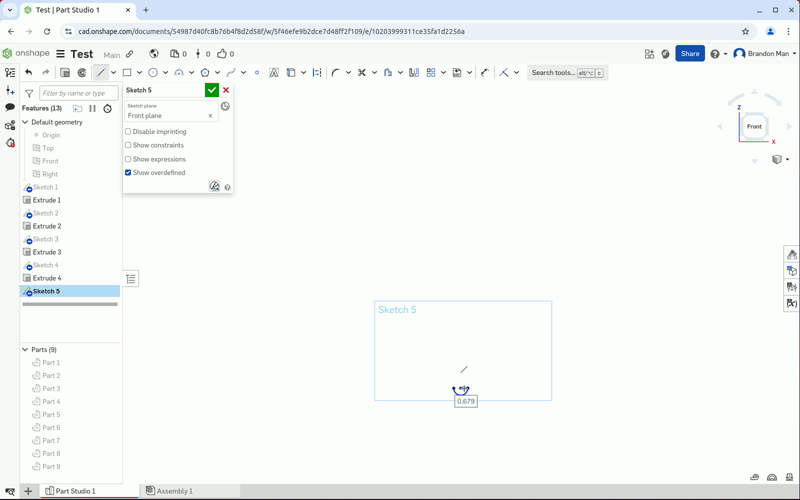
key_up(shift)
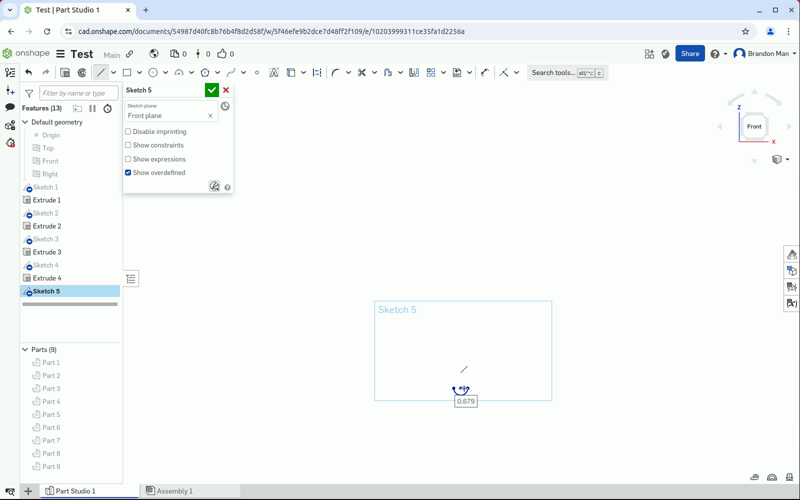
key(esc)
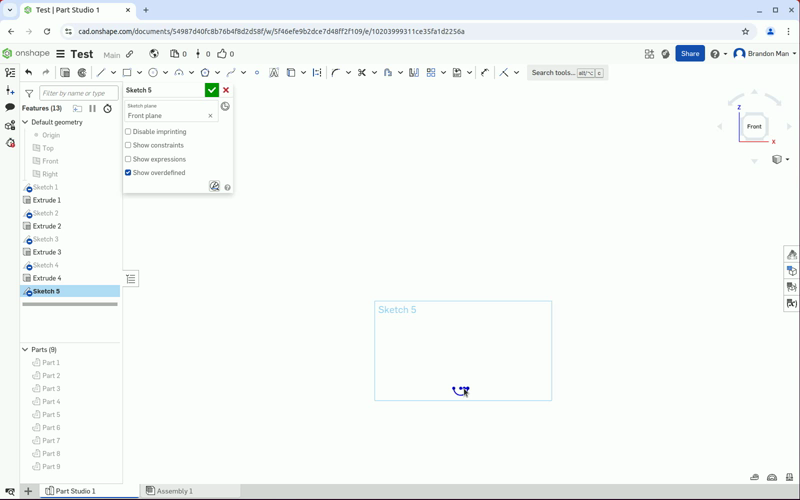
key(a)
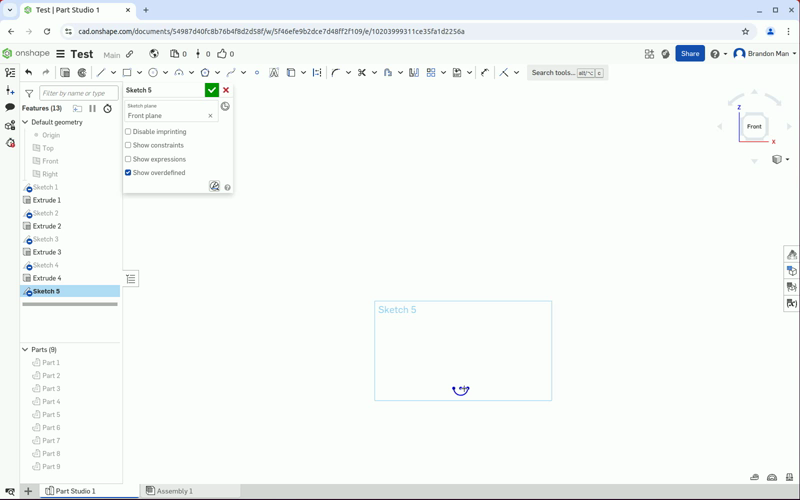
mouse_move(464, 388)
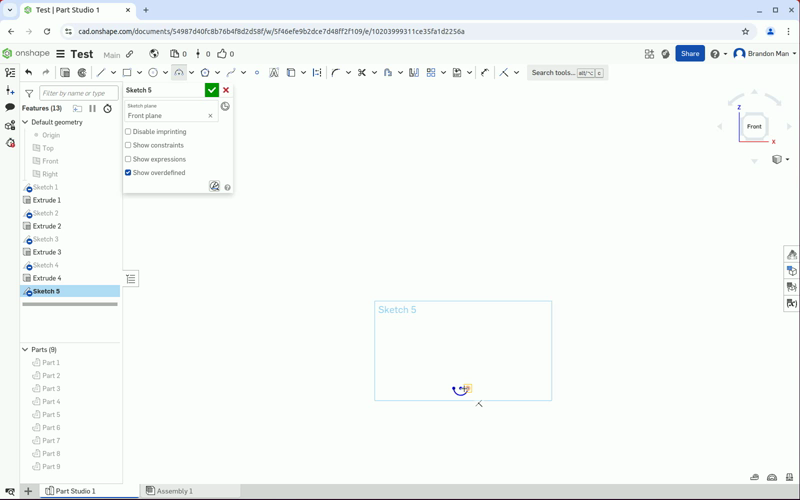
scroll(6)
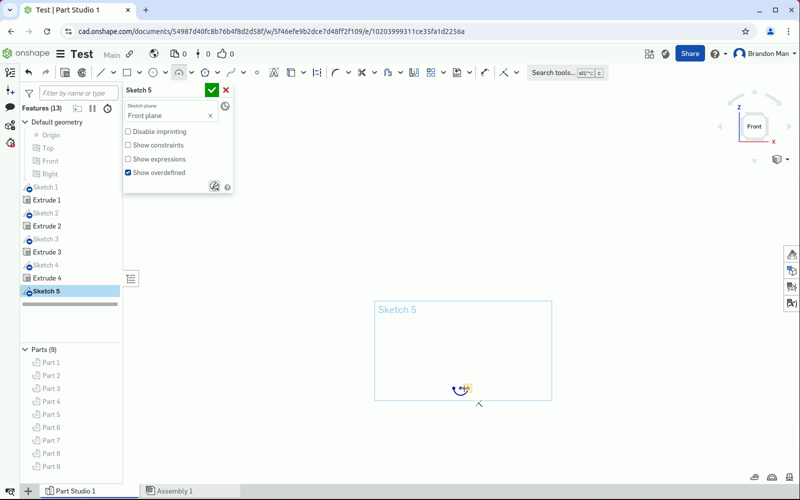
scroll(6)
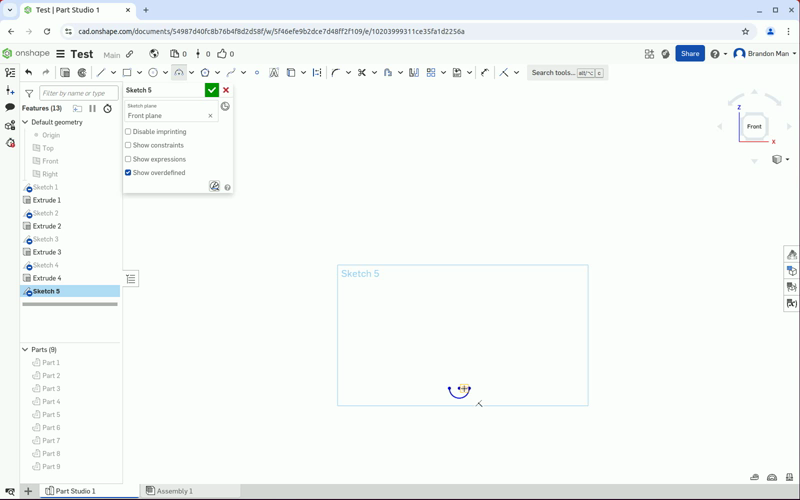
scroll(6)
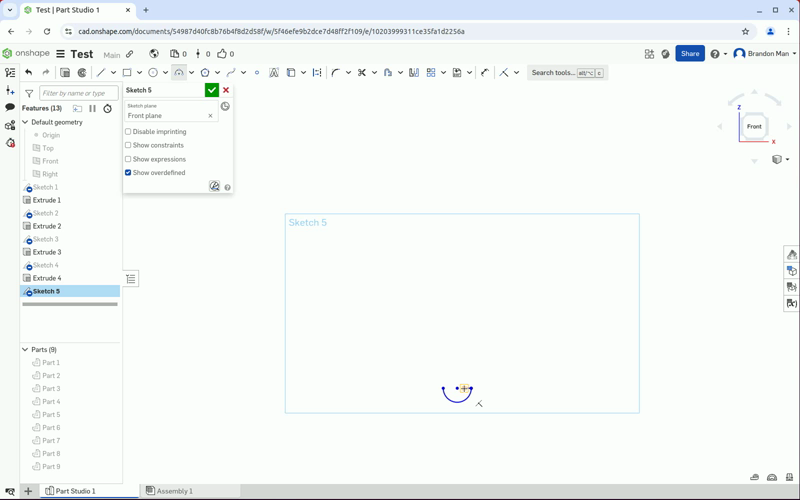
scroll(6)
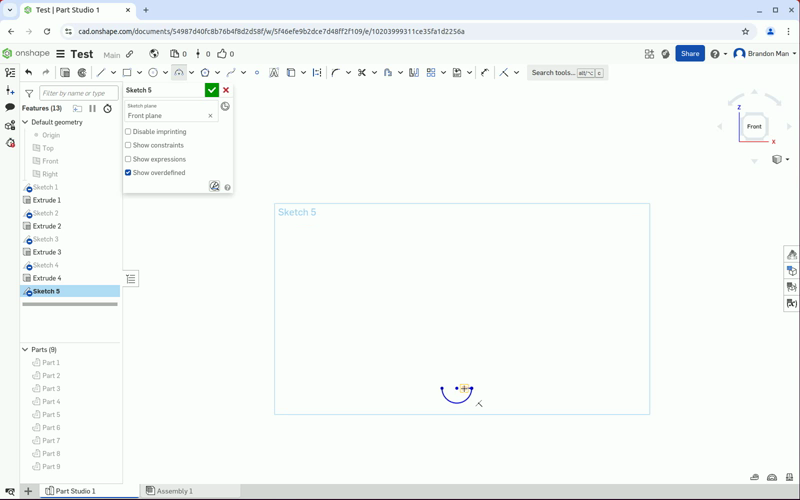
scroll(6)
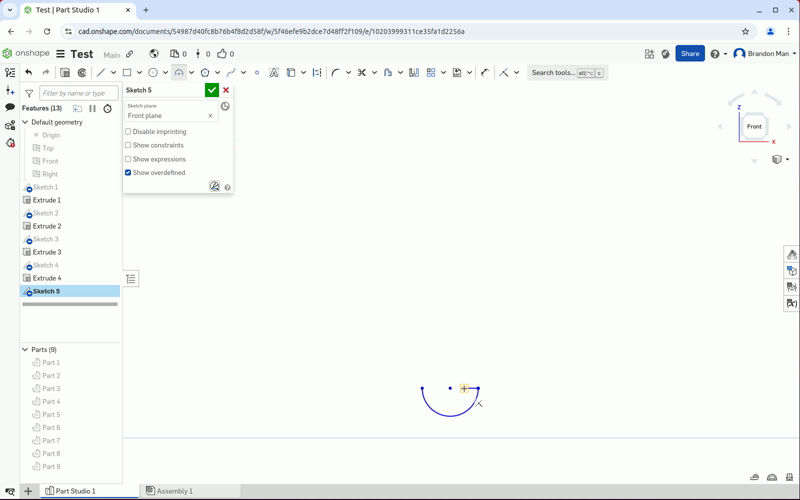
scroll(6)
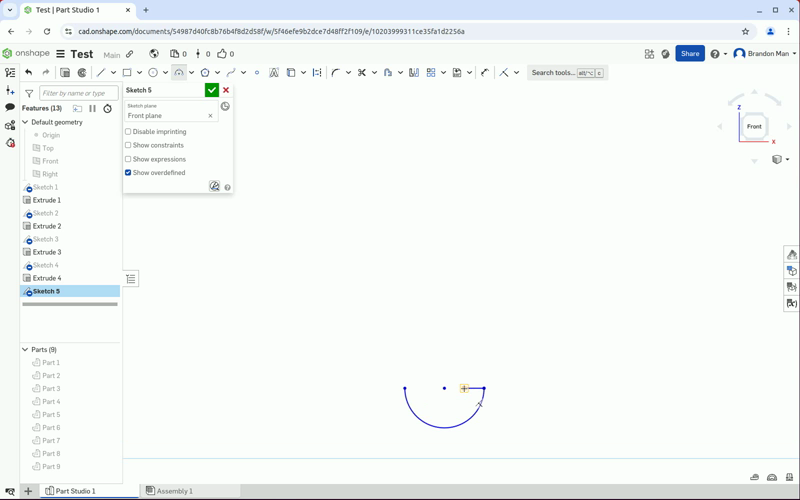
scroll(6)
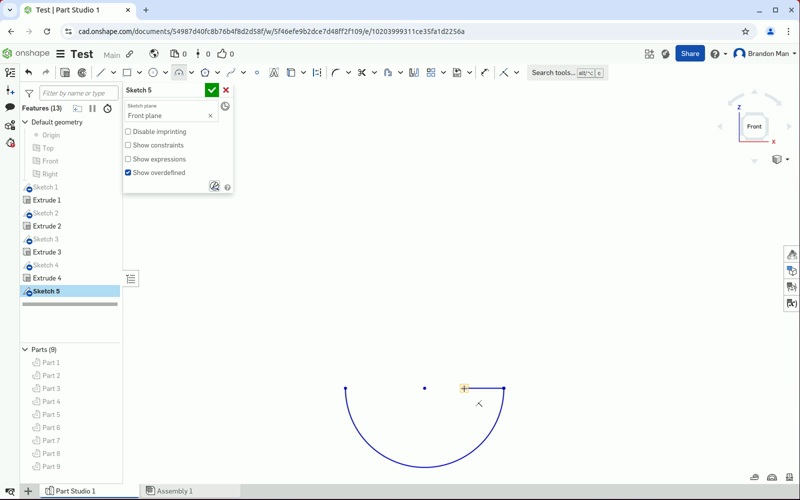
click(464, 388)
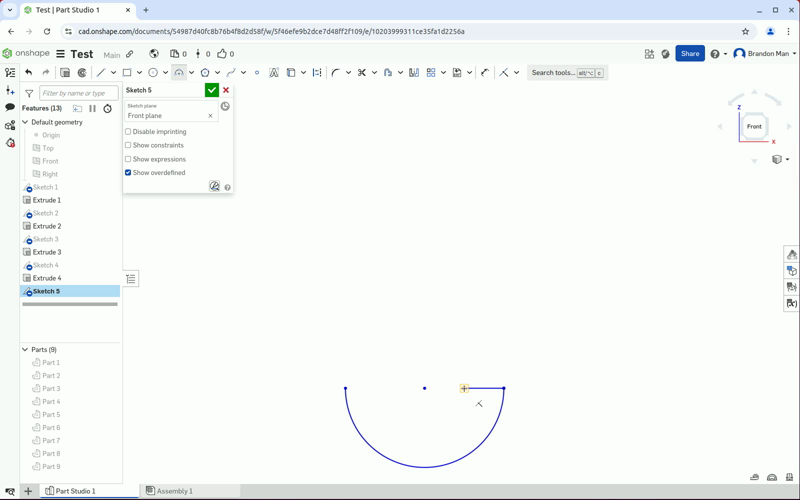
scroll(-6)
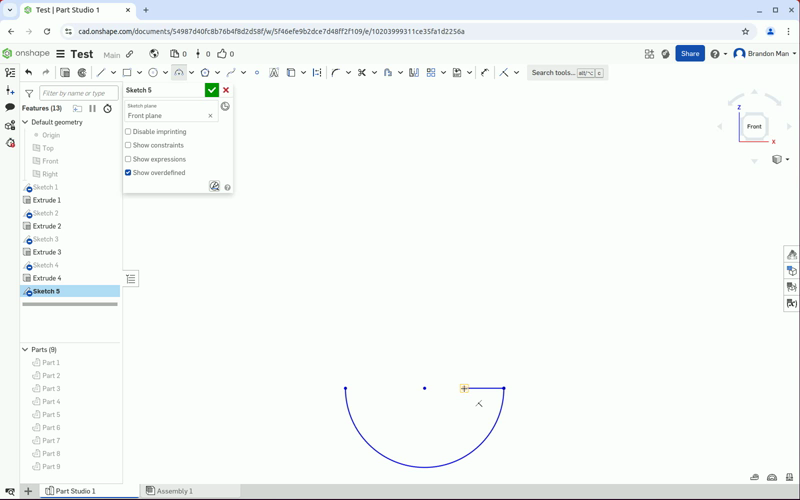
scroll(-6)
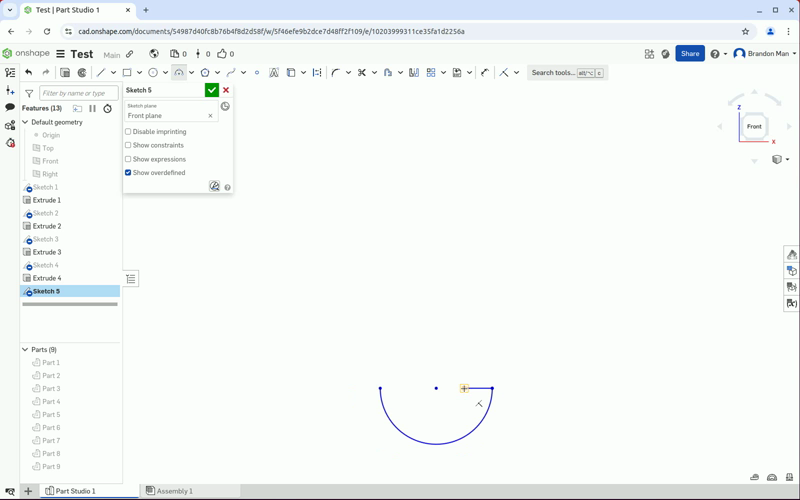
scroll(-6)
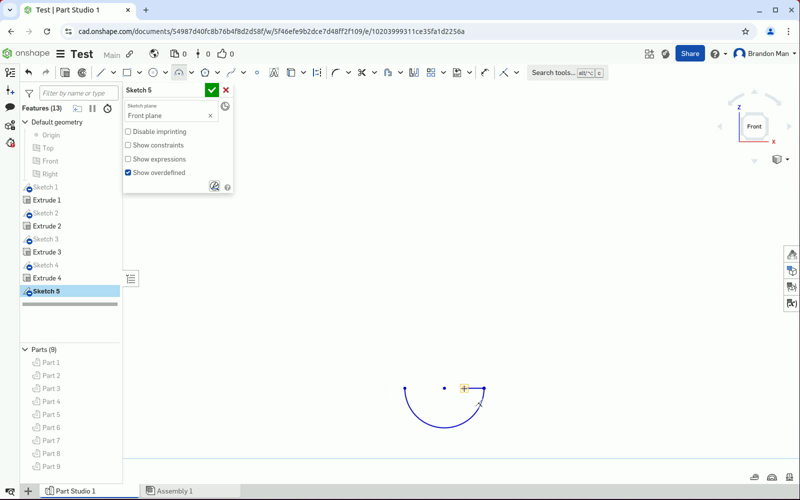
scroll(-6)
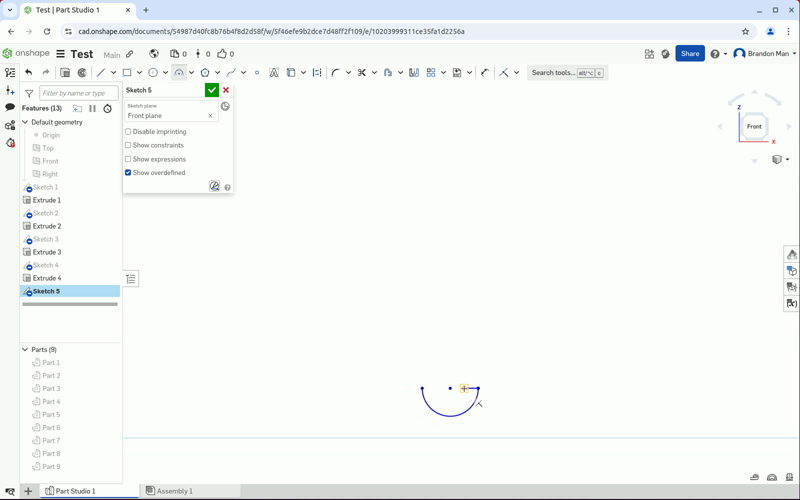
scroll(-6)
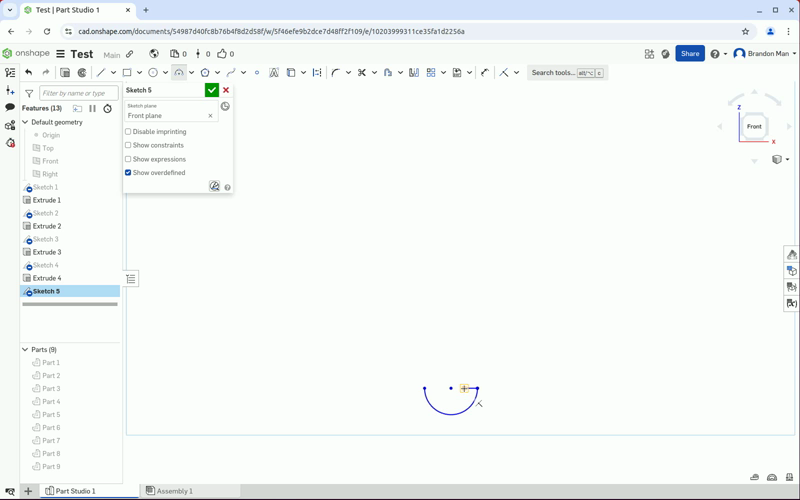
scroll(-6)
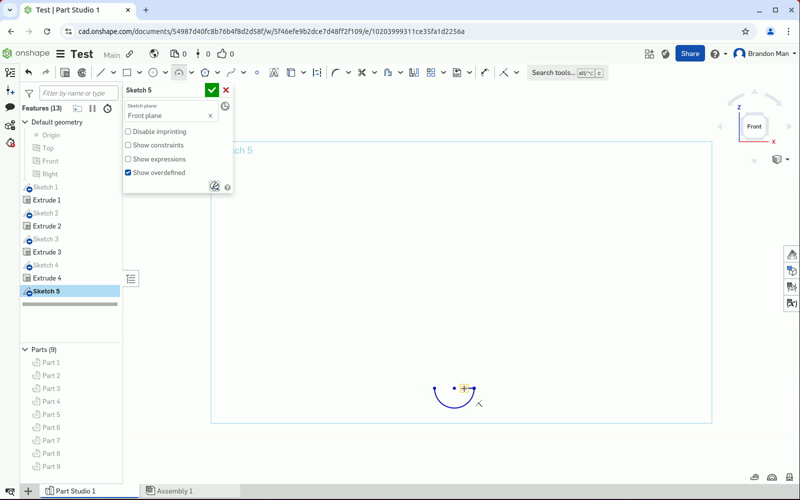
scroll(-6)
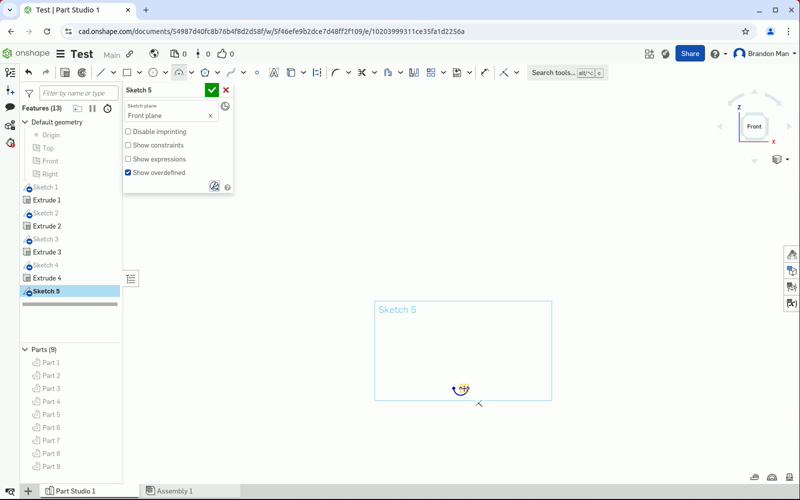
key_down(shift)
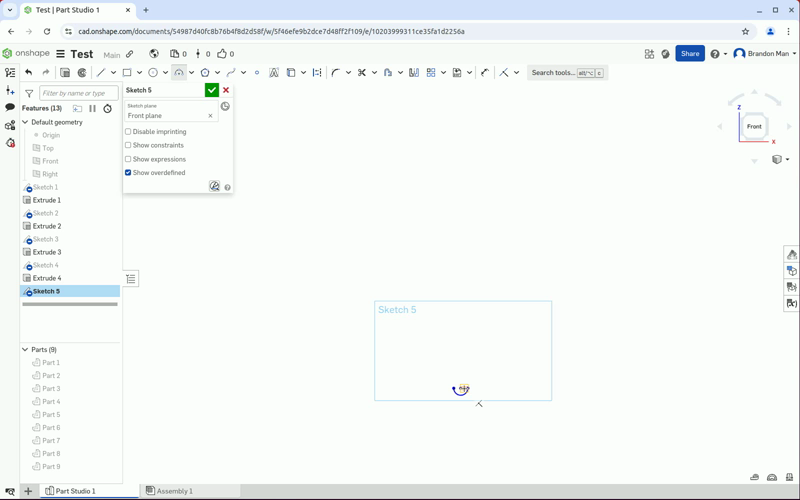
mouse_move(457, 388)
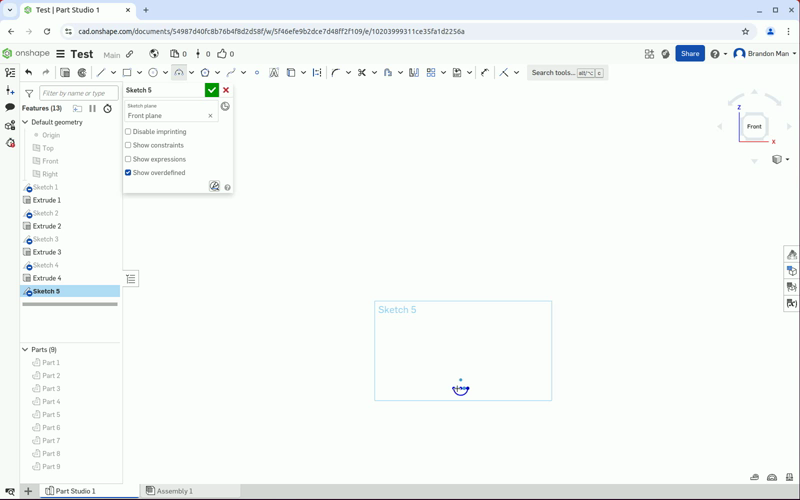
scroll(6)
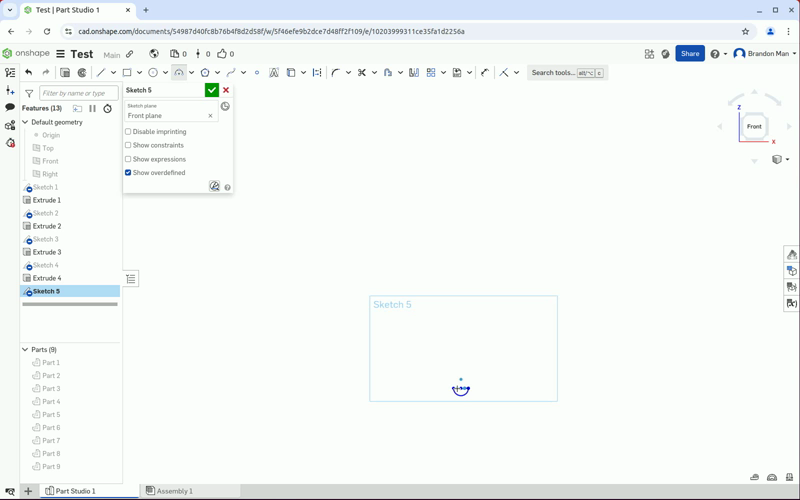
scroll(6)
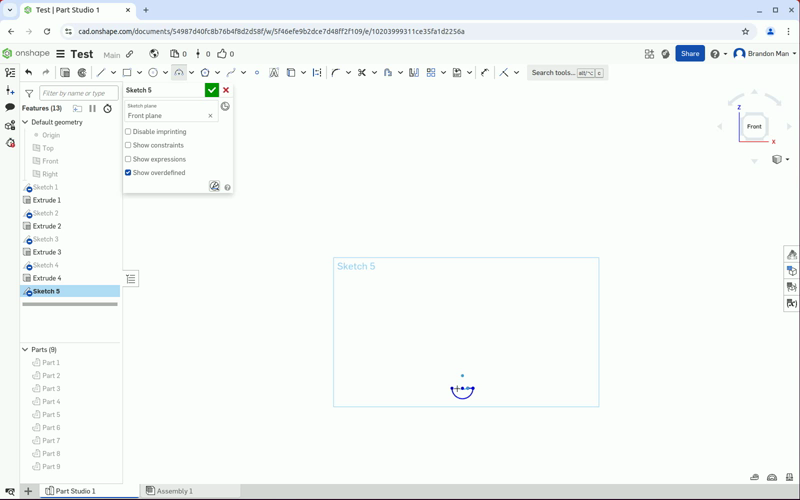
scroll(6)
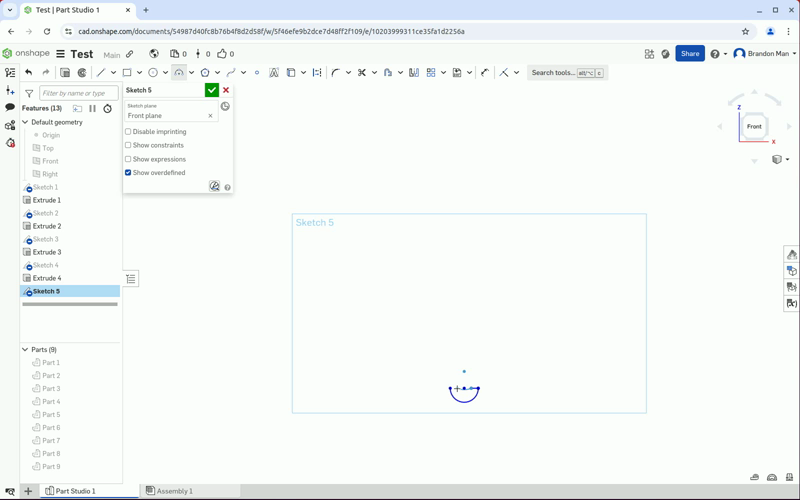
scroll(6)
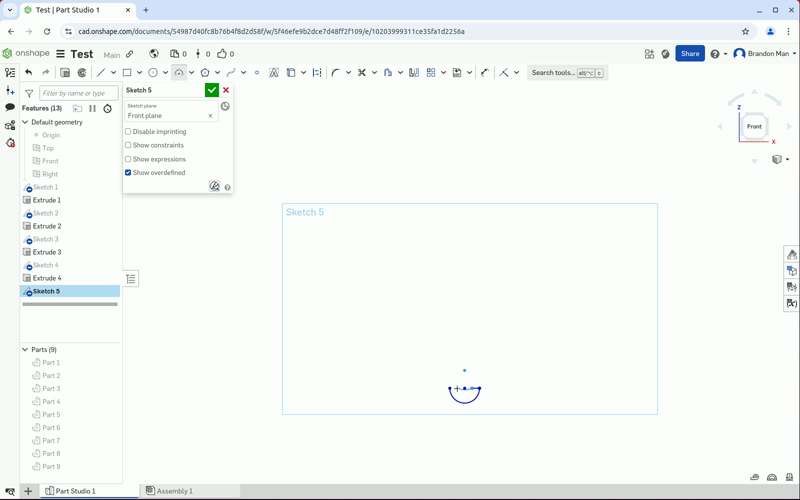
scroll(6)
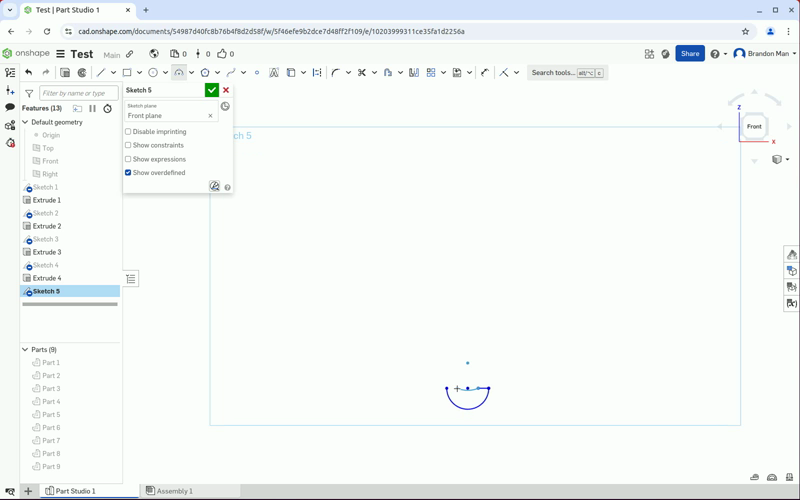
scroll(6)
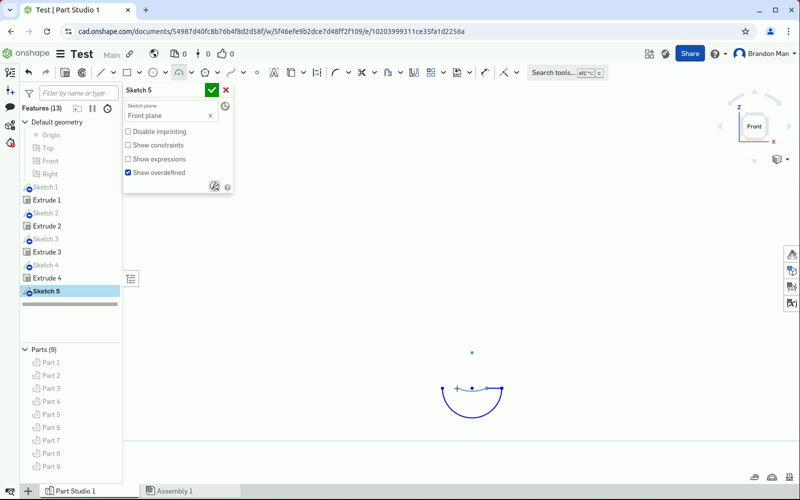
scroll(6)
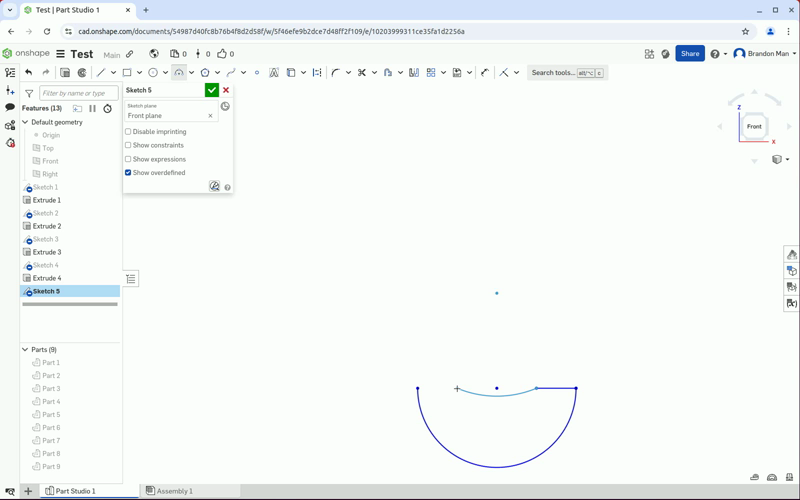
click(457, 388)
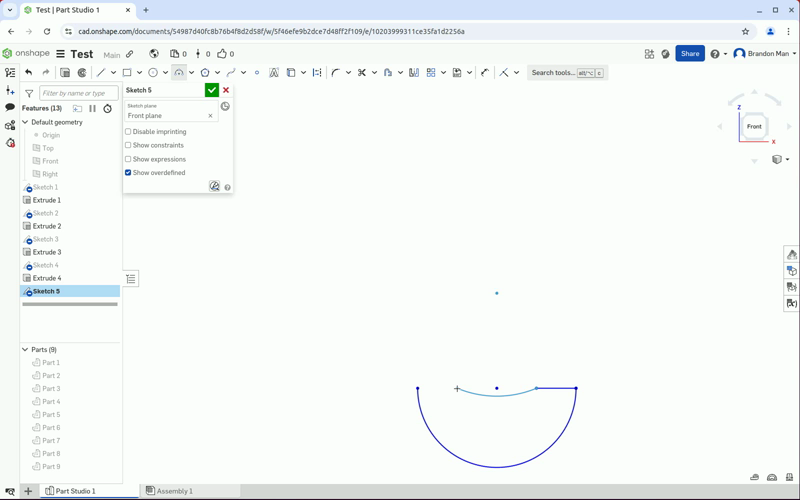
scroll(-6)
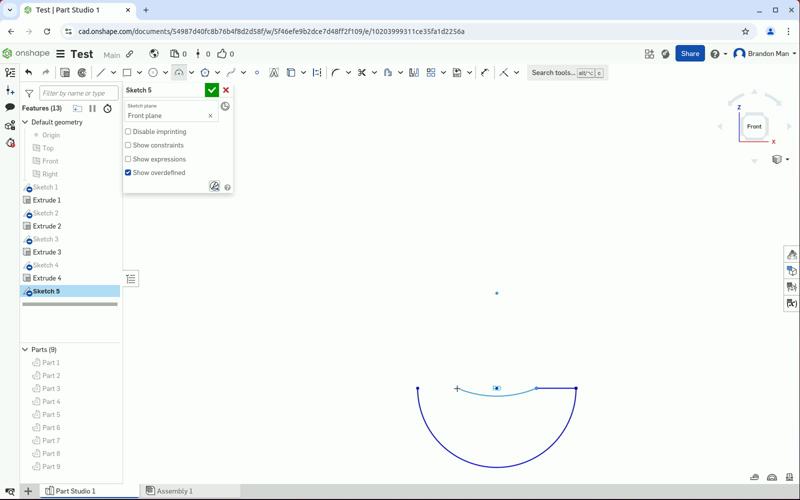
scroll(-6)
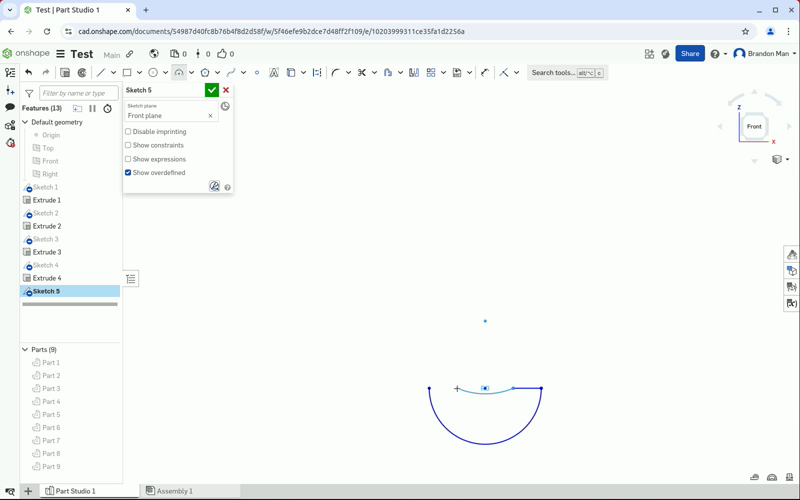
scroll(-6)
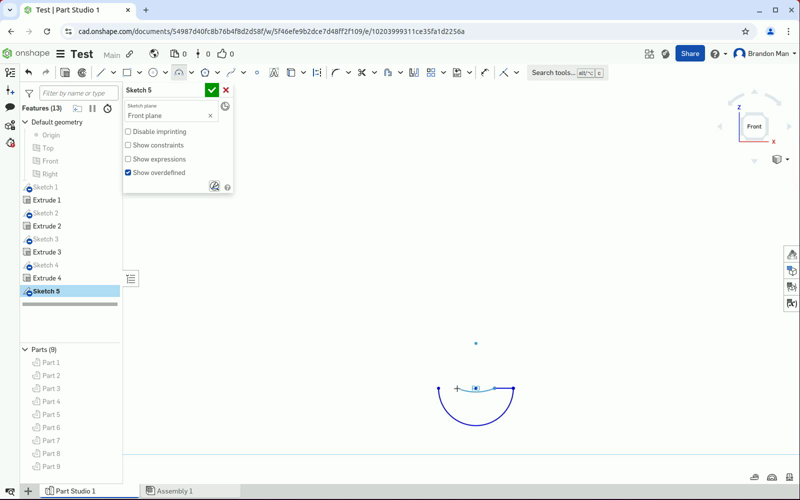
scroll(-6)
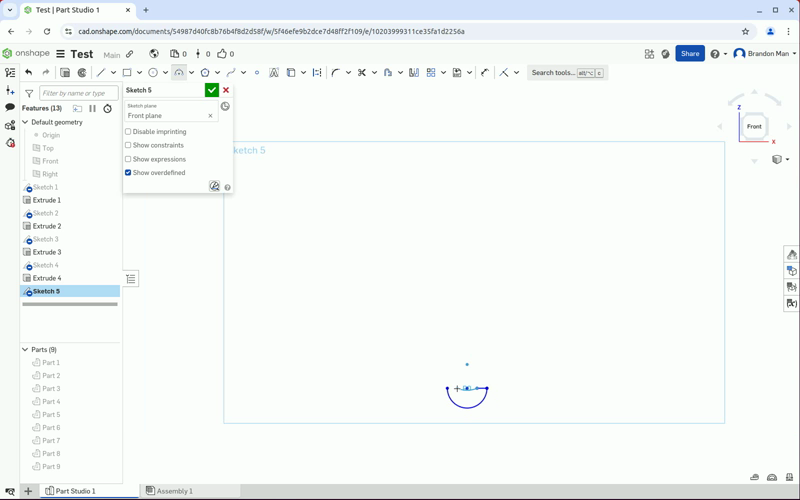
scroll(-6)
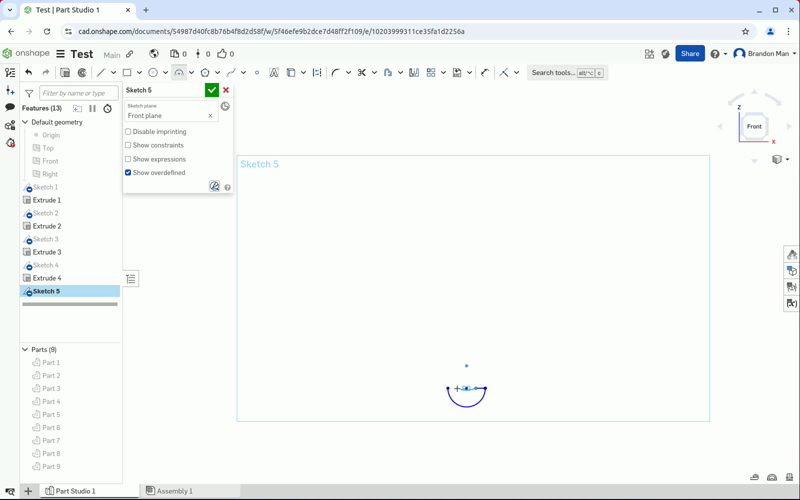
scroll(-6)
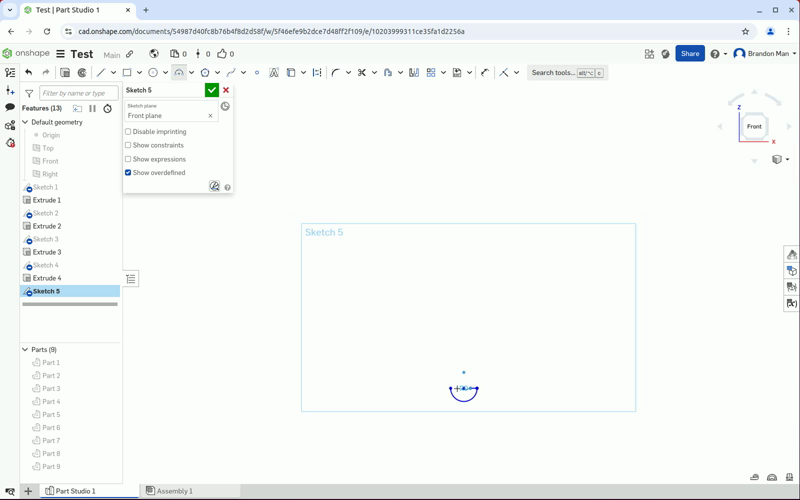
scroll(-6)
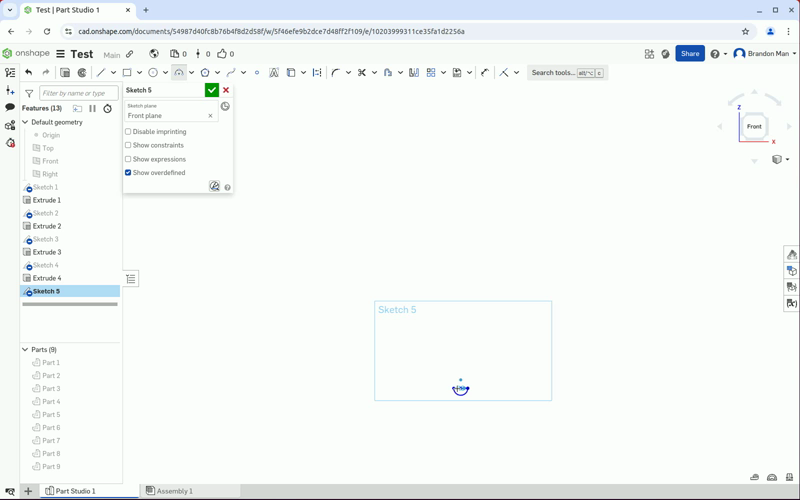
mouse_move(460, 391)
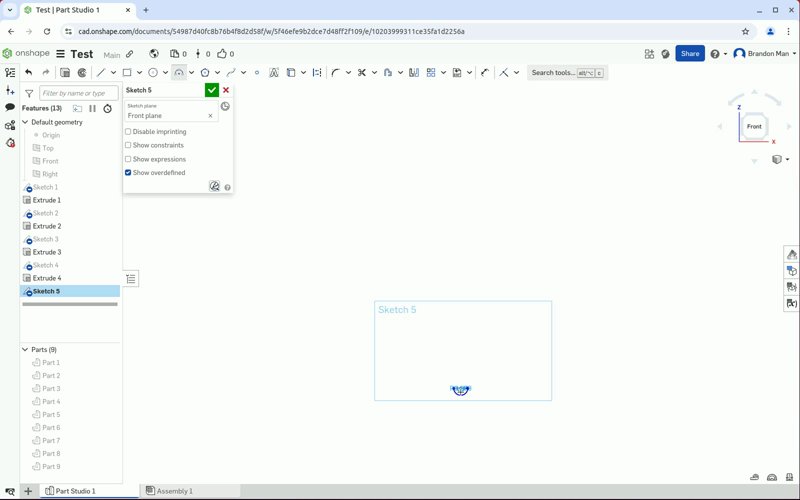
scroll(6)
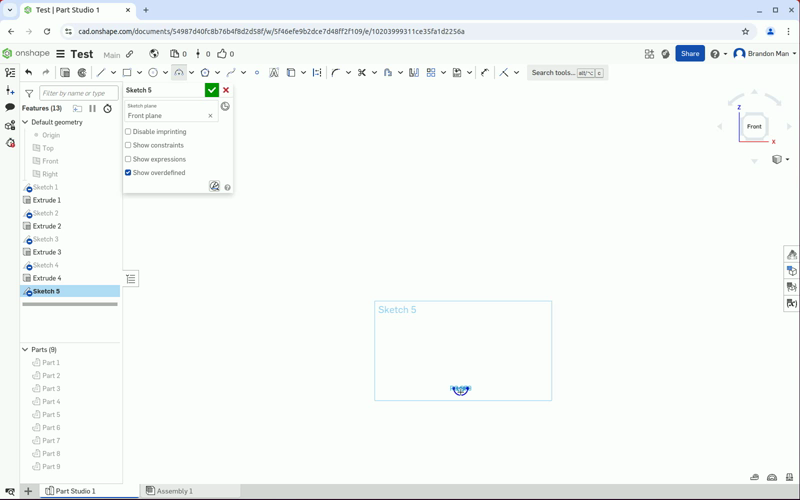
scroll(6)
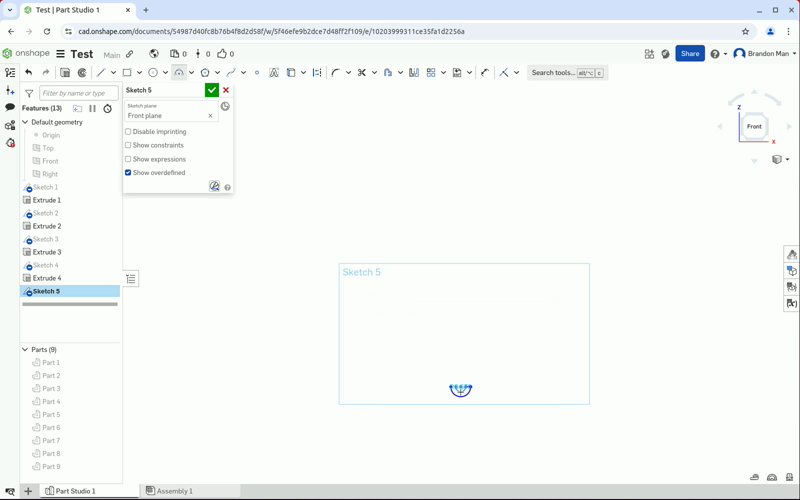
scroll(6)
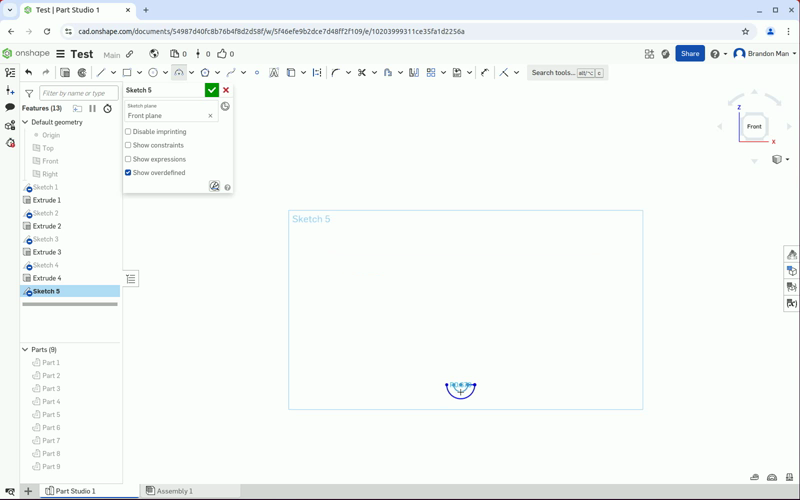
scroll(6)
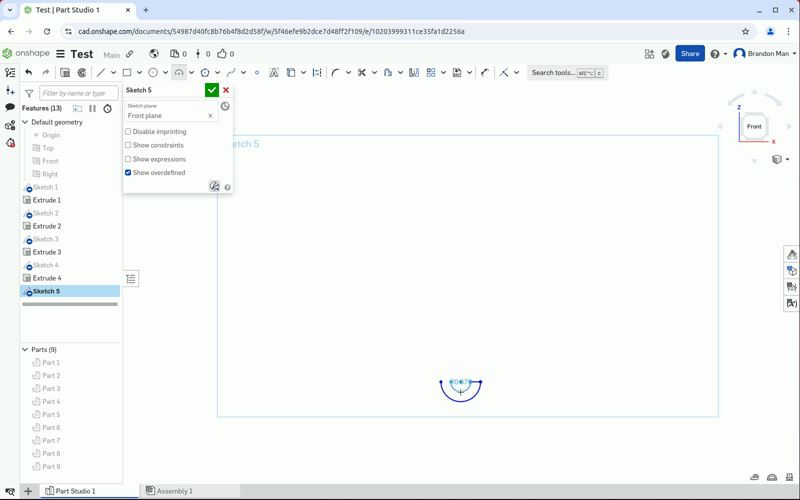
scroll(6)
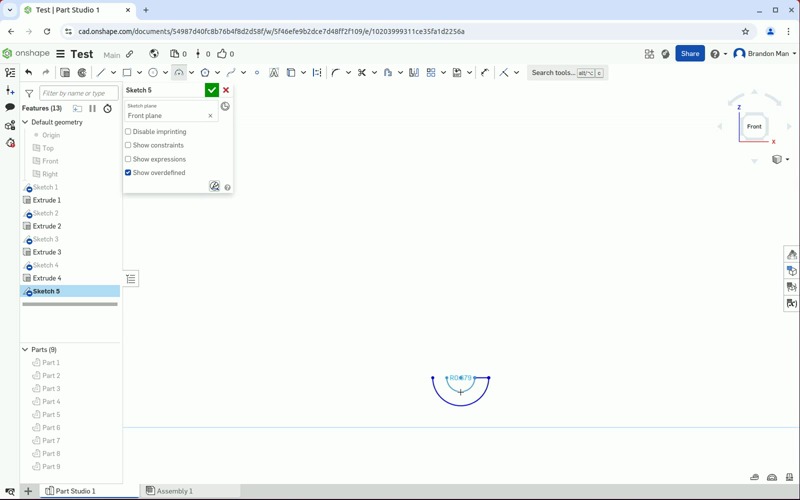
scroll(6)
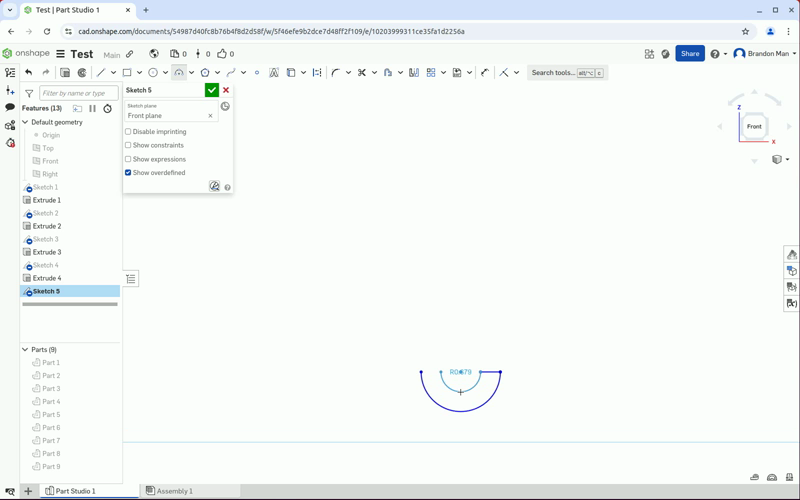
scroll(6)
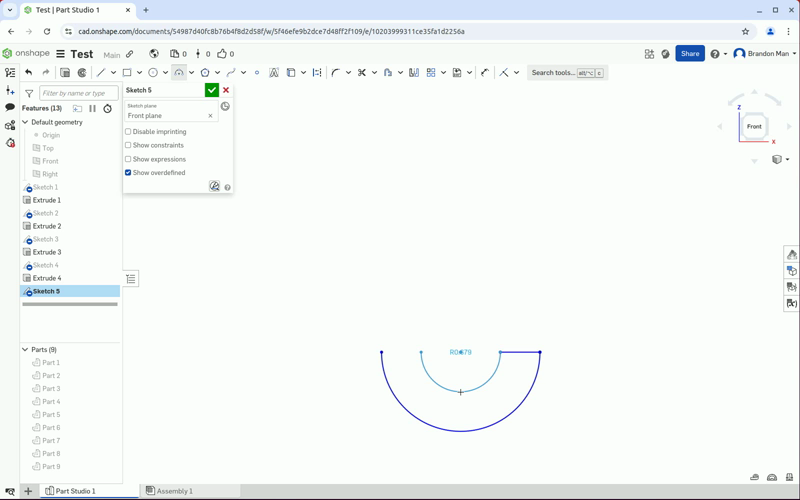
click(460, 391)
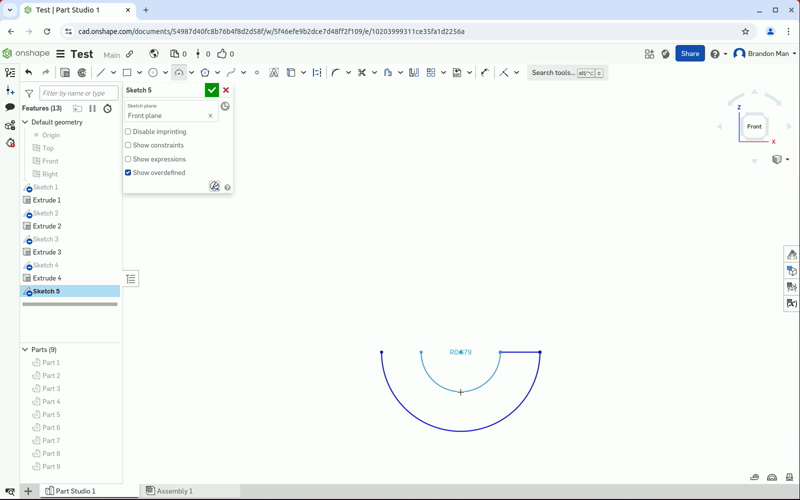
scroll(-6)
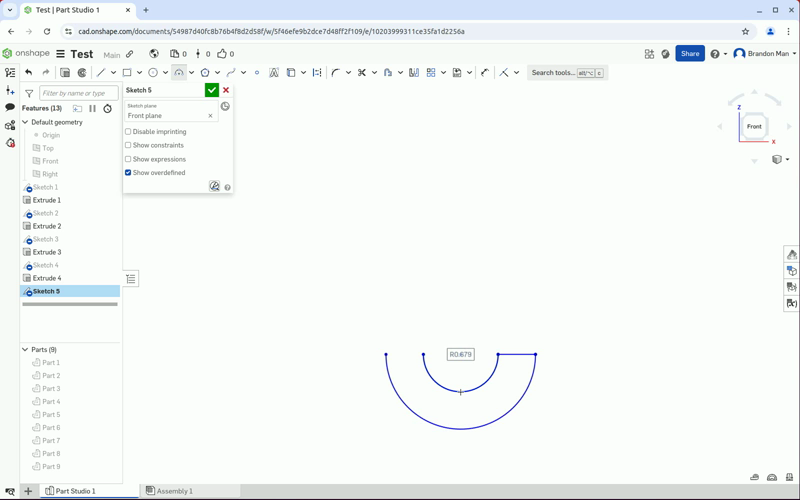
scroll(-6)
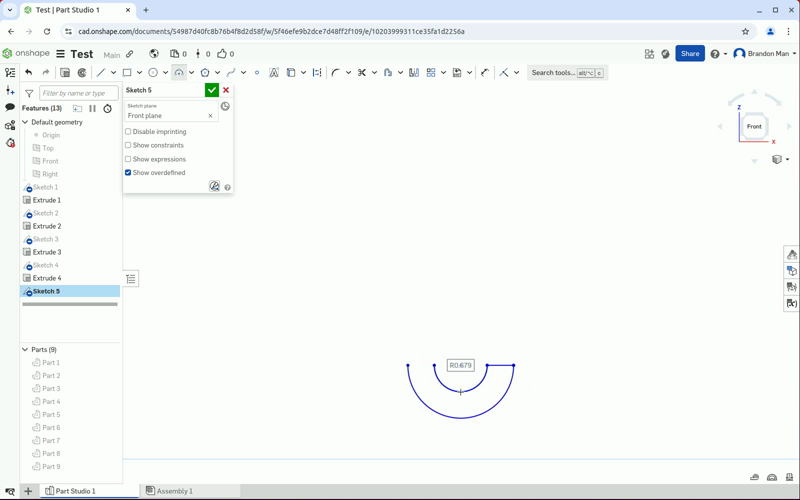
scroll(-6)
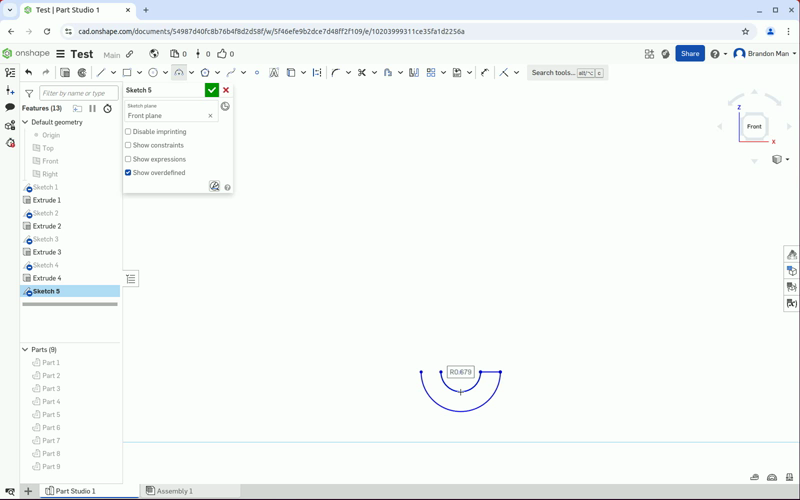
scroll(-6)
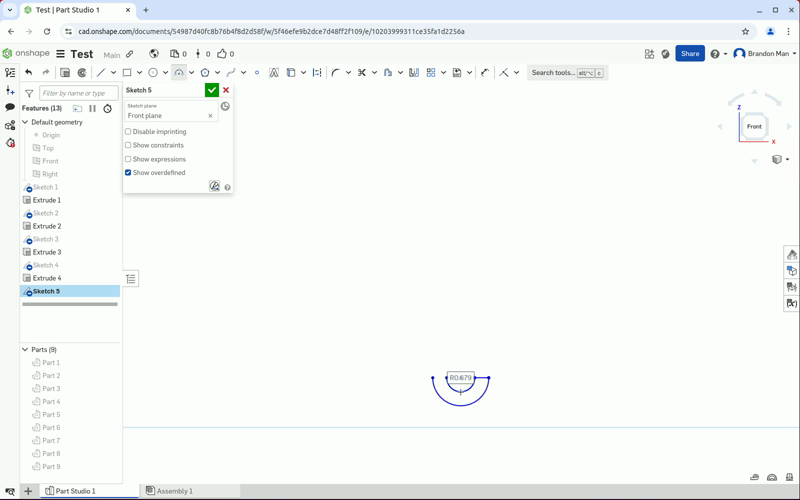
scroll(-6)
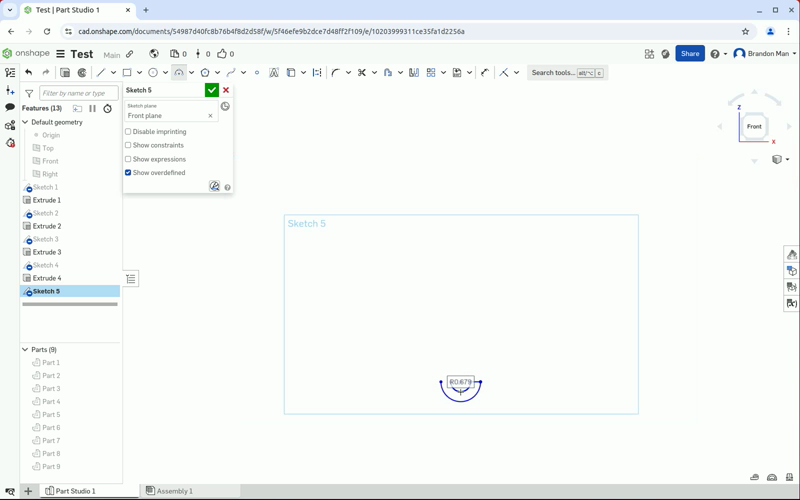
scroll(-6)
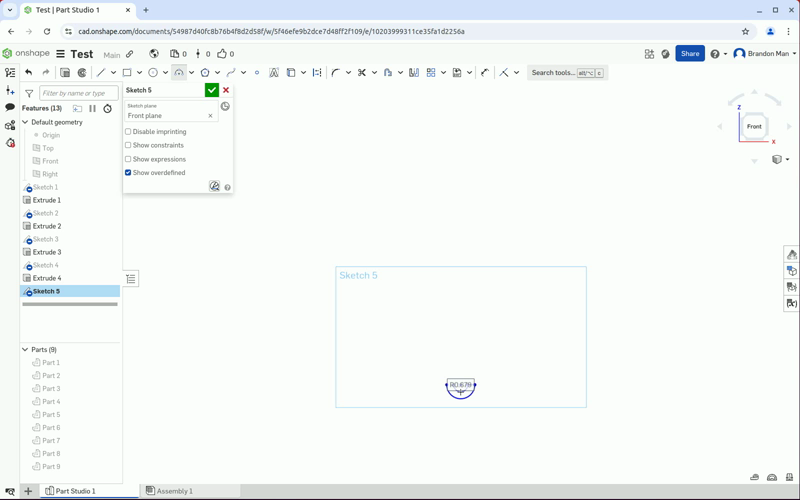
scroll(-6)
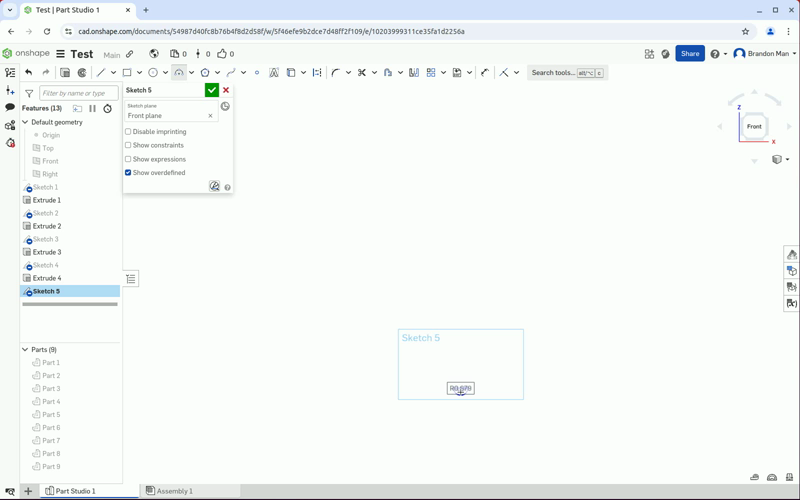
key_up(shift)
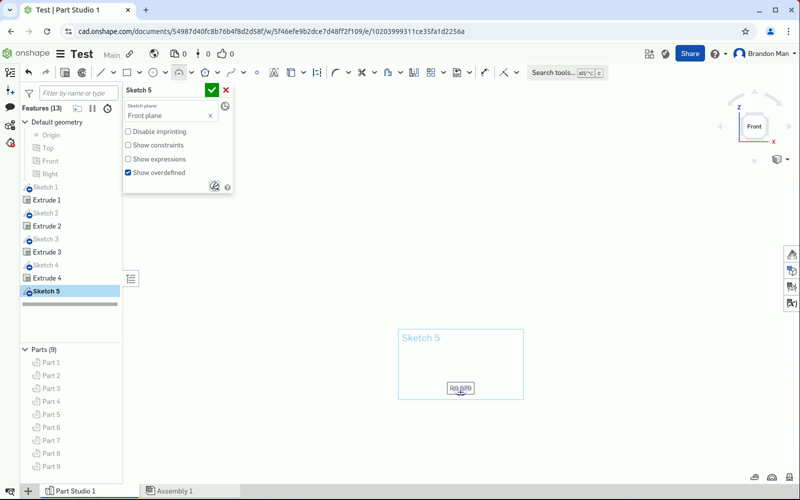
key(esc)
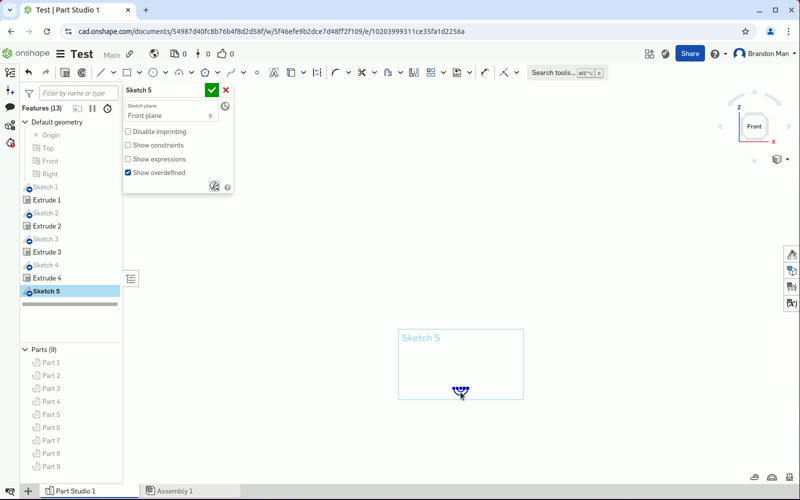
key(l)
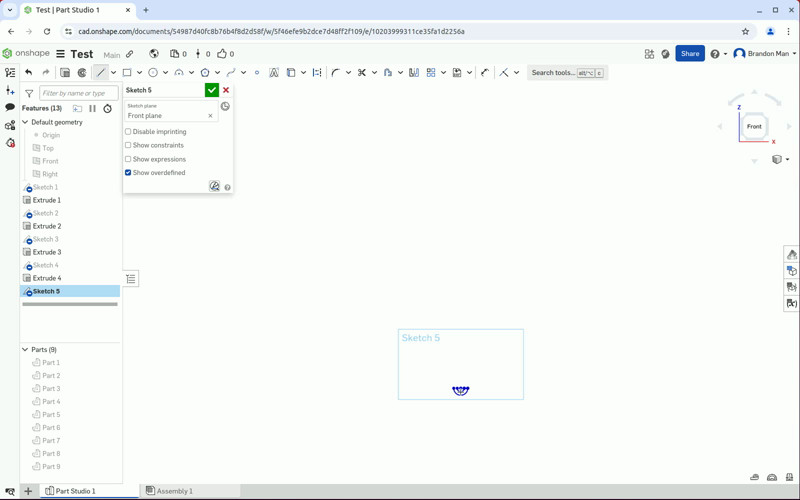
mouse_move(457, 388)
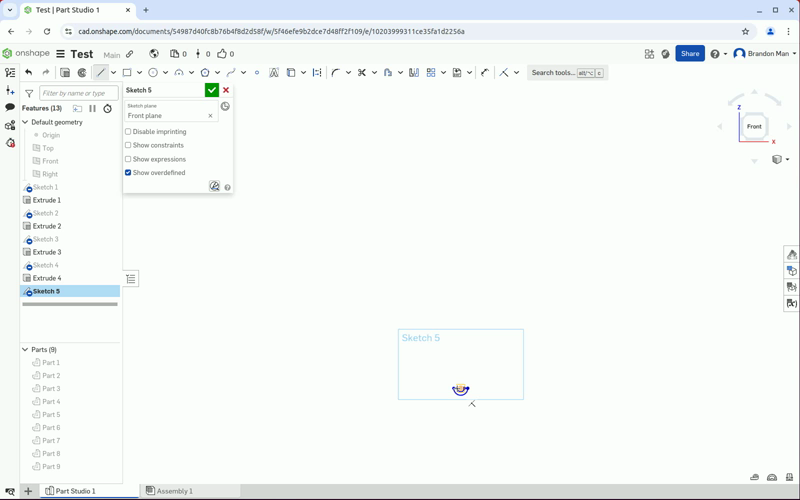
scroll(6)
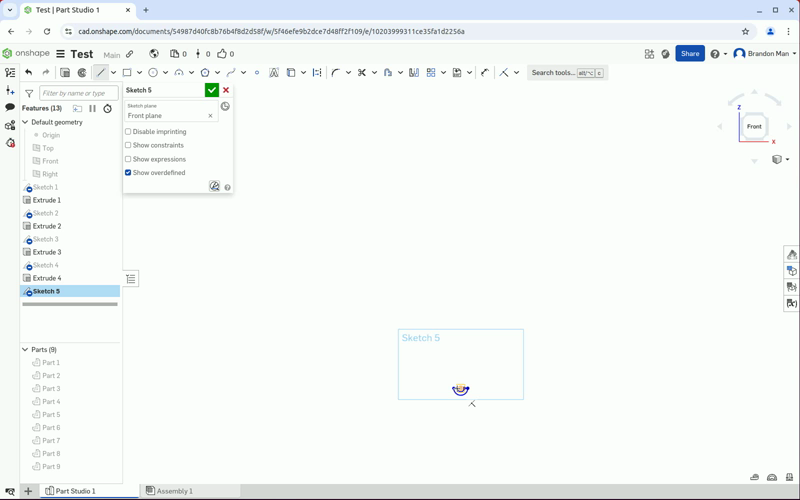
scroll(6)
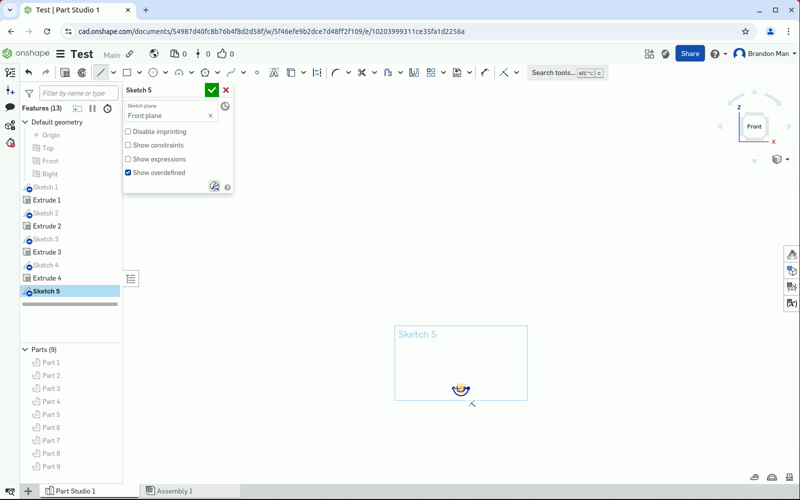
scroll(6)
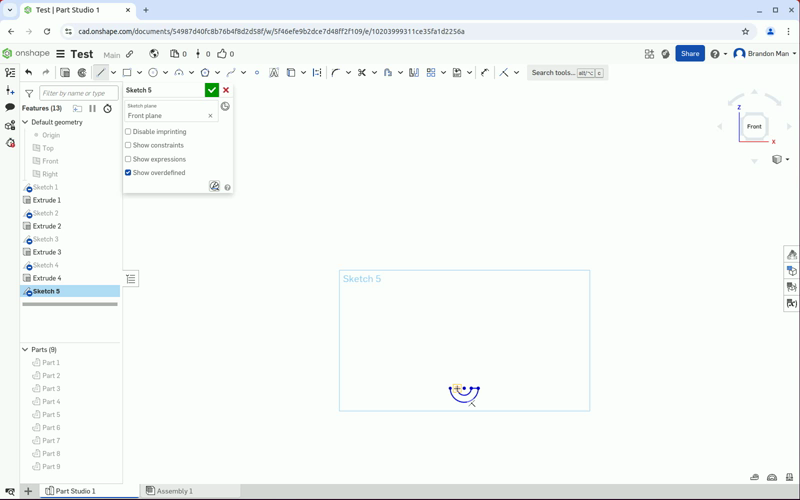
scroll(6)
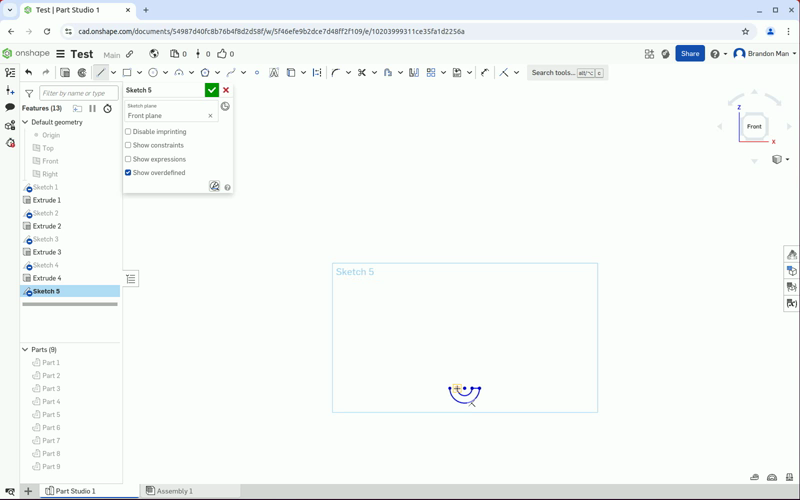
scroll(6)
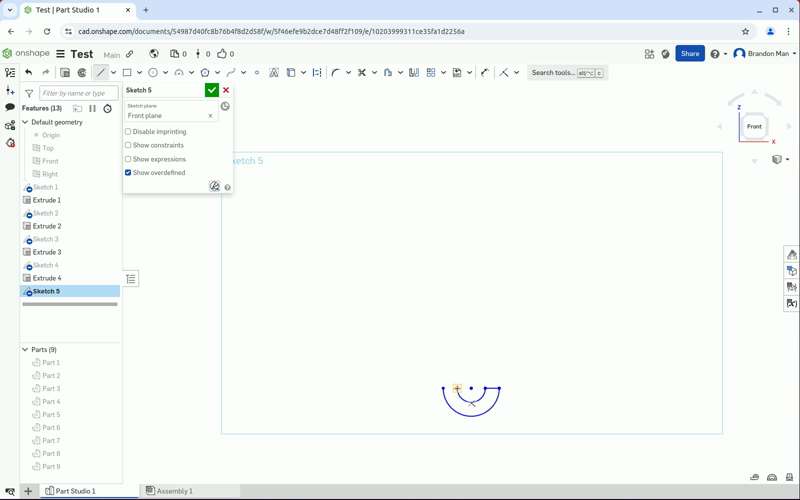
scroll(6)
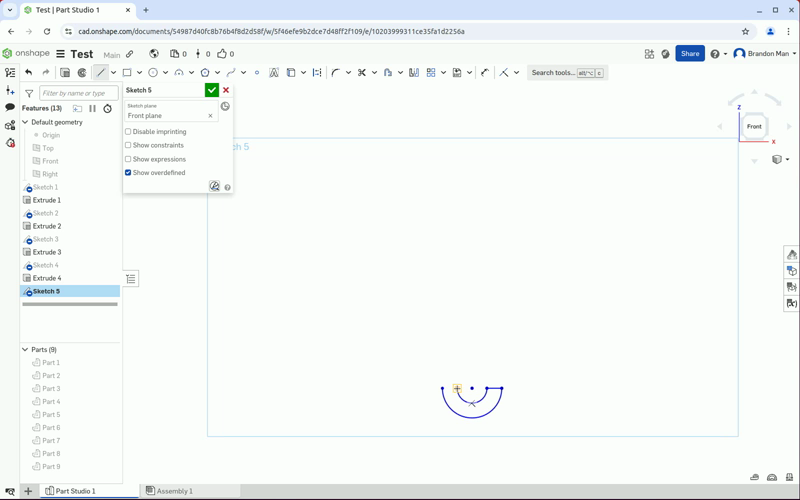
scroll(6)
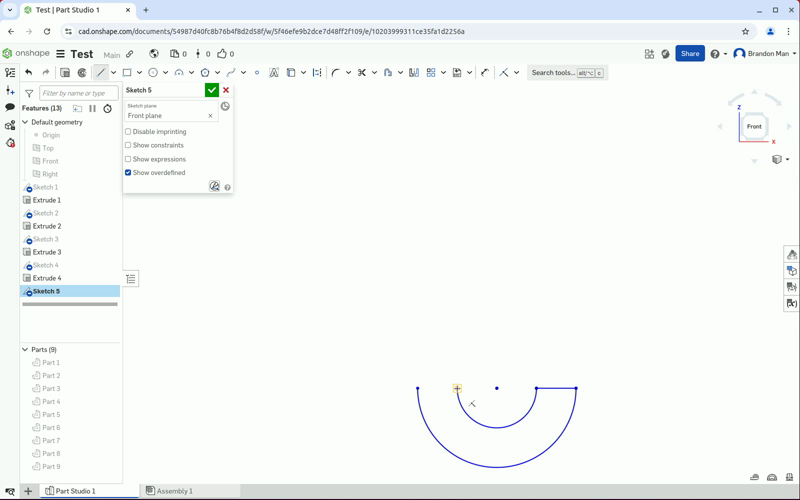
click(457, 388)
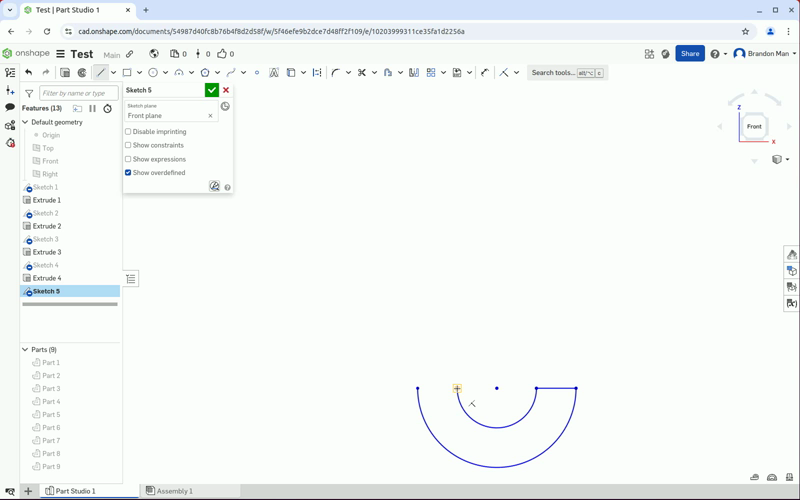
scroll(-6)
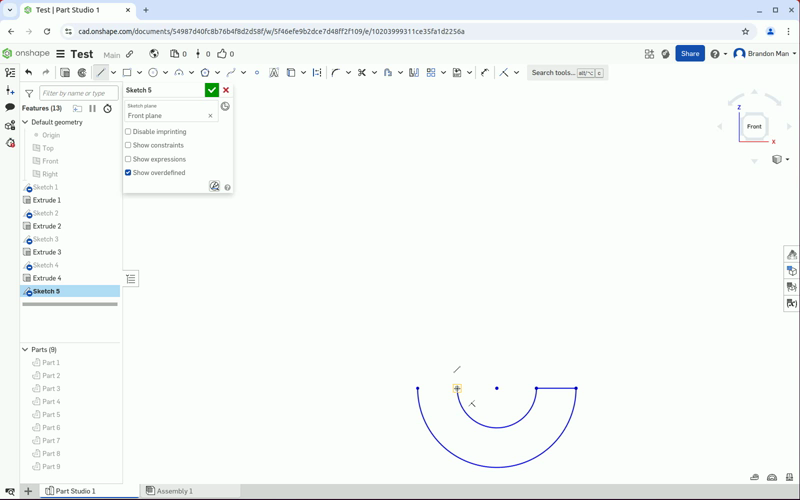
scroll(-6)
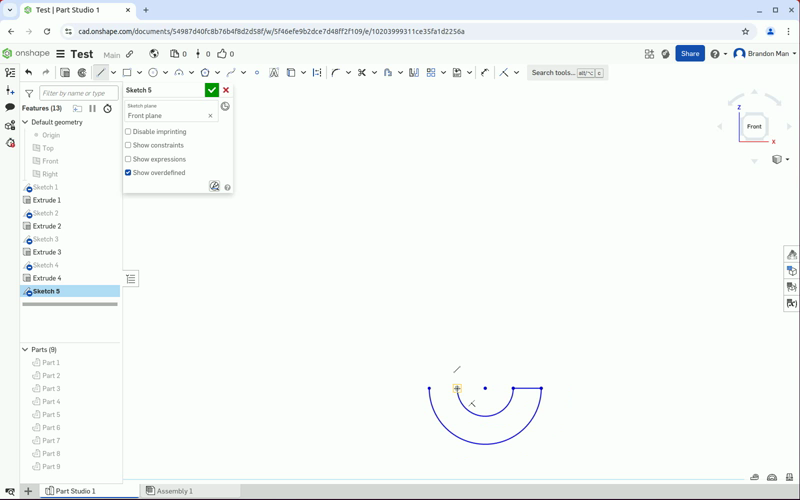
scroll(-6)
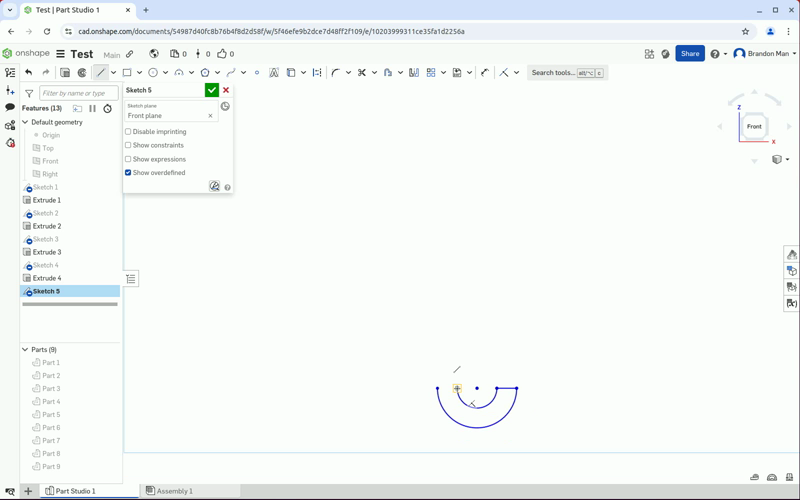
scroll(-6)
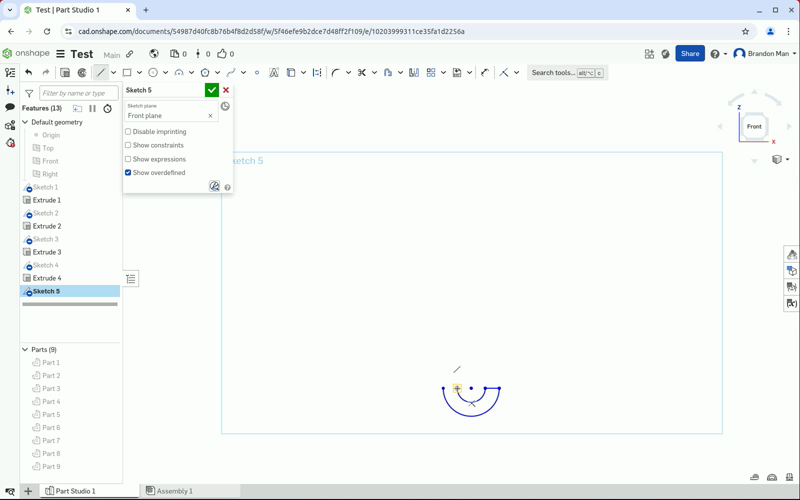
scroll(-6)
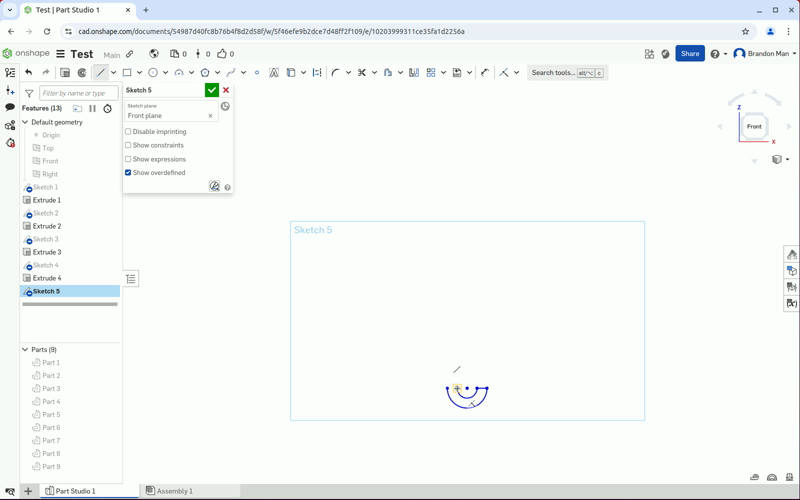
scroll(-6)
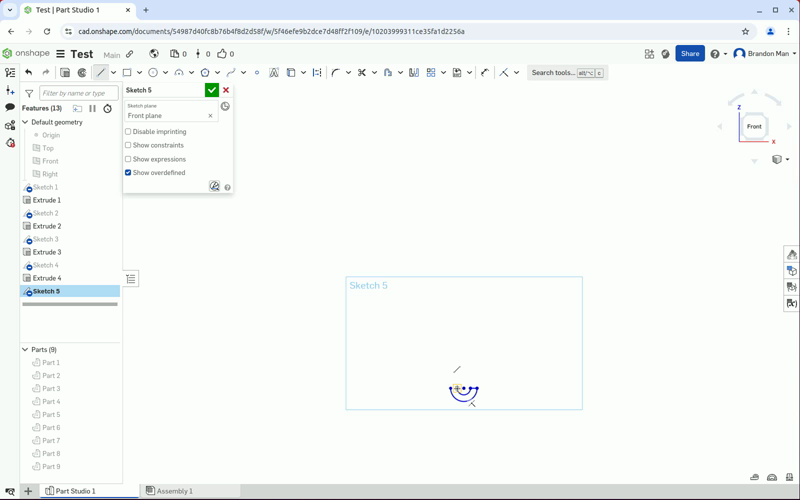
scroll(-6)
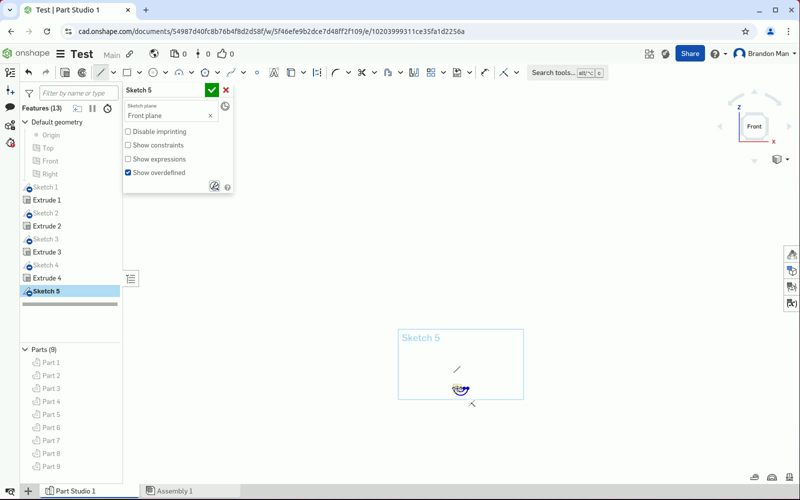
mouse_move(487, 388)
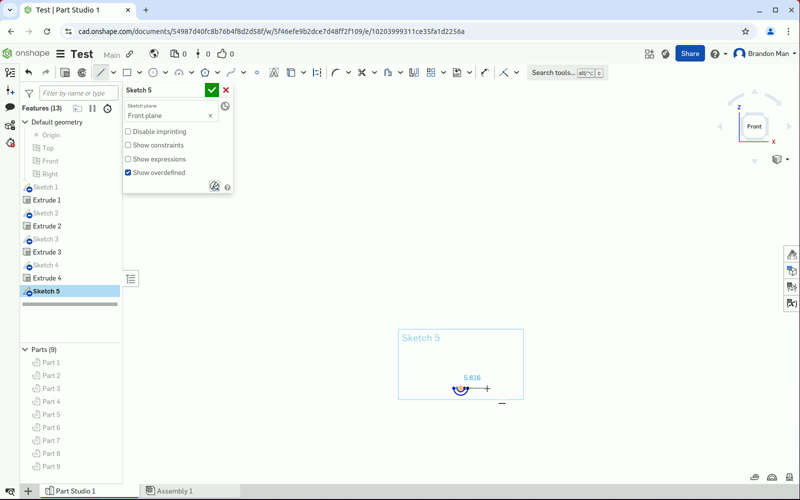
key_down(shift)
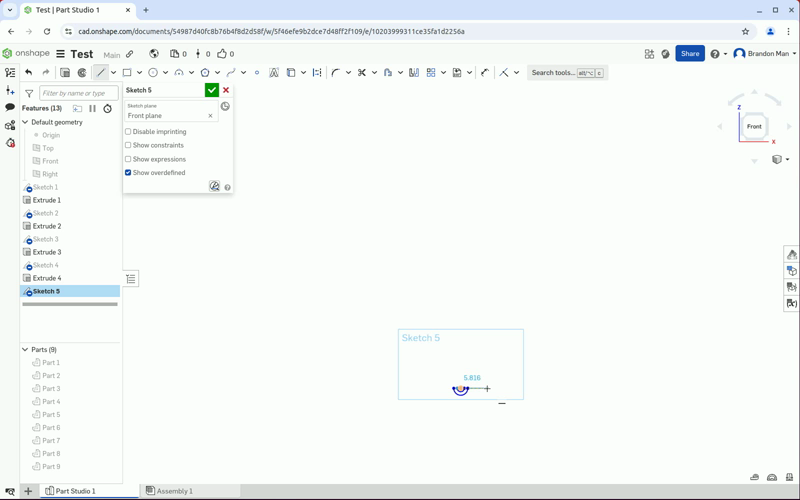
mouse_move(453, 388)
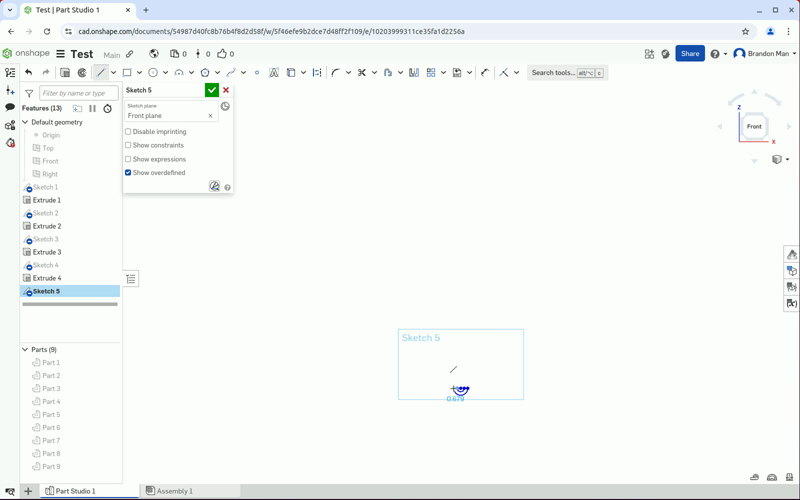
scroll(6)
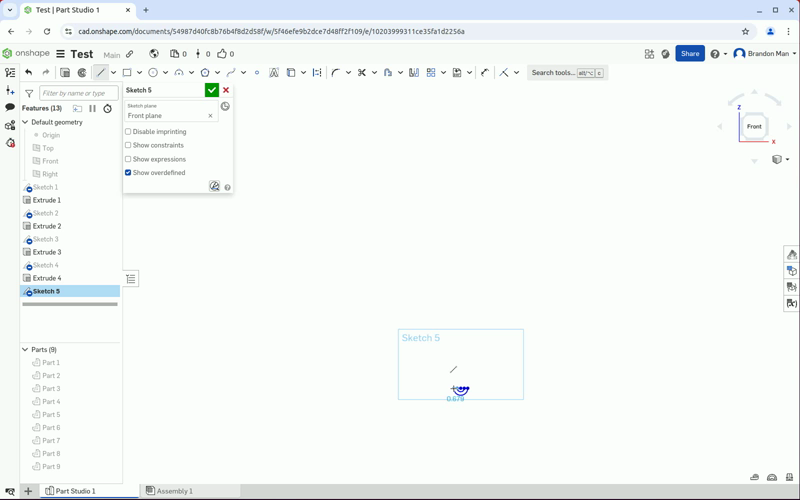
scroll(6)
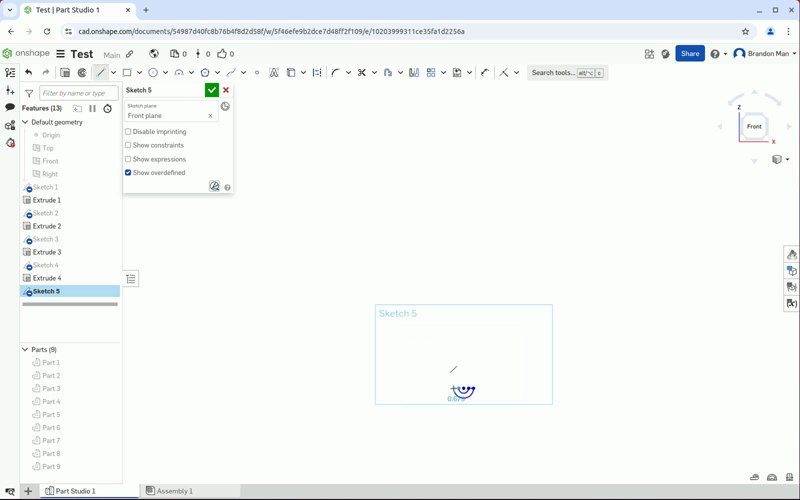
scroll(6)
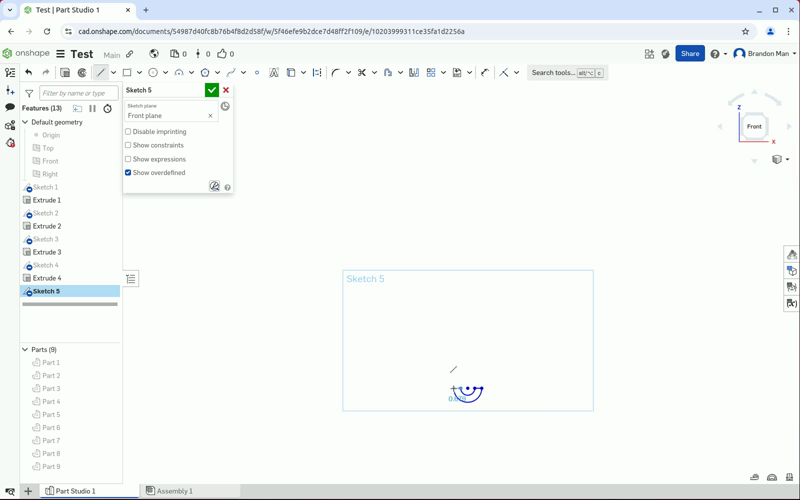
scroll(6)
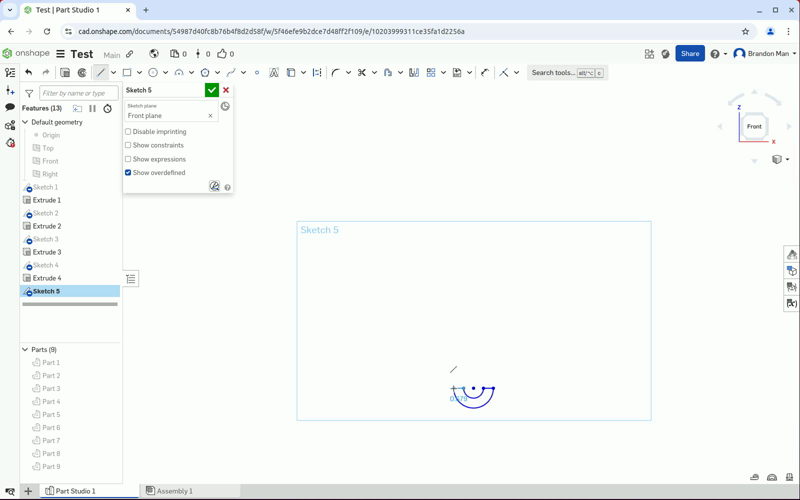
scroll(6)
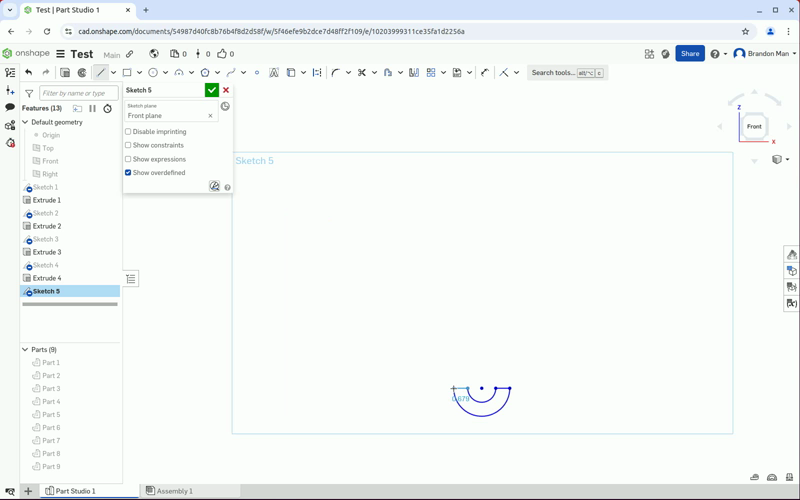
scroll(6)
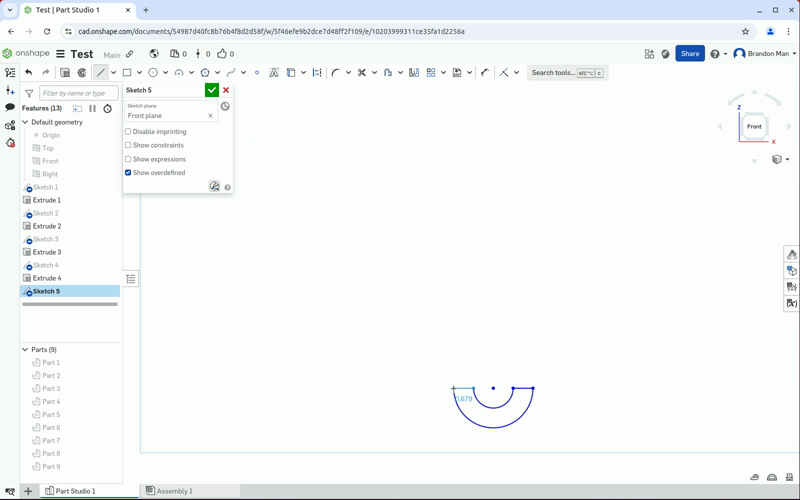
scroll(6)
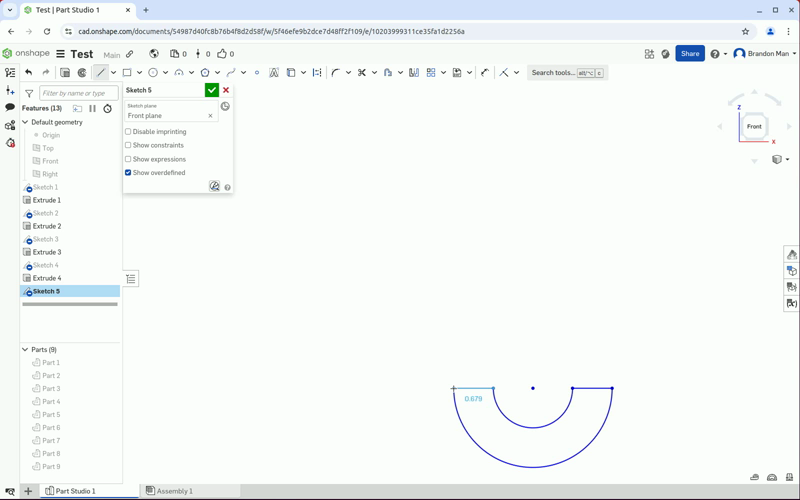
key_up(shift)
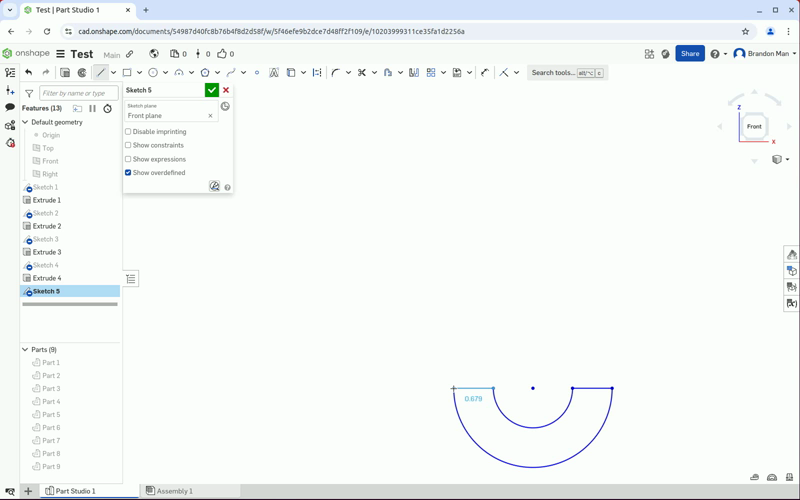
click(453, 388)
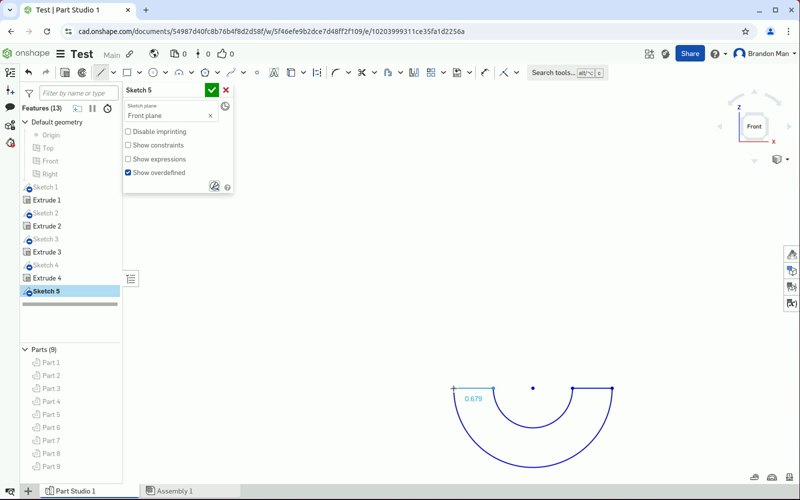
scroll(-6)
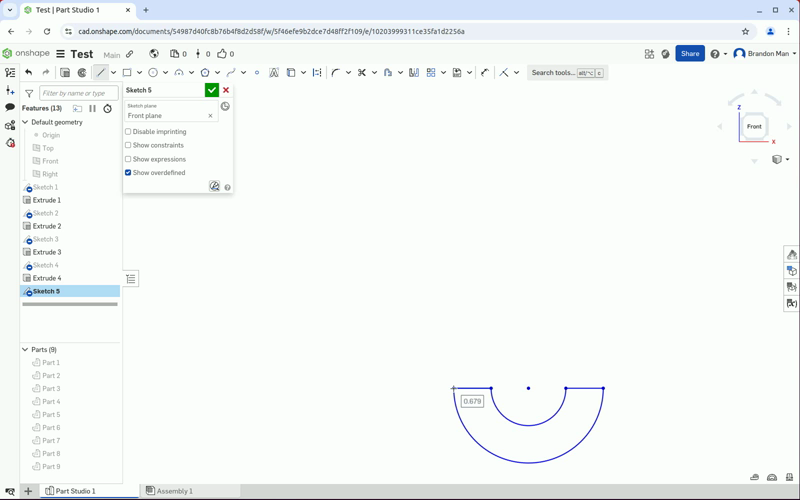
scroll(-6)
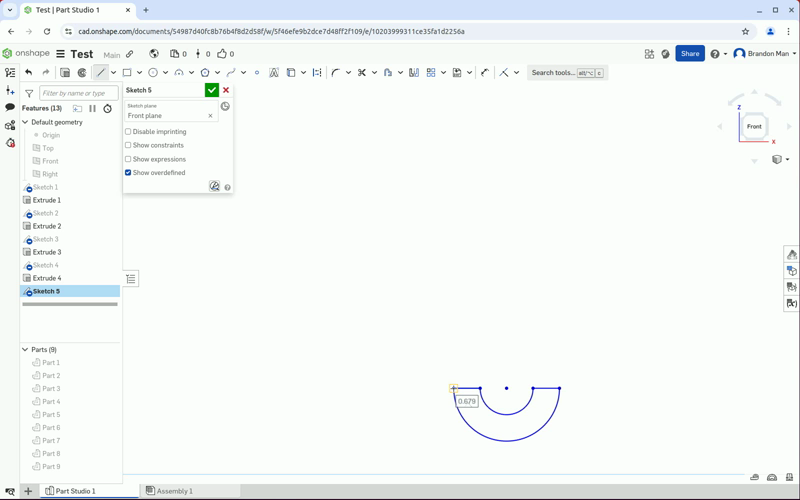
scroll(-6)
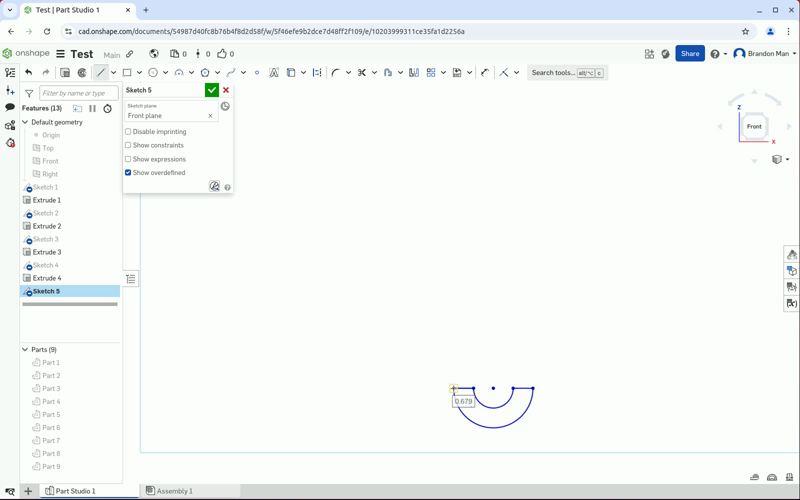
scroll(-6)
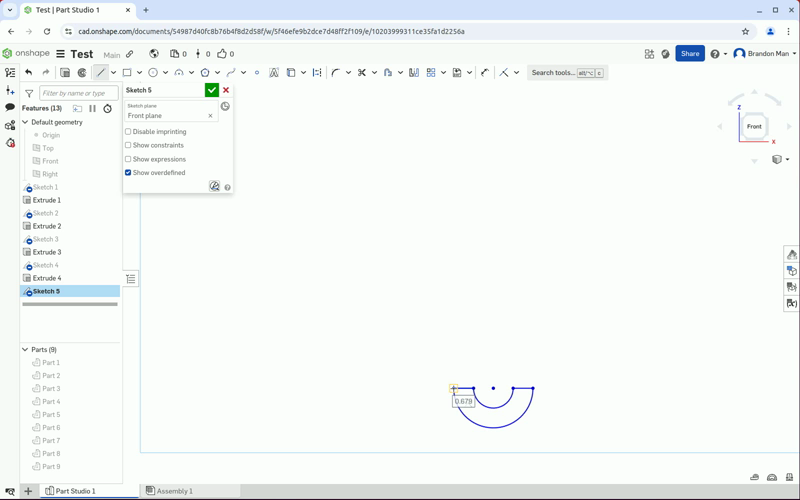
scroll(-6)
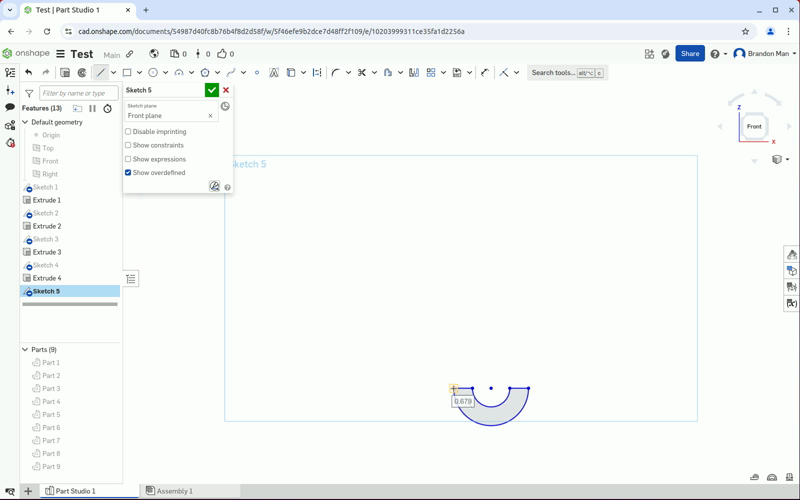
scroll(-6)
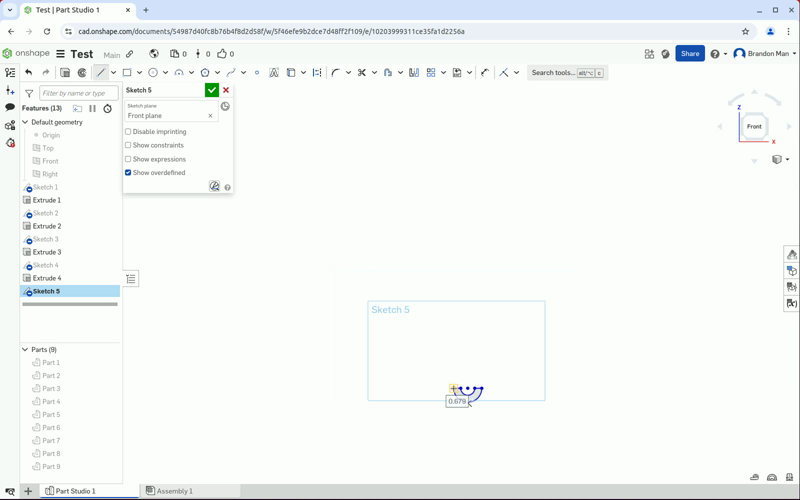
scroll(-6)
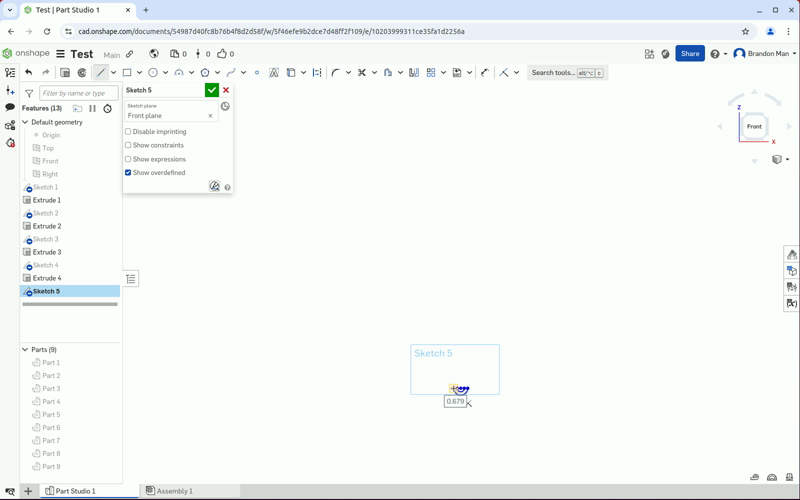
key(esc)
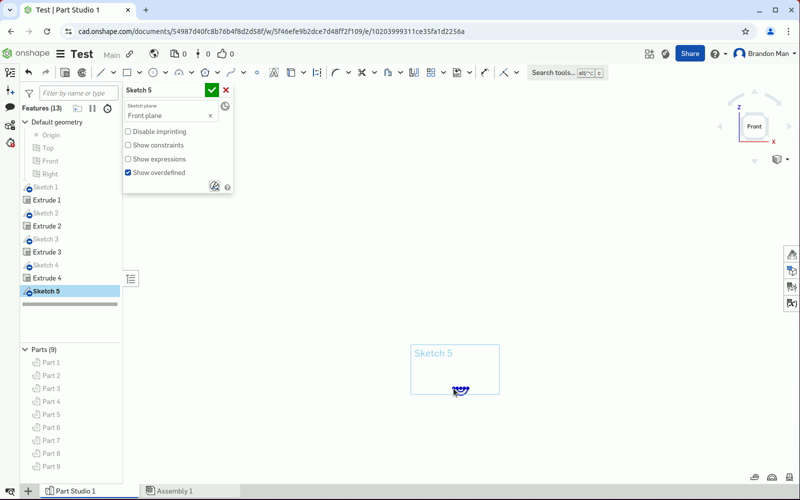
mouse_move(463, 392)
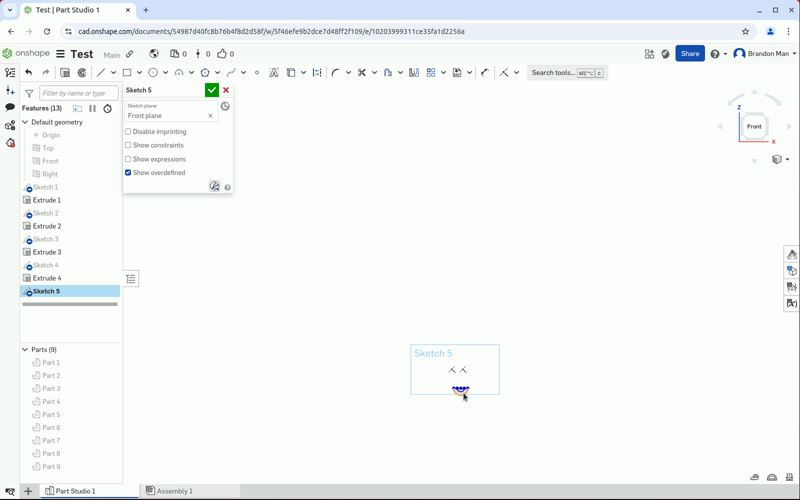
scroll(6)
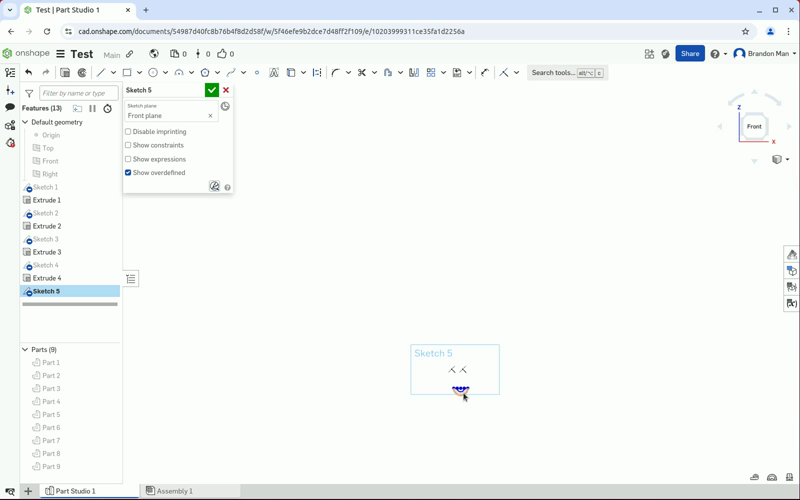
scroll(6)
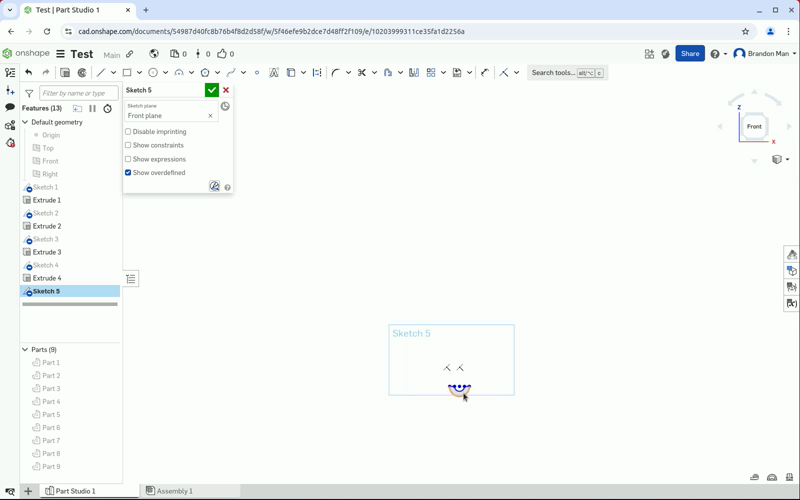
scroll(6)
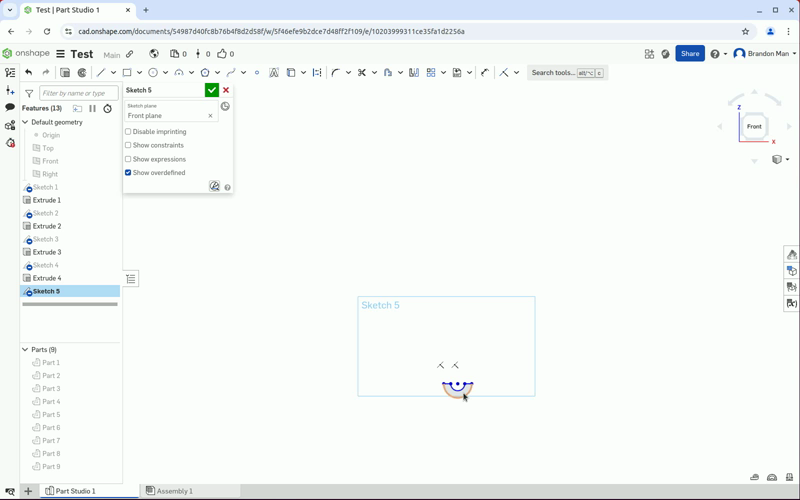
scroll(6)
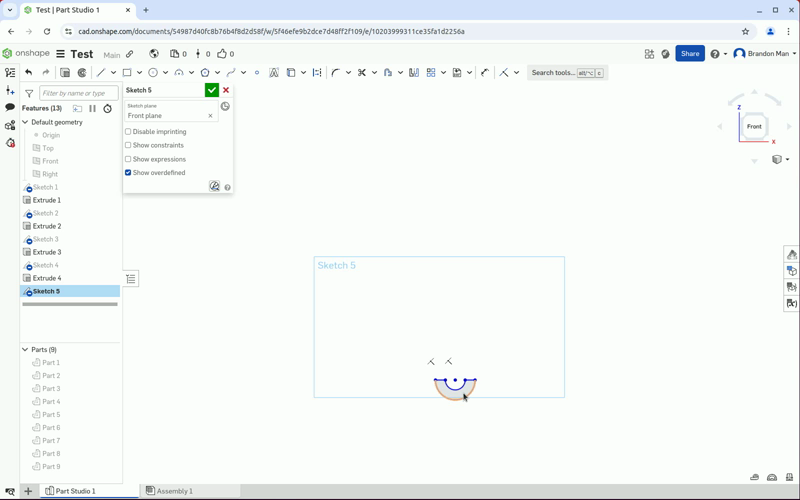
scroll(6)
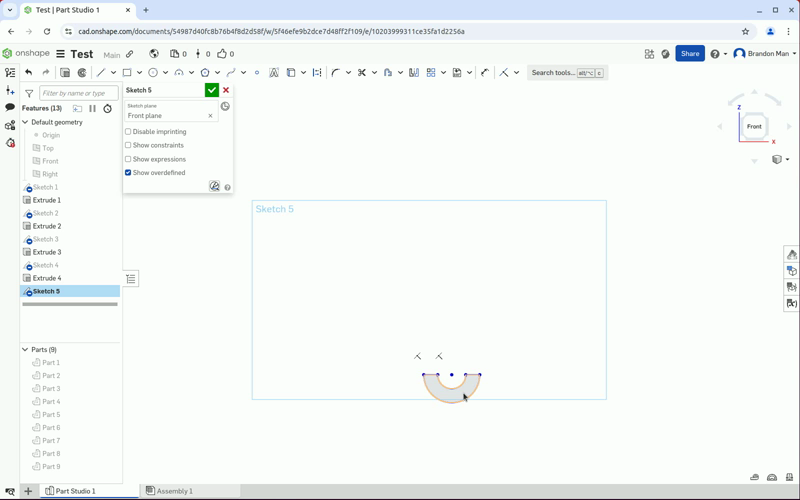
scroll(6)
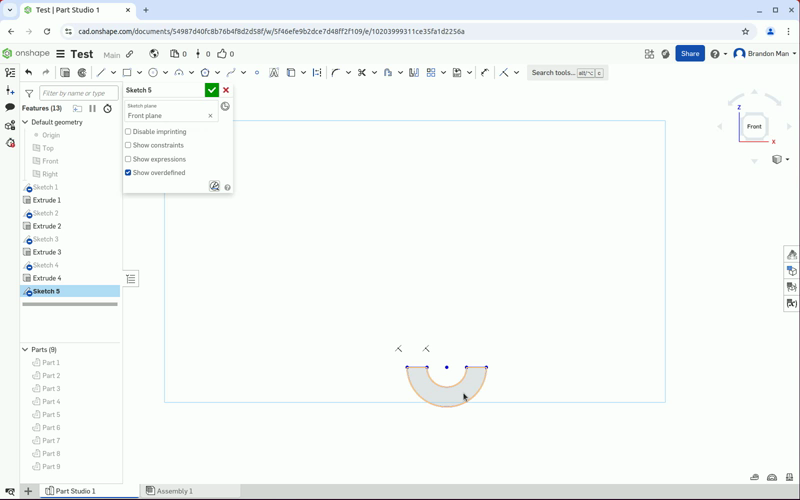
scroll(6)
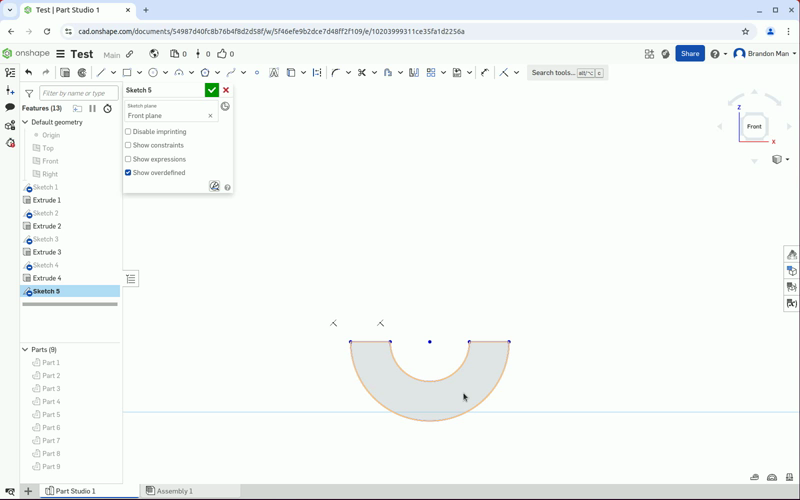
click(463, 392)
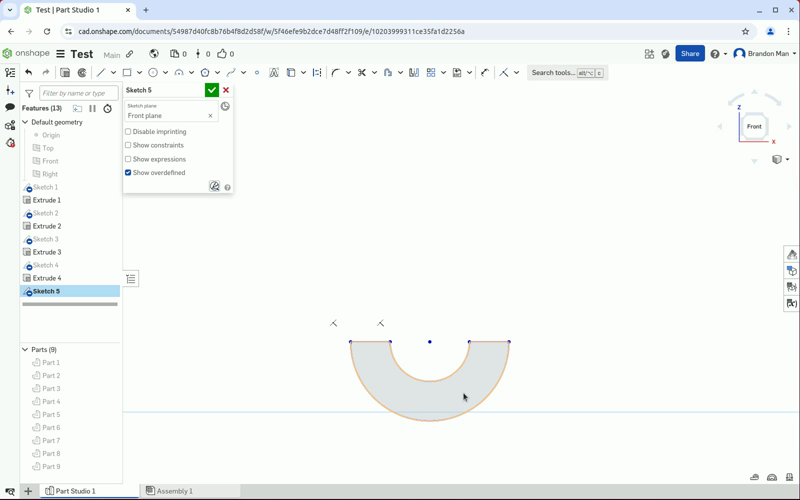
scroll(-6)
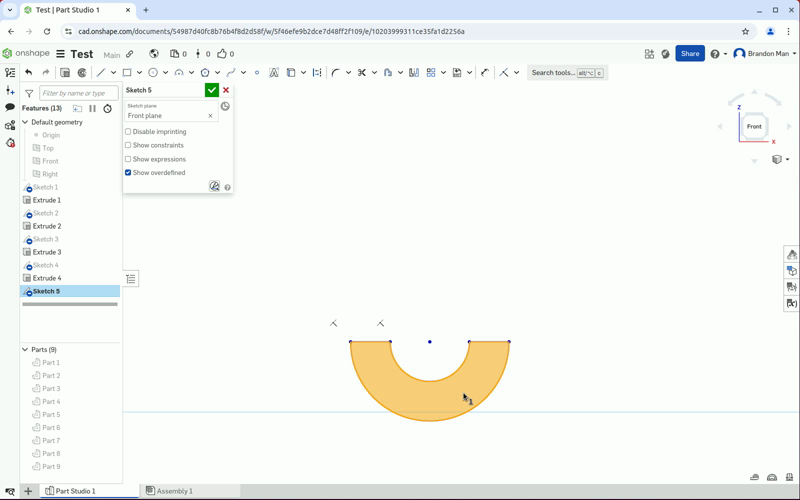
scroll(-6)
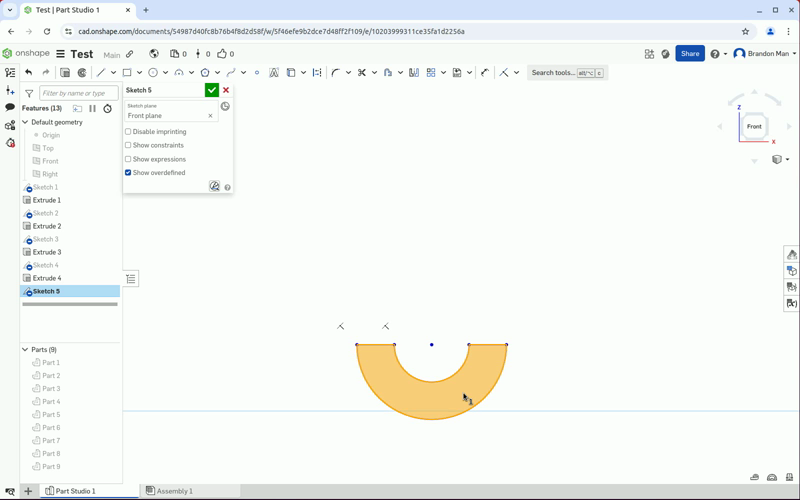
scroll(-6)
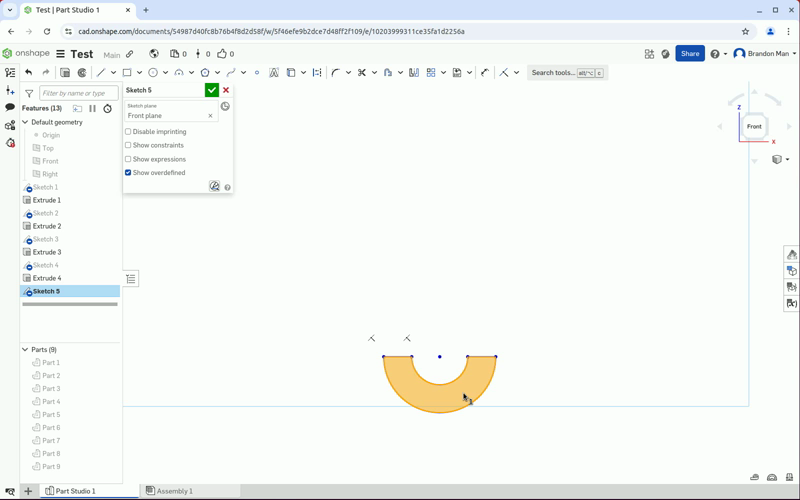
scroll(-6)
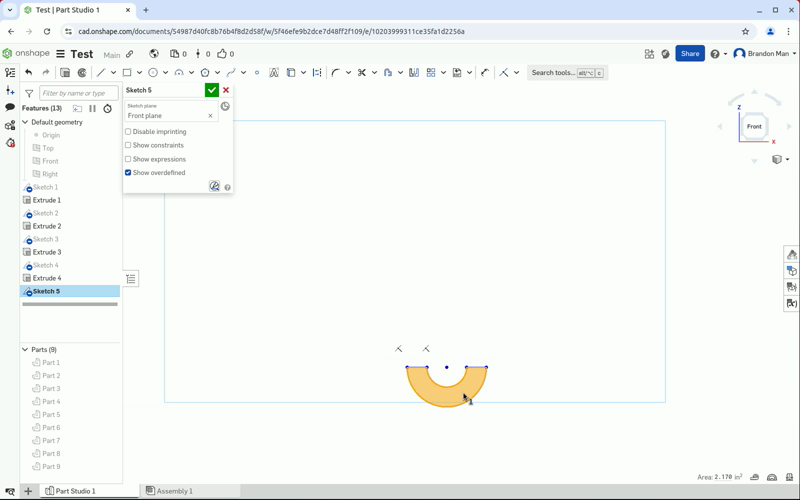
scroll(-6)
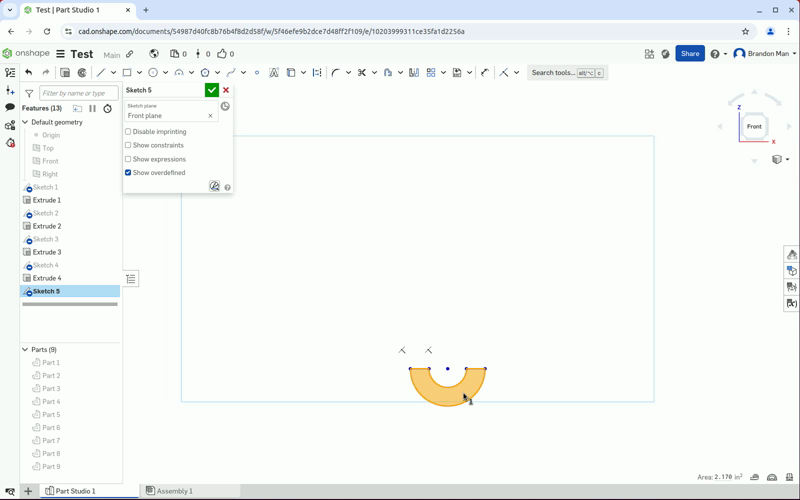
scroll(-6)
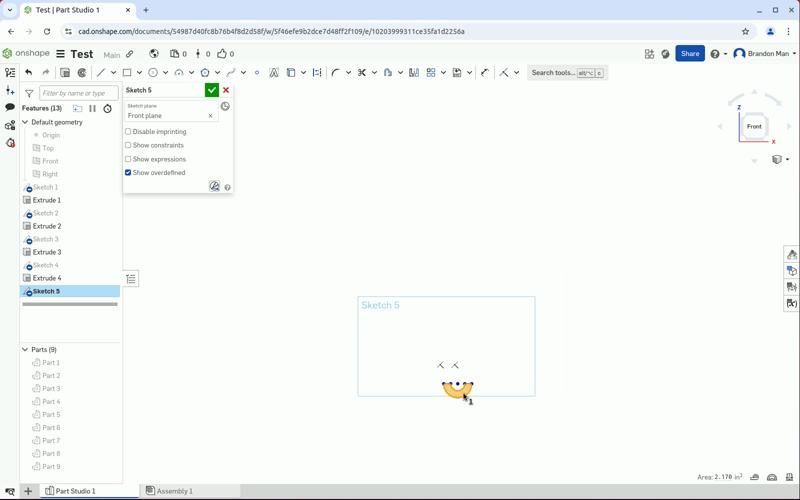
scroll(-6)
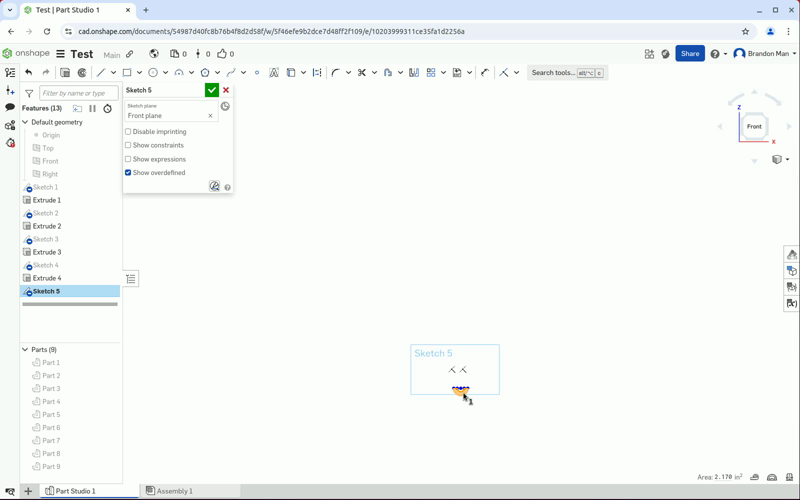
mouse_move(73, 352)
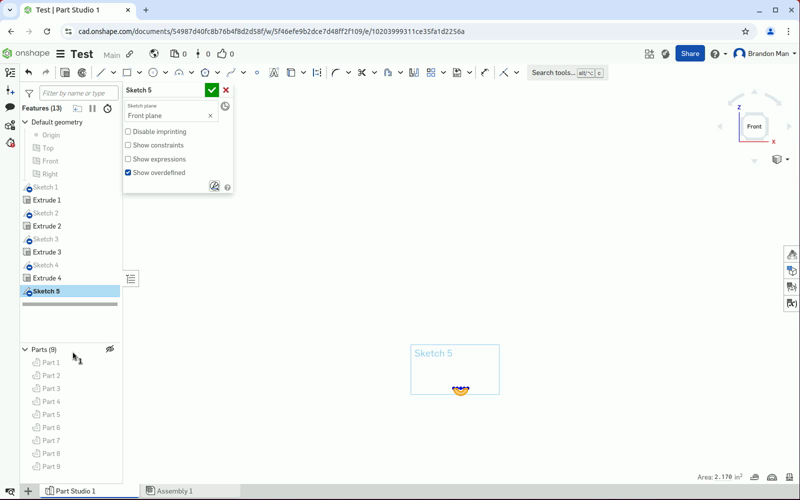
key(shift+y)
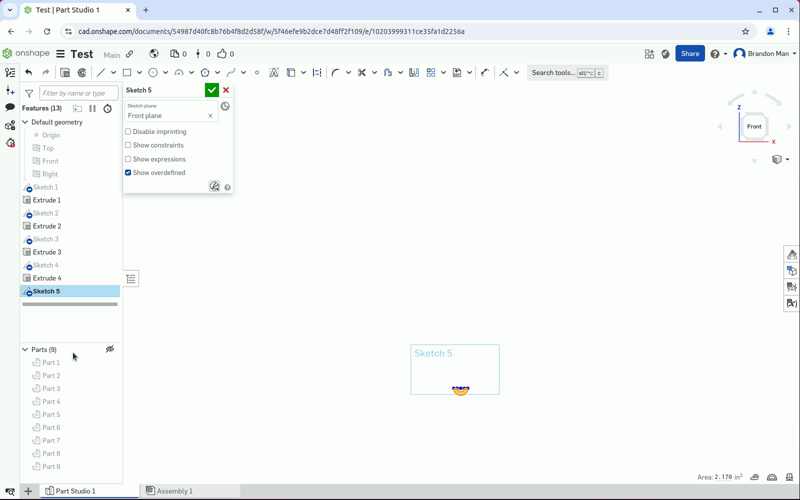
key(shift+e)
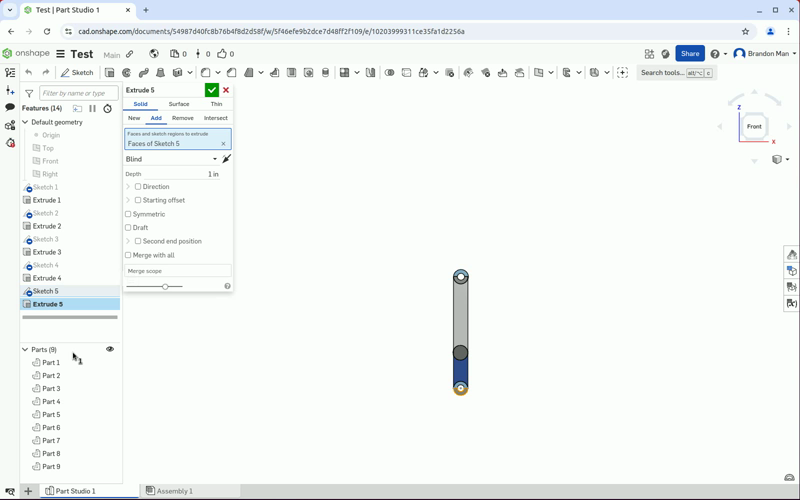
mouse_move(143, 106)
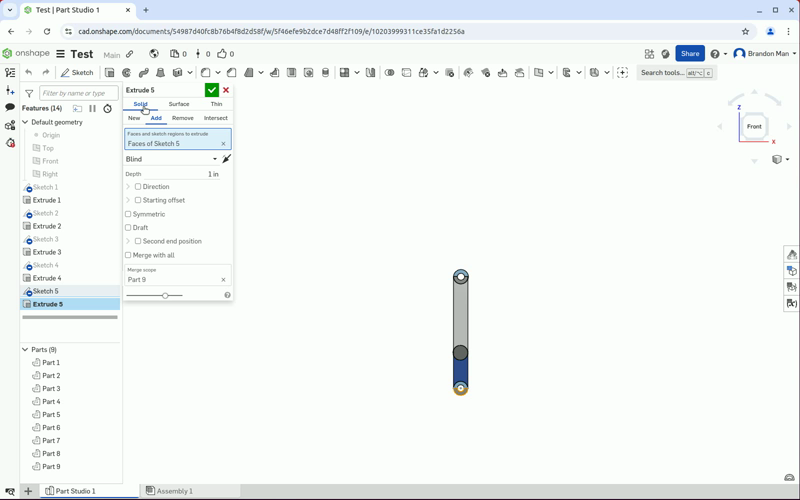
click(143, 106)
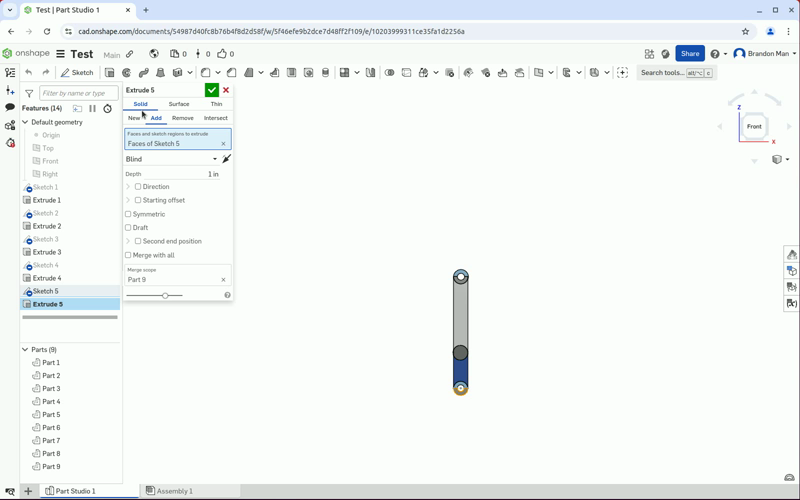
mouse_move(137, 120)
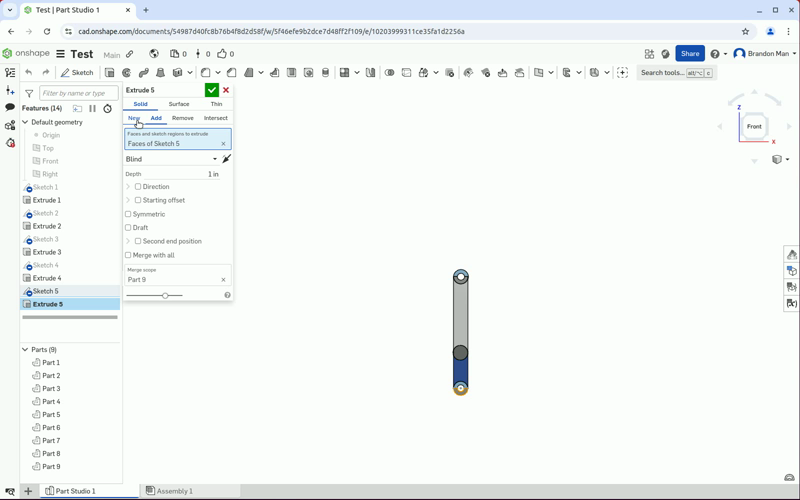
click(137, 120)
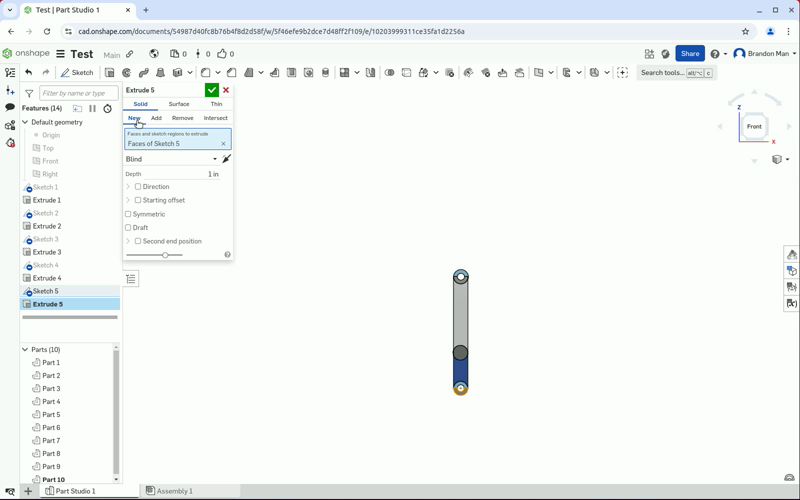
key(tab, 4)
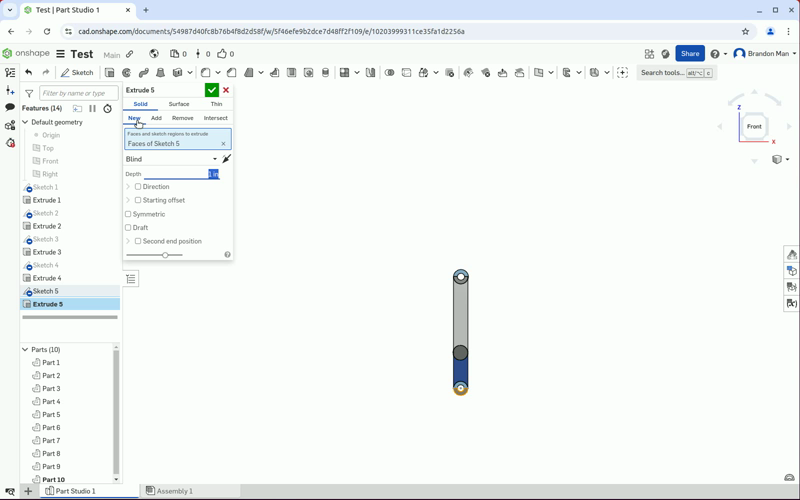
text(0.722)
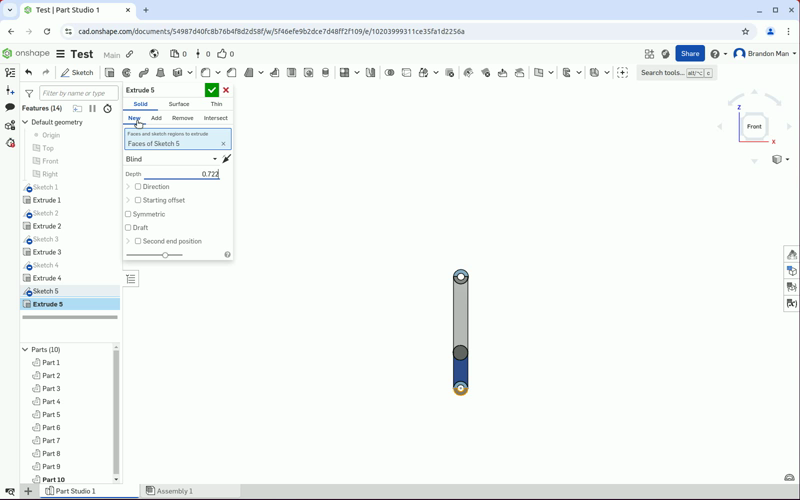
key(enter)
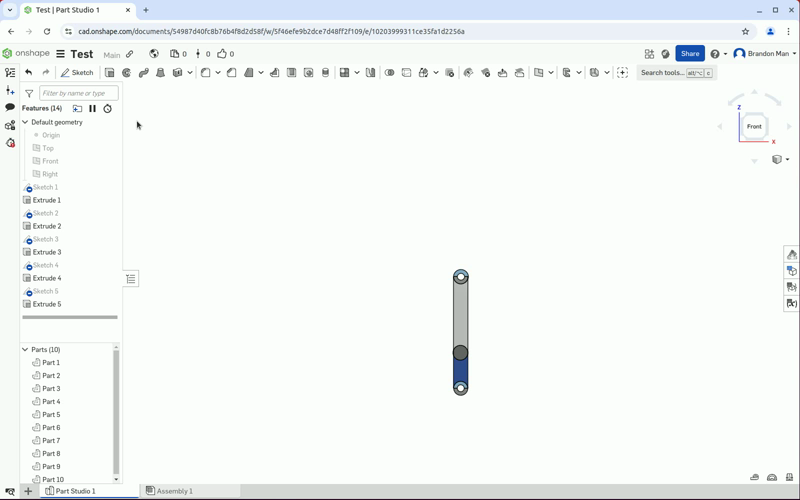
key(shift+h)
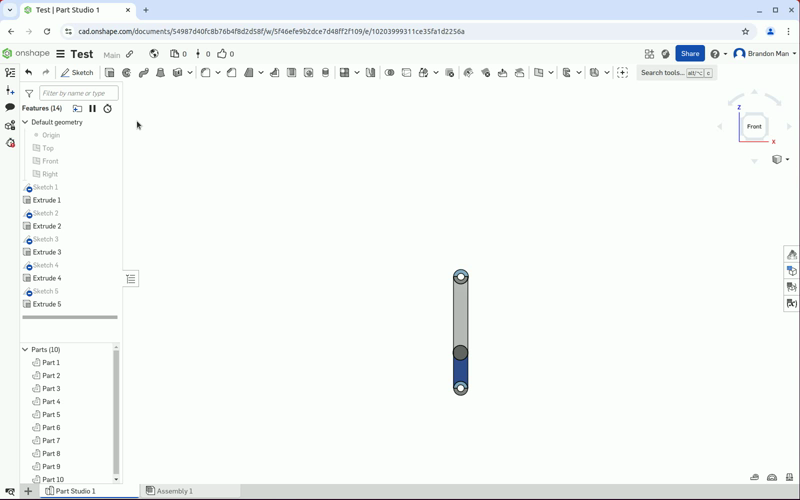
key(shift+h)
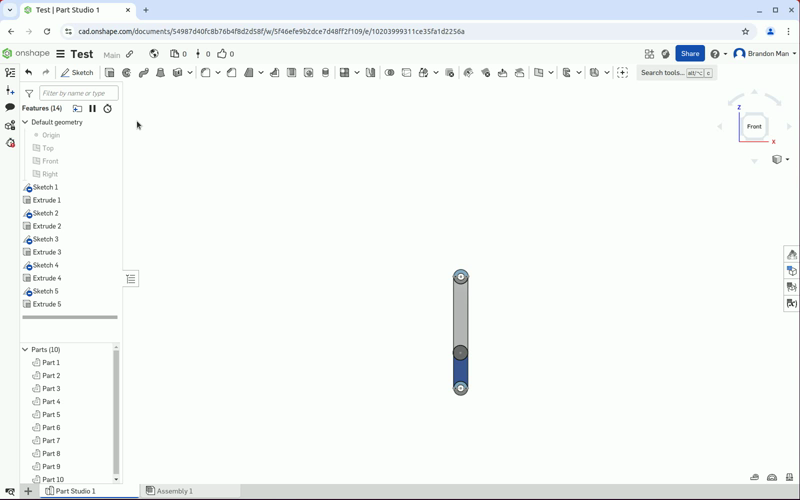
key(shift+7)
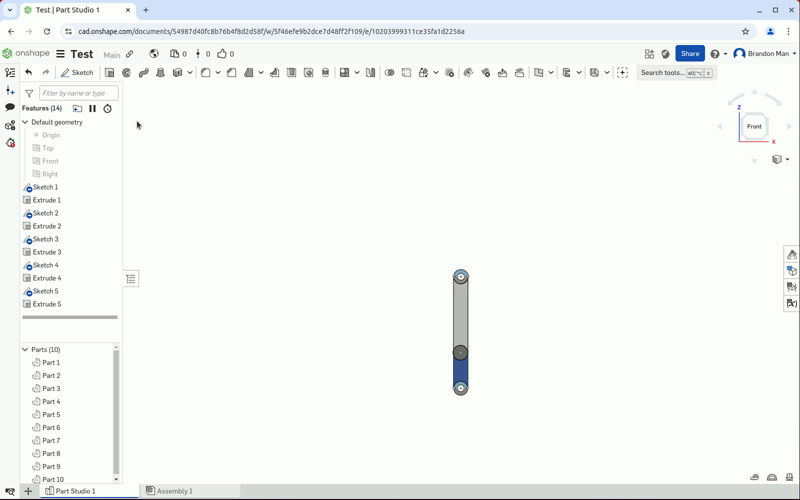
key(left, 2)
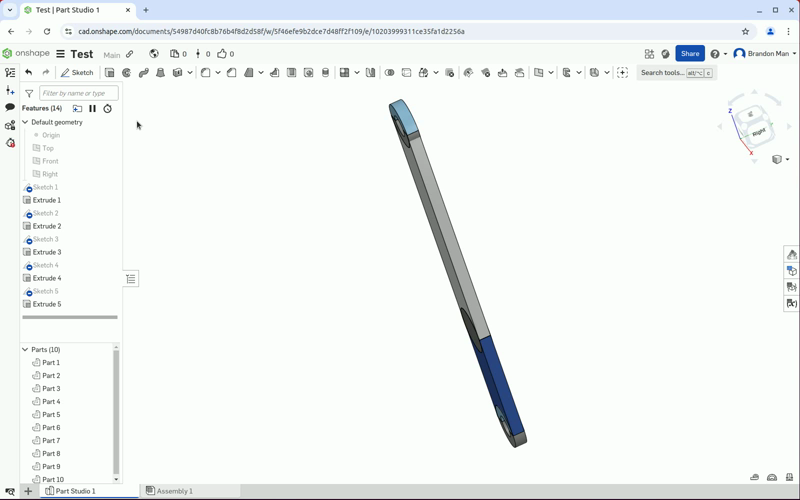
key(down, 2)
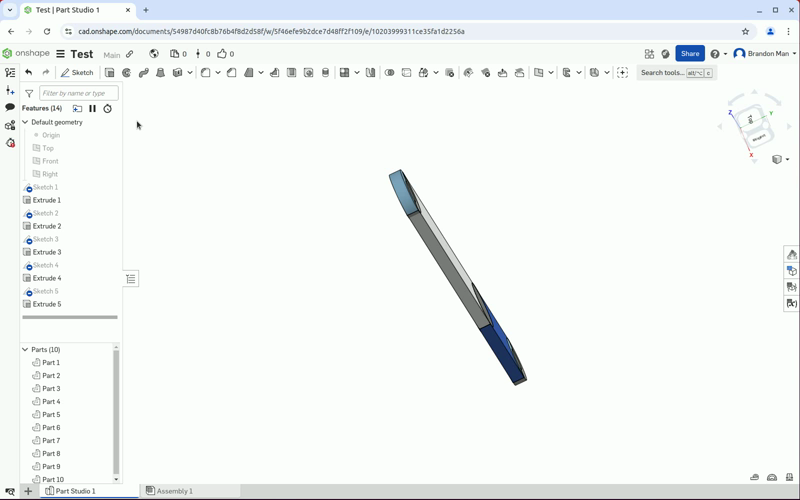
key(up, 2)
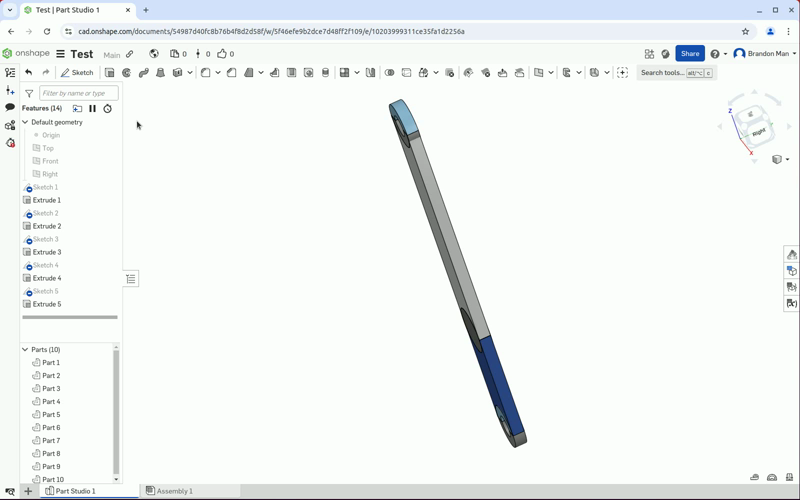
key(right, 2)
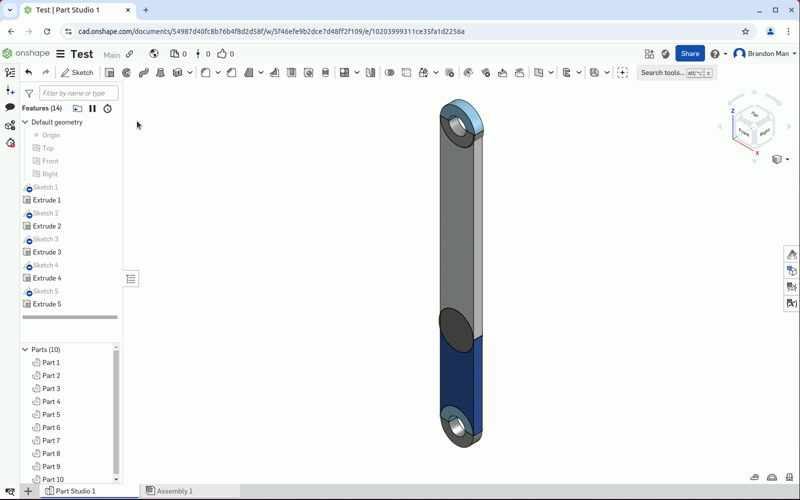
mouse_move(73, 189)
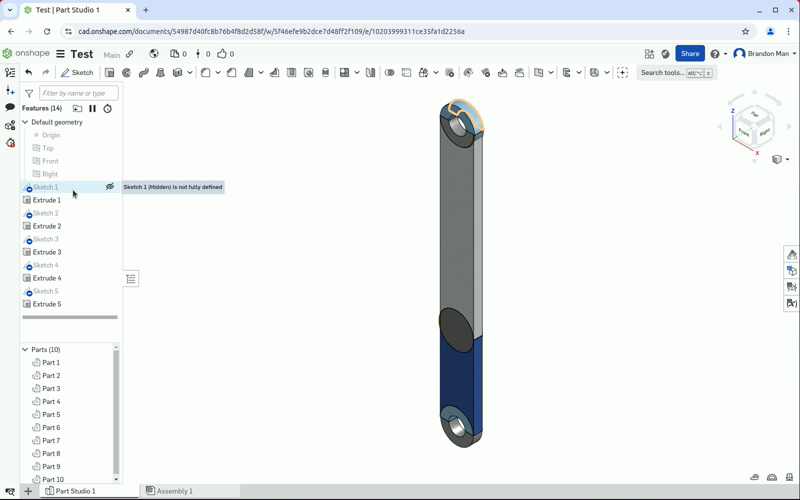
click(73, 189)